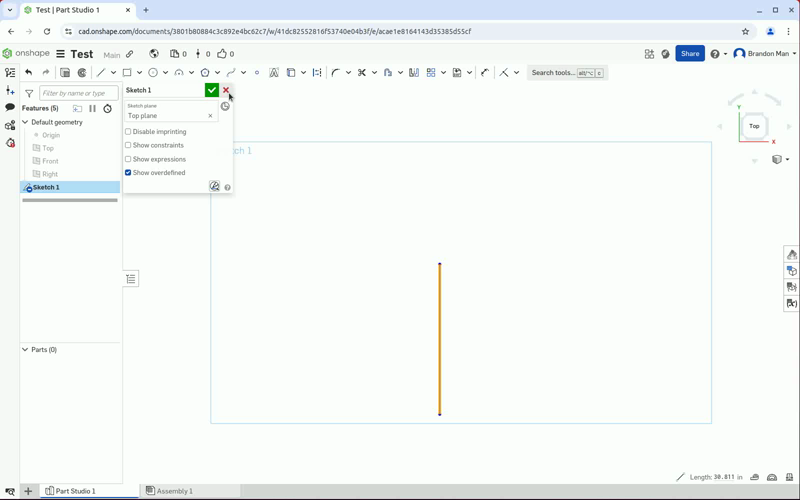
key(shift+h)
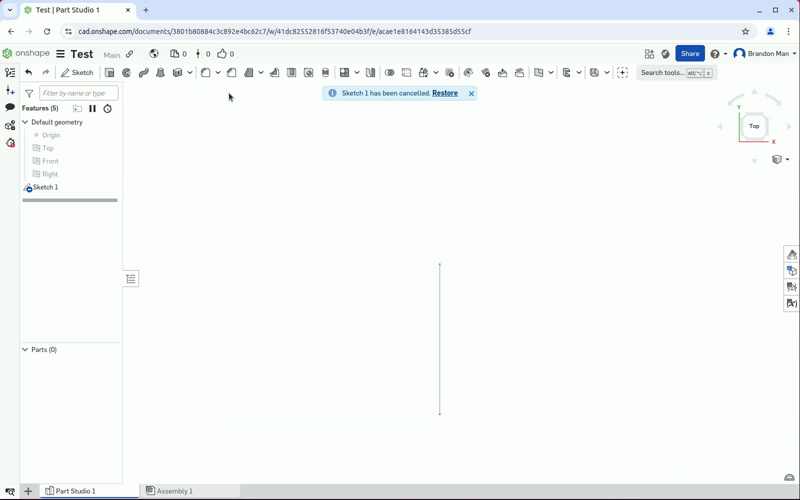
key(shift+s)
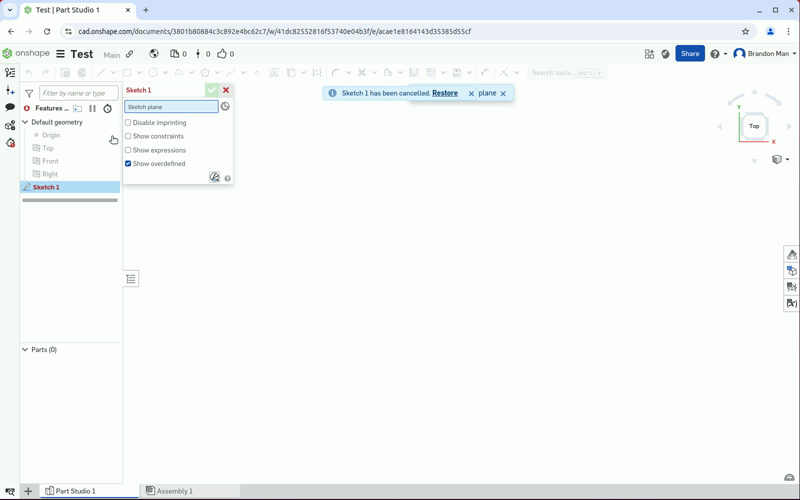
mouse_move(73, 150)
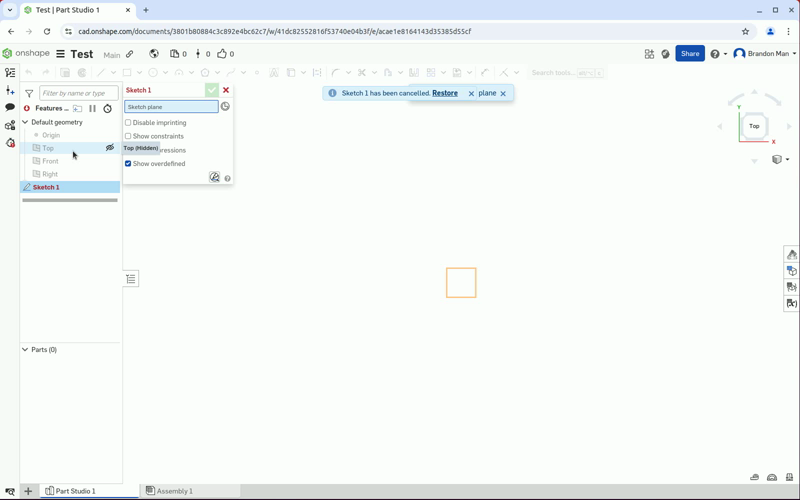
click(73, 150)
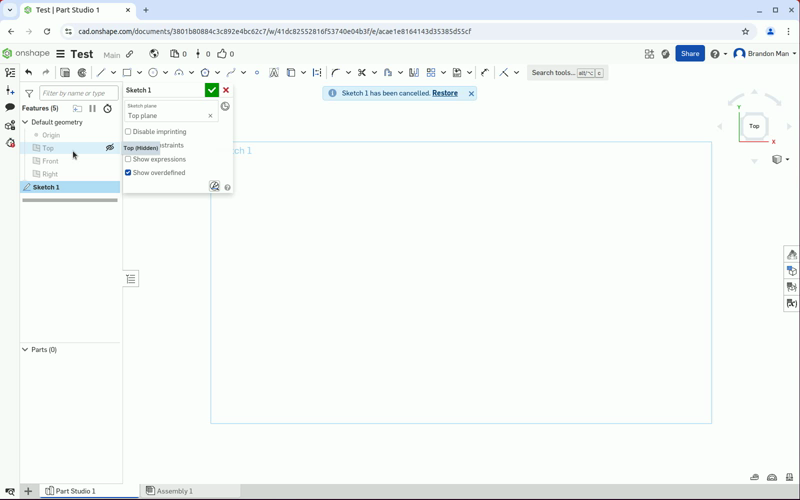
mouse_move(73, 352)
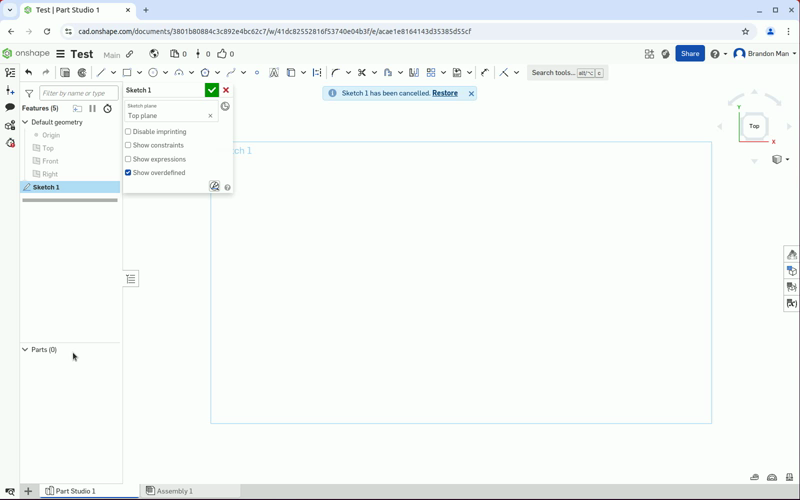
key(y)
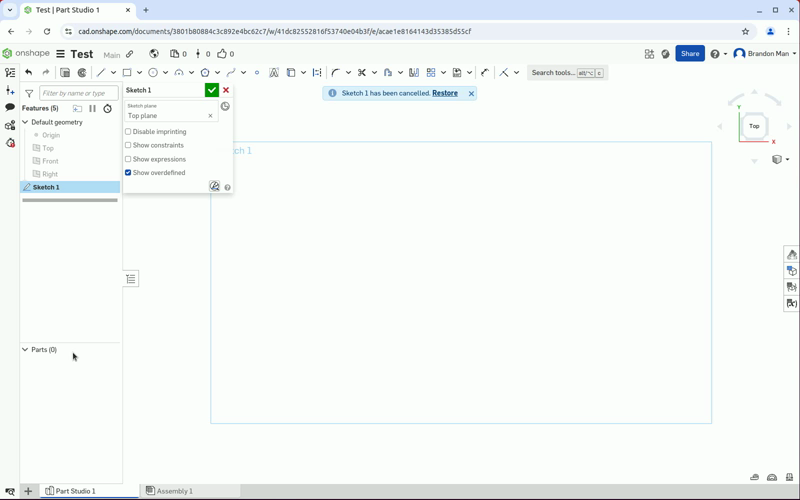
key(a)
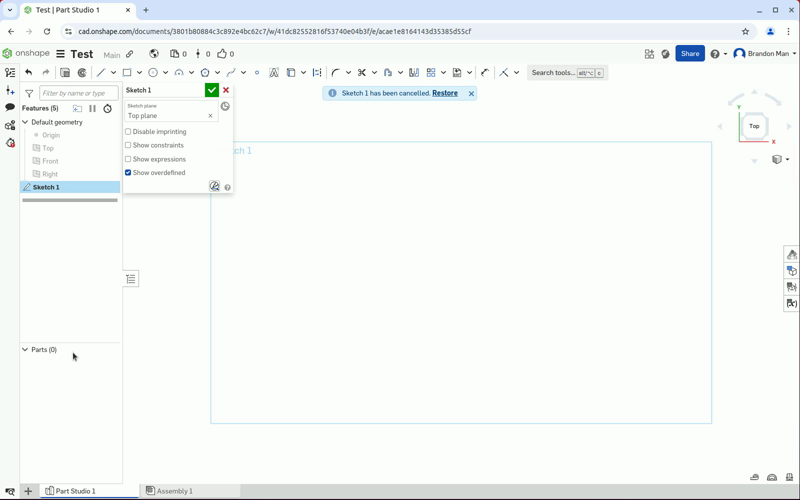
key_down(shift)
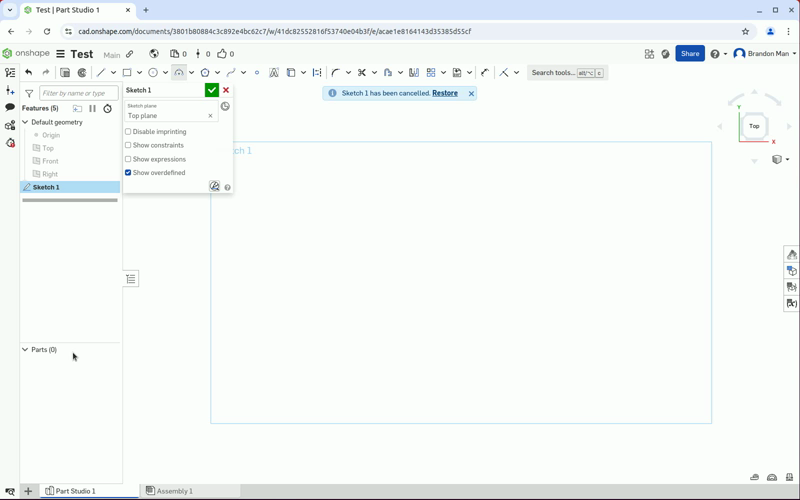
mouse_move(358, 324)
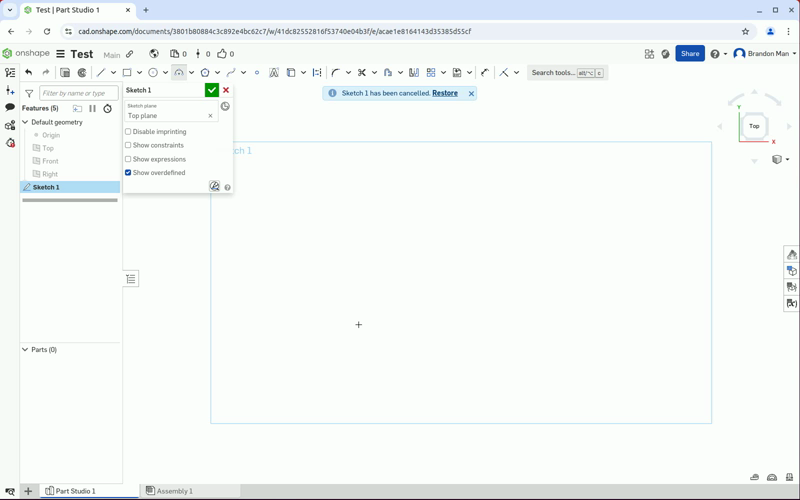
click(358, 324)
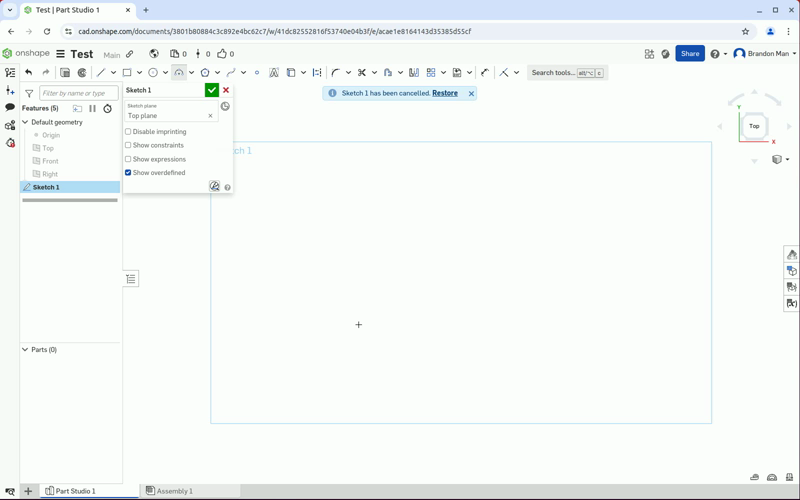
key_up(shift)
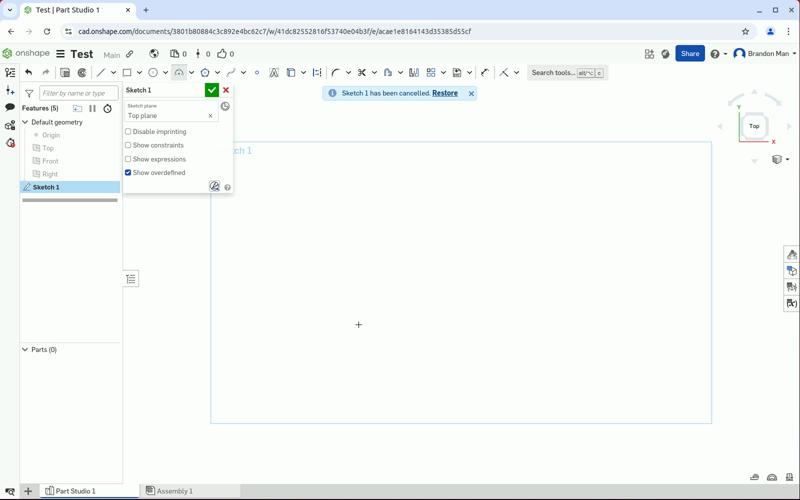
key_down(shift)
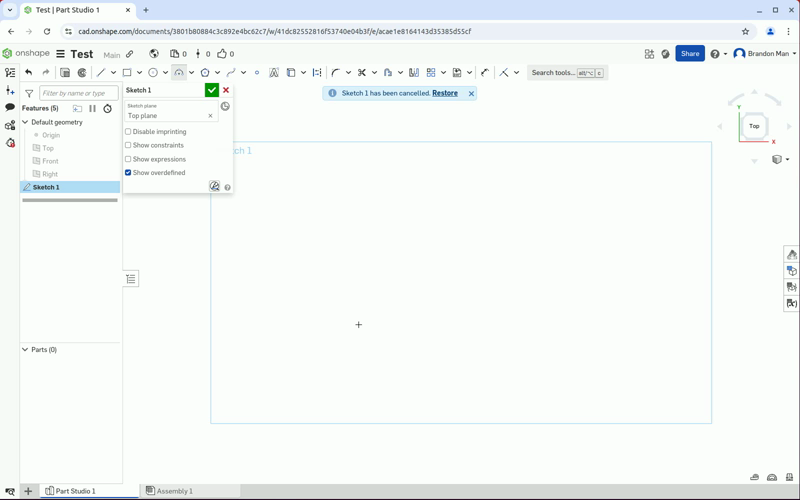
mouse_move(373, 351)
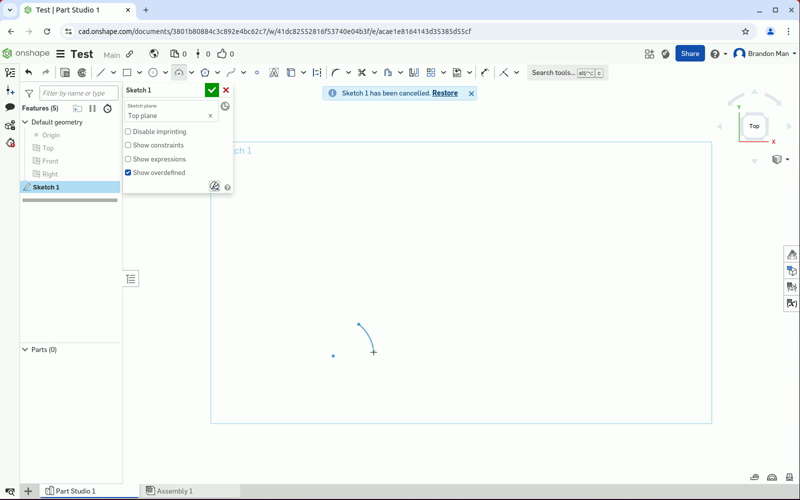
click(373, 351)
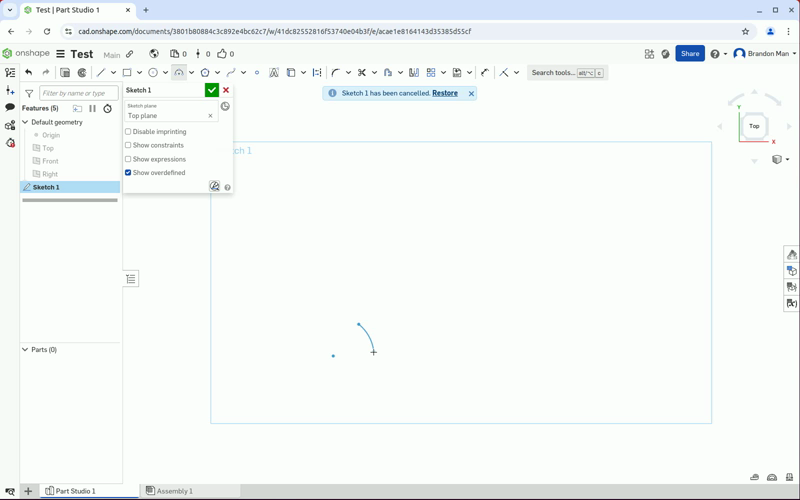
mouse_move(362, 339)
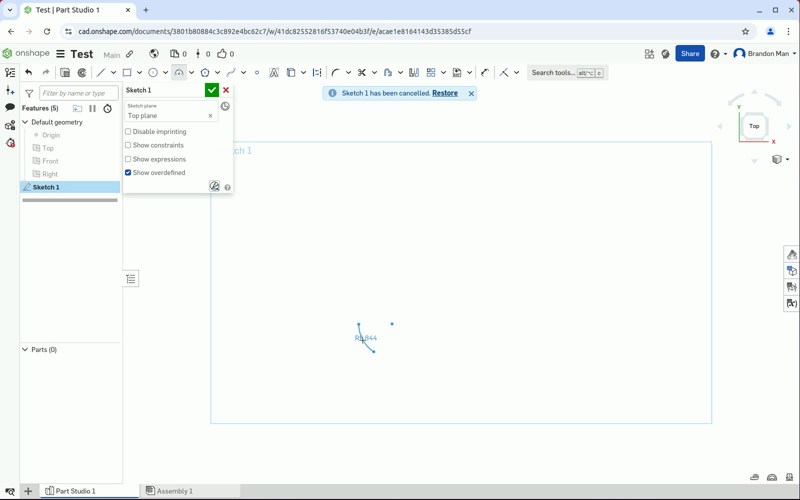
click(362, 339)
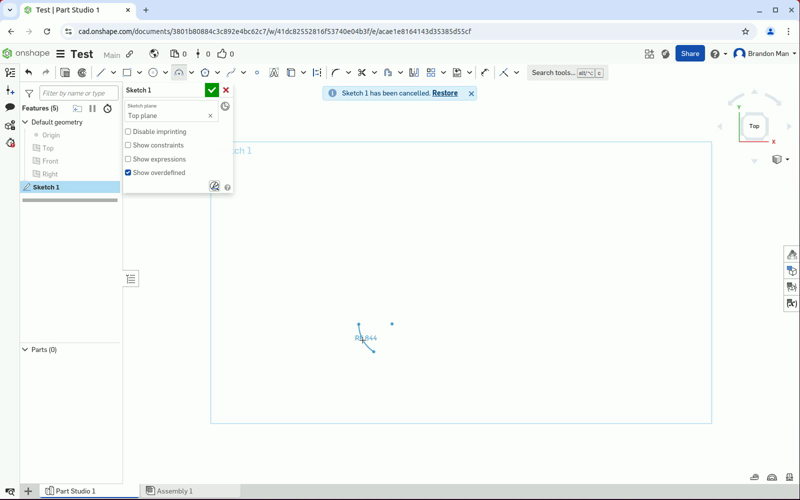
key_up(shift)
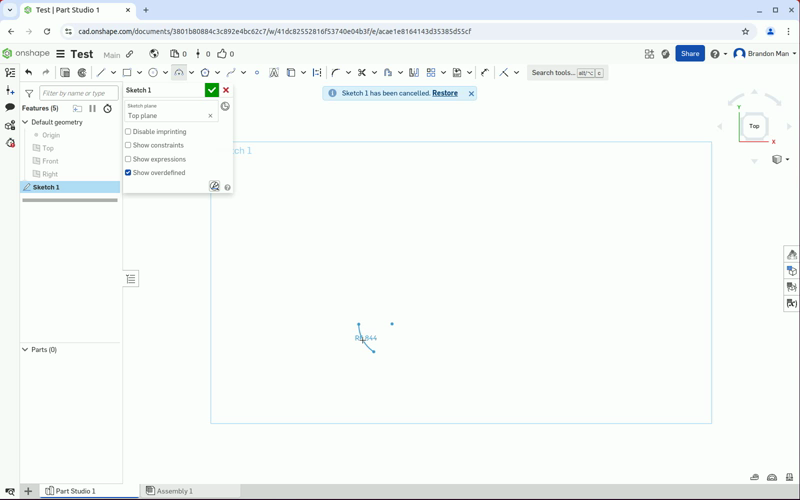
mouse_move(373, 351)
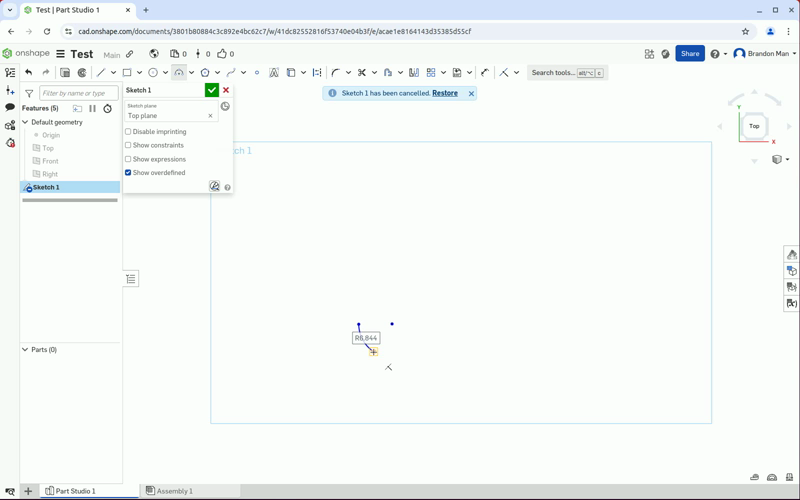
click(373, 351)
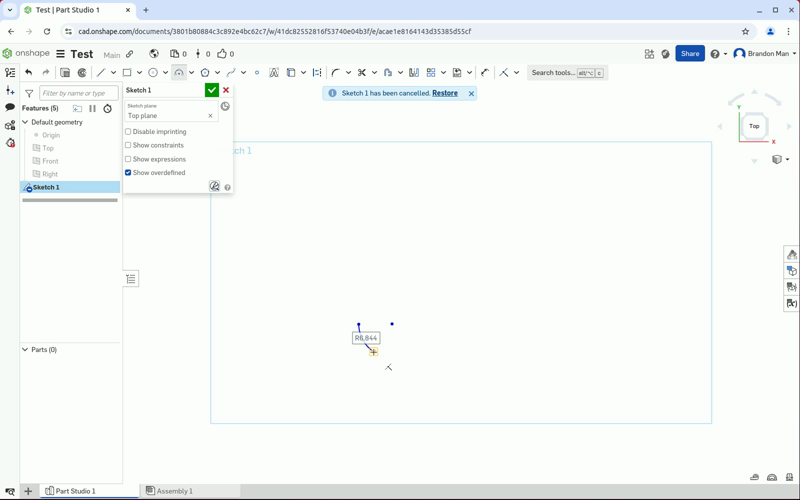
key_down(shift)
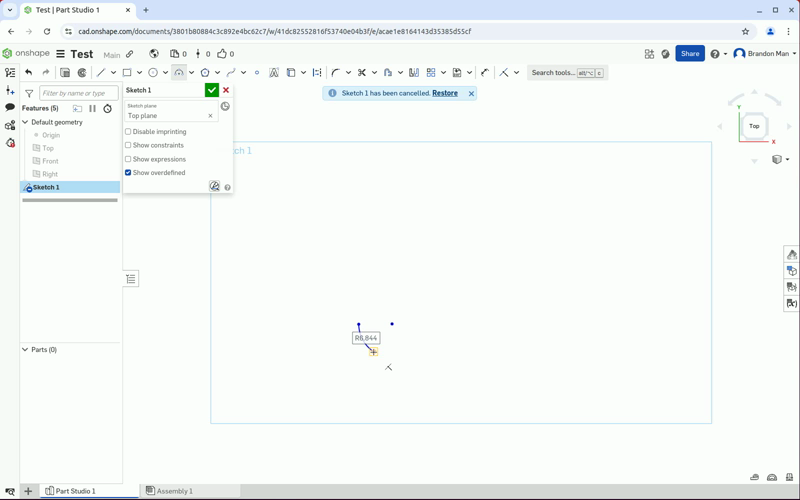
mouse_move(461, 302)
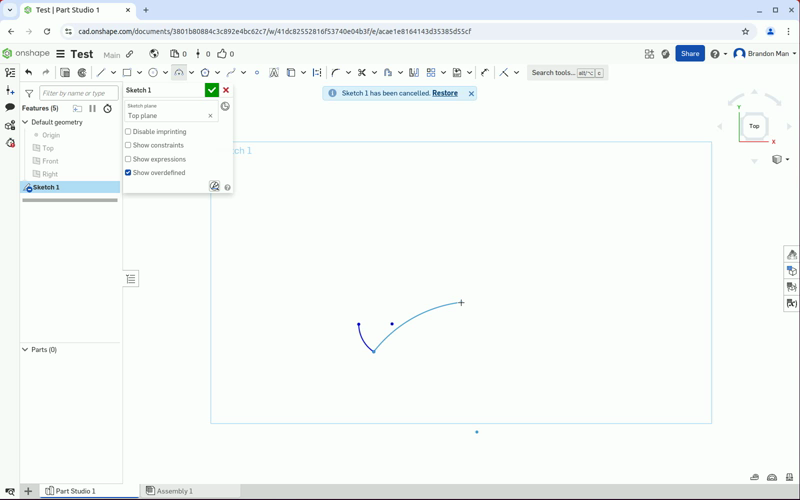
click(461, 302)
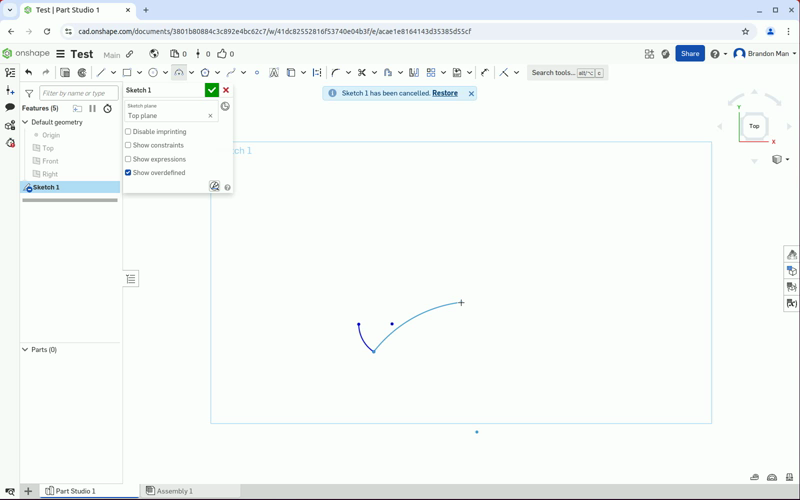
mouse_move(419, 330)
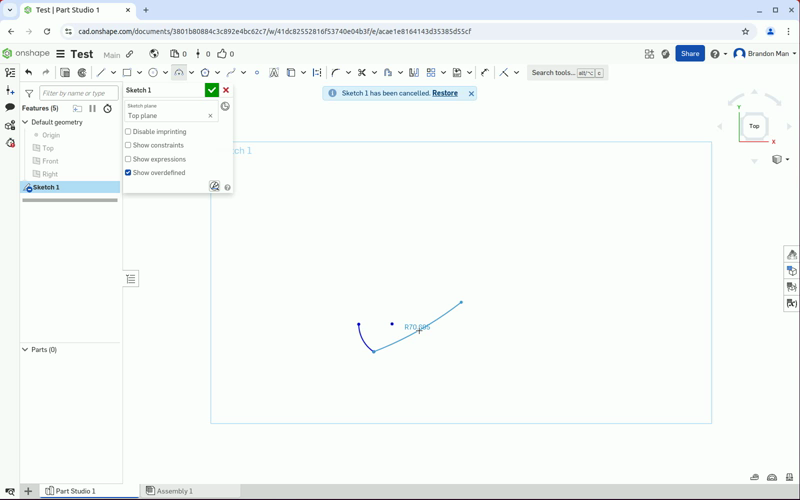
click(419, 330)
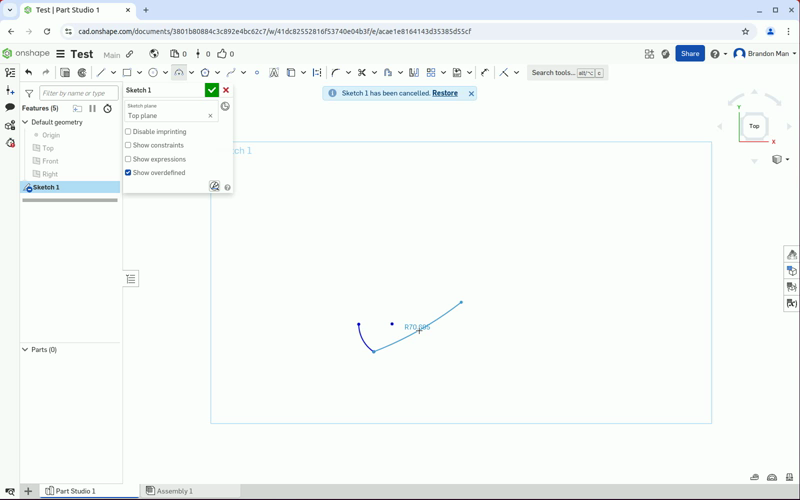
key_up(shift)
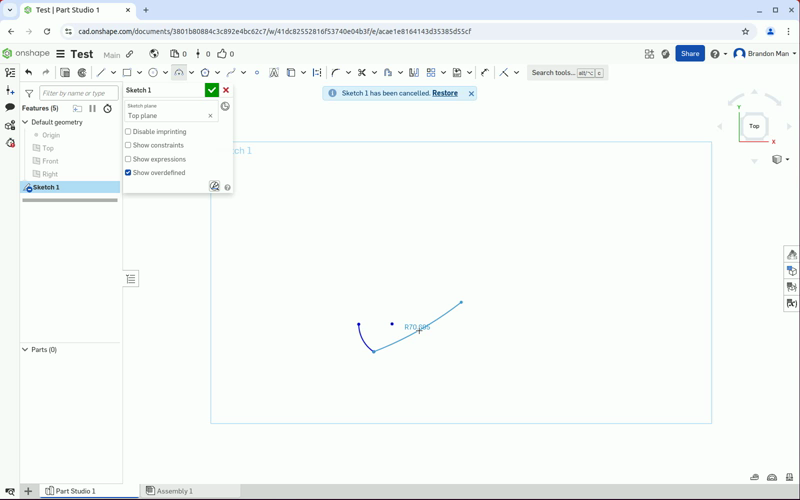
mouse_move(461, 302)
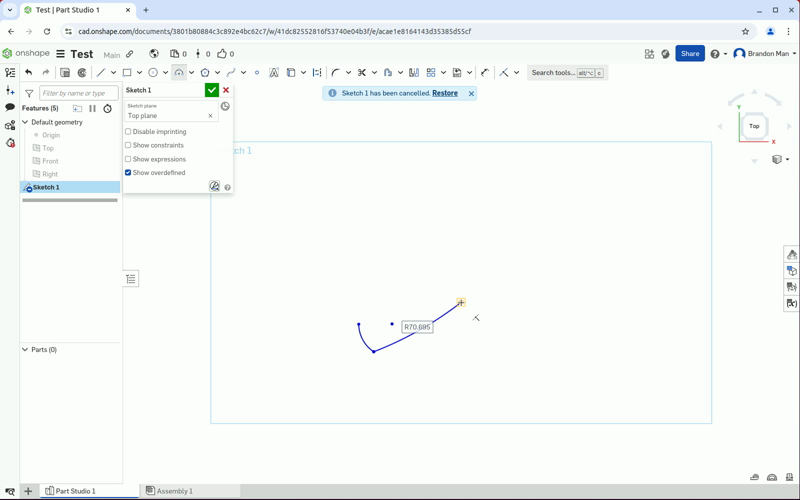
click(461, 302)
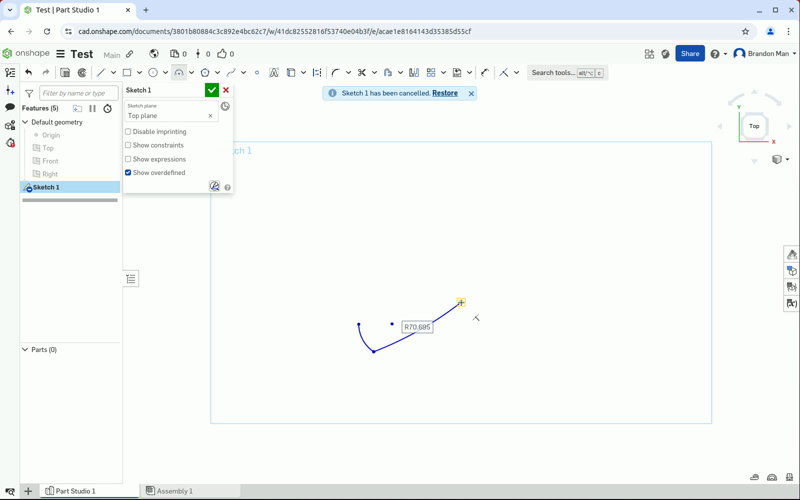
key_down(shift)
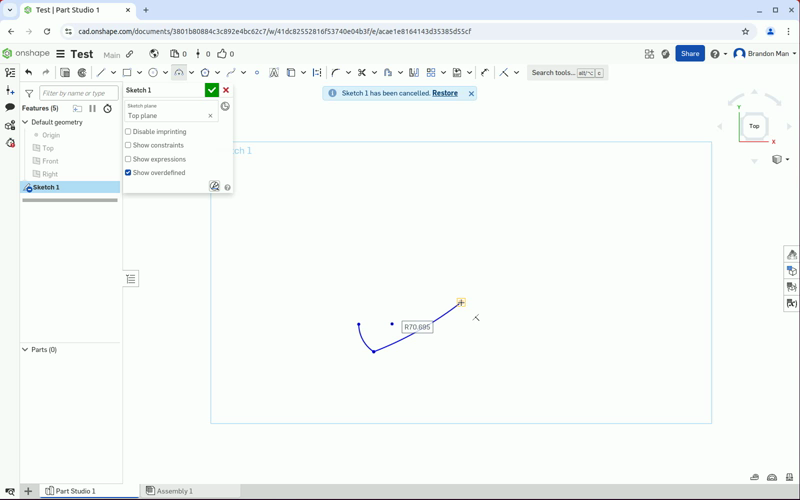
mouse_move(546, 351)
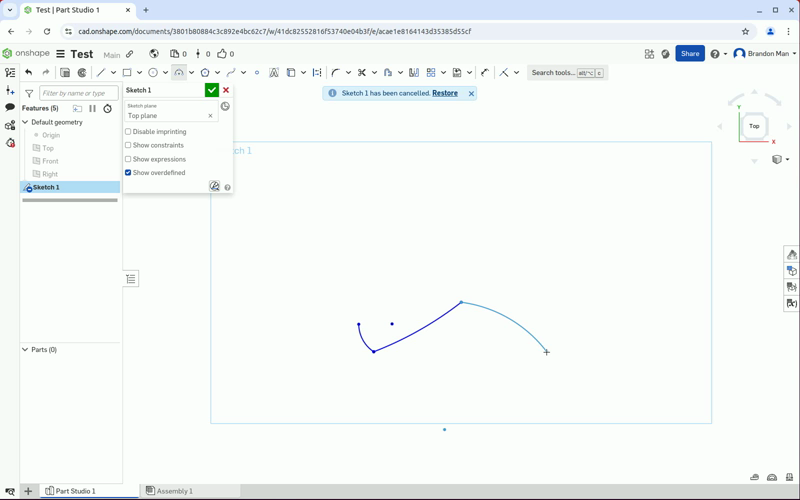
click(546, 351)
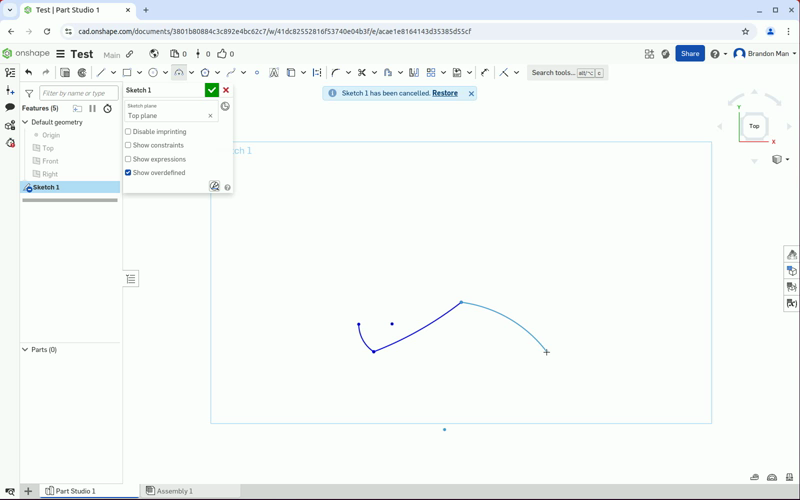
mouse_move(502, 330)
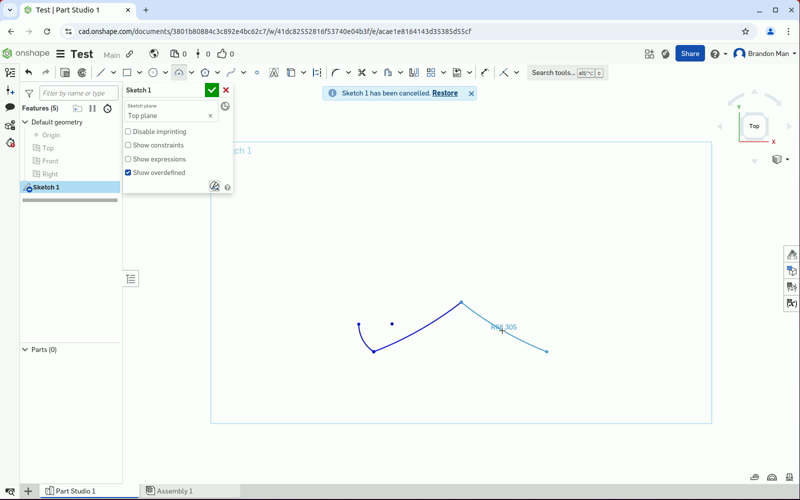
click(502, 330)
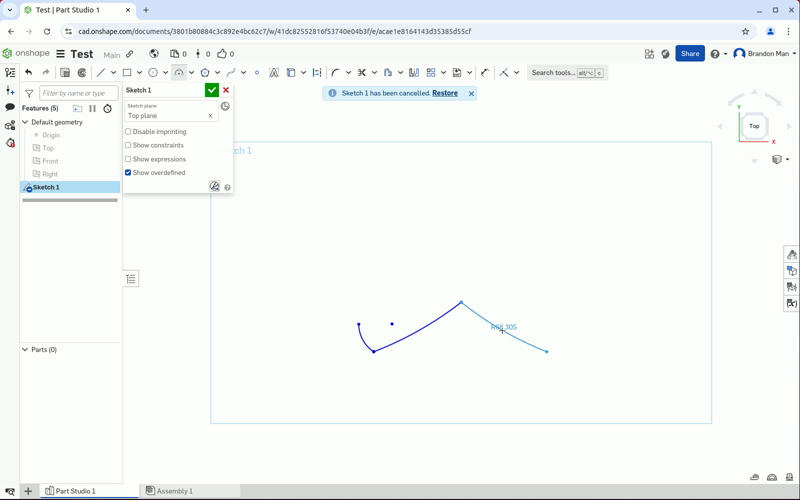
key_up(shift)
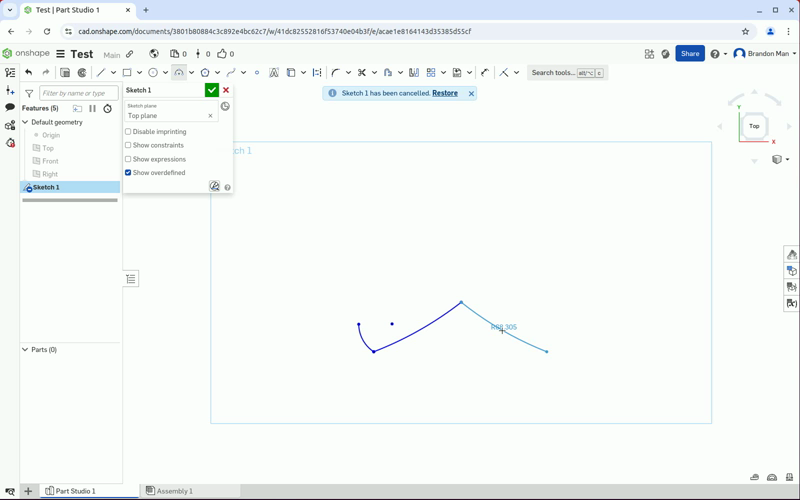
mouse_move(546, 351)
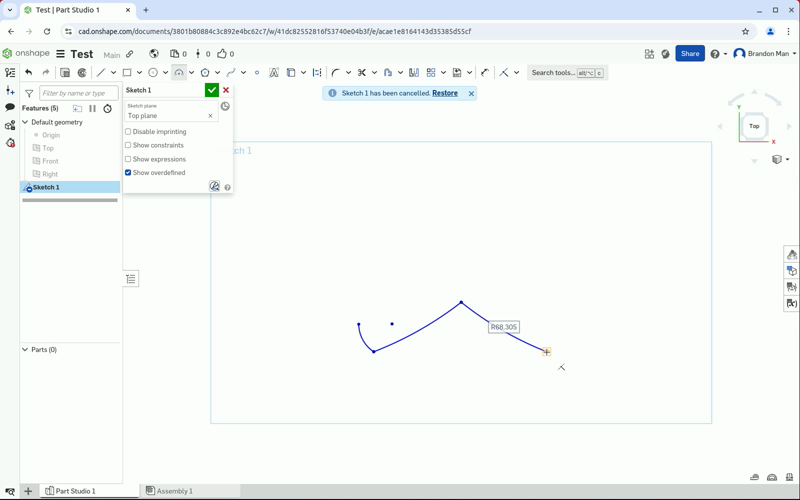
click(546, 351)
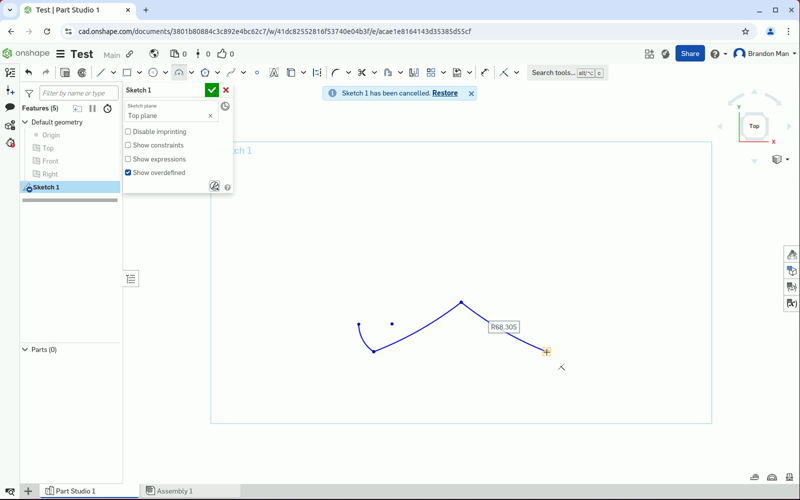
key_down(shift)
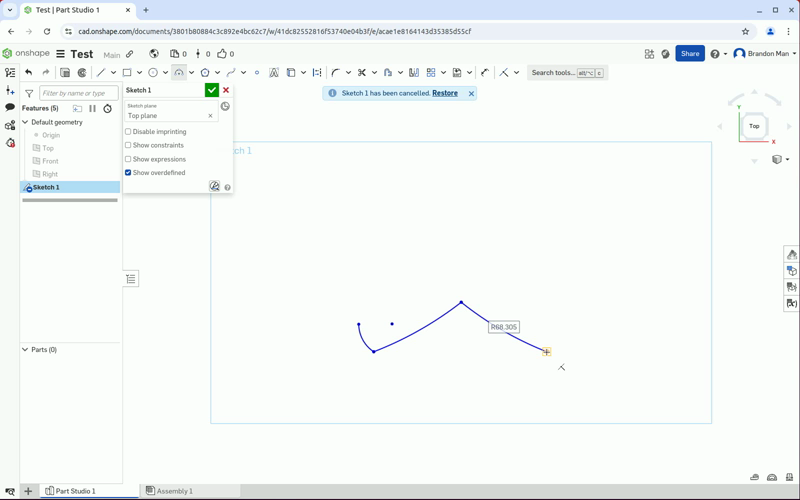
mouse_move(561, 324)
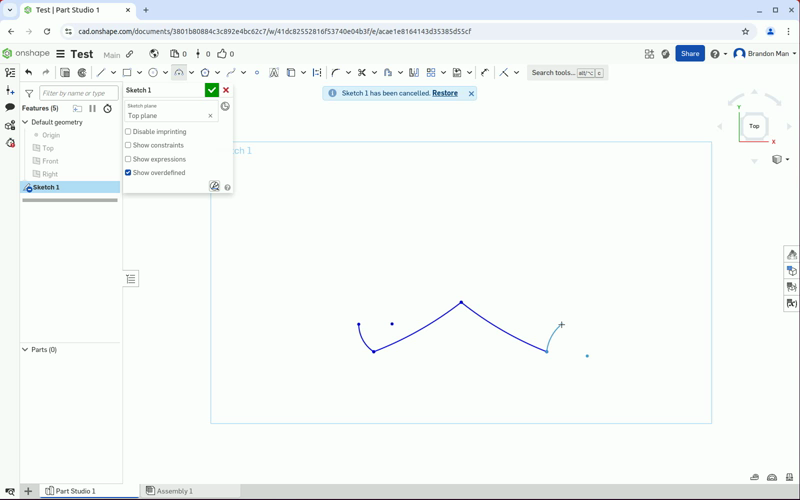
click(561, 324)
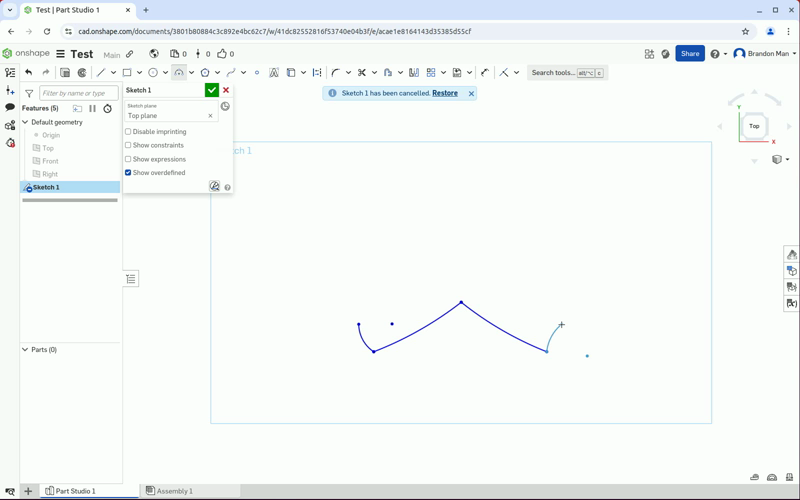
mouse_move(557, 339)
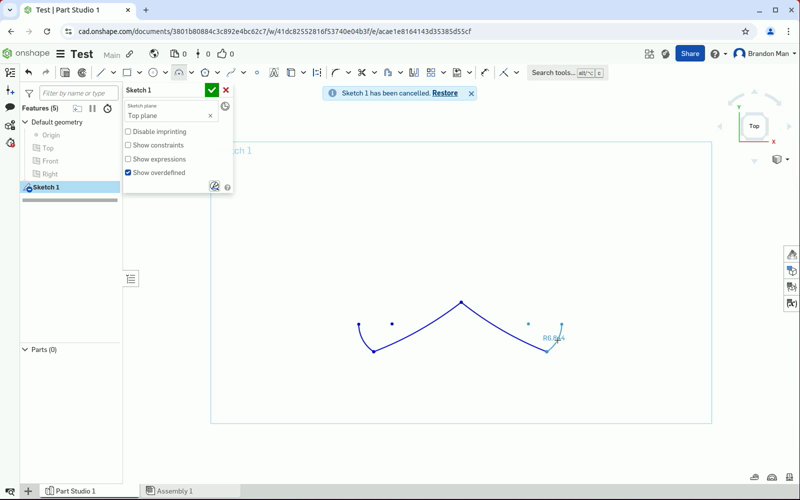
click(557, 339)
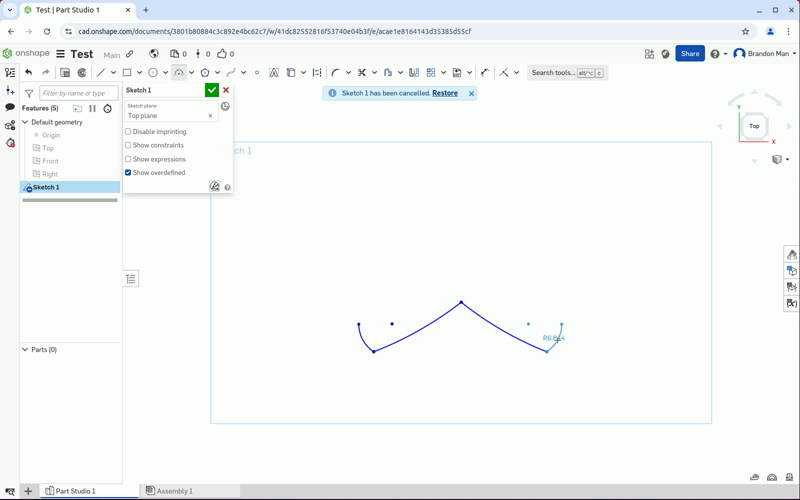
key_up(shift)
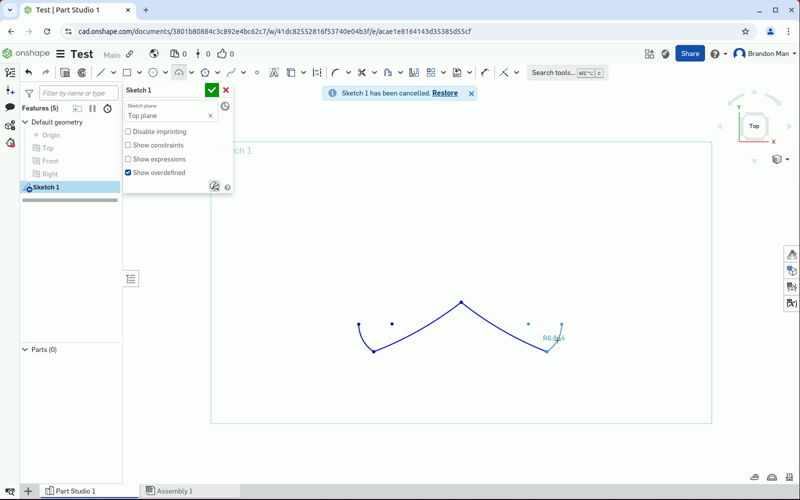
mouse_move(561, 324)
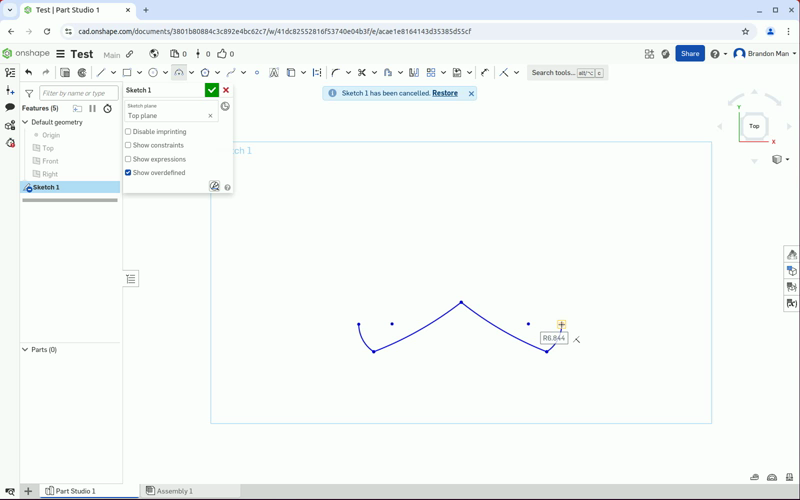
click(561, 324)
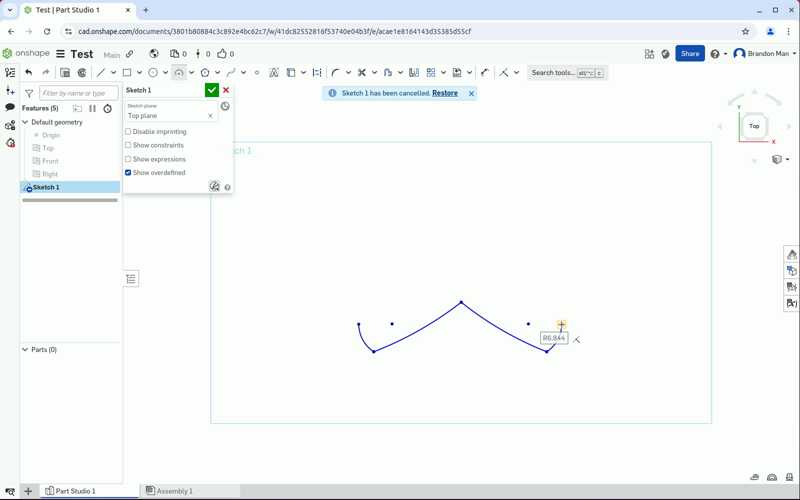
key_down(shift)
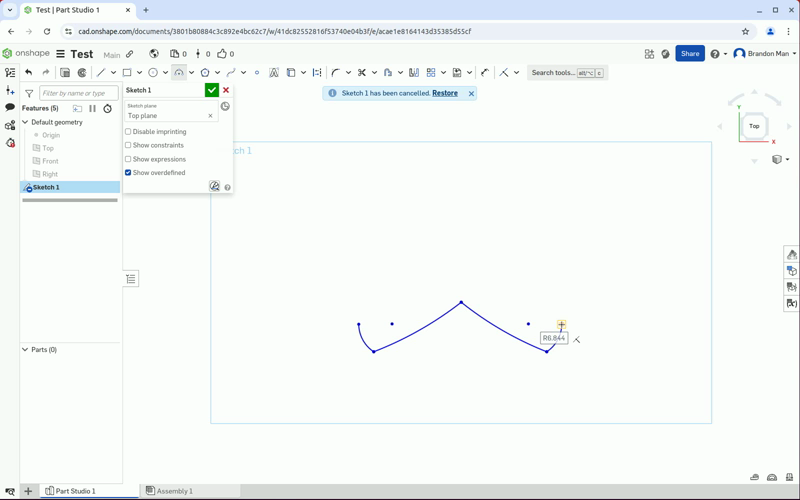
mouse_move(478, 272)
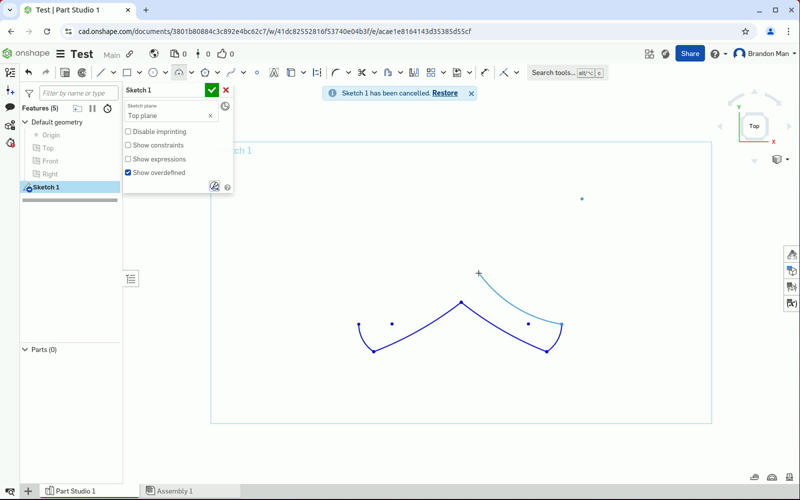
click(478, 272)
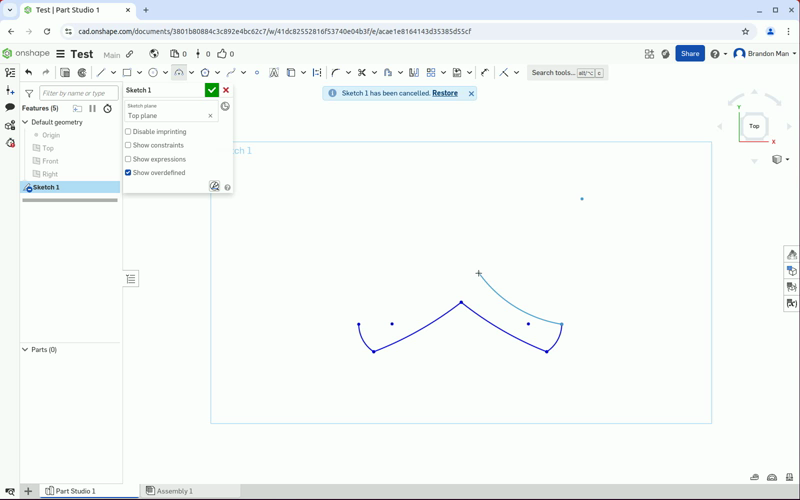
mouse_move(522, 295)
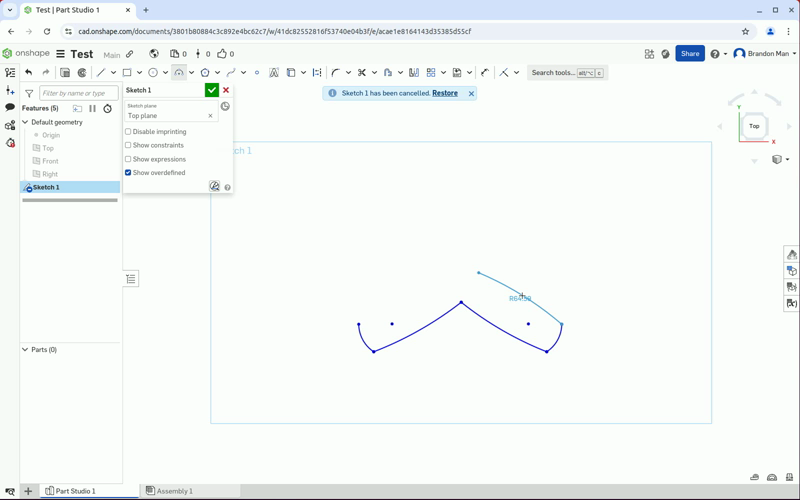
click(522, 295)
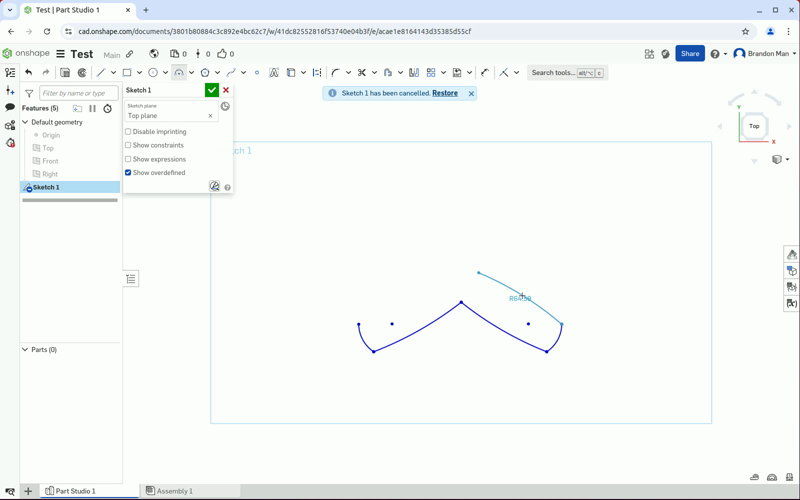
key_up(shift)
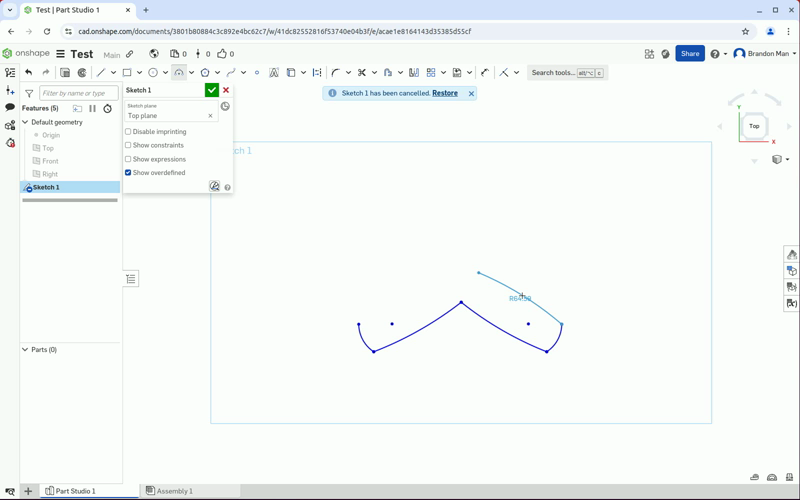
mouse_move(478, 272)
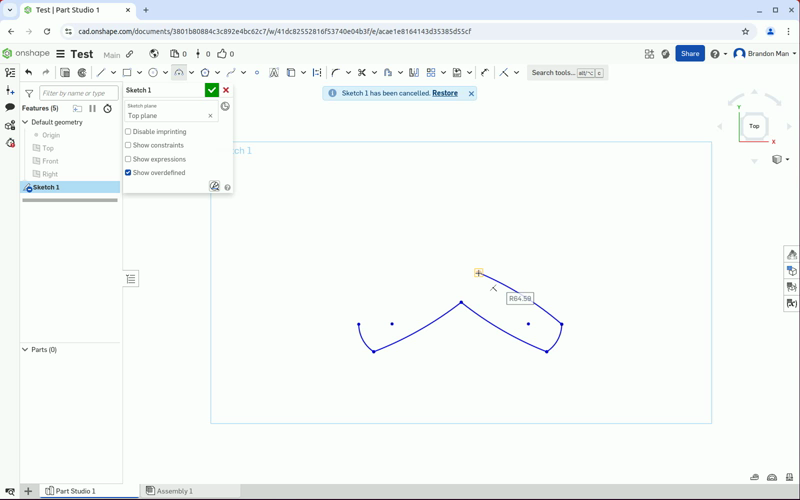
click(478, 272)
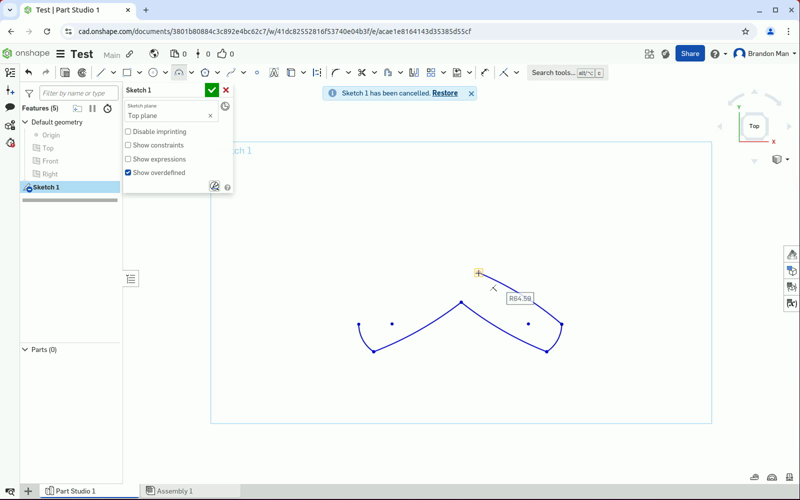
key_down(shift)
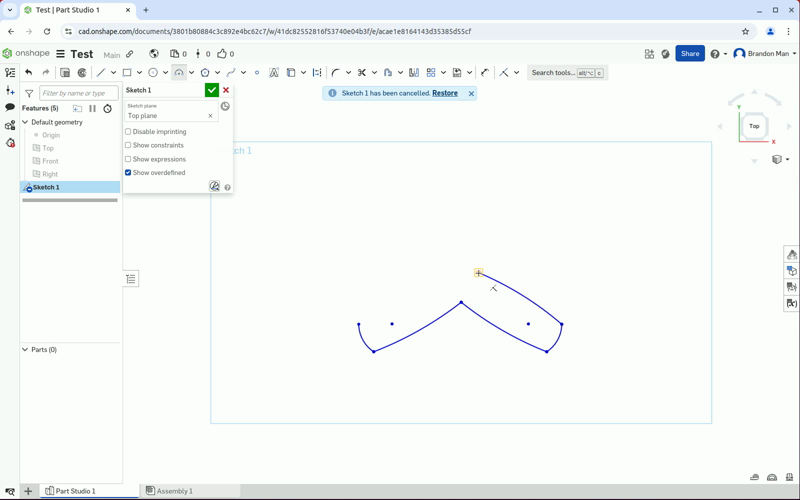
mouse_move(476, 174)
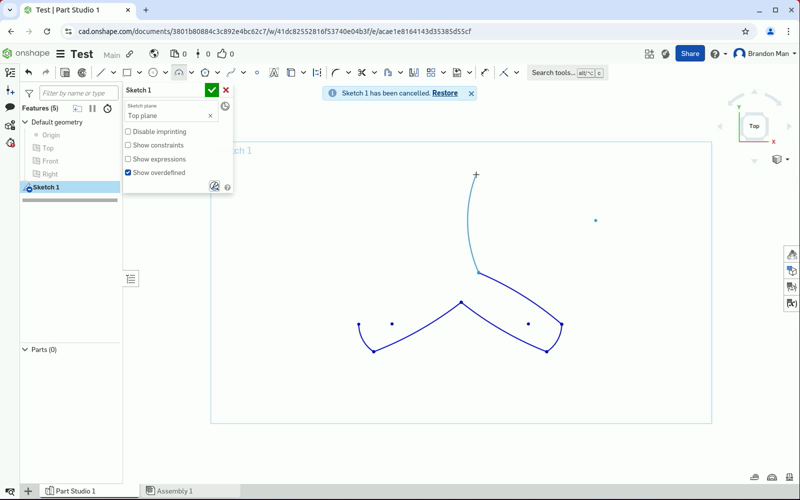
click(476, 174)
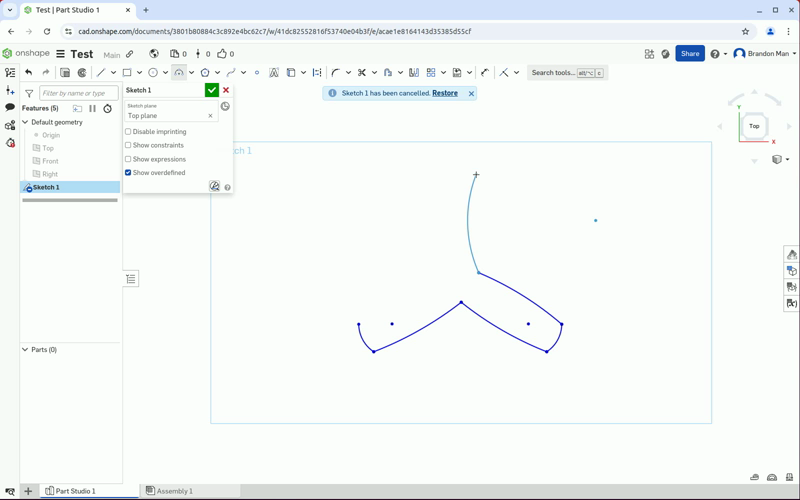
mouse_move(480, 223)
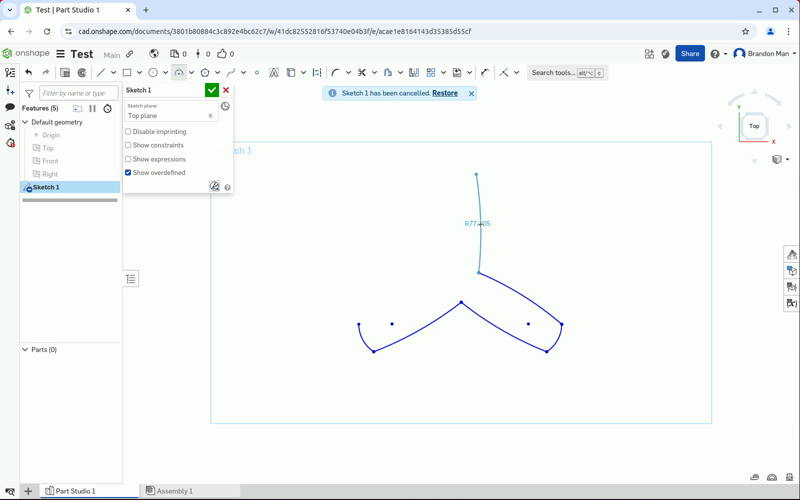
click(480, 223)
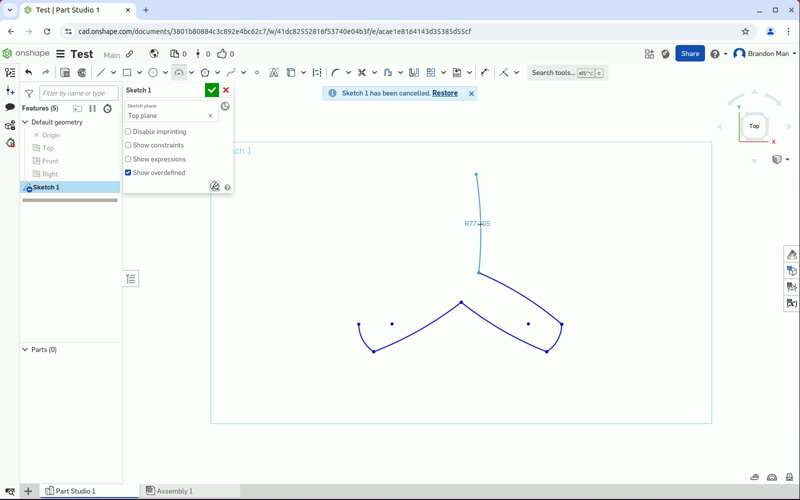
key_up(shift)
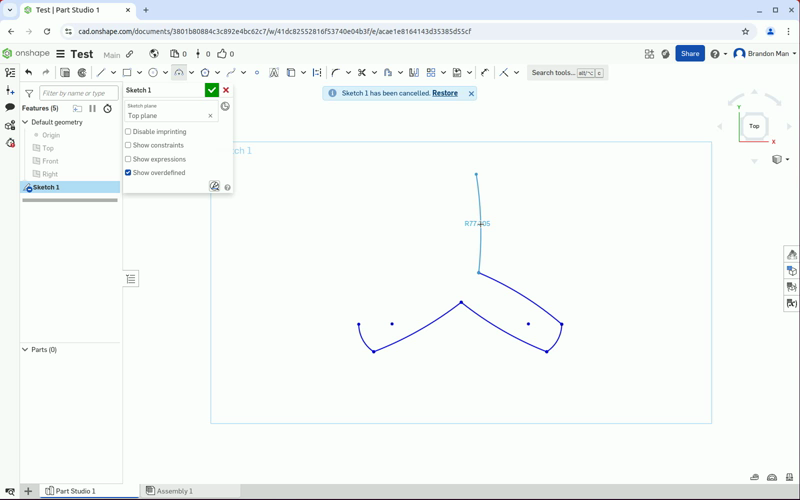
mouse_move(476, 174)
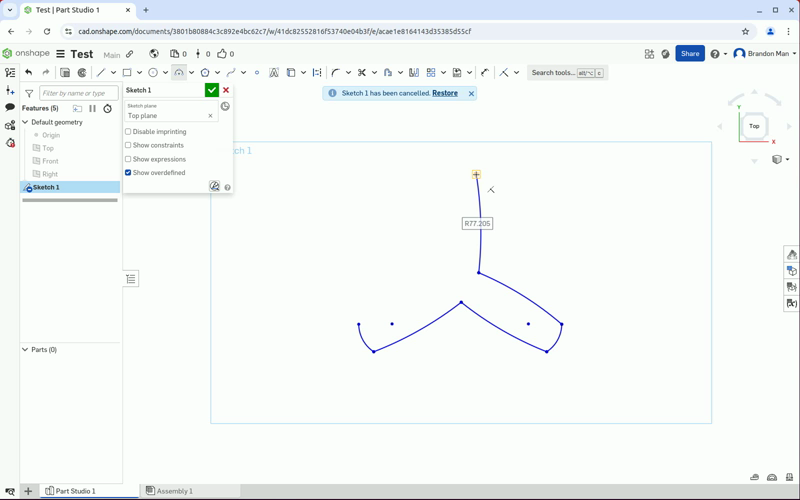
click(476, 174)
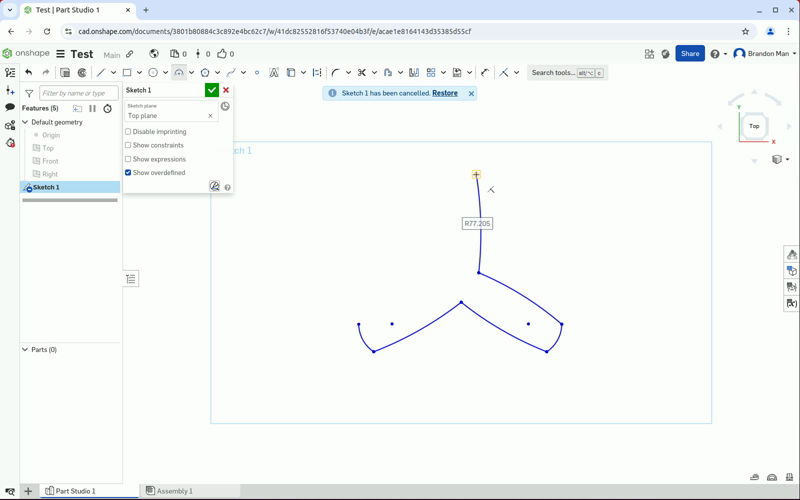
key_down(shift)
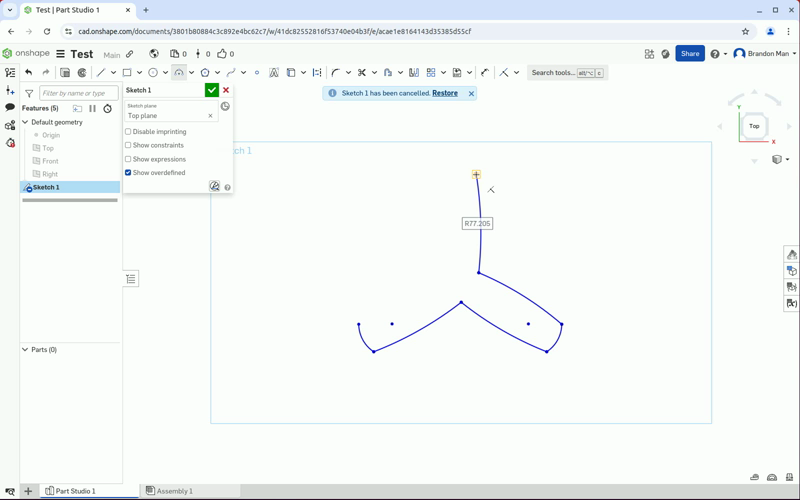
mouse_move(444, 174)
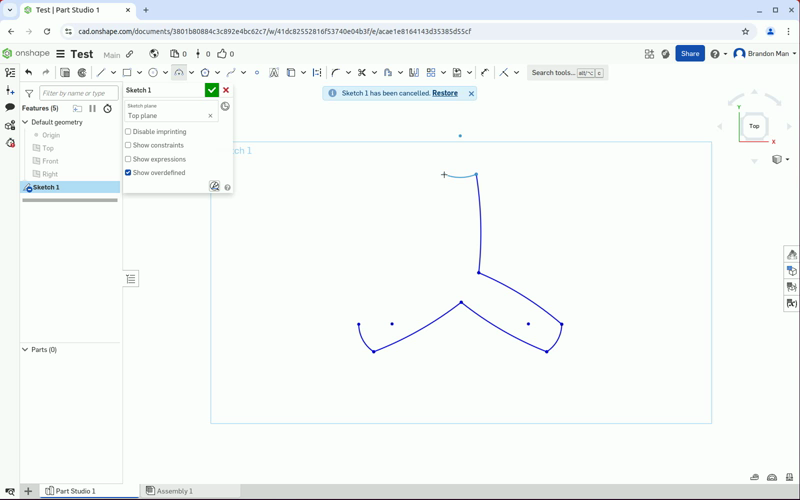
click(444, 174)
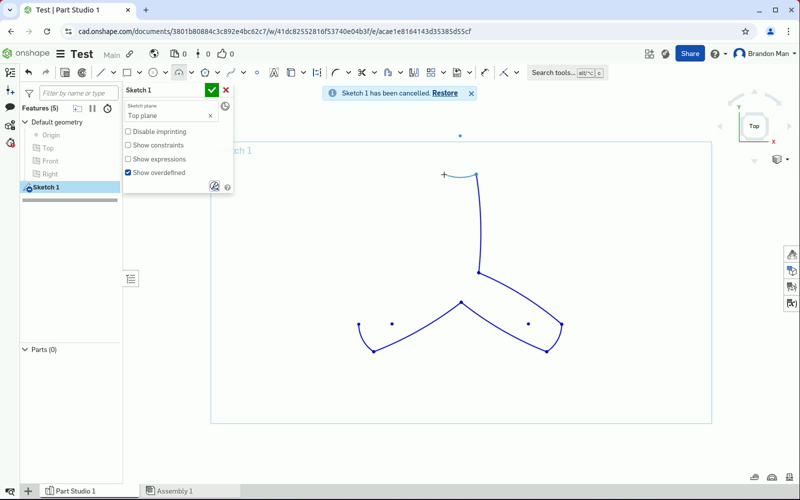
mouse_move(460, 170)
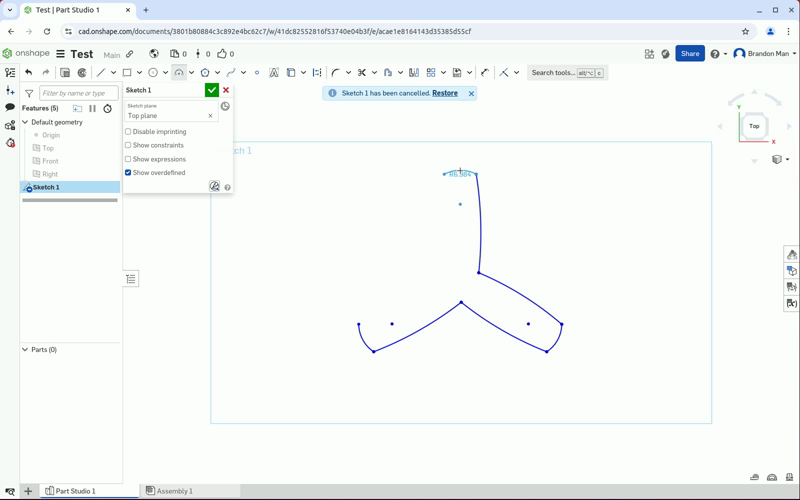
click(460, 170)
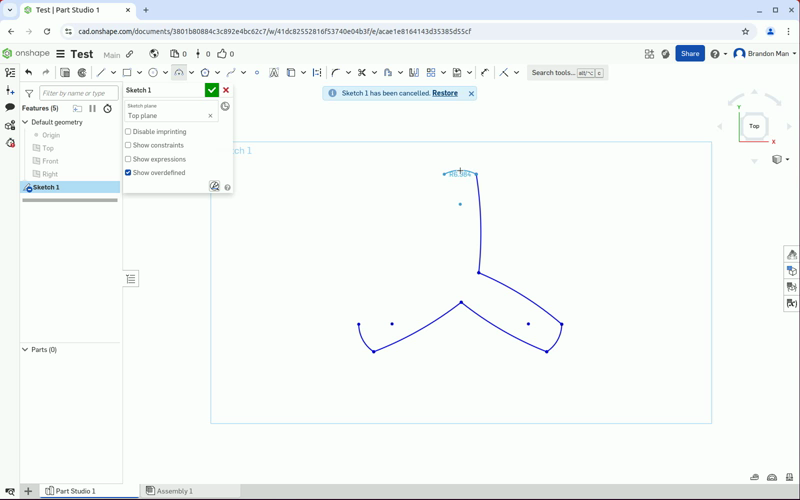
key_up(shift)
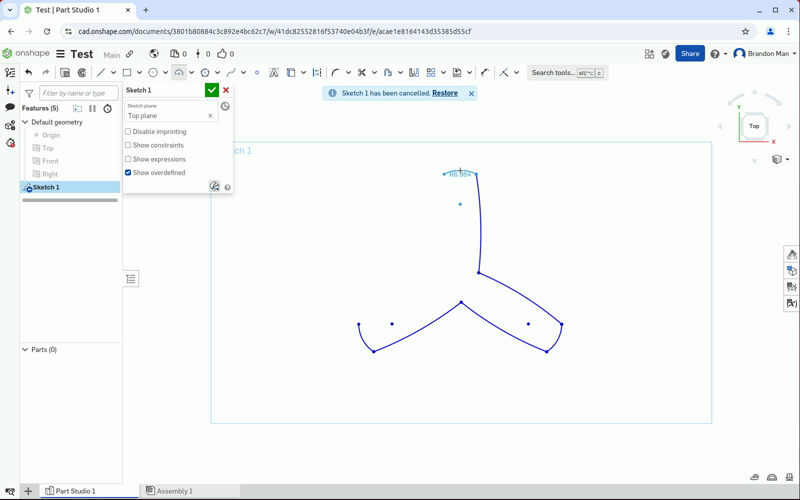
mouse_move(444, 174)
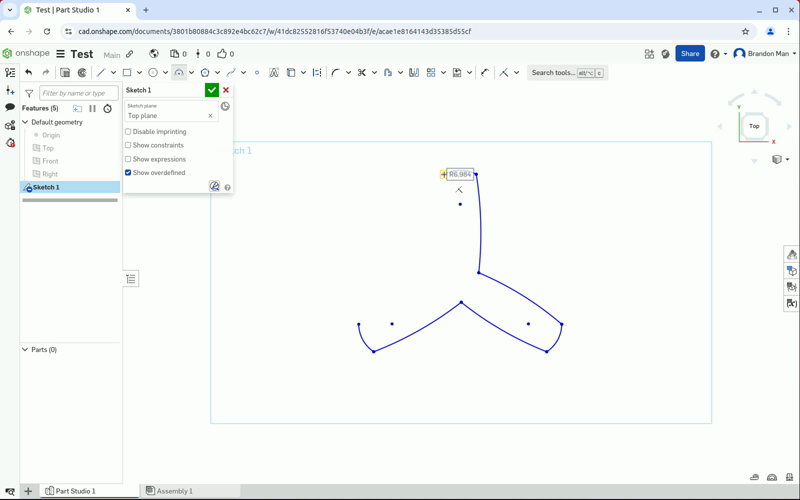
click(444, 174)
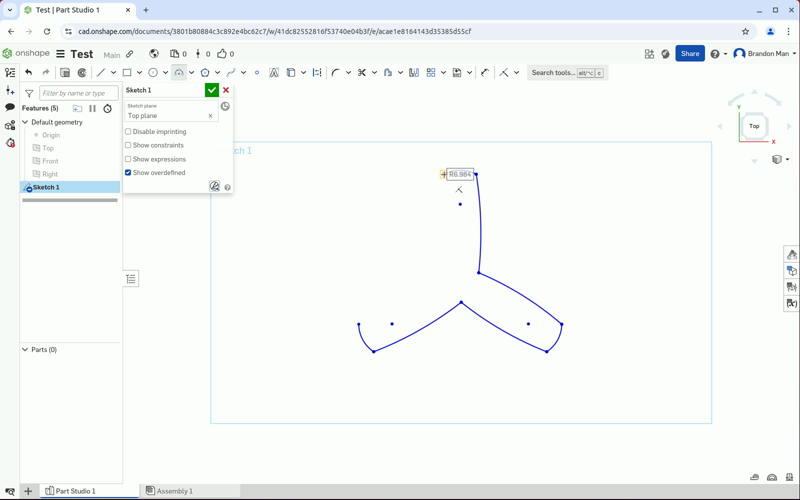
key_down(shift)
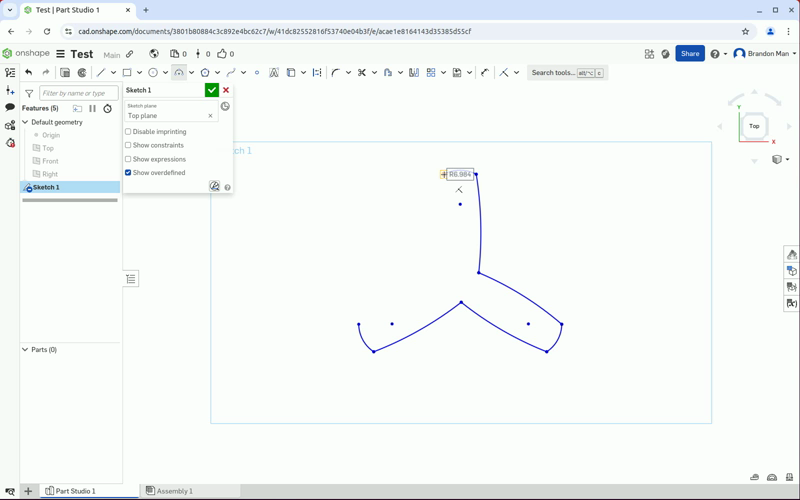
mouse_move(442, 272)
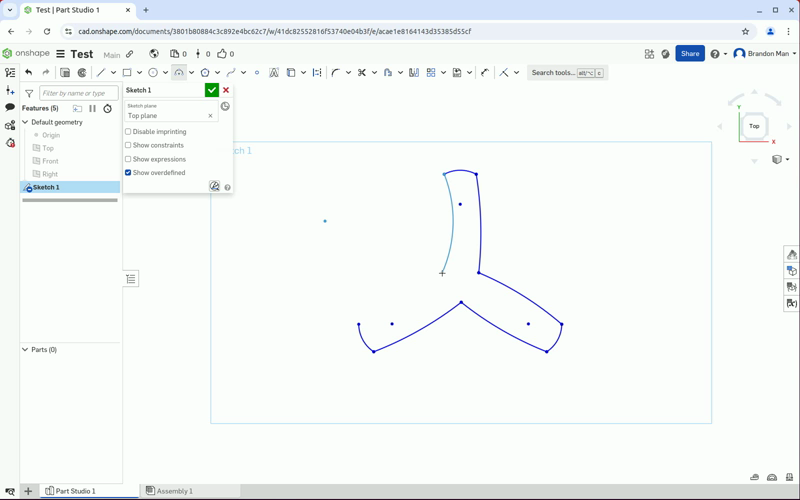
click(442, 272)
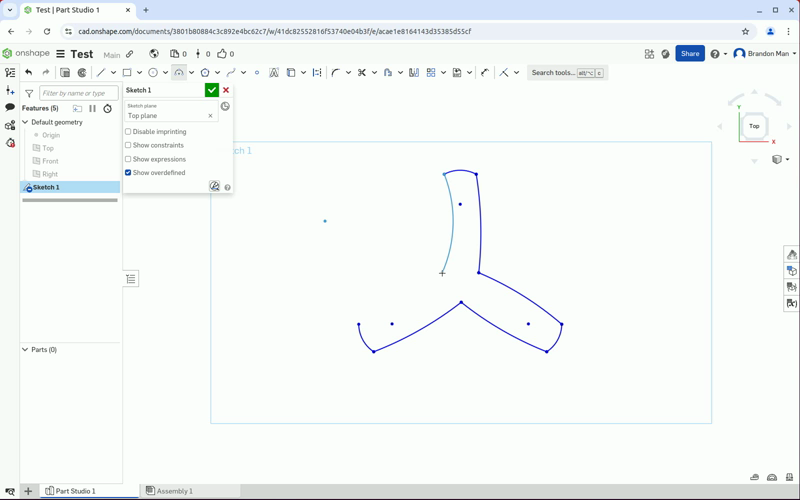
mouse_move(439, 223)
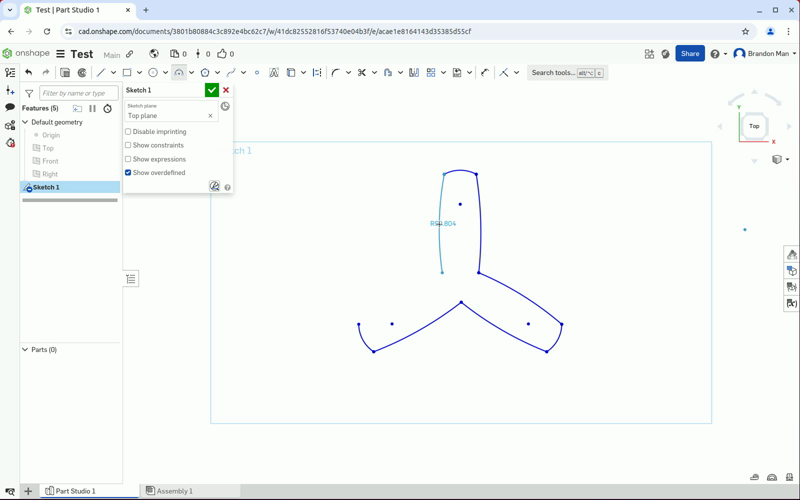
click(439, 223)
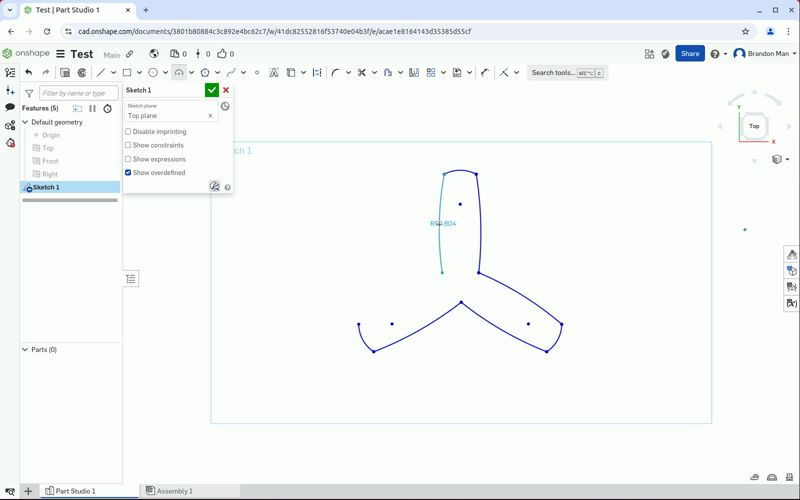
key_up(shift)
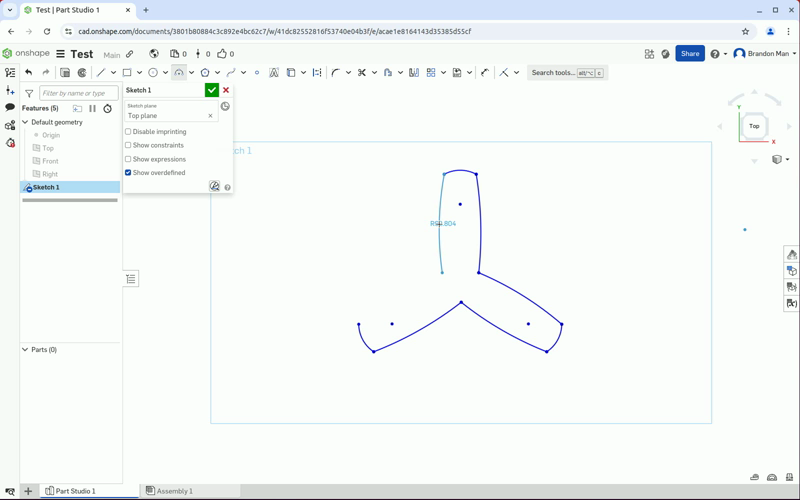
mouse_move(442, 272)
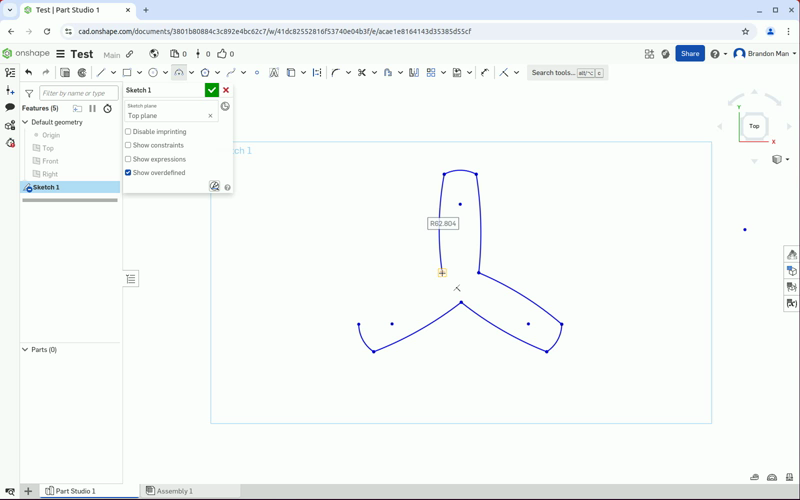
click(442, 272)
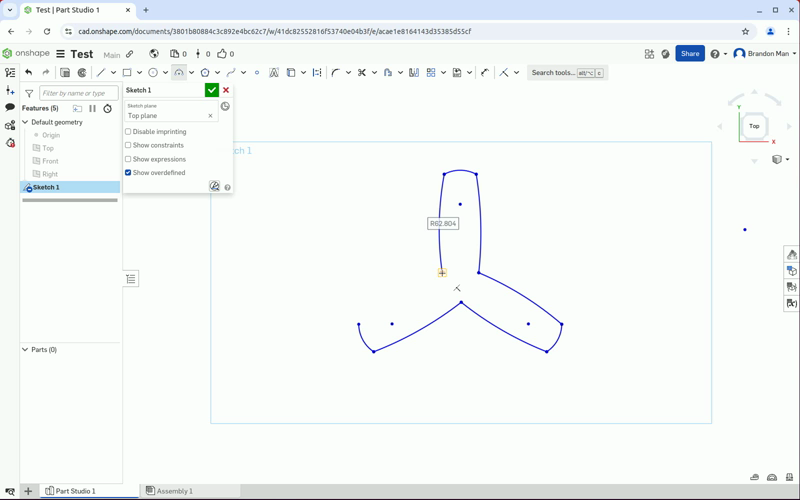
mouse_move(358, 324)
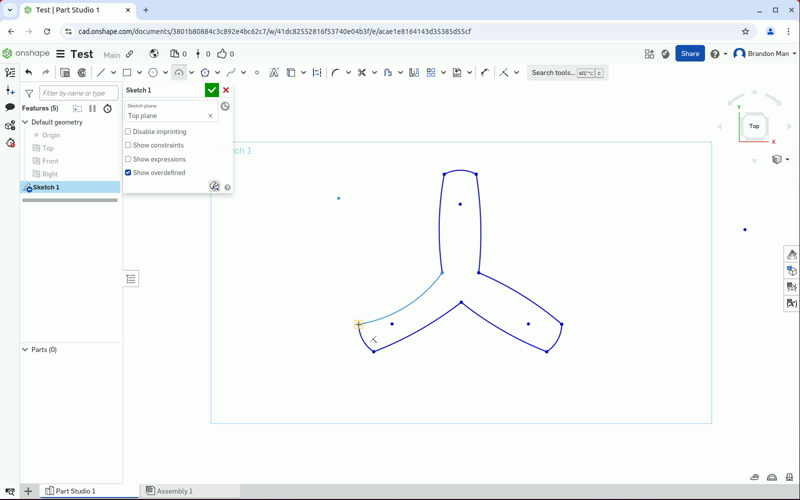
click(358, 324)
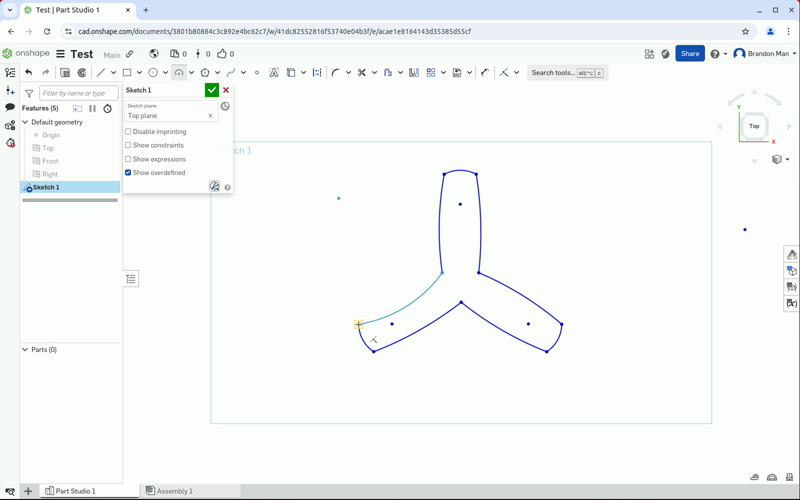
key_down(shift)
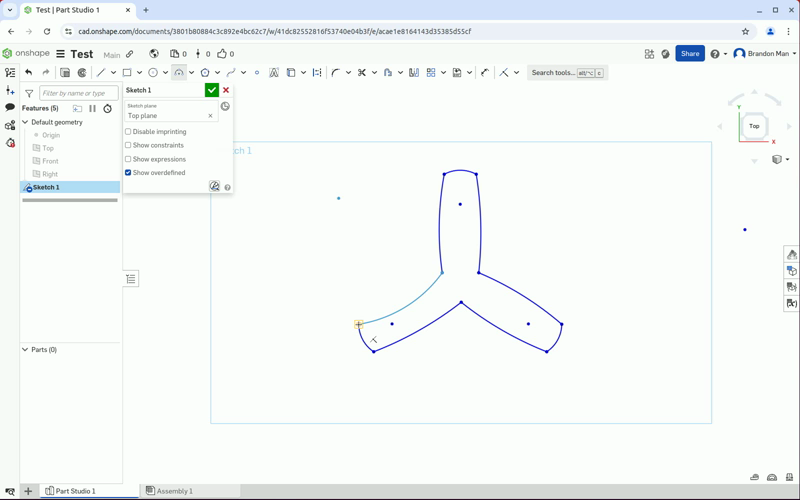
mouse_move(398, 295)
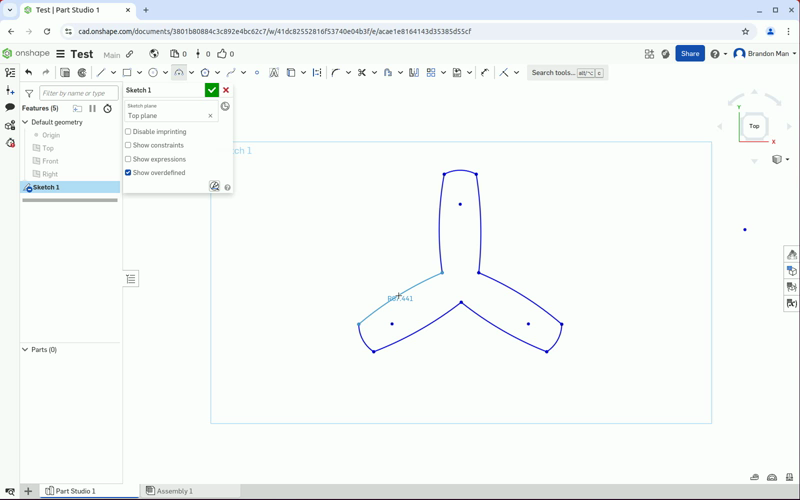
click(398, 295)
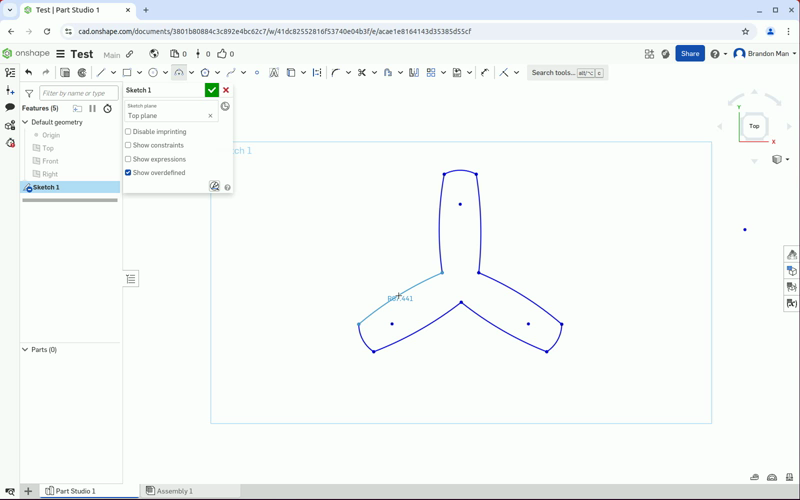
key_up(shift)
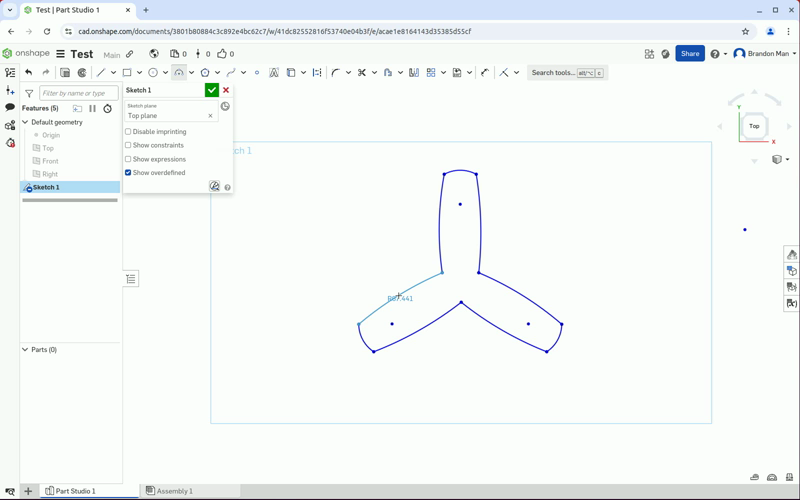
key(esc)
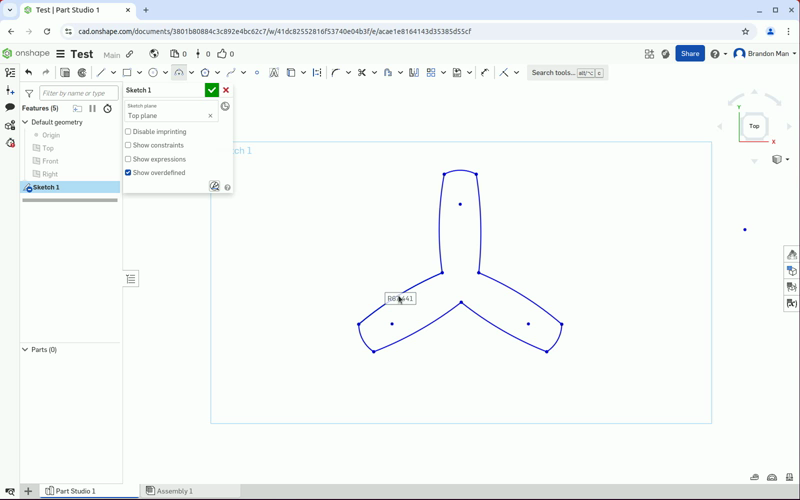
key(a)
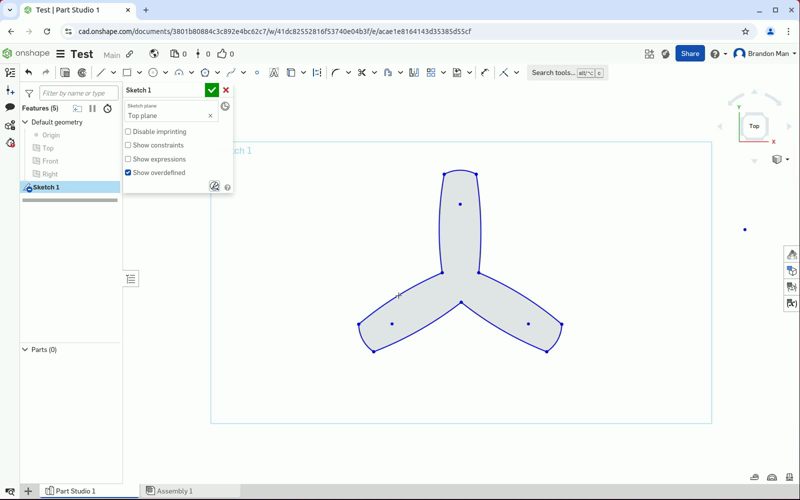
key_down(shift)
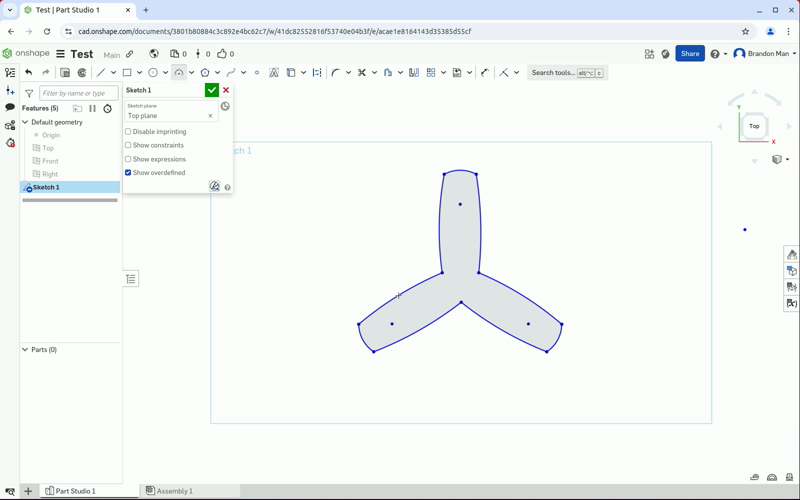
mouse_move(362, 326)
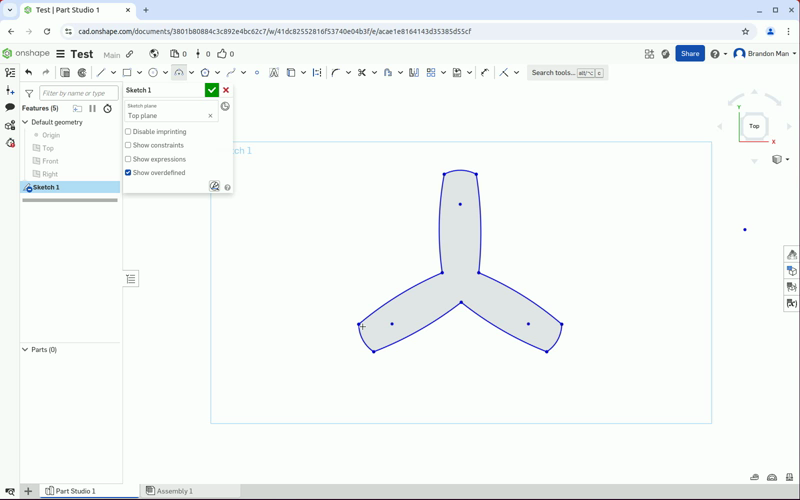
click(362, 326)
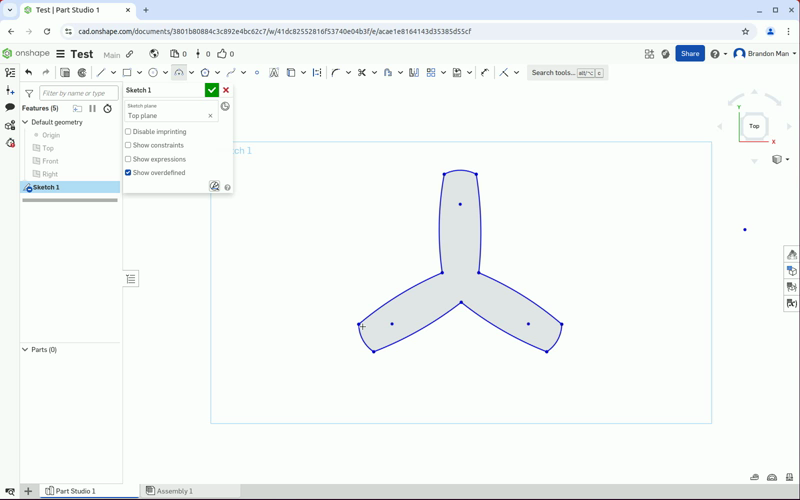
key_up(shift)
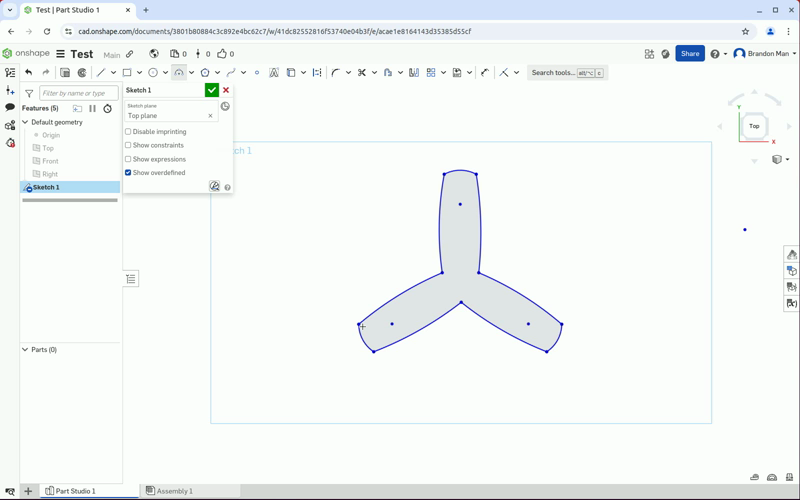
key_down(shift)
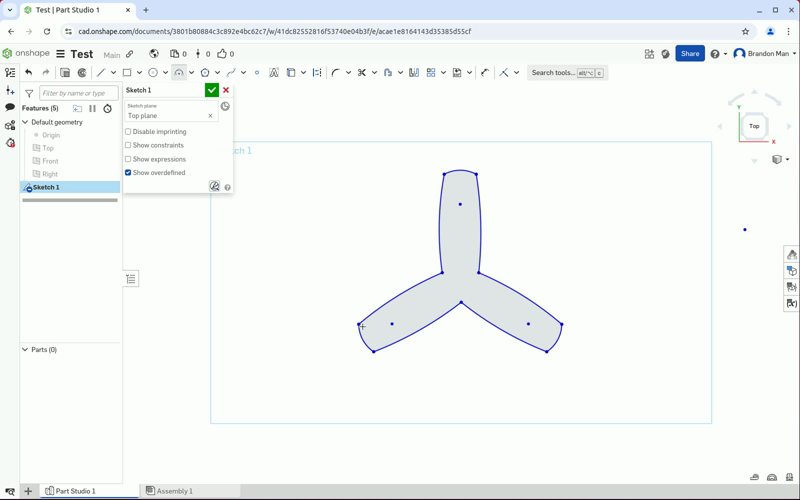
mouse_move(373, 347)
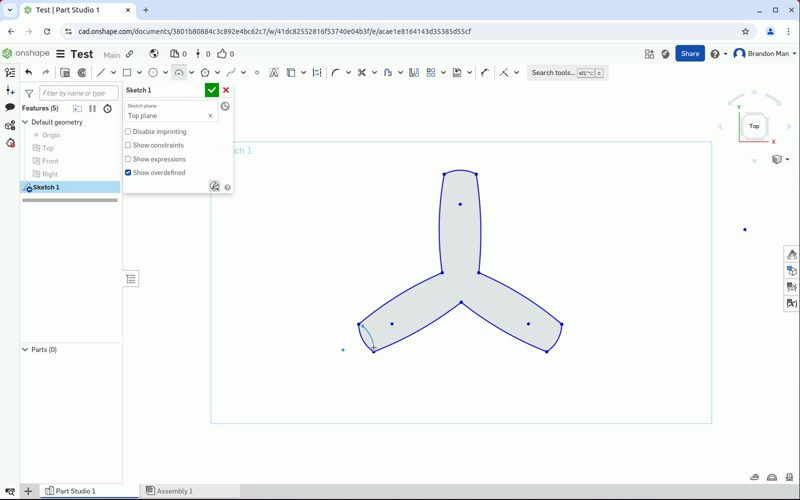
scroll(6)
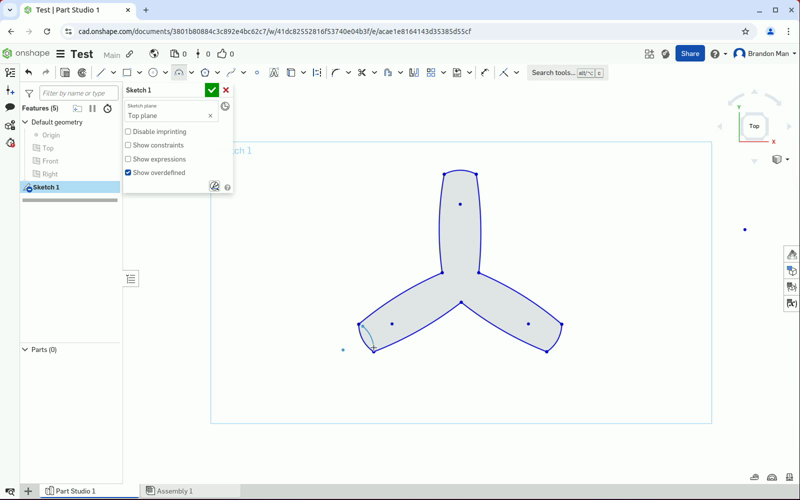
scroll(6)
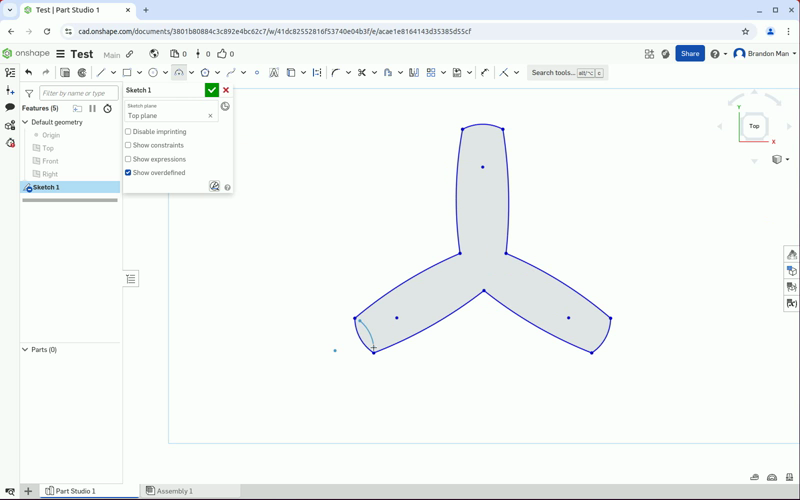
scroll(6)
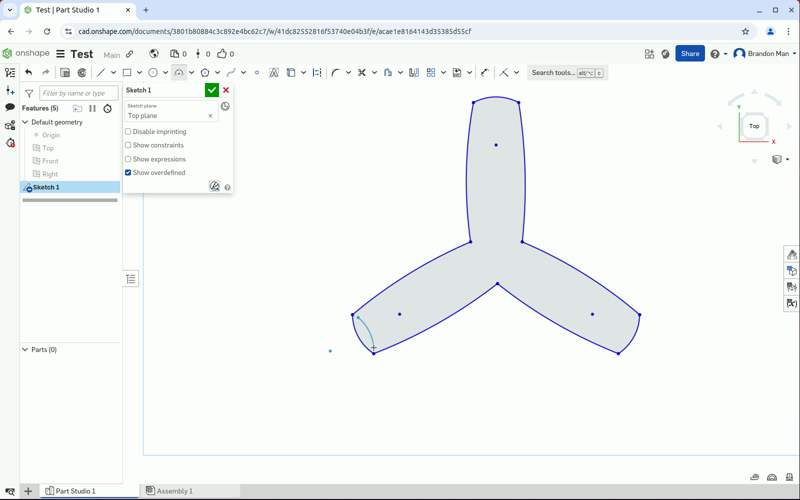
scroll(6)
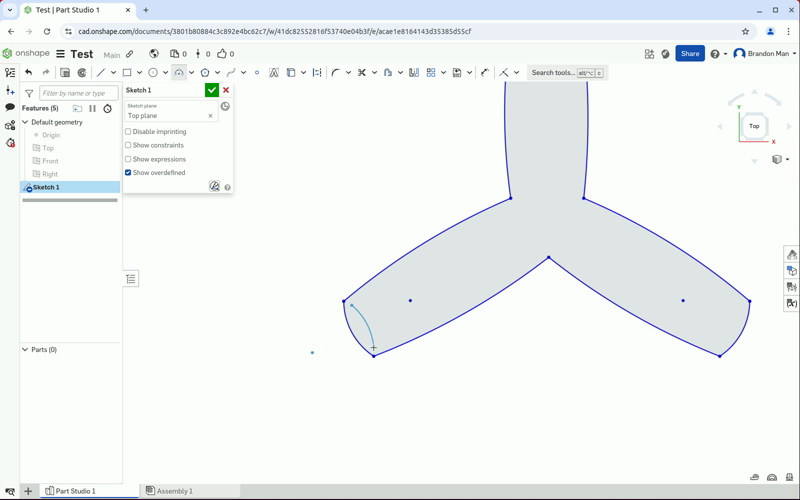
scroll(6)
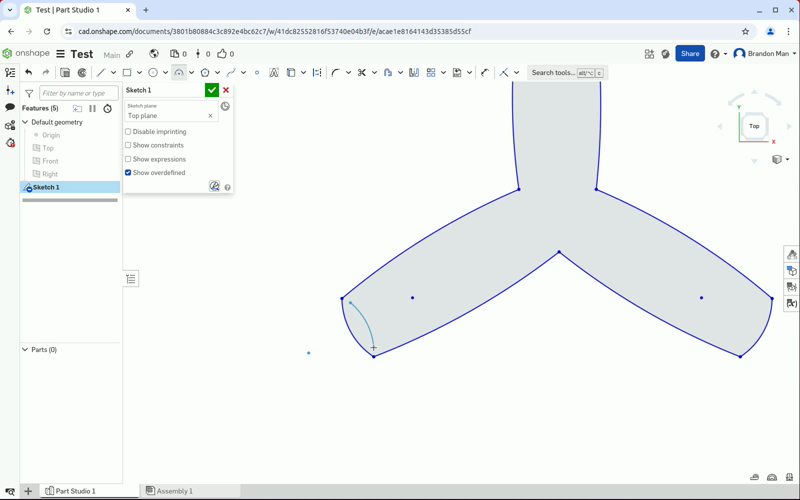
scroll(6)
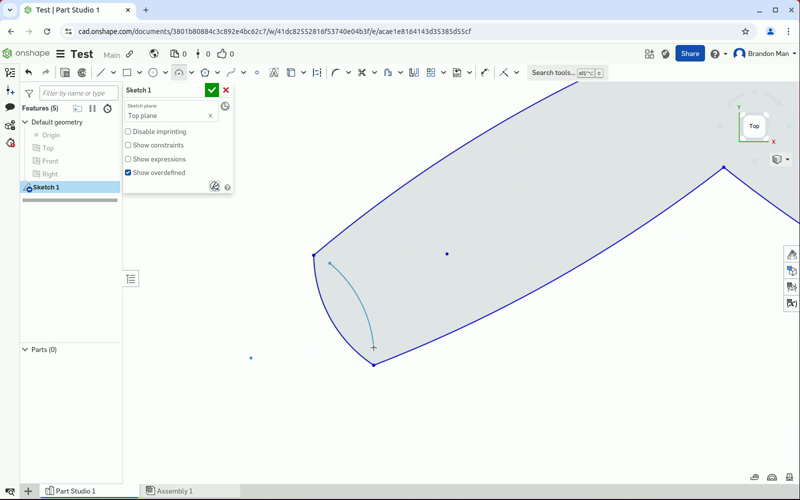
scroll(6)
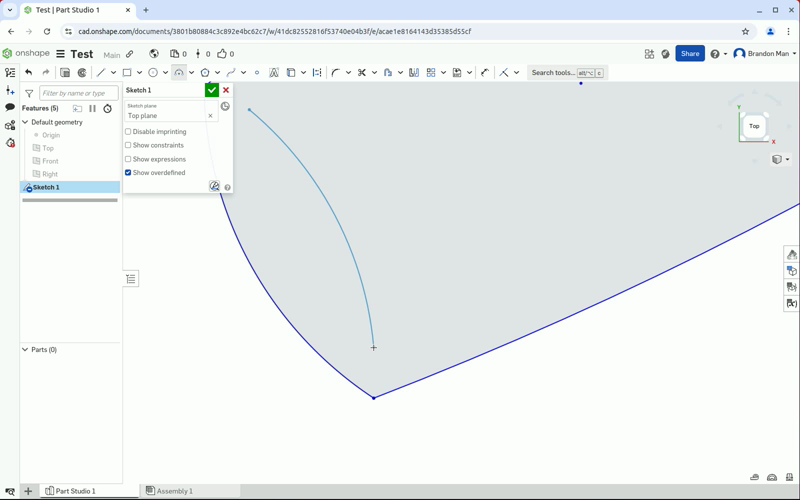
click(373, 347)
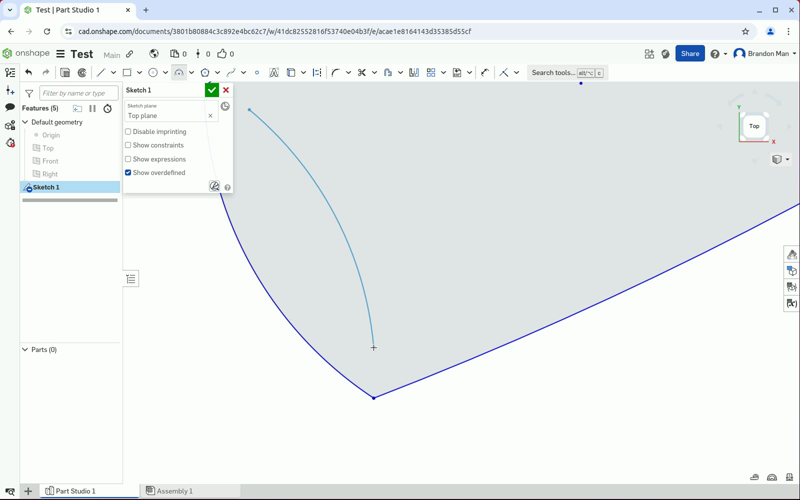
scroll(-6)
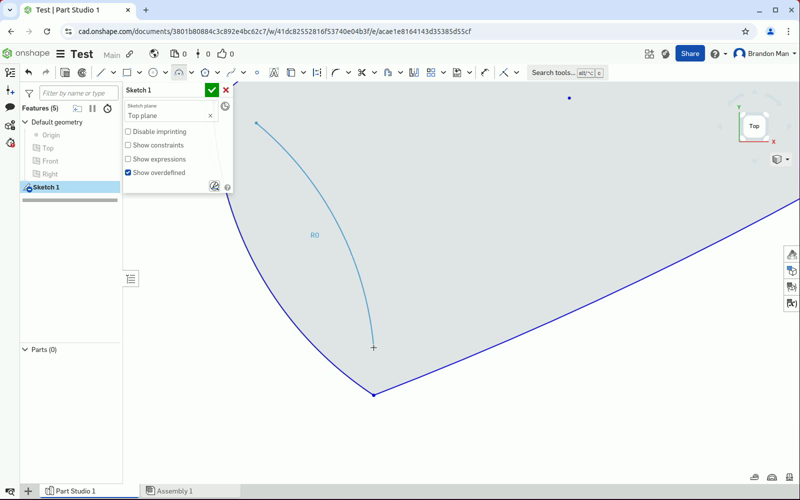
scroll(-6)
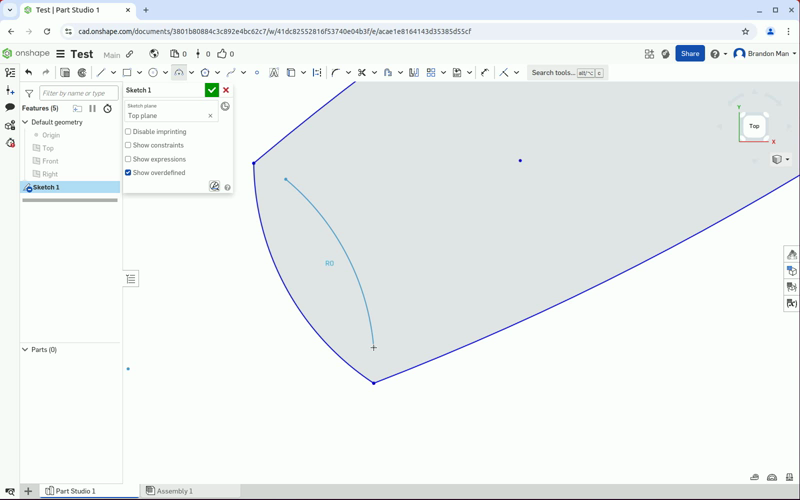
scroll(-6)
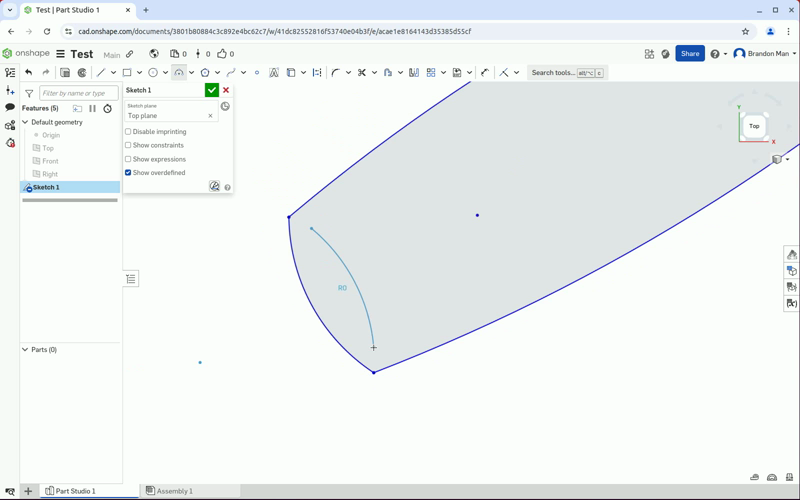
scroll(-6)
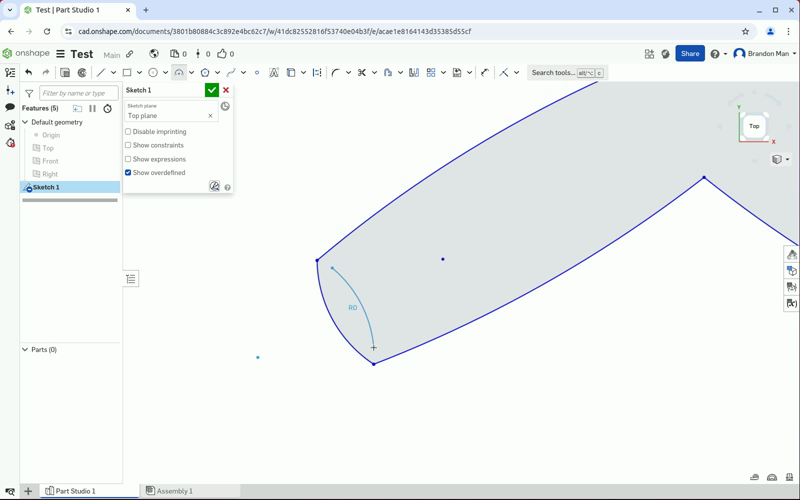
scroll(-6)
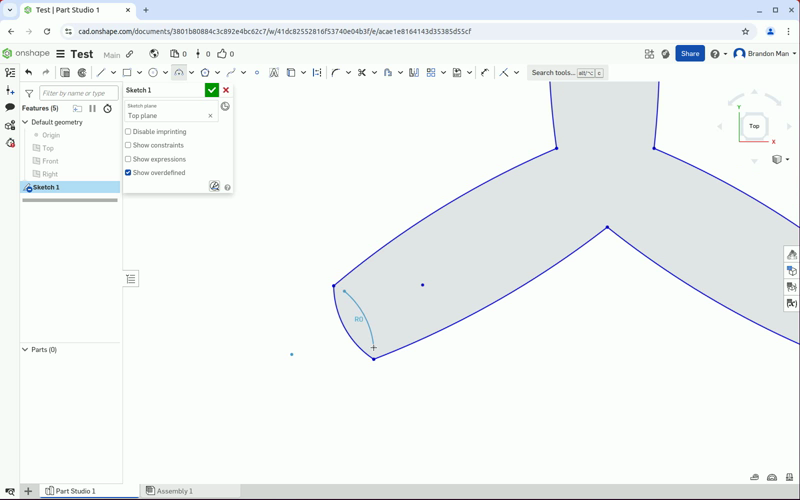
scroll(-6)
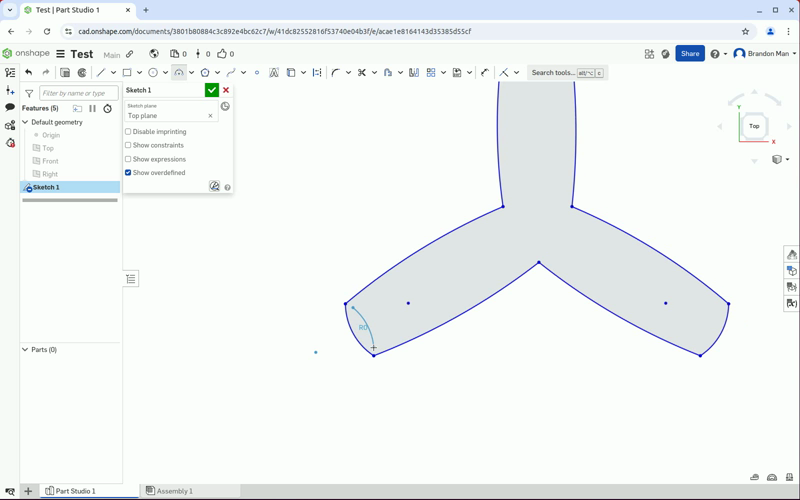
scroll(-6)
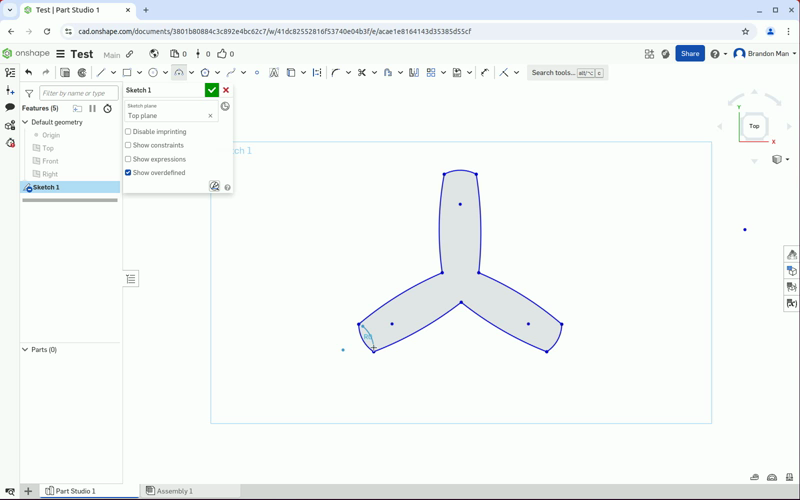
mouse_move(365, 337)
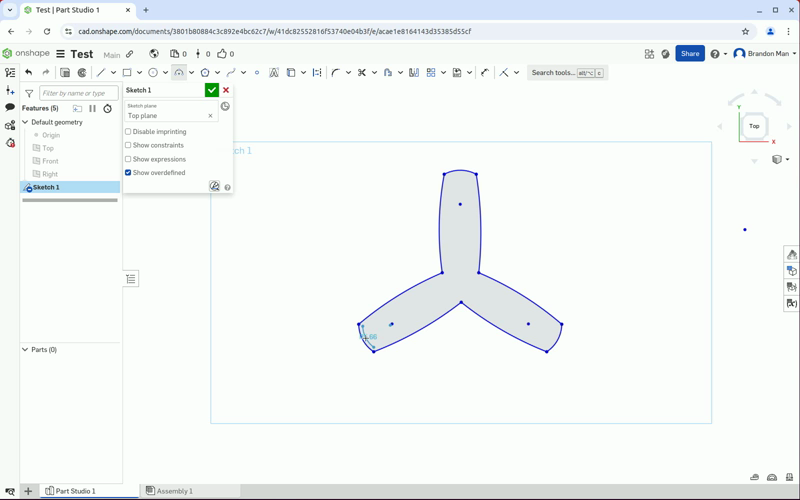
scroll(6)
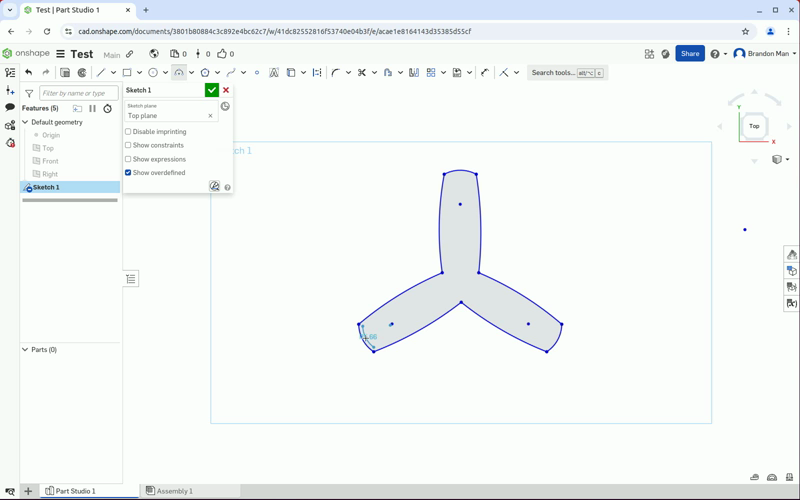
scroll(6)
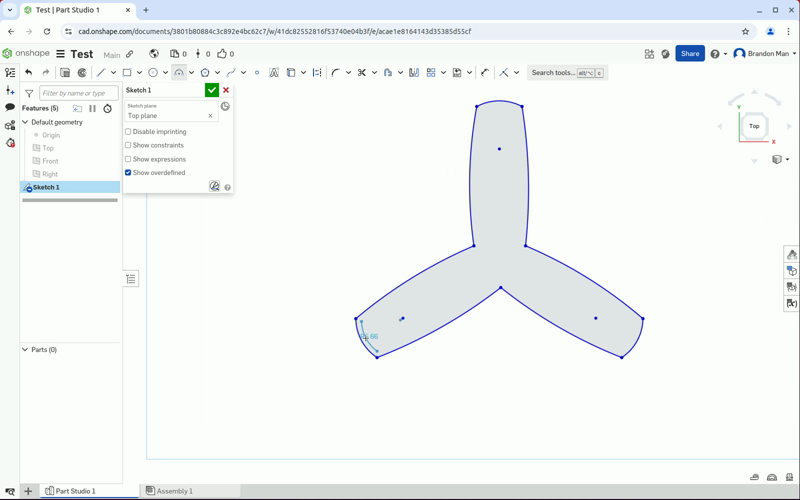
scroll(6)
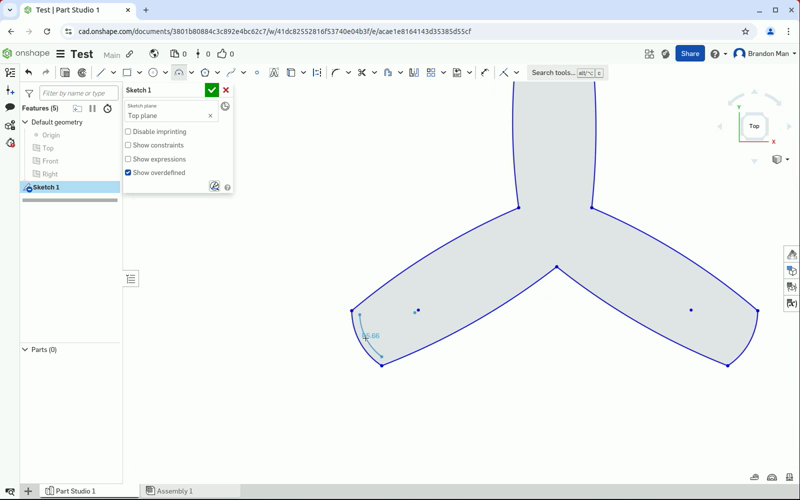
scroll(6)
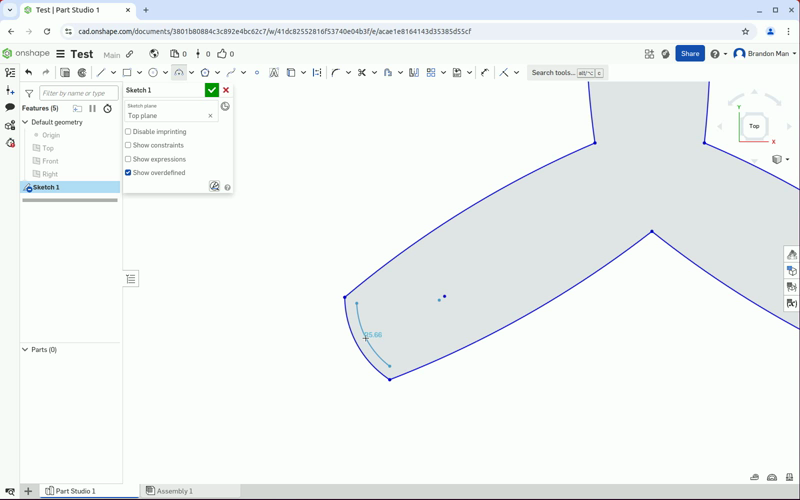
scroll(6)
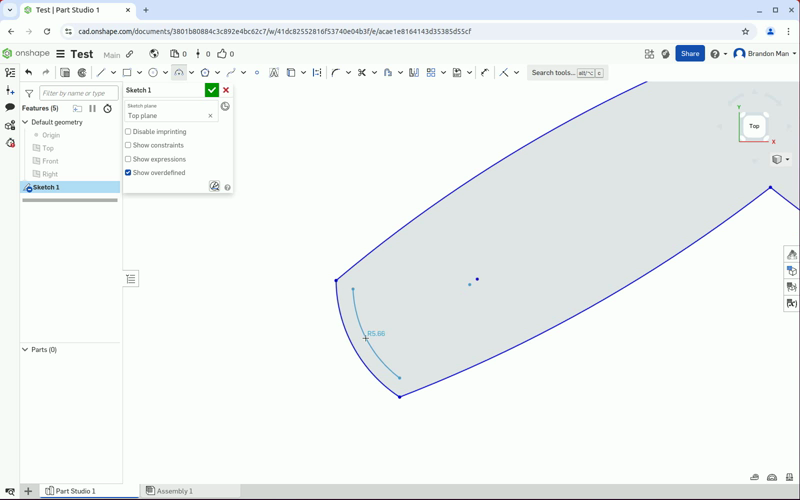
scroll(6)
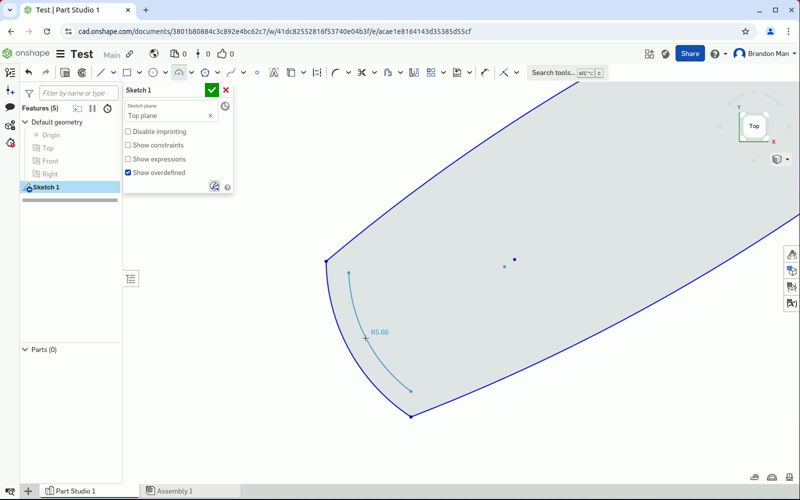
scroll(6)
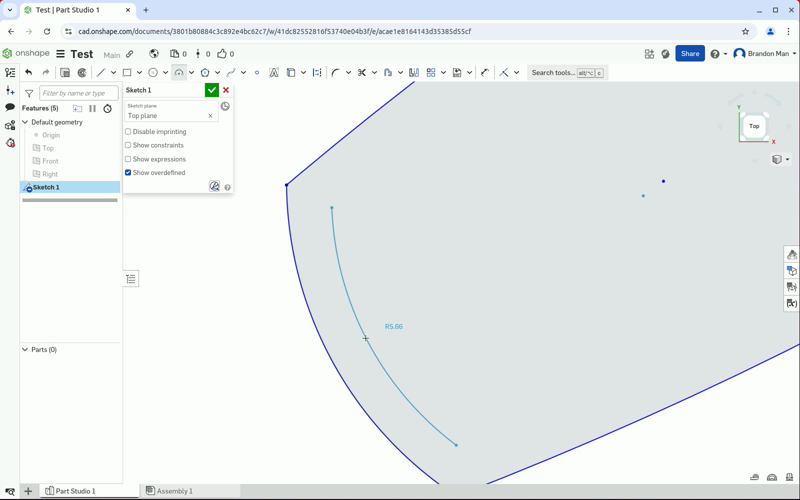
click(365, 337)
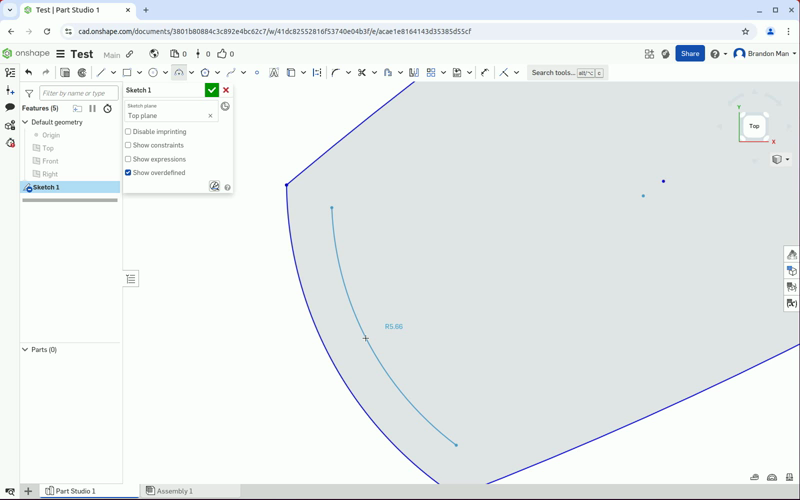
scroll(-6)
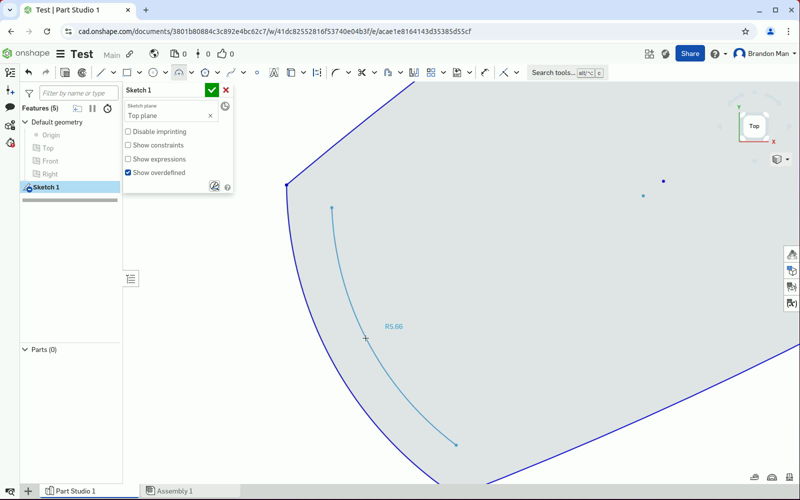
scroll(-6)
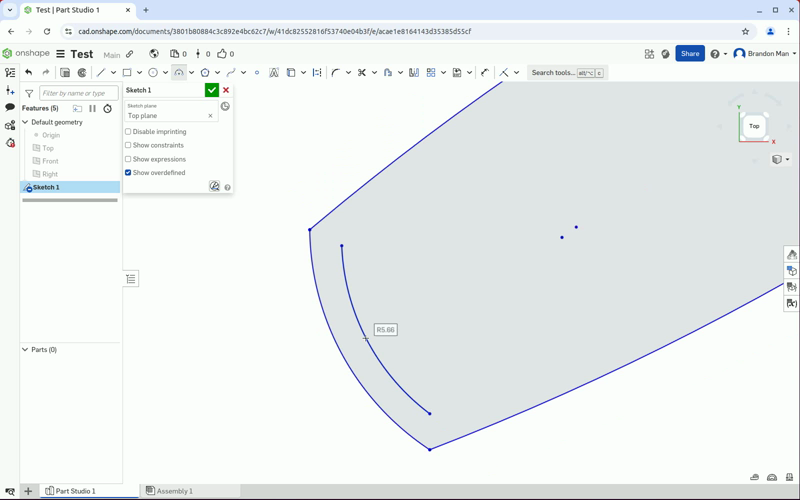
scroll(-6)
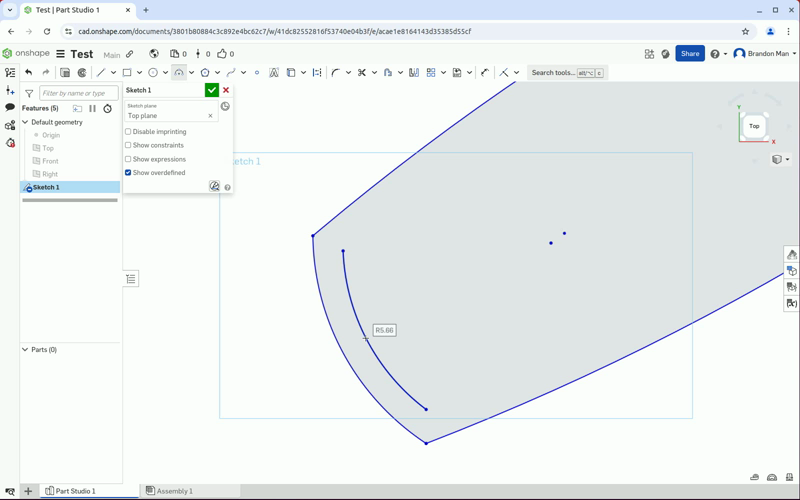
scroll(-6)
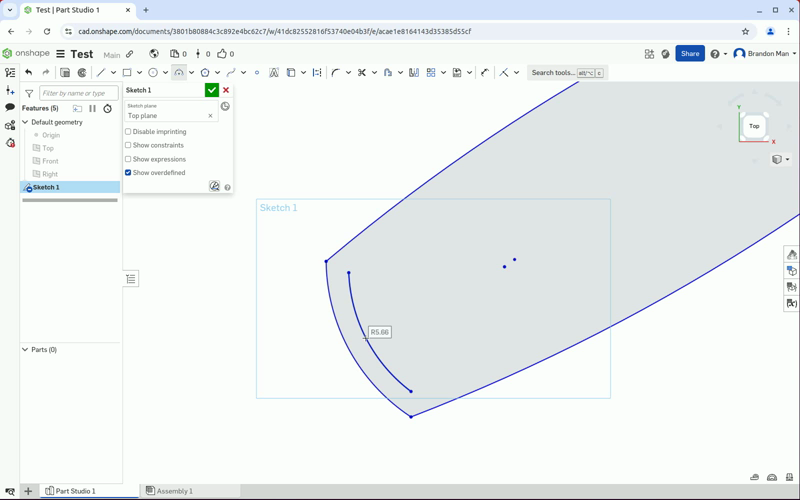
scroll(-6)
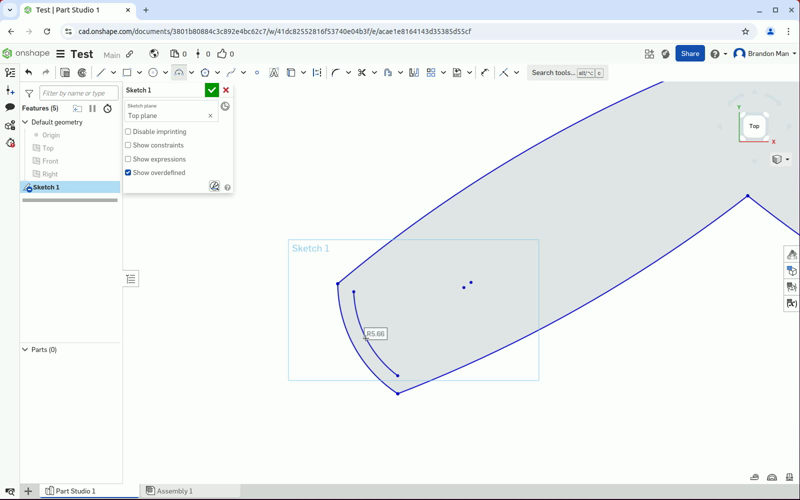
scroll(-6)
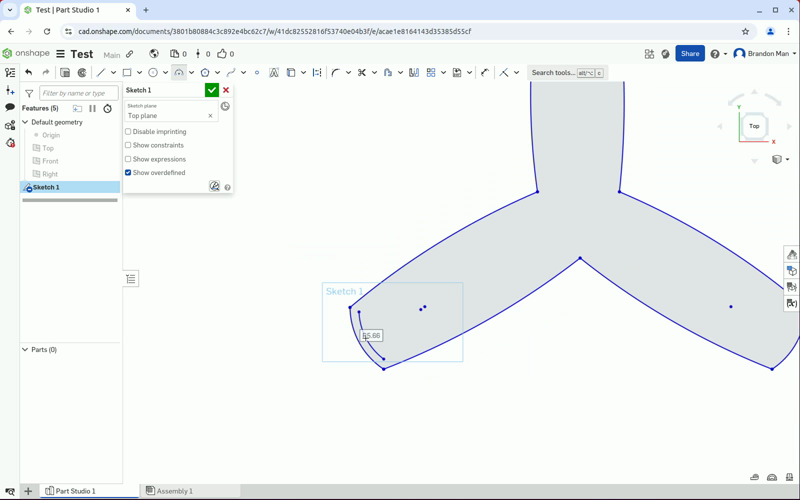
scroll(-6)
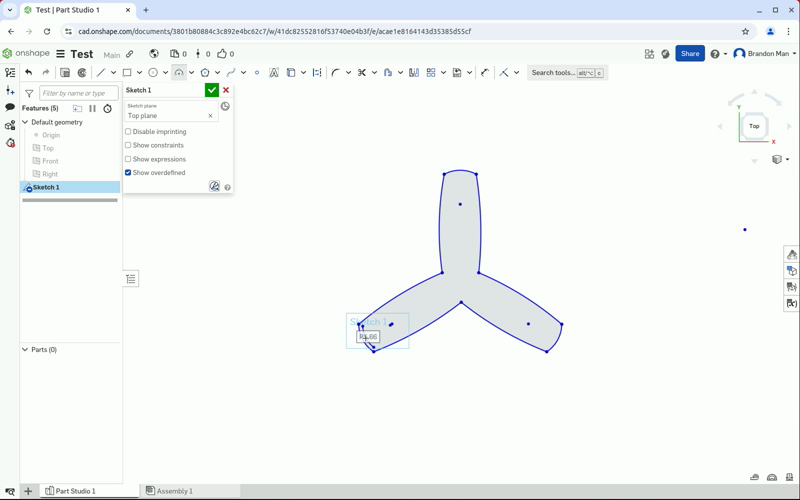
key_up(shift)
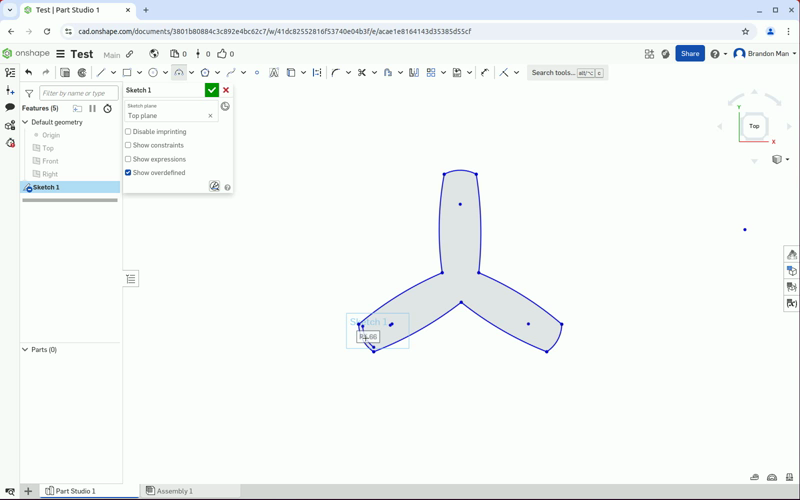
mouse_move(373, 347)
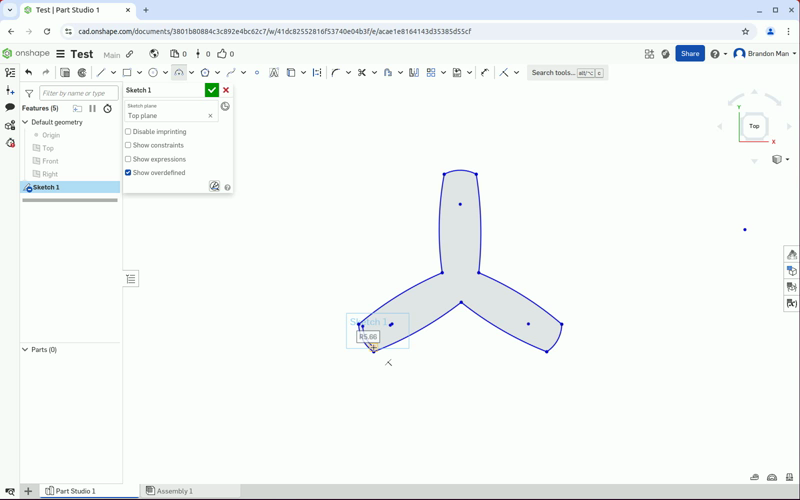
scroll(6)
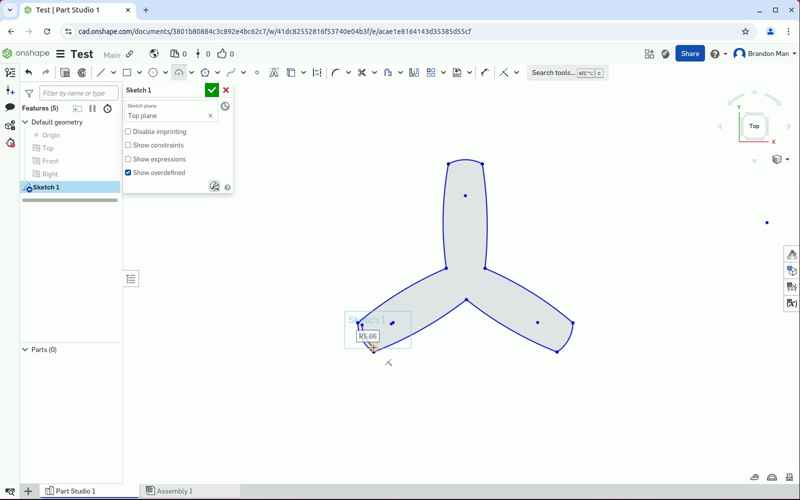
scroll(6)
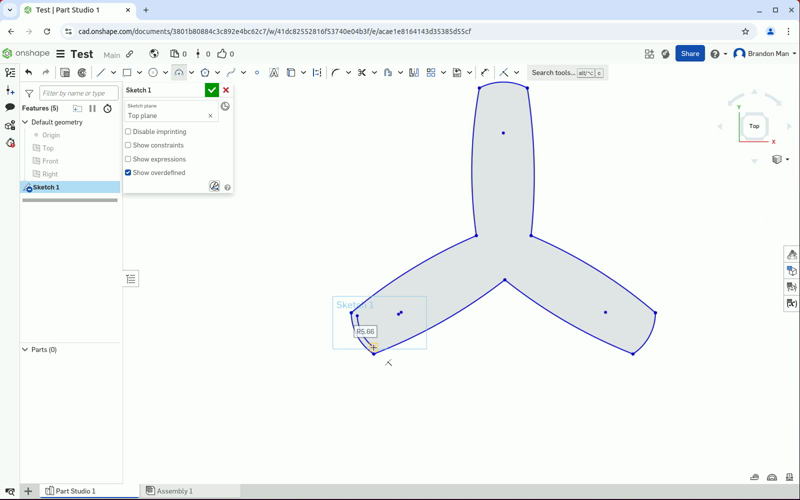
scroll(6)
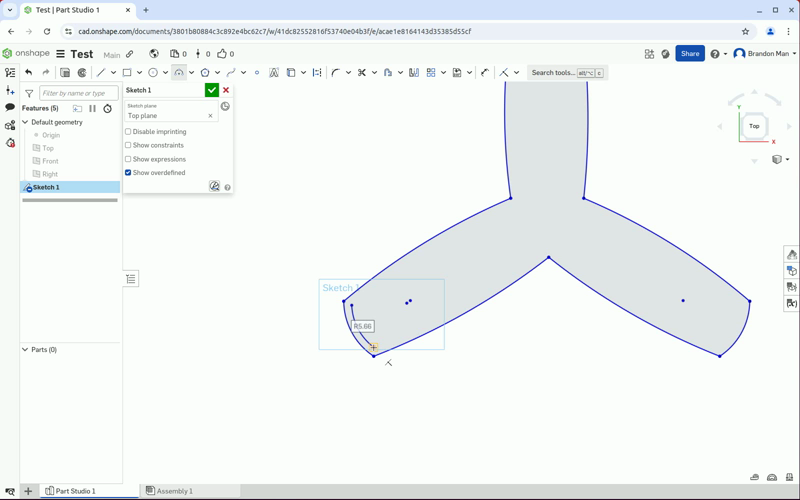
scroll(6)
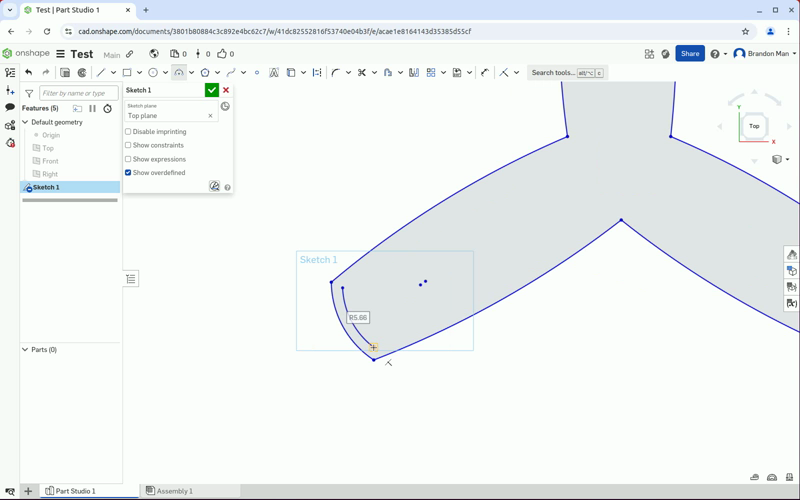
scroll(6)
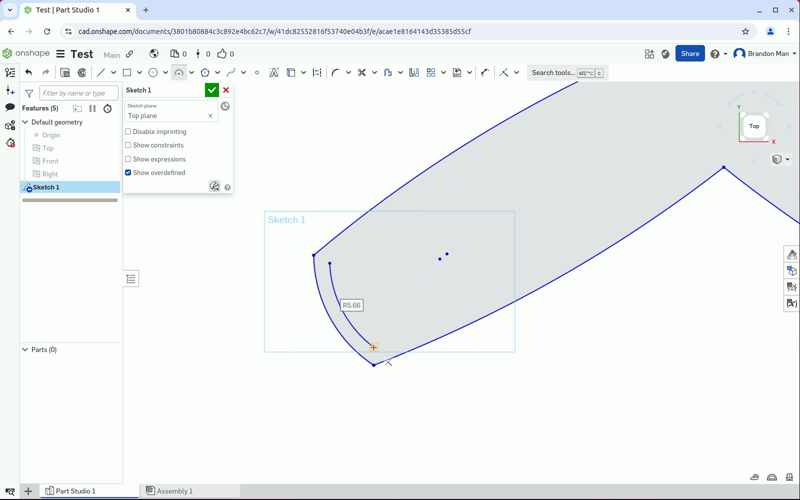
scroll(6)
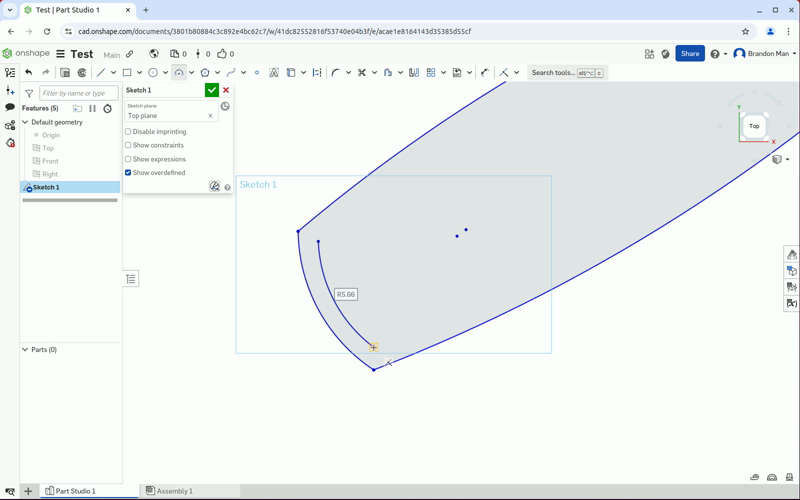
scroll(6)
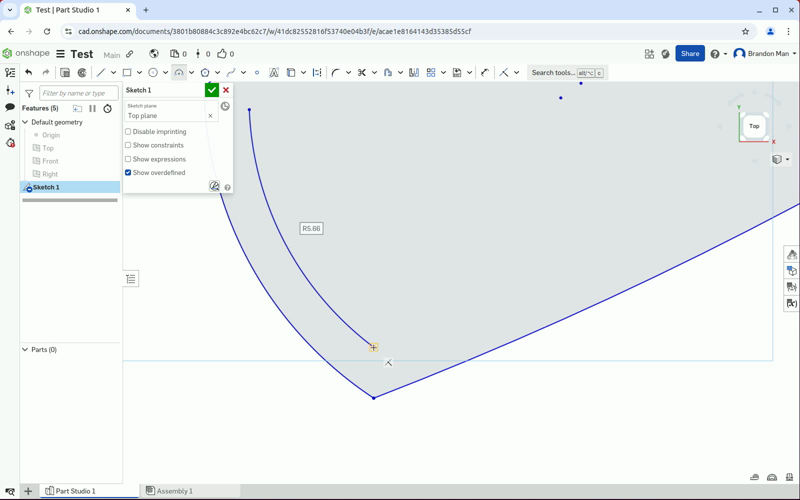
click(373, 347)
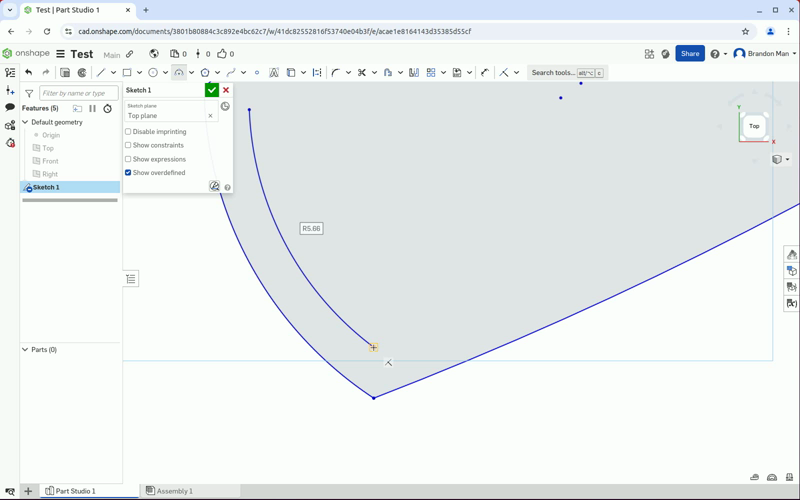
scroll(-6)
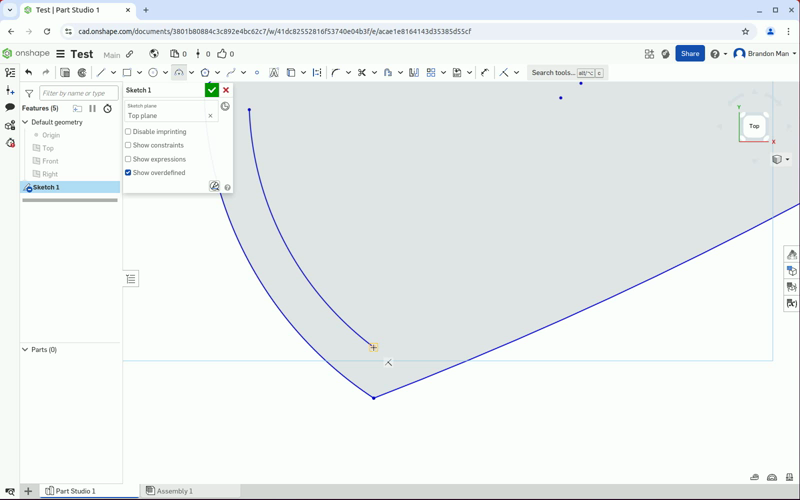
scroll(-6)
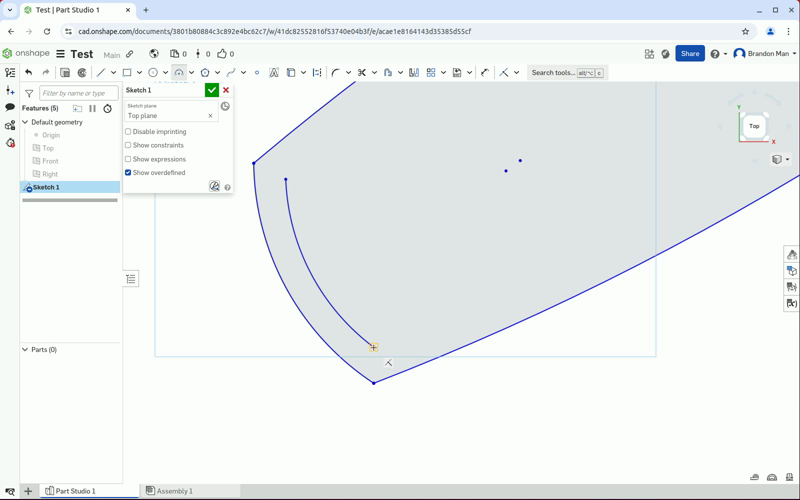
scroll(-6)
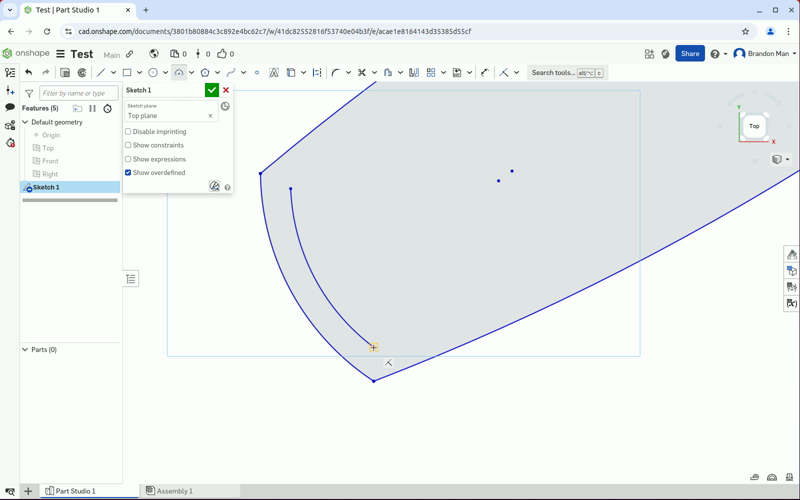
scroll(-6)
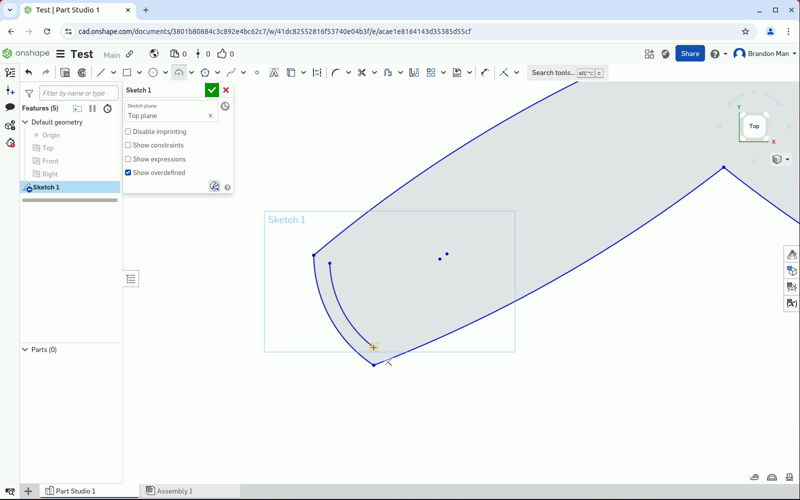
scroll(-6)
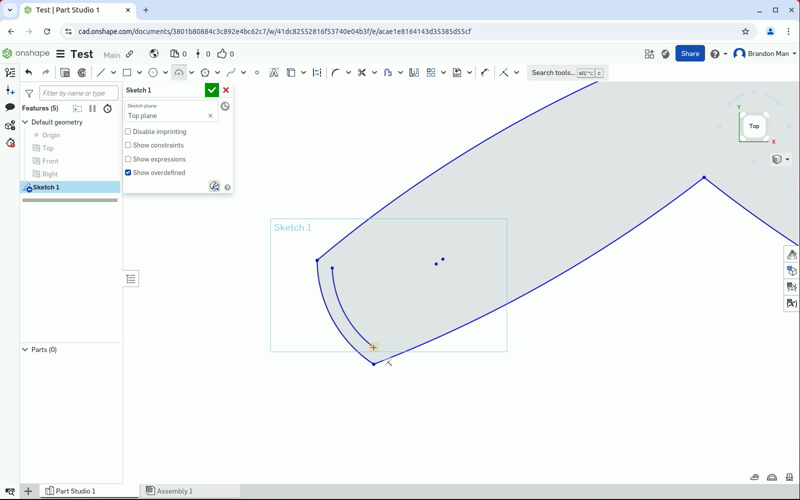
scroll(-6)
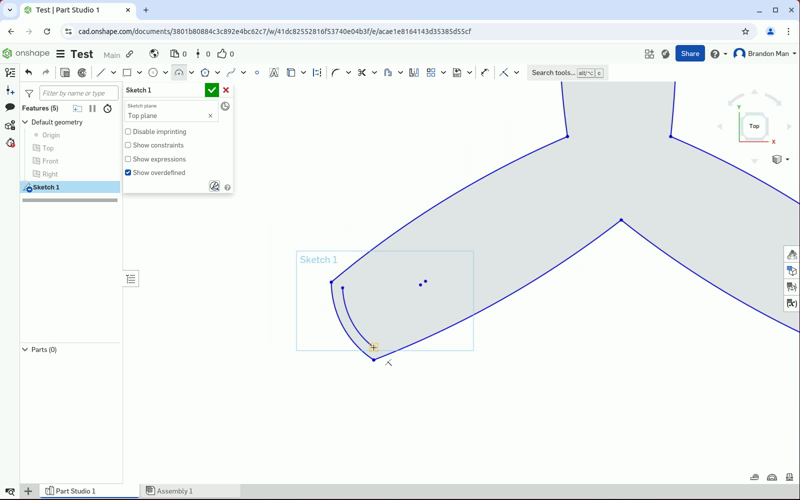
scroll(-6)
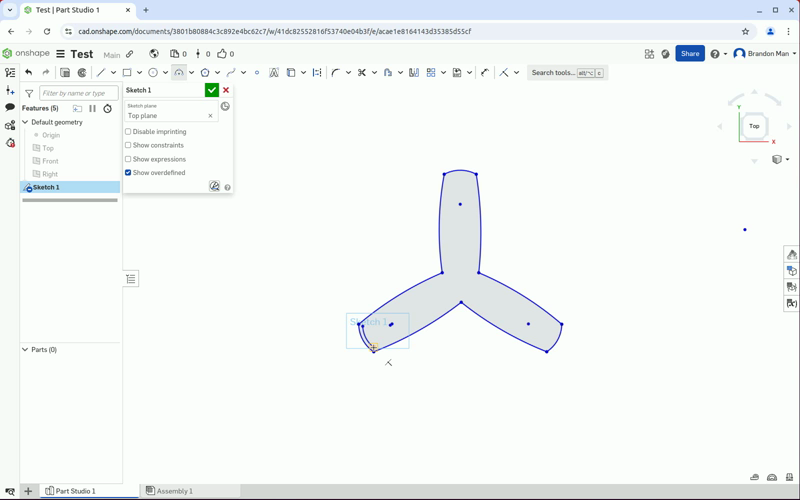
key_down(shift)
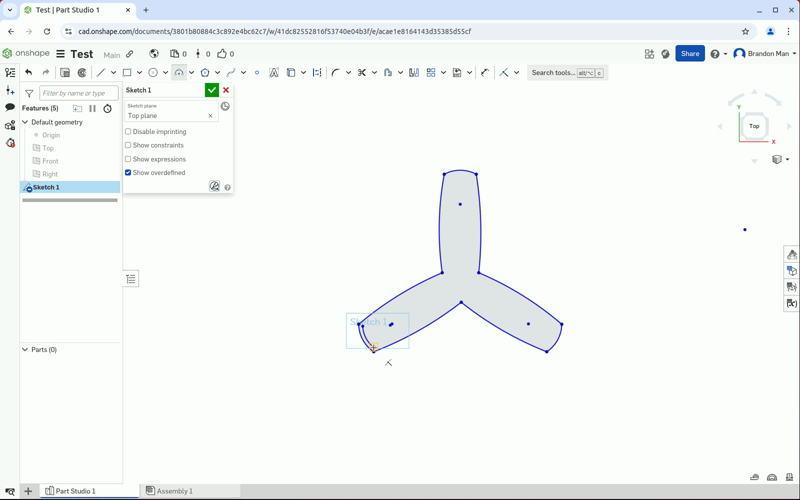
mouse_move(461, 298)
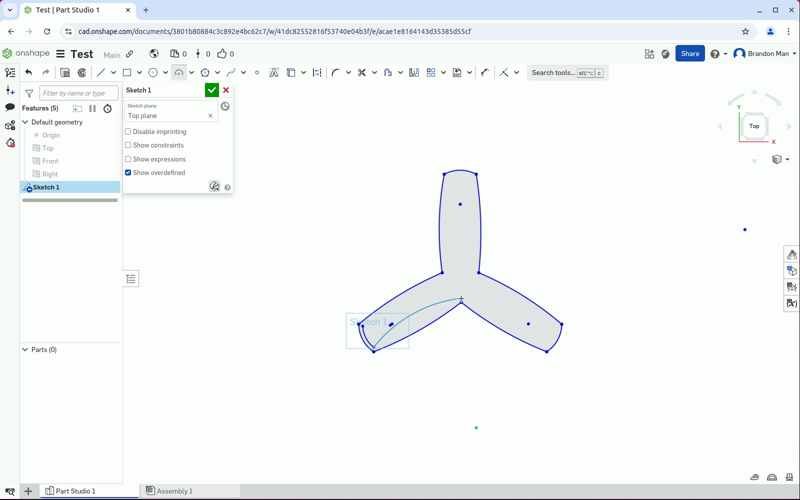
scroll(6)
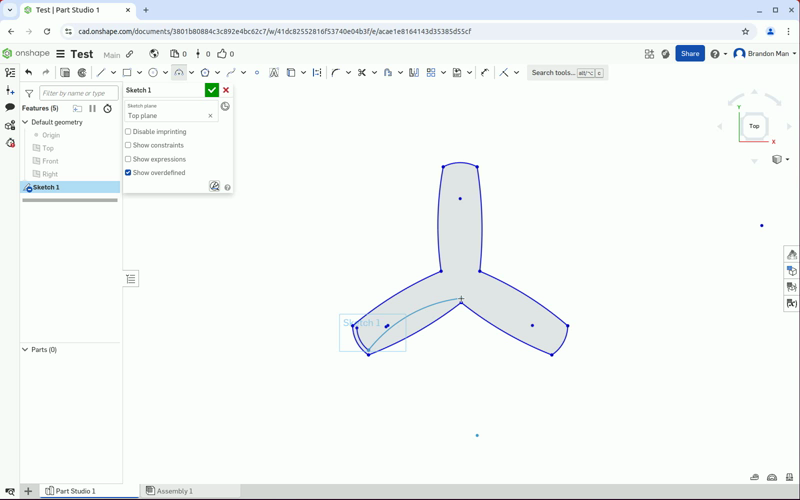
scroll(6)
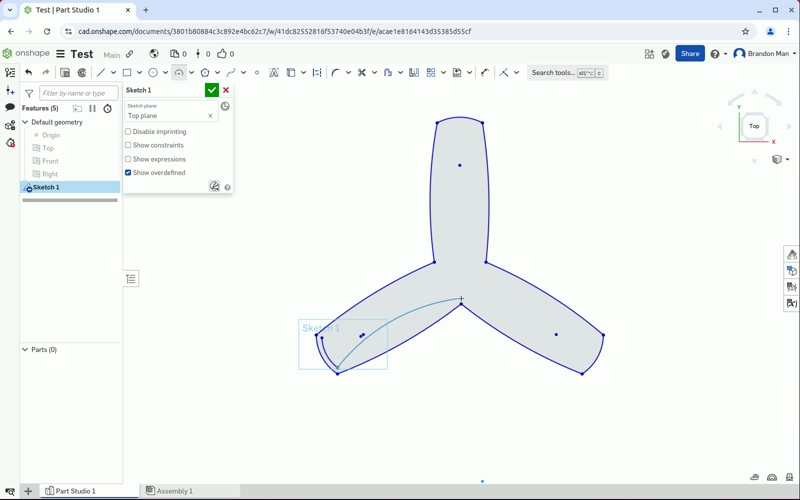
scroll(6)
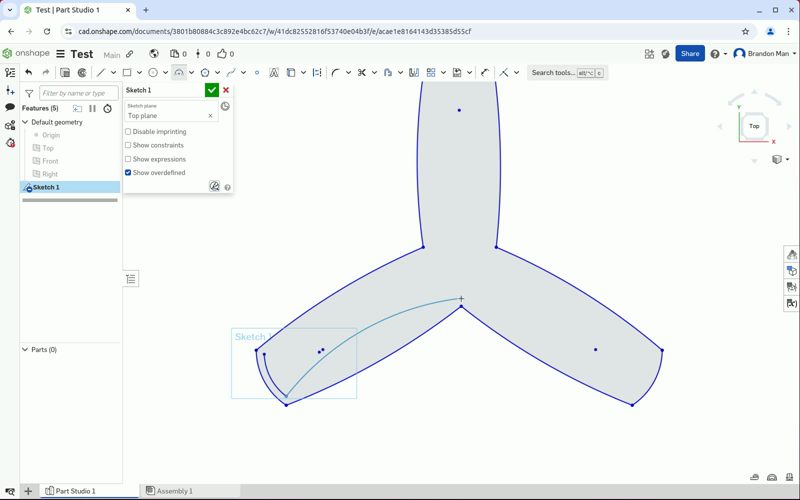
scroll(6)
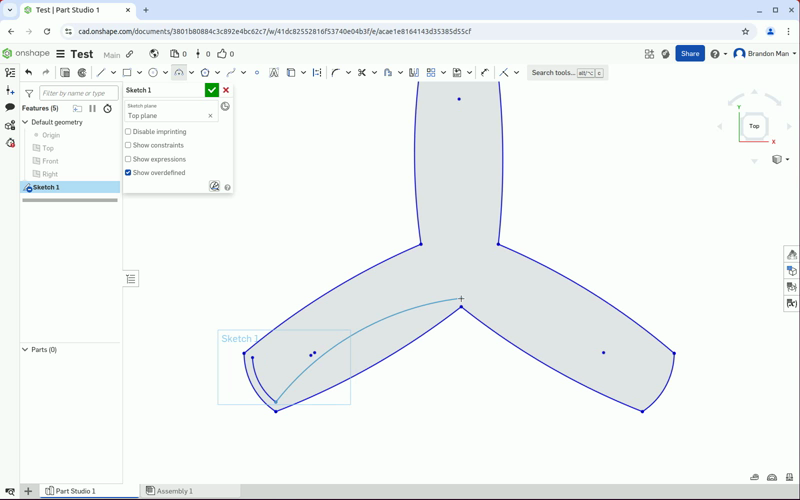
scroll(6)
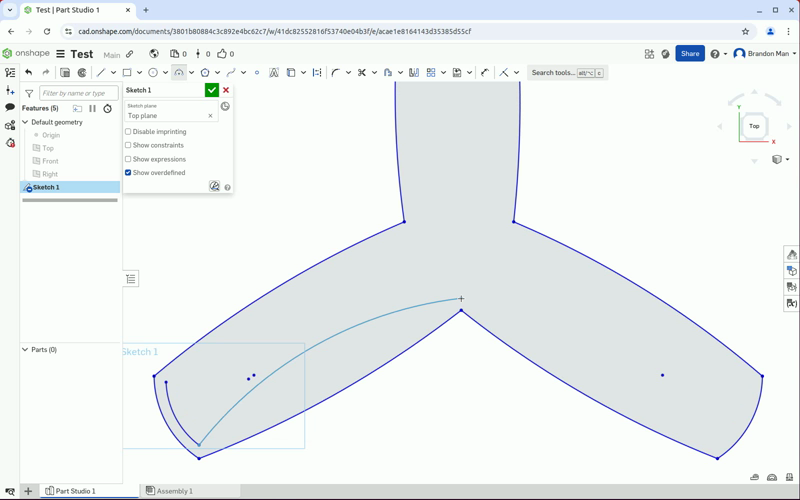
scroll(6)
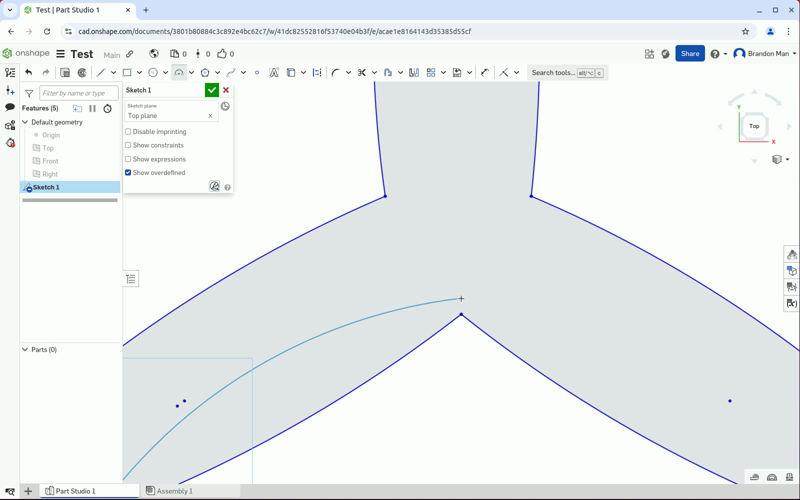
scroll(6)
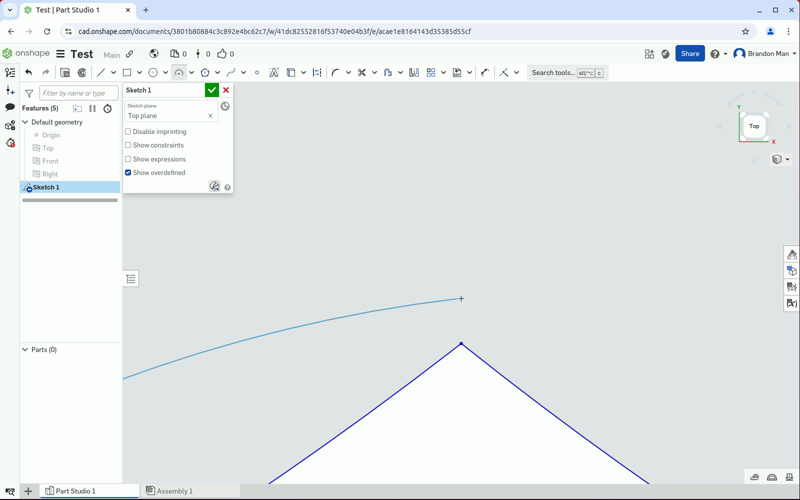
click(461, 298)
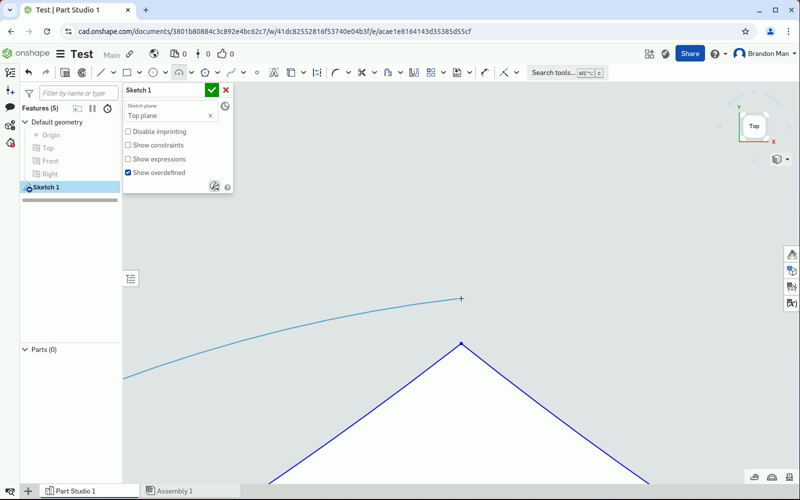
scroll(-6)
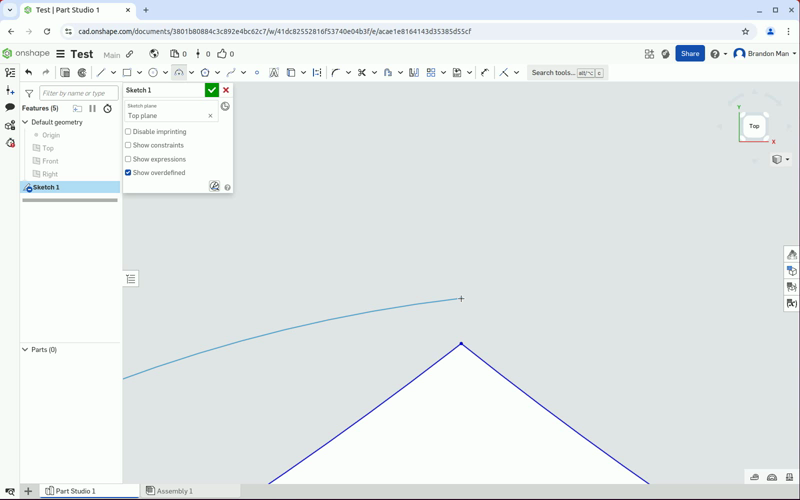
scroll(-6)
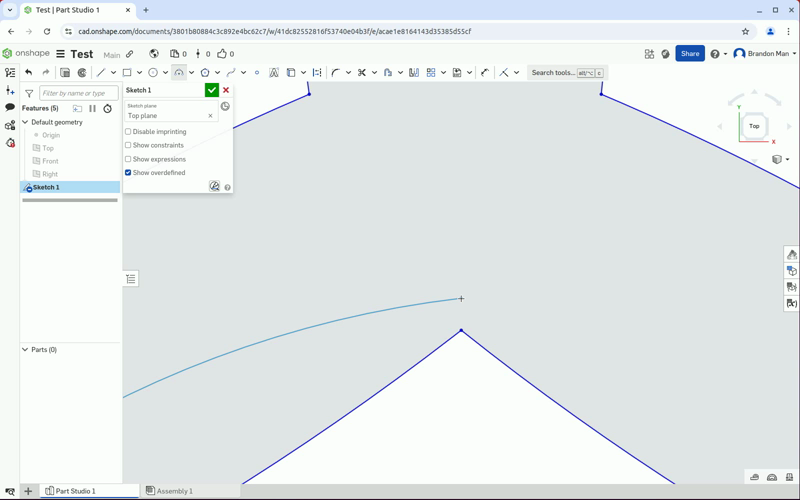
scroll(-6)
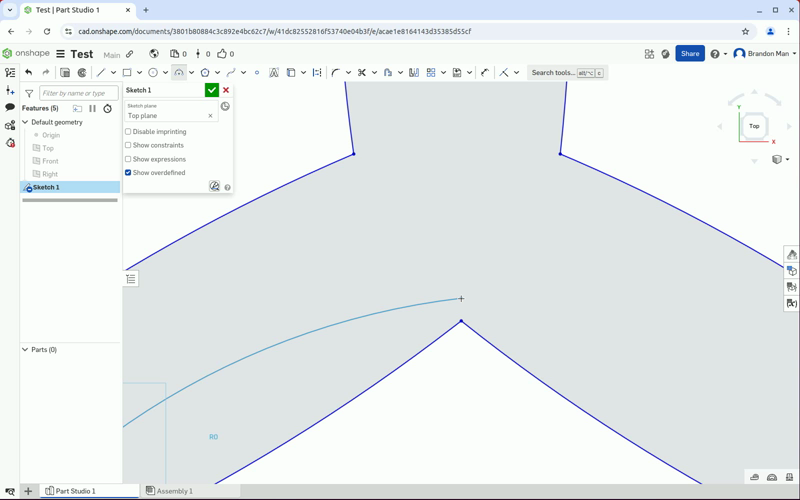
scroll(-6)
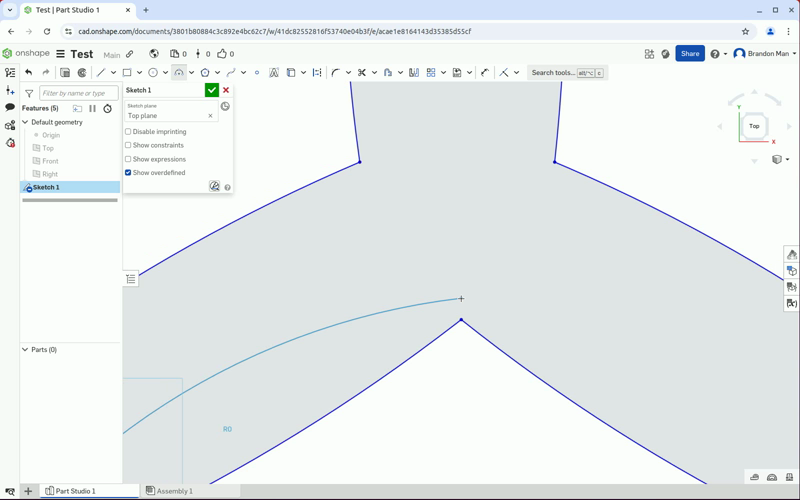
scroll(-6)
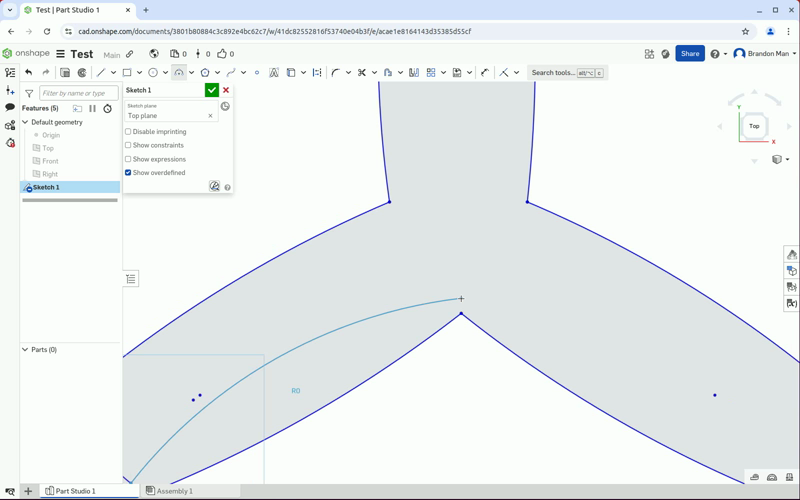
scroll(-6)
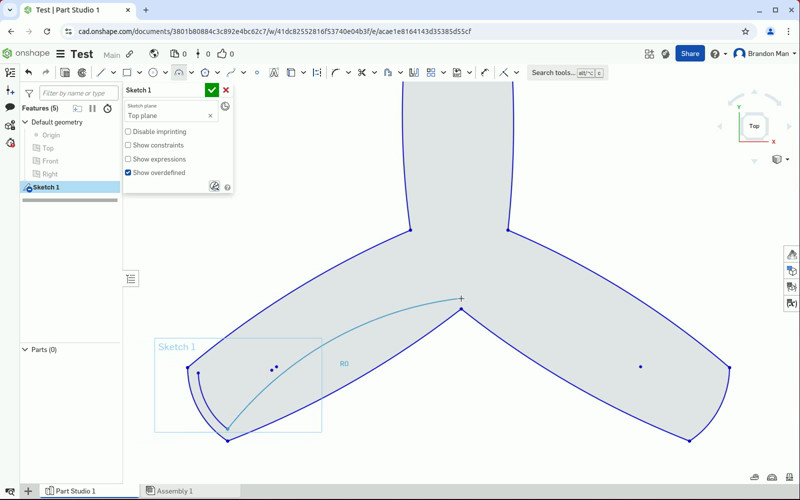
scroll(-6)
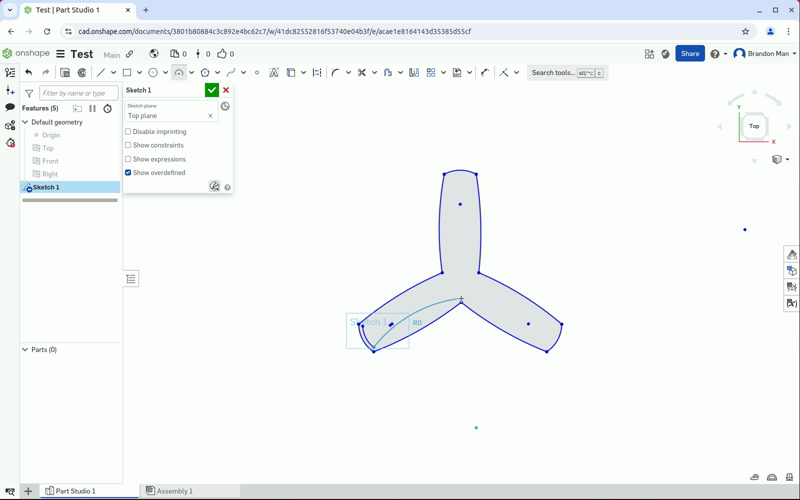
mouse_move(419, 326)
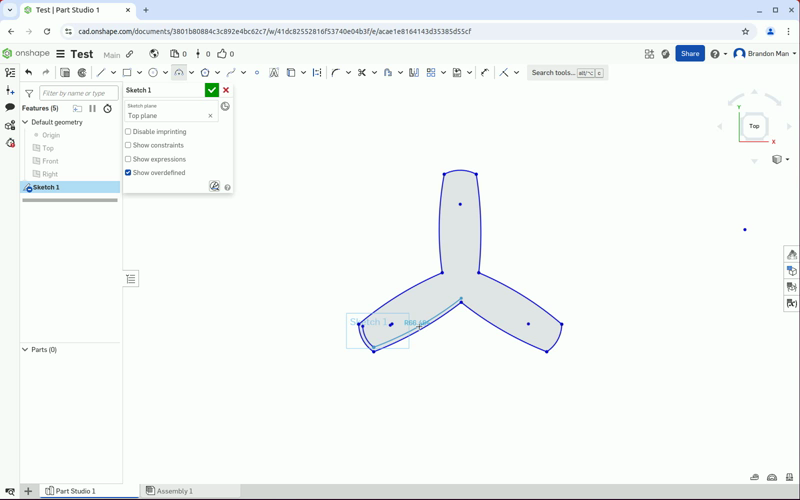
scroll(6)
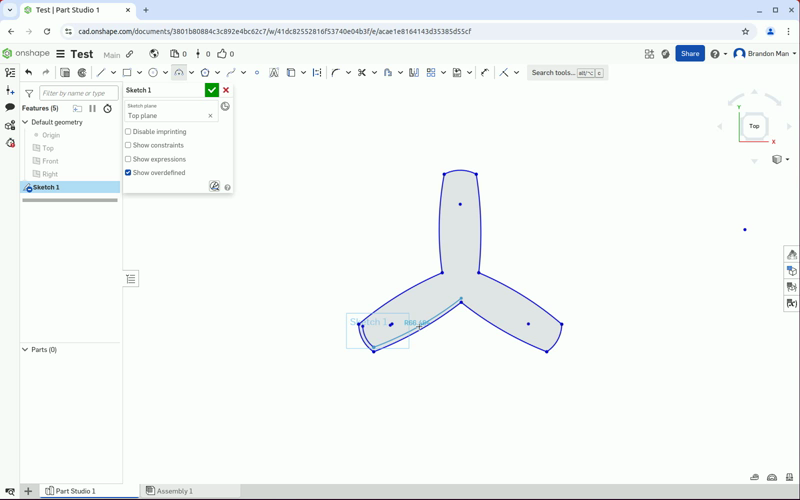
scroll(6)
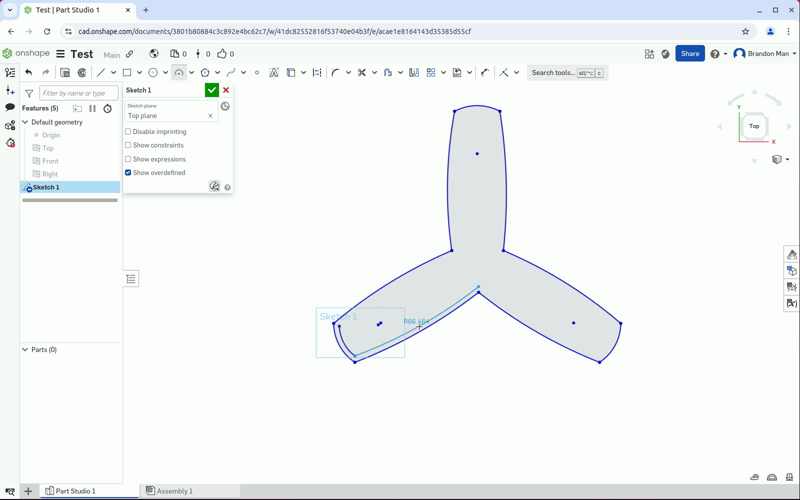
scroll(6)
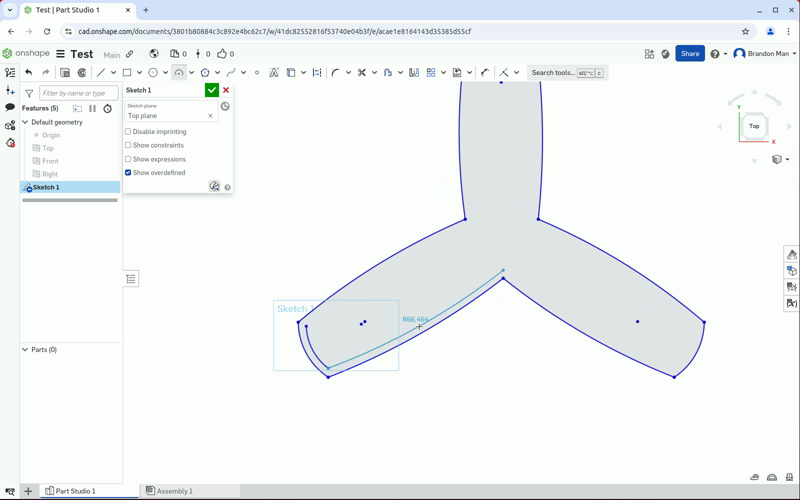
scroll(6)
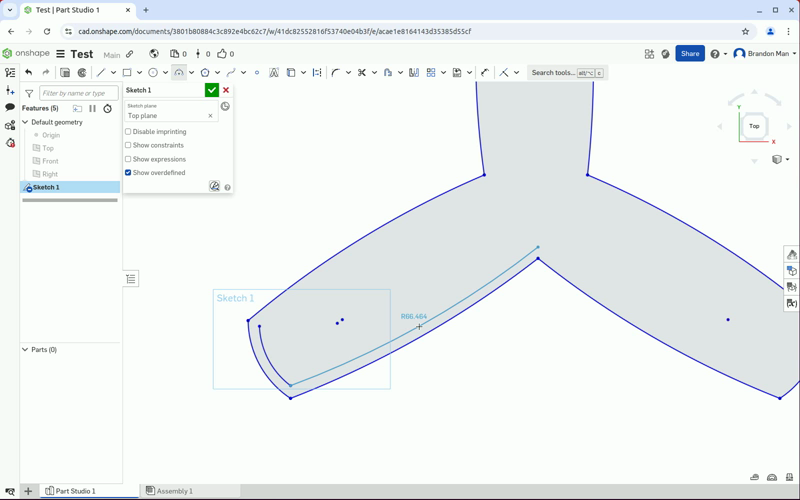
scroll(6)
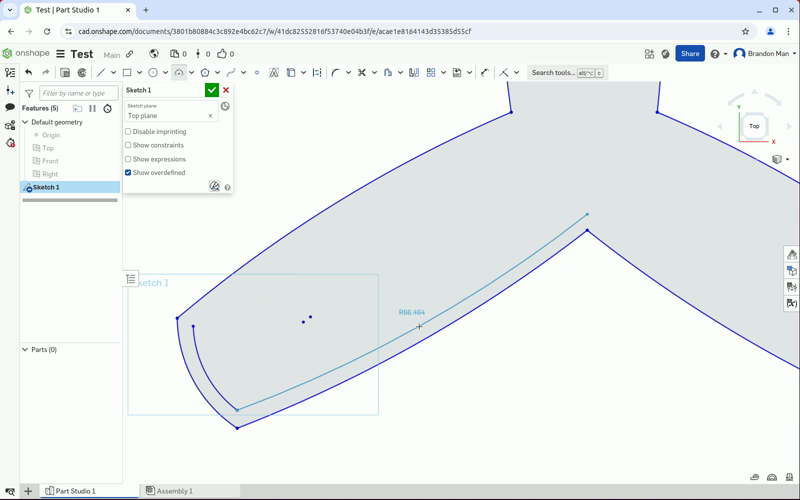
scroll(6)
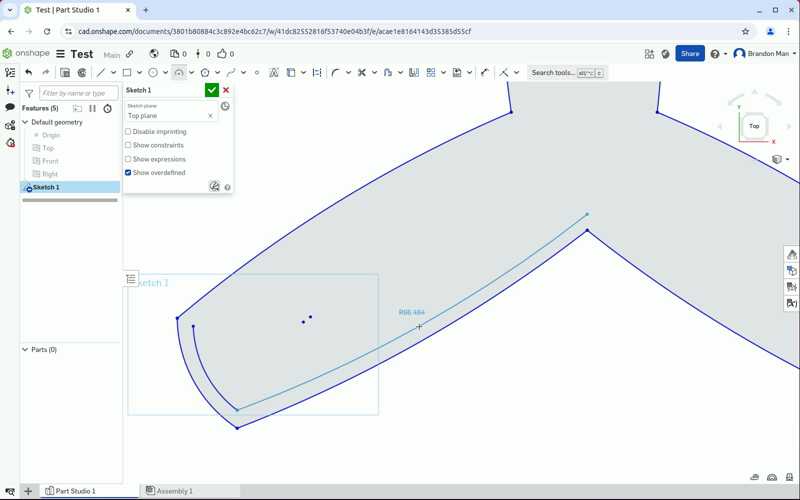
scroll(6)
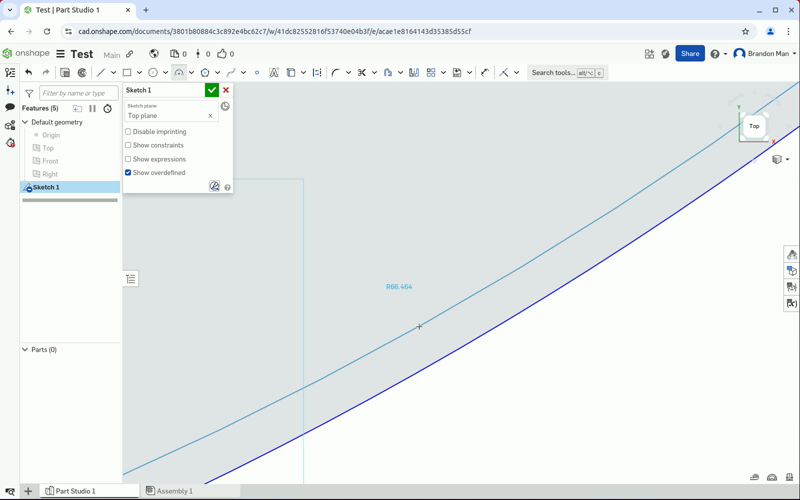
click(419, 326)
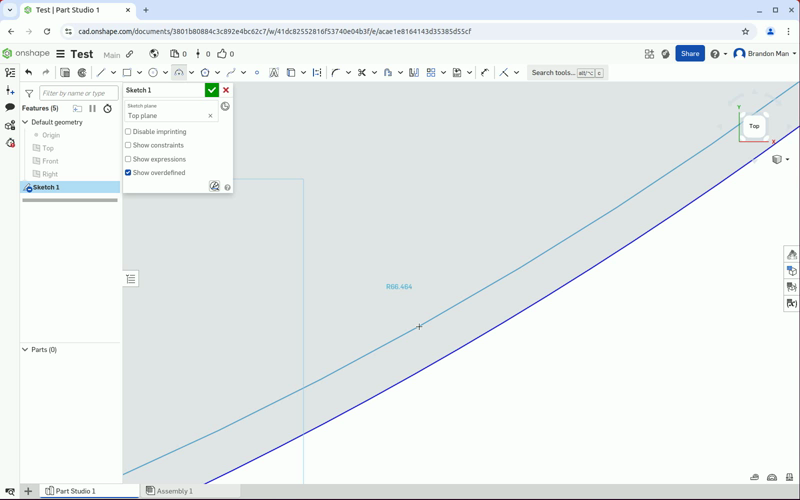
scroll(-6)
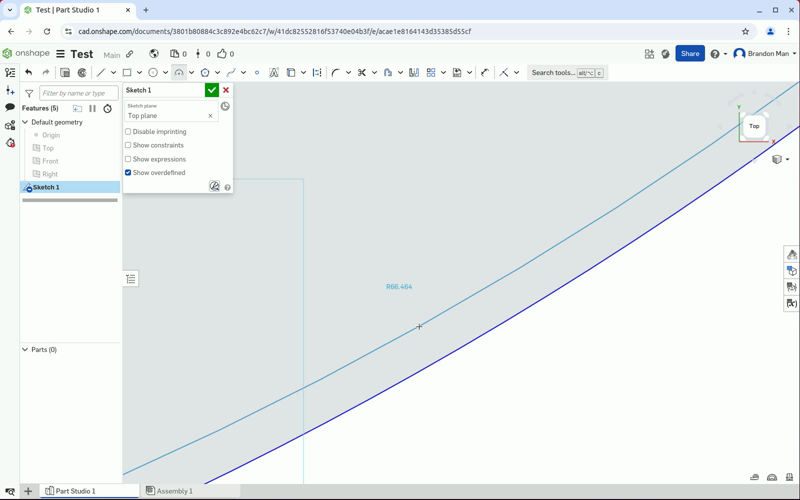
scroll(-6)
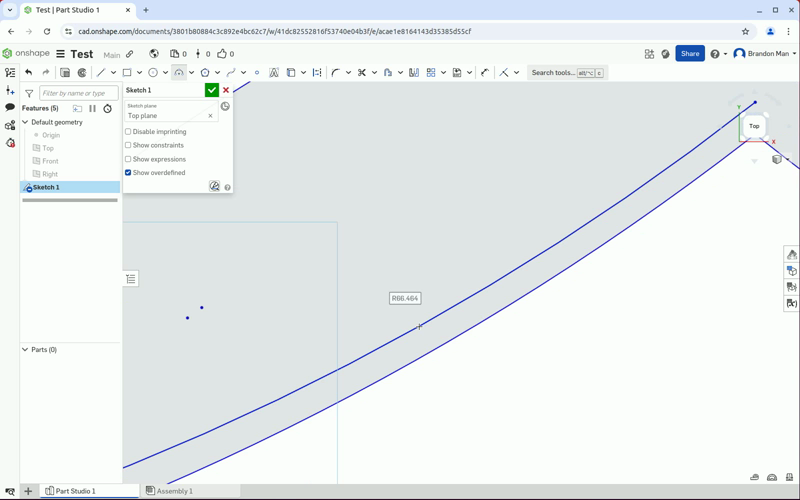
scroll(-6)
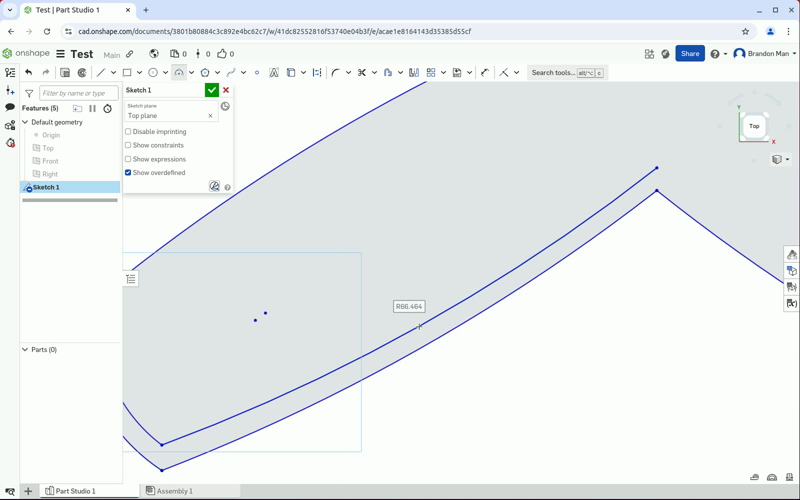
scroll(-6)
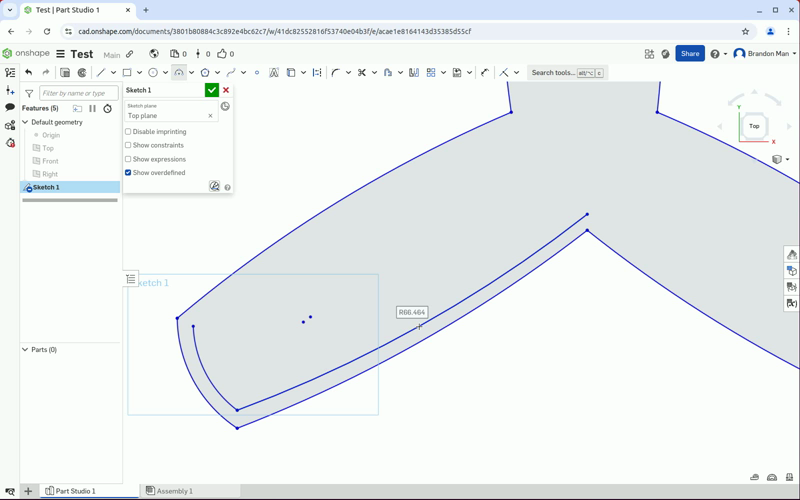
scroll(-6)
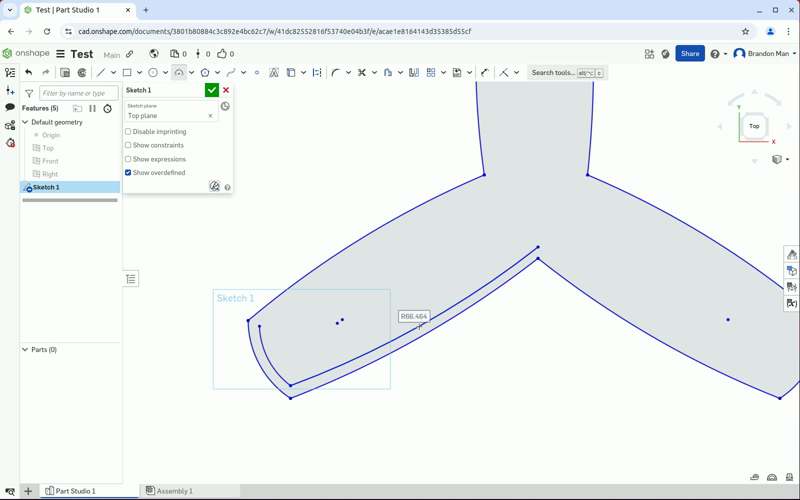
scroll(-6)
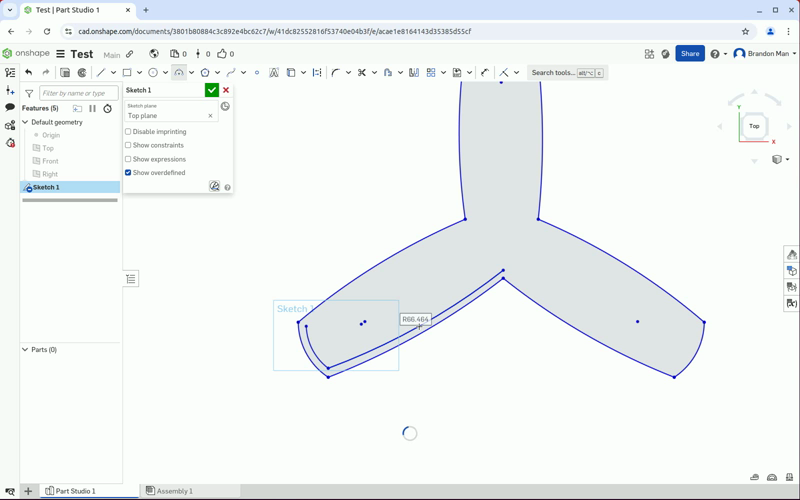
scroll(-6)
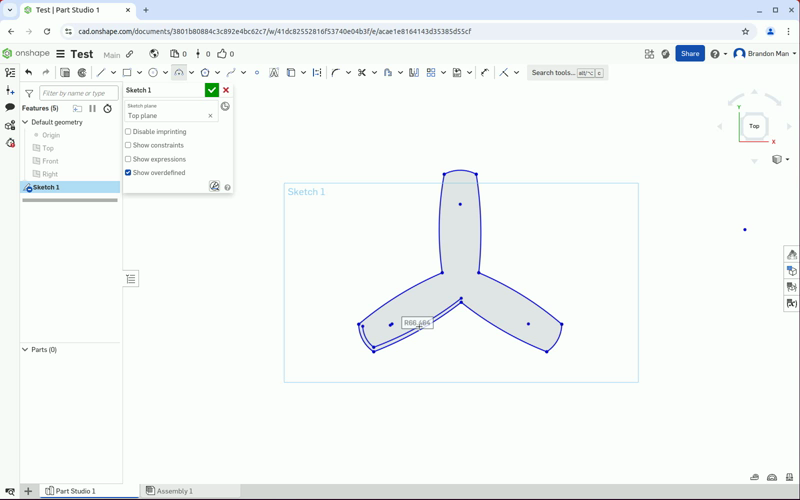
key_up(shift)
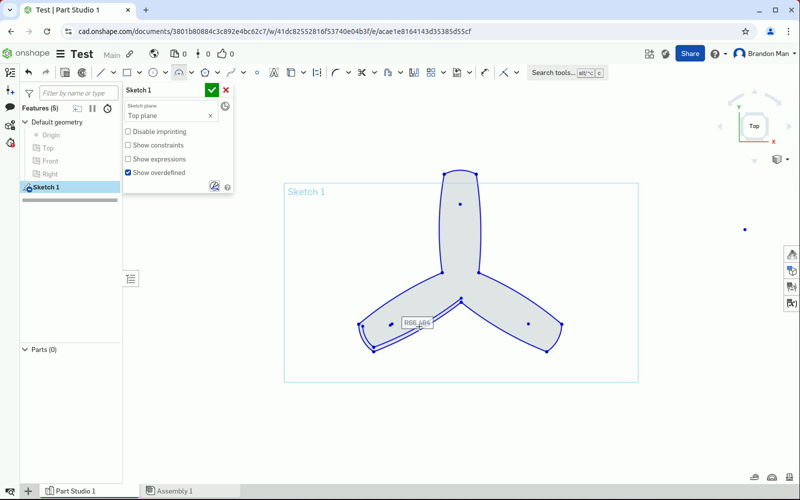
mouse_move(461, 298)
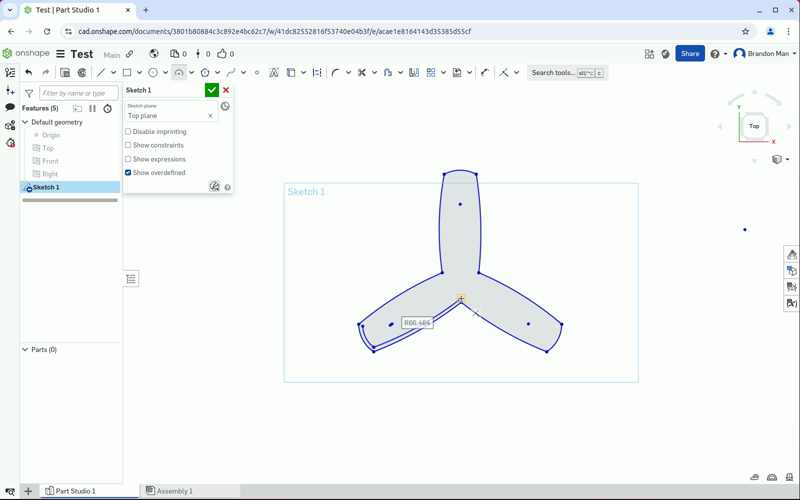
scroll(6)
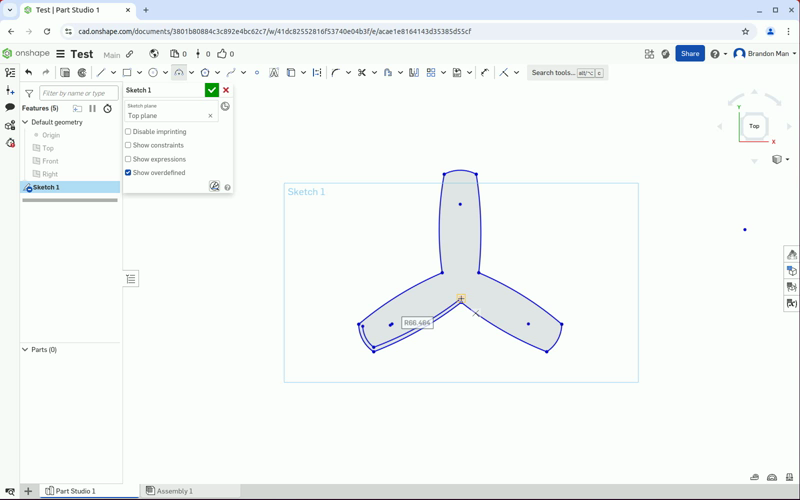
scroll(6)
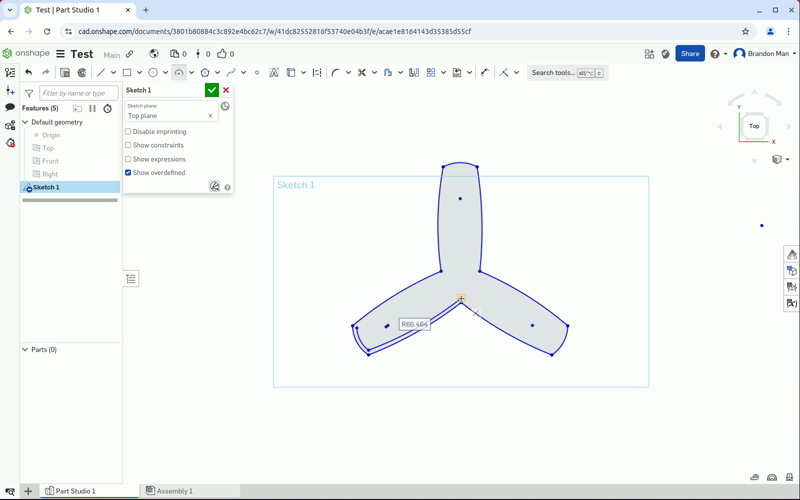
scroll(6)
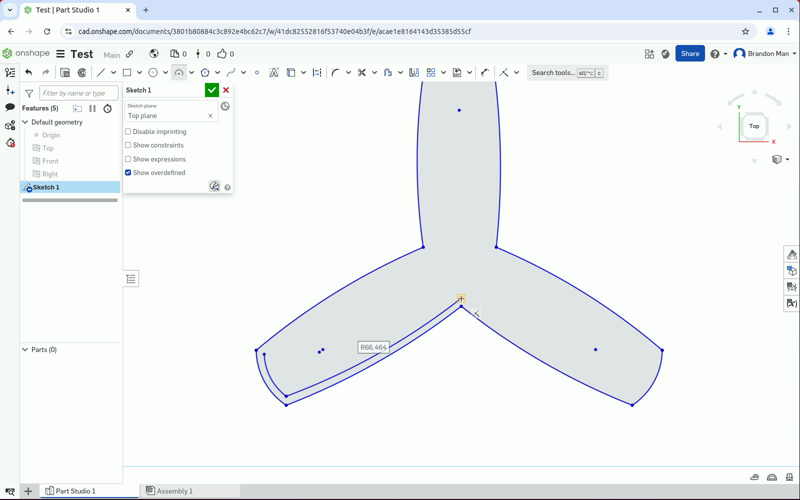
scroll(6)
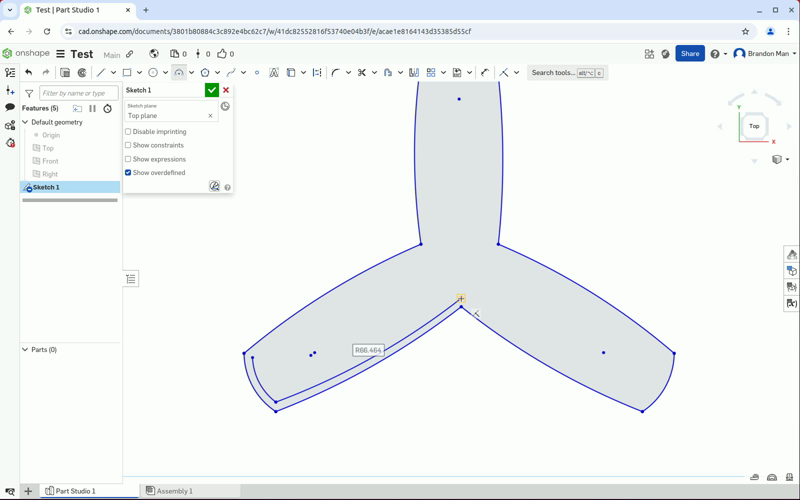
scroll(6)
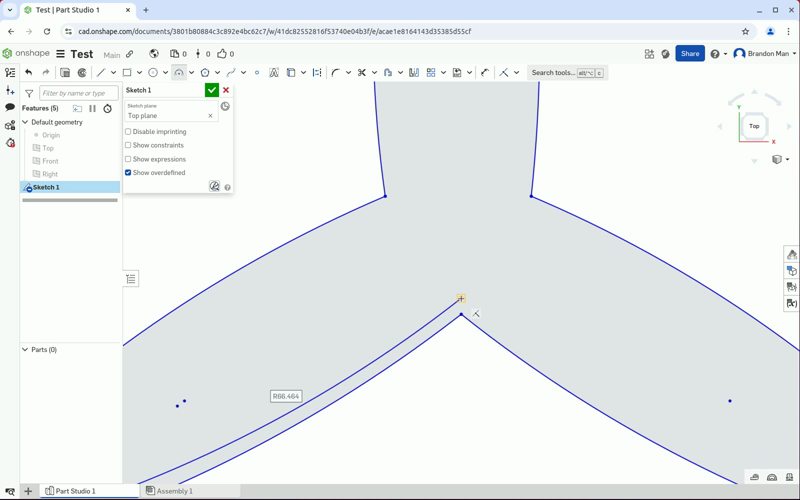
scroll(6)
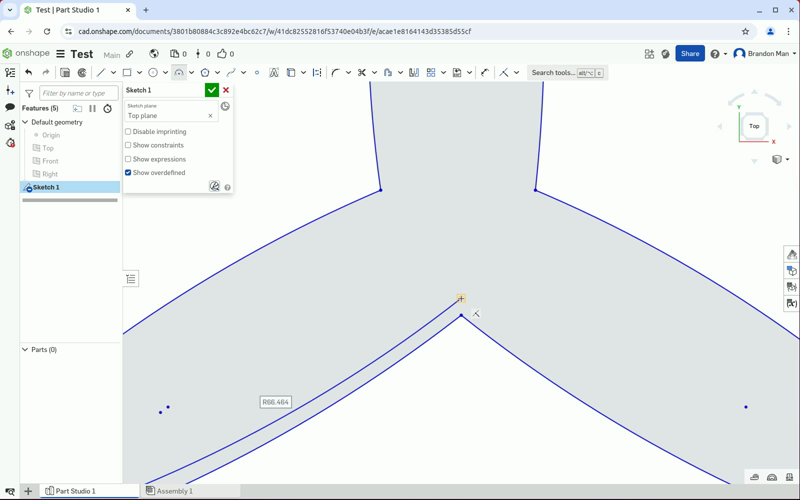
scroll(6)
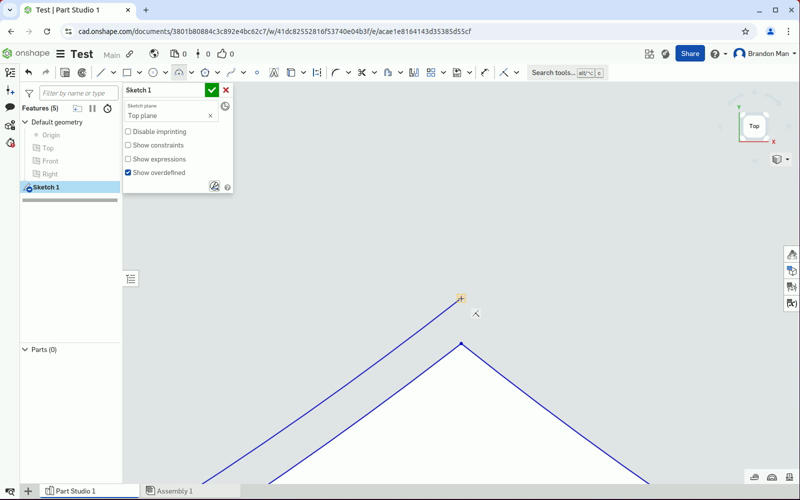
click(461, 298)
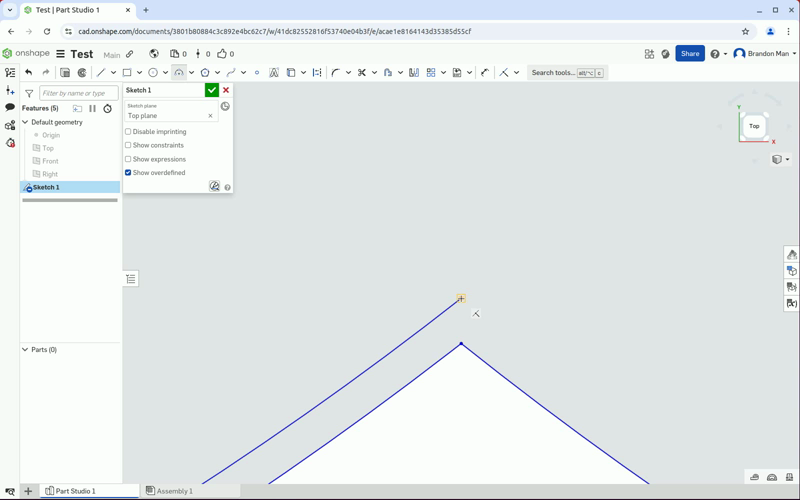
scroll(-6)
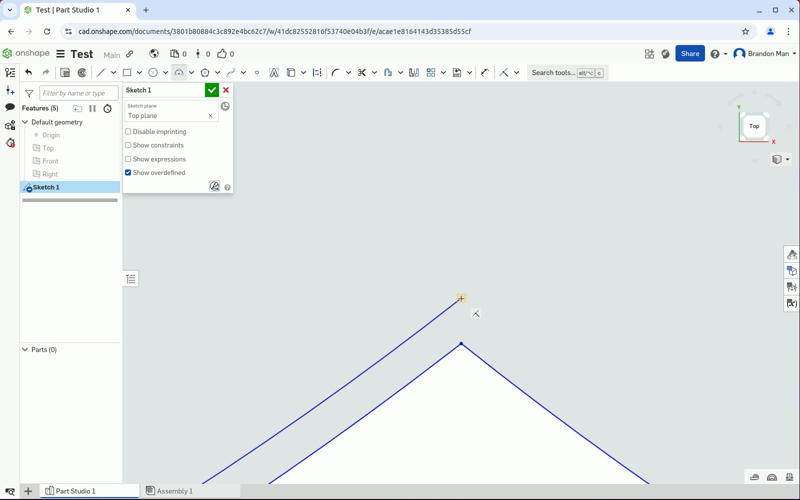
scroll(-6)
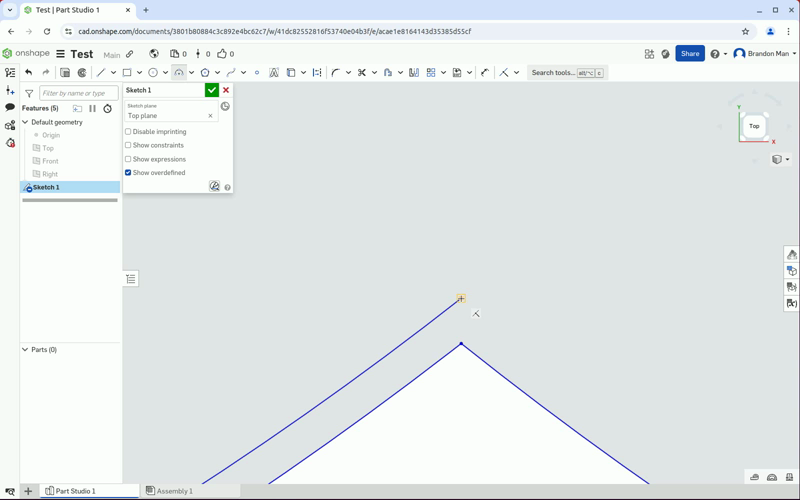
scroll(-6)
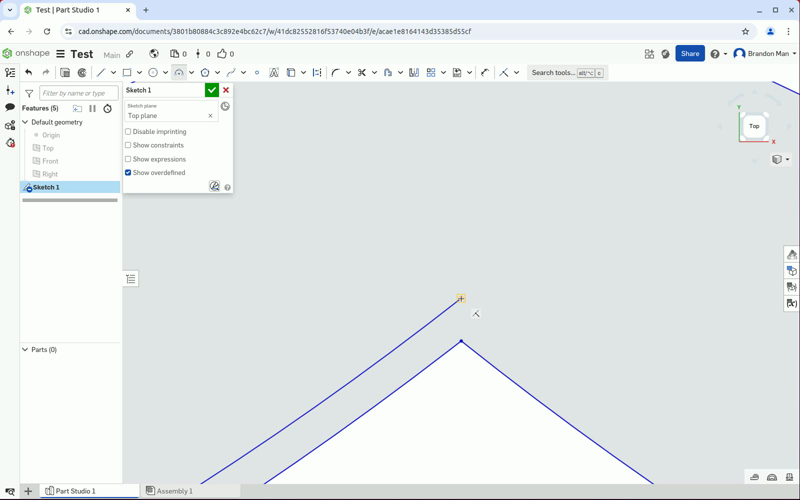
scroll(-6)
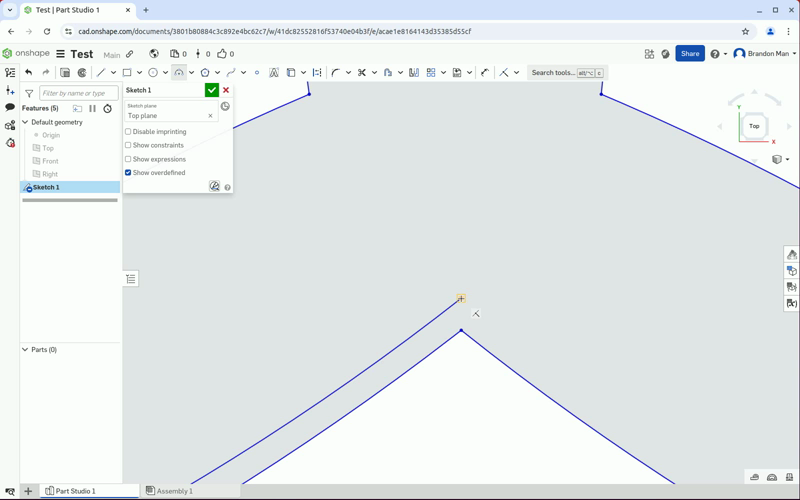
scroll(-6)
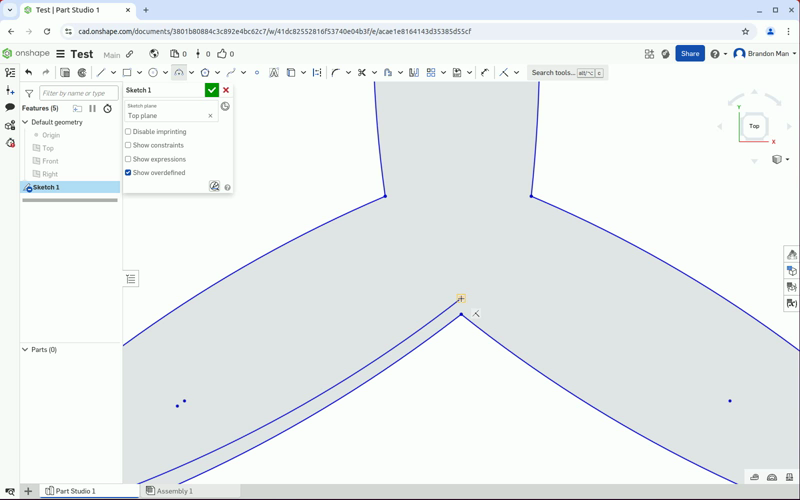
scroll(-6)
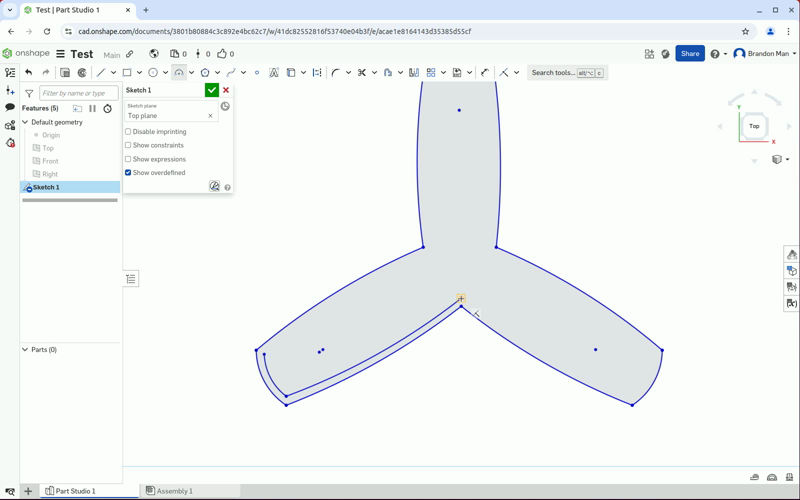
scroll(-6)
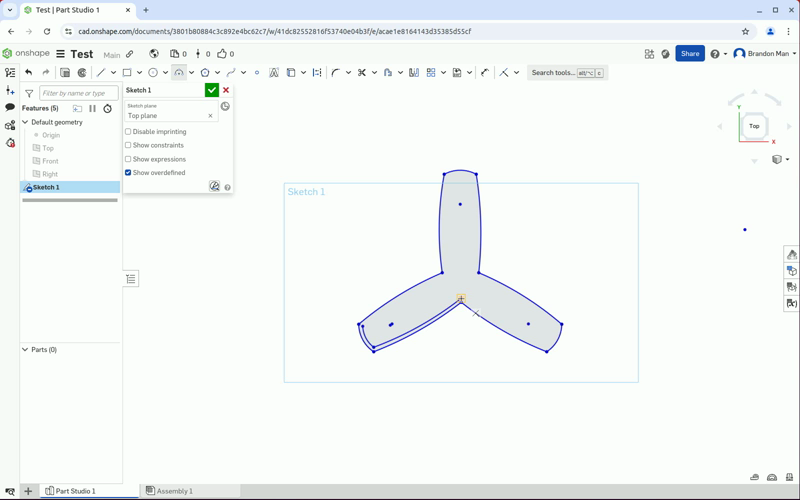
key_down(shift)
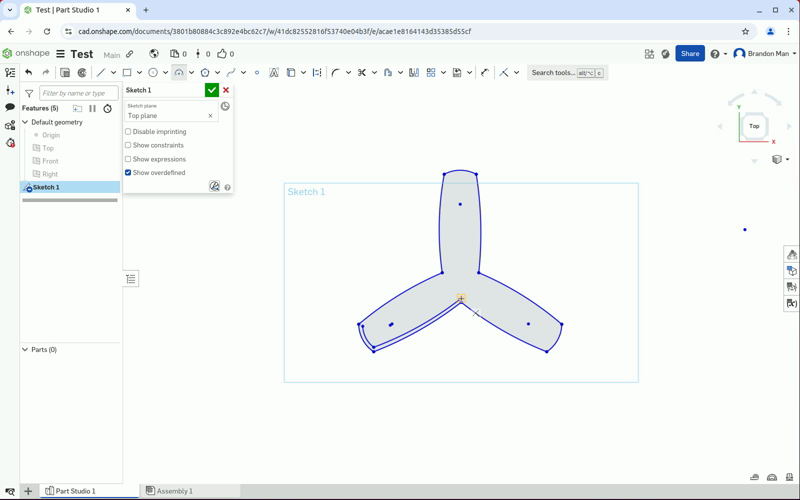
mouse_move(546, 347)
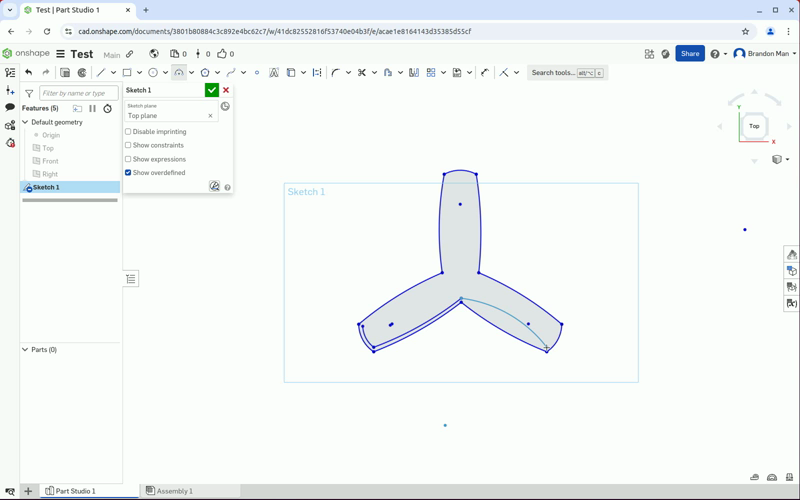
scroll(6)
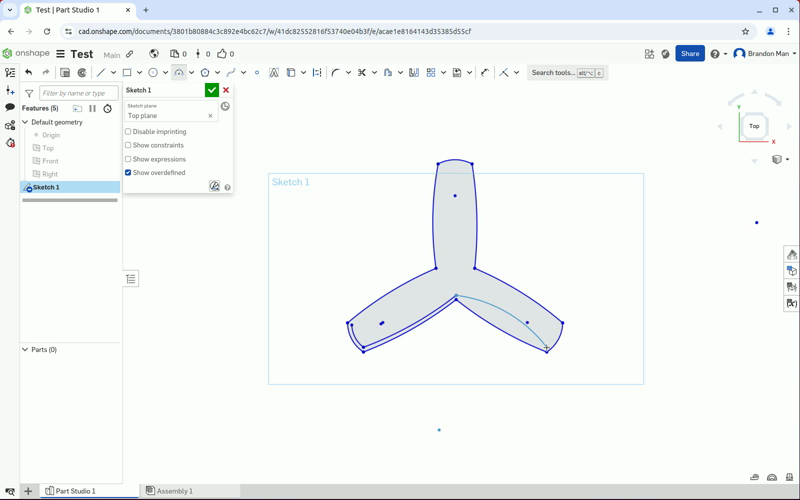
scroll(6)
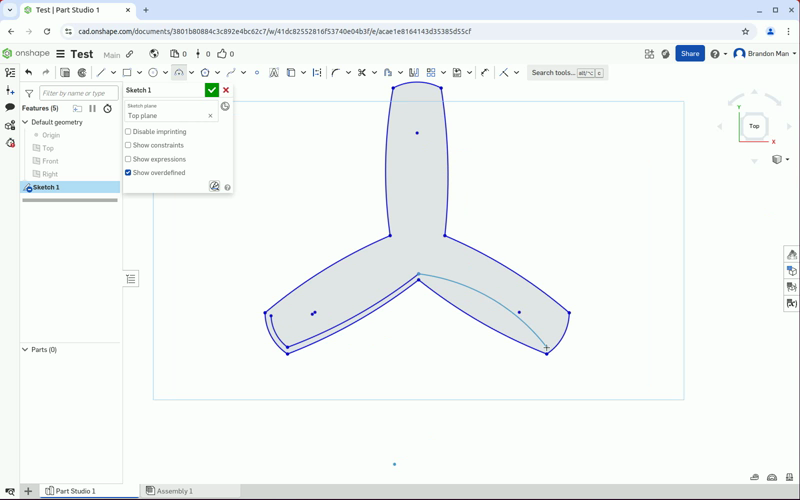
scroll(6)
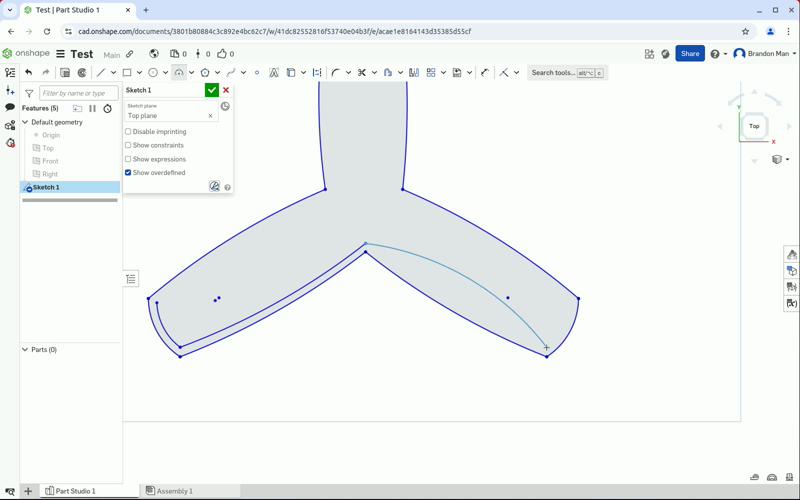
scroll(6)
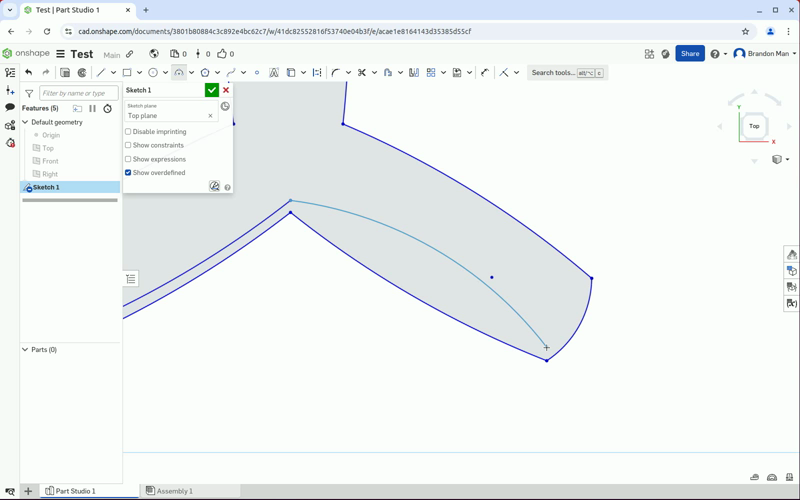
scroll(6)
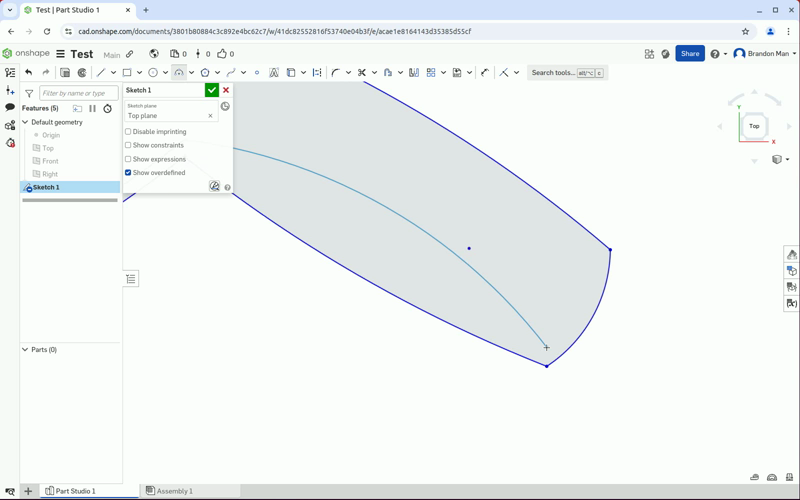
scroll(6)
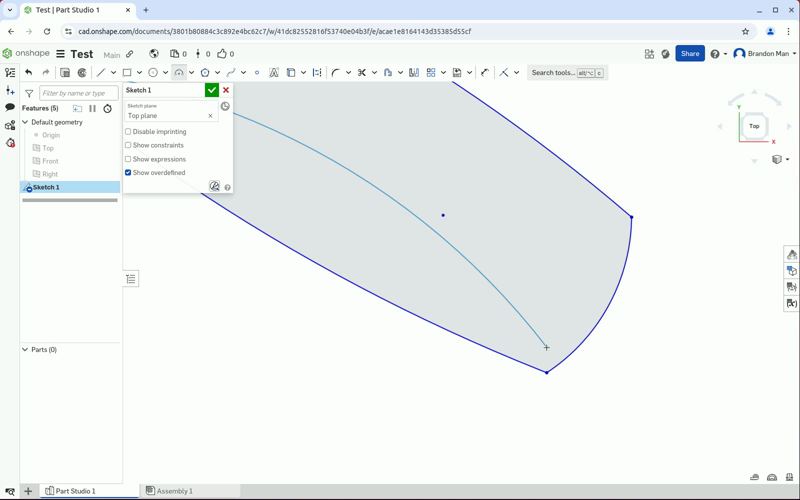
scroll(6)
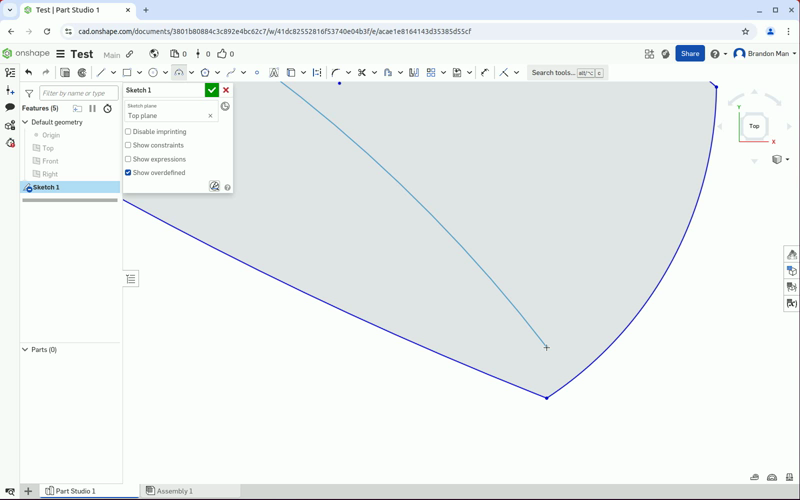
click(546, 347)
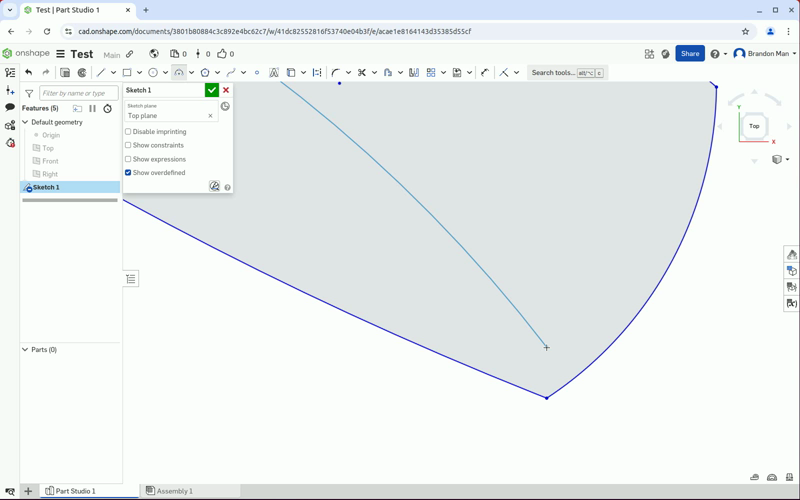
scroll(-6)
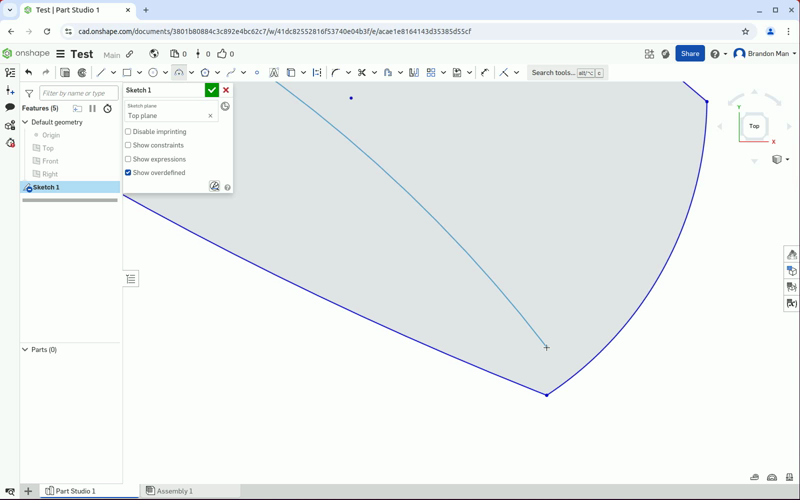
scroll(-6)
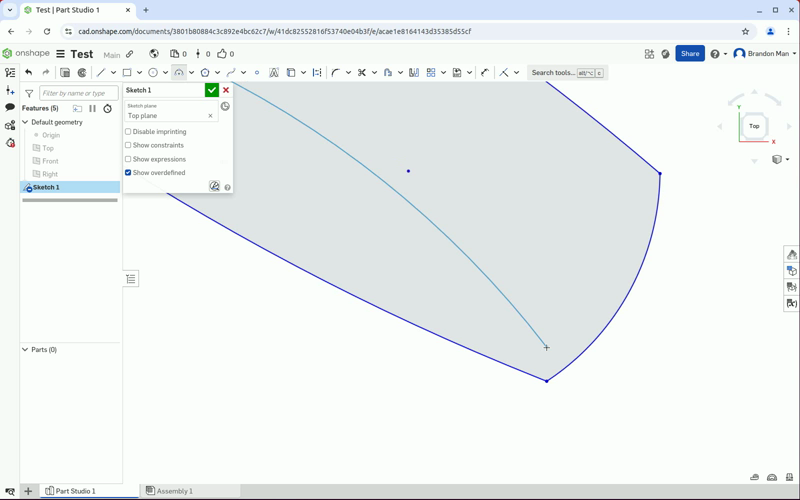
scroll(-6)
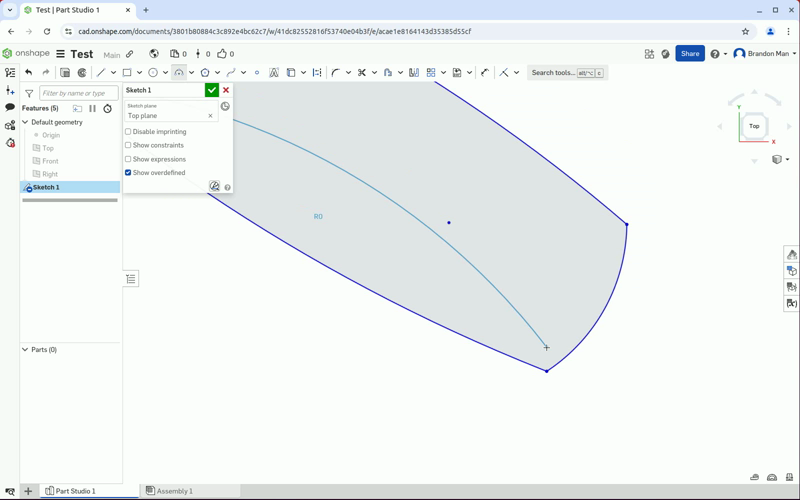
scroll(-6)
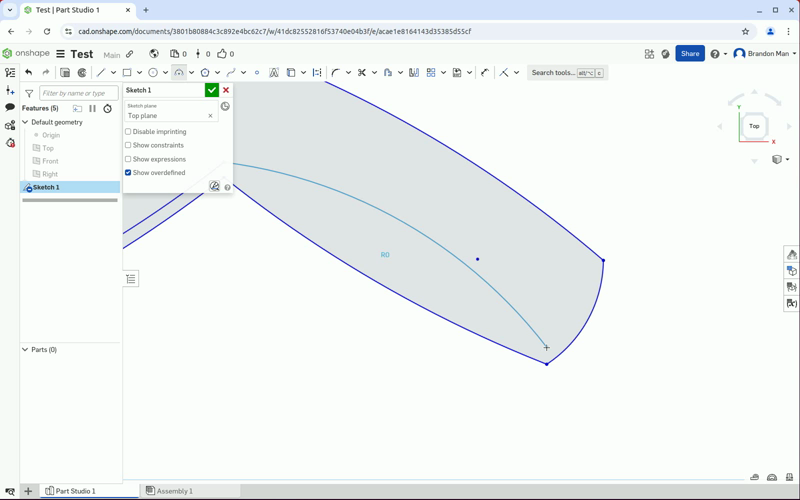
scroll(-6)
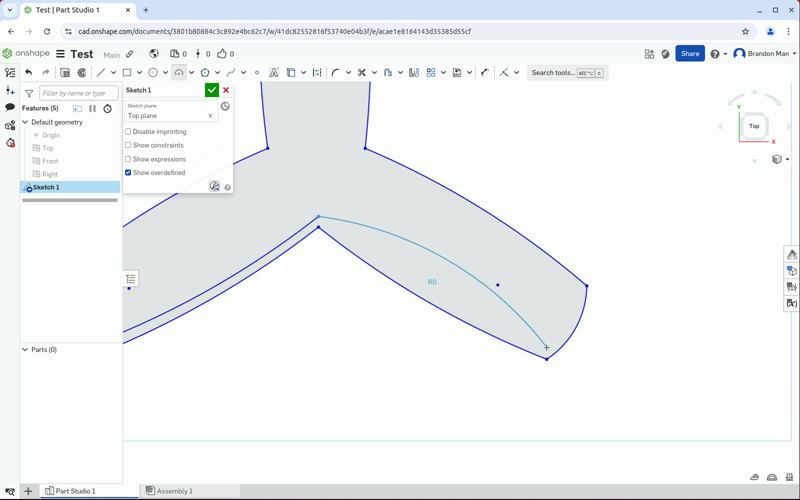
scroll(-6)
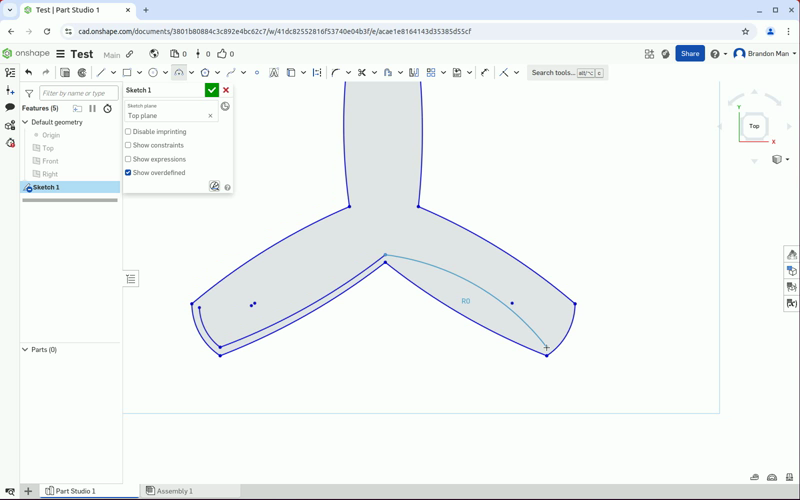
scroll(-6)
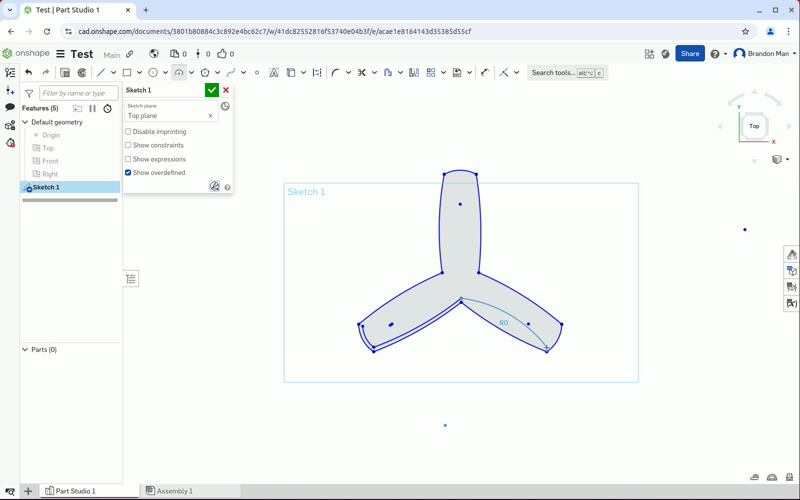
mouse_move(502, 325)
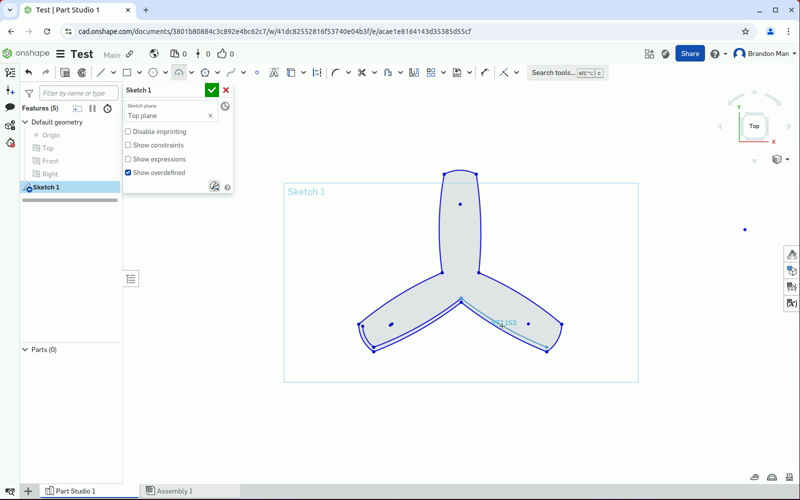
scroll(6)
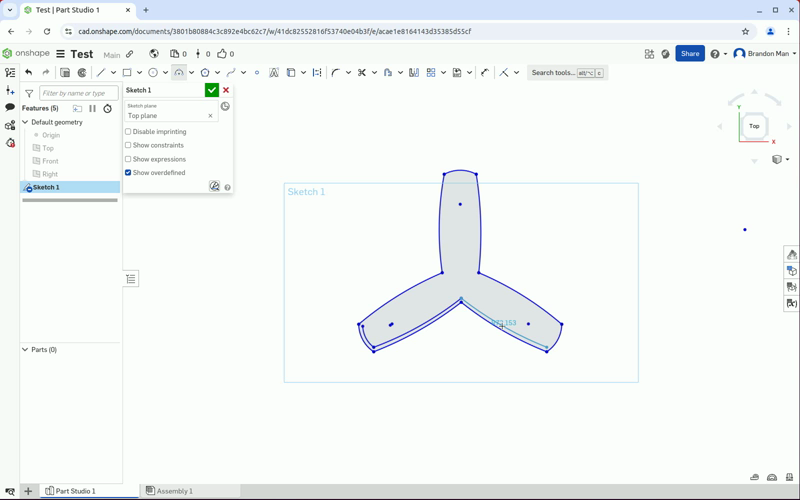
scroll(6)
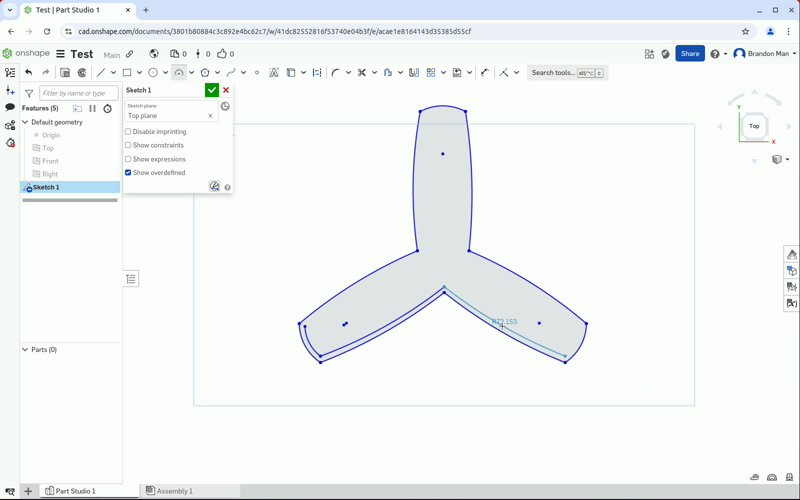
scroll(6)
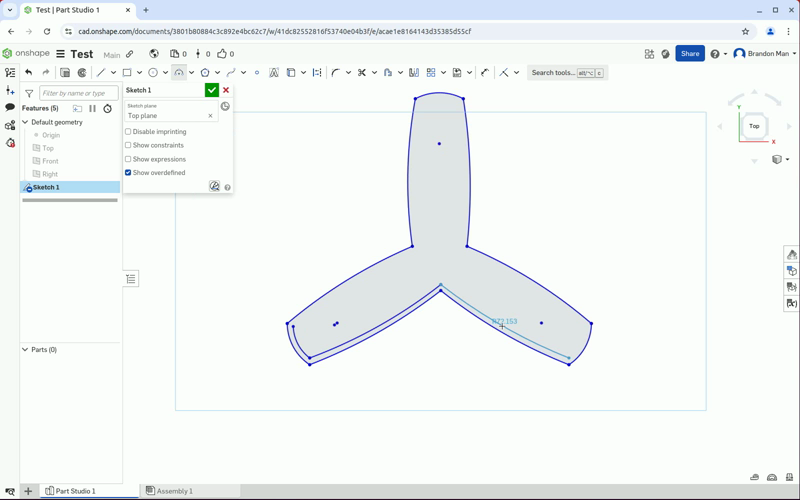
scroll(6)
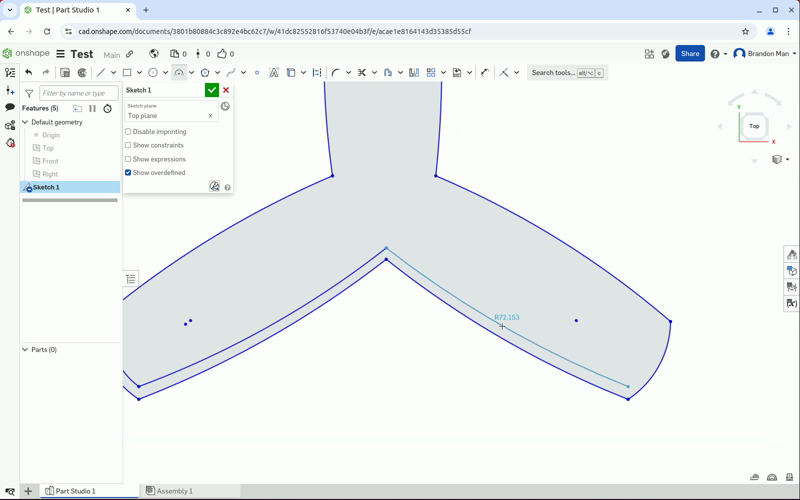
scroll(6)
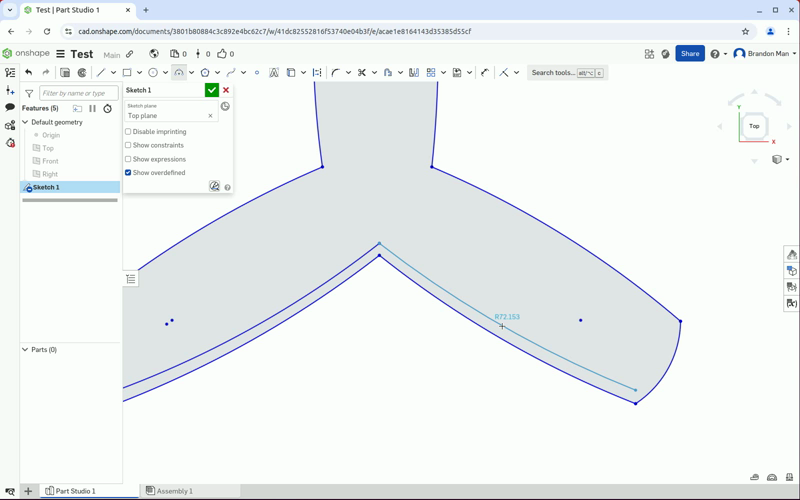
scroll(6)
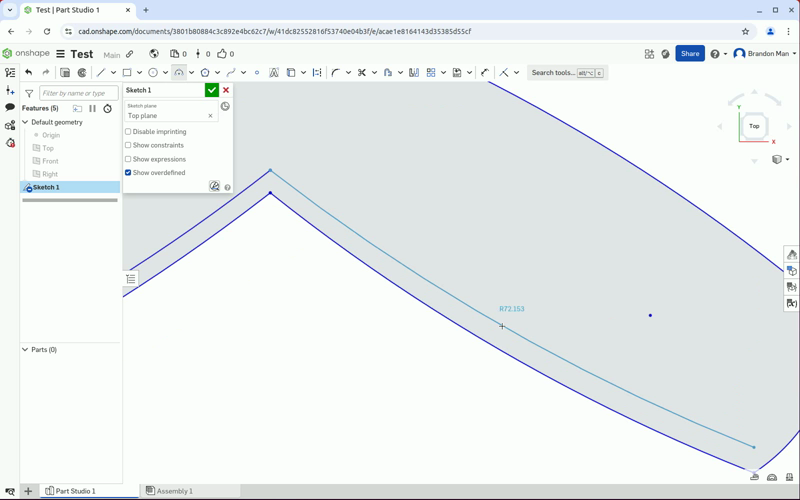
scroll(6)
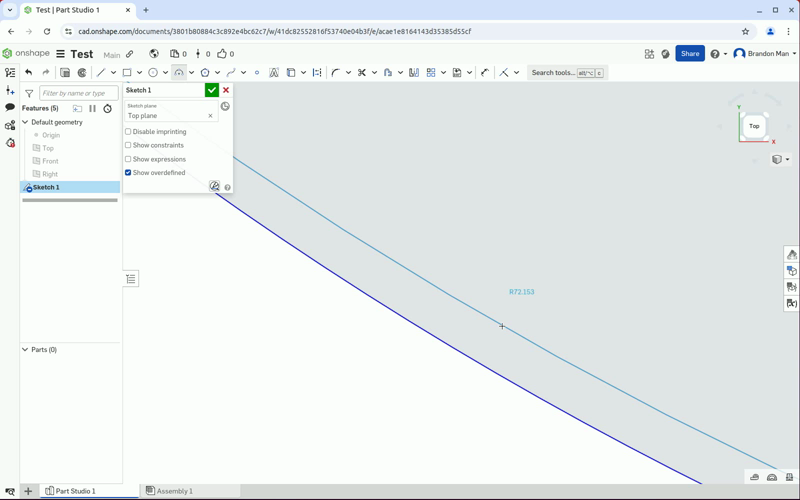
click(502, 325)
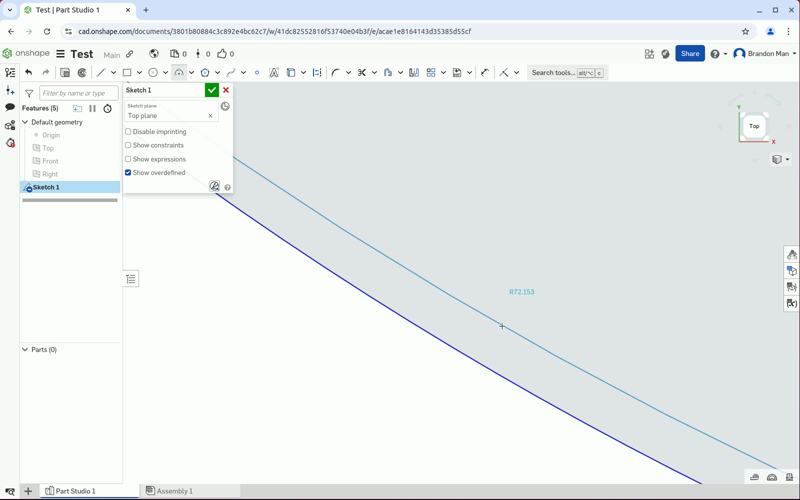
scroll(-6)
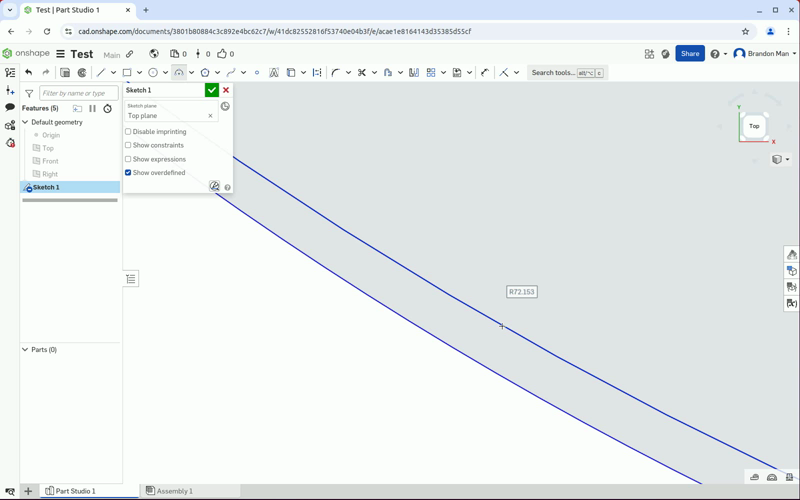
scroll(-6)
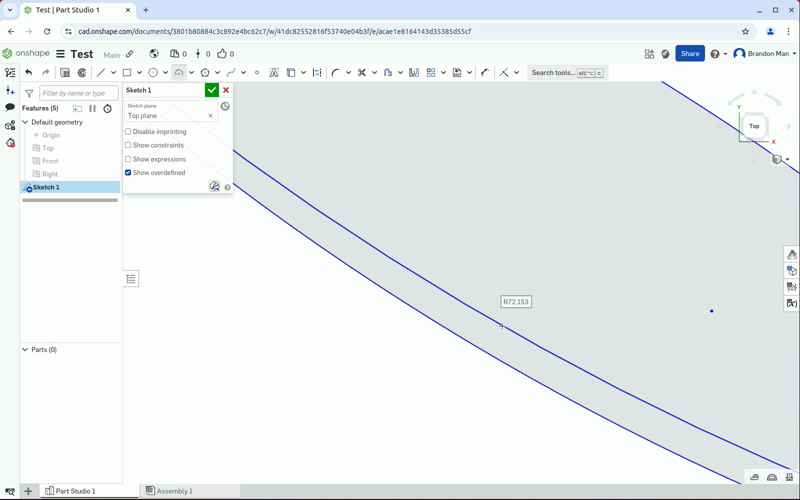
scroll(-6)
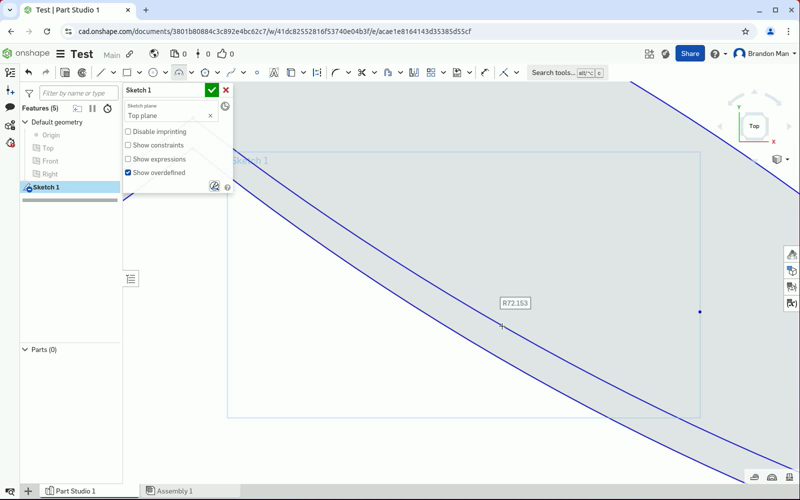
scroll(-6)
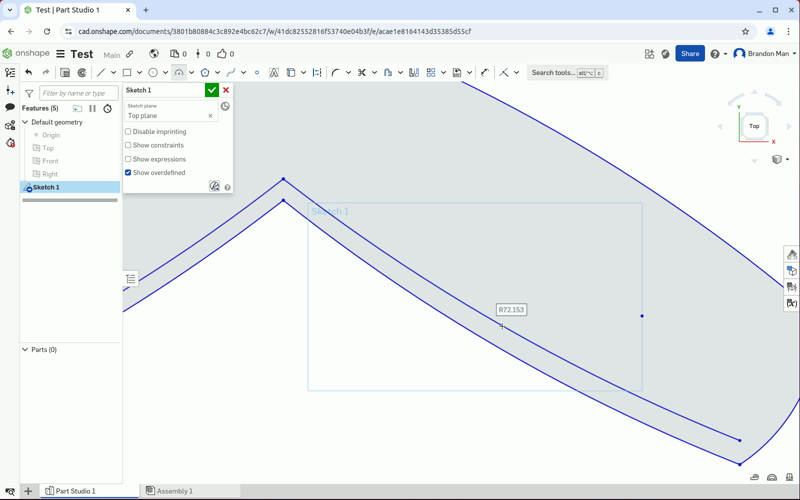
scroll(-6)
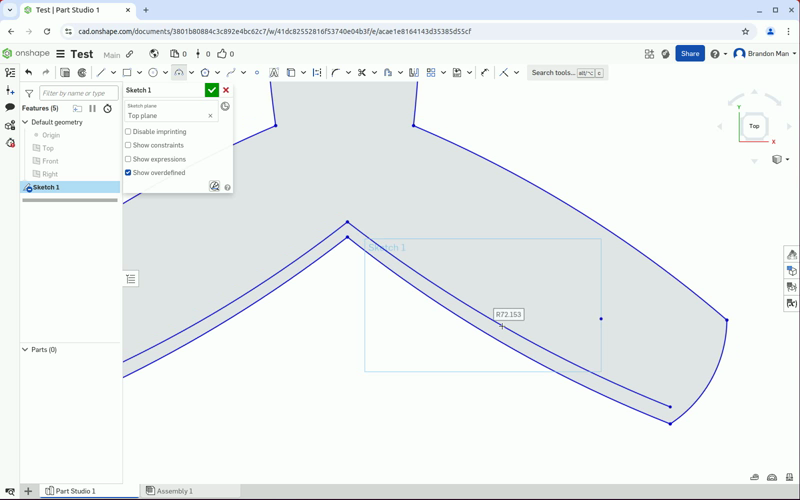
scroll(-6)
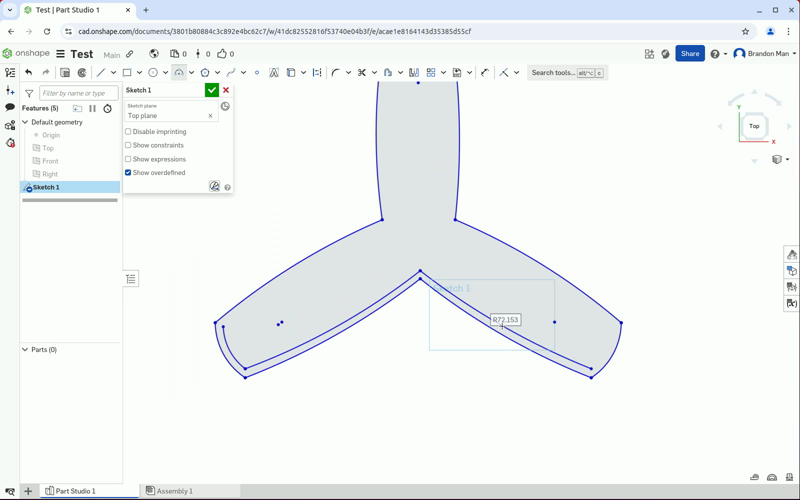
scroll(-6)
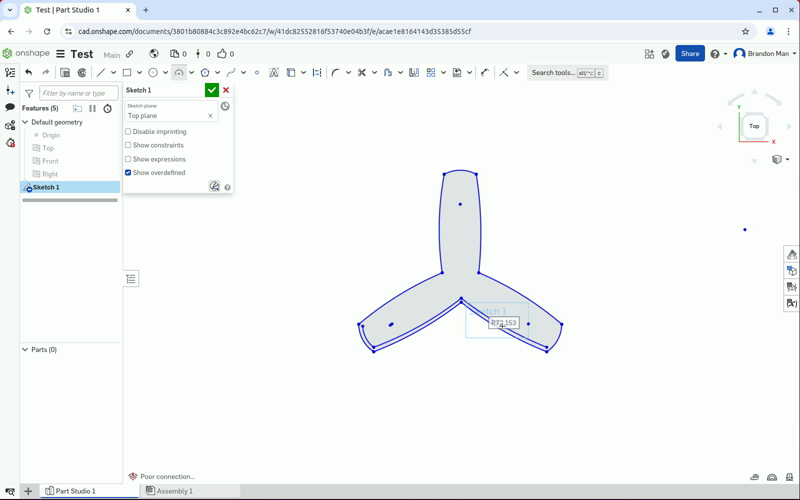
key_up(shift)
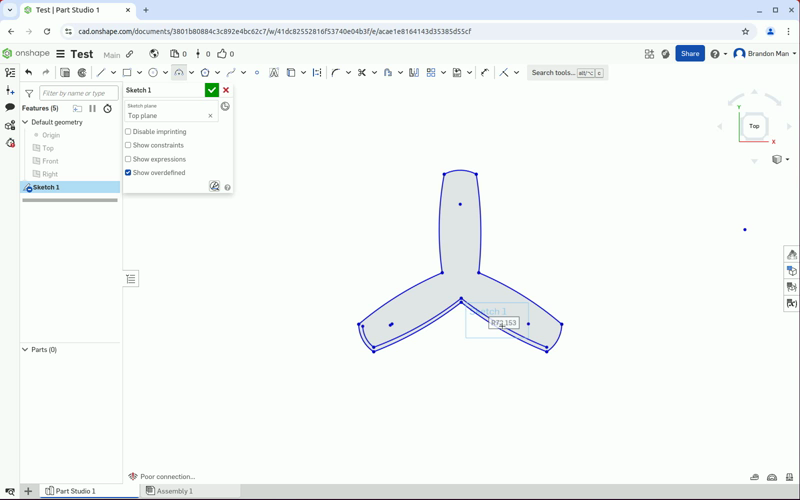
mouse_move(546, 347)
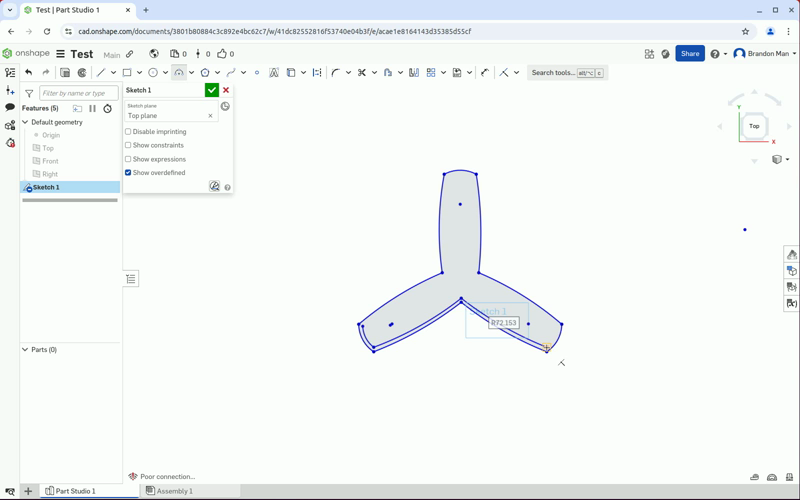
scroll(6)
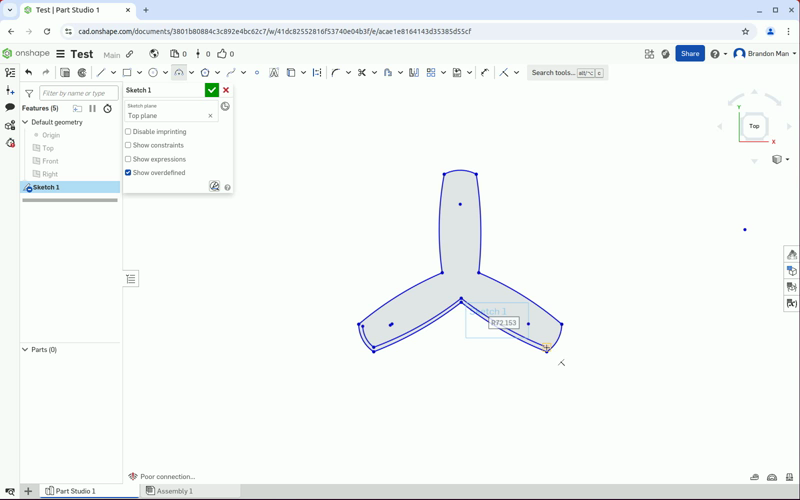
scroll(6)
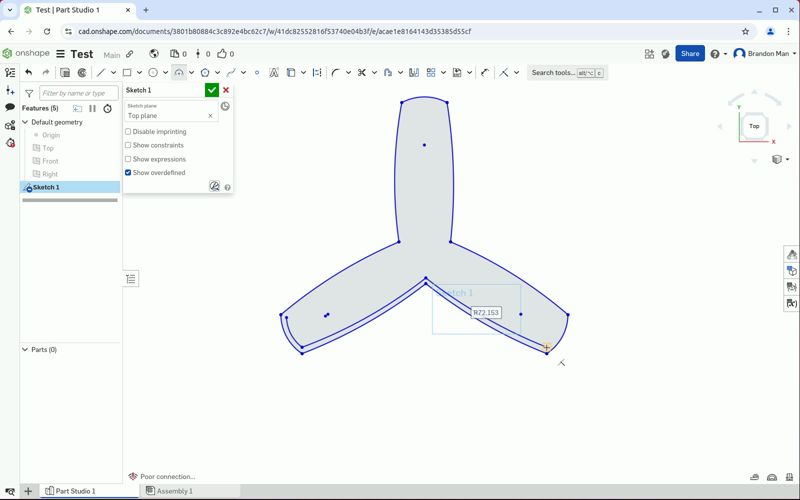
scroll(6)
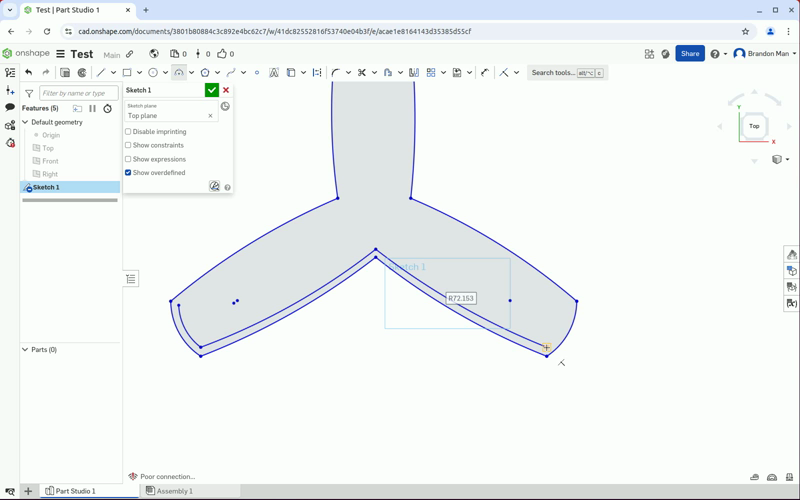
scroll(6)
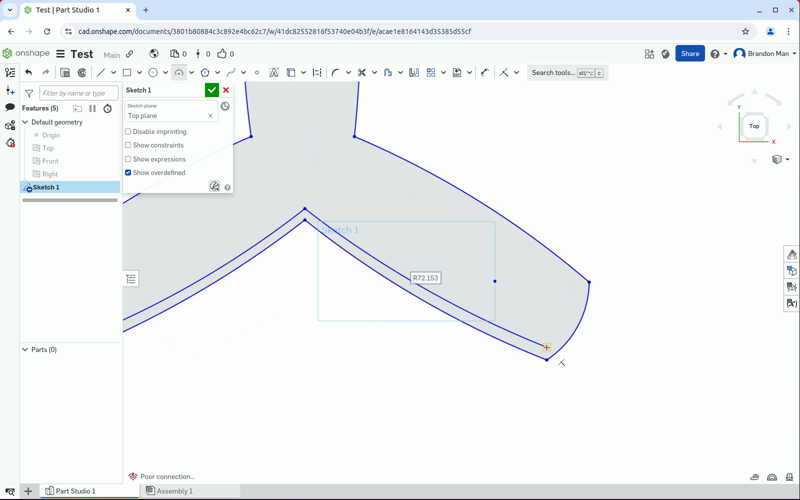
scroll(6)
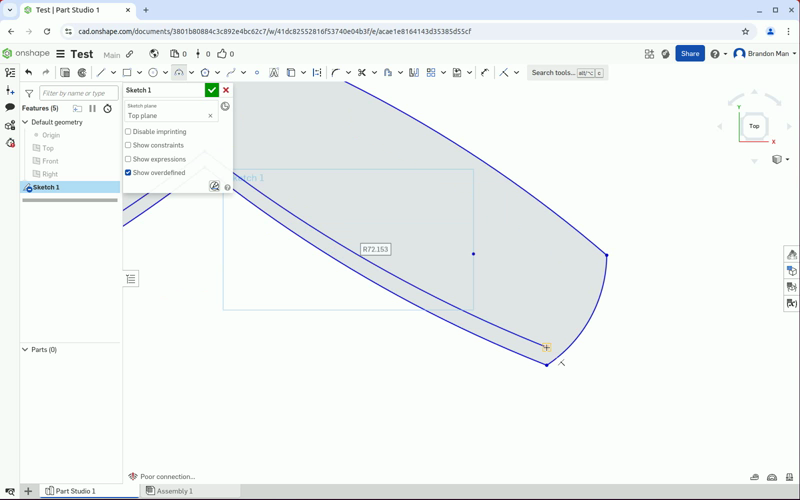
scroll(6)
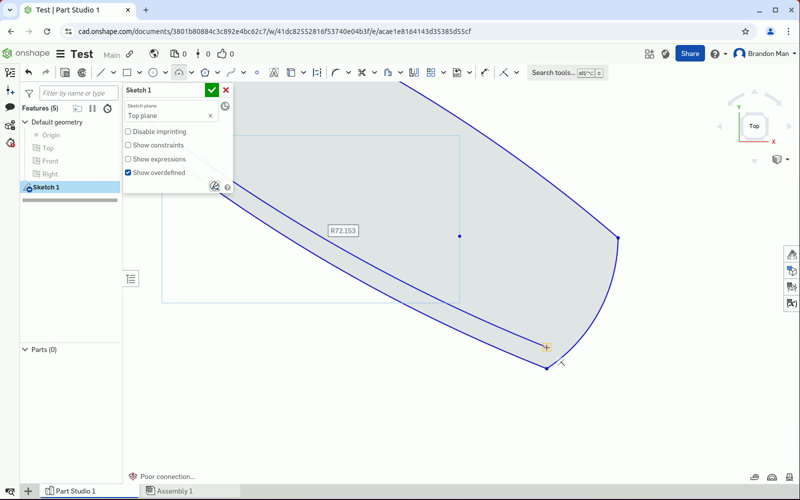
scroll(6)
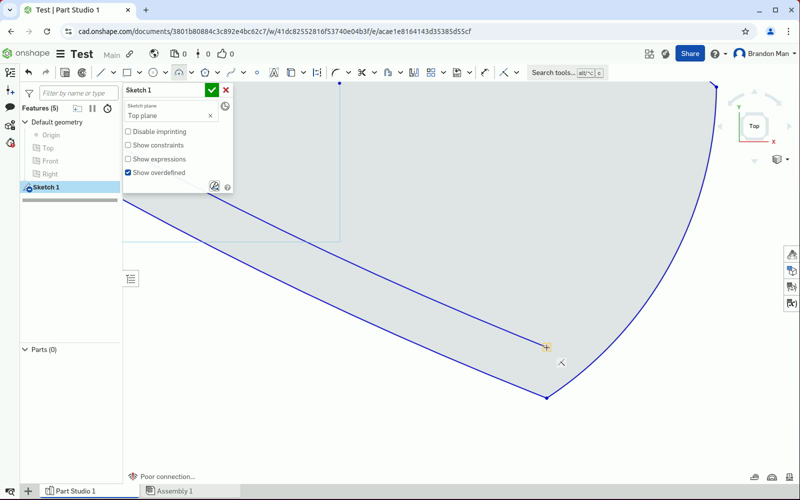
click(546, 347)
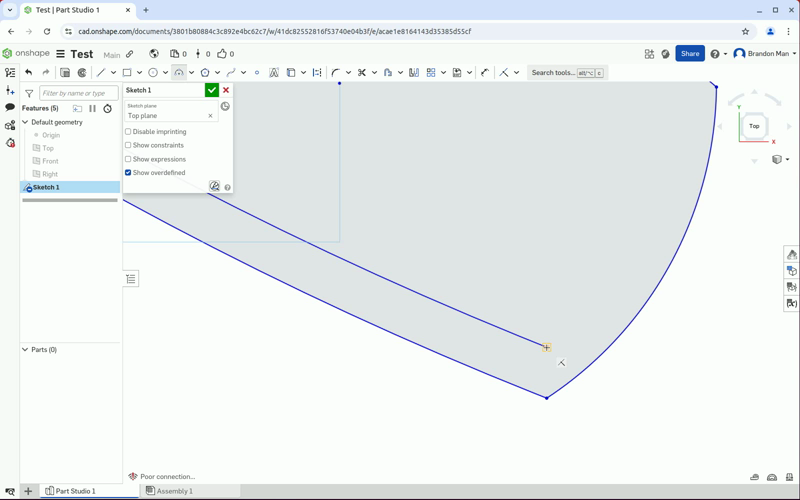
scroll(-6)
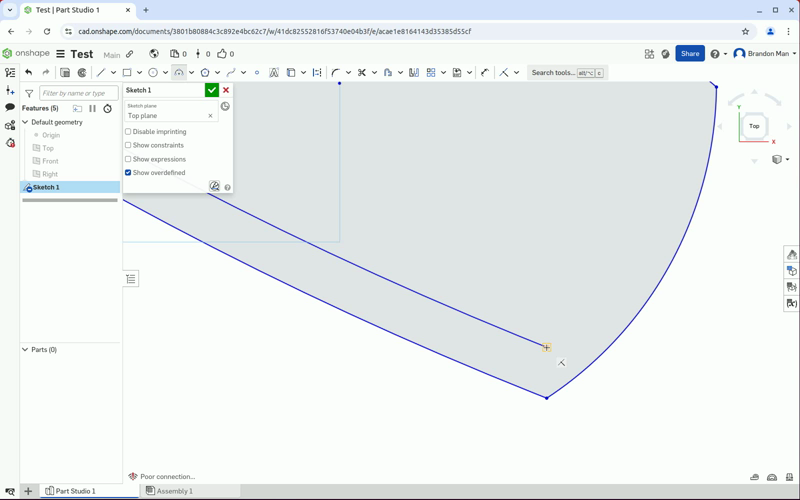
scroll(-6)
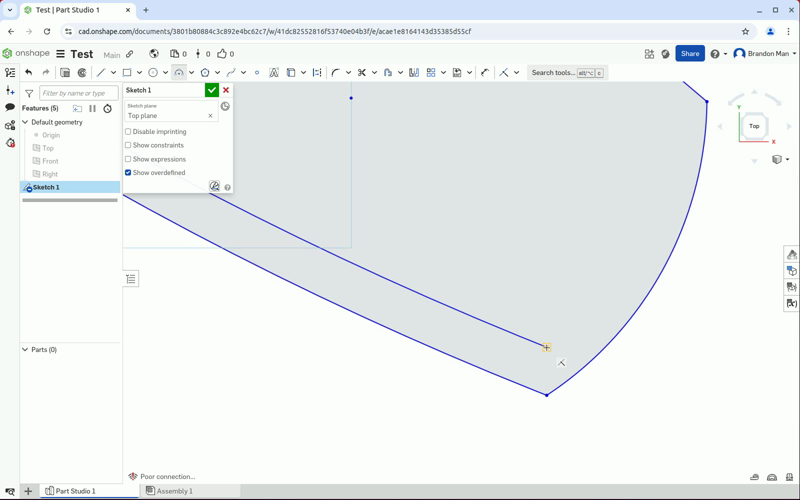
scroll(-6)
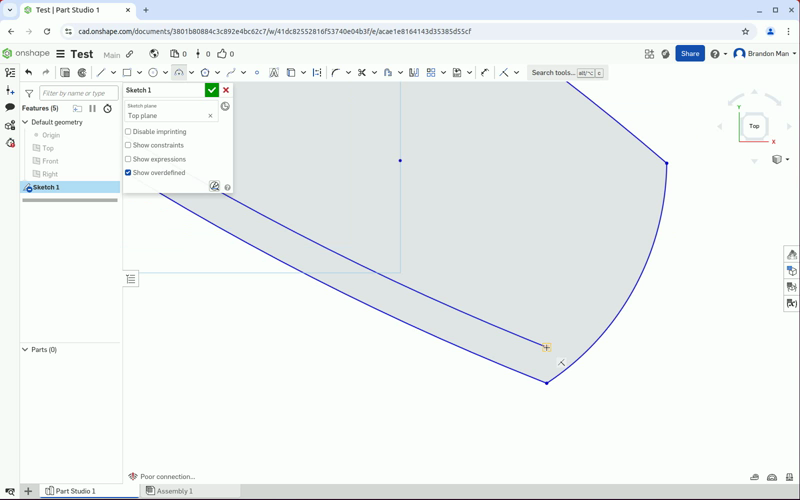
scroll(-6)
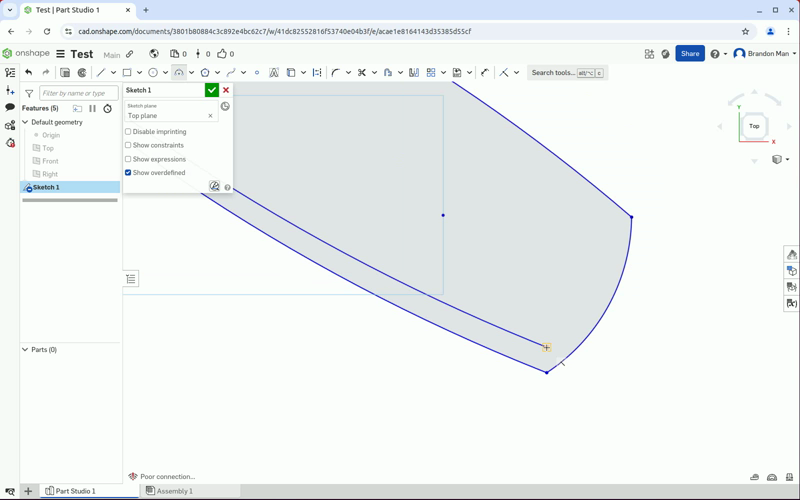
scroll(-6)
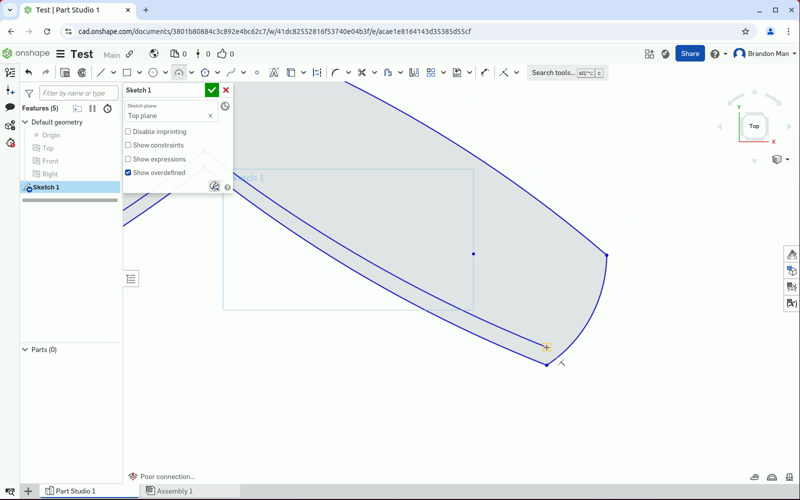
scroll(-6)
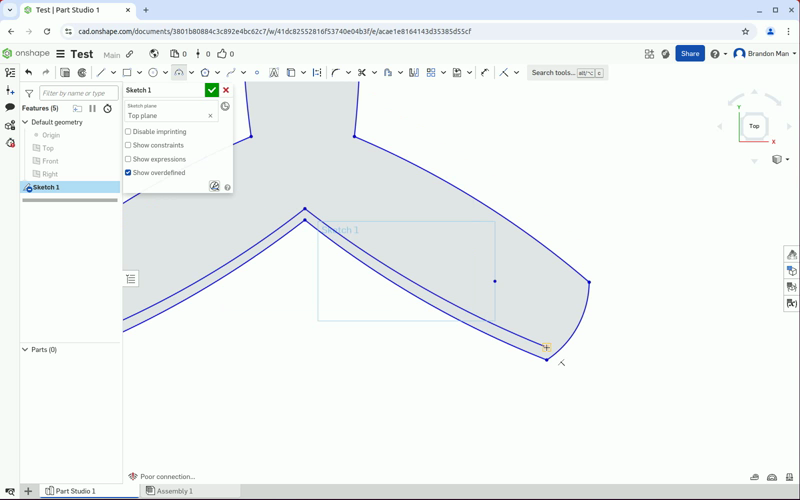
scroll(-6)
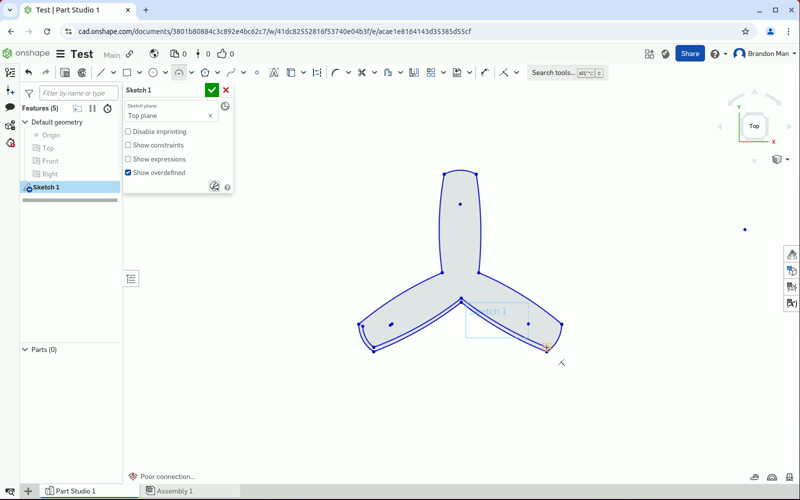
key_down(shift)
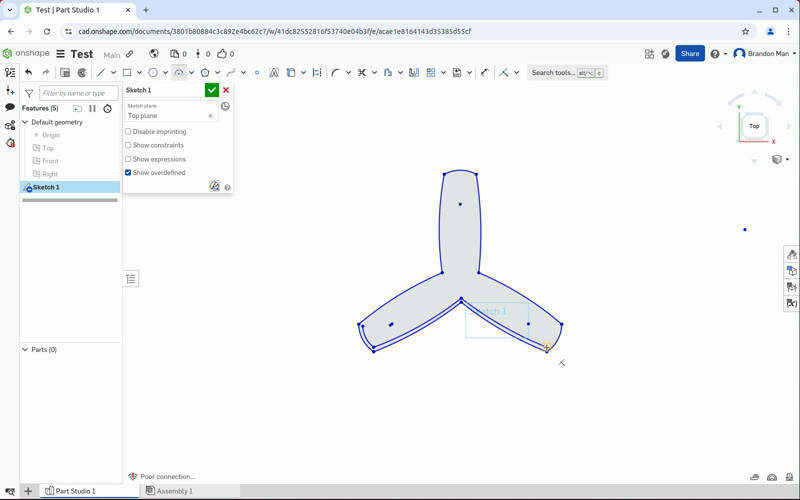
mouse_move(557, 326)
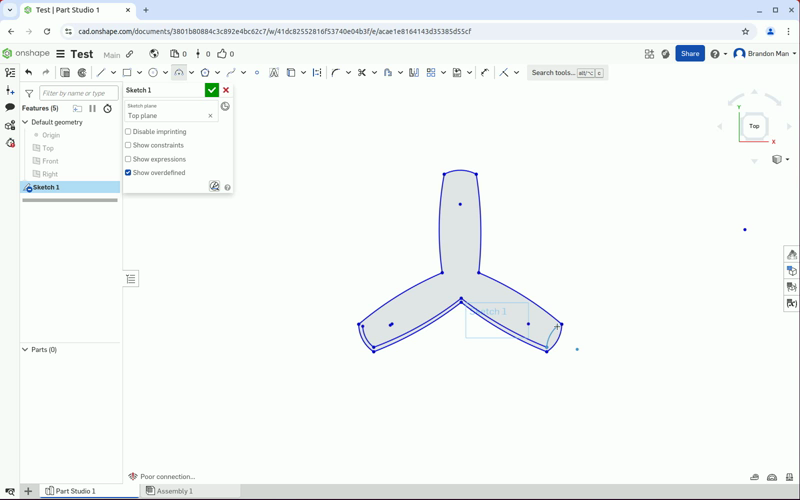
click(557, 326)
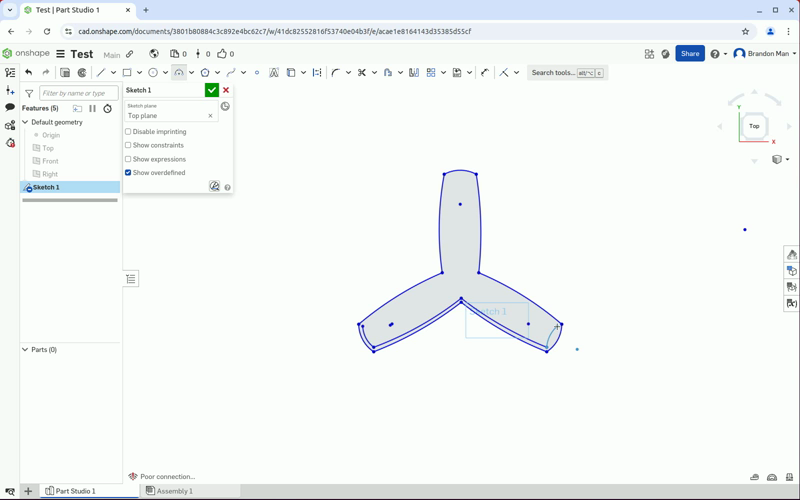
mouse_move(554, 337)
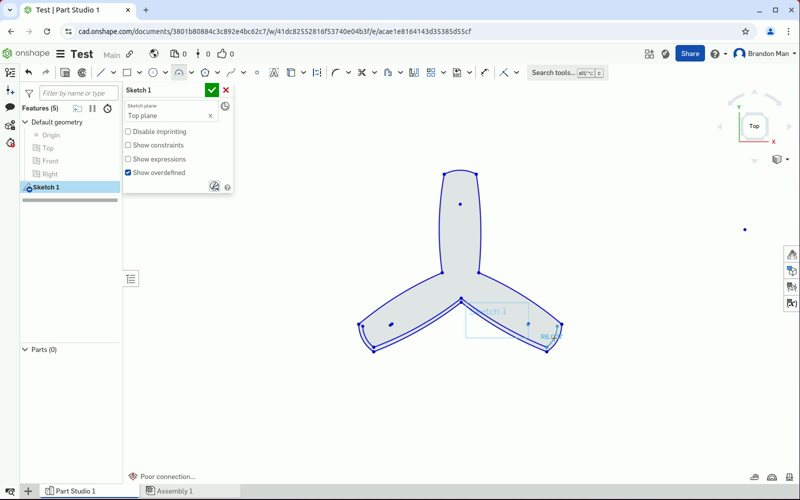
scroll(6)
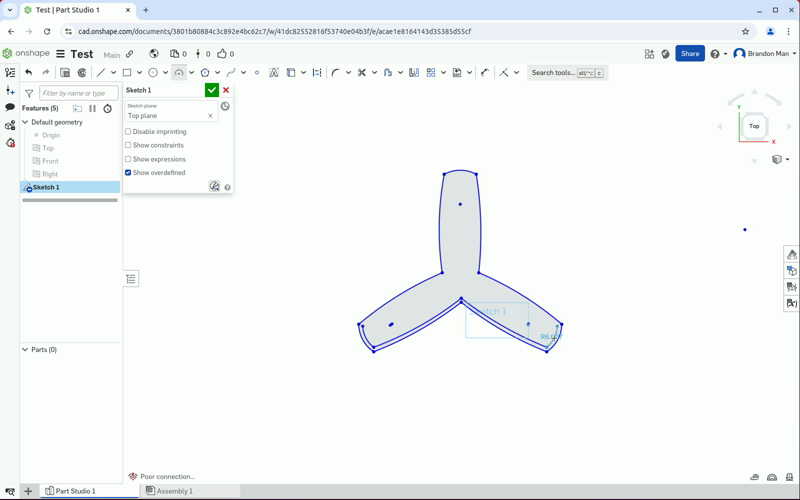
scroll(6)
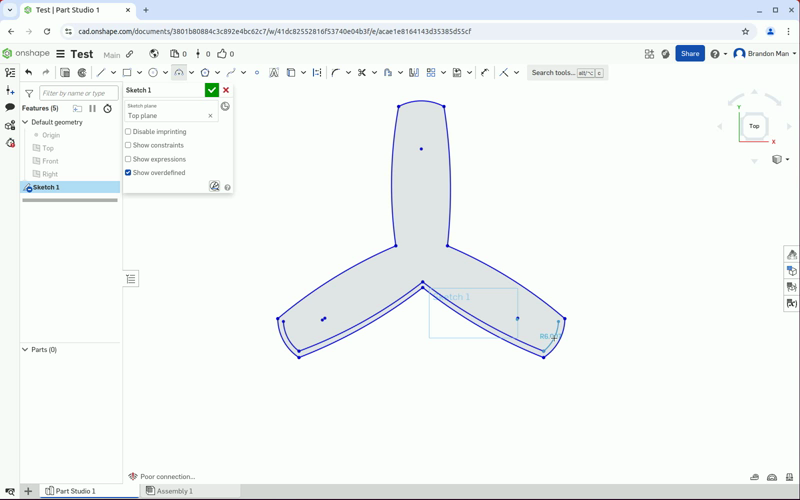
scroll(6)
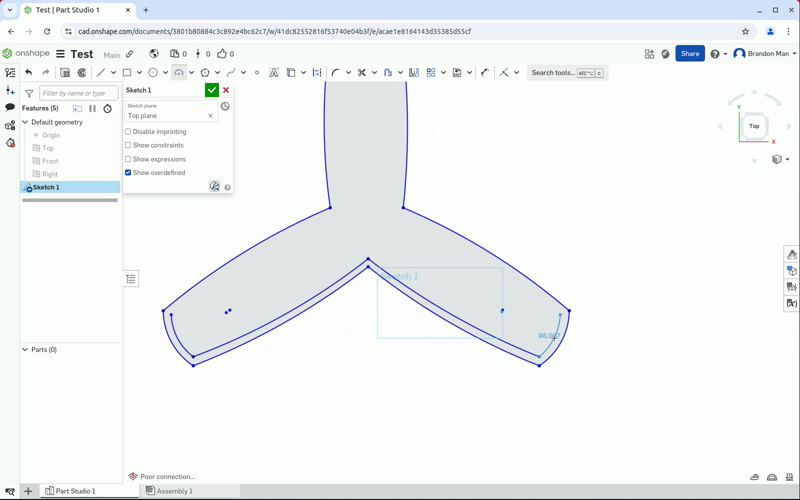
scroll(6)
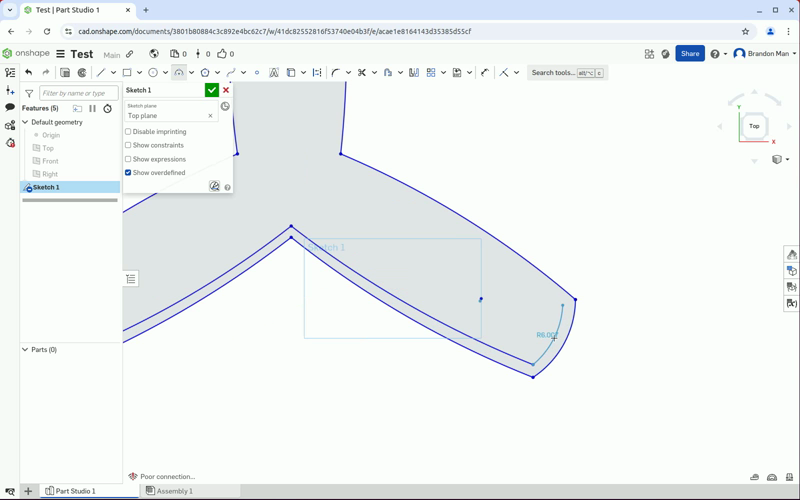
scroll(6)
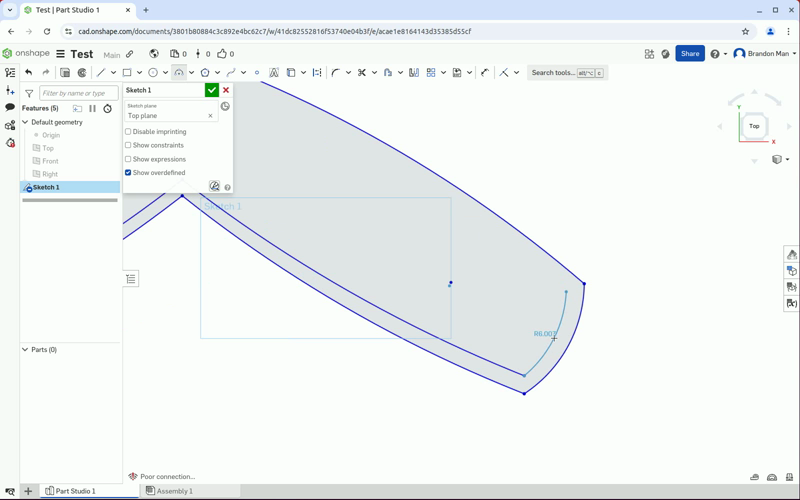
scroll(6)
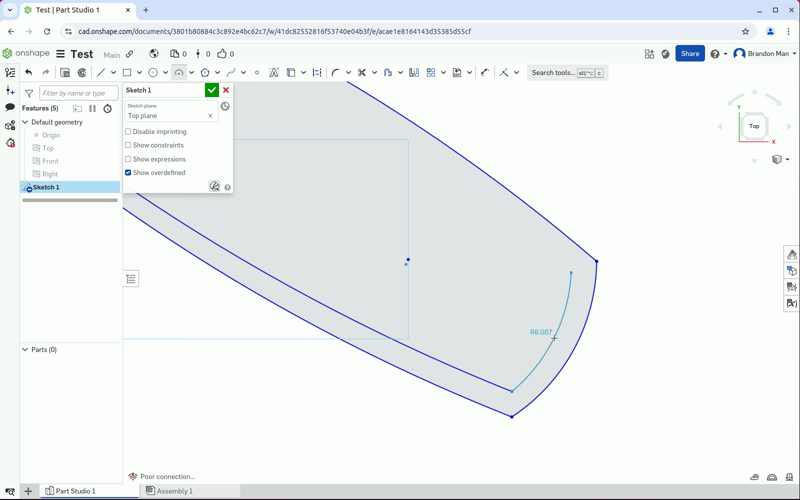
scroll(6)
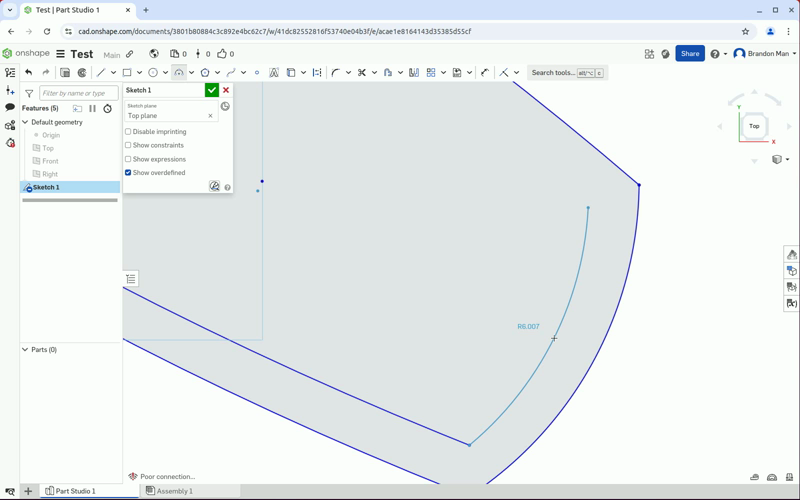
click(554, 337)
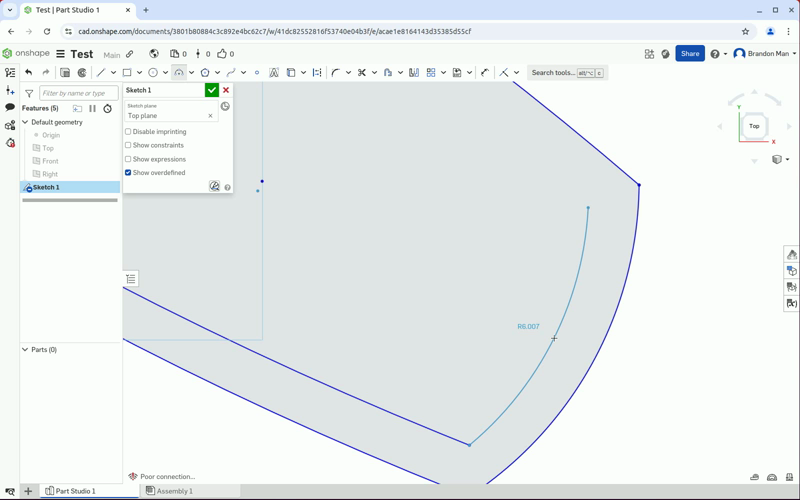
scroll(-6)
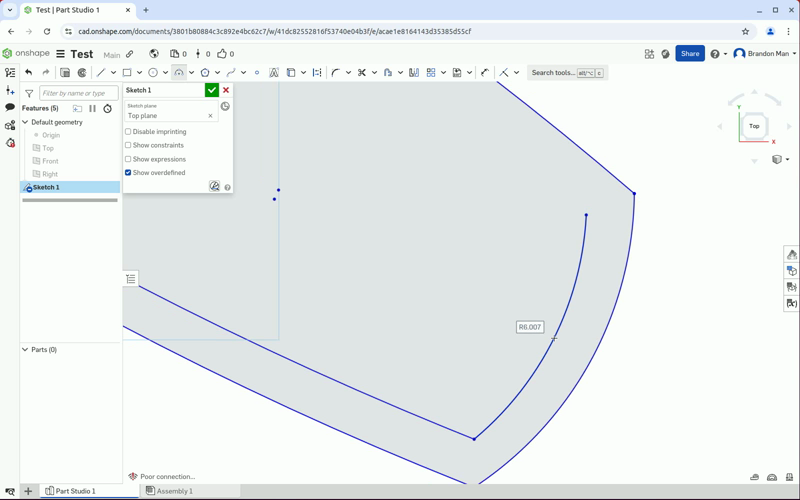
scroll(-6)
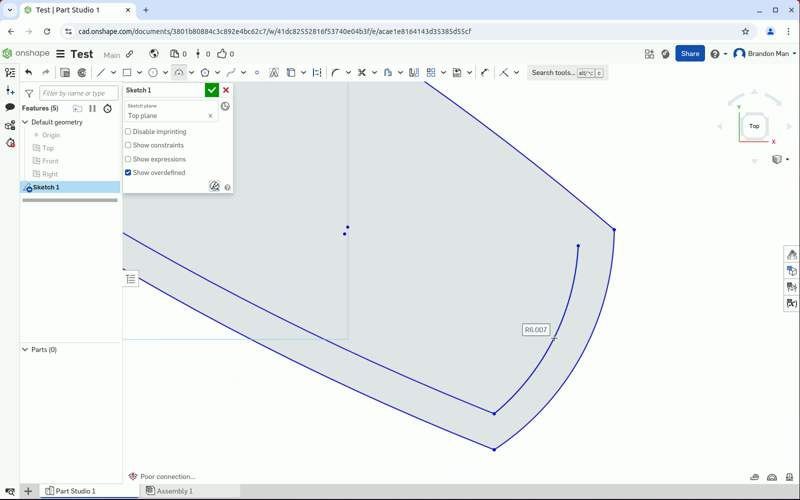
scroll(-6)
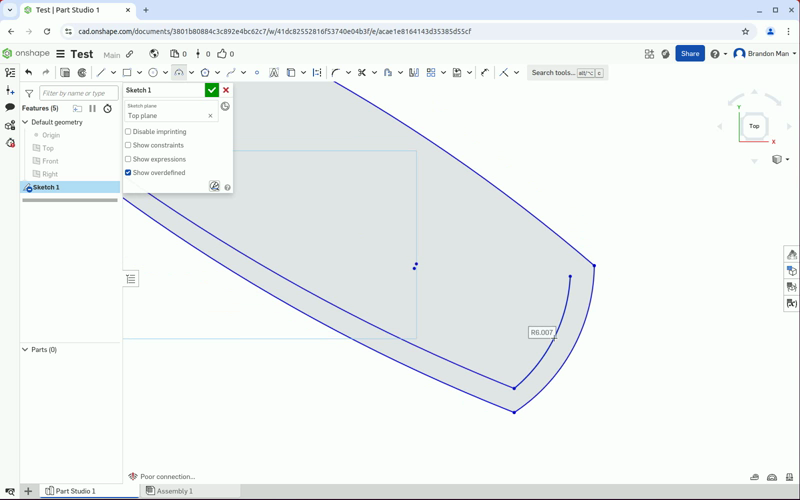
scroll(-6)
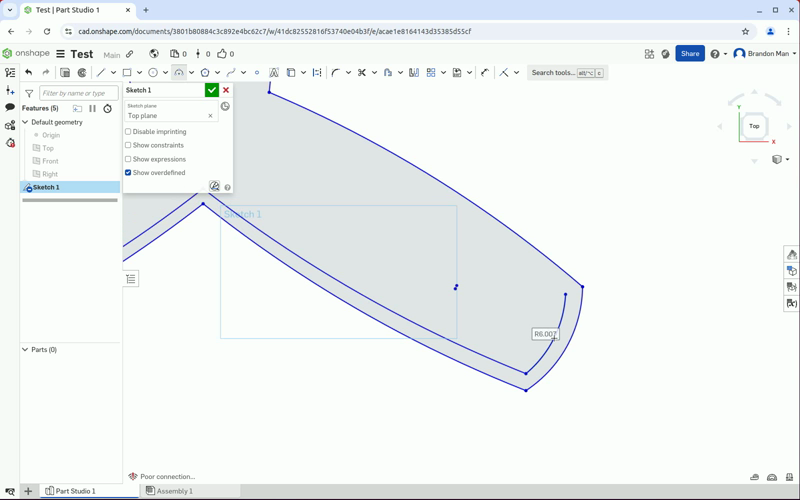
scroll(-6)
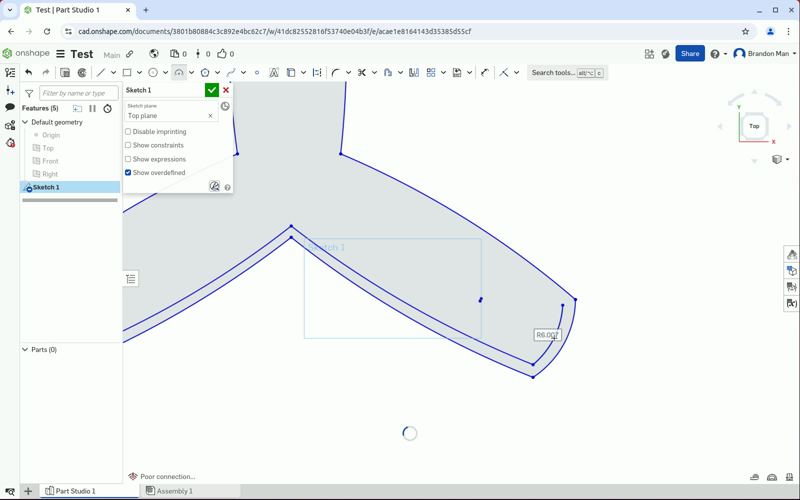
scroll(-6)
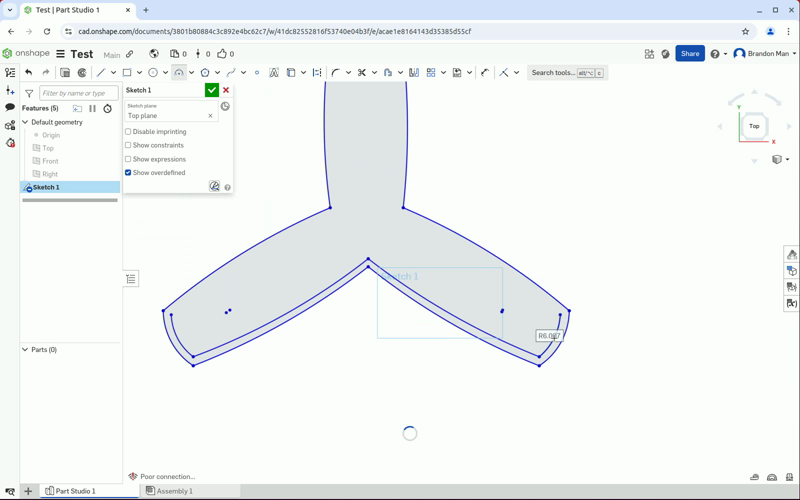
scroll(-6)
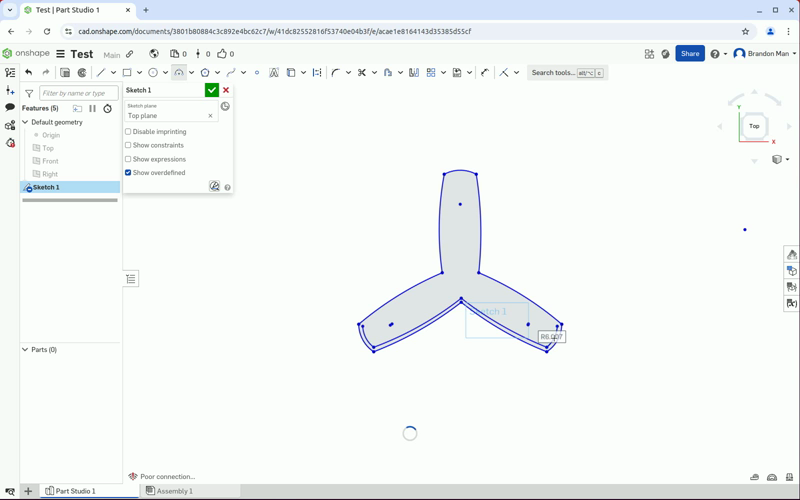
key_up(shift)
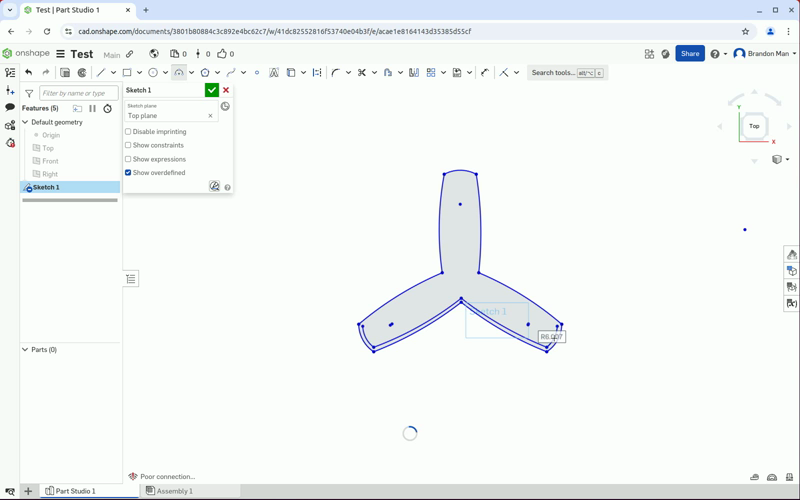
mouse_move(557, 326)
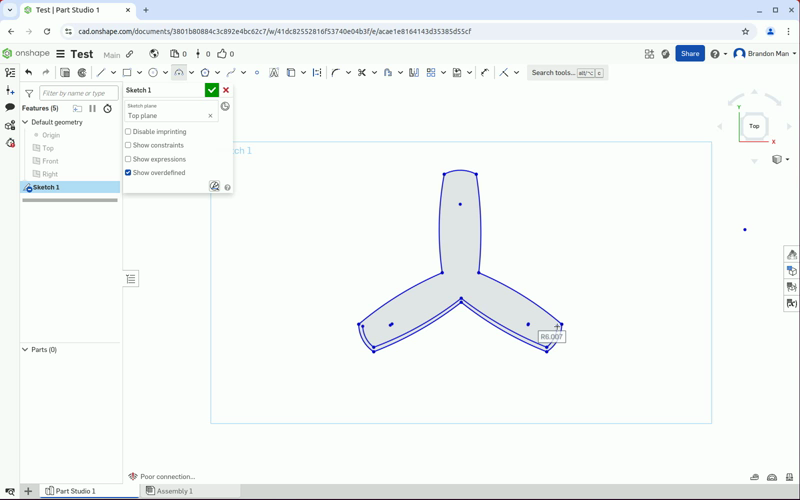
click(557, 326)
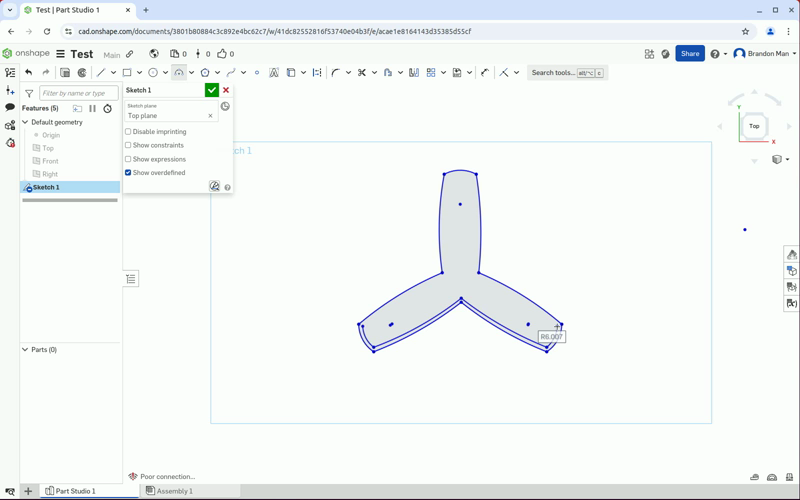
key_down(shift)
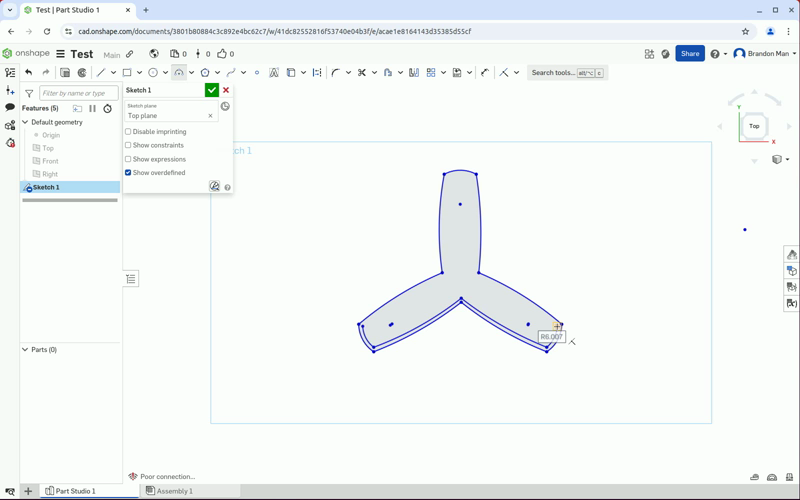
mouse_move(474, 274)
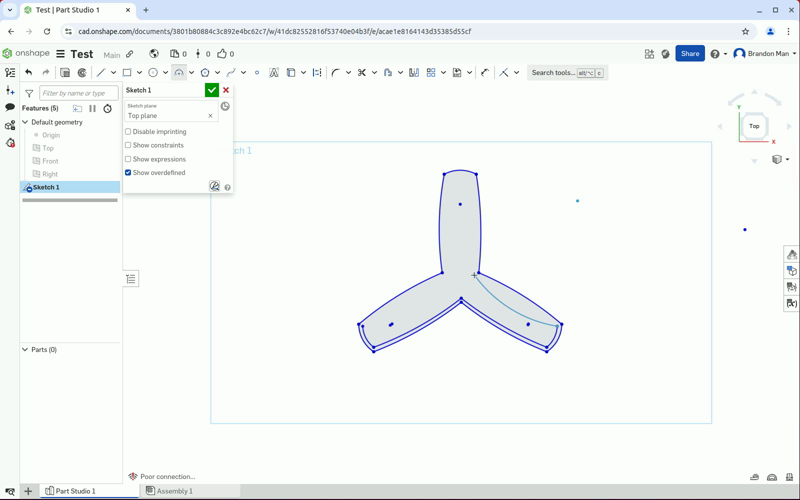
click(474, 274)
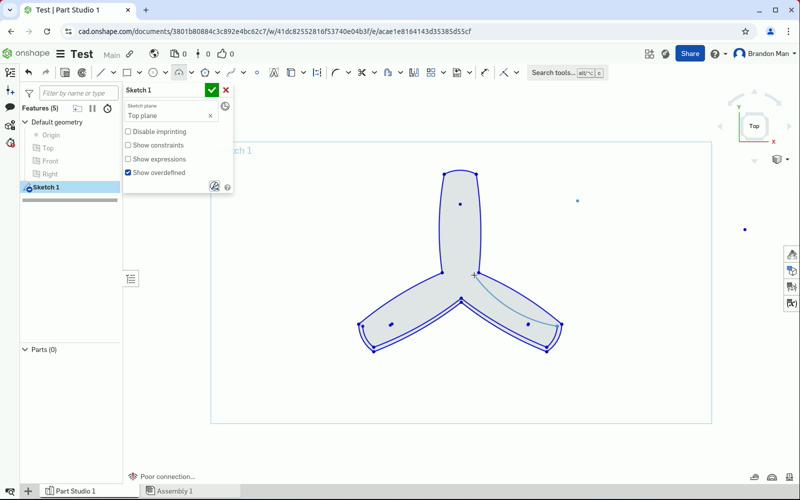
mouse_move(517, 297)
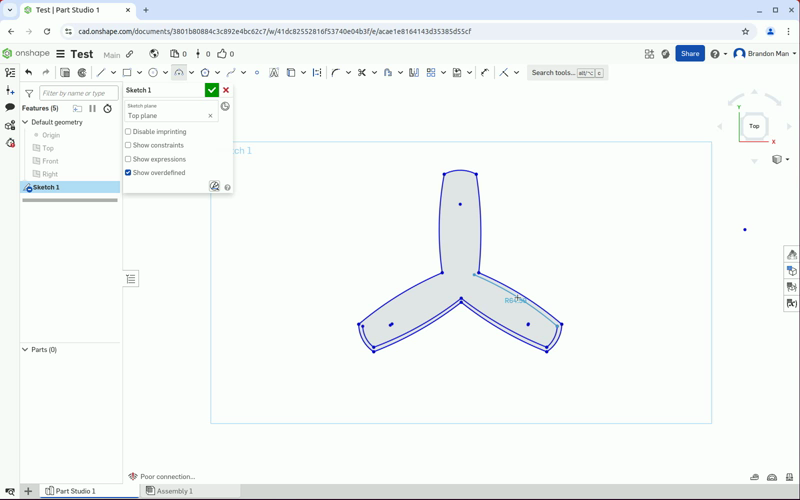
click(517, 297)
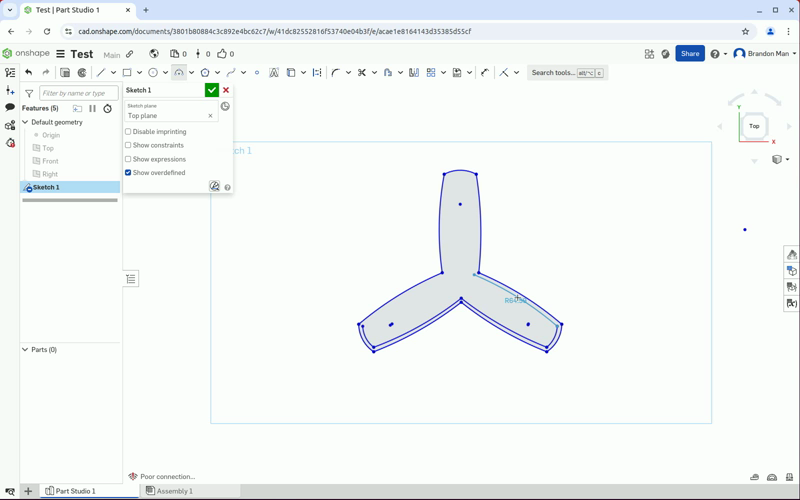
key_up(shift)
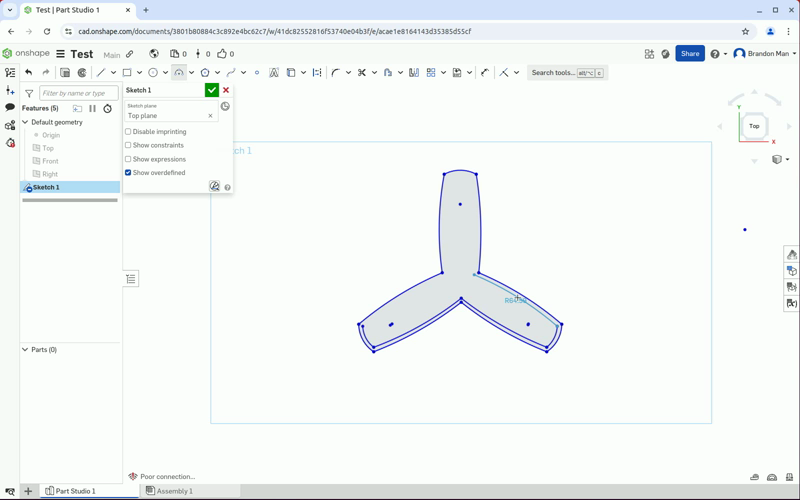
mouse_move(474, 274)
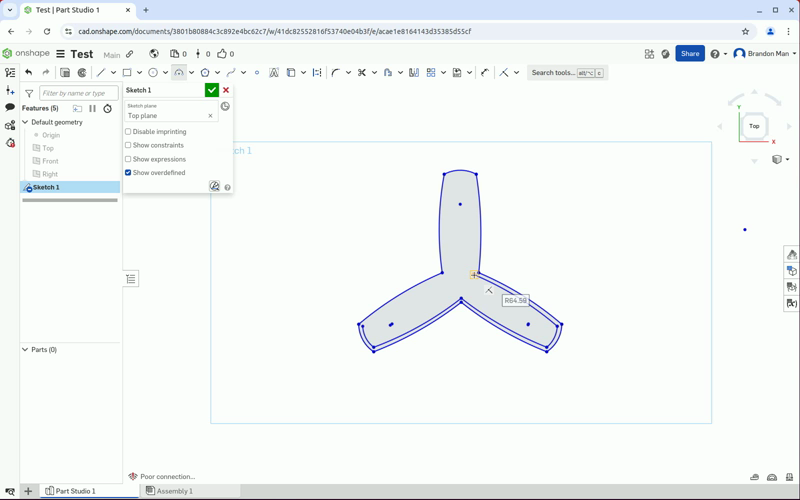
click(474, 274)
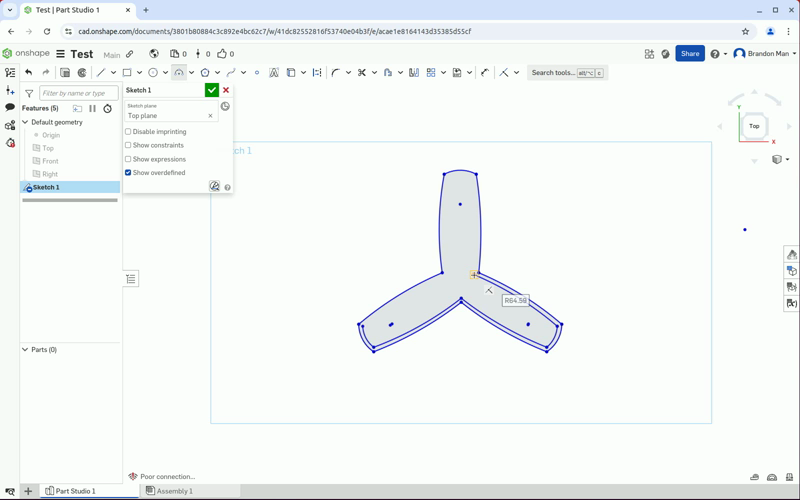
key_down(shift)
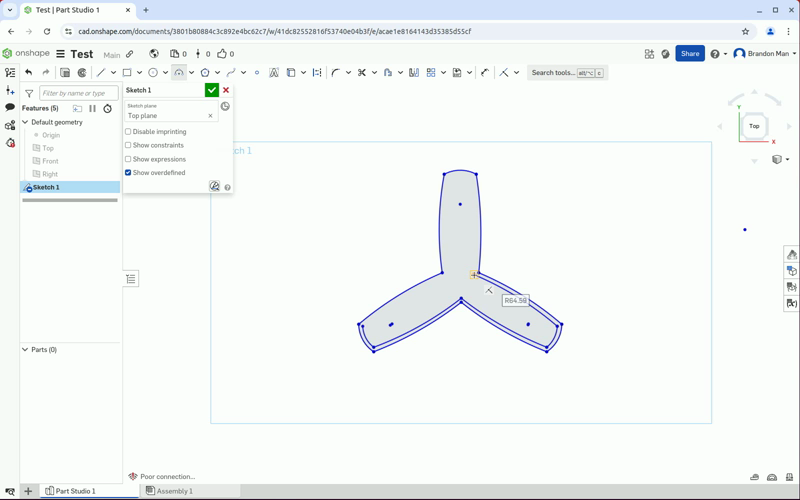
mouse_move(471, 176)
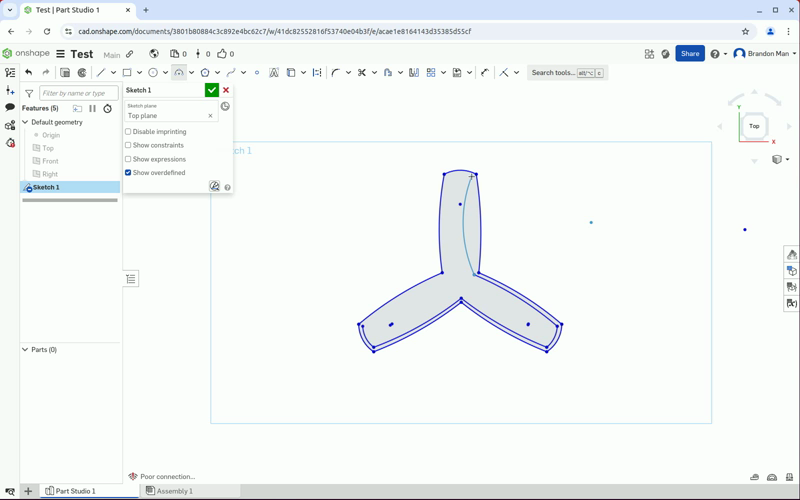
click(471, 176)
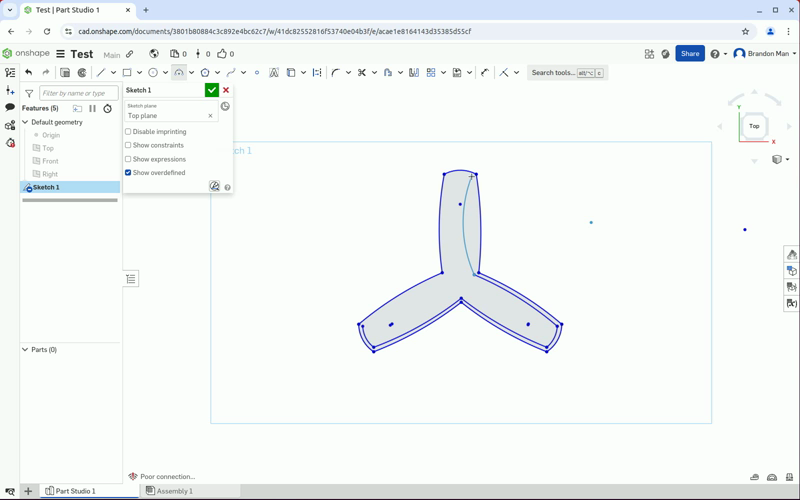
mouse_move(476, 225)
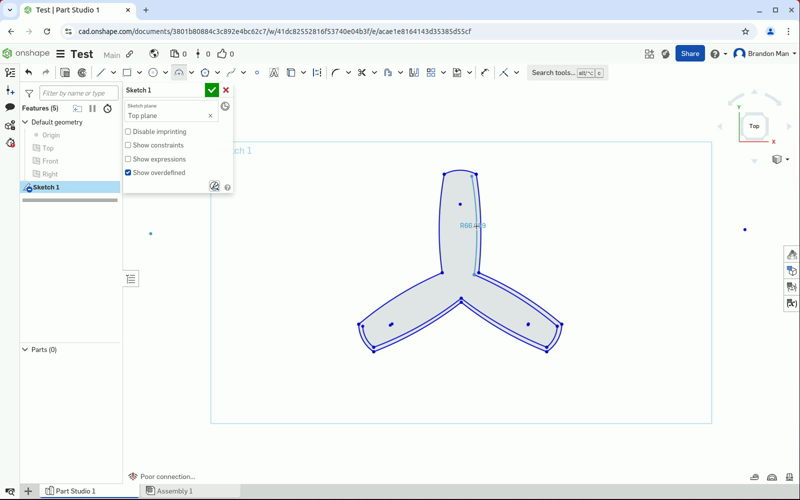
click(476, 225)
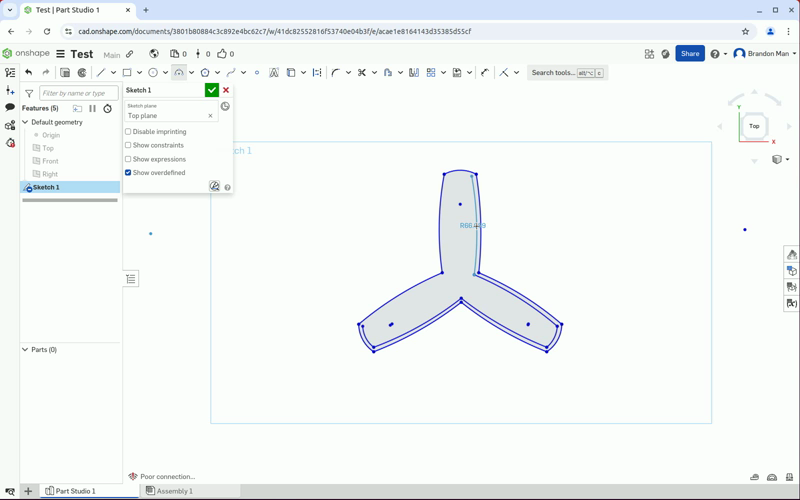
key_up(shift)
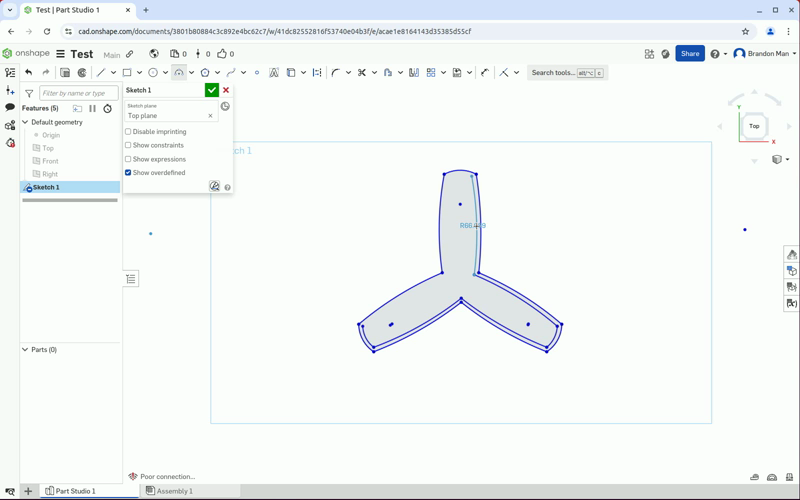
mouse_move(471, 176)
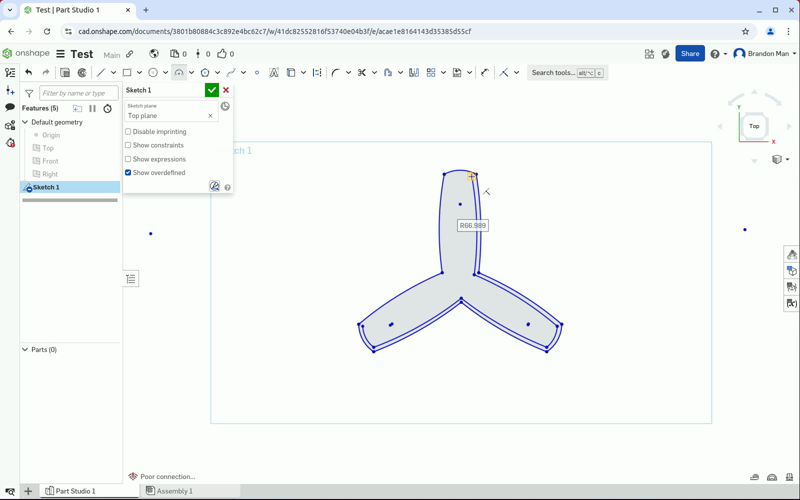
click(471, 176)
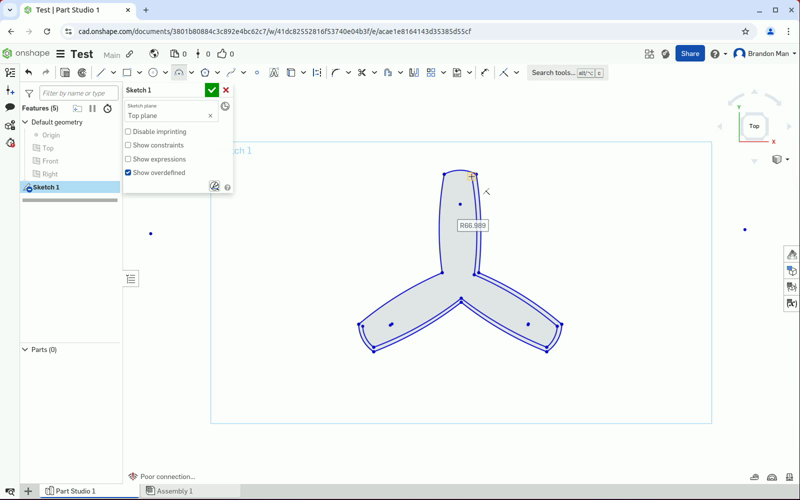
key_down(shift)
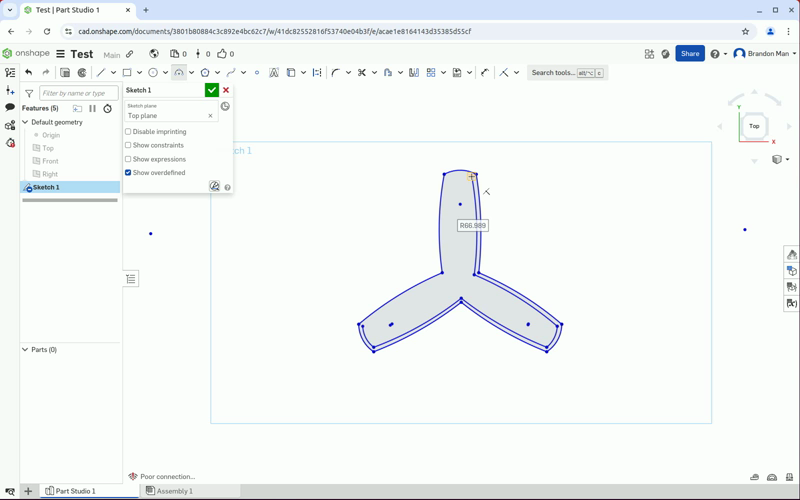
mouse_move(448, 176)
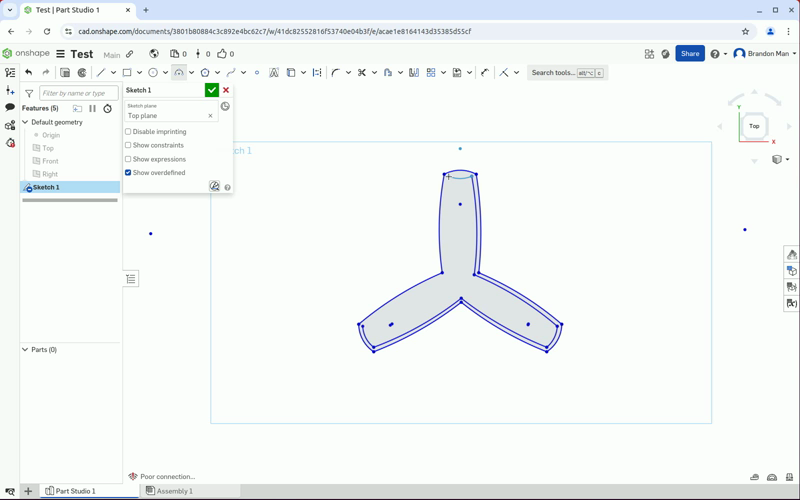
click(448, 176)
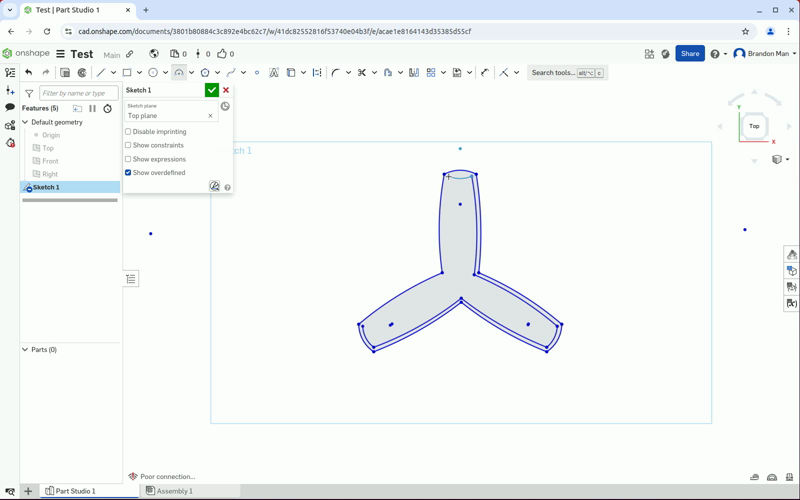
mouse_move(460, 174)
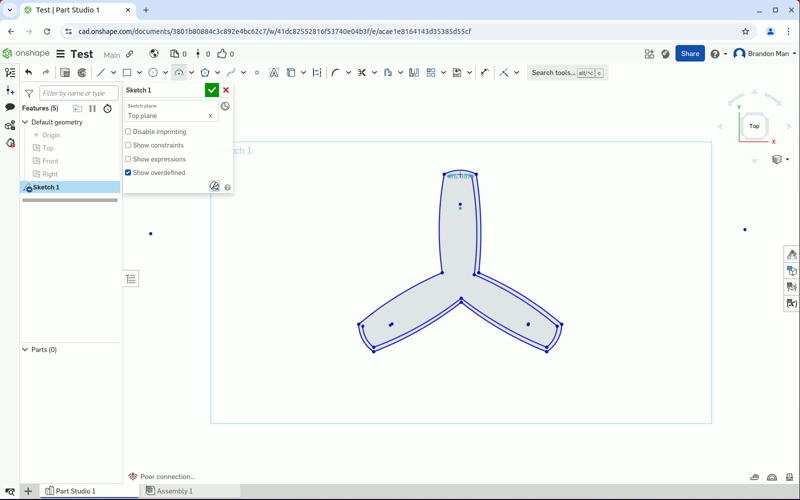
scroll(6)
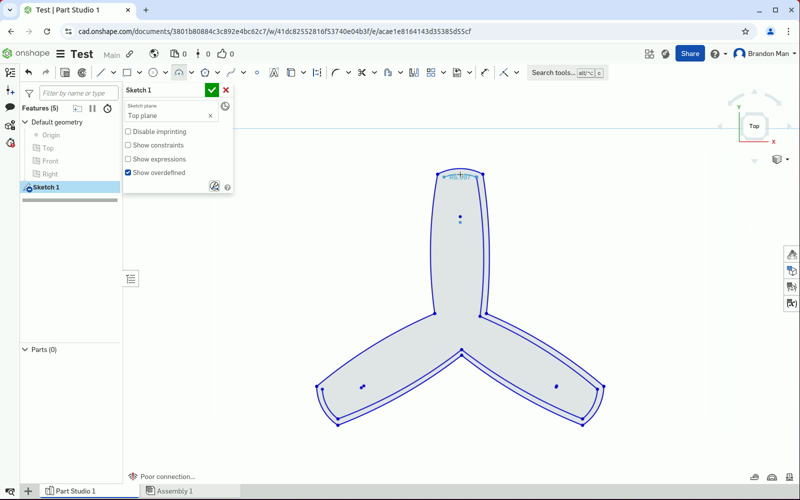
scroll(6)
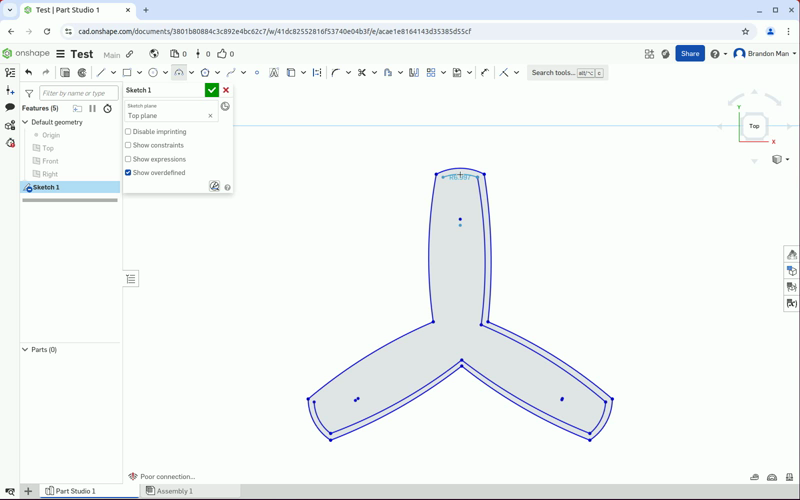
scroll(6)
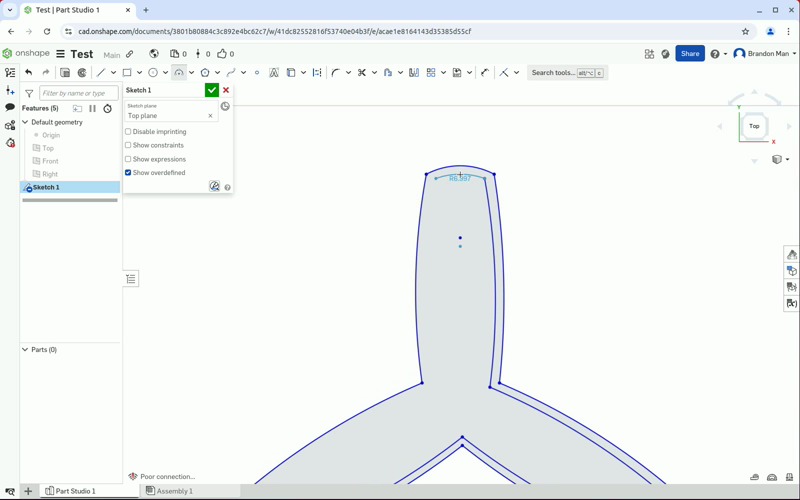
scroll(6)
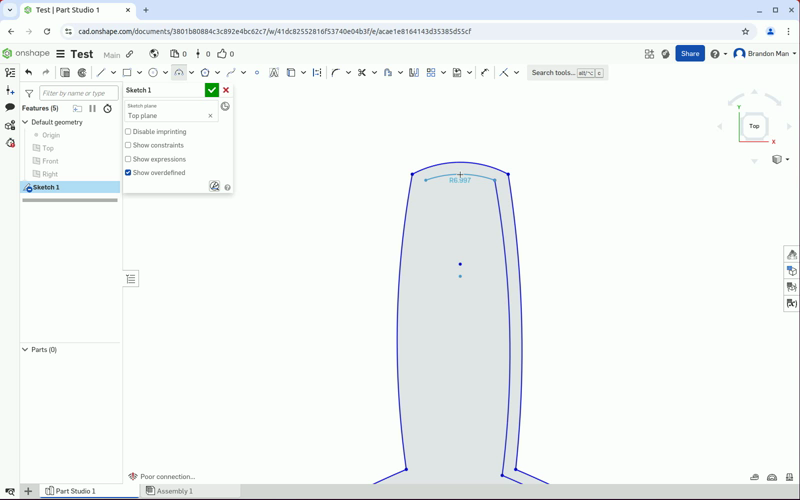
scroll(6)
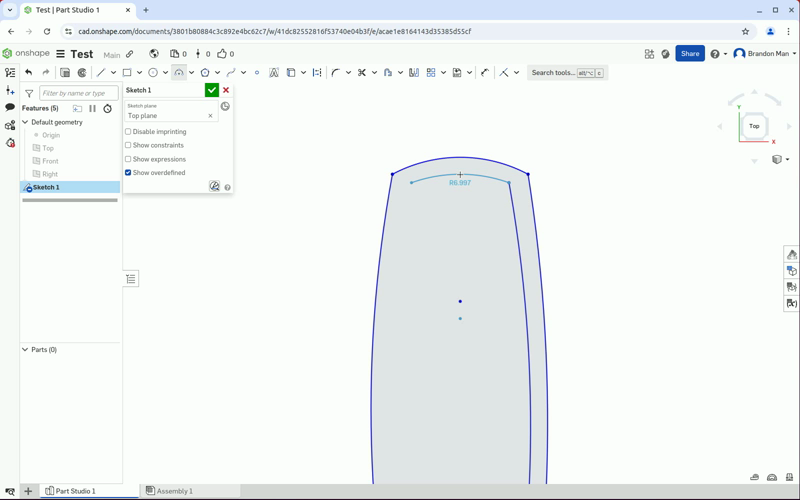
scroll(6)
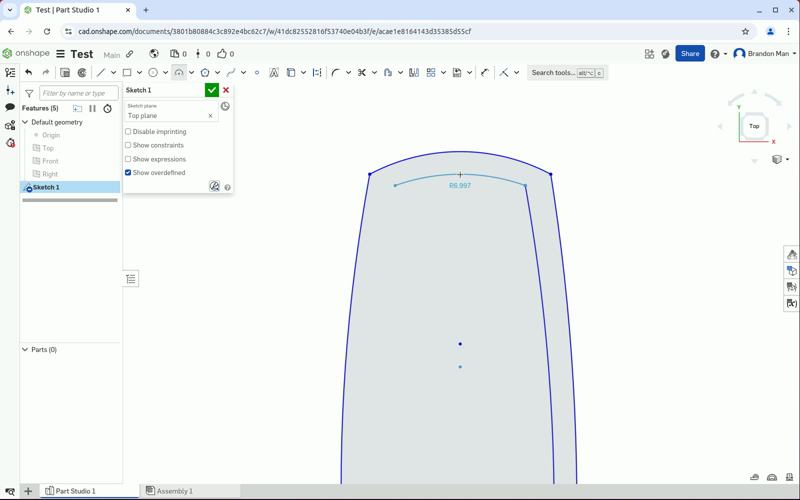
scroll(6)
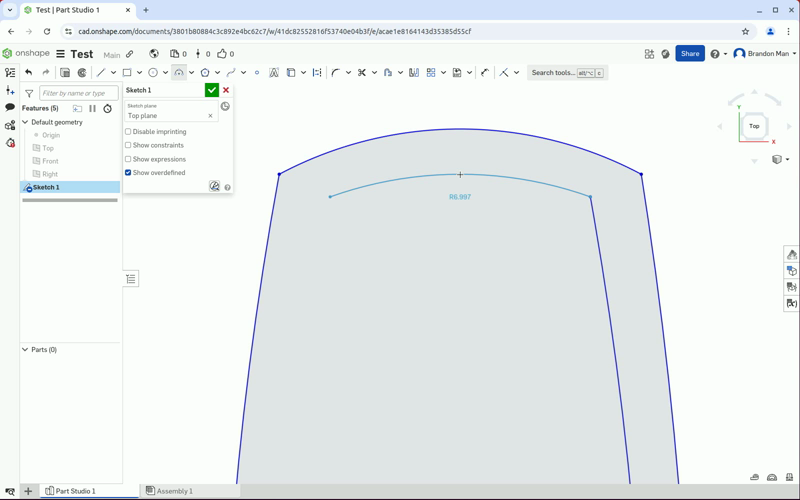
click(460, 174)
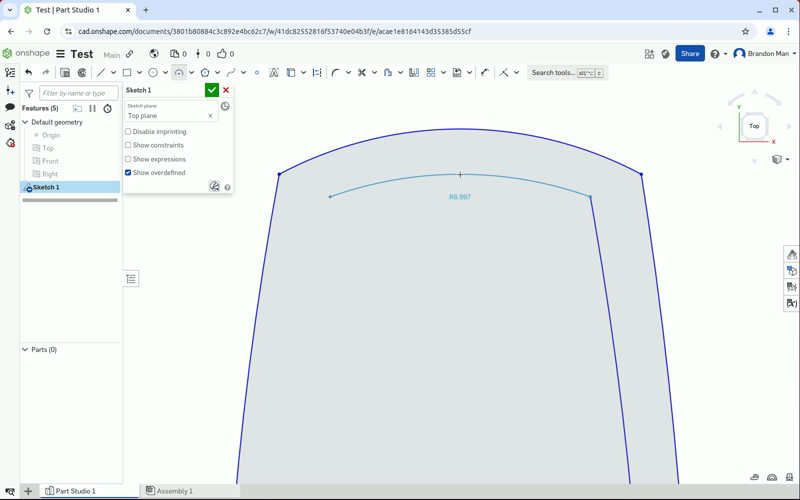
scroll(-6)
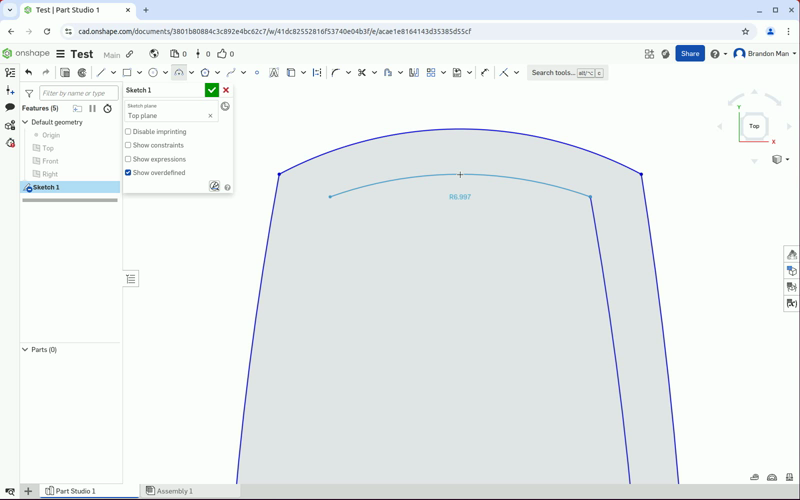
scroll(-6)
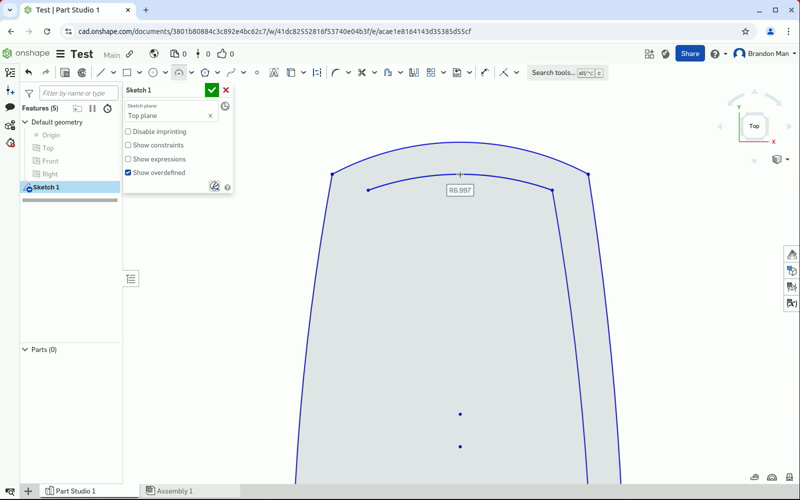
scroll(-6)
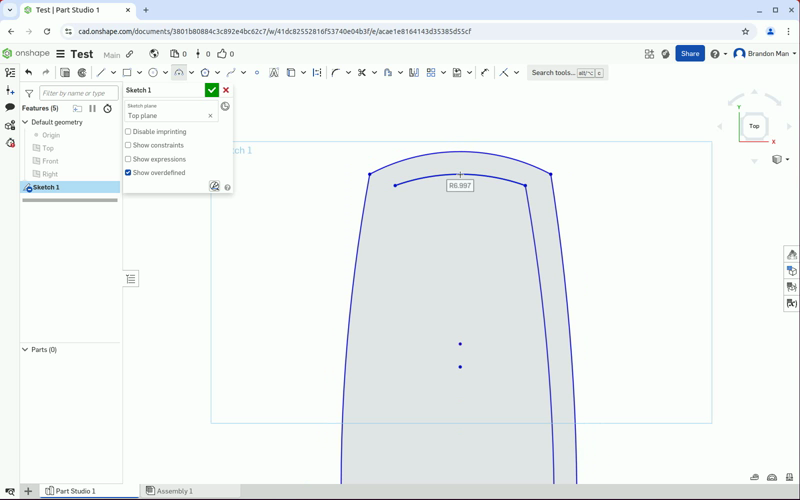
scroll(-6)
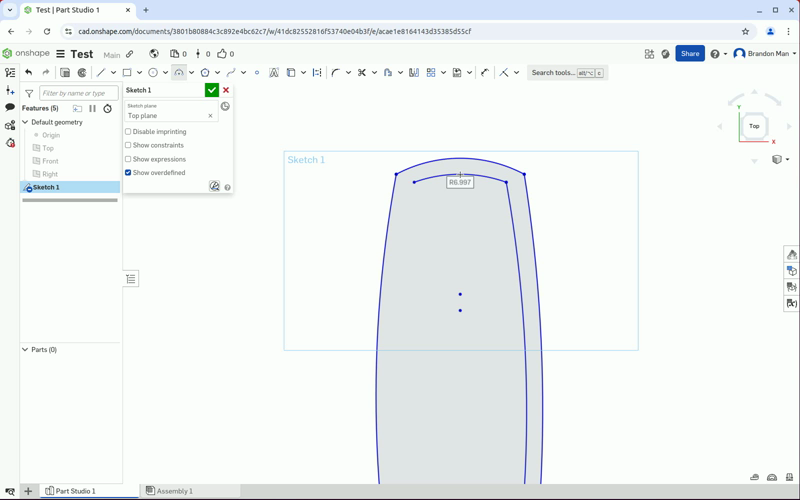
scroll(-6)
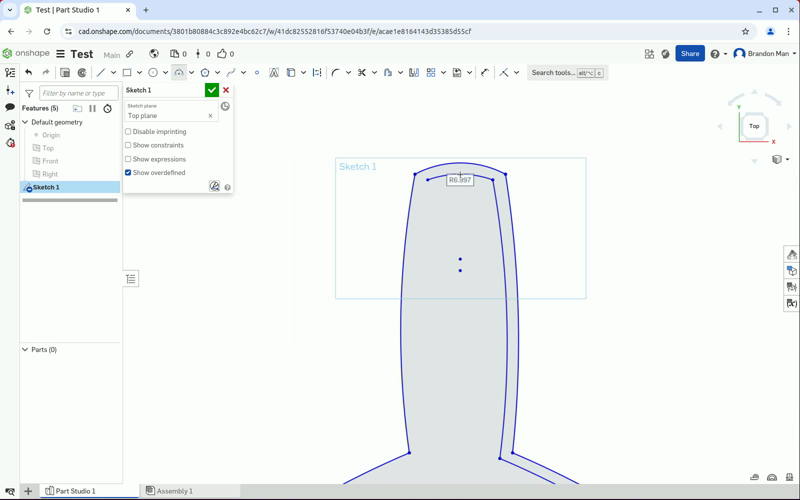
scroll(-6)
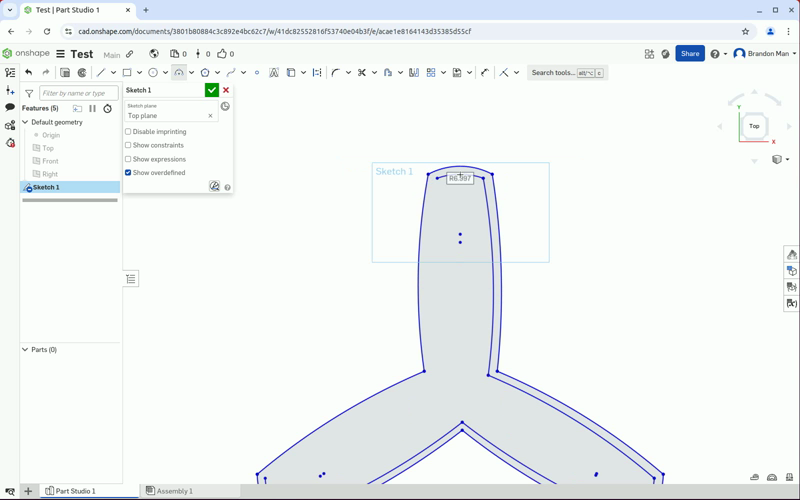
scroll(-6)
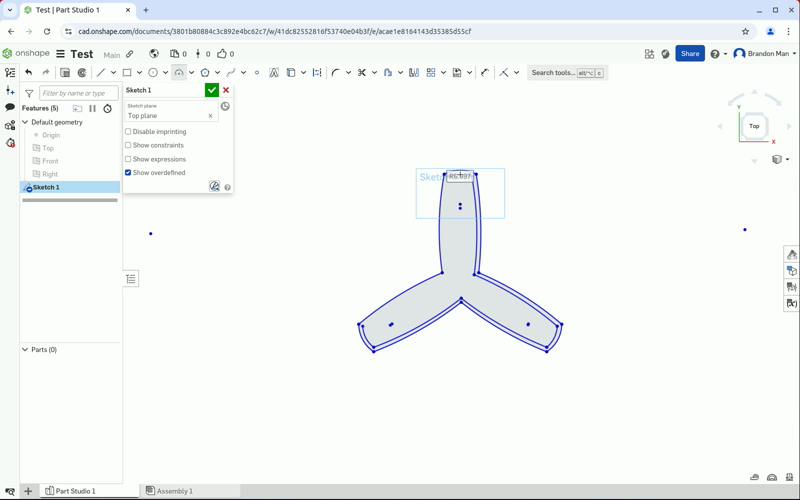
key_up(shift)
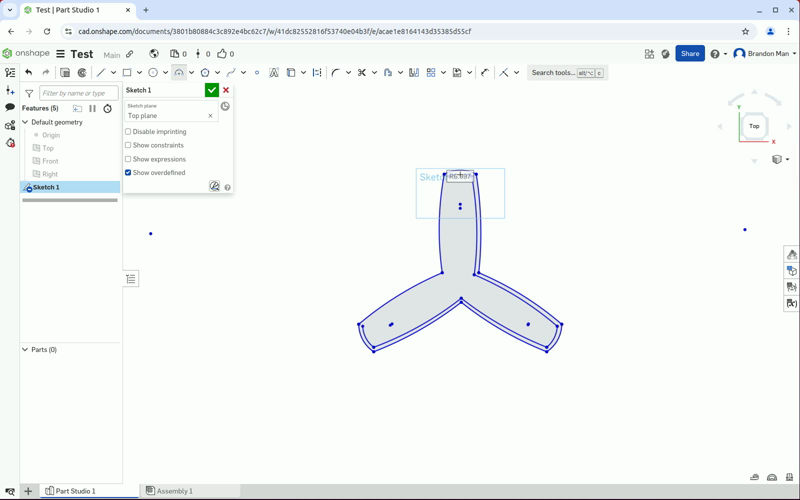
mouse_move(448, 176)
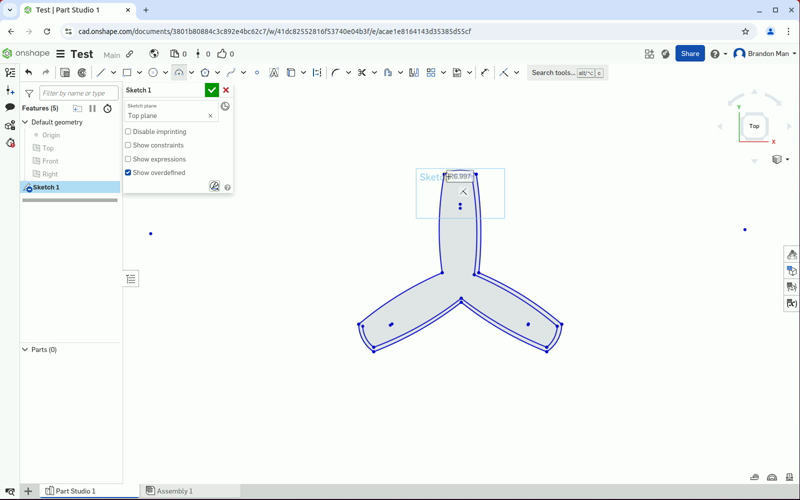
click(448, 176)
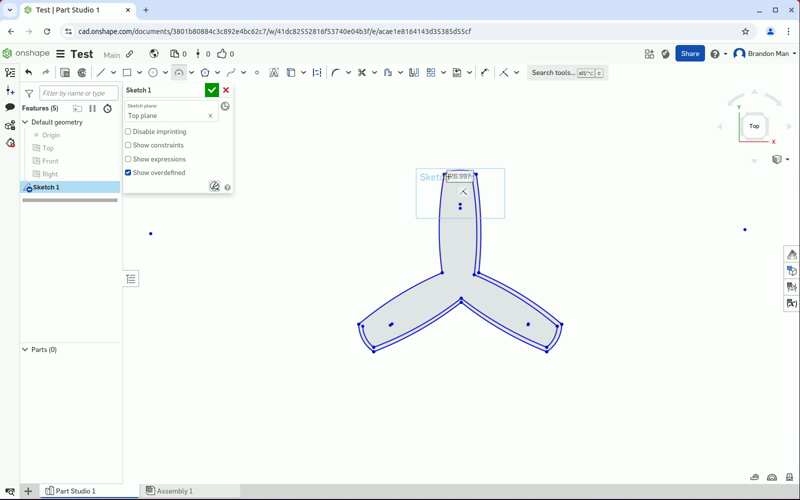
key_down(shift)
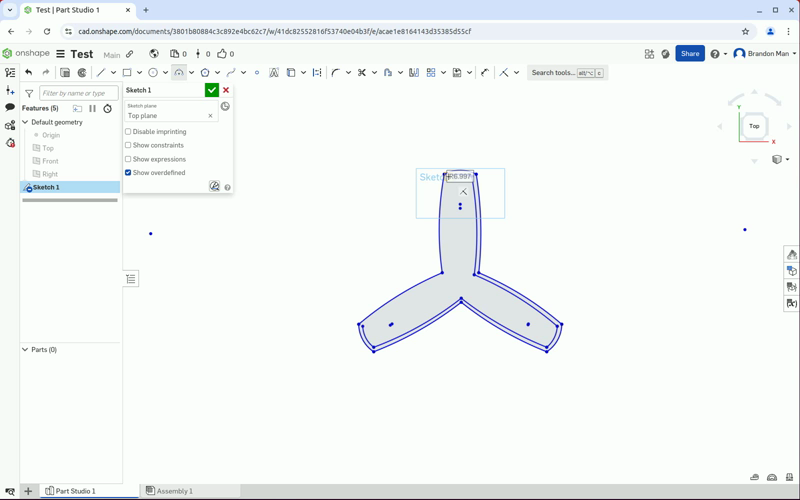
mouse_move(446, 274)
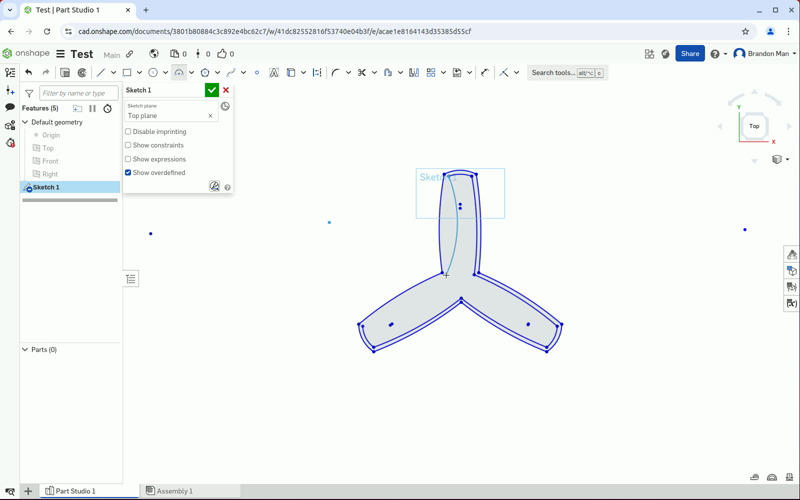
click(446, 274)
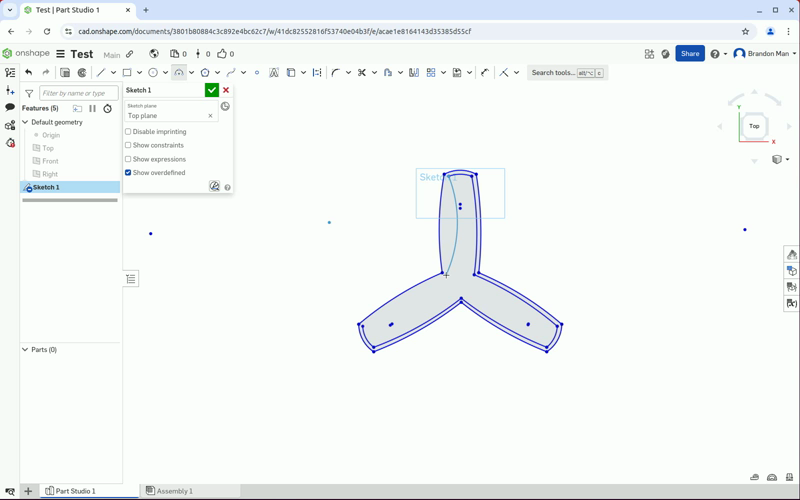
mouse_move(443, 225)
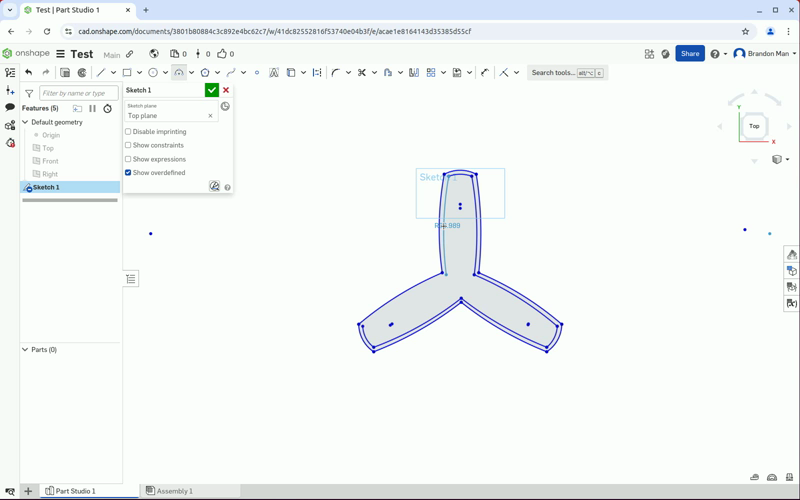
click(443, 225)
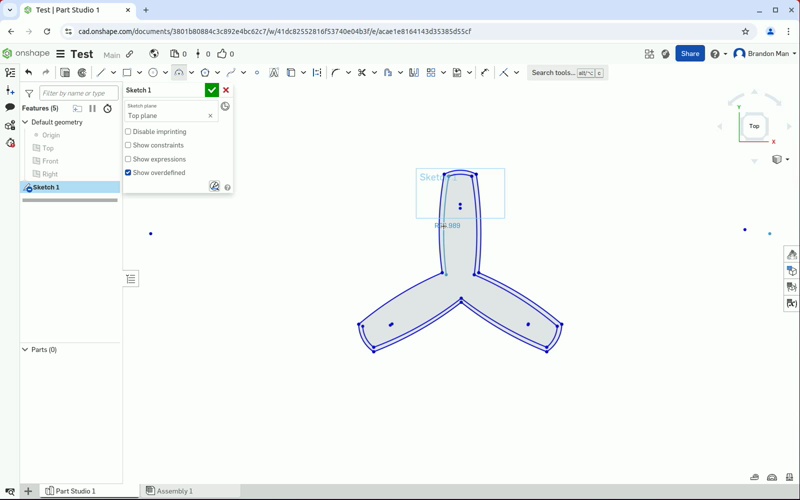
key_up(shift)
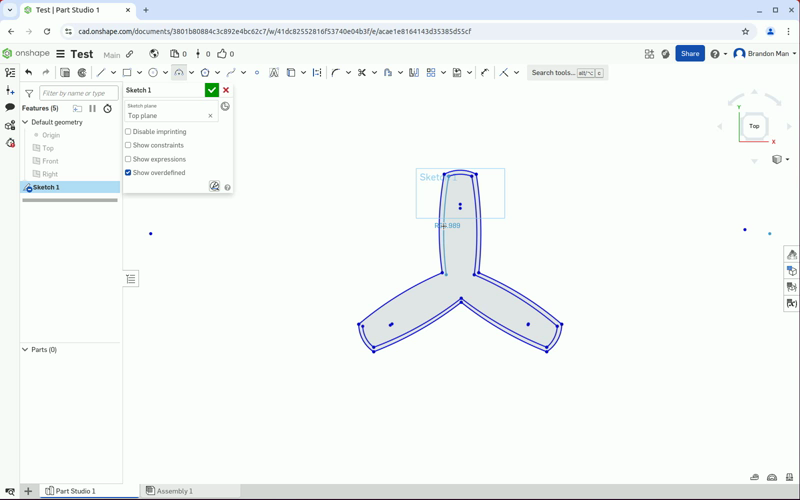
mouse_move(446, 274)
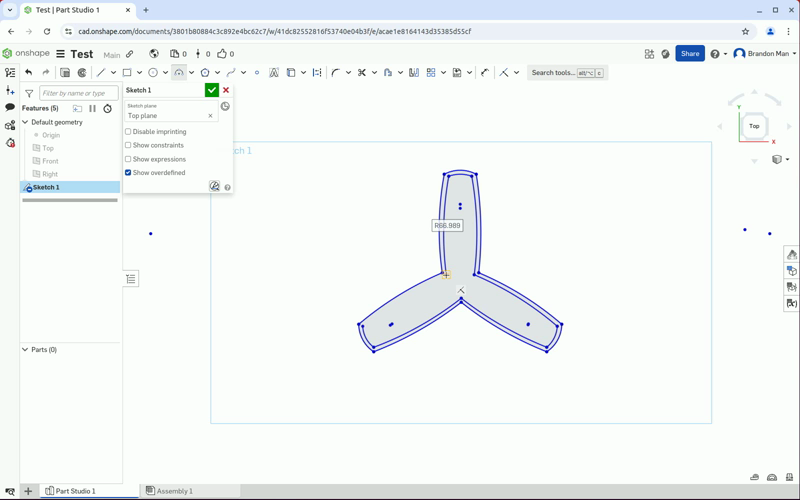
click(446, 274)
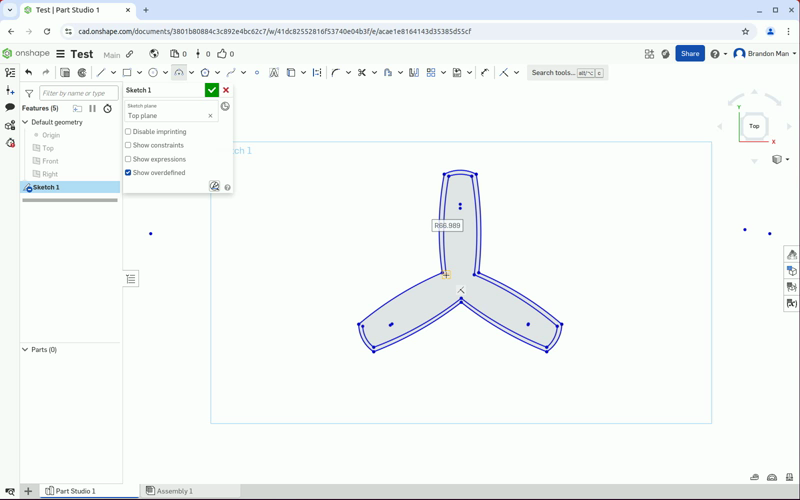
mouse_move(362, 326)
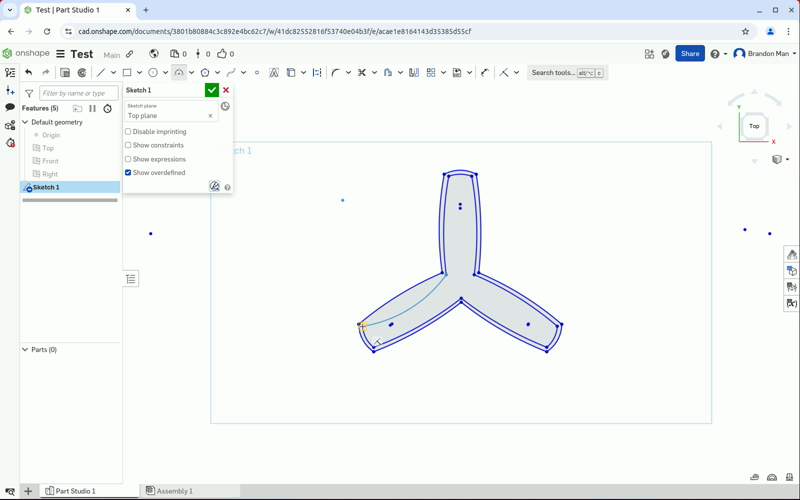
click(362, 326)
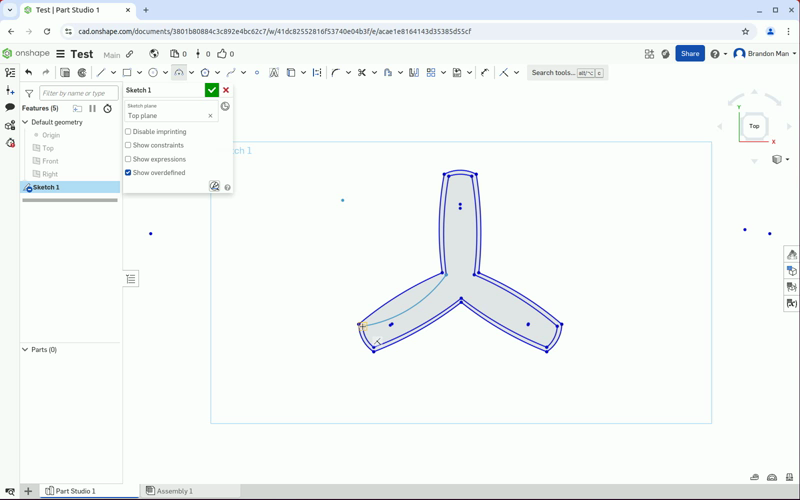
key_down(shift)
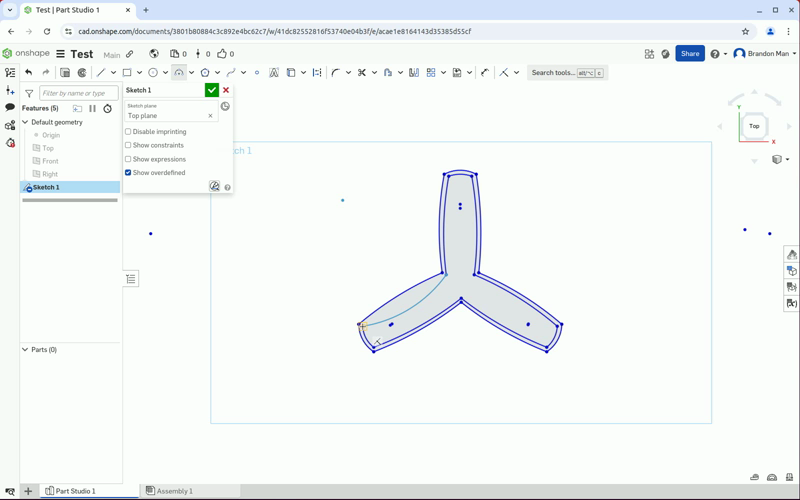
mouse_move(402, 297)
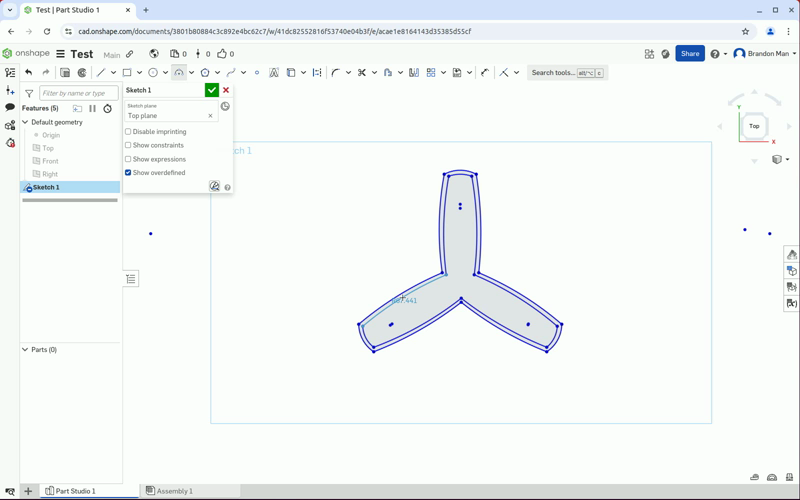
click(402, 297)
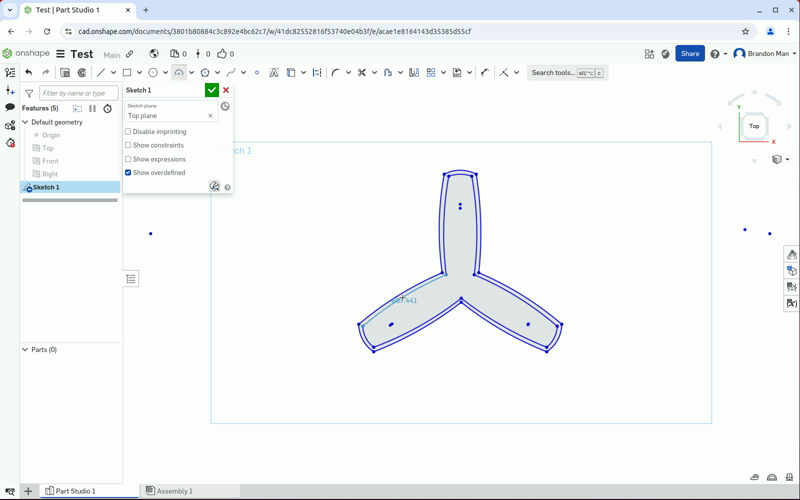
key_up(shift)
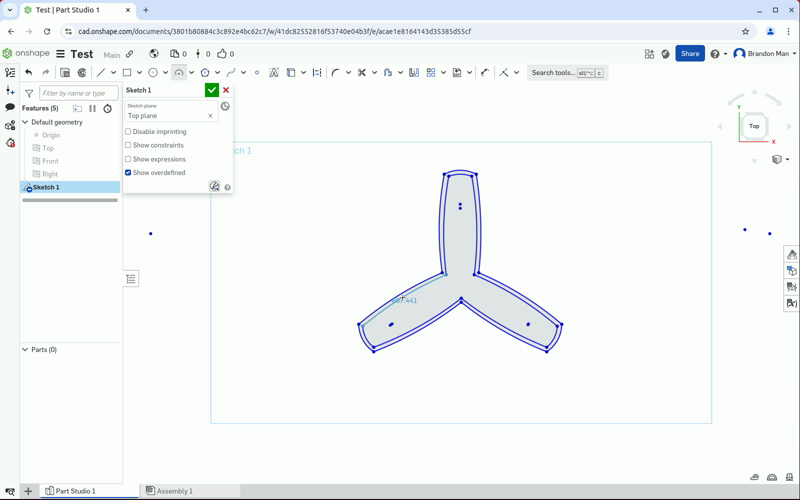
key(esc)
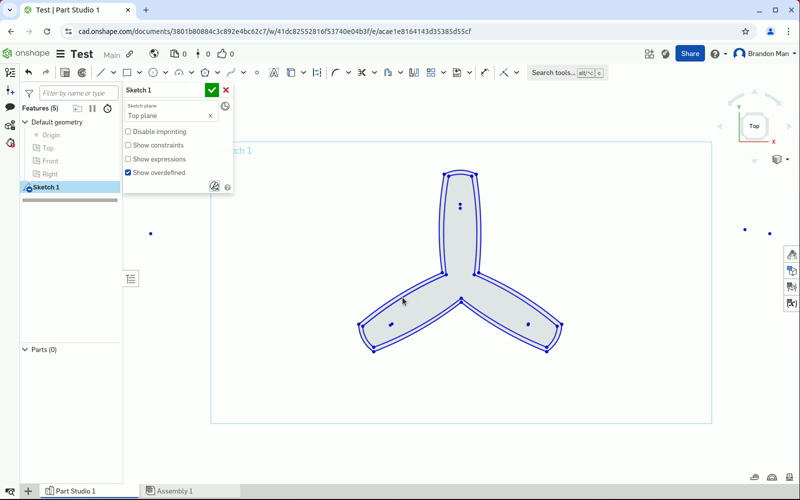
mouse_move(441, 224)
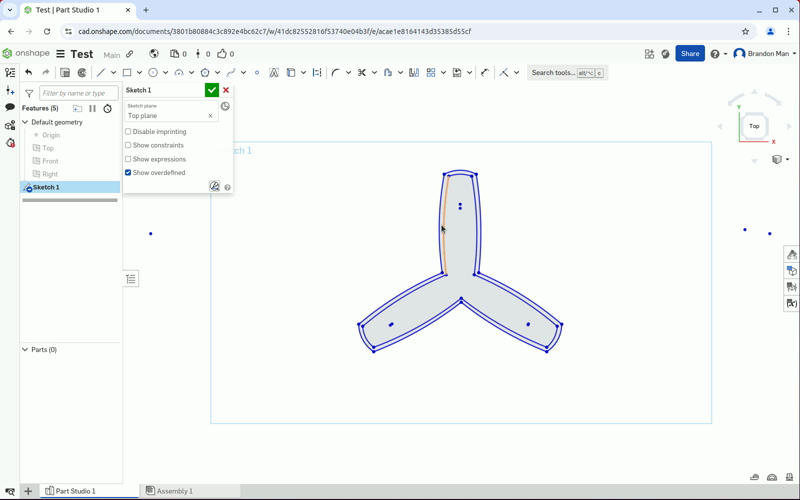
click(441, 224)
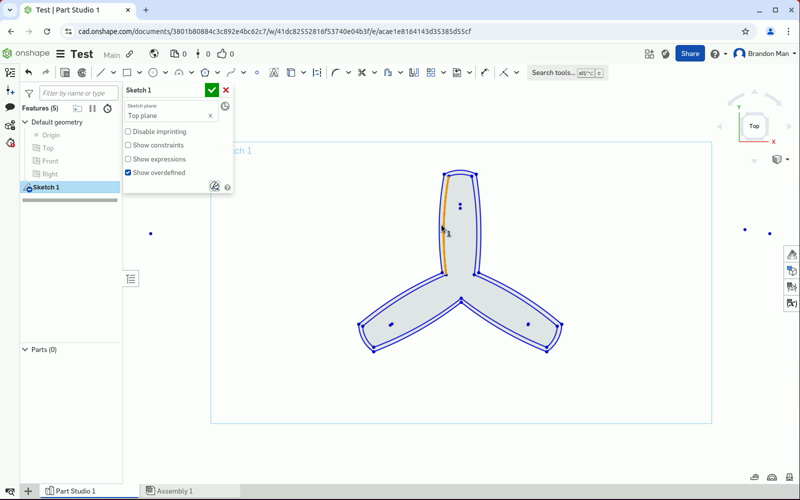
mouse_move(73, 352)
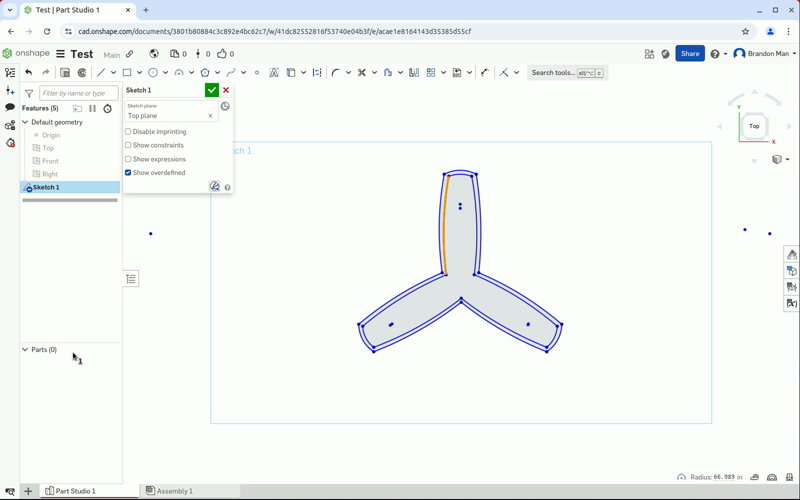
key(shift+y)
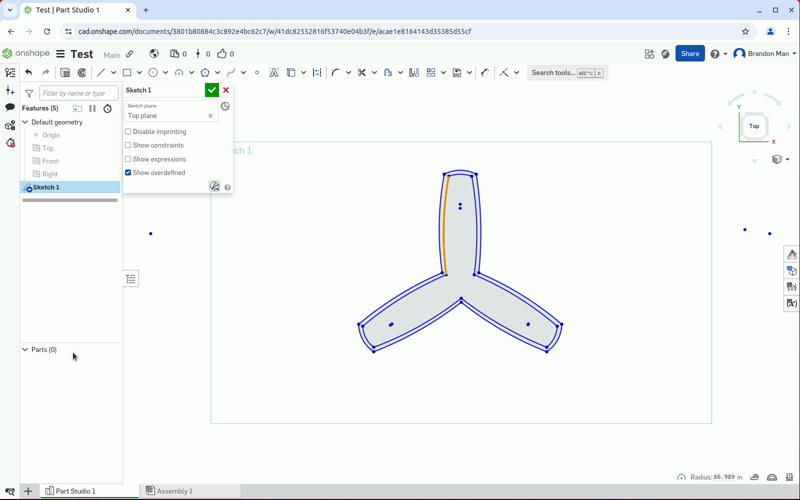
key(shift+e)
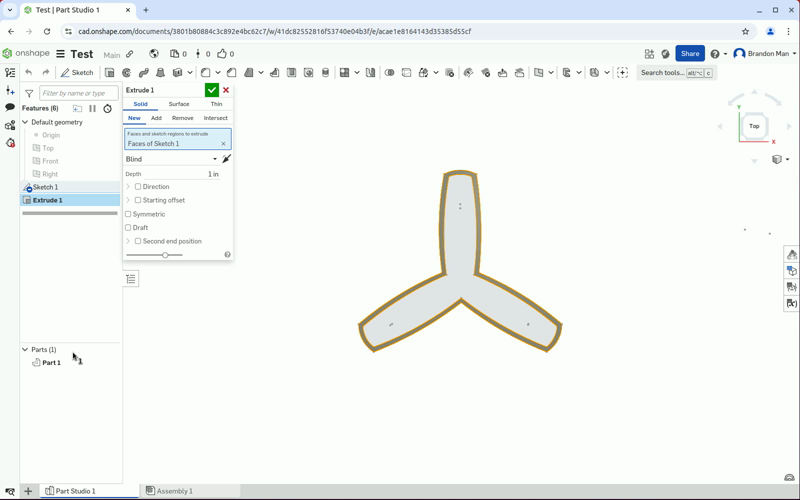
mouse_move(143, 106)
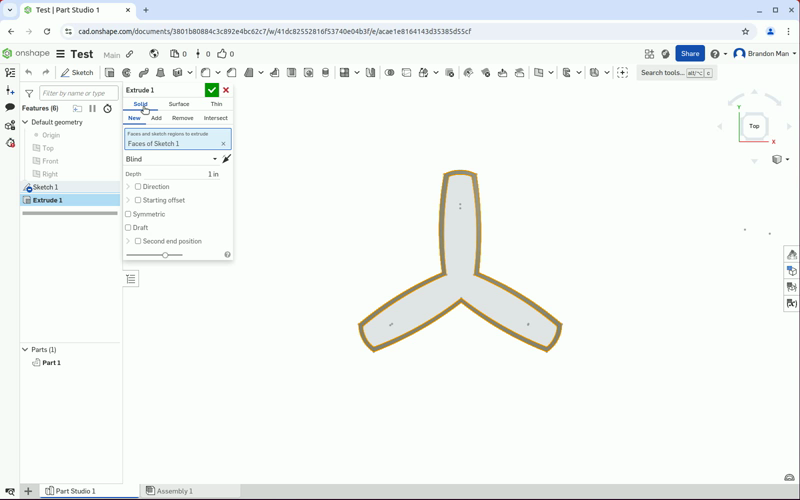
click(143, 106)
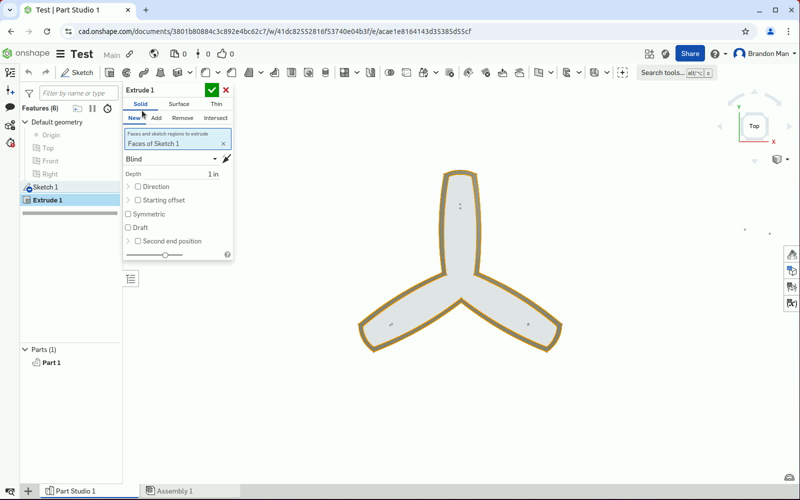
mouse_move(137, 120)
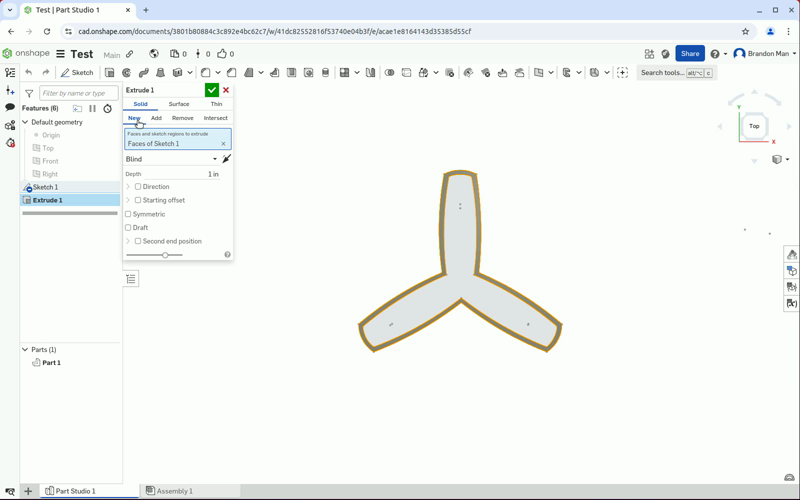
click(137, 120)
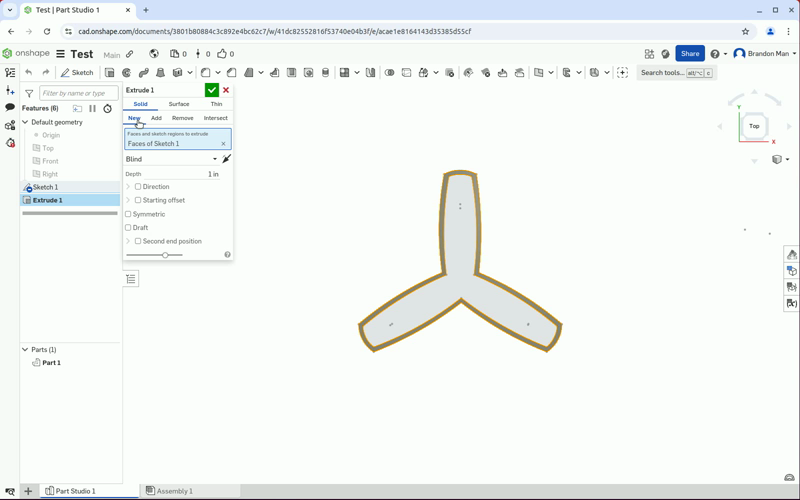
key(tab, 4)
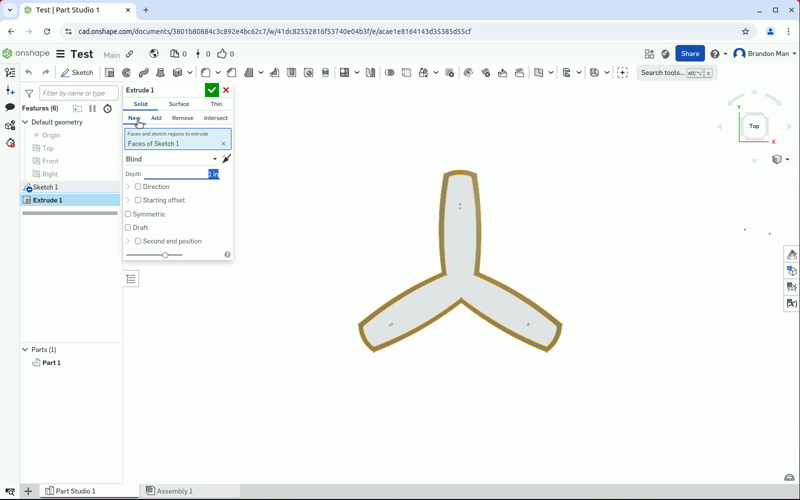
text(-0.722)
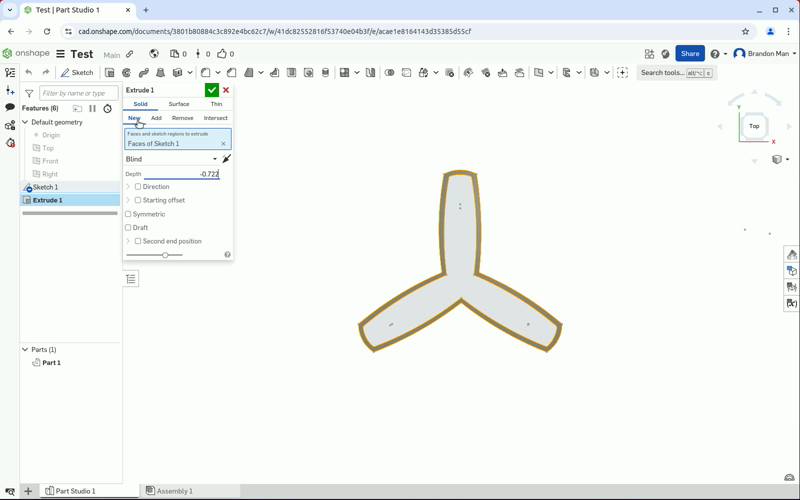
key(enter)
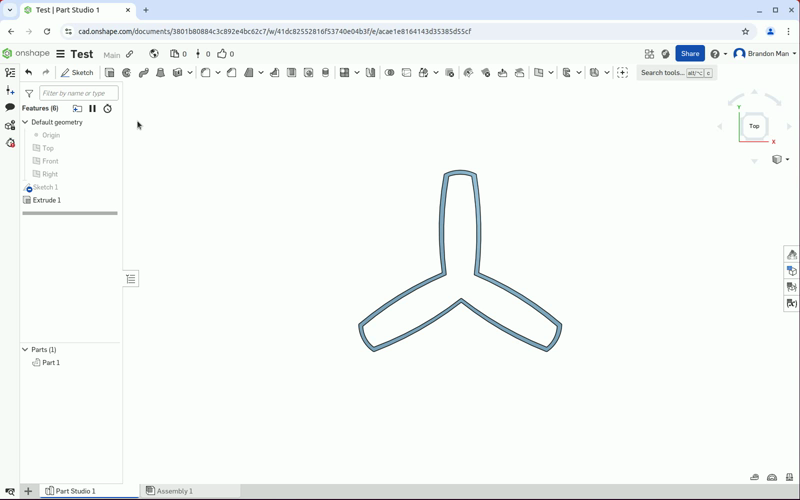
key(shift+h)
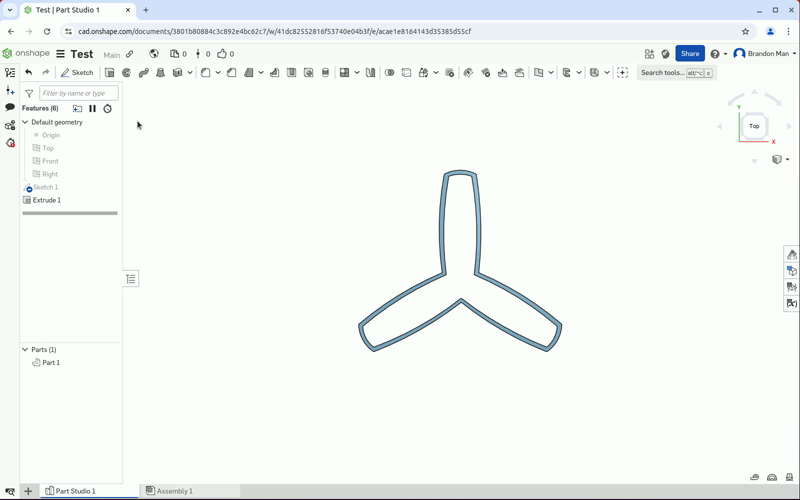
key(shift+h)
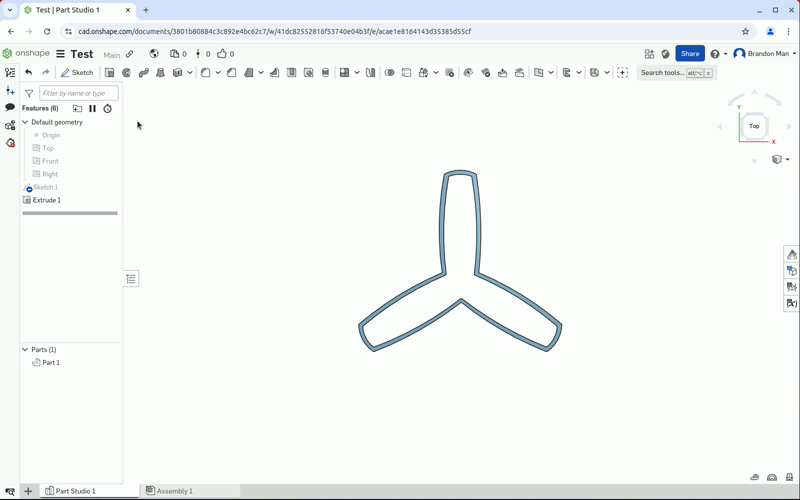
mouse_move(73, 189)
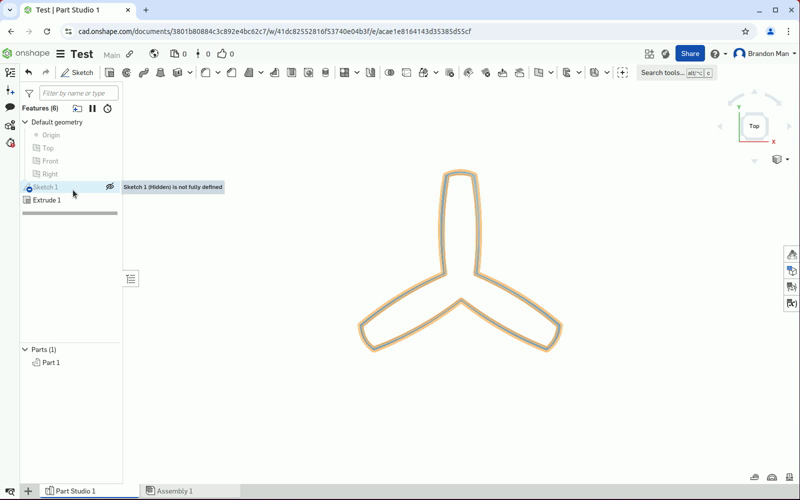
click(73, 189)
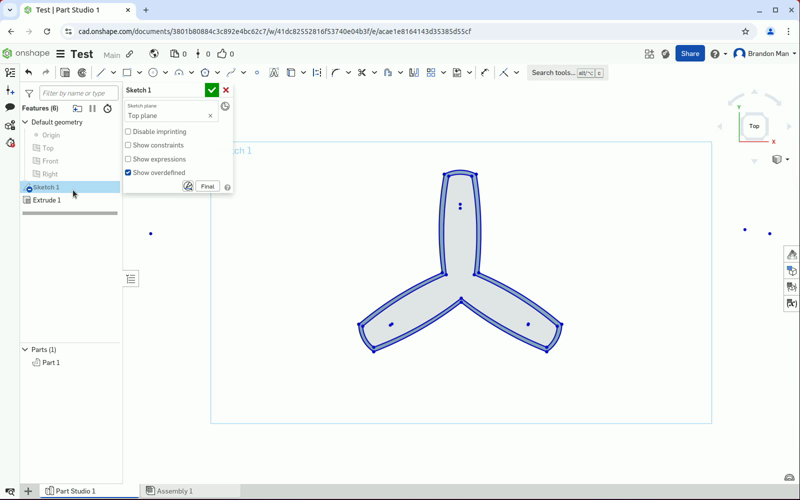
mouse_move(229, 92)
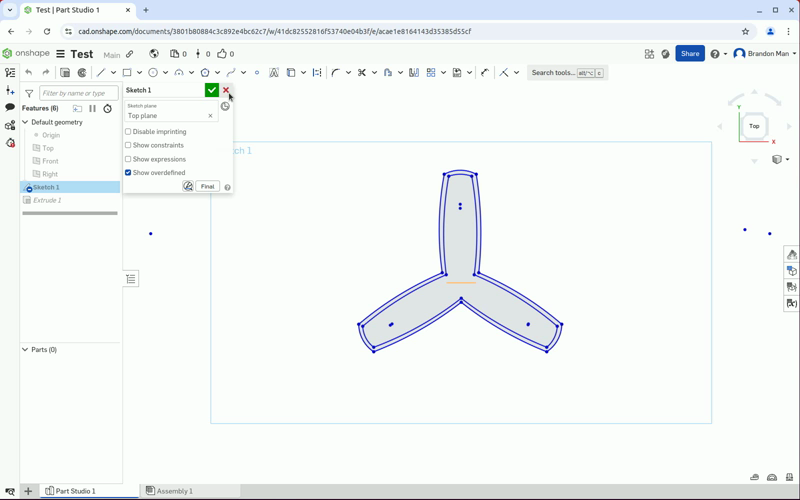
click(229, 92)
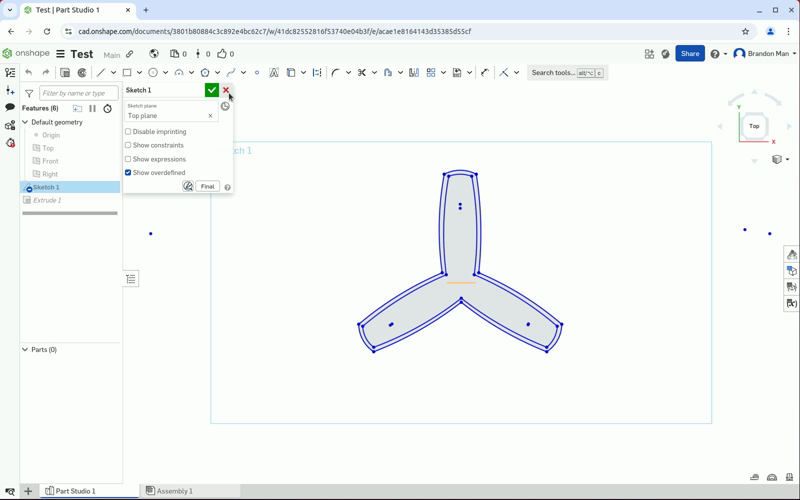
key(shift+s)
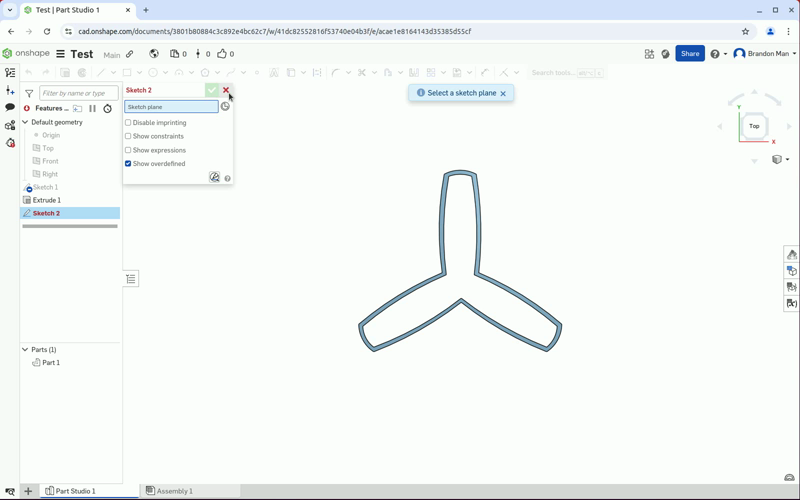
mouse_move(73, 150)
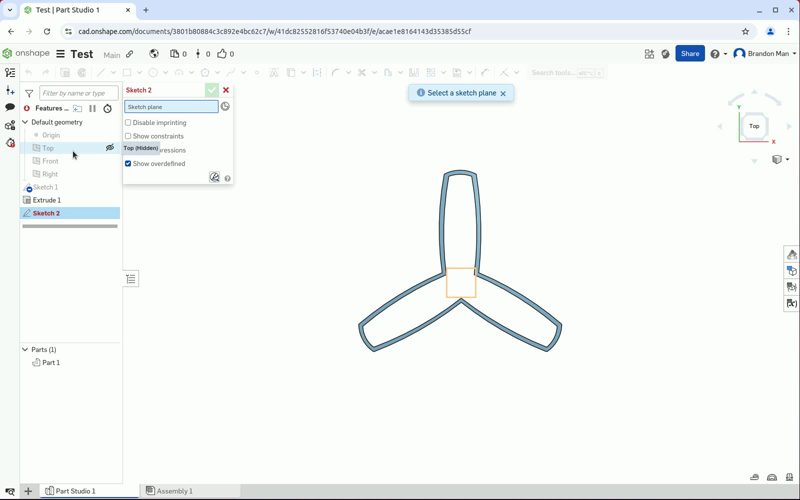
click(73, 150)
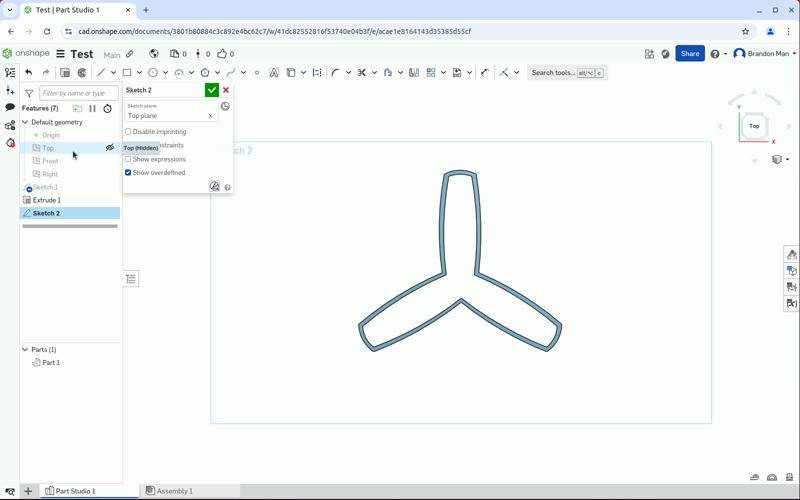
mouse_move(73, 352)
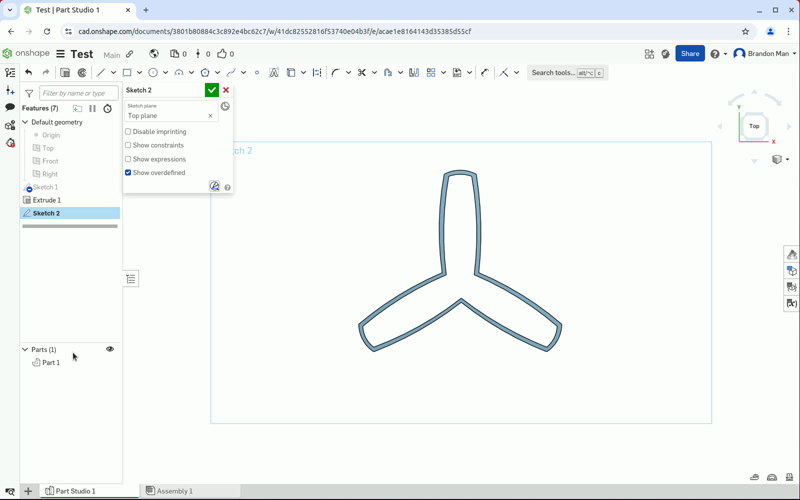
key(y)
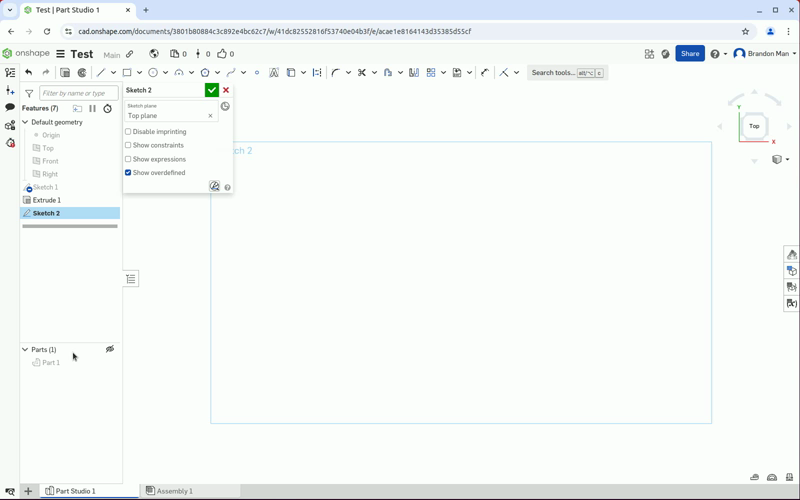
key(a)
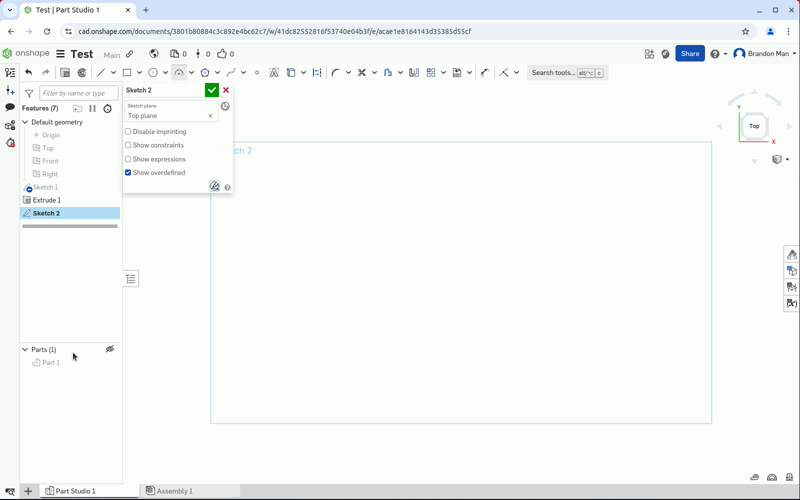
key_down(shift)
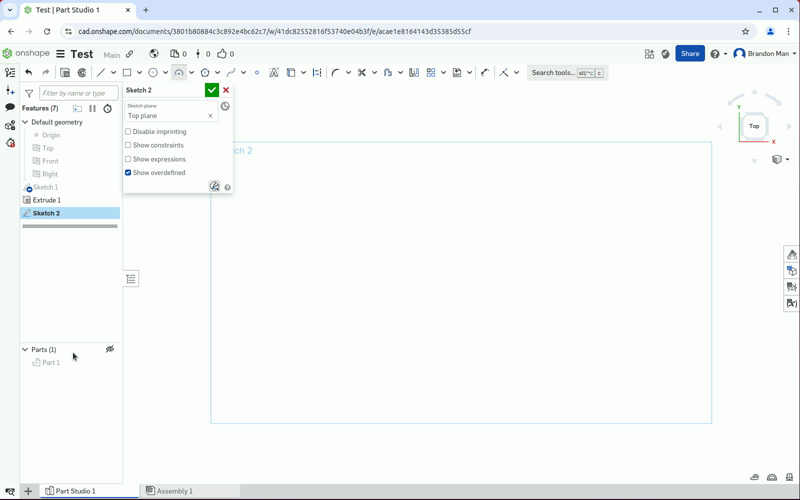
mouse_move(362, 325)
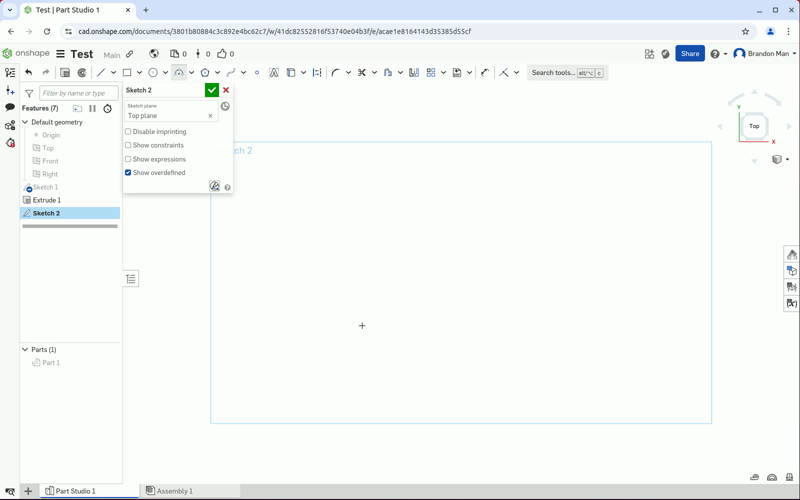
click(362, 325)
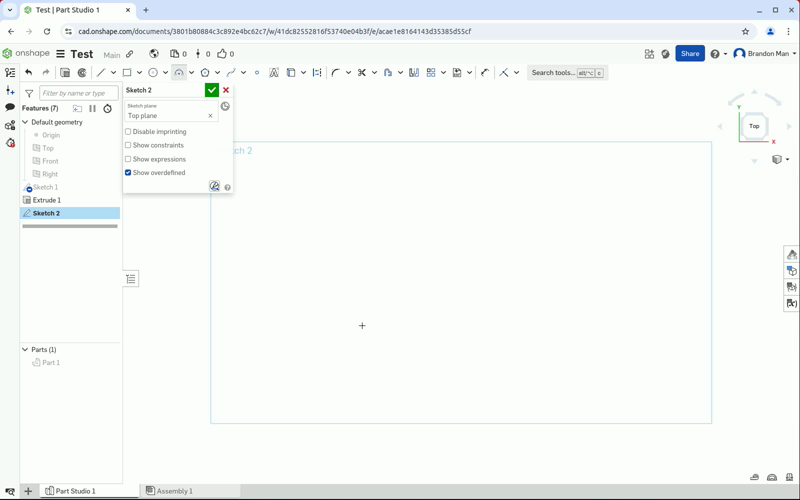
key_up(shift)
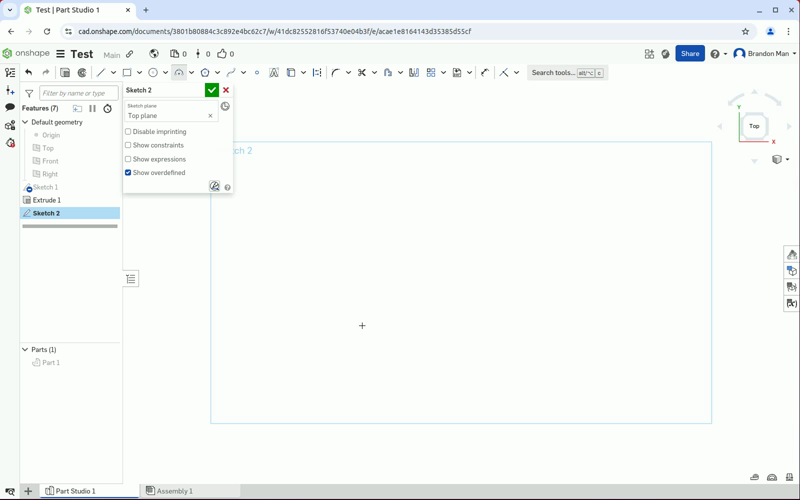
key_down(shift)
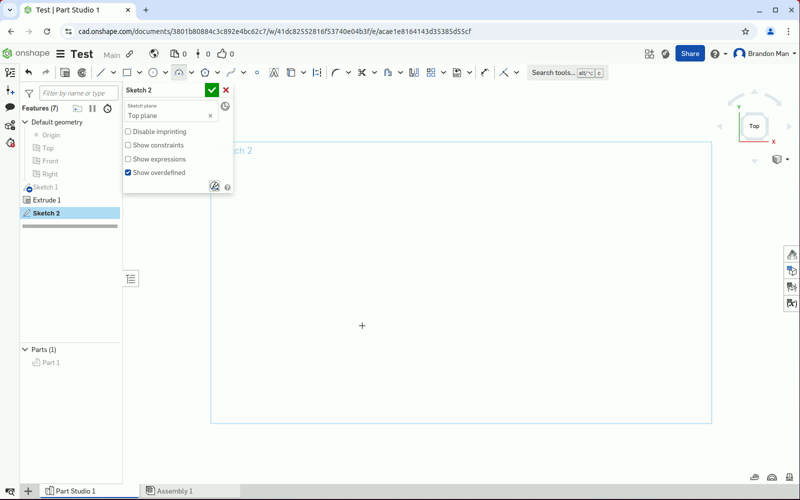
mouse_move(374, 345)
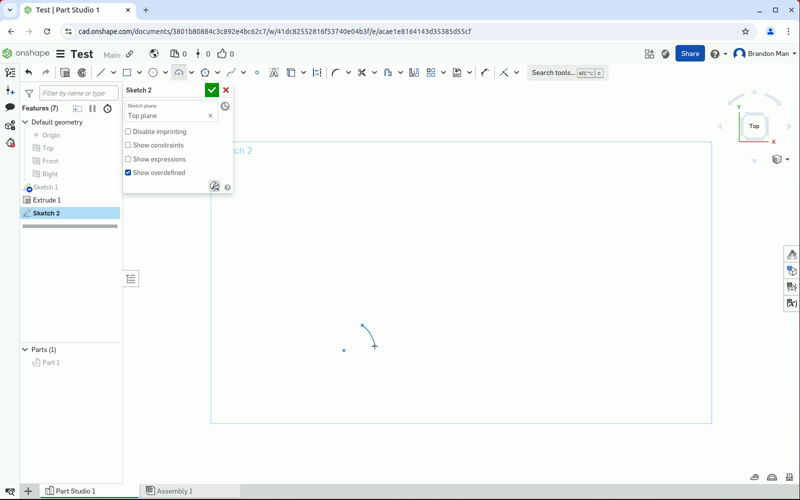
click(374, 345)
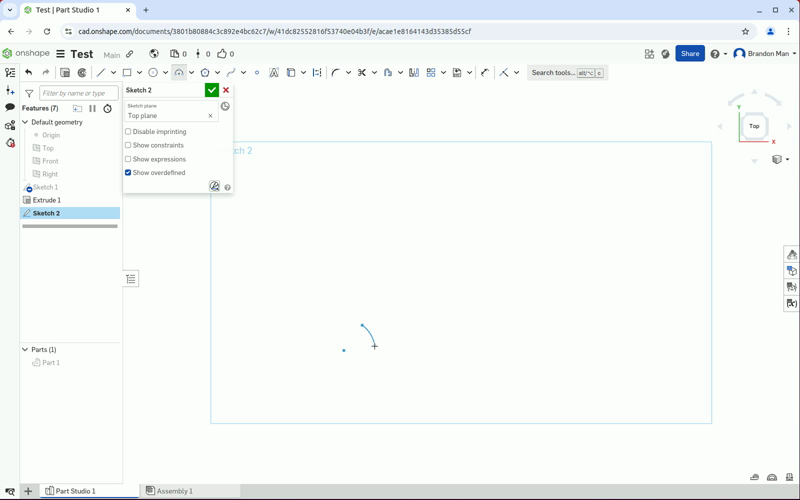
mouse_move(366, 336)
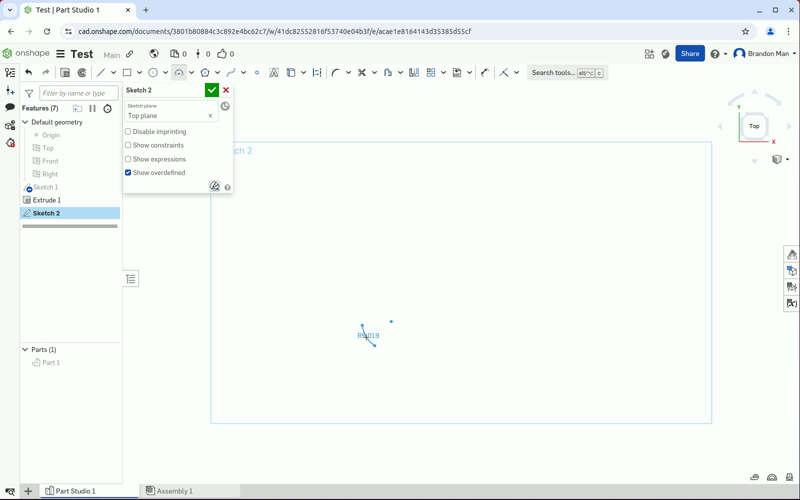
click(366, 336)
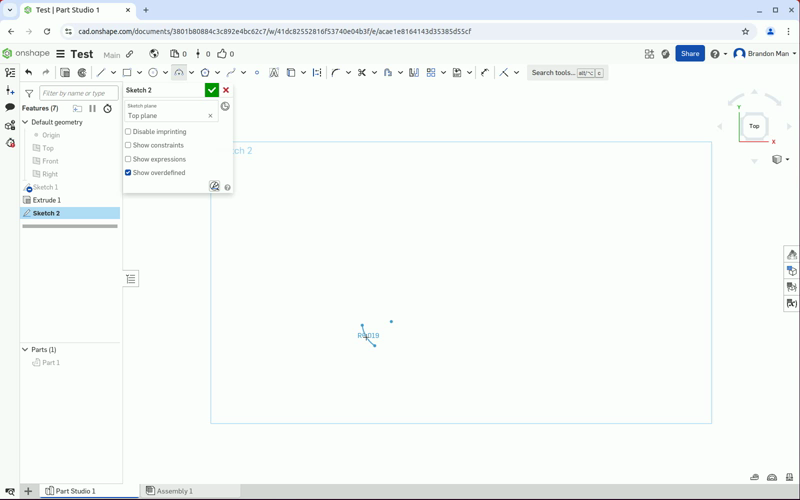
key_up(shift)
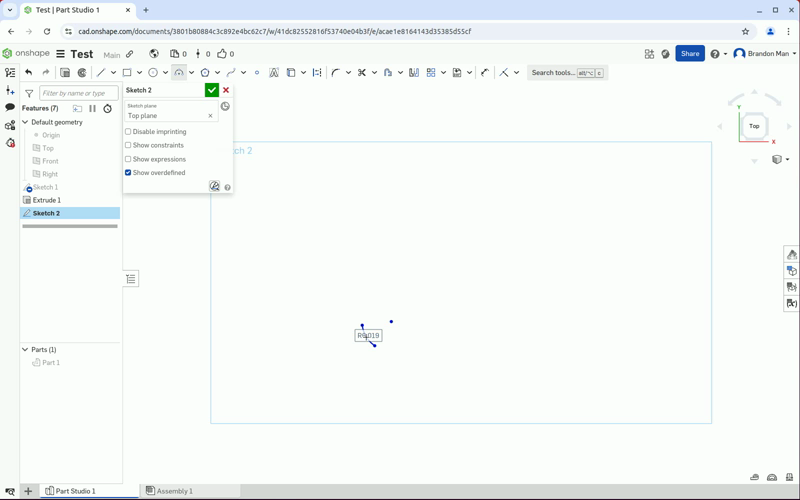
mouse_move(374, 345)
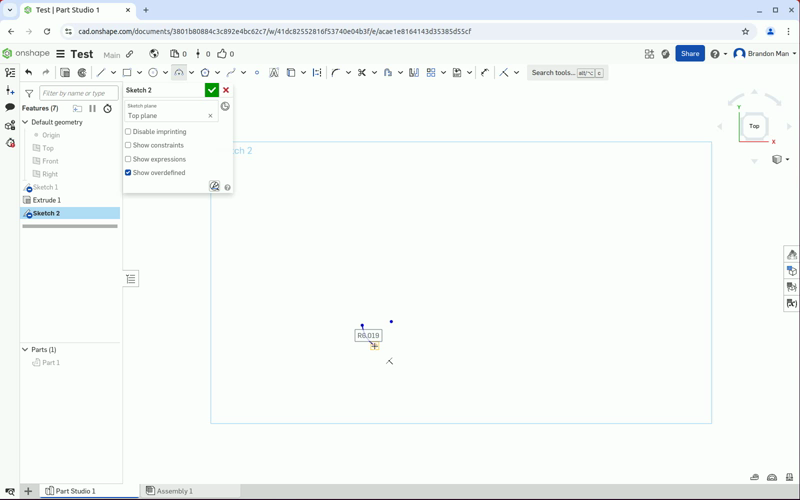
click(374, 345)
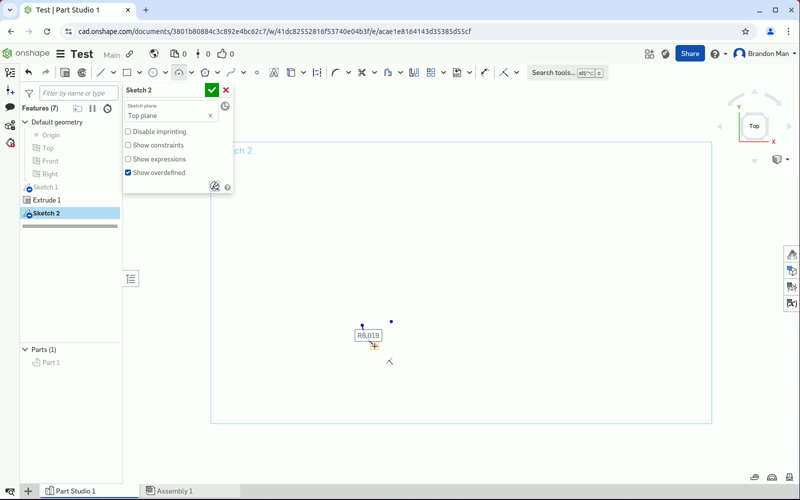
key_down(shift)
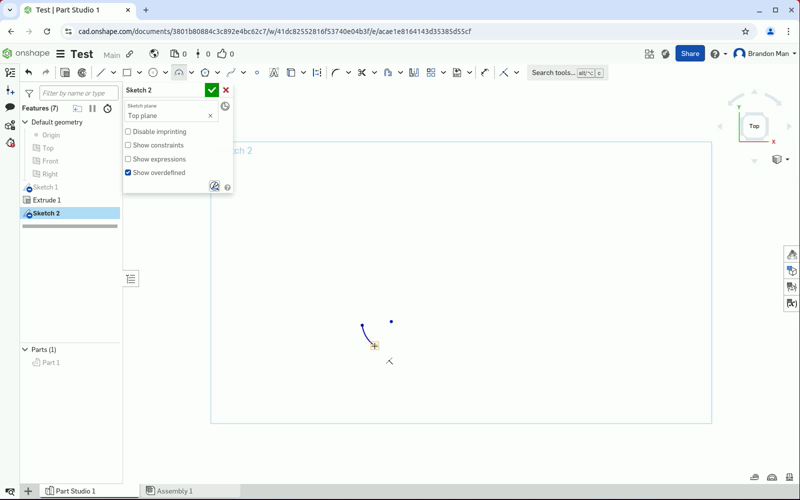
mouse_move(461, 298)
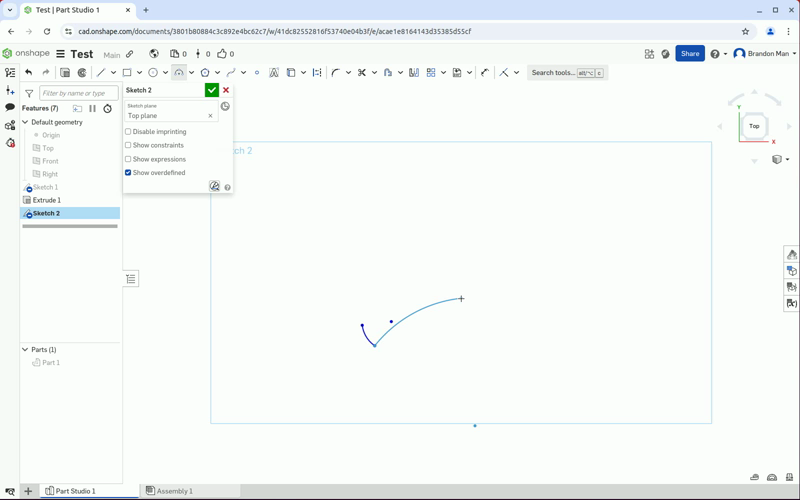
click(461, 298)
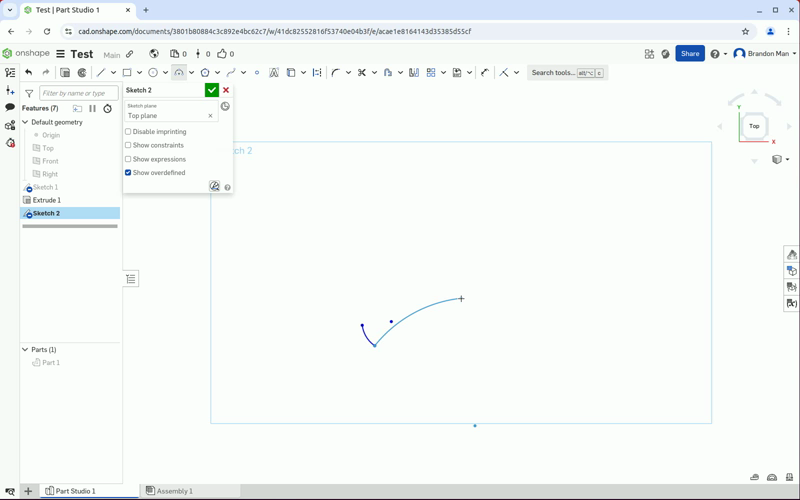
mouse_move(419, 325)
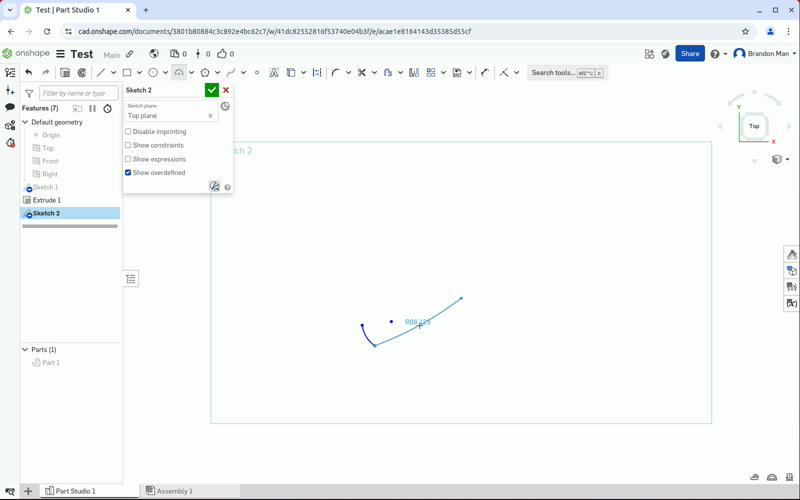
click(419, 325)
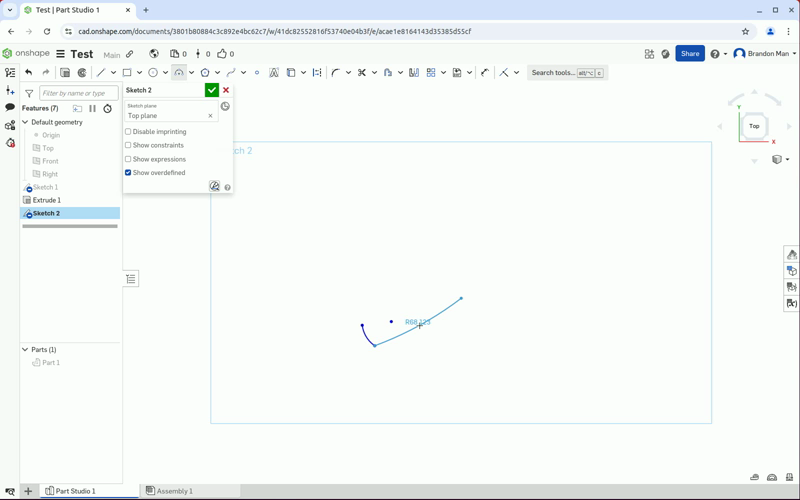
key_up(shift)
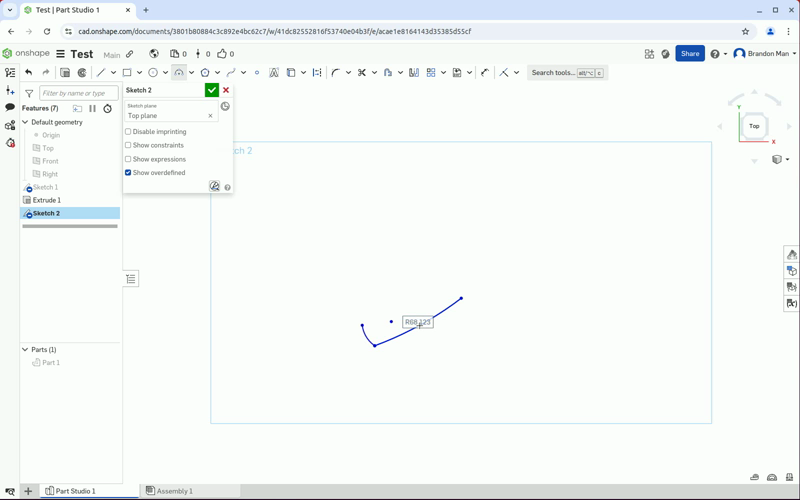
mouse_move(461, 298)
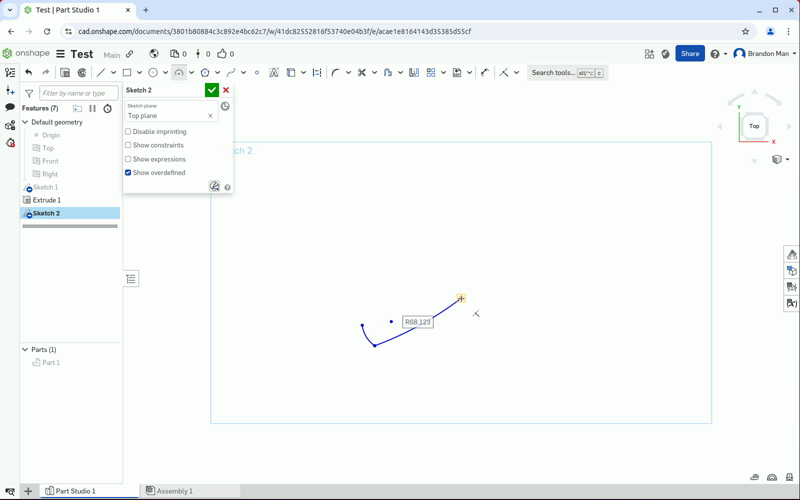
click(461, 298)
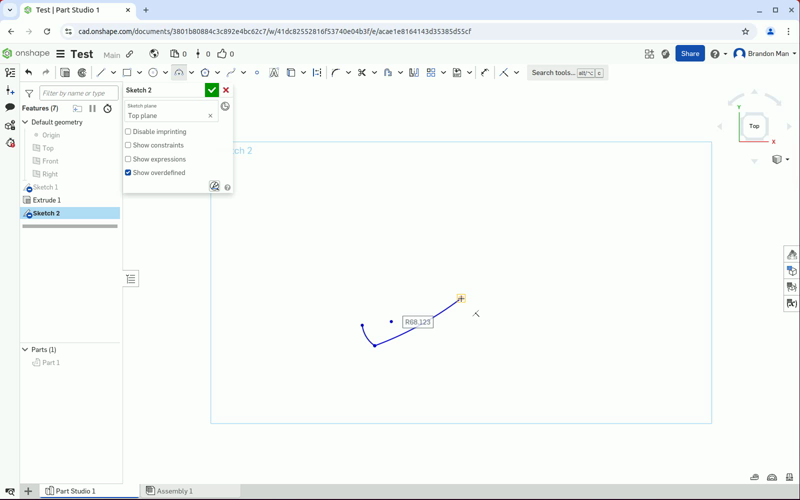
key_down(shift)
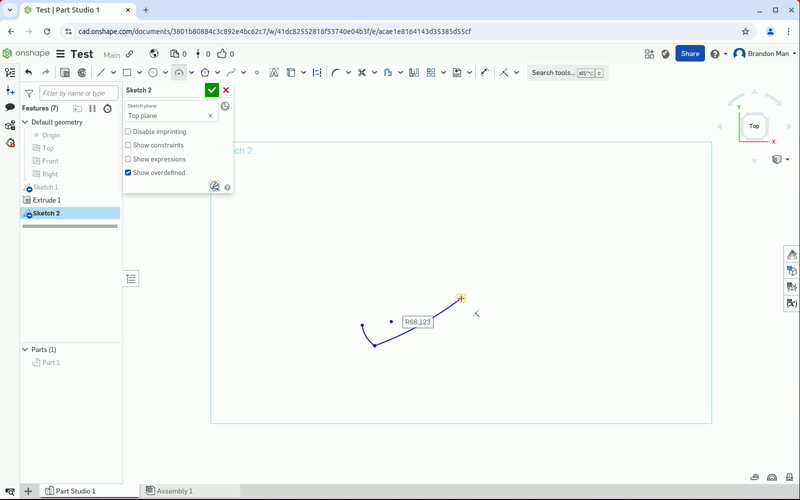
mouse_move(546, 345)
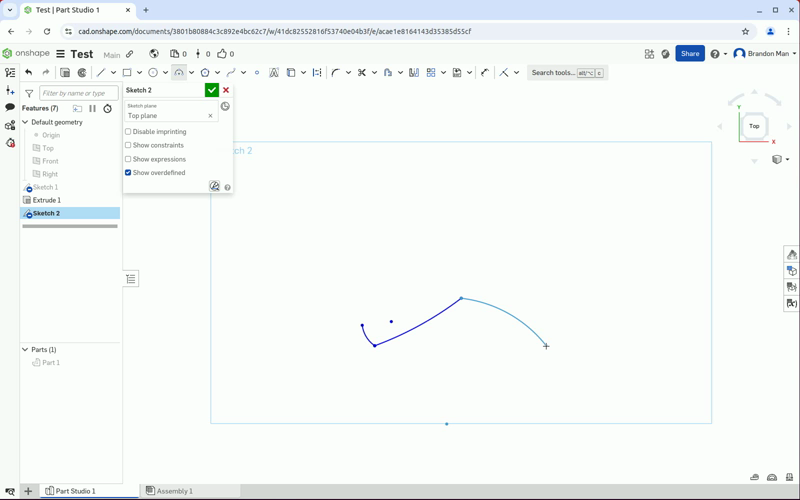
click(546, 345)
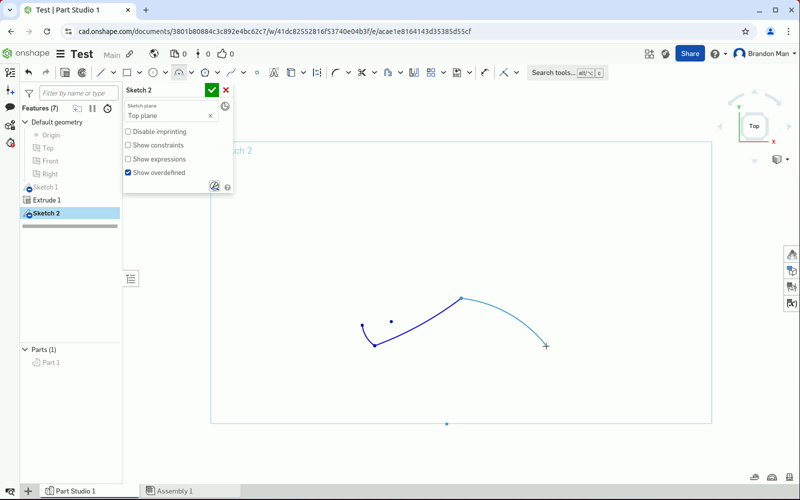
mouse_move(501, 325)
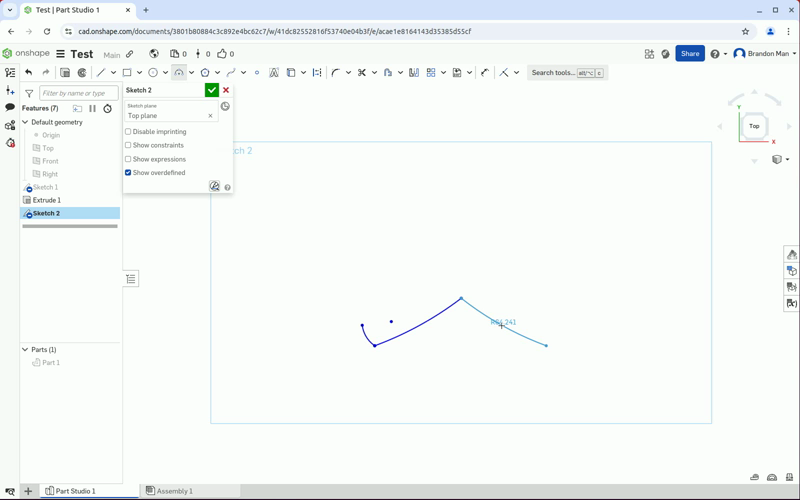
click(501, 325)
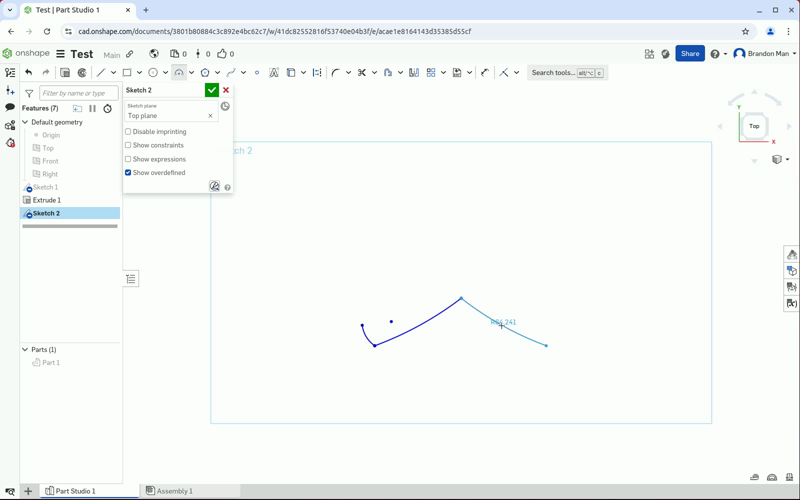
key_up(shift)
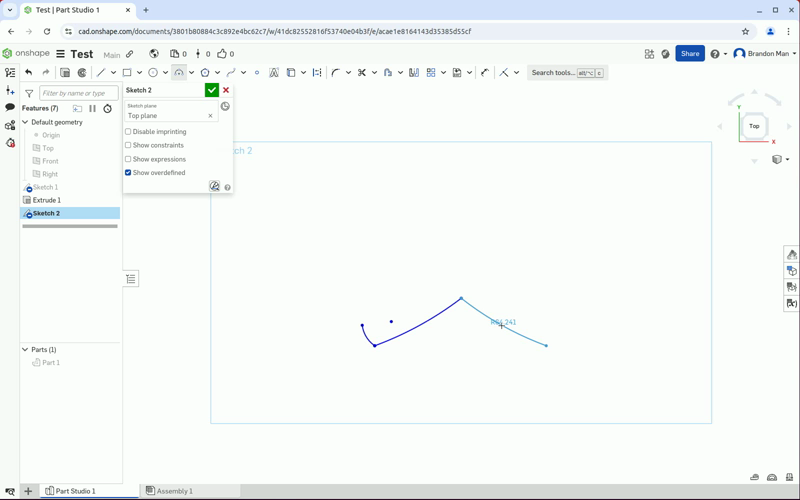
mouse_move(546, 345)
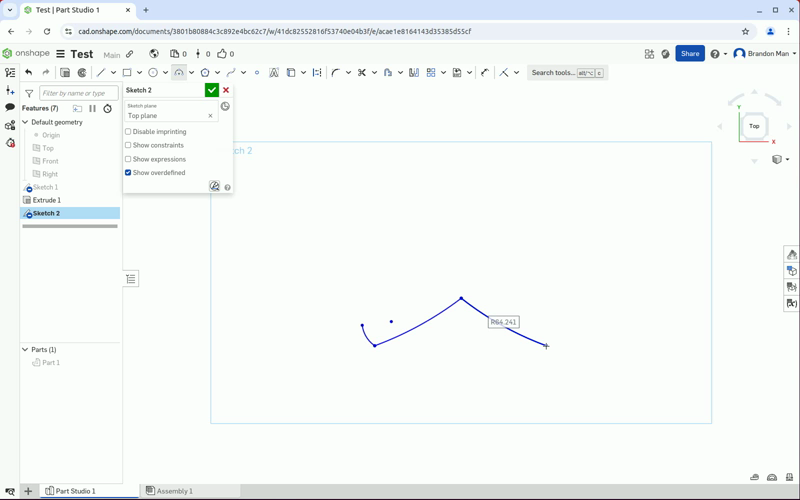
click(546, 345)
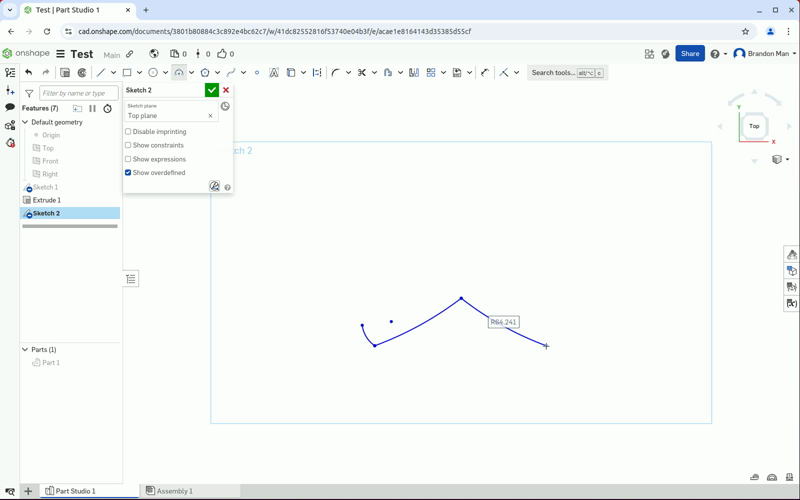
key_down(shift)
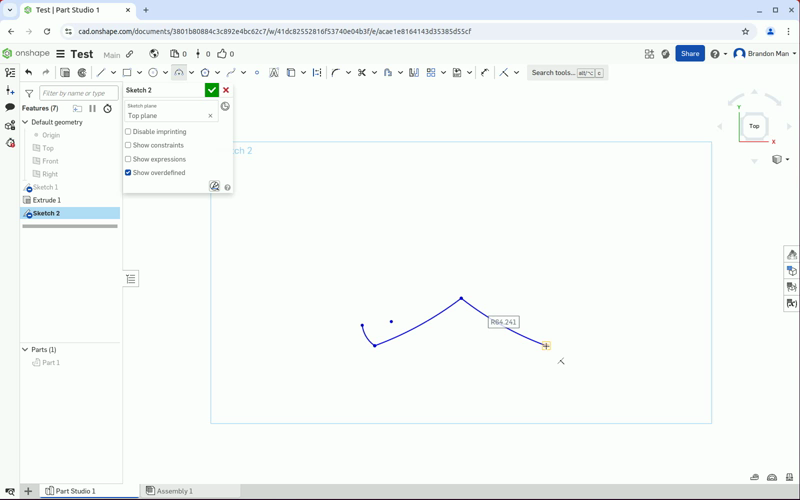
mouse_move(558, 325)
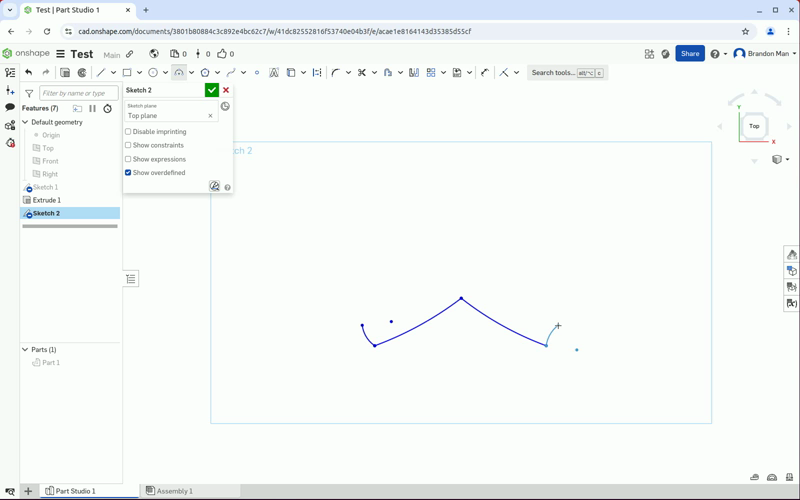
click(558, 325)
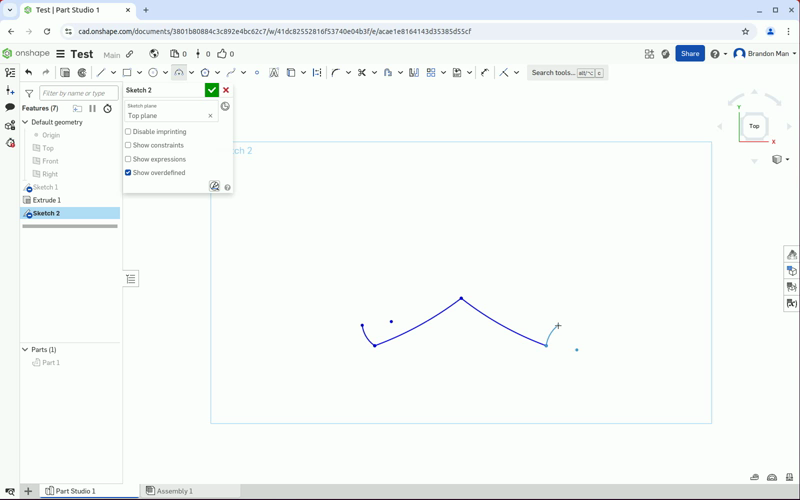
mouse_move(554, 336)
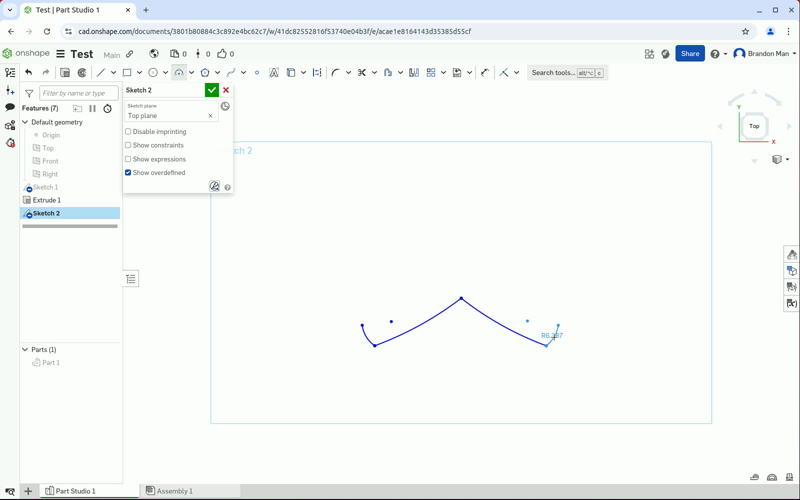
click(554, 336)
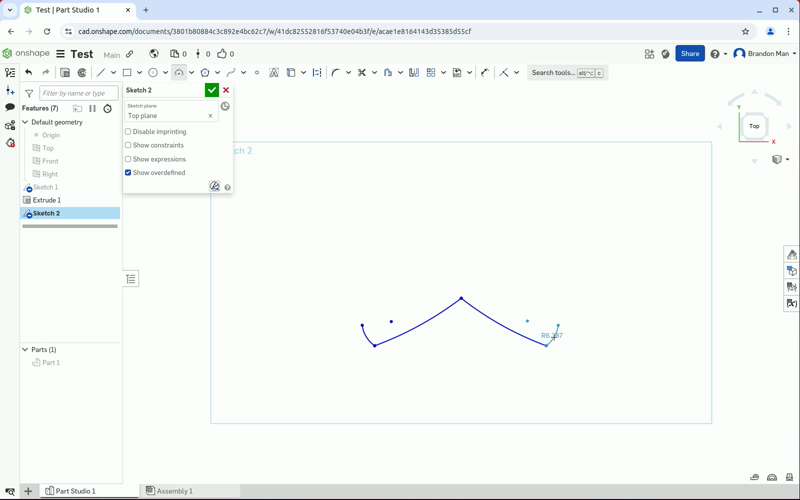
key_up(shift)
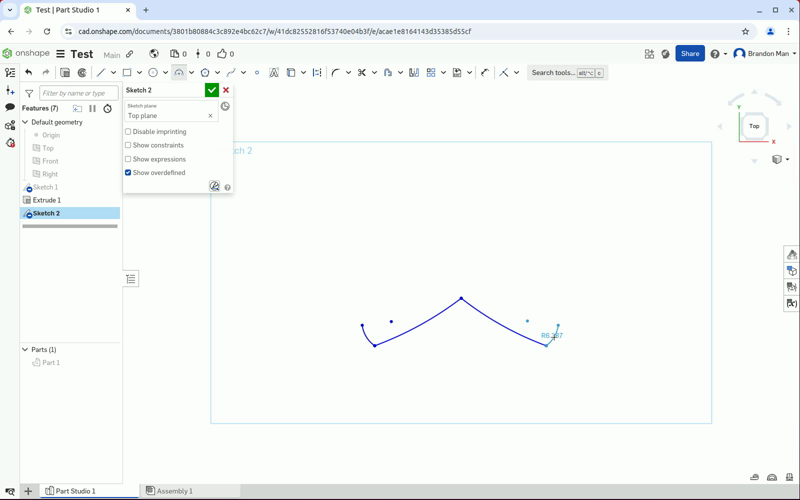
mouse_move(558, 325)
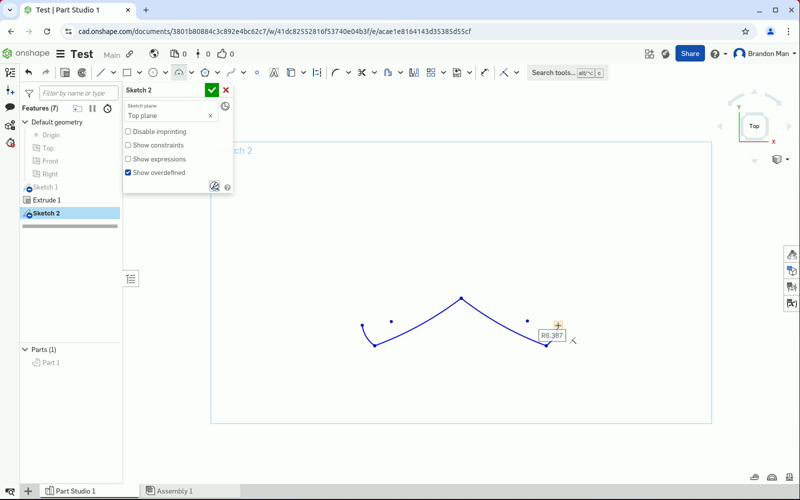
click(558, 325)
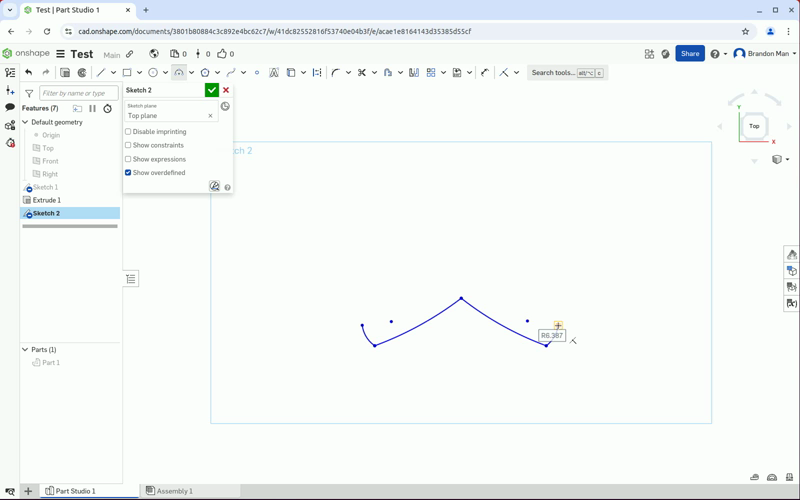
key_down(shift)
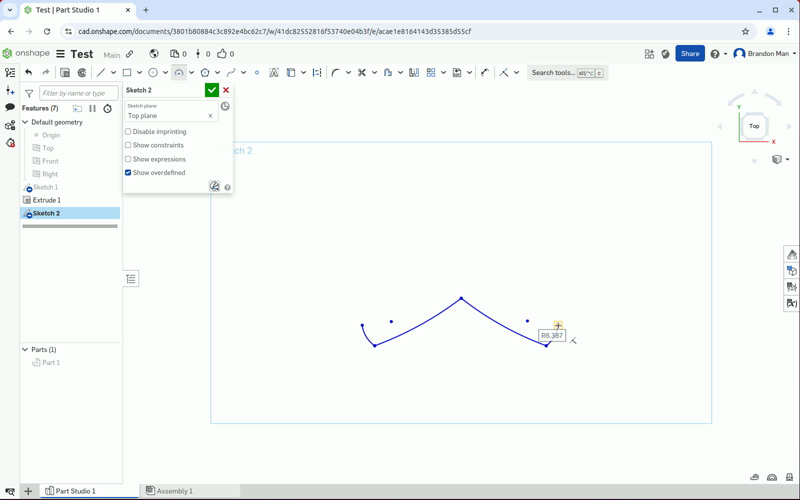
mouse_move(473, 275)
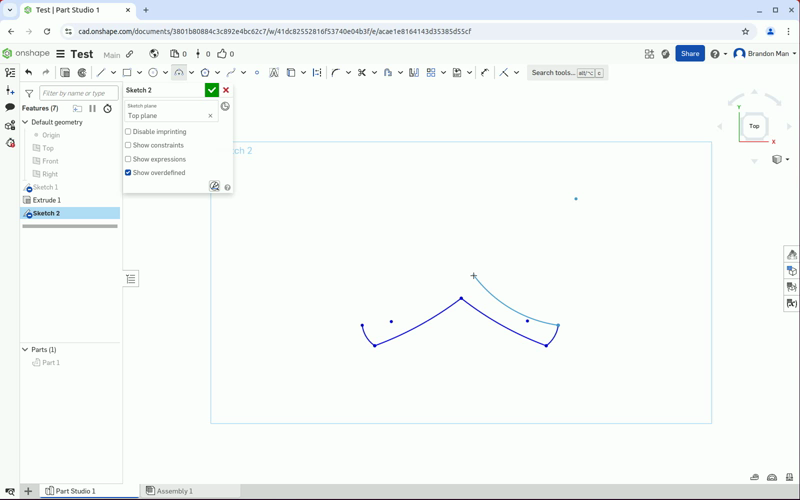
click(473, 275)
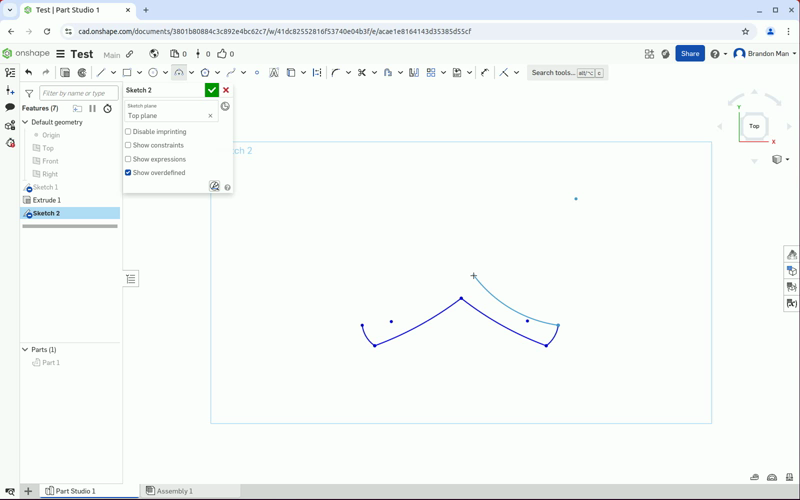
mouse_move(517, 297)
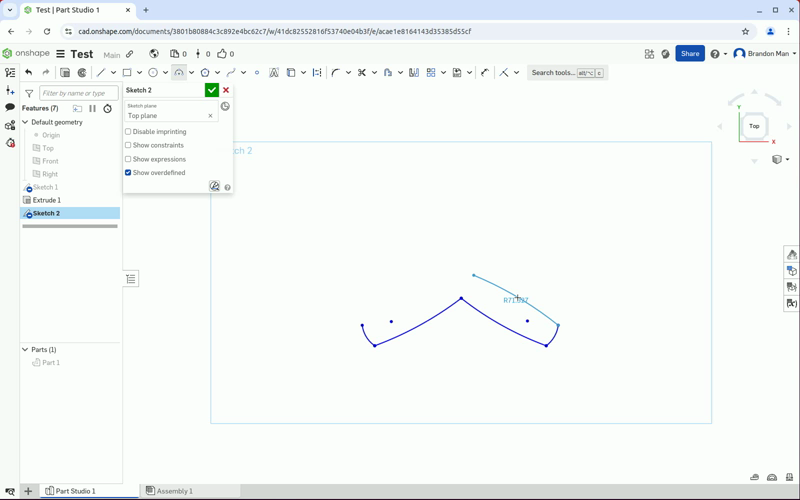
click(517, 297)
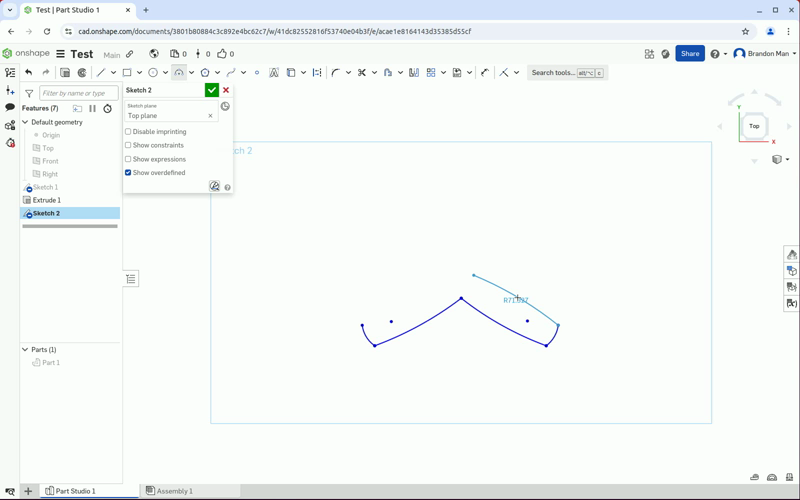
key_up(shift)
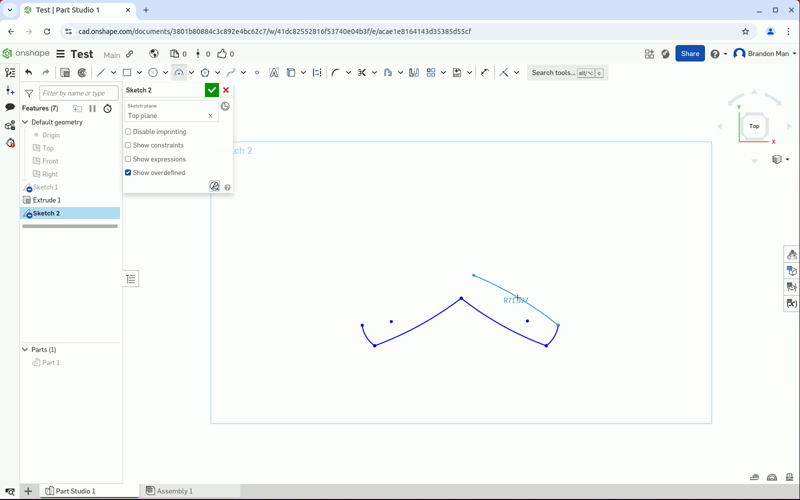
mouse_move(473, 275)
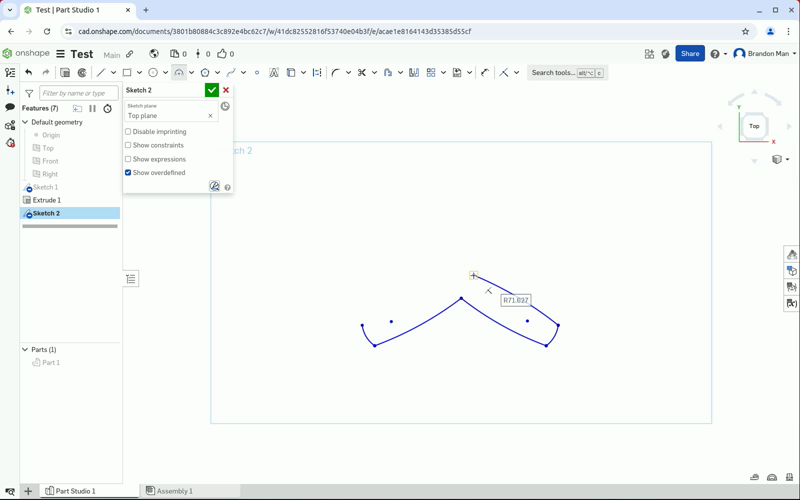
click(473, 275)
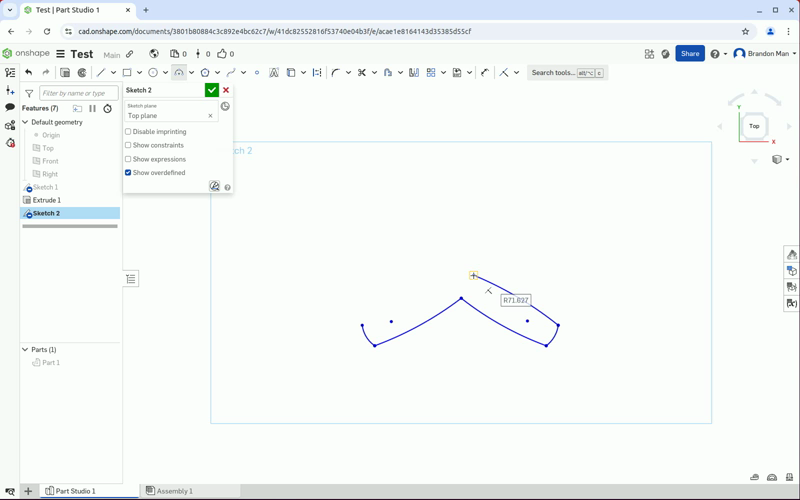
key_down(shift)
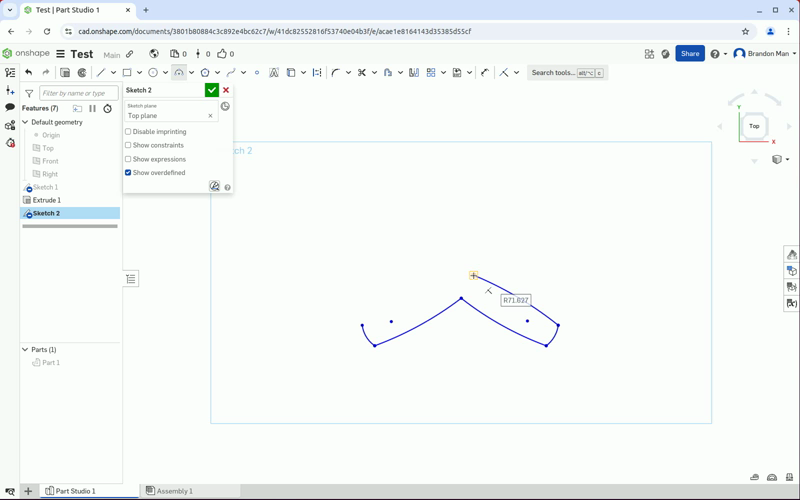
mouse_move(473, 176)
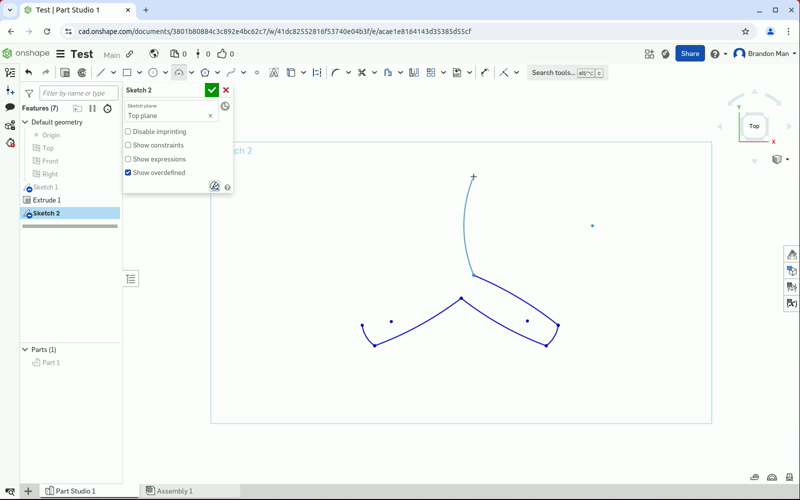
click(473, 176)
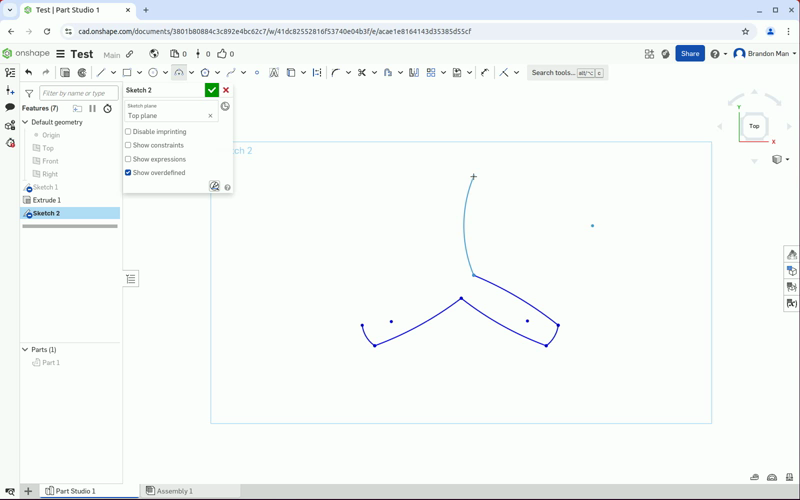
mouse_move(477, 225)
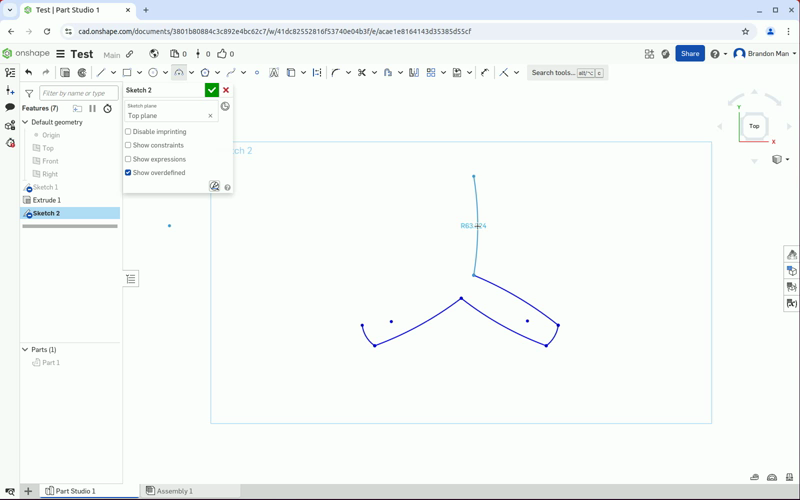
click(477, 225)
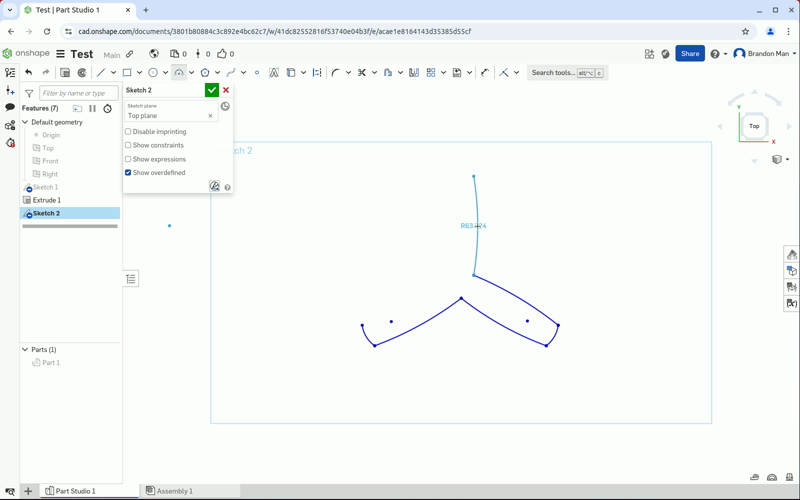
key_up(shift)
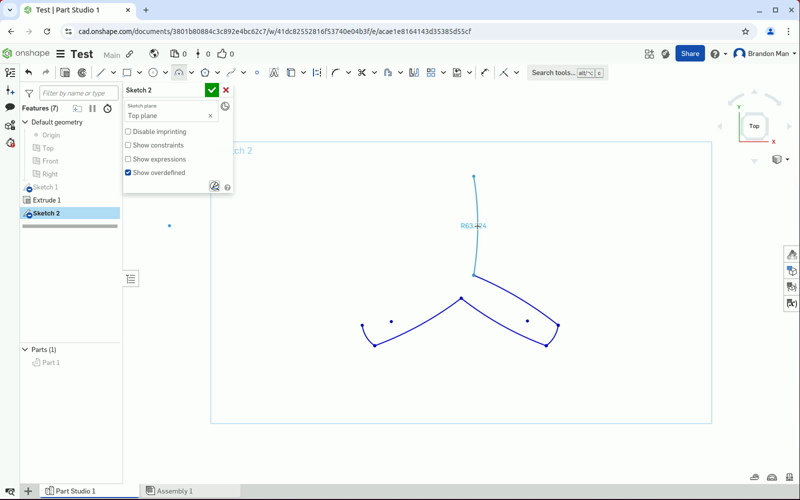
mouse_move(473, 176)
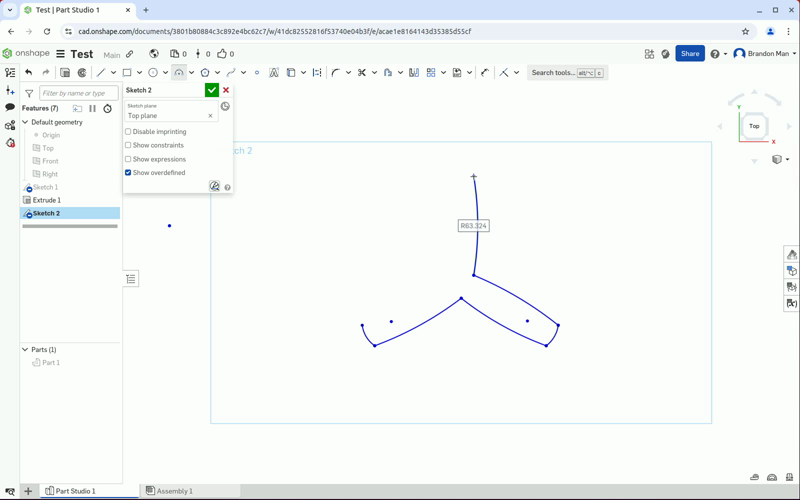
click(473, 176)
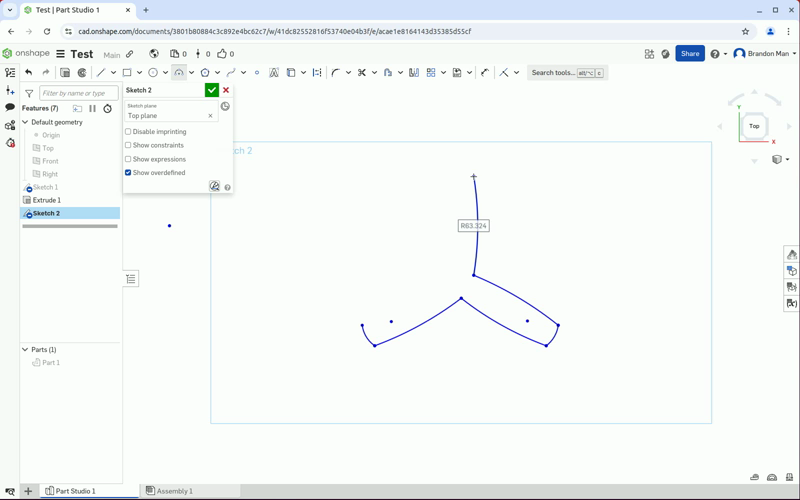
key_down(shift)
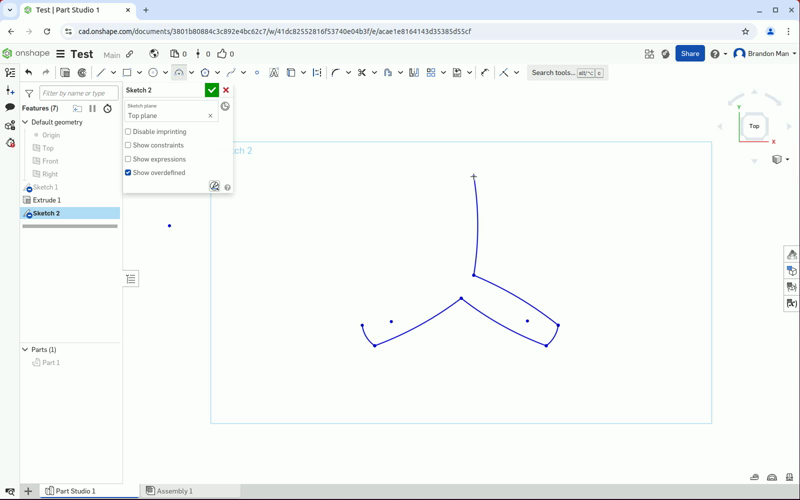
mouse_move(447, 176)
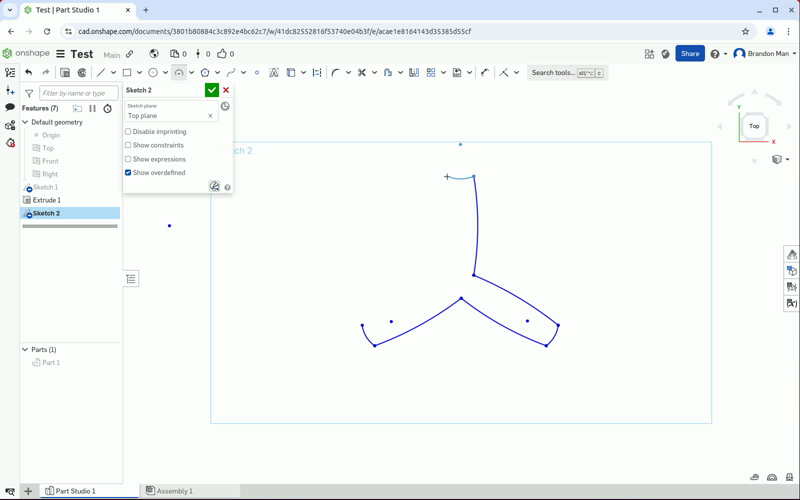
click(447, 176)
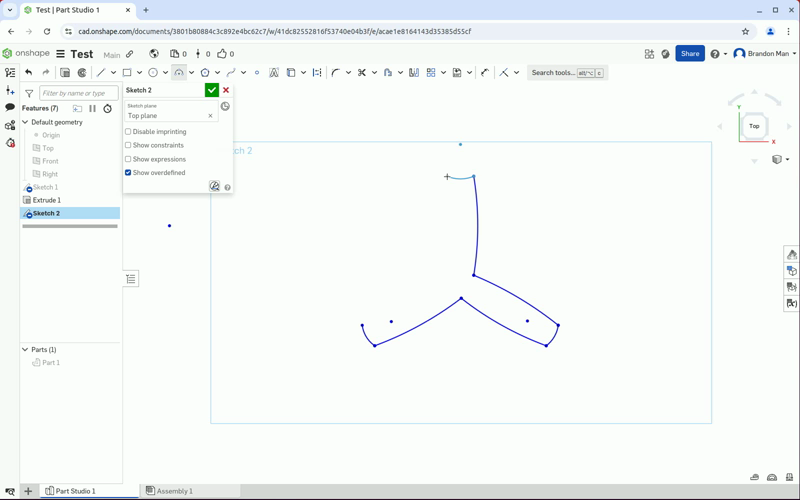
mouse_move(460, 173)
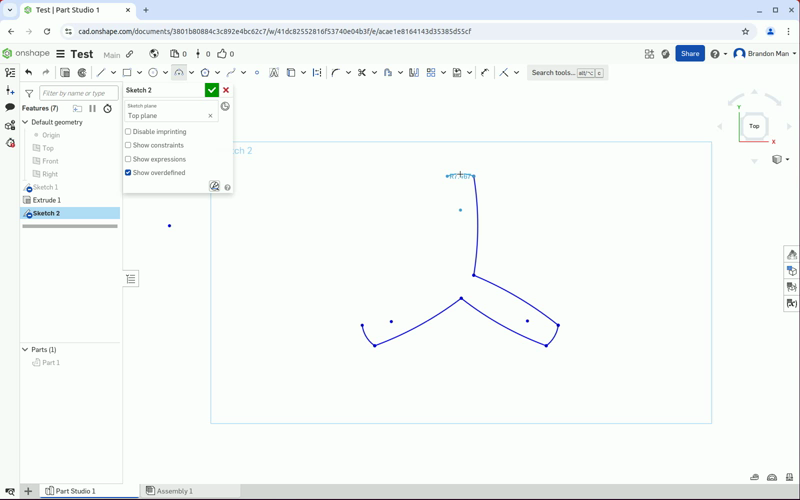
click(460, 173)
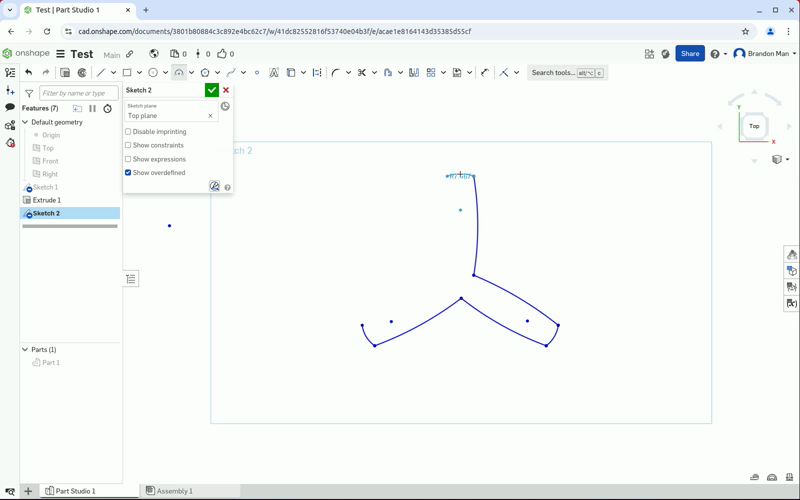
key_up(shift)
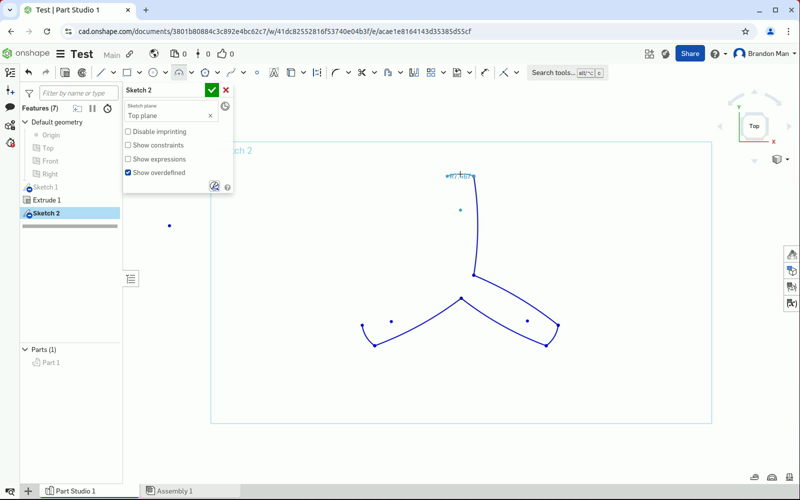
mouse_move(447, 176)
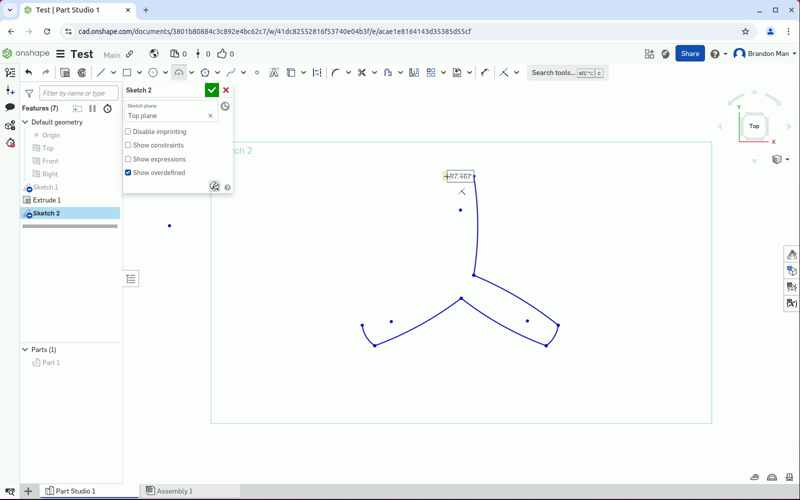
click(447, 176)
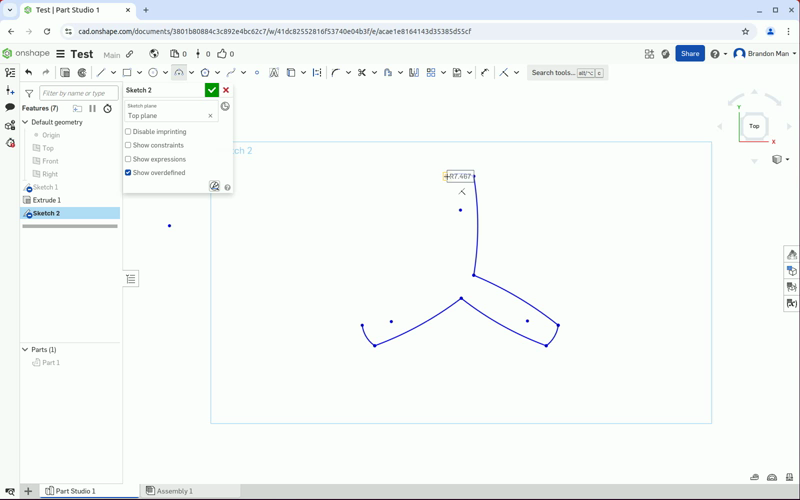
key_down(shift)
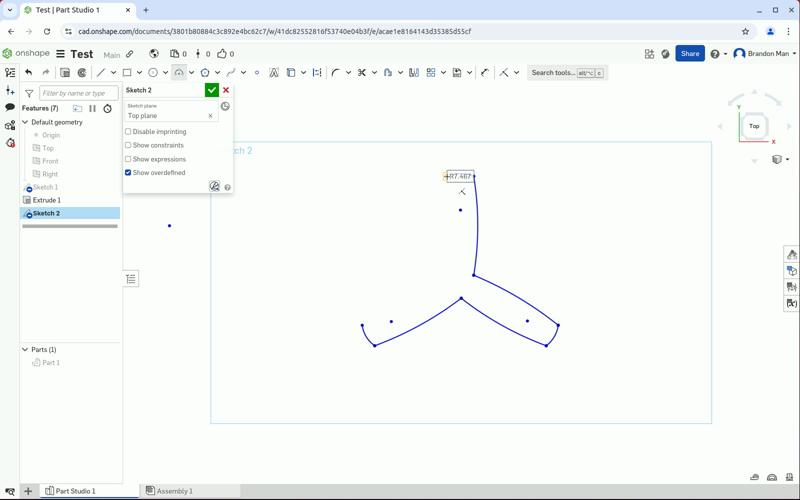
mouse_move(447, 275)
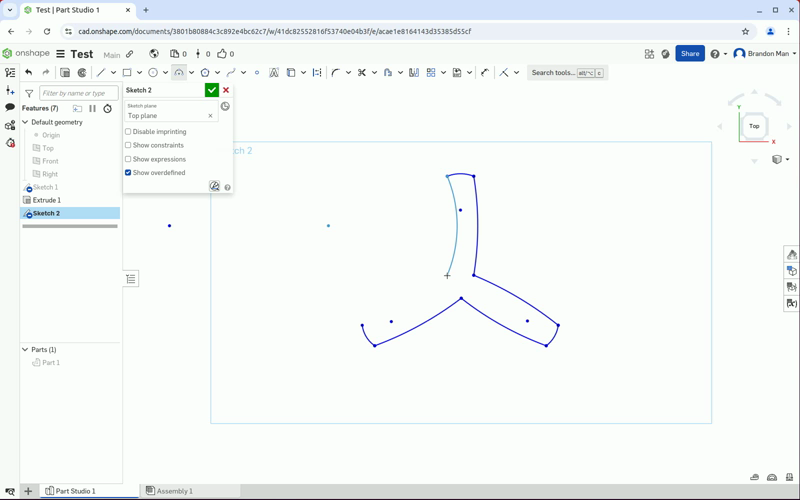
click(447, 275)
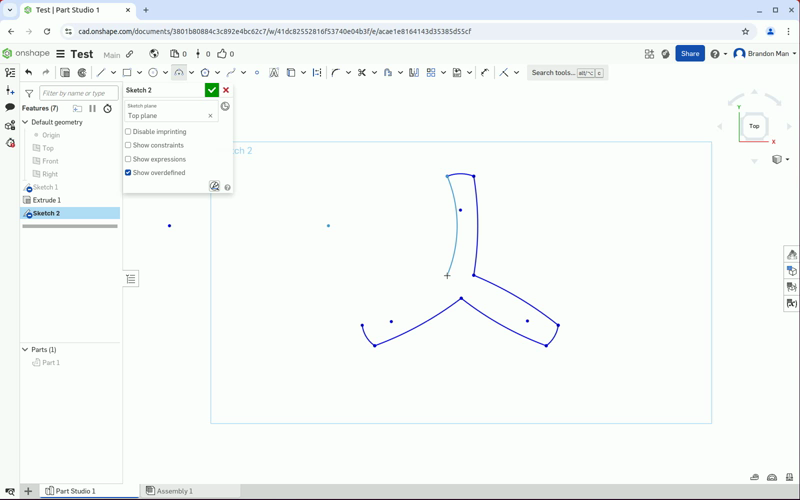
mouse_move(443, 225)
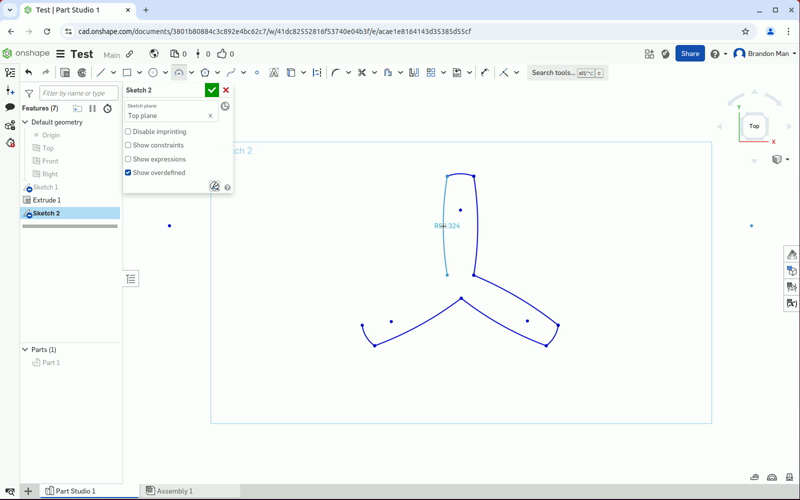
click(443, 225)
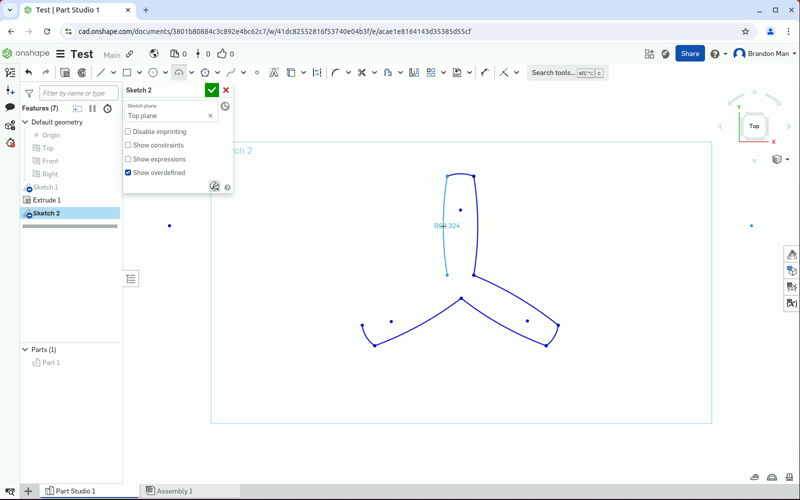
key_up(shift)
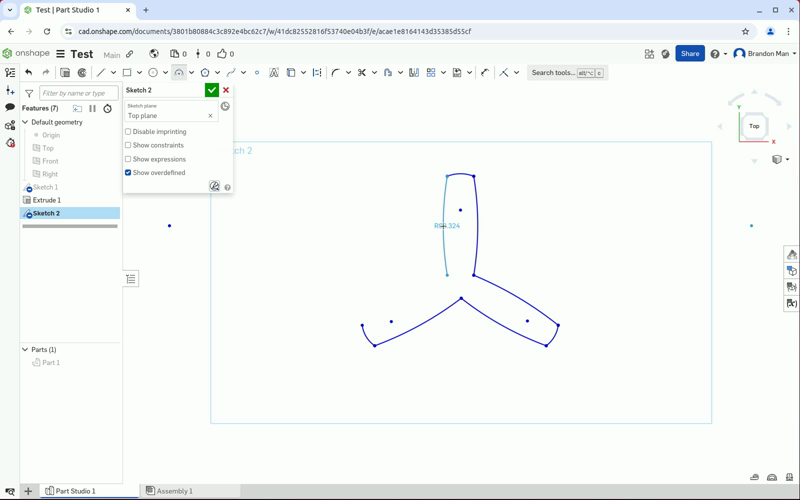
mouse_move(447, 275)
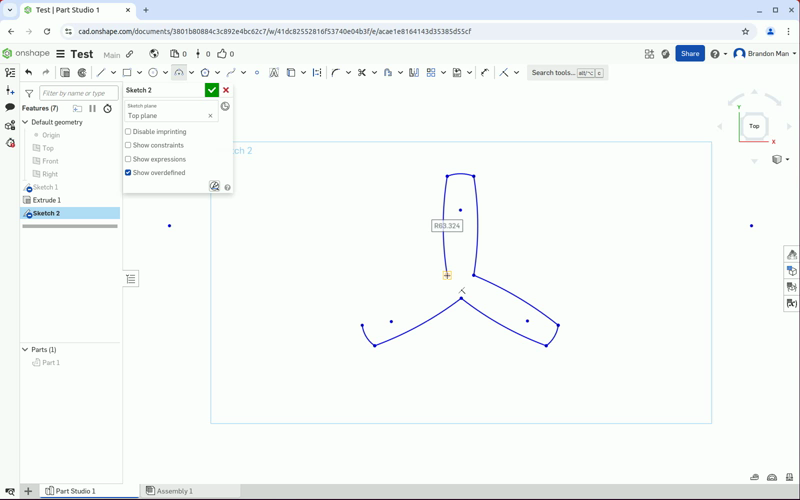
click(447, 275)
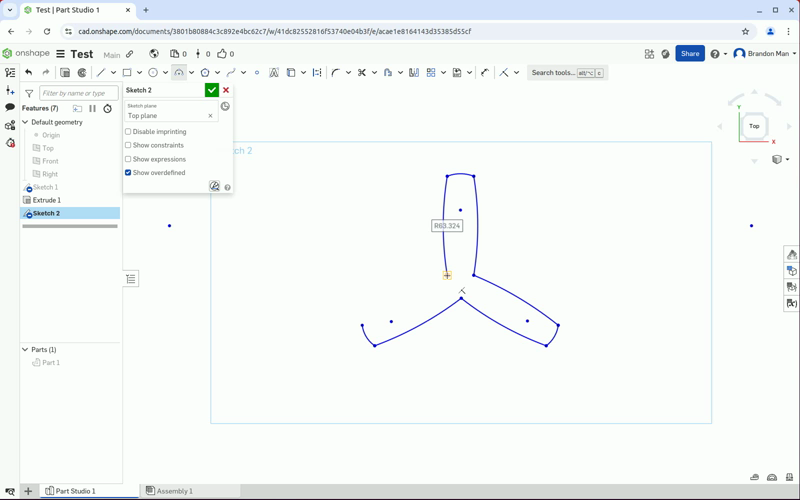
mouse_move(362, 325)
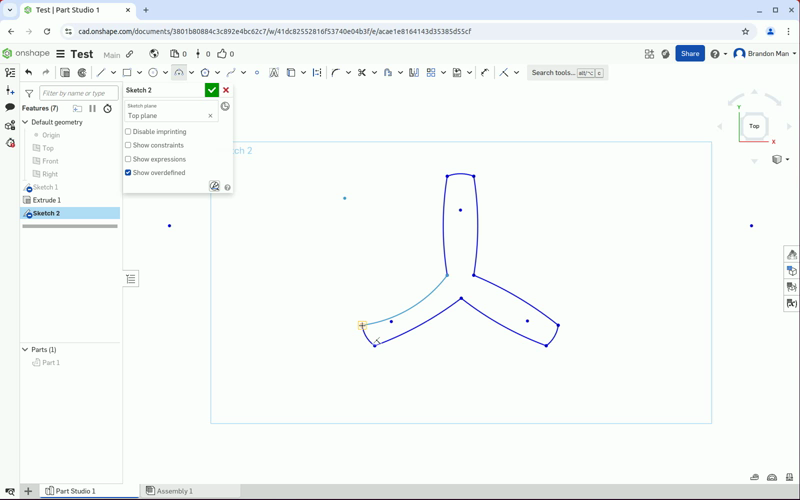
click(362, 325)
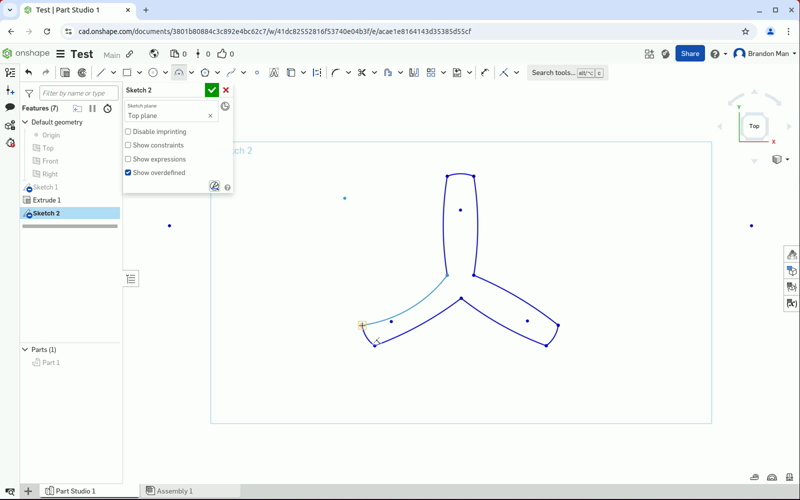
key_down(shift)
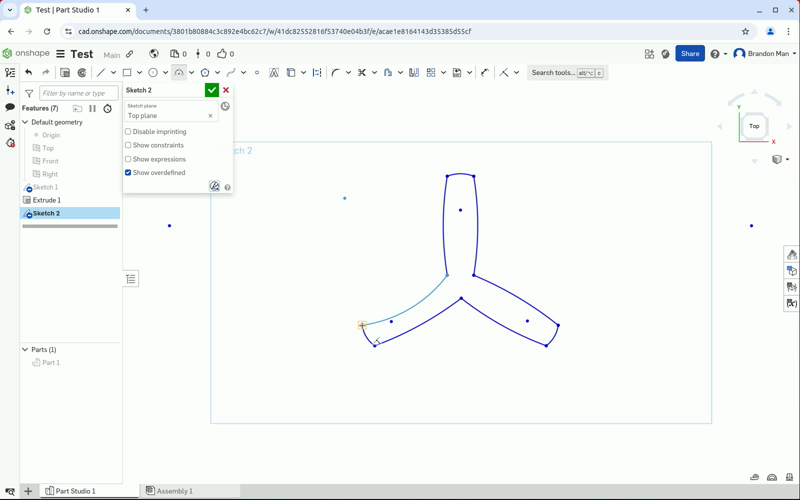
mouse_move(402, 297)
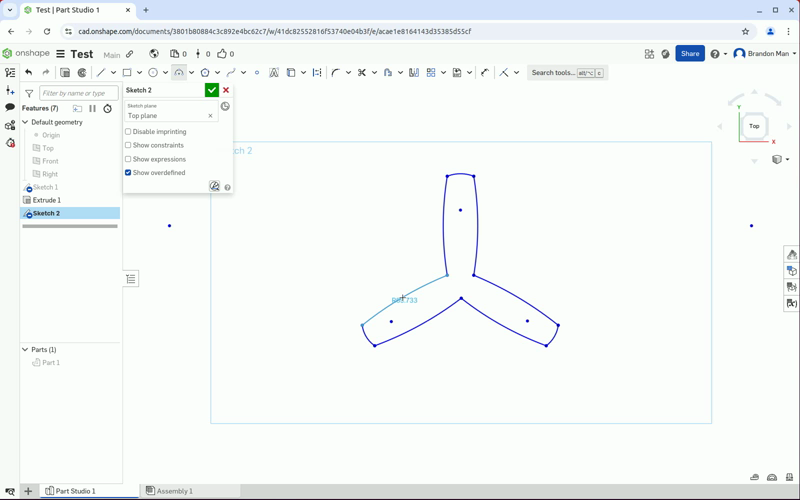
click(402, 297)
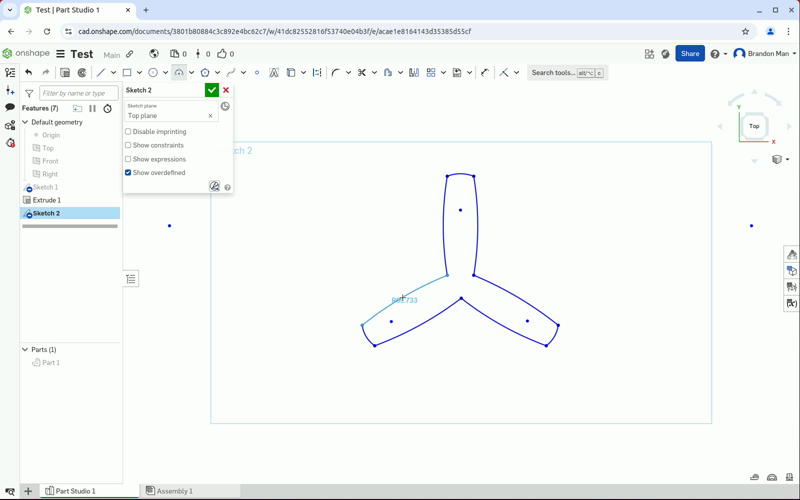
key_up(shift)
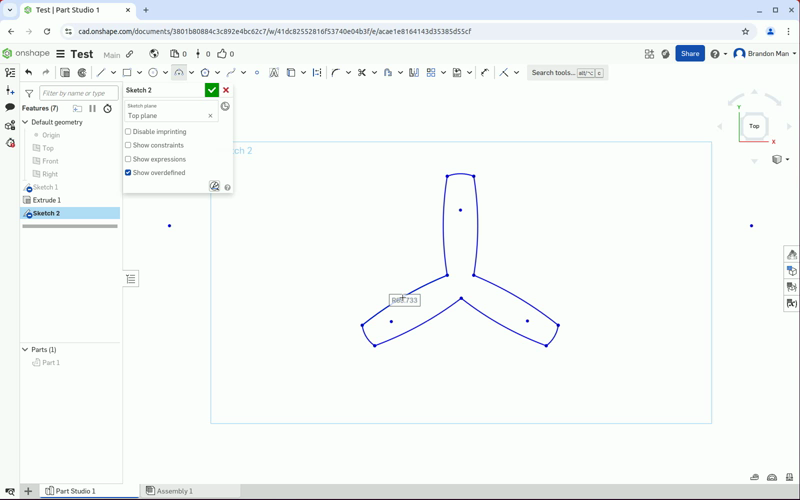
key(esc)
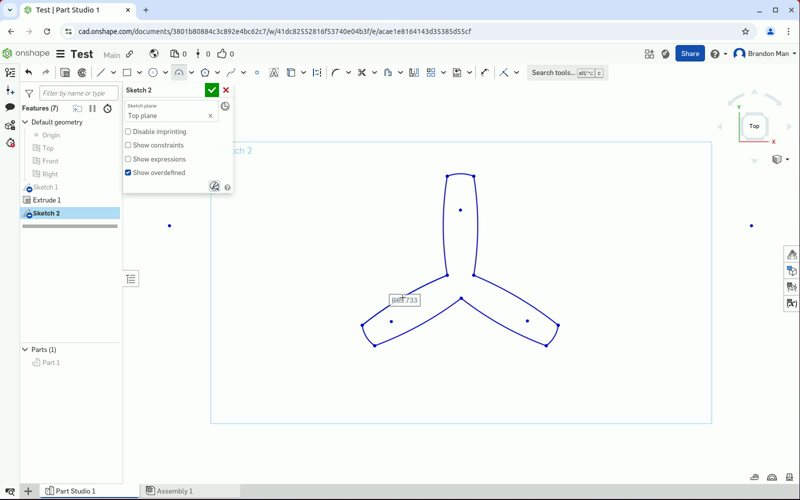
key(c)
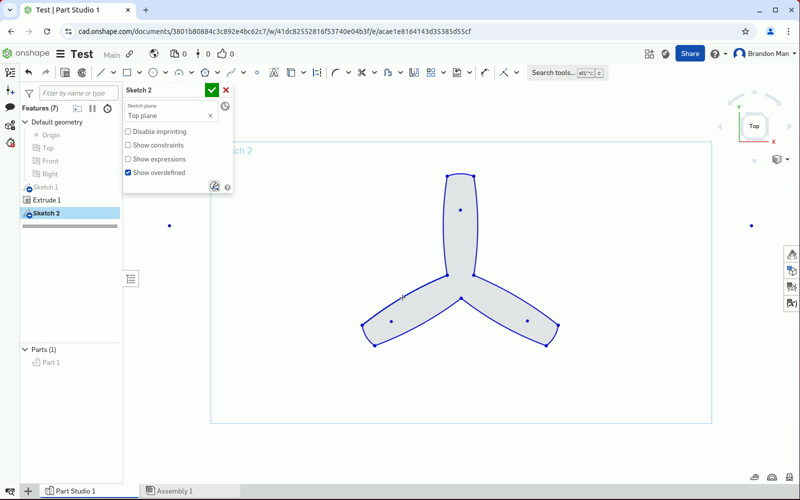
key_down(shift)
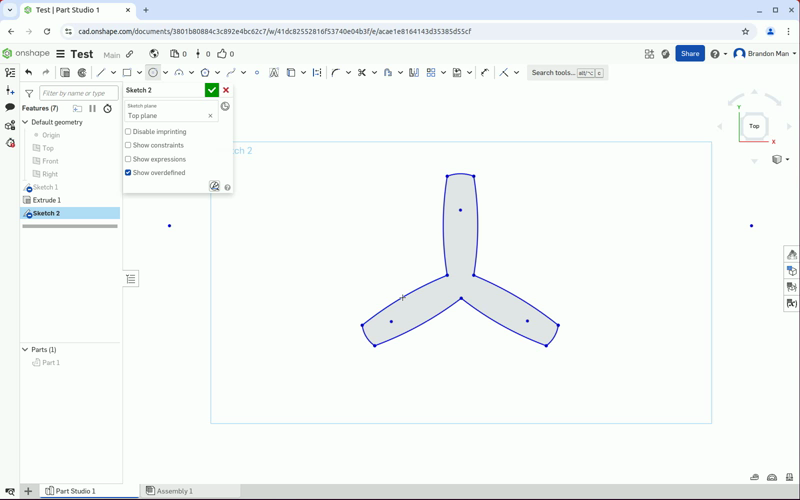
mouse_move(461, 283)
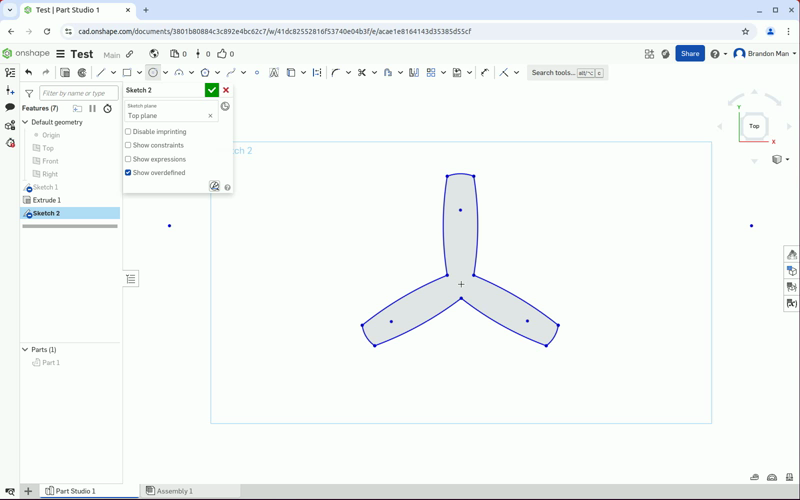
click(461, 283)
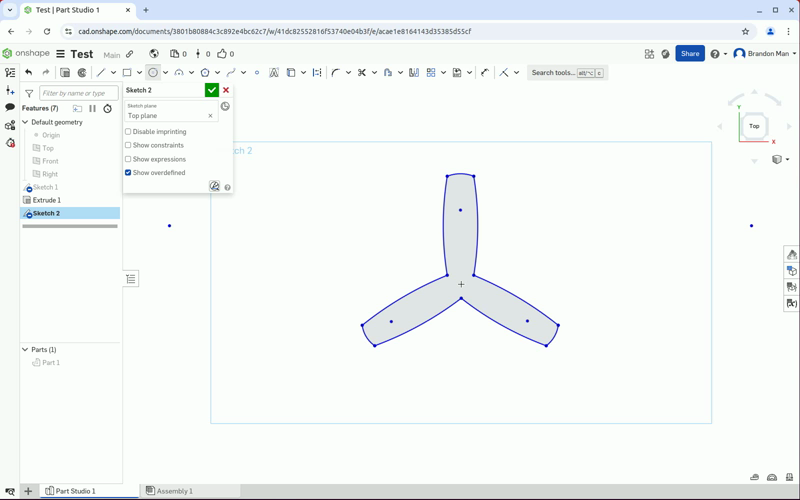
key_up(shift)
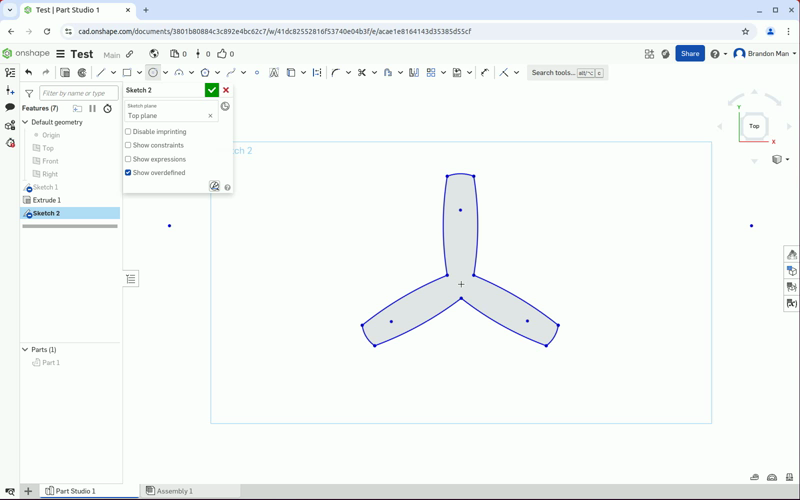
mouse_move(473, 283)
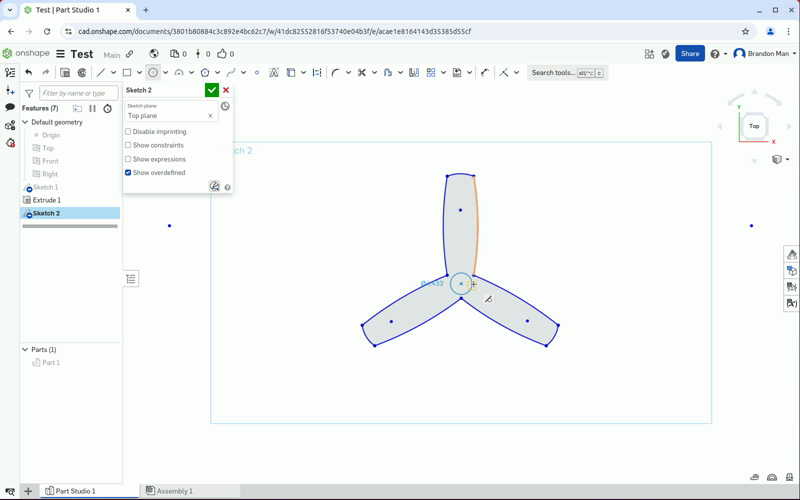
click(473, 283)
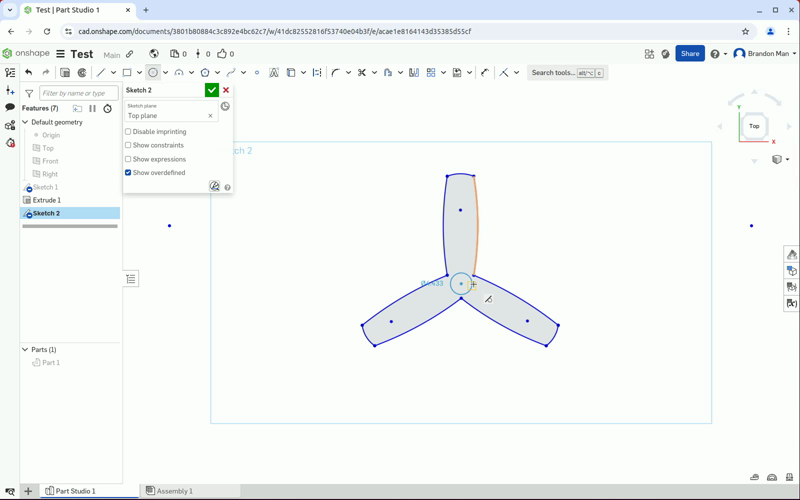
key(esc)
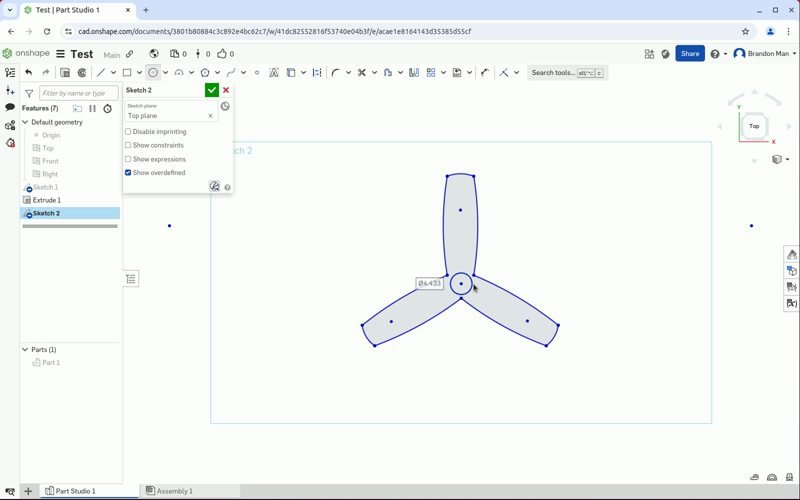
mouse_move(477, 297)
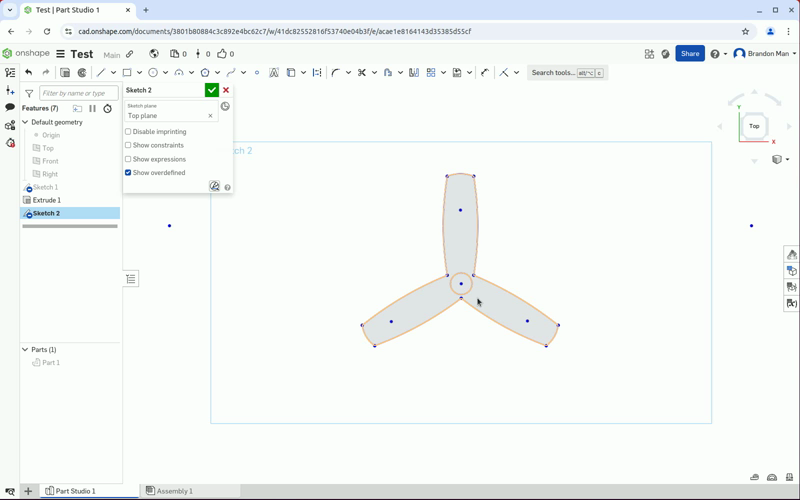
click(477, 297)
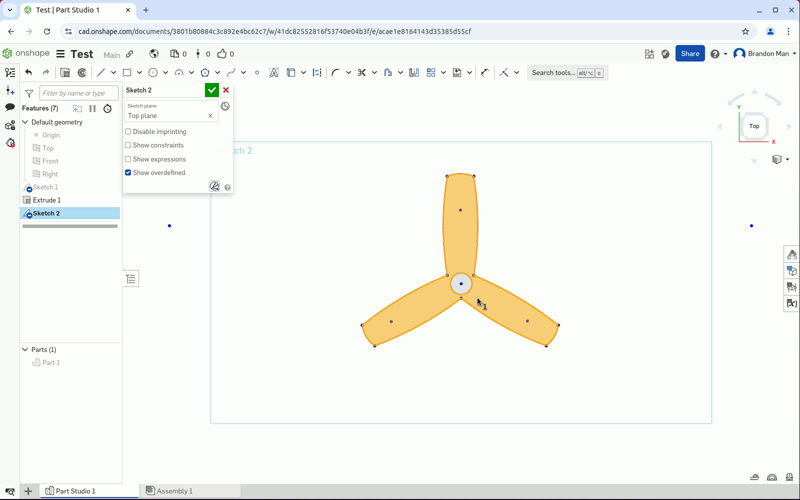
mouse_move(73, 352)
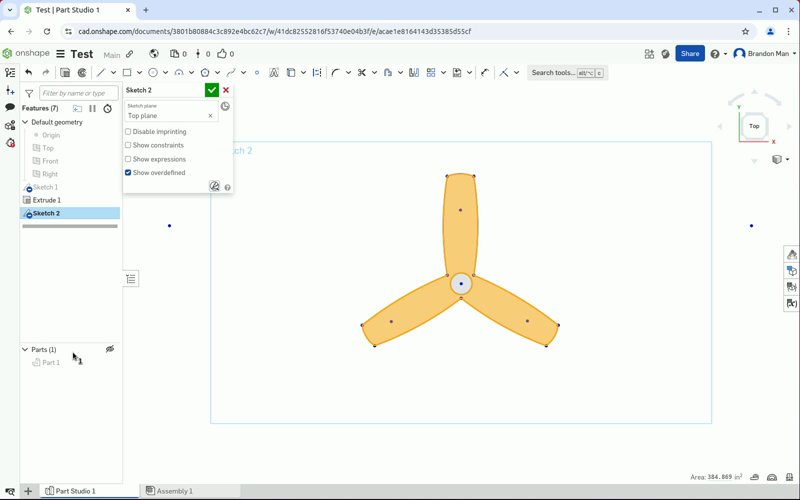
key(shift+y)
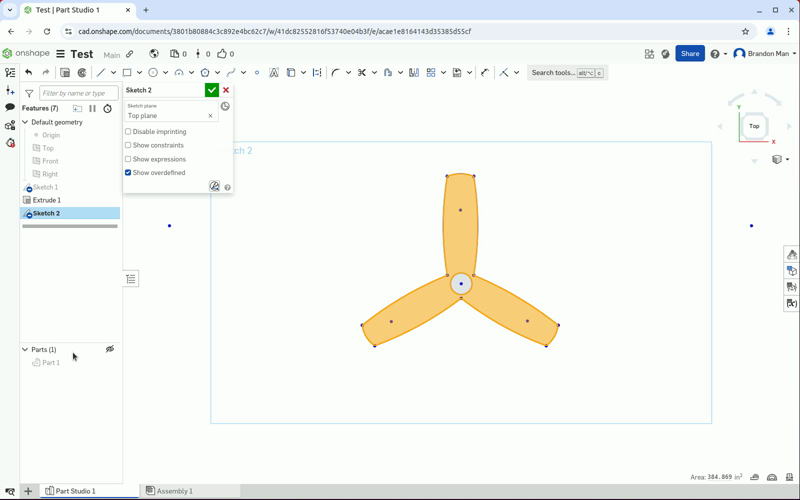
key(shift+e)
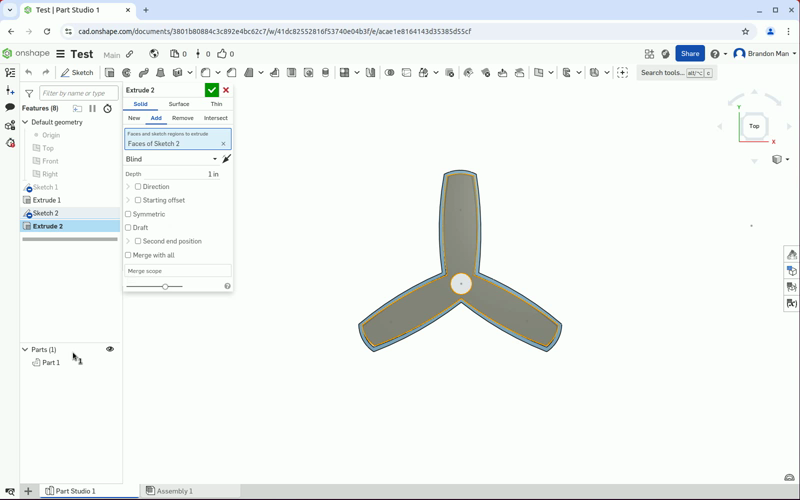
mouse_move(143, 106)
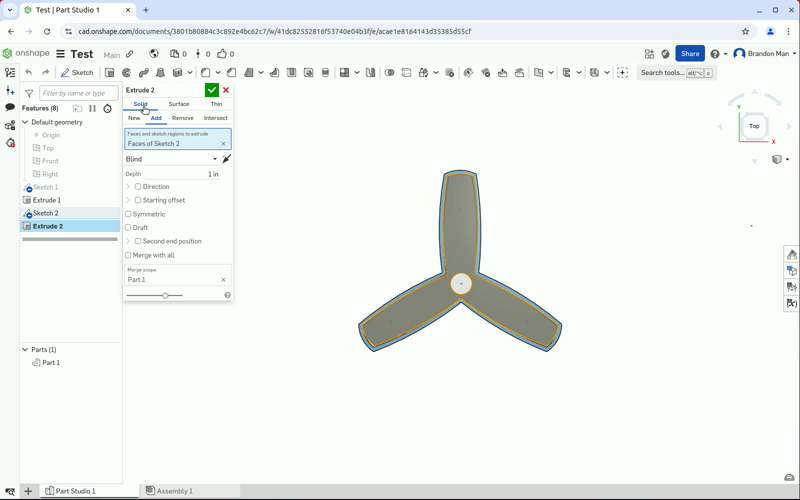
click(143, 106)
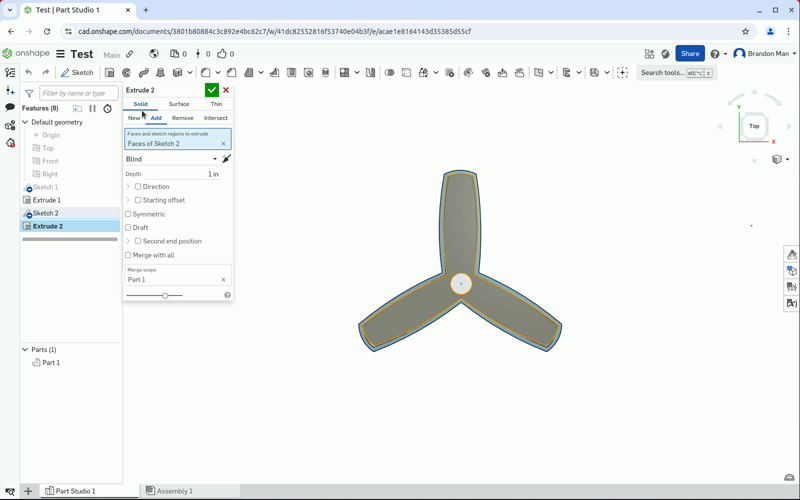
mouse_move(137, 120)
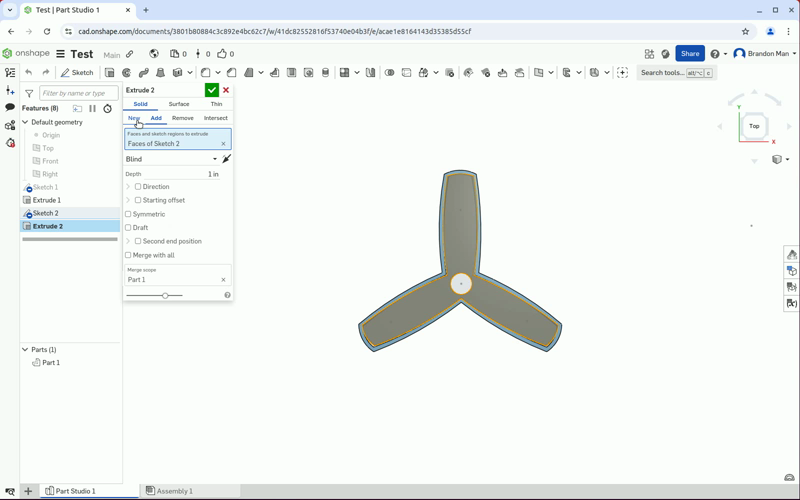
click(137, 120)
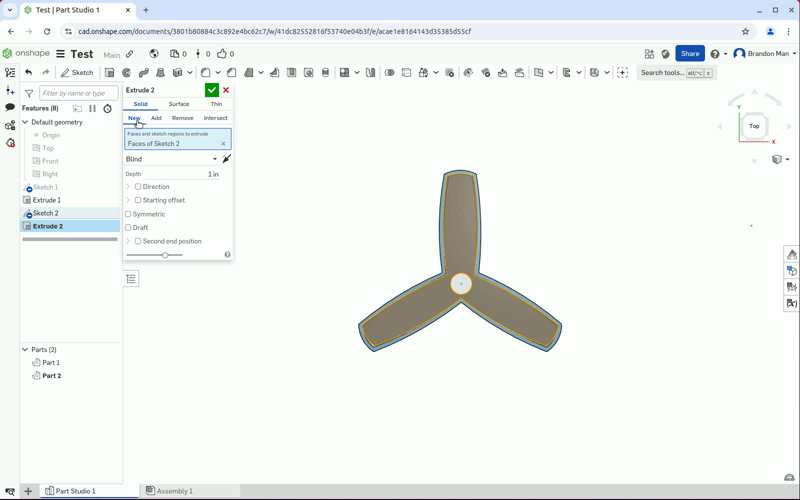
key(tab, 4)
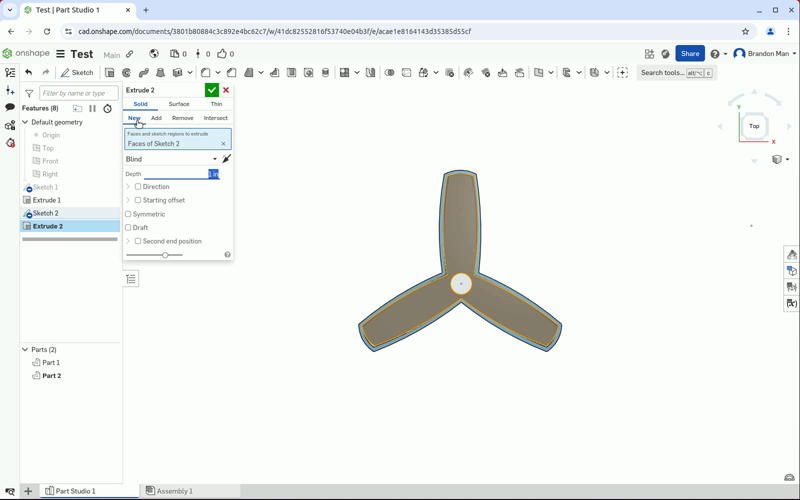
text(-0.722)
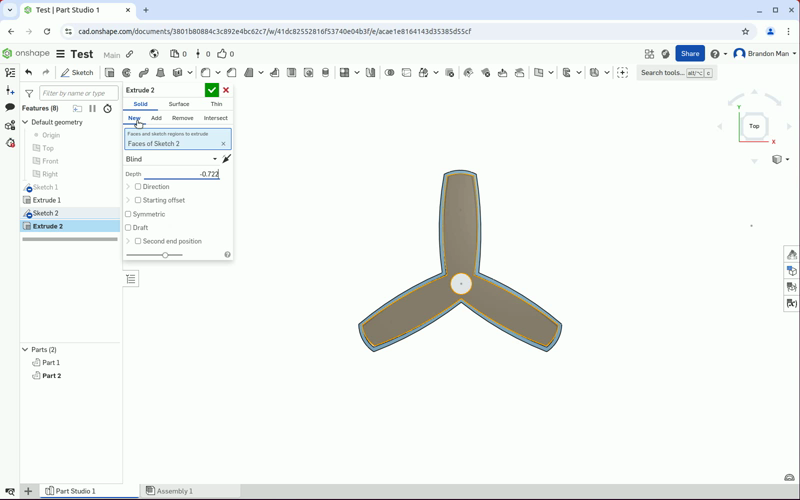
key(enter)
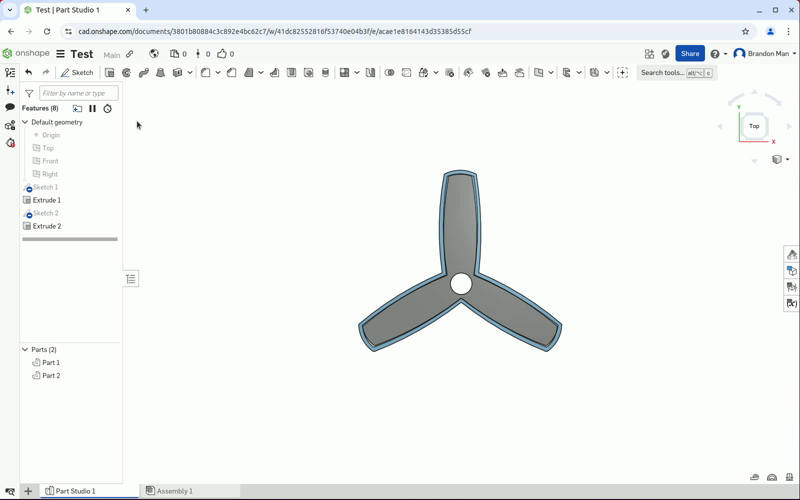
key(shift+h)
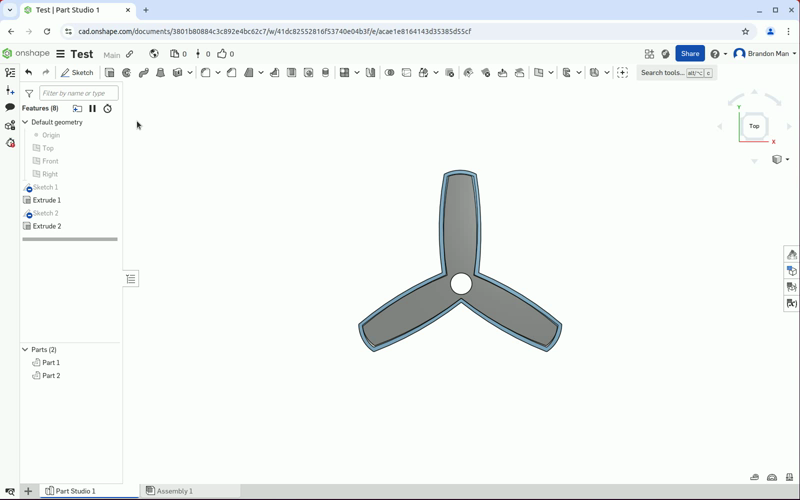
key(shift+h)
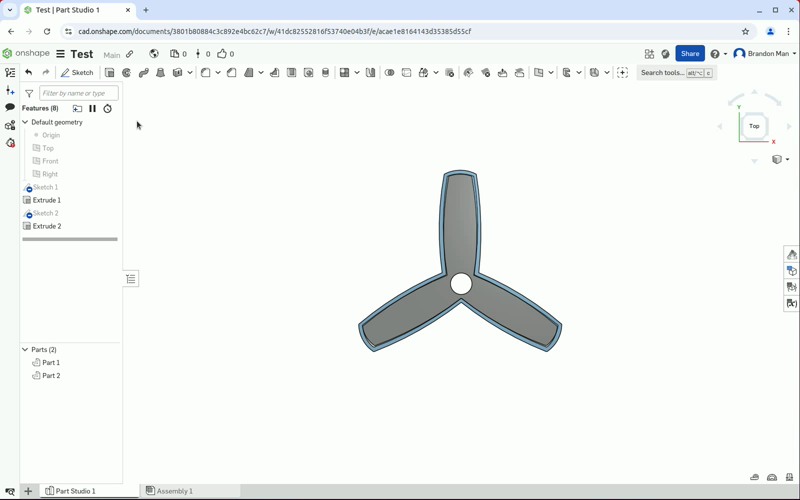
mouse_move(73, 189)
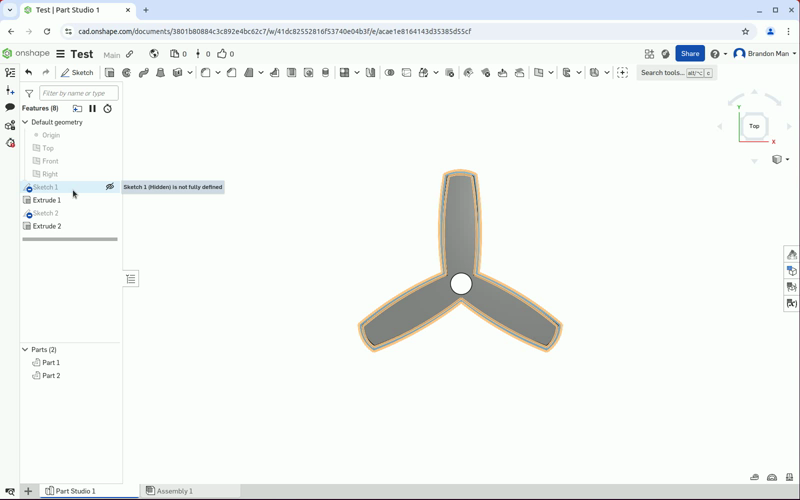
click(73, 189)
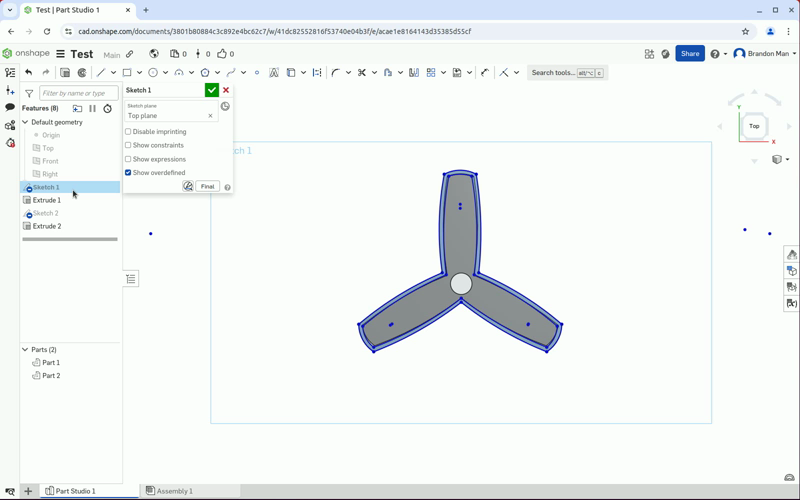
mouse_move(229, 92)
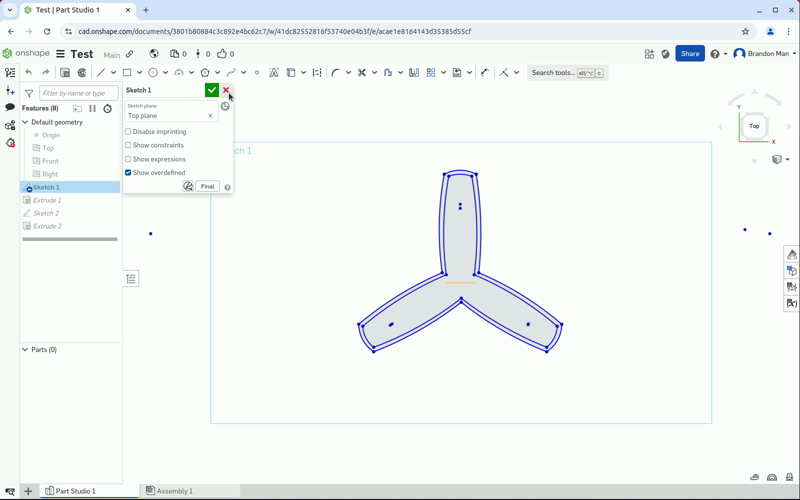
click(229, 92)
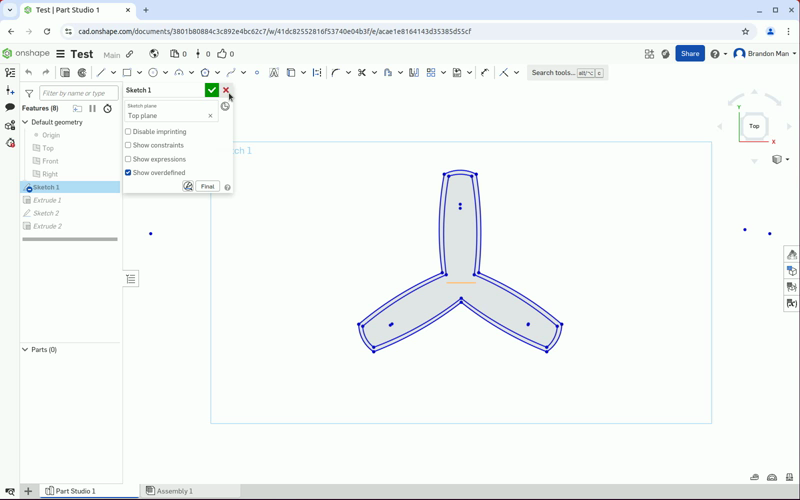
key(shift+s)
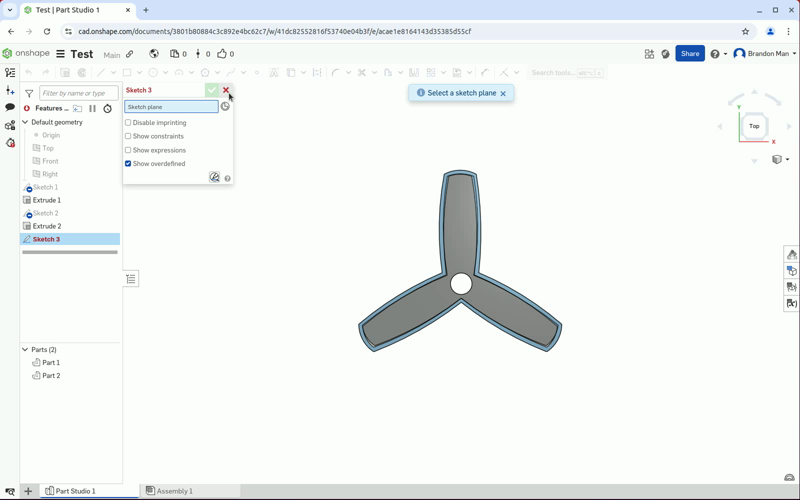
mouse_move(73, 150)
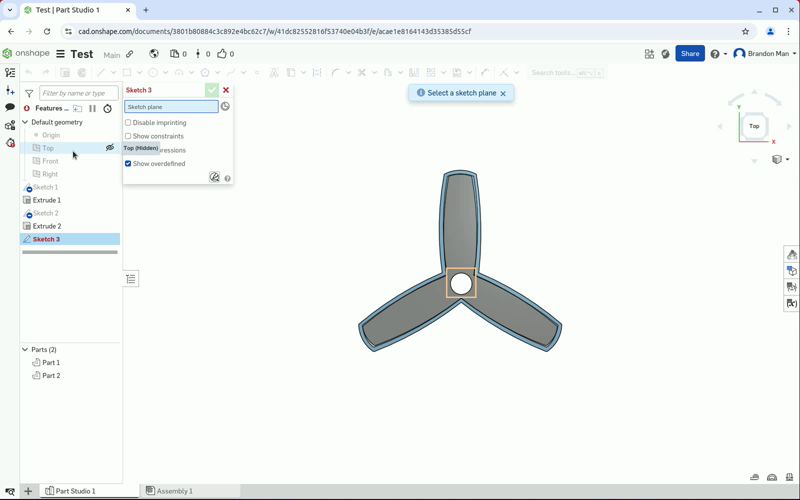
click(73, 150)
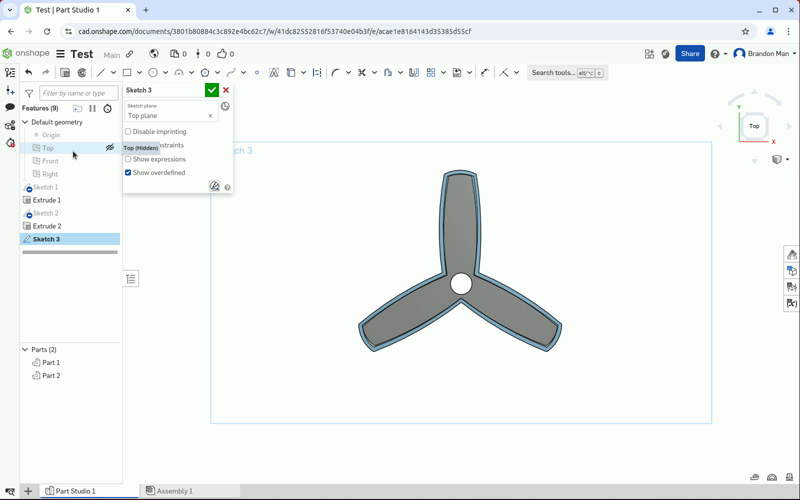
mouse_move(73, 352)
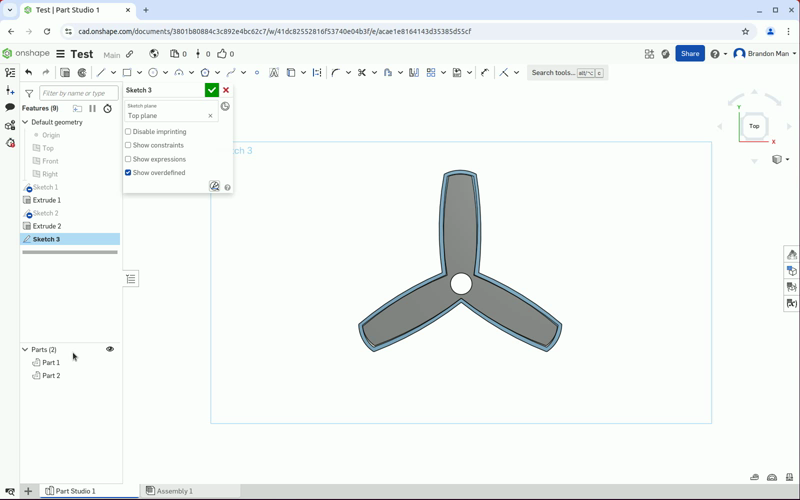
key(y)
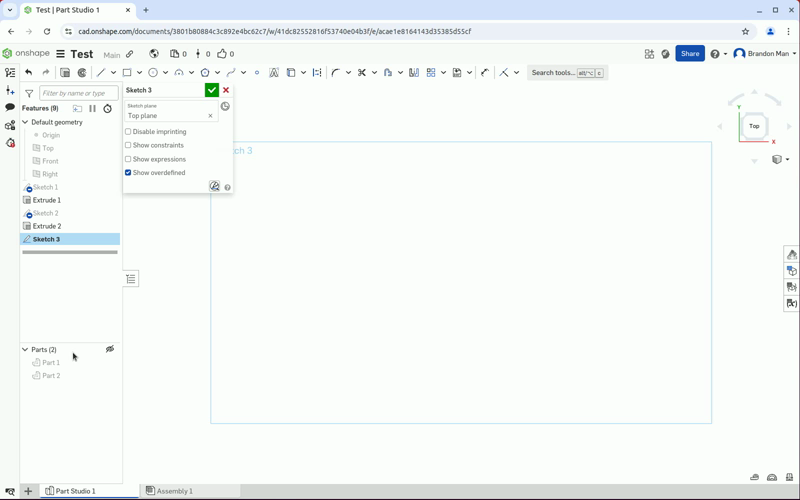
key(c)
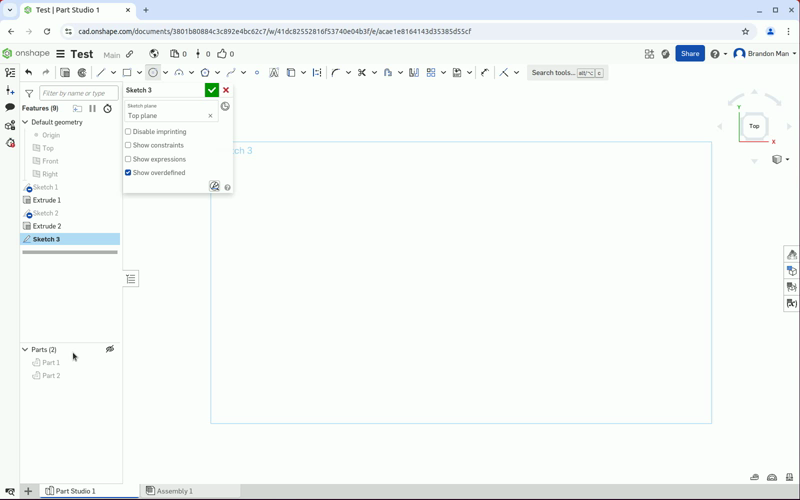
key_down(shift)
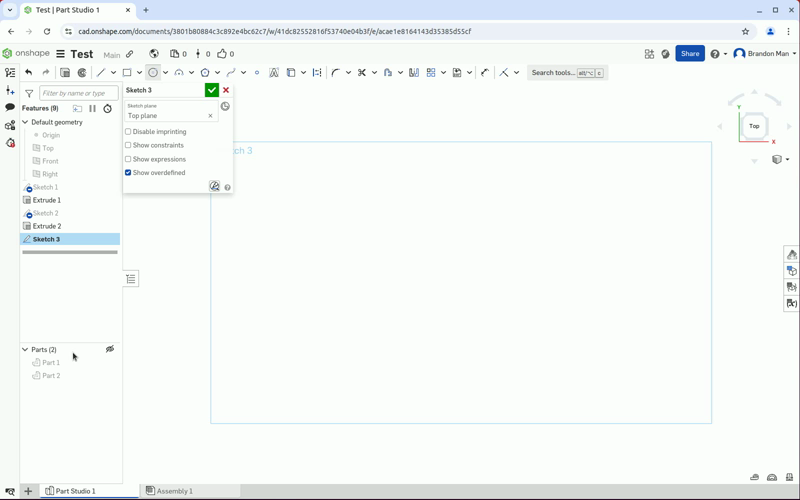
mouse_move(460, 282)
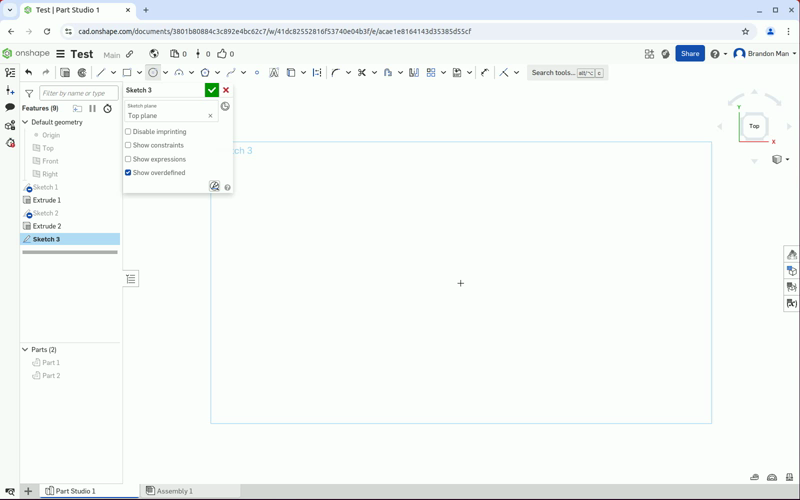
click(460, 282)
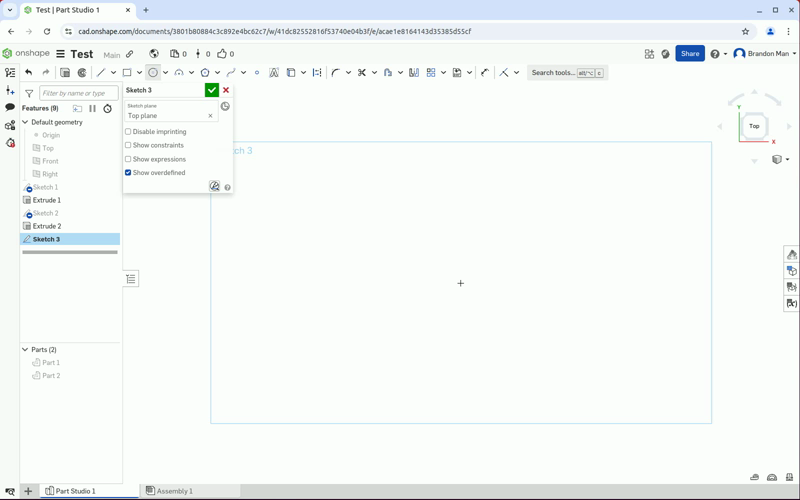
key_up(shift)
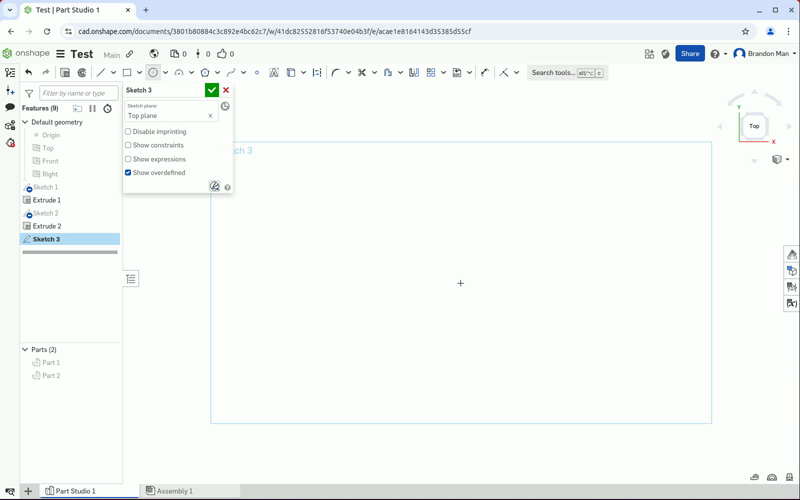
mouse_move(473, 282)
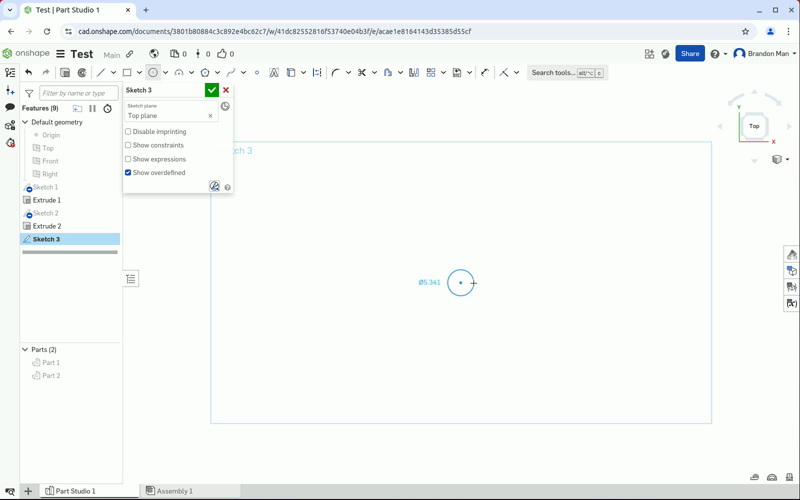
click(473, 282)
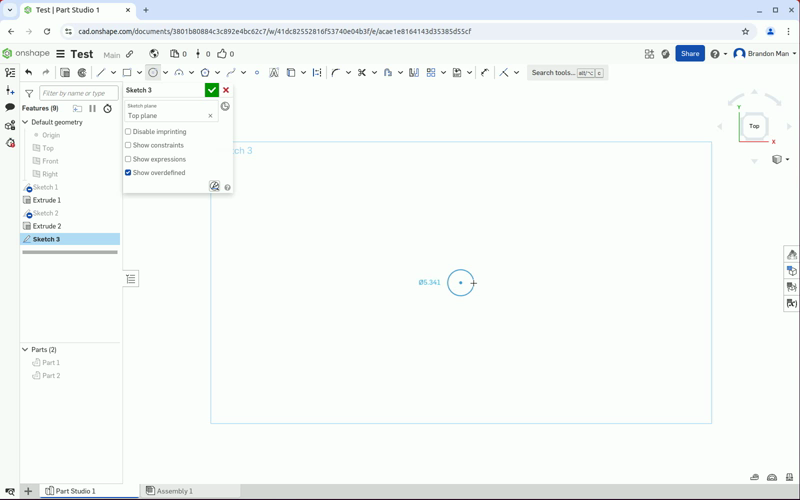
key(esc)
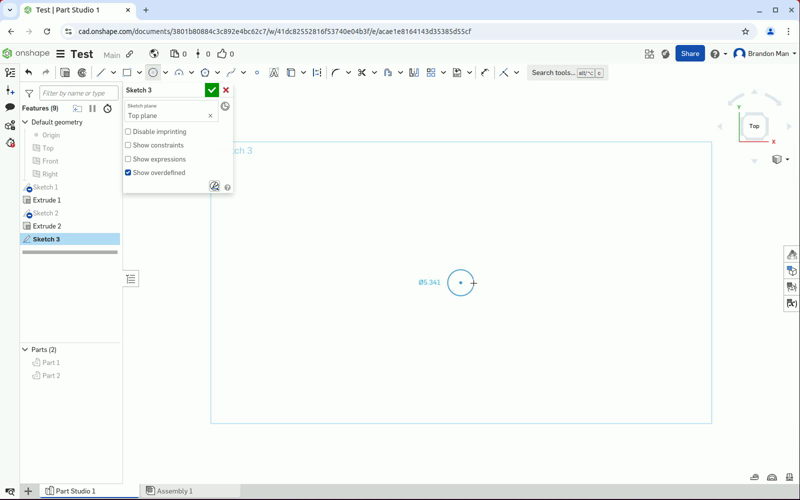
mouse_move(450, 288)
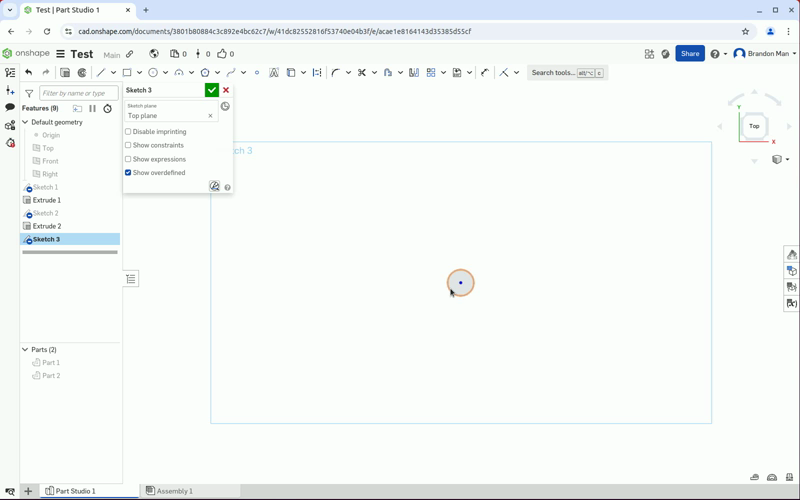
scroll(6)
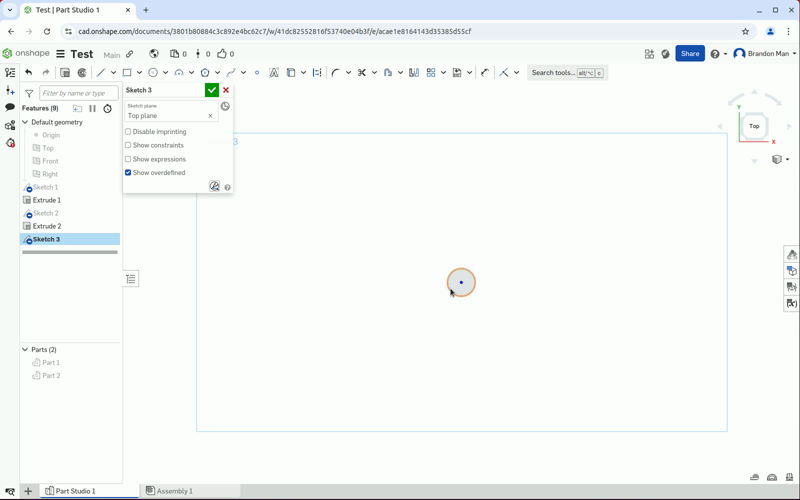
scroll(6)
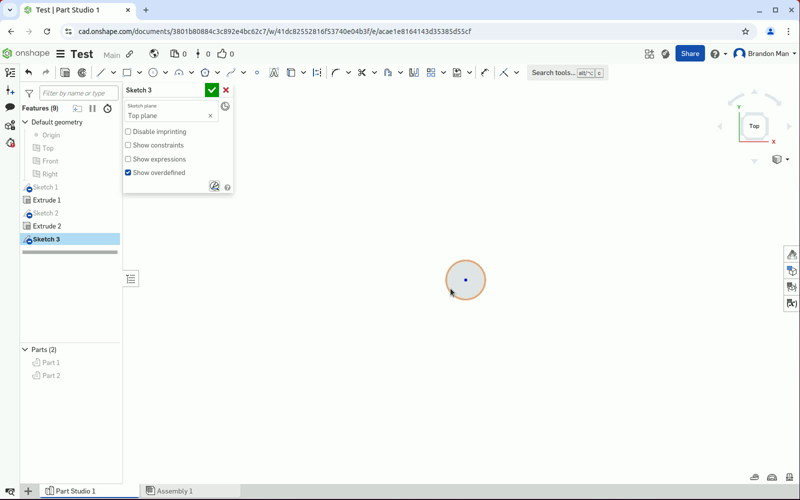
scroll(6)
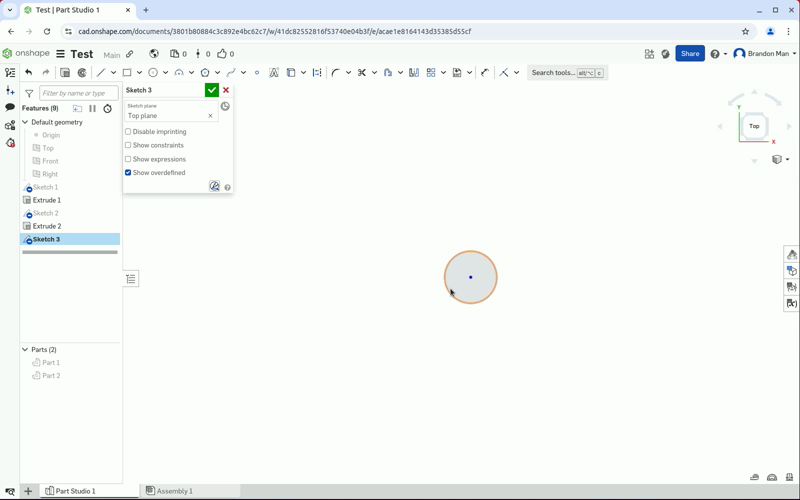
scroll(6)
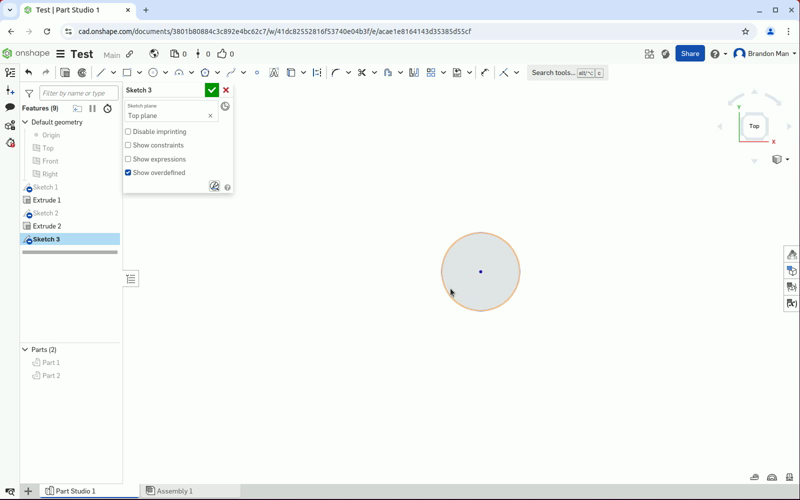
scroll(6)
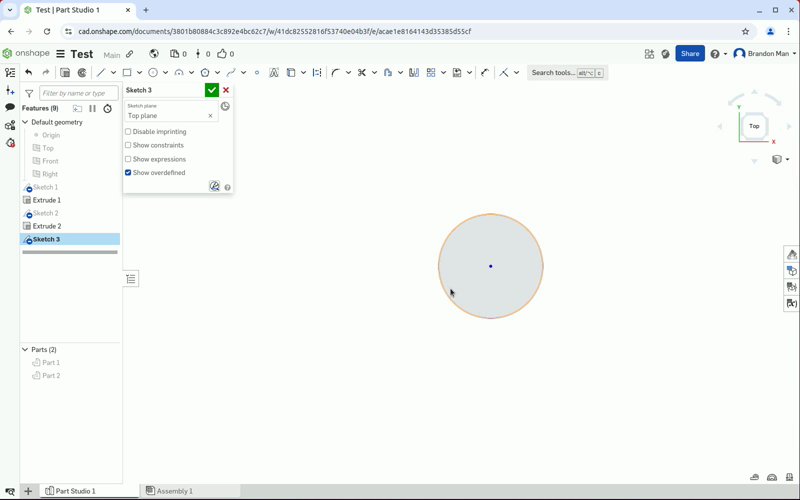
scroll(6)
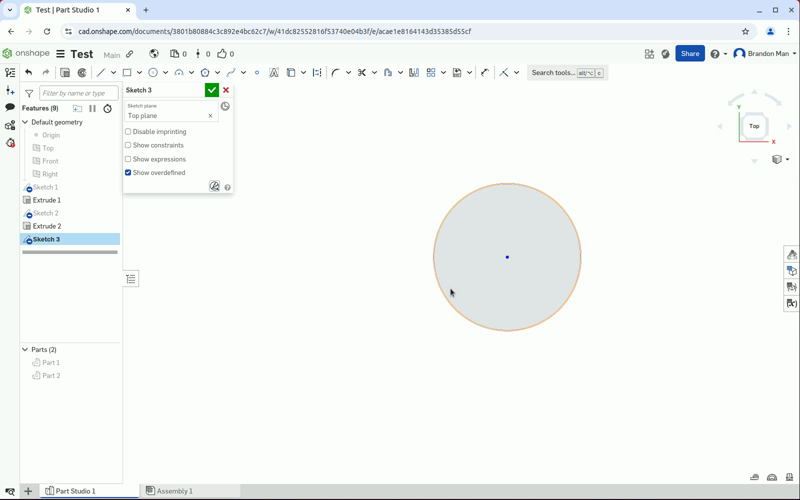
scroll(6)
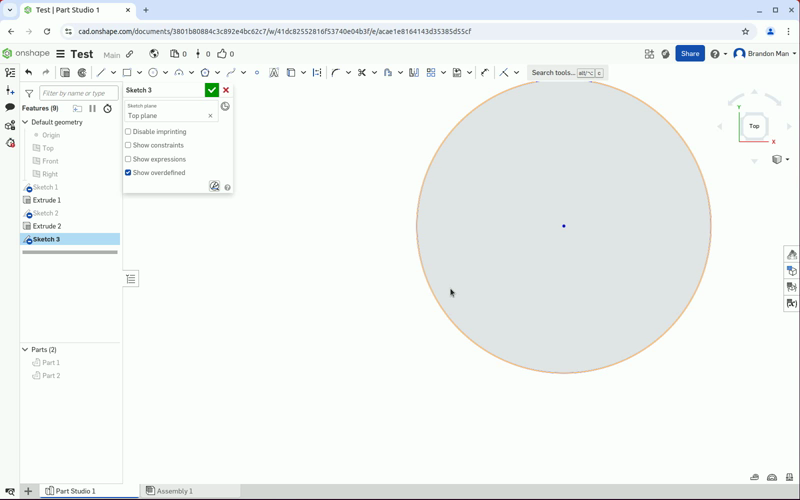
click(450, 288)
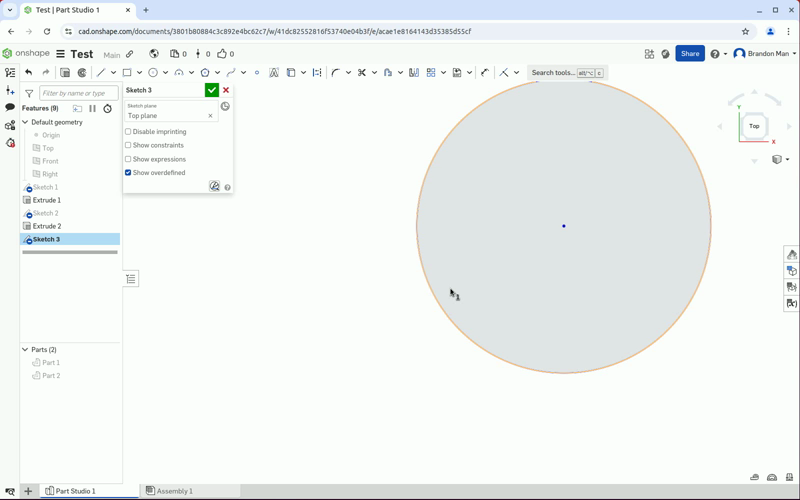
scroll(-6)
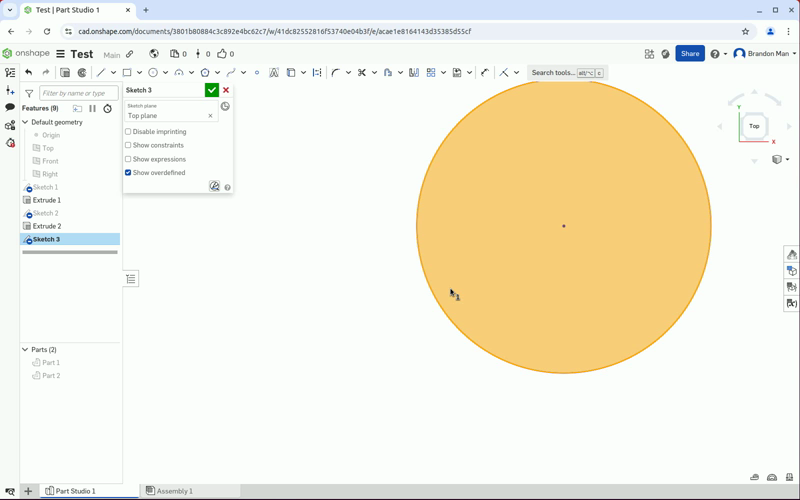
scroll(-6)
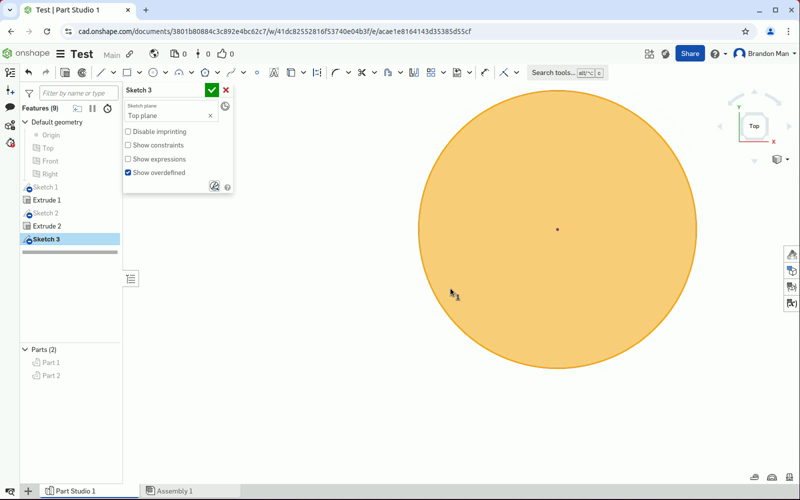
scroll(-6)
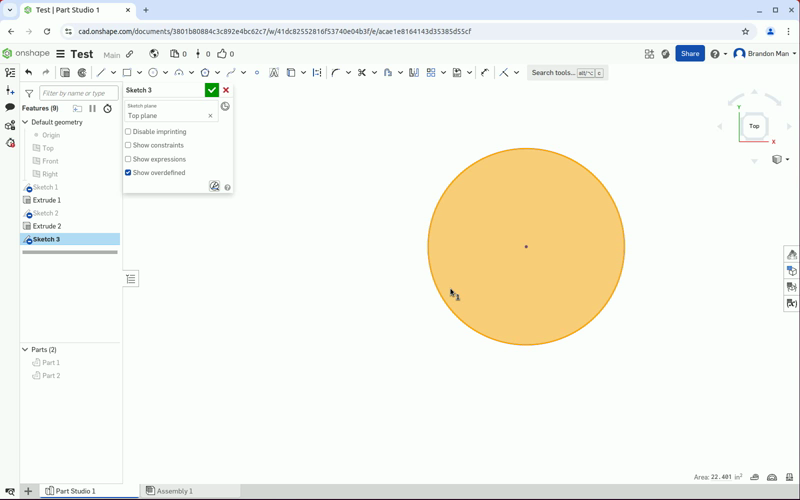
scroll(-6)
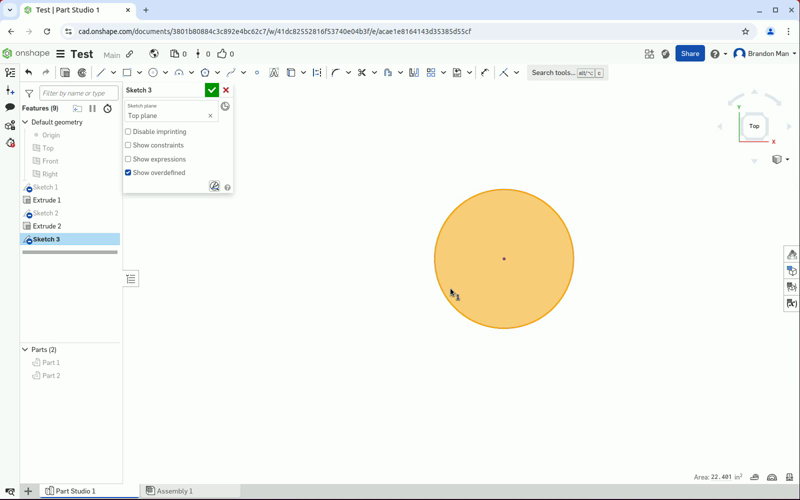
scroll(-6)
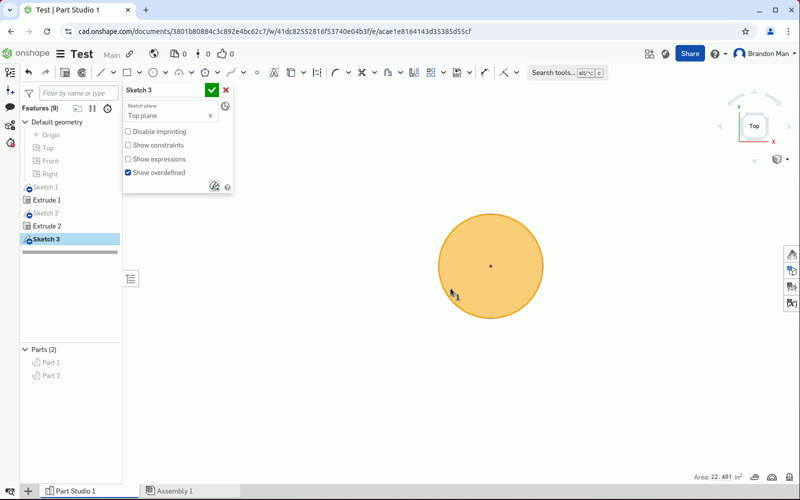
scroll(-6)
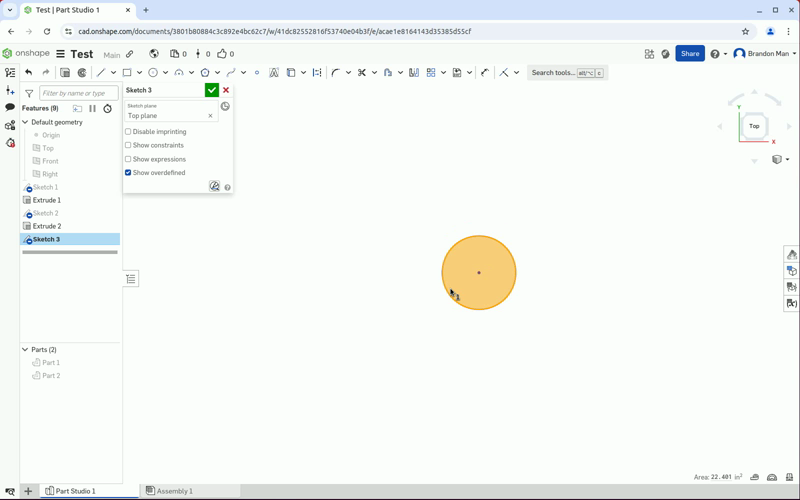
scroll(-6)
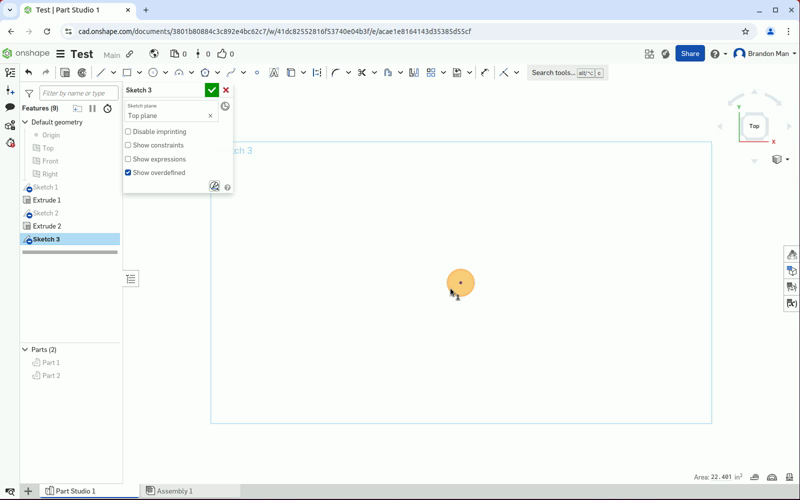
mouse_move(73, 352)
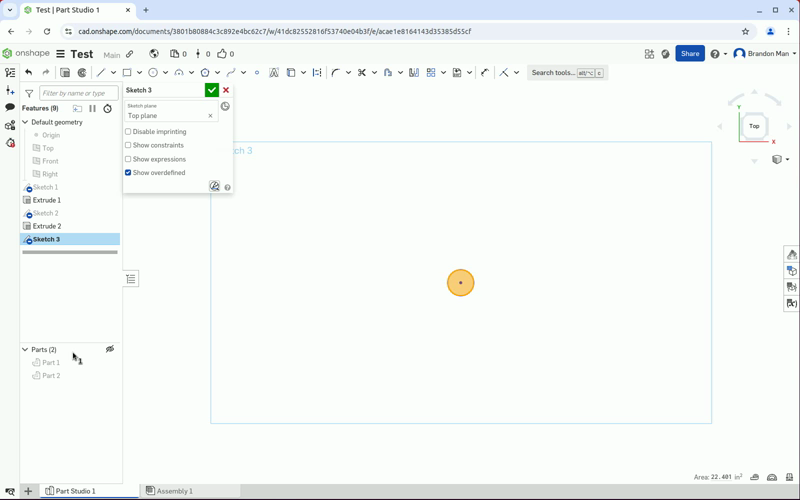
key(shift+y)
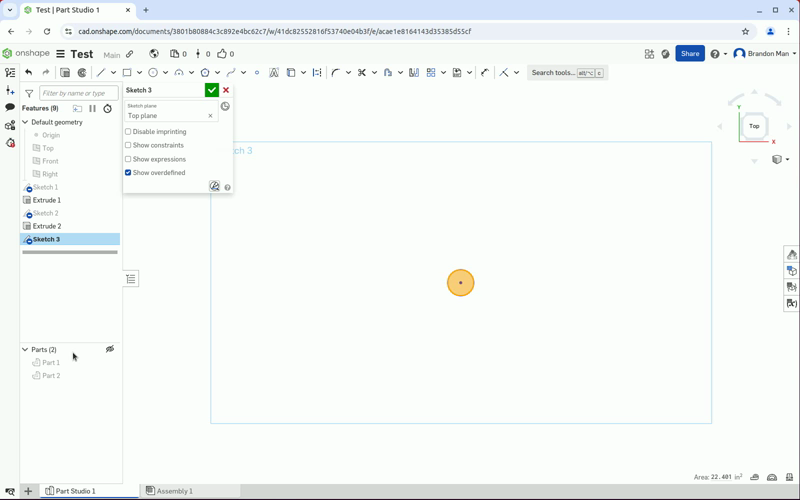
key(shift+e)
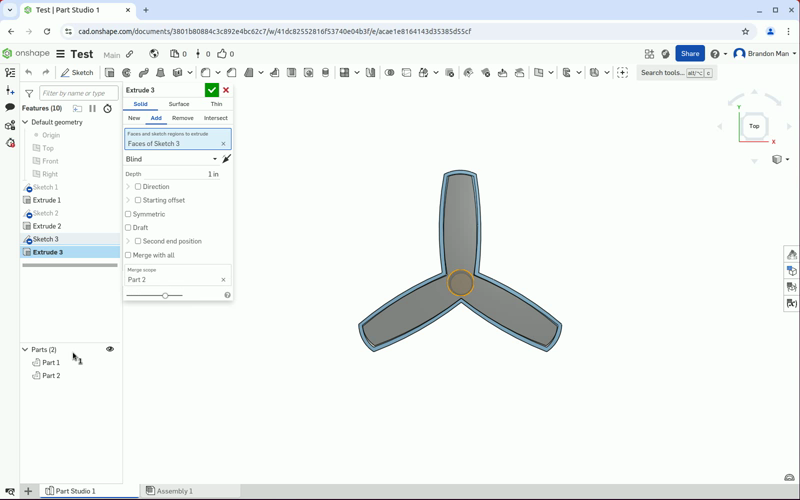
mouse_move(143, 106)
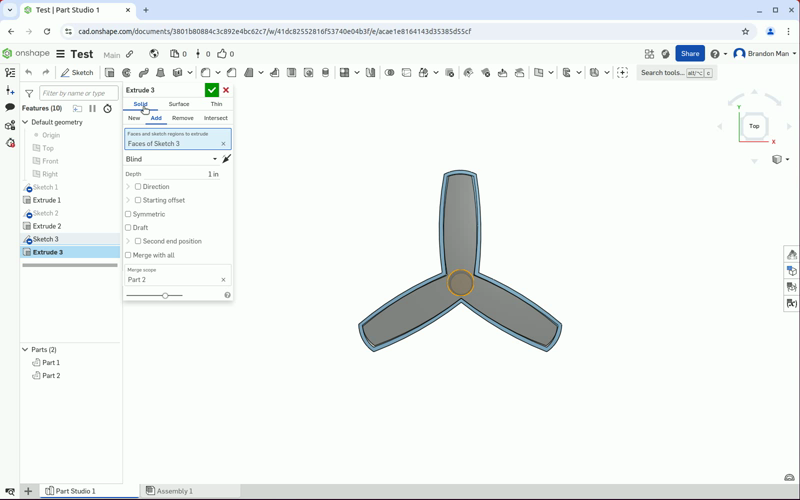
click(143, 106)
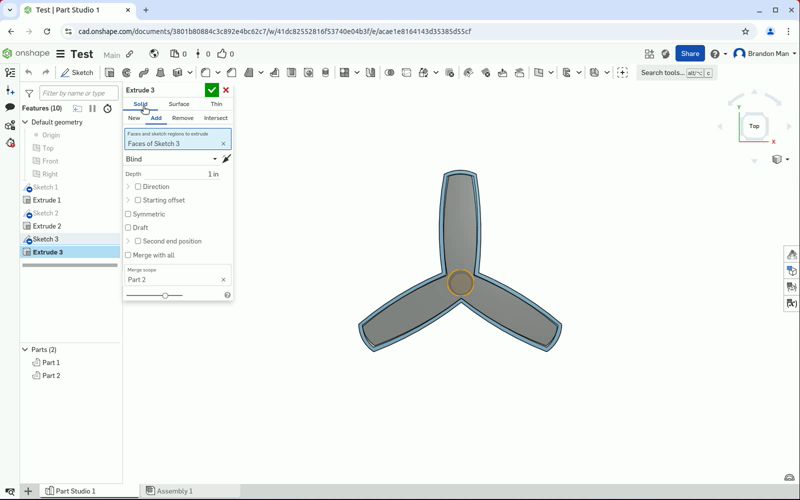
mouse_move(137, 120)
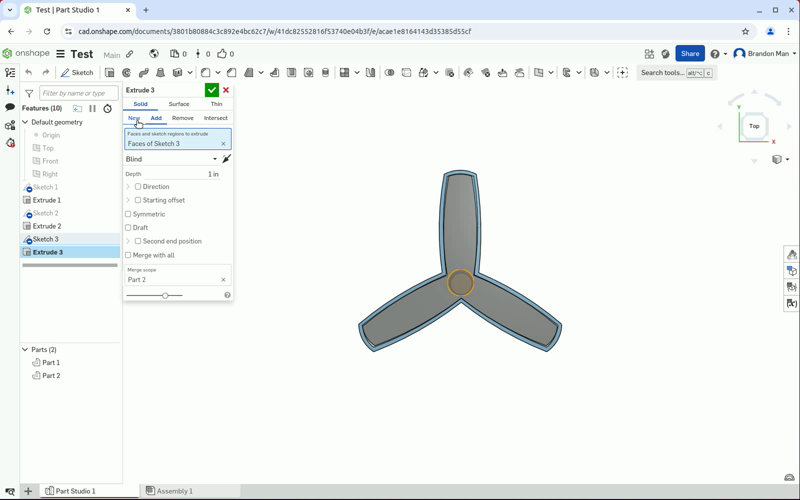
click(137, 120)
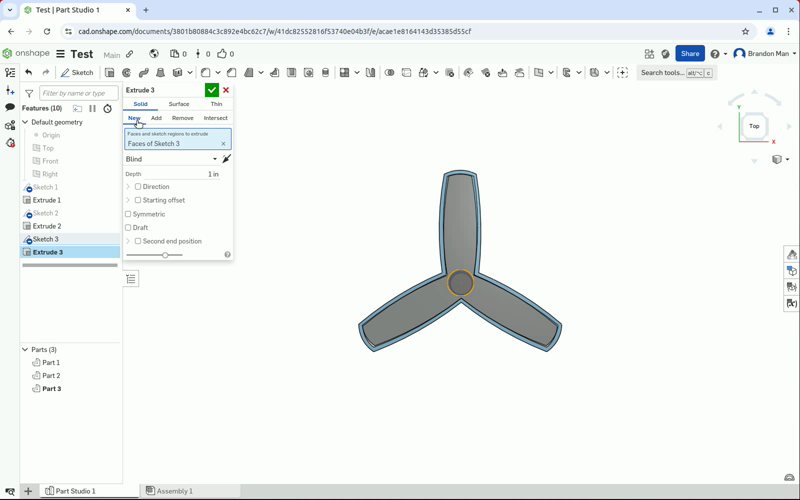
key(tab, 4)
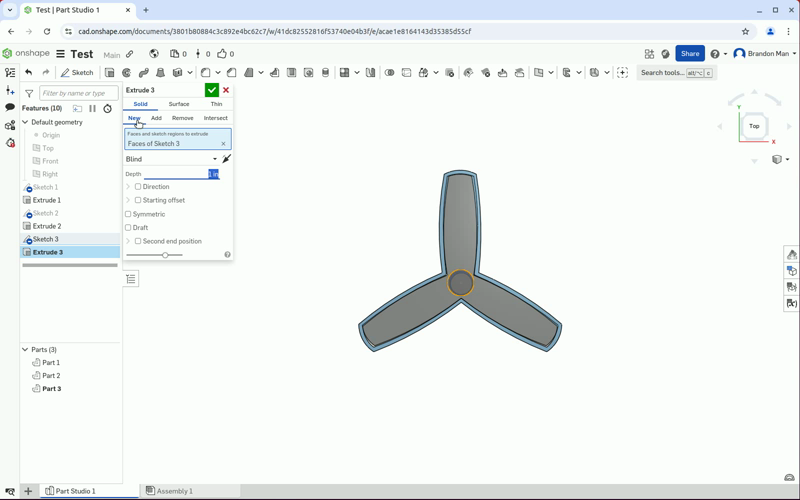
text(-0.722)
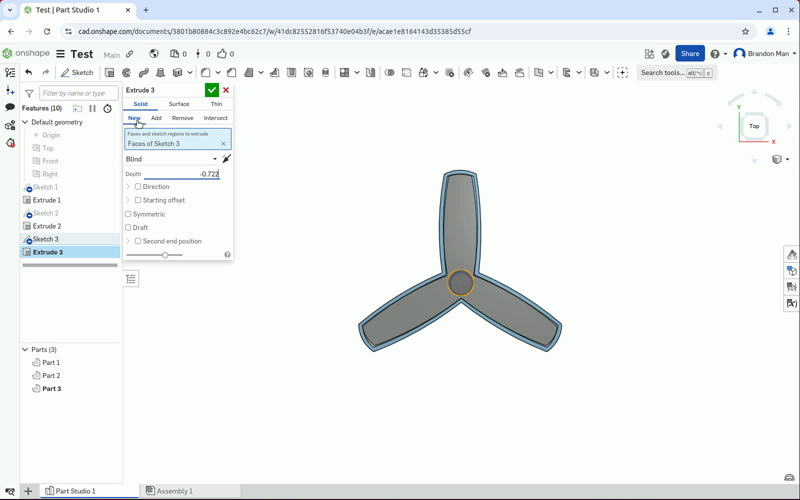
key(enter)
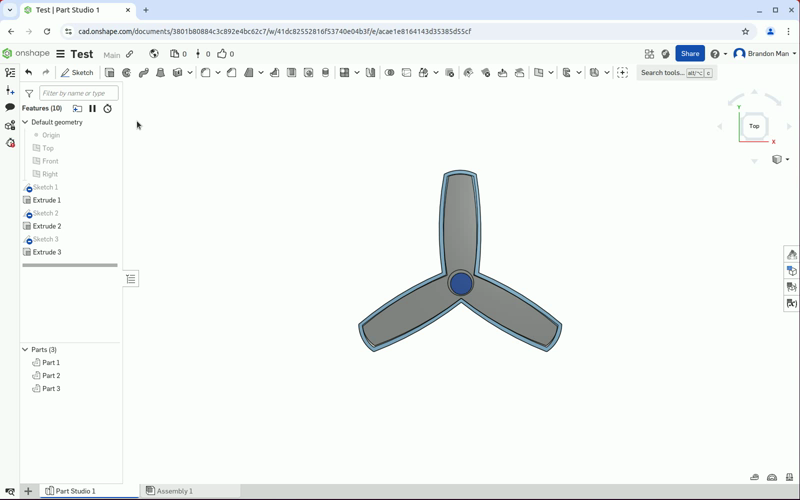
key(shift+h)
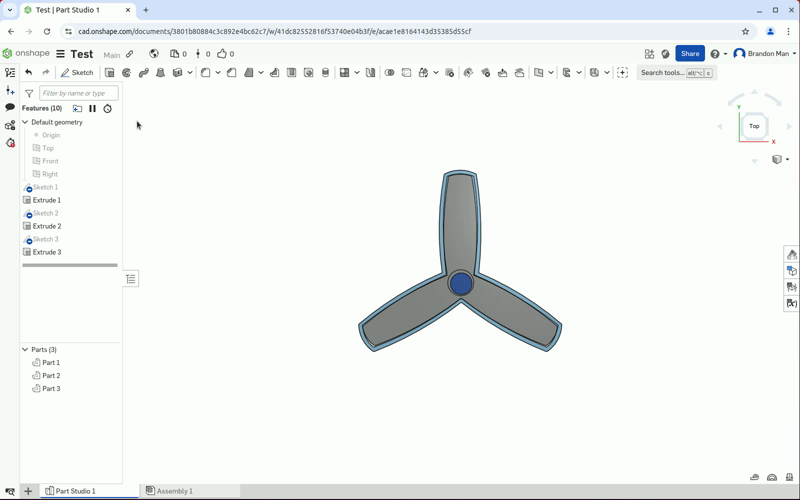
key(shift+h)
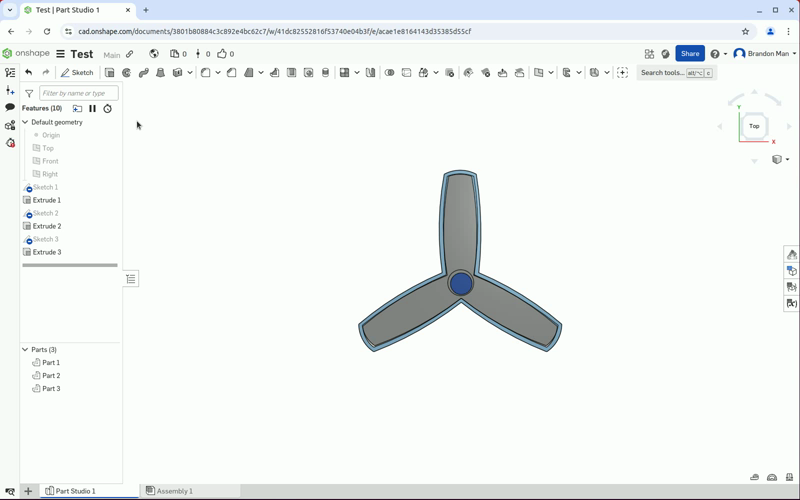
mouse_move(73, 189)
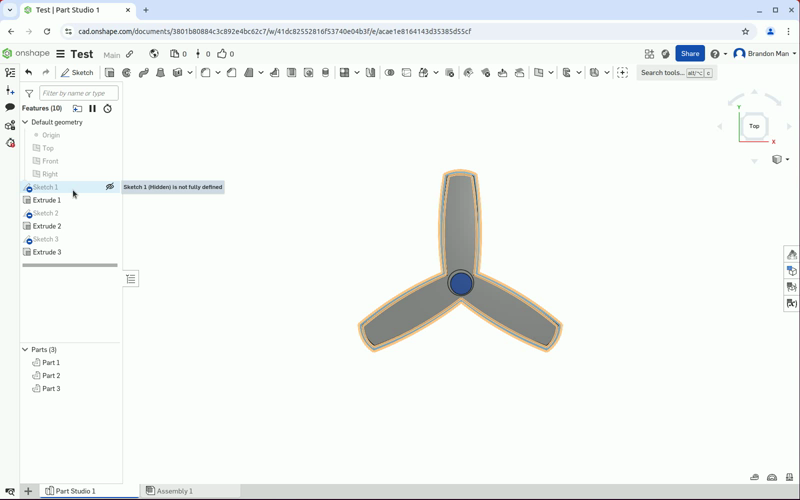
click(73, 189)
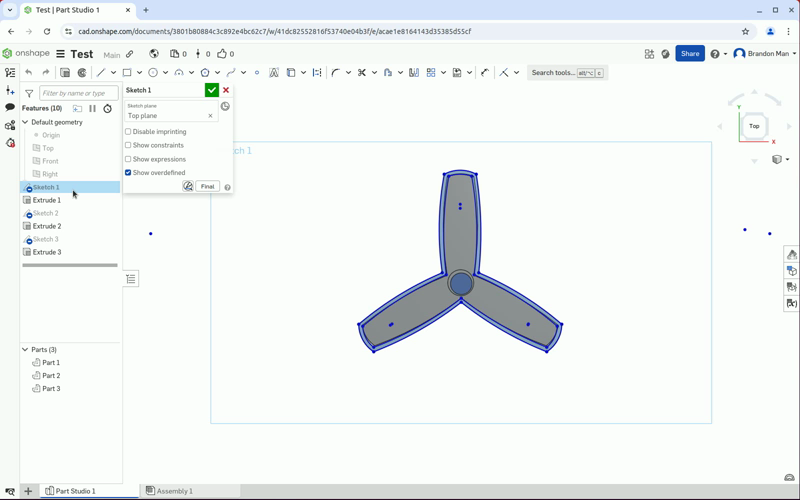
mouse_move(229, 92)
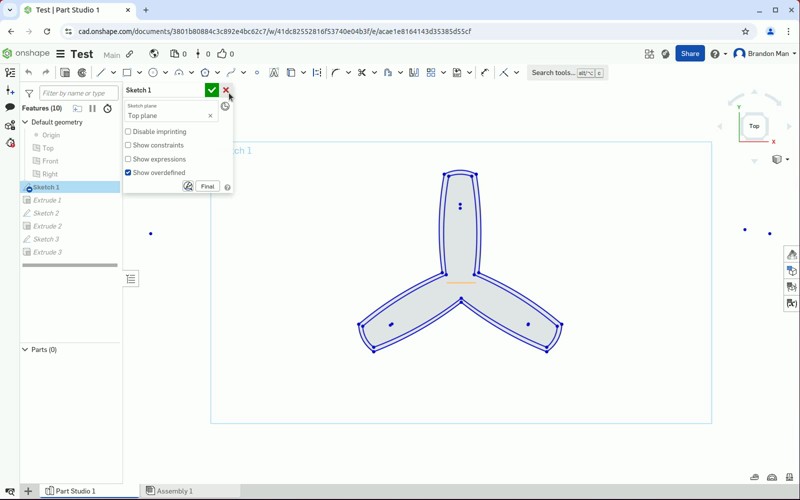
click(229, 92)
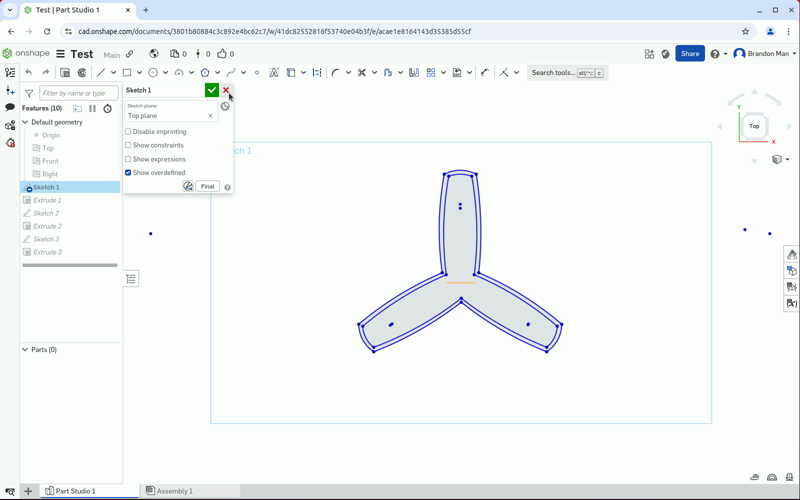
key(shift+s)
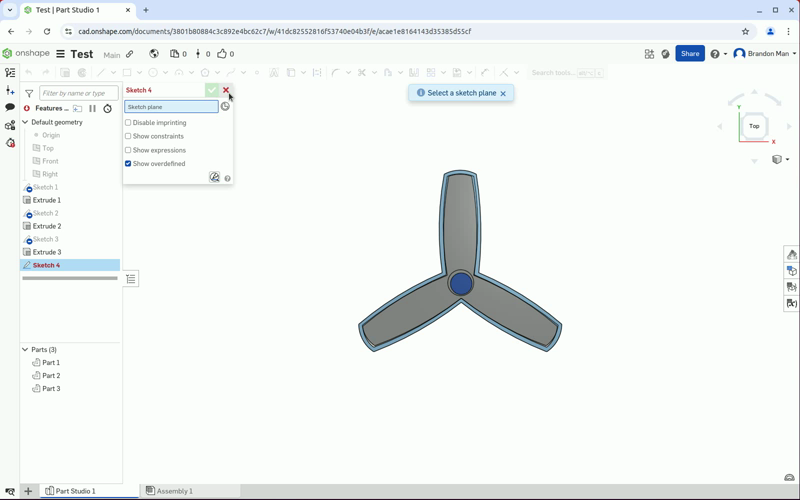
mouse_move(73, 150)
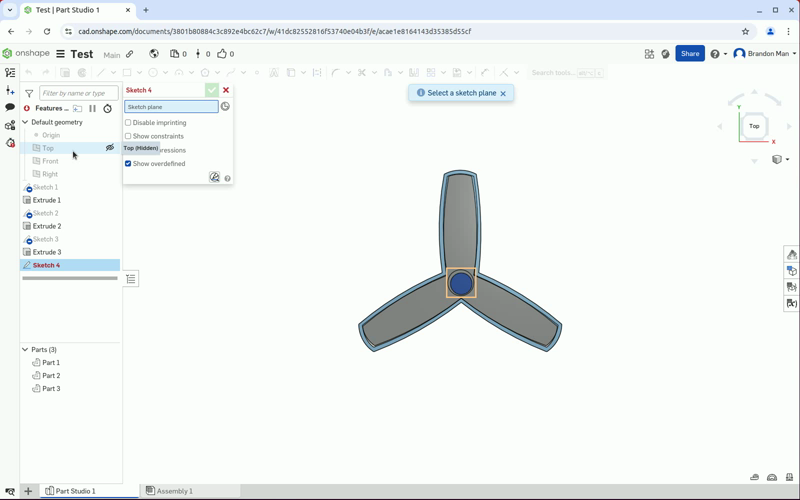
click(73, 150)
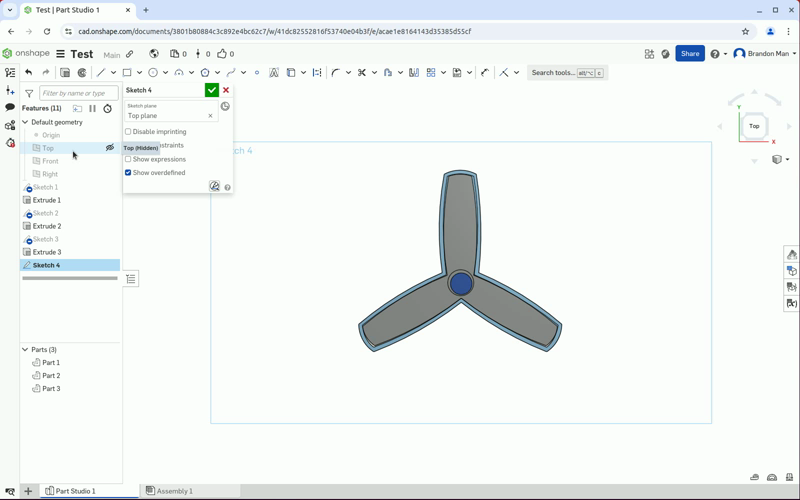
mouse_move(73, 352)
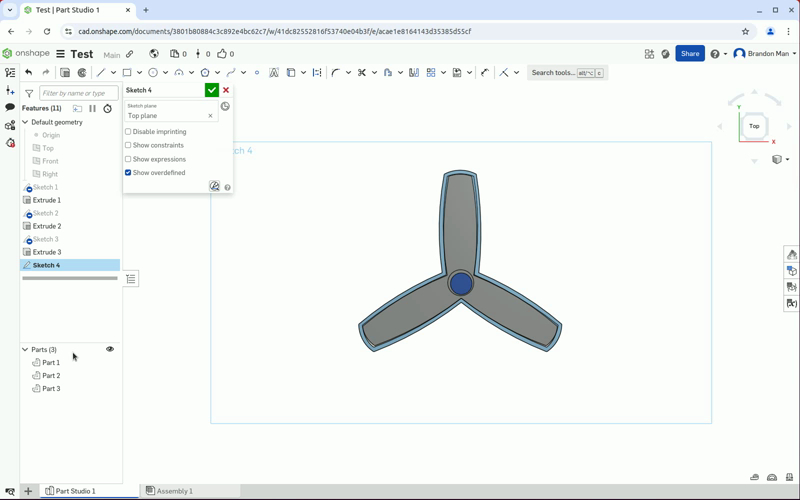
key(y)
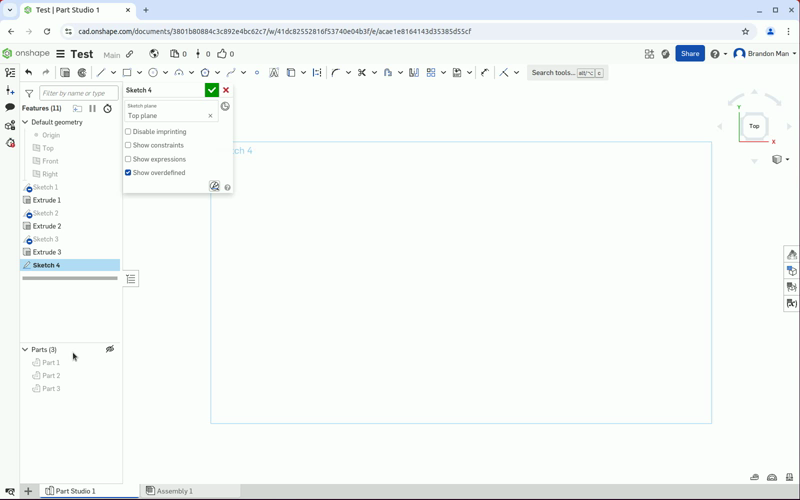
key(a)
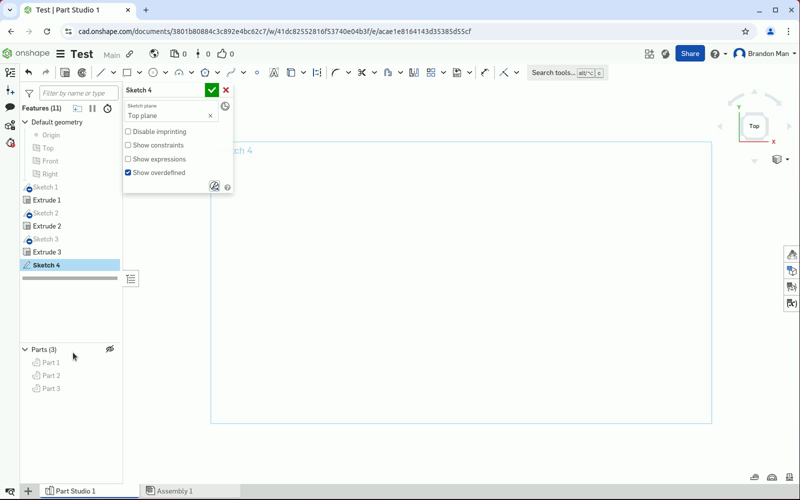
key_down(shift)
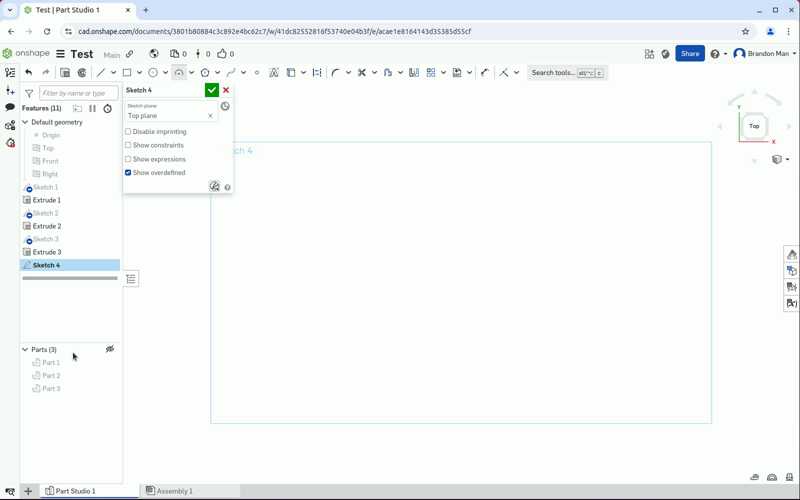
mouse_move(358, 324)
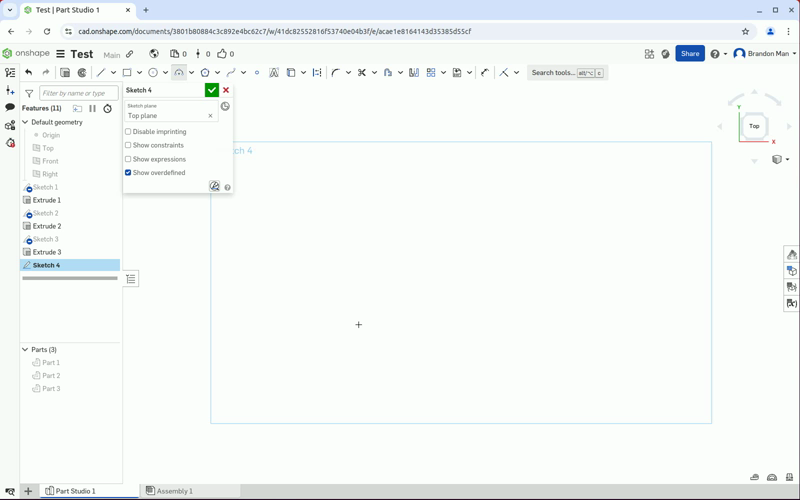
click(358, 324)
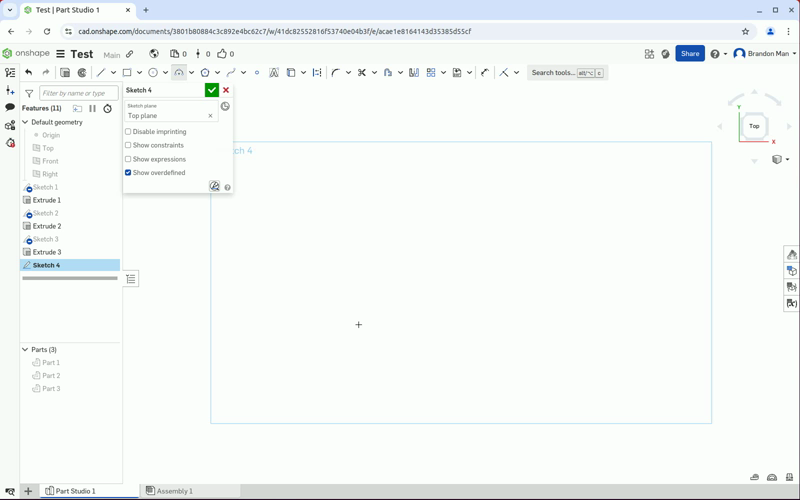
key_up(shift)
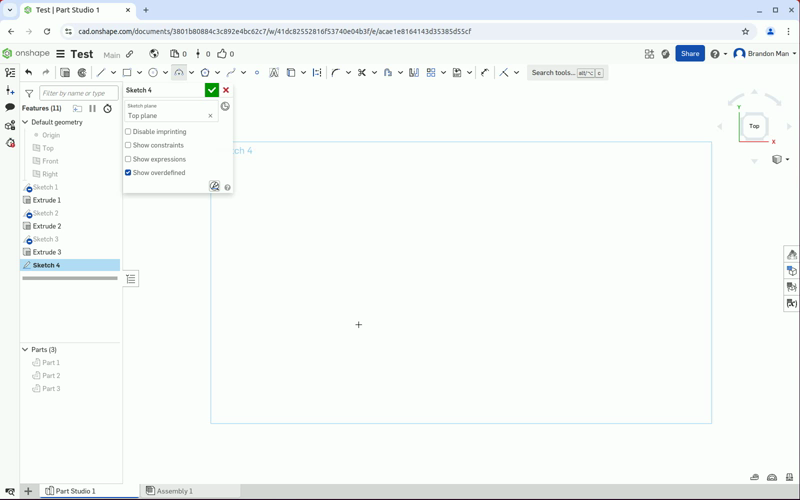
key_down(shift)
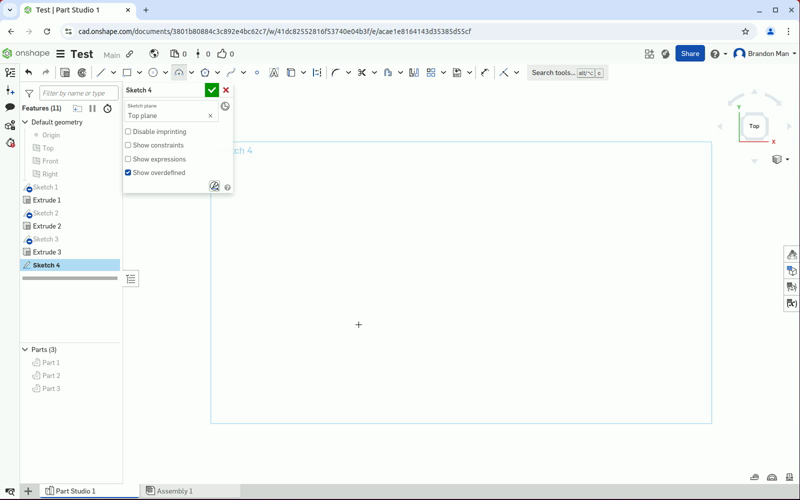
mouse_move(373, 351)
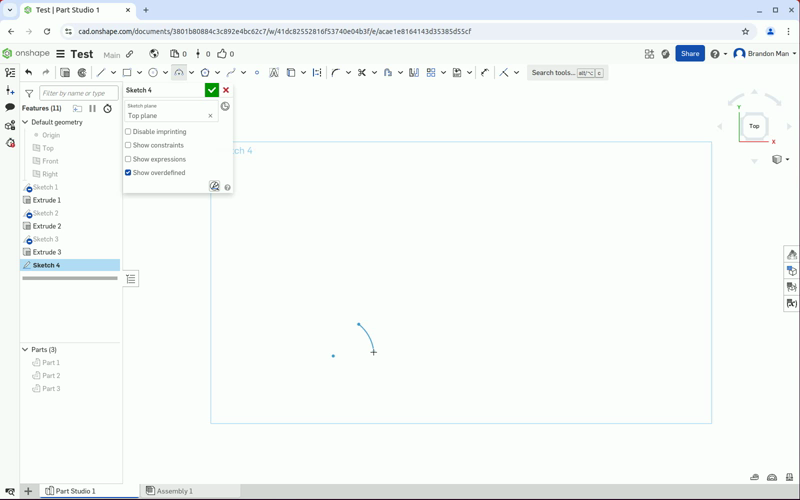
click(373, 351)
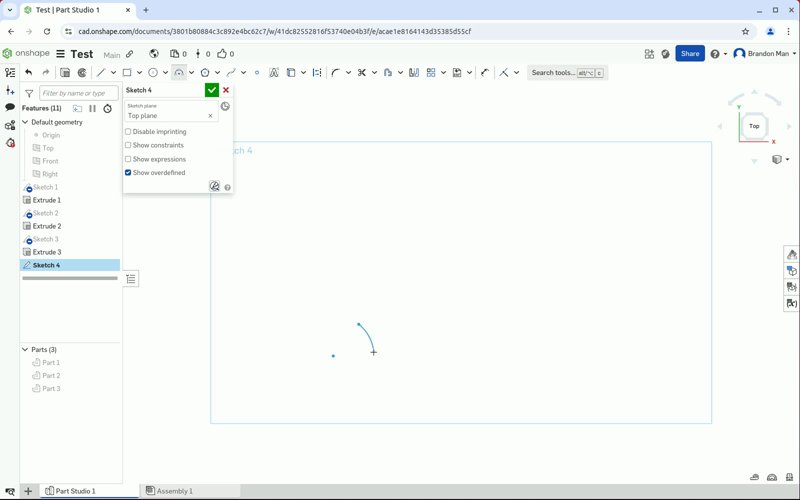
mouse_move(362, 339)
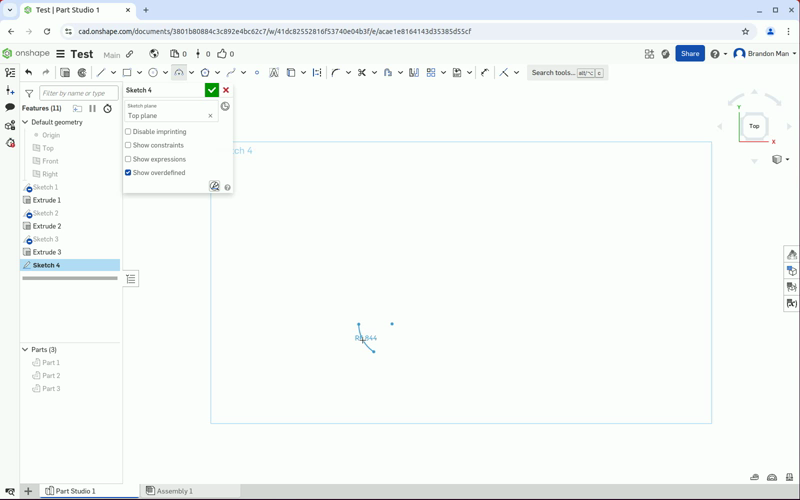
click(362, 339)
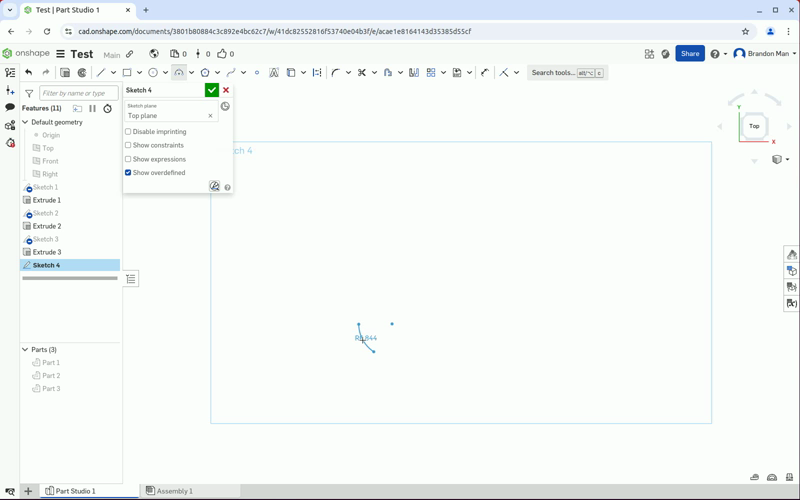
key_up(shift)
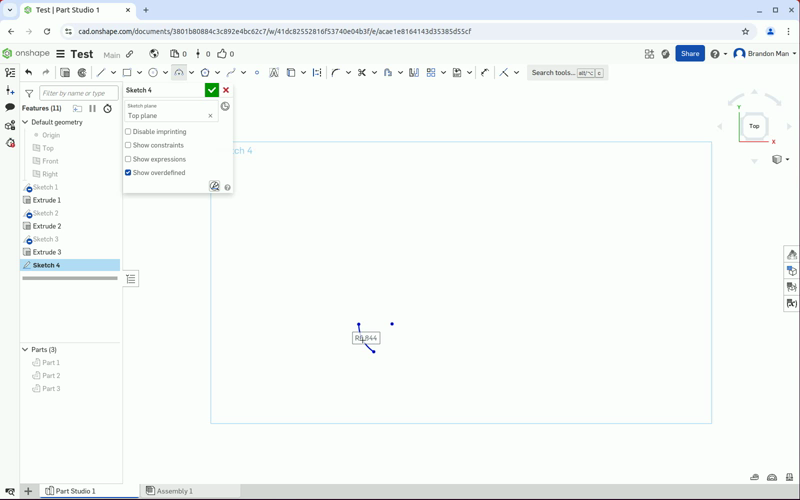
mouse_move(373, 351)
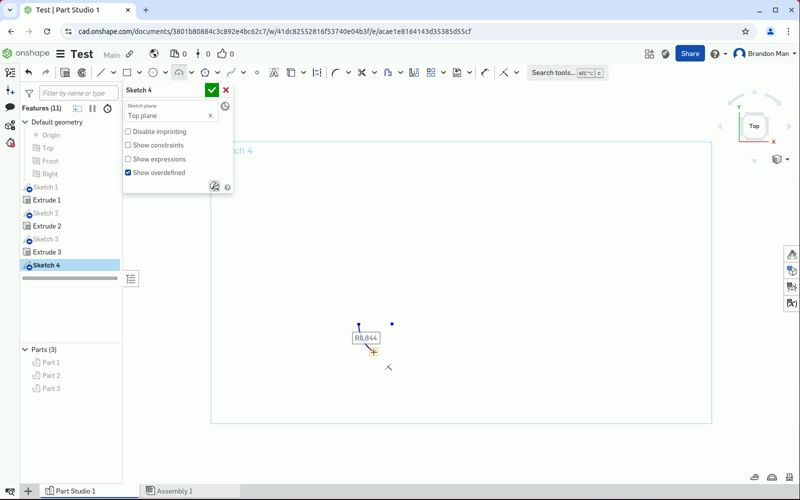
click(373, 351)
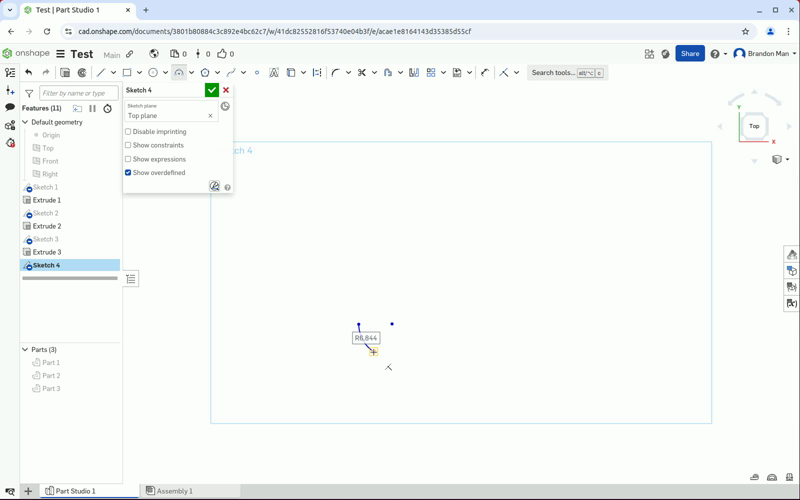
key_down(shift)
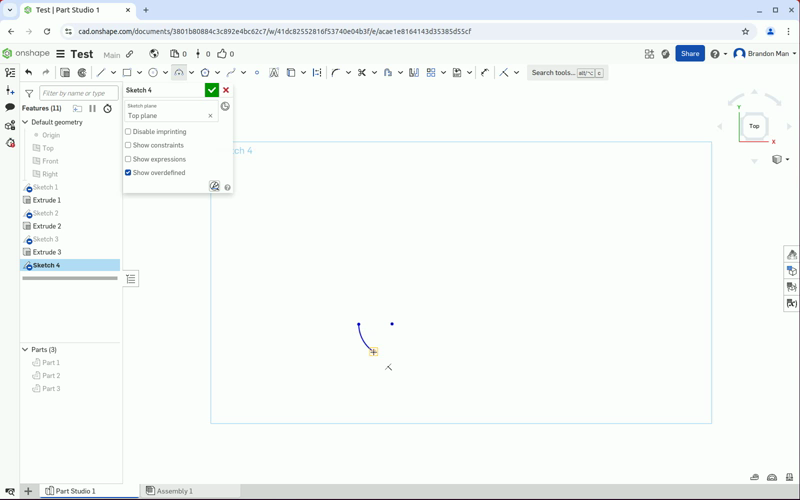
mouse_move(461, 302)
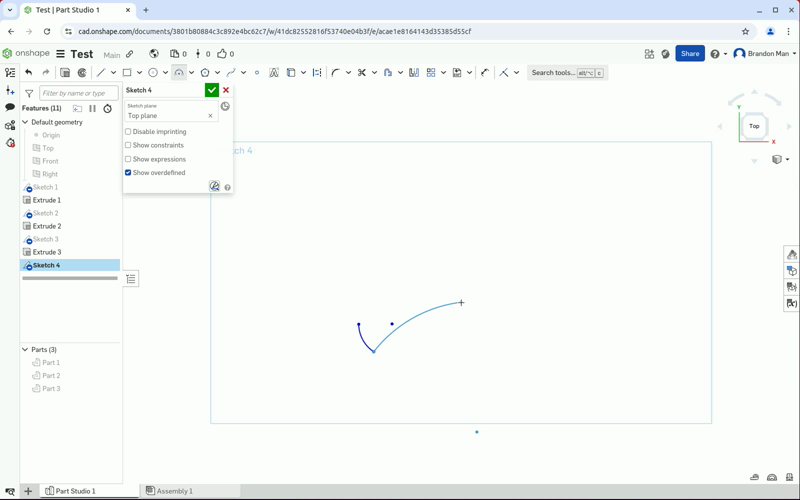
click(461, 302)
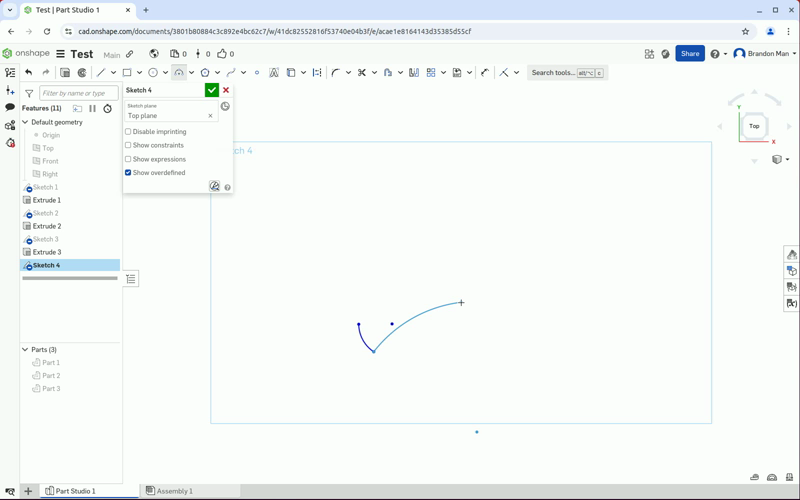
mouse_move(419, 330)
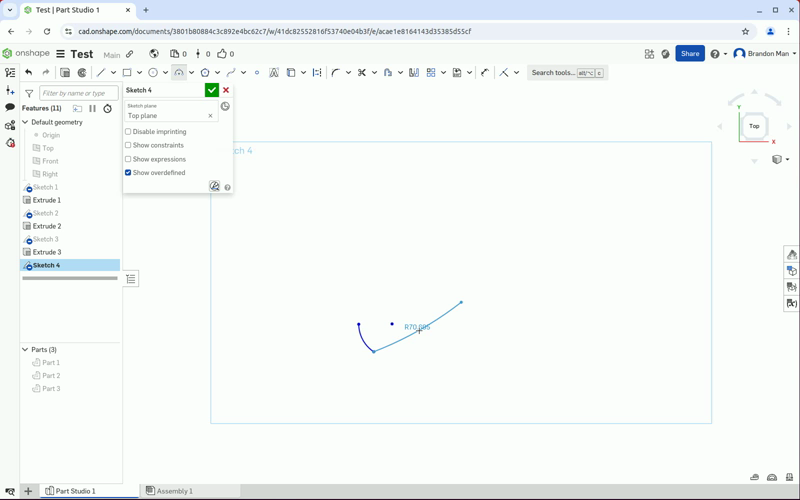
click(419, 330)
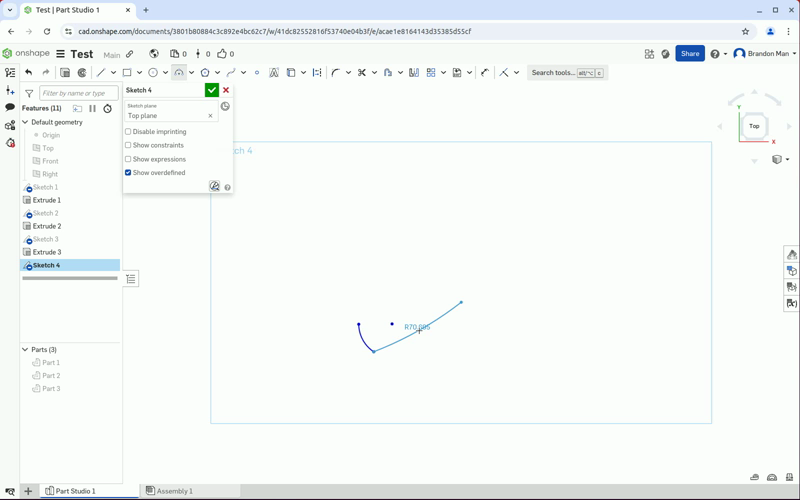
key_up(shift)
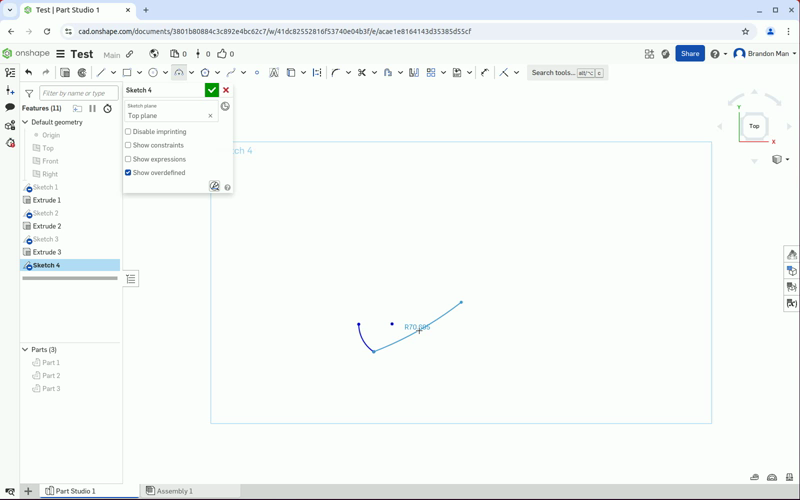
mouse_move(461, 302)
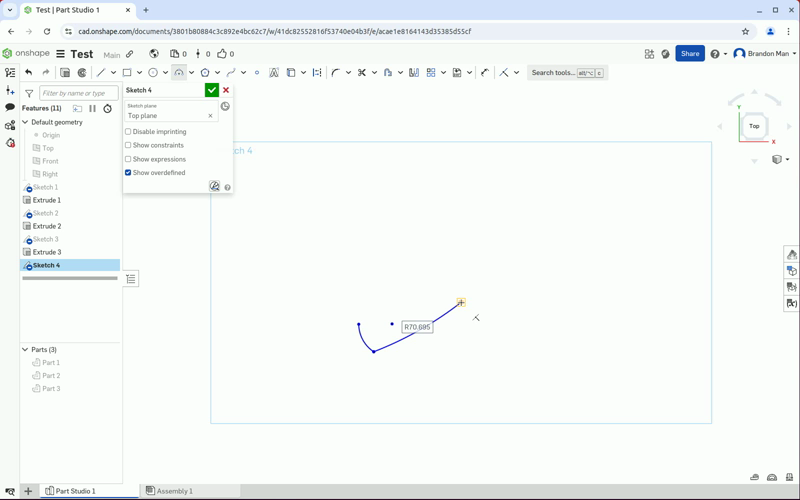
click(461, 302)
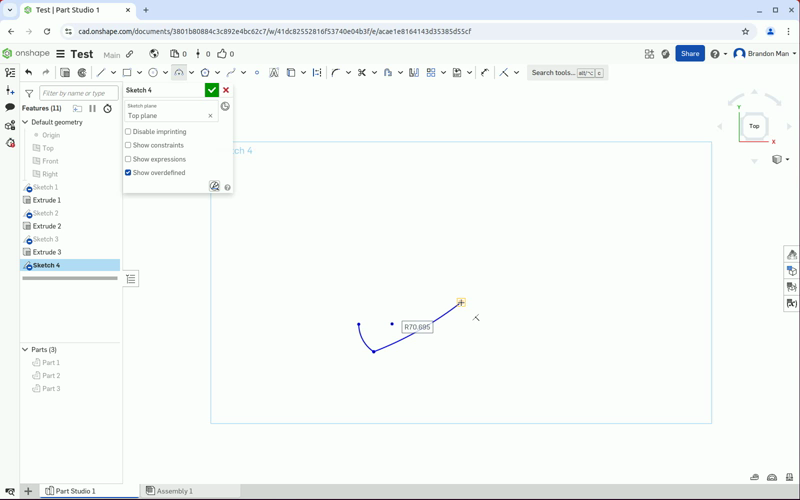
key_down(shift)
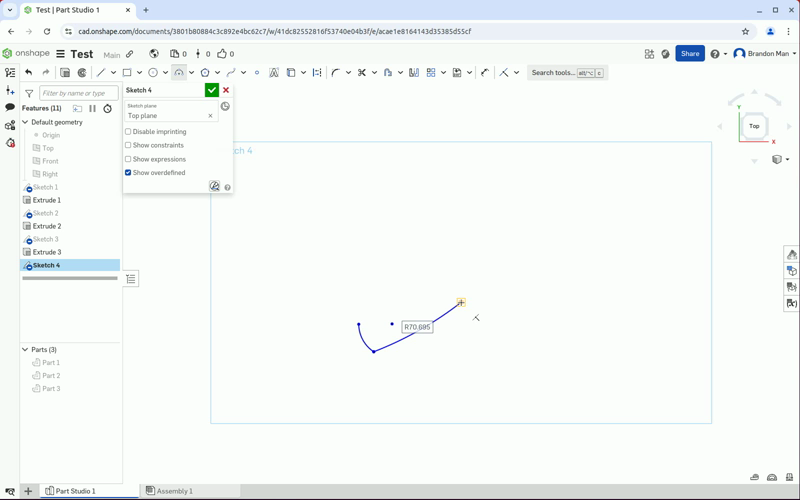
mouse_move(546, 351)
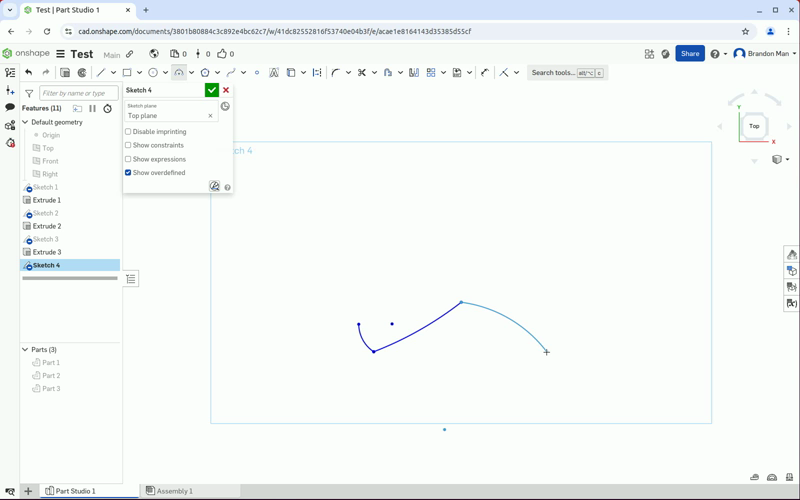
click(546, 351)
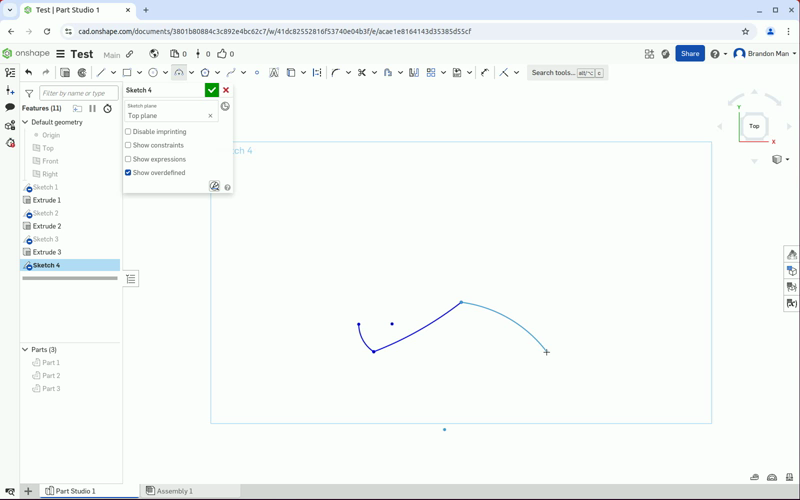
mouse_move(502, 330)
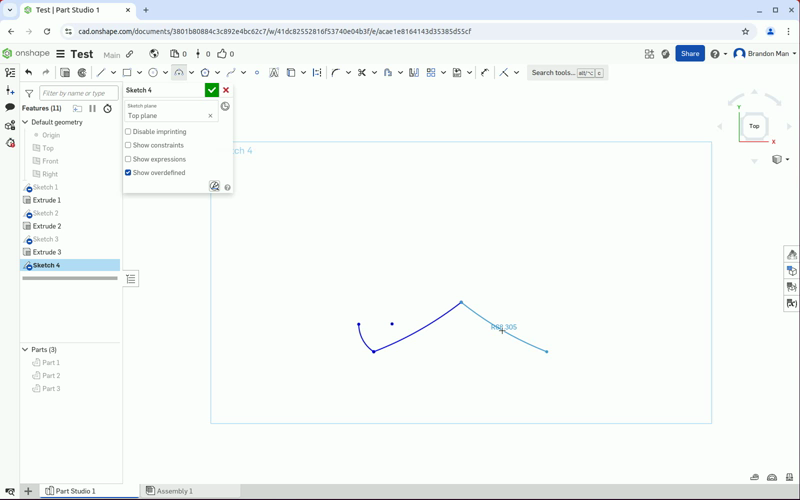
click(502, 330)
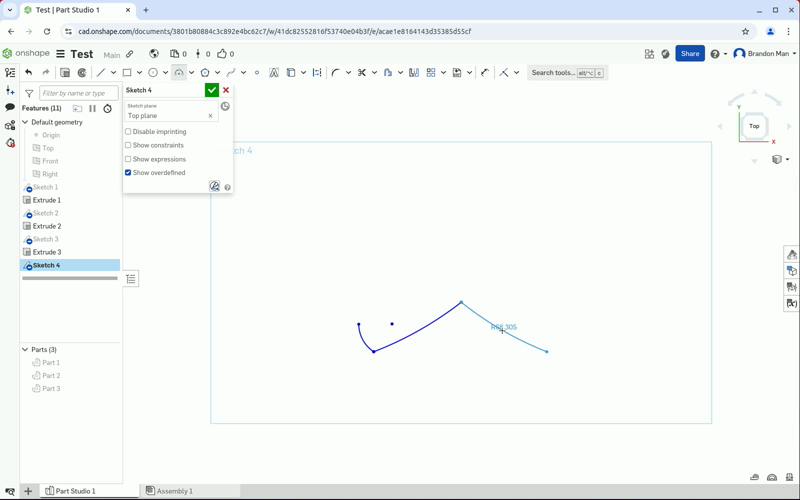
key_up(shift)
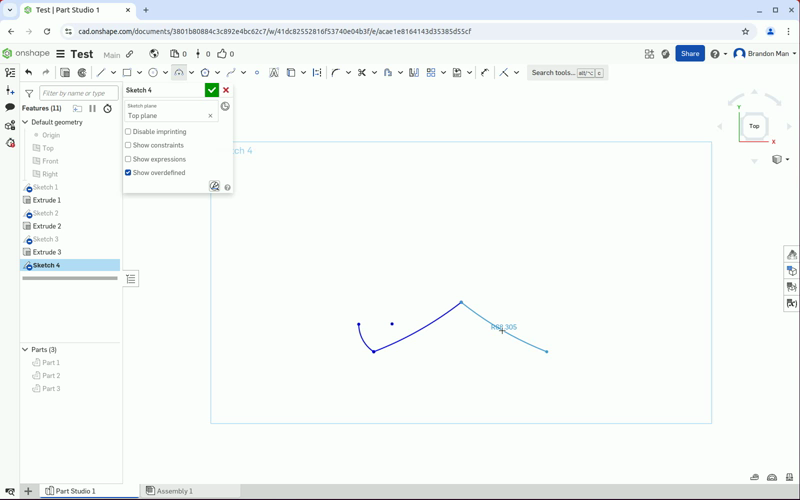
mouse_move(546, 351)
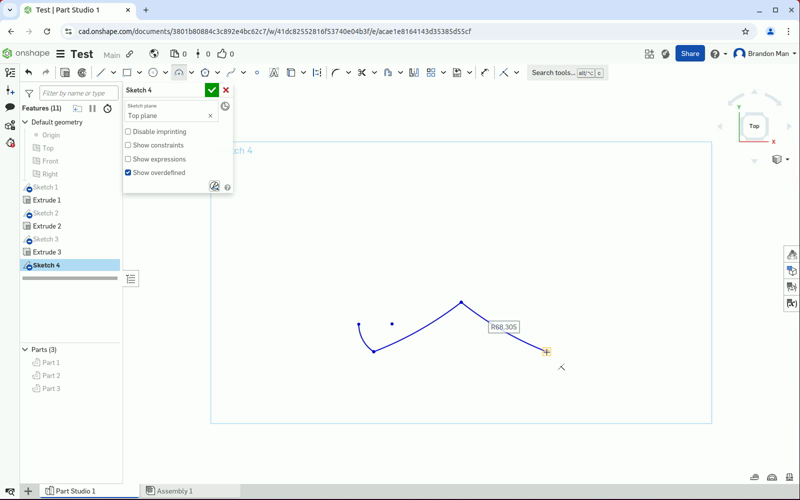
click(546, 351)
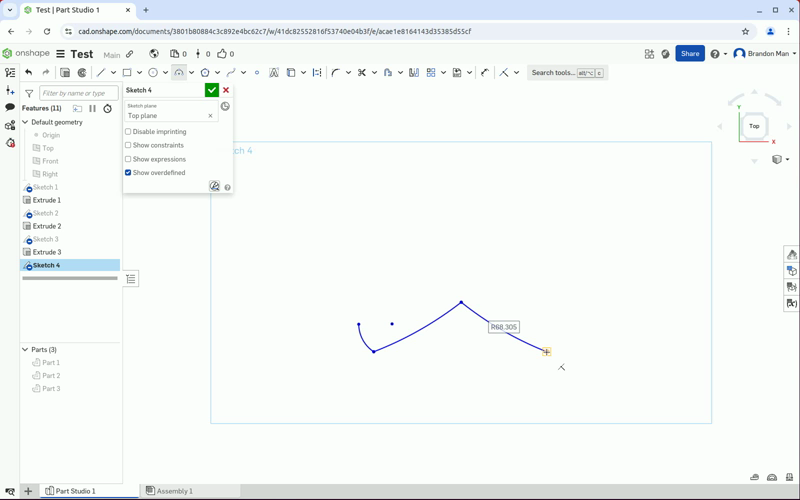
key_down(shift)
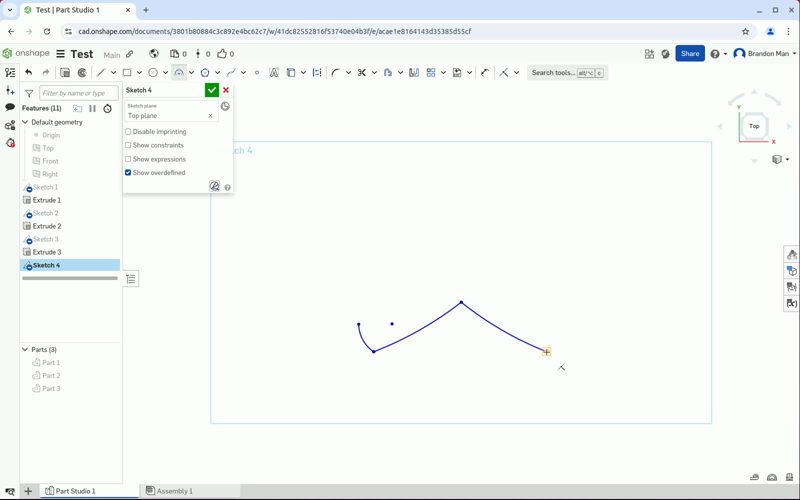
mouse_move(561, 324)
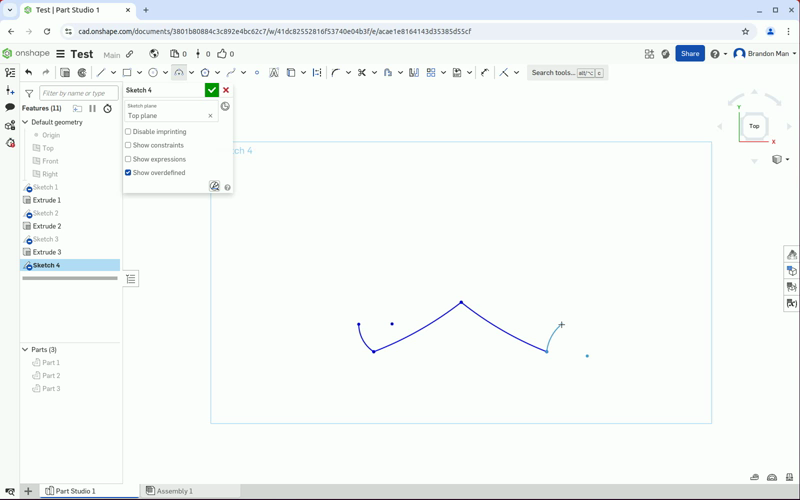
click(561, 324)
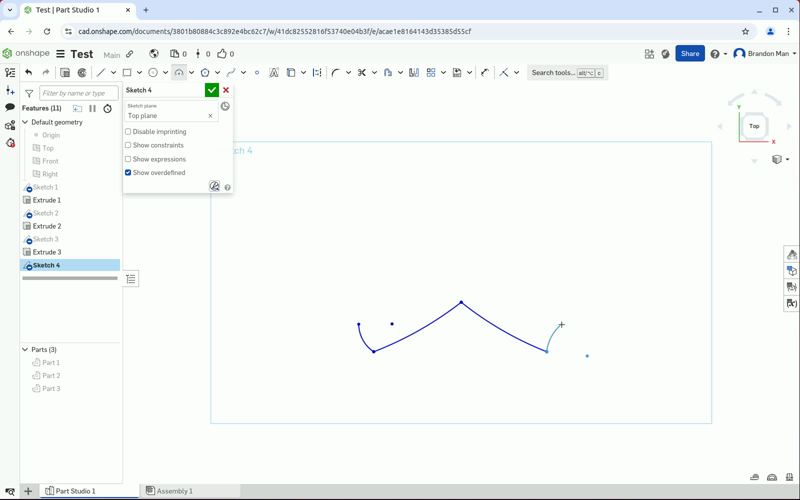
mouse_move(557, 339)
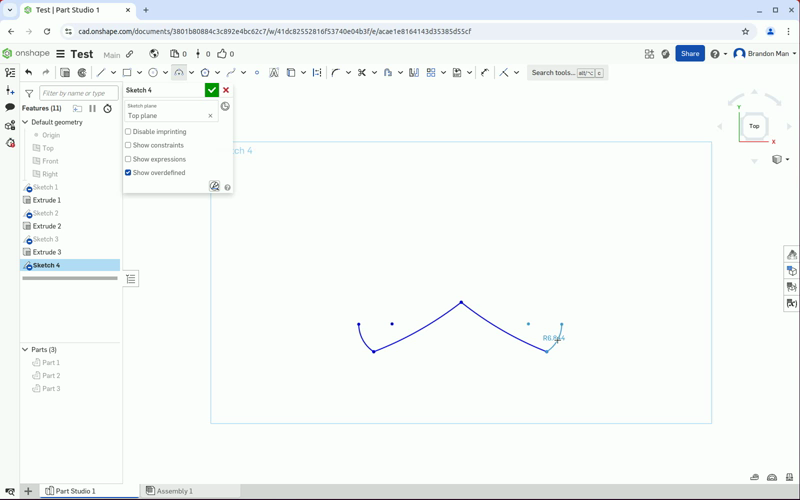
click(557, 339)
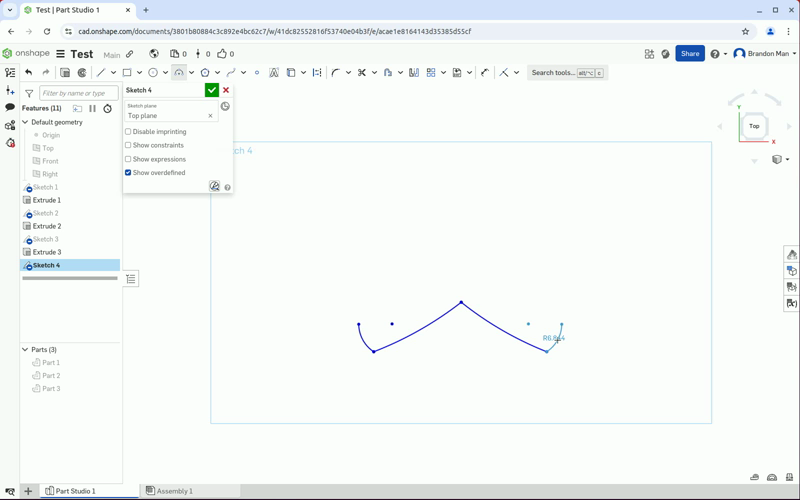
key_up(shift)
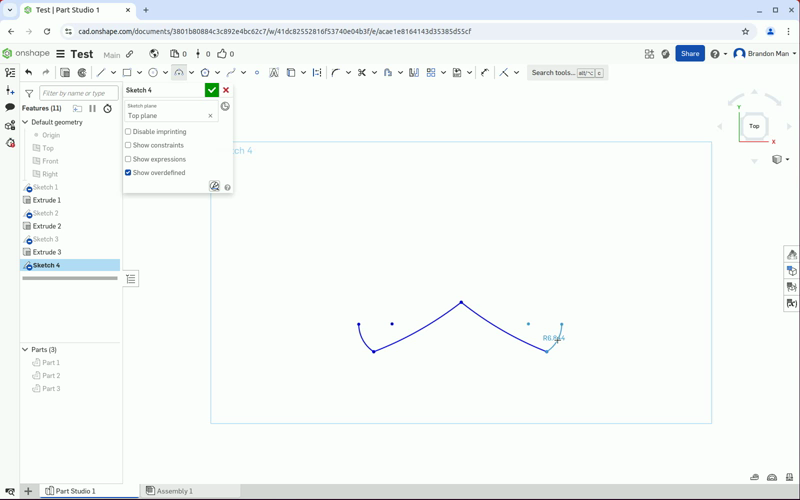
mouse_move(561, 324)
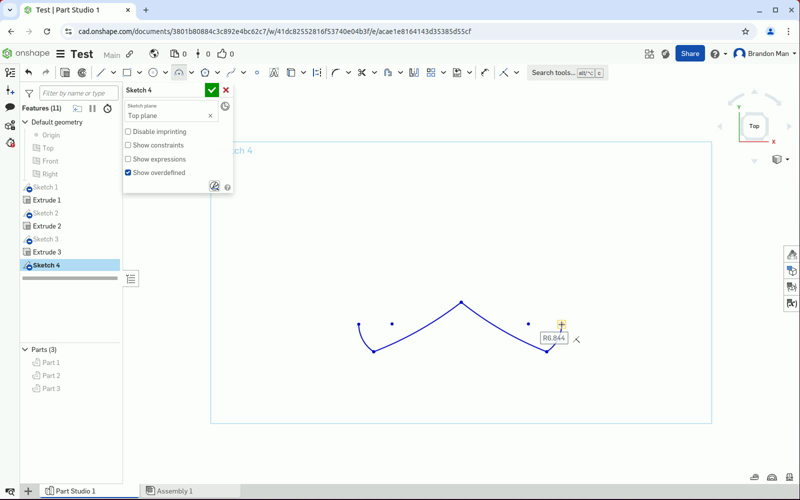
click(561, 324)
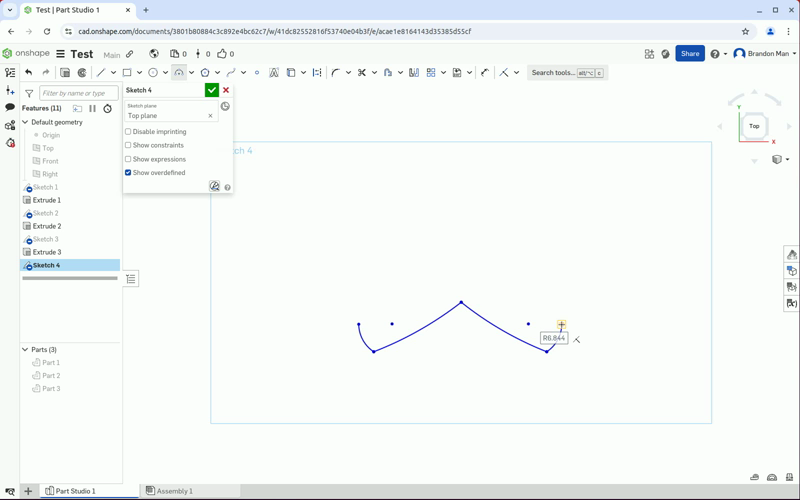
key_down(shift)
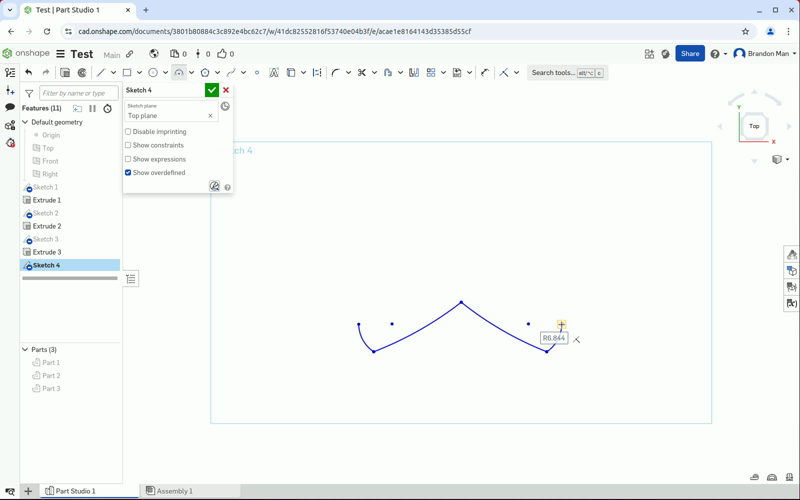
mouse_move(478, 272)
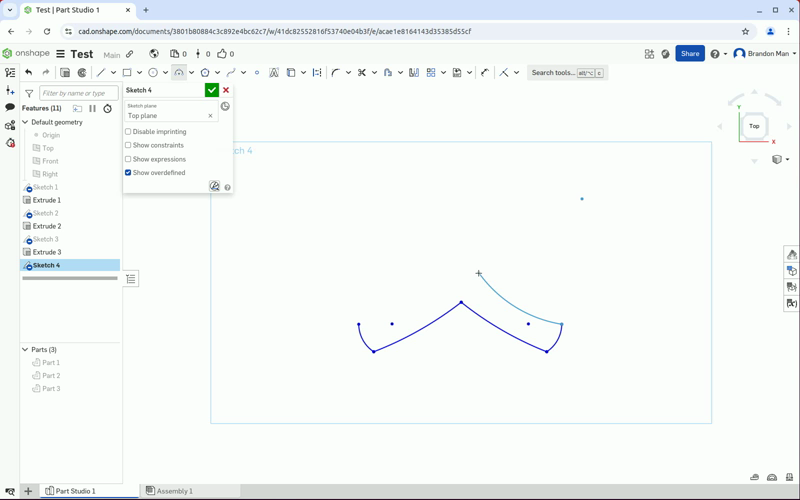
click(478, 272)
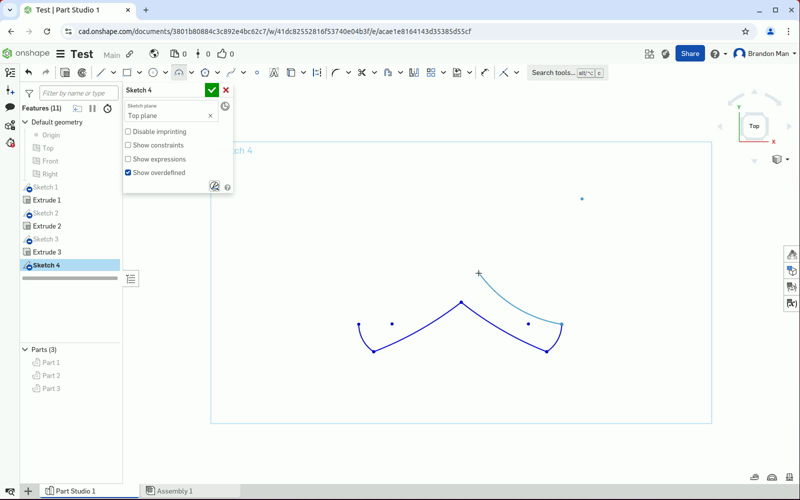
mouse_move(522, 295)
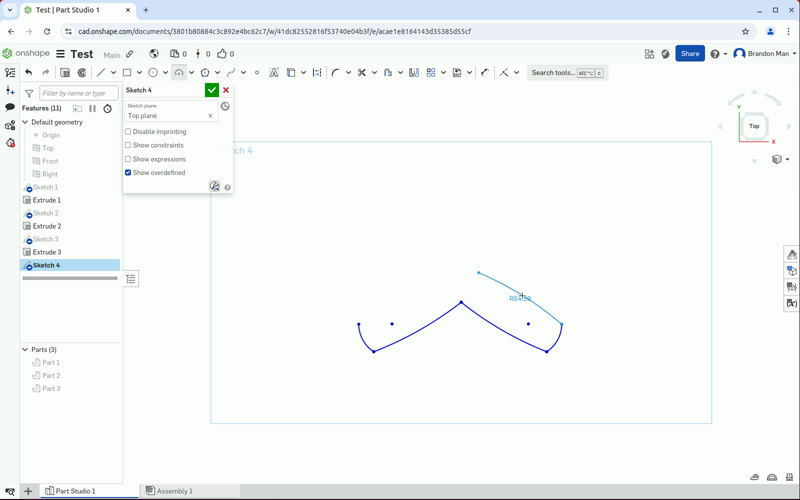
click(522, 295)
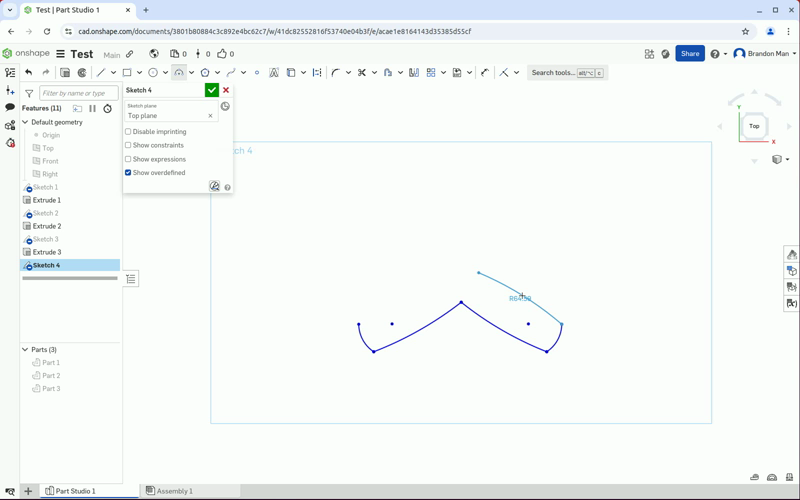
key_up(shift)
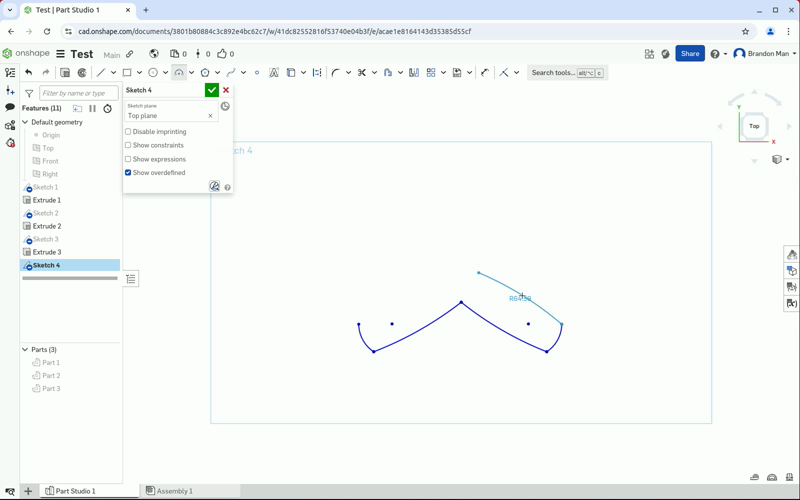
mouse_move(478, 272)
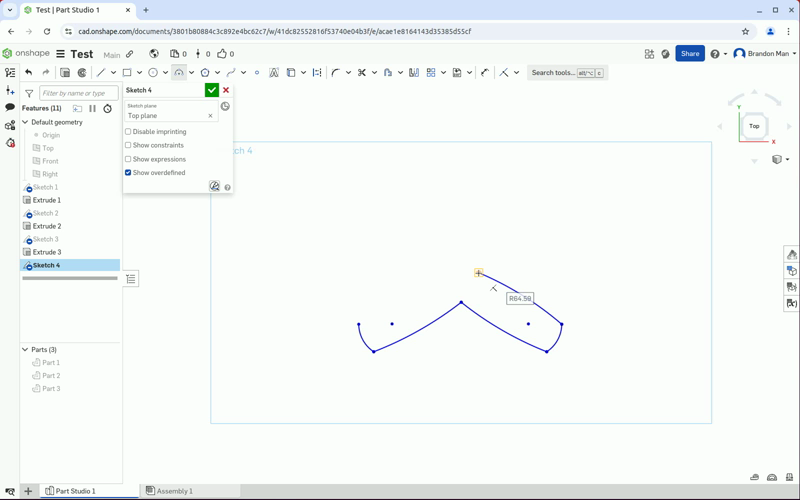
click(478, 272)
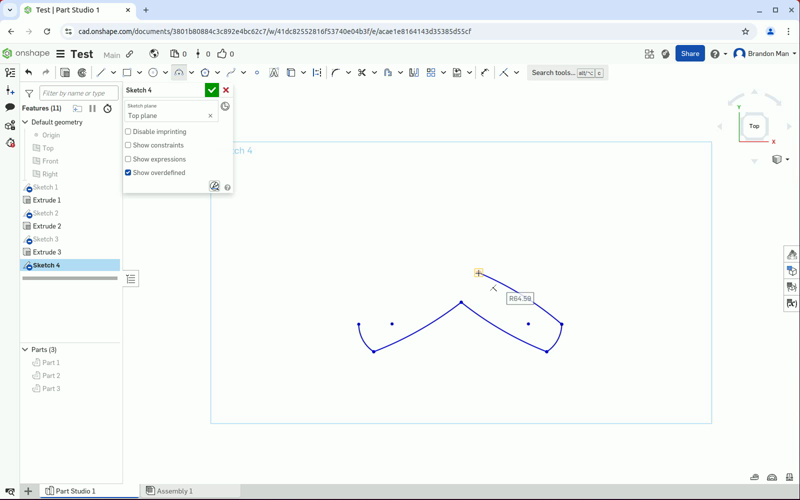
key_down(shift)
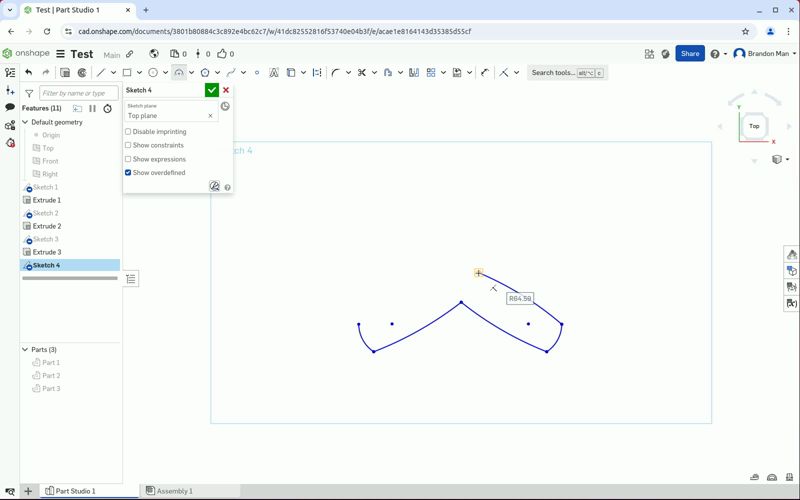
mouse_move(476, 174)
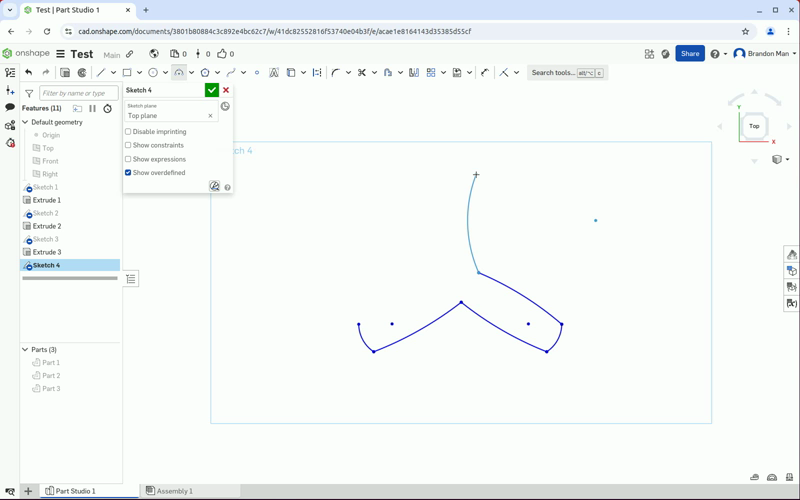
click(476, 174)
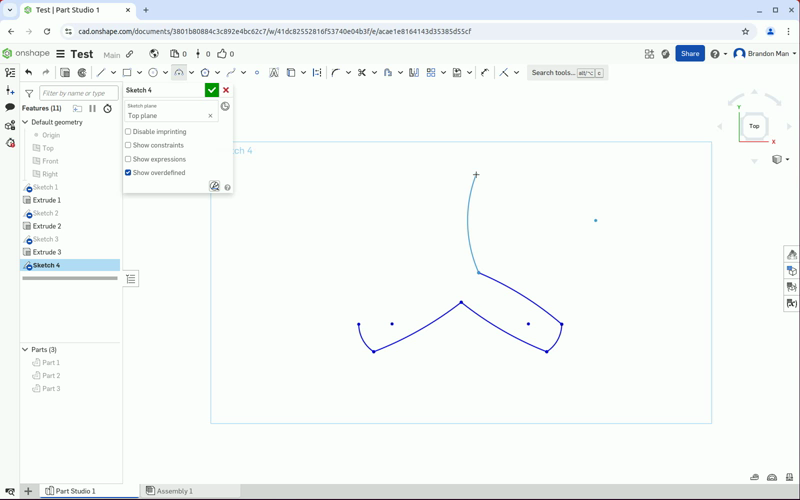
mouse_move(480, 223)
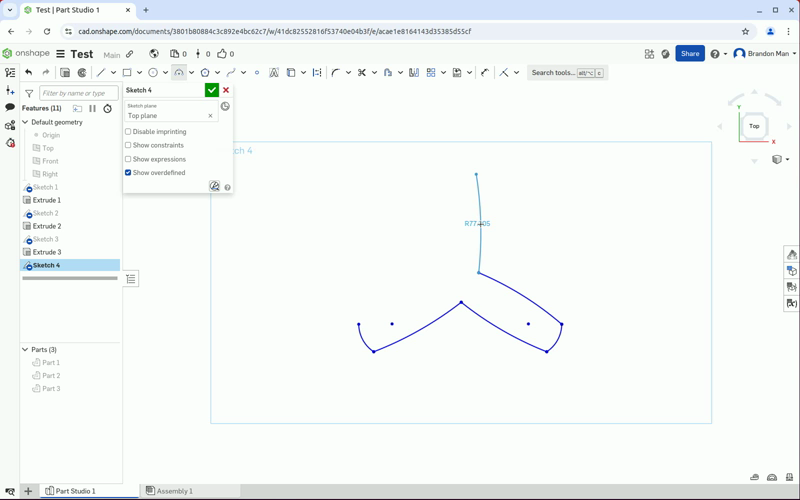
click(480, 223)
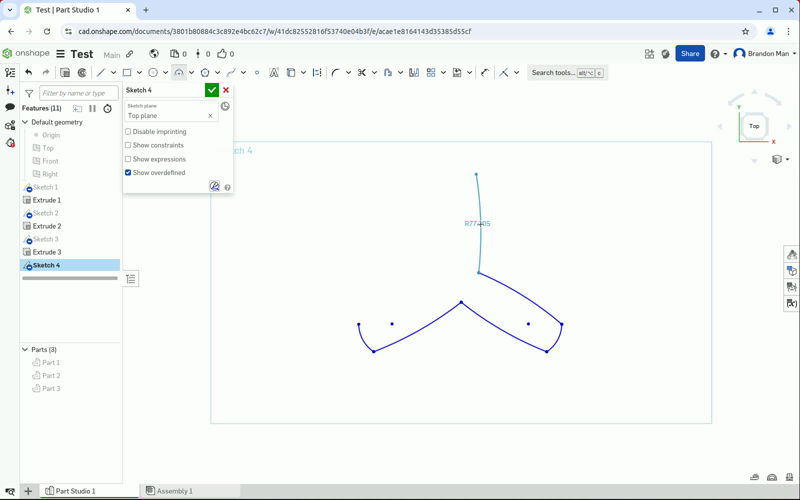
key_up(shift)
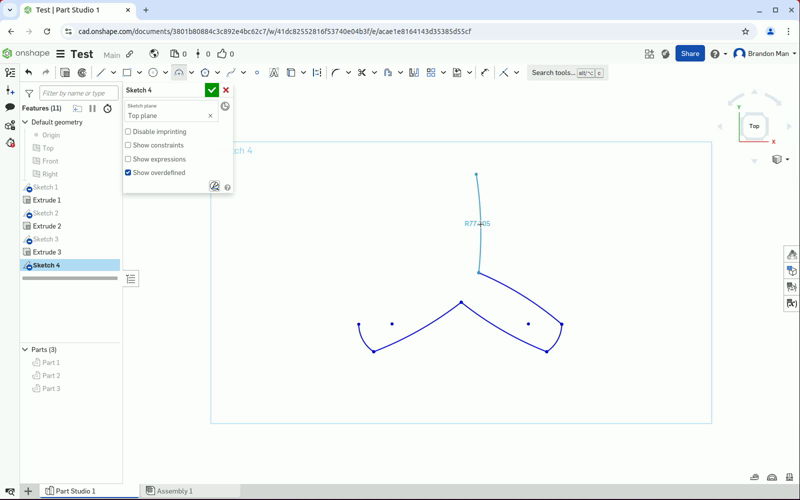
mouse_move(476, 174)
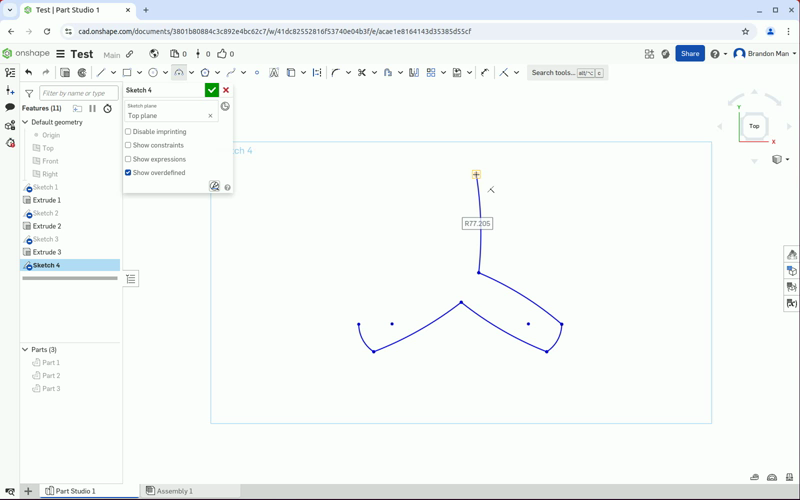
click(476, 174)
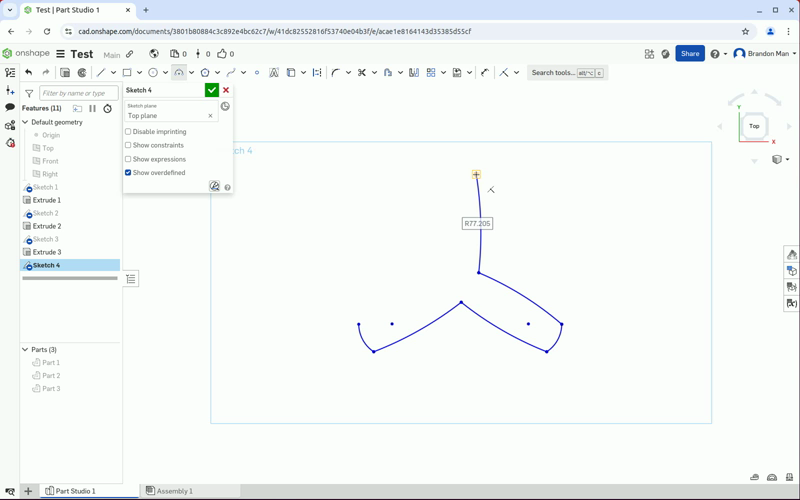
key_down(shift)
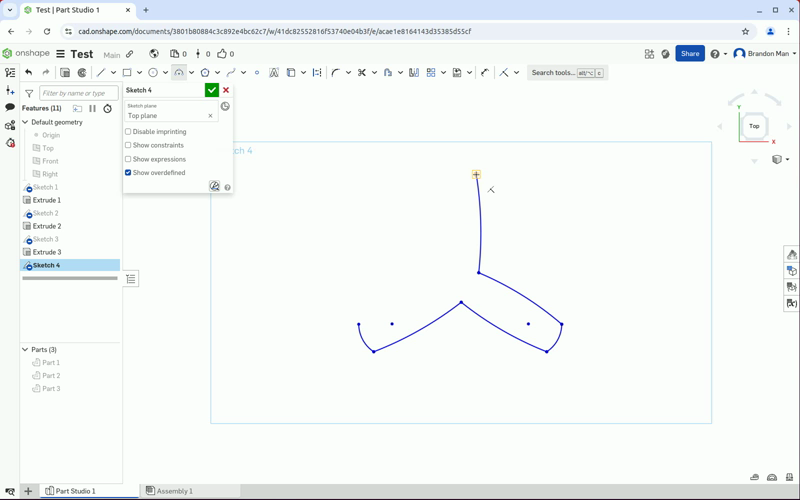
mouse_move(444, 174)
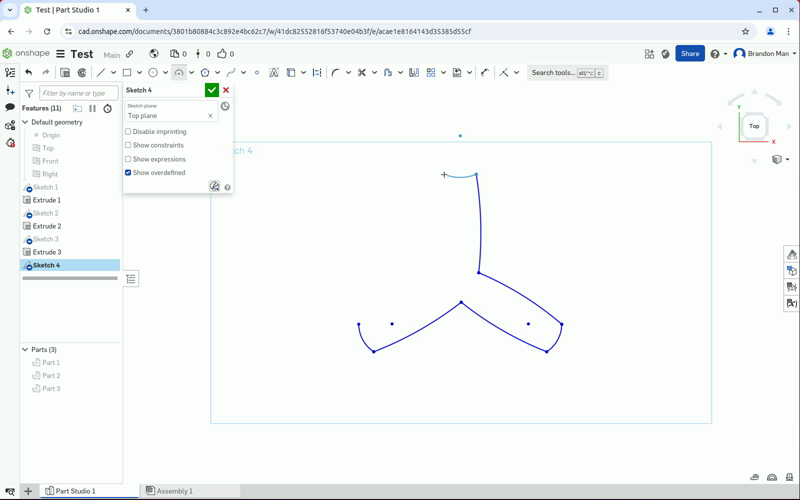
click(444, 174)
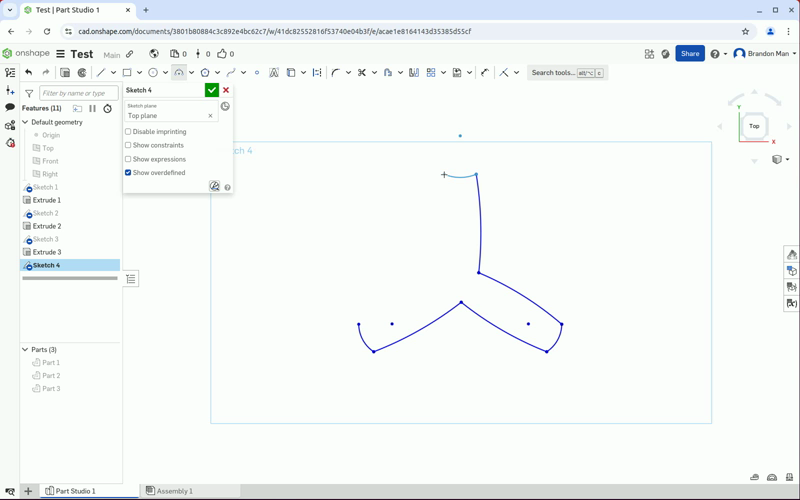
mouse_move(460, 170)
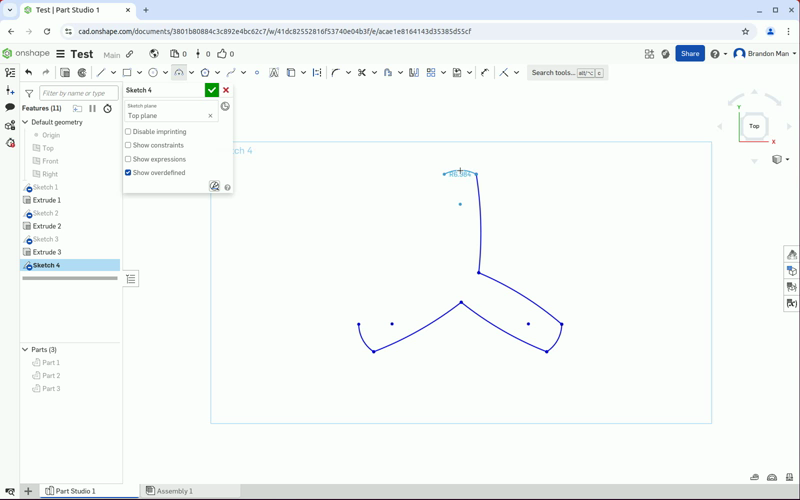
click(460, 170)
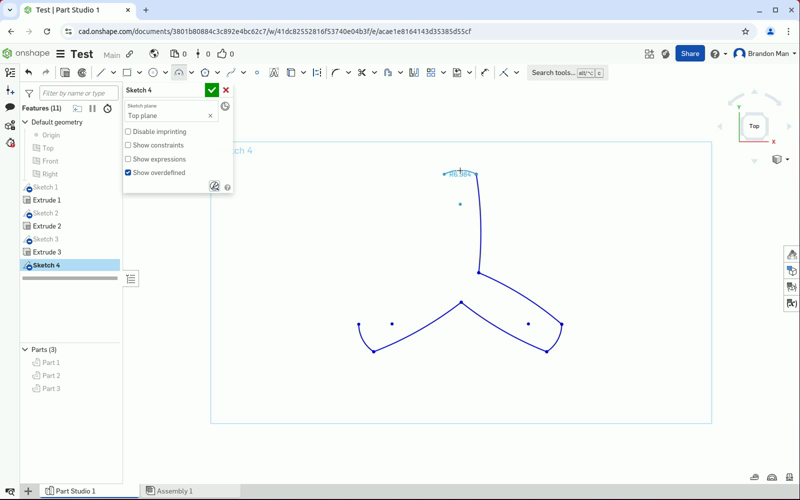
key_up(shift)
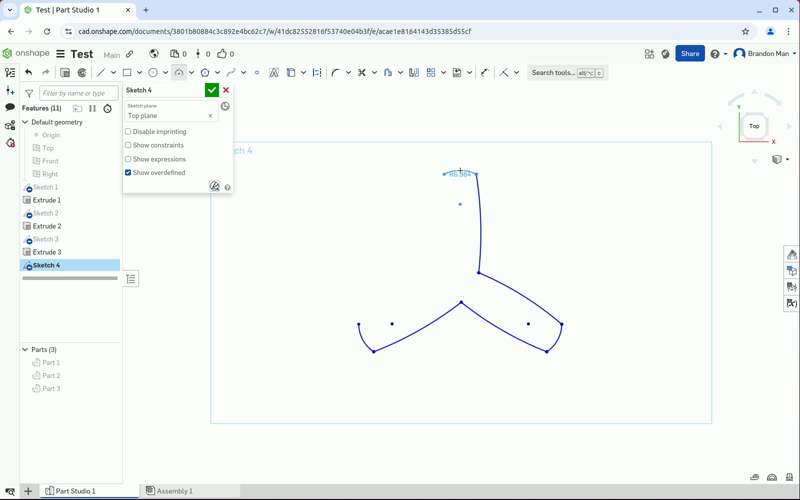
mouse_move(444, 174)
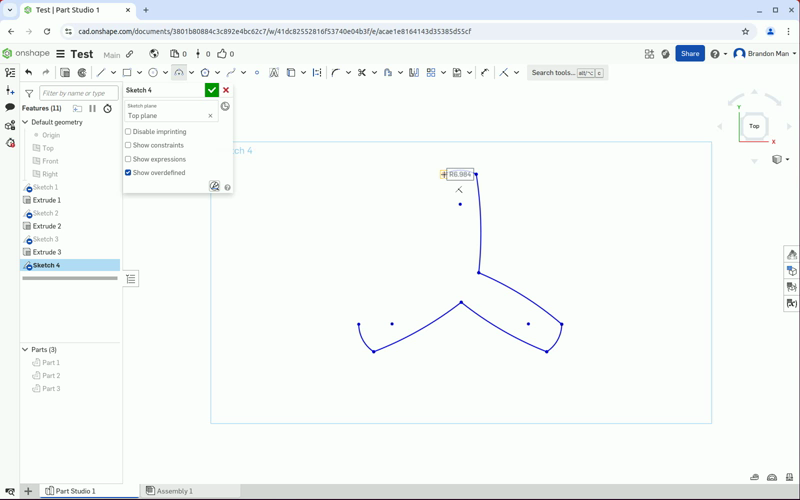
click(444, 174)
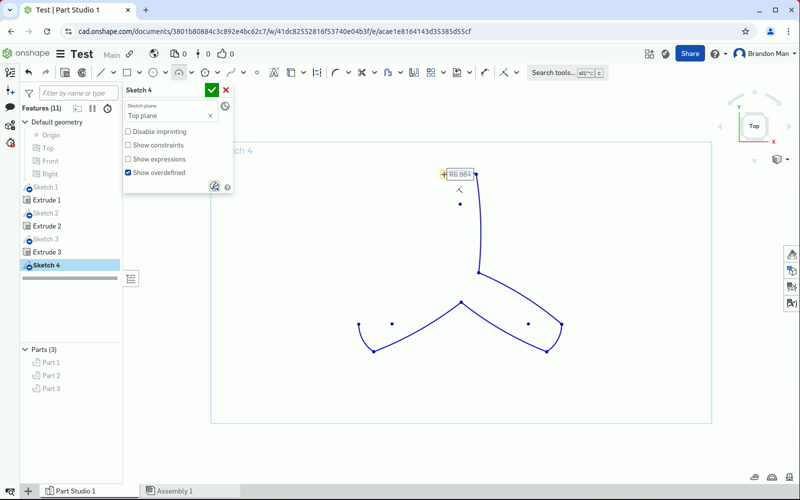
key_down(shift)
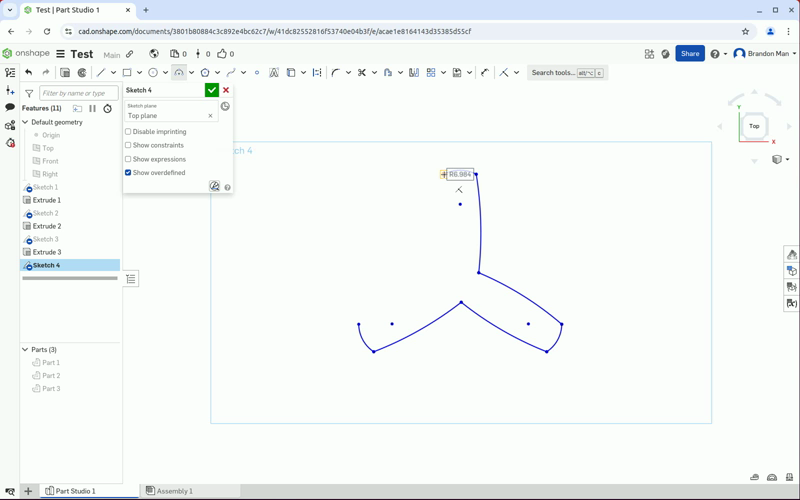
mouse_move(442, 272)
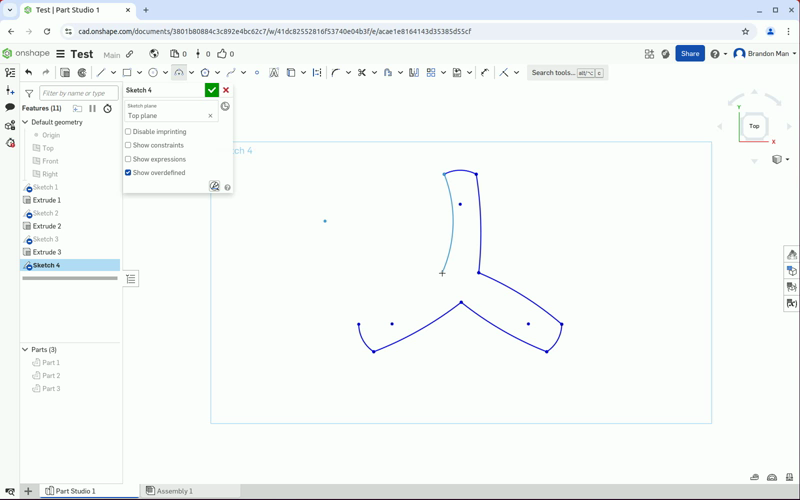
click(442, 272)
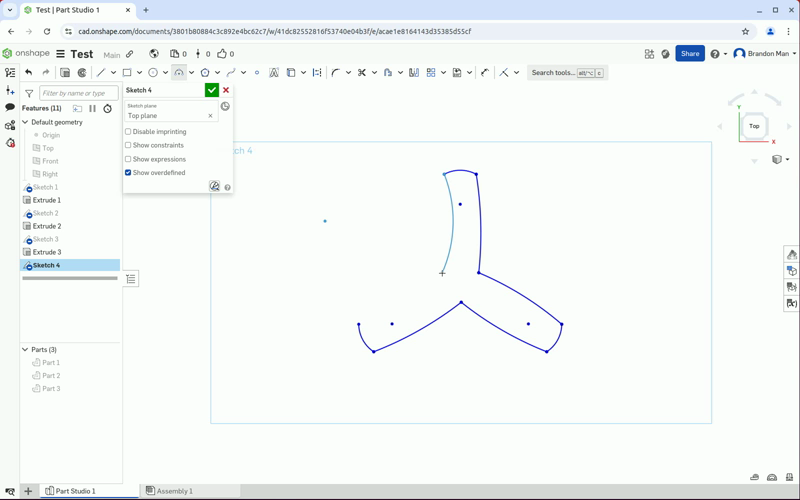
mouse_move(439, 223)
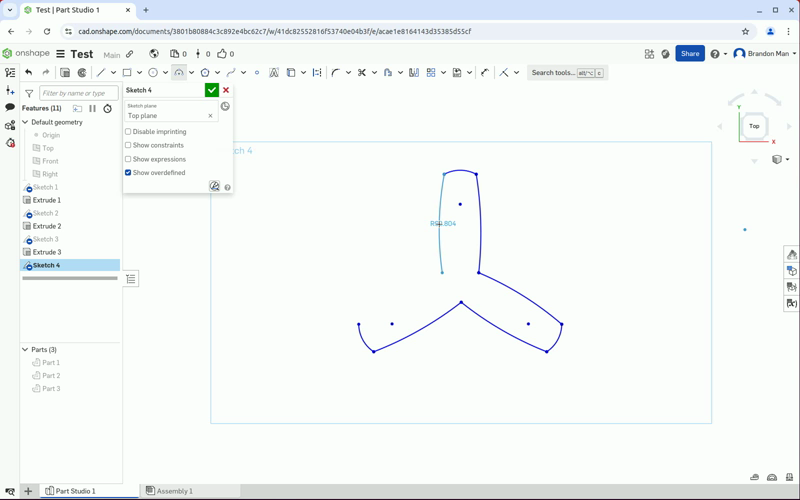
click(439, 223)
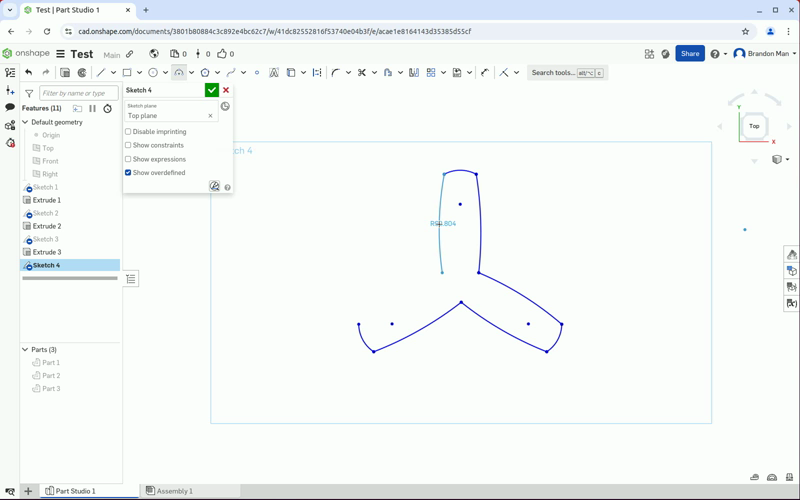
key_up(shift)
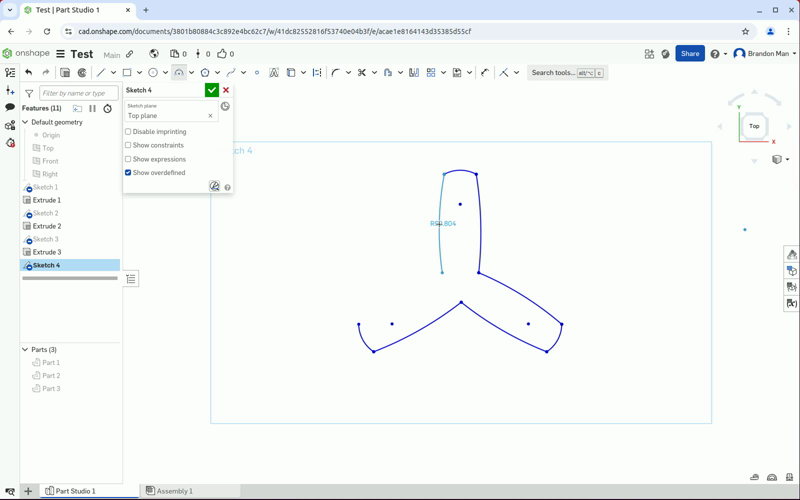
mouse_move(442, 272)
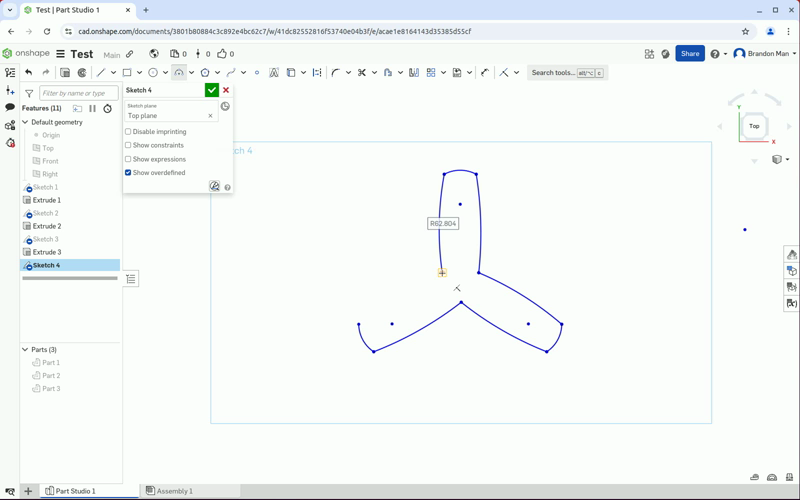
click(442, 272)
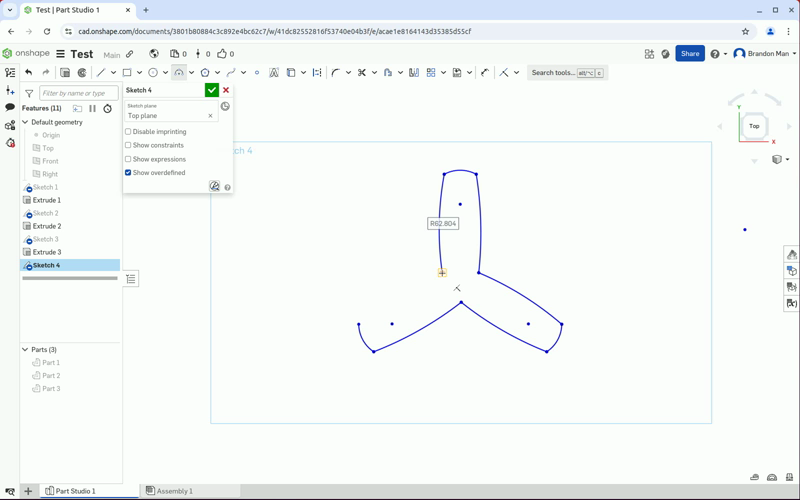
mouse_move(358, 324)
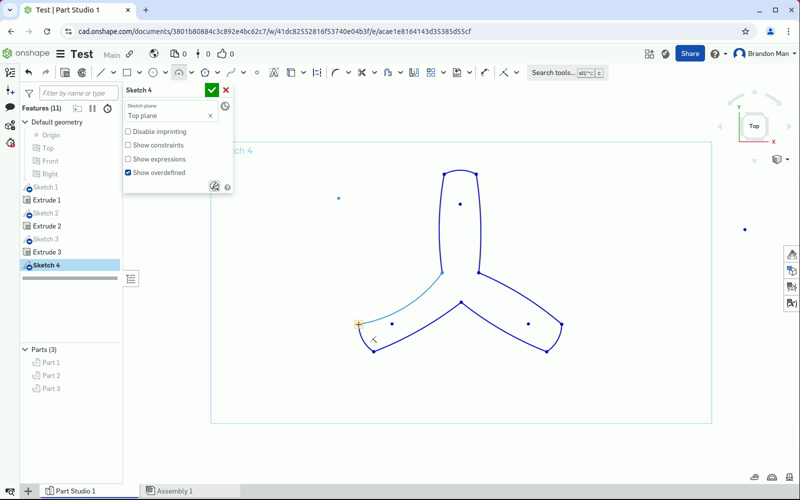
click(358, 324)
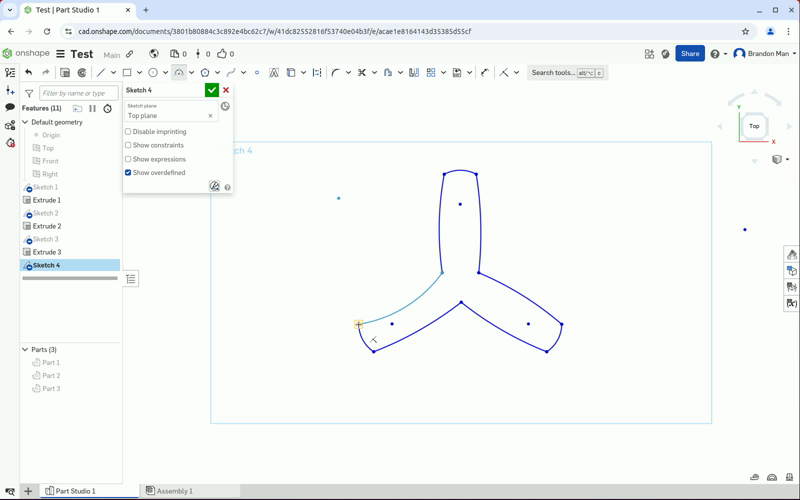
key_down(shift)
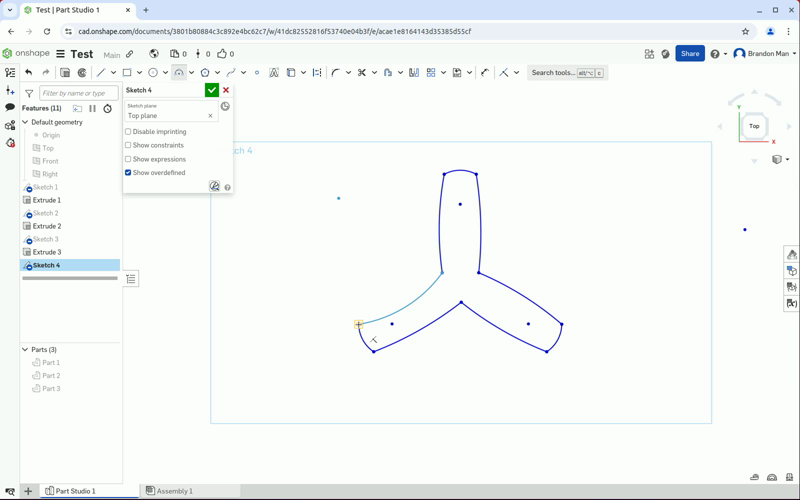
mouse_move(398, 295)
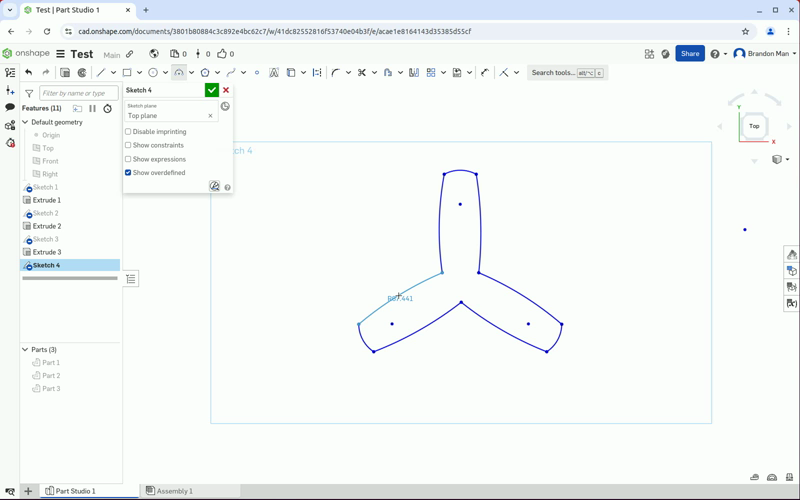
click(398, 295)
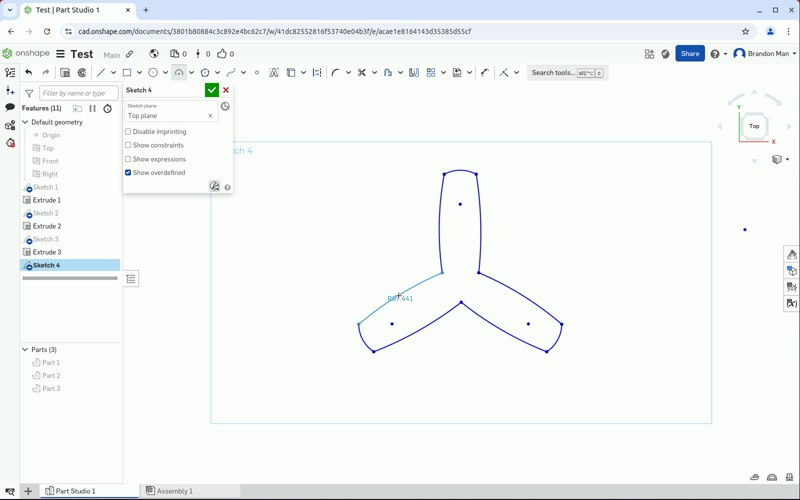
key_up(shift)
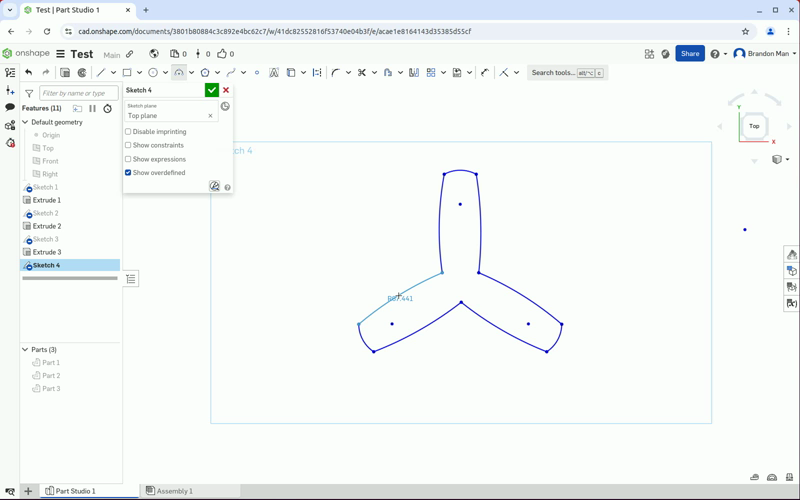
key(esc)
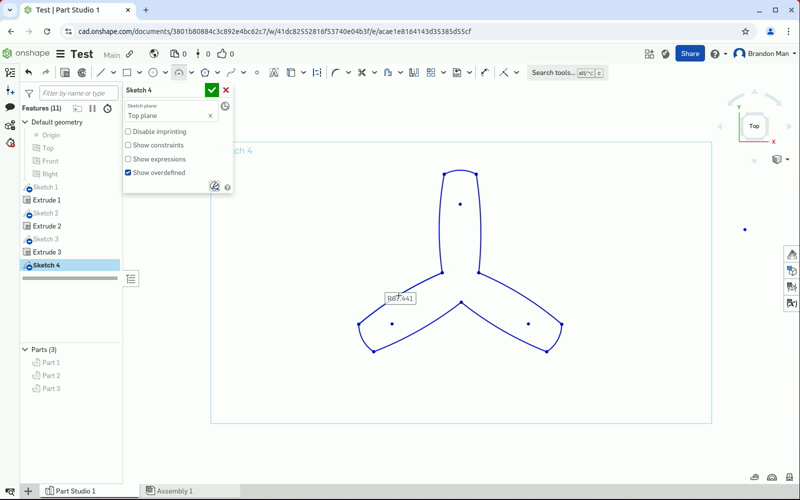
key(a)
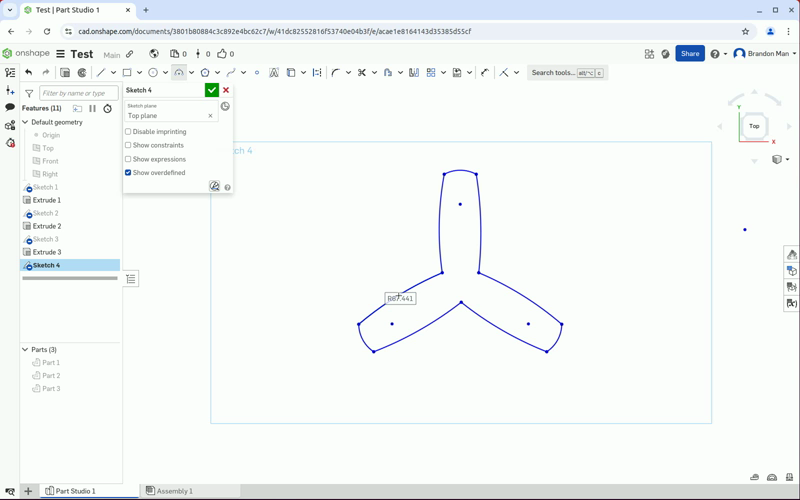
key_down(shift)
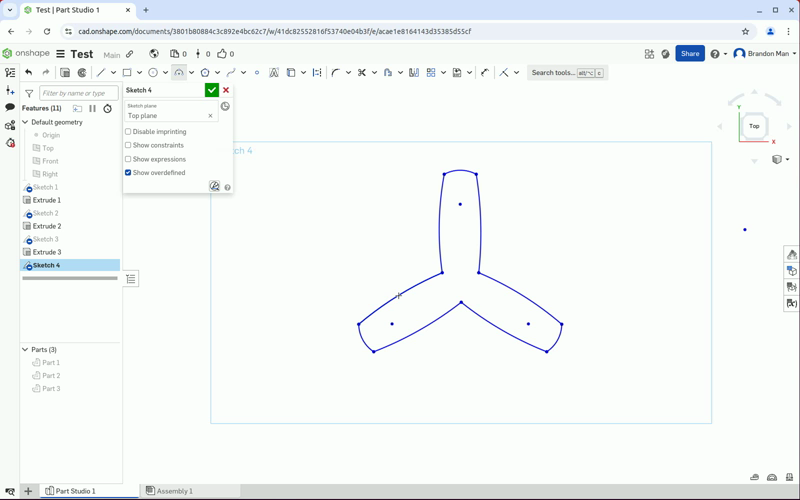
mouse_move(362, 326)
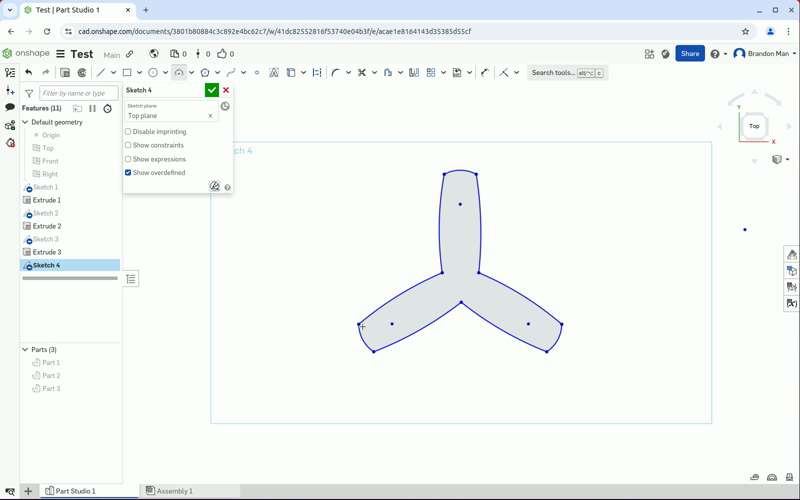
click(362, 326)
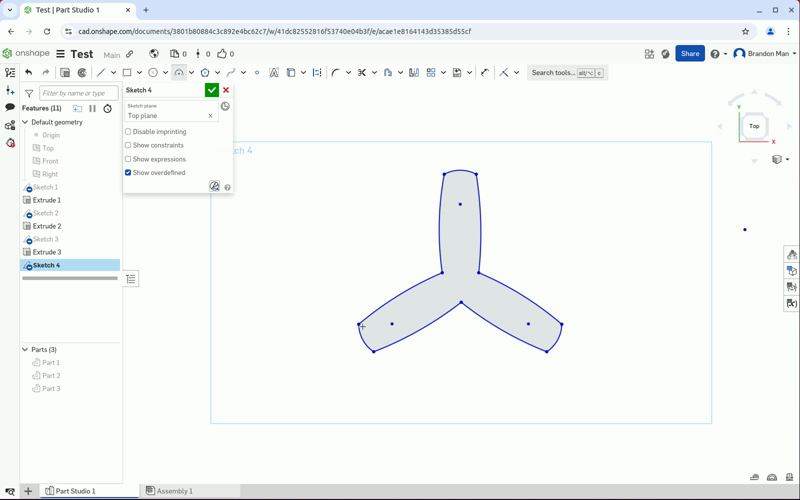
key_up(shift)
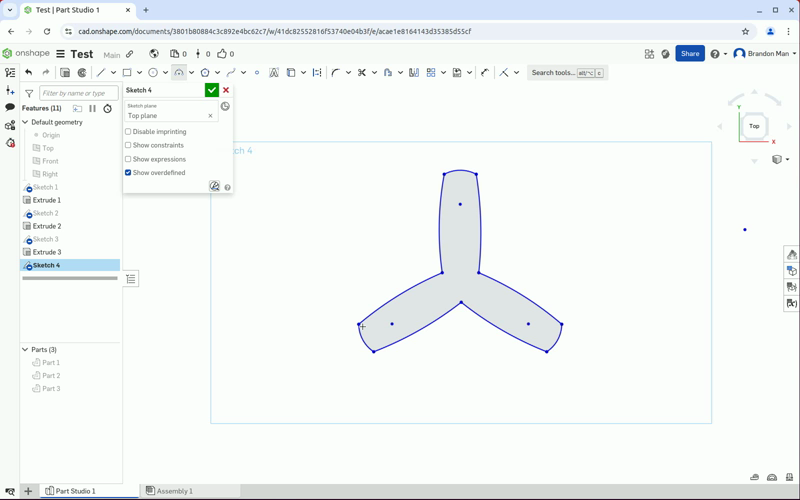
key_down(shift)
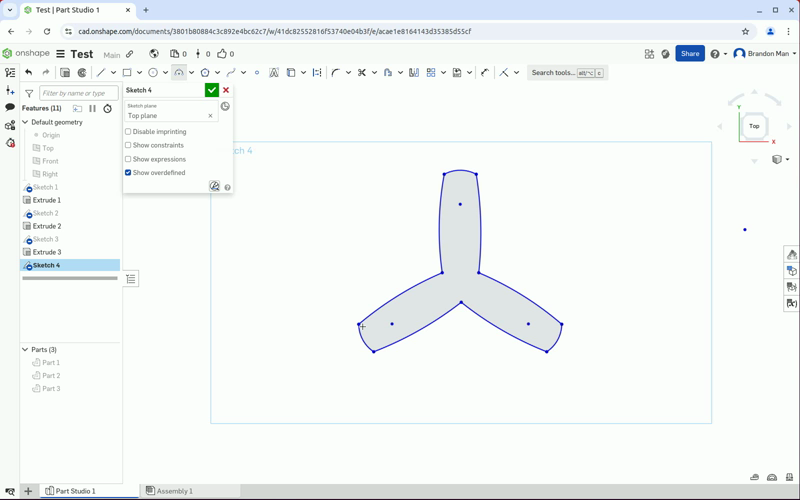
mouse_move(373, 347)
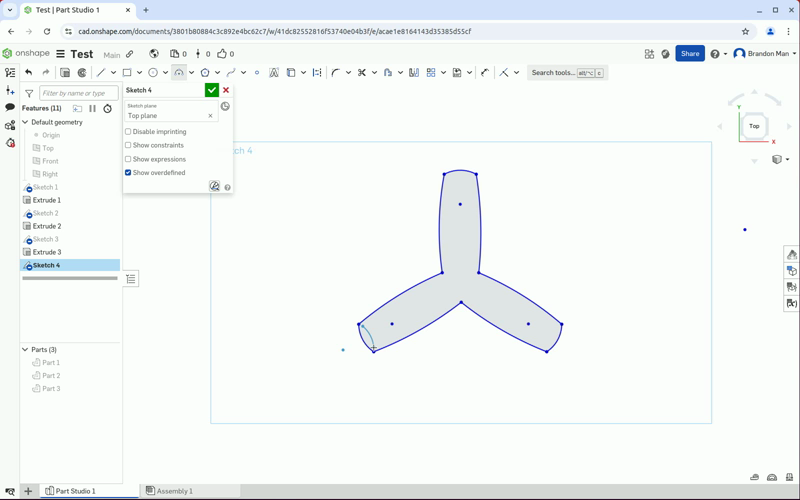
scroll(6)
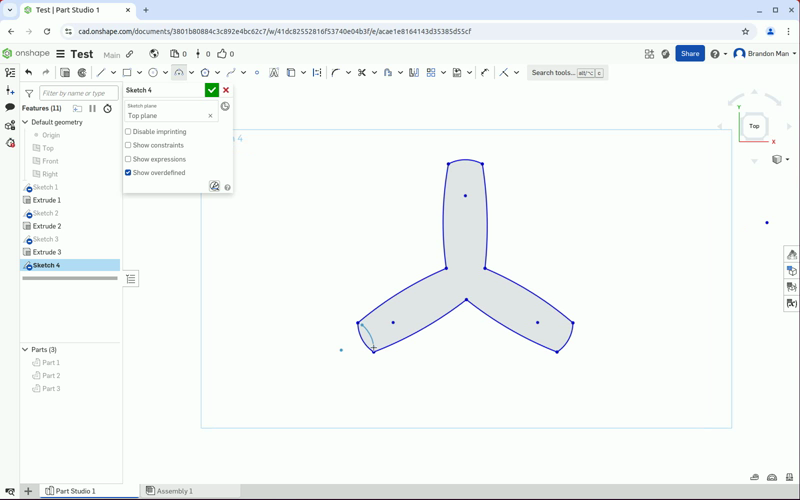
scroll(6)
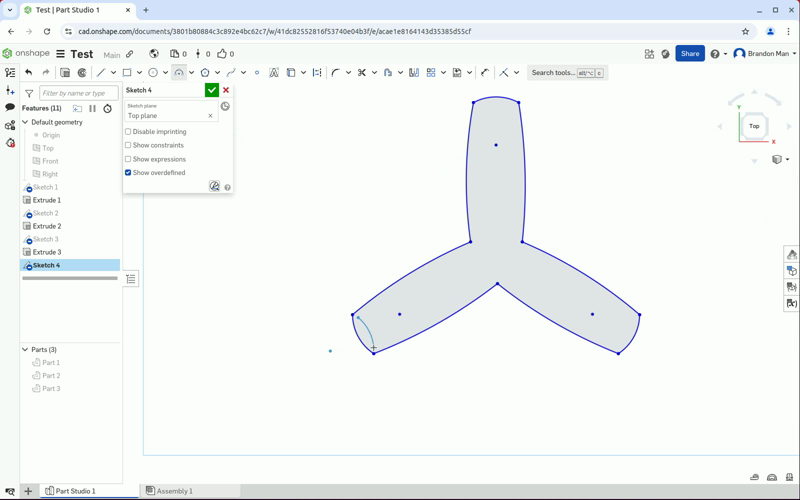
scroll(6)
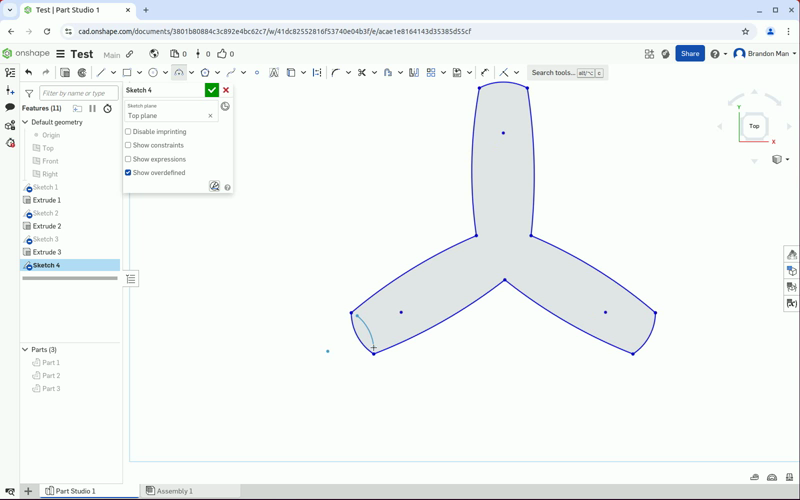
scroll(6)
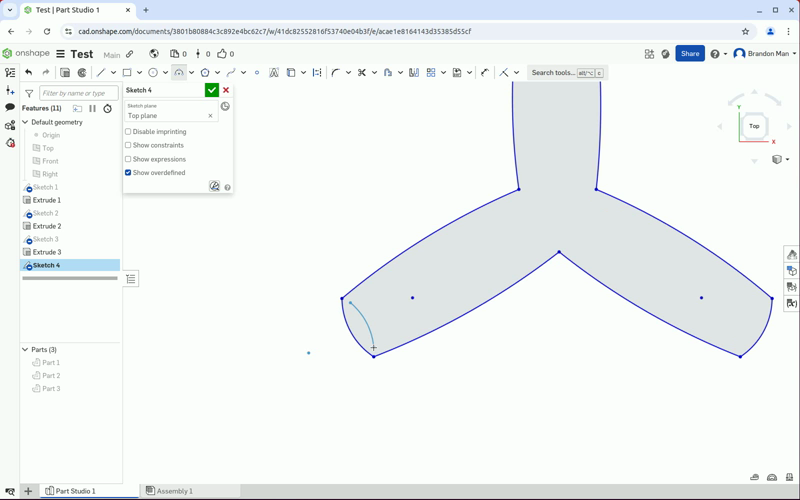
scroll(6)
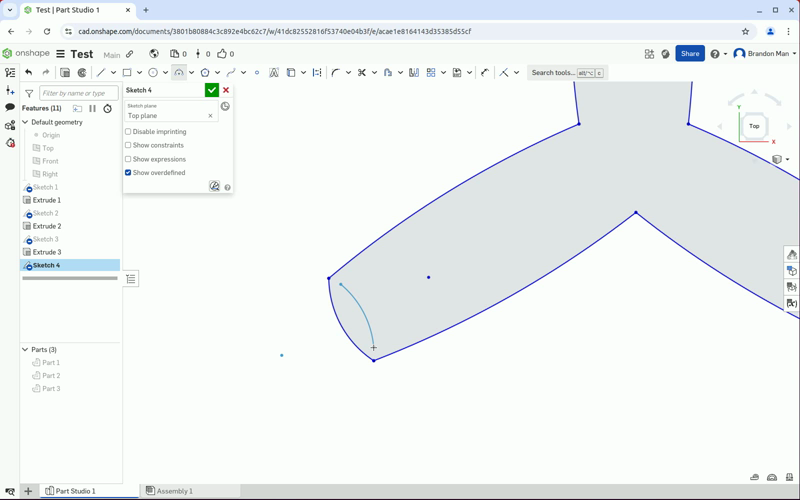
scroll(6)
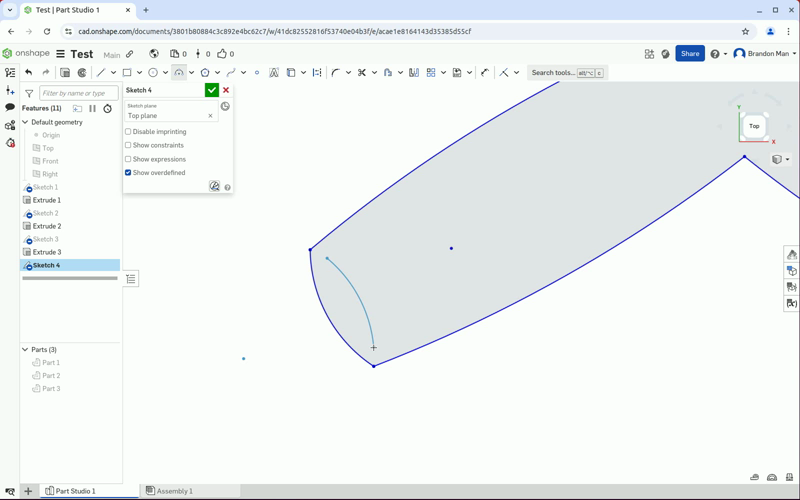
scroll(6)
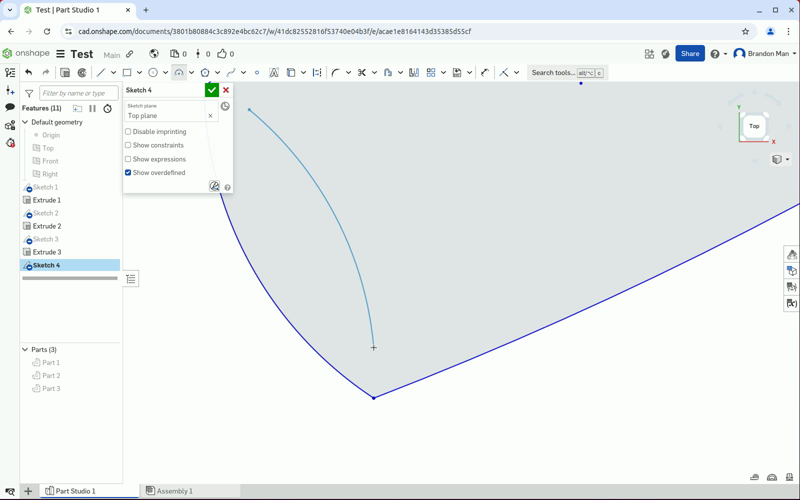
click(373, 347)
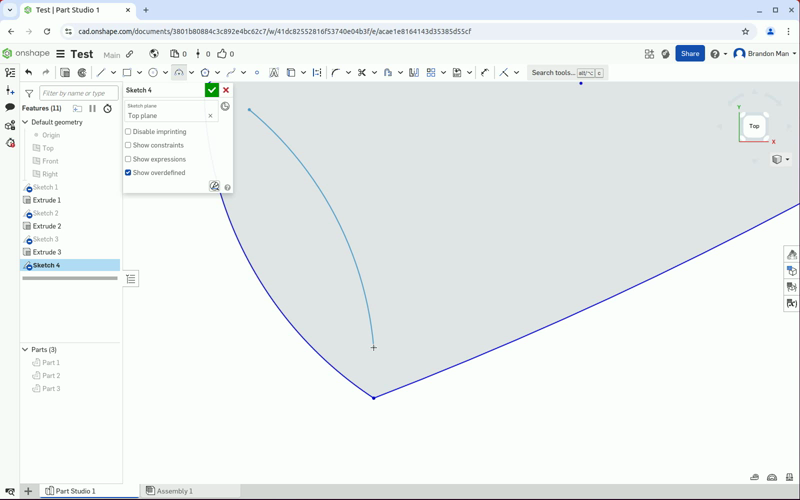
scroll(-6)
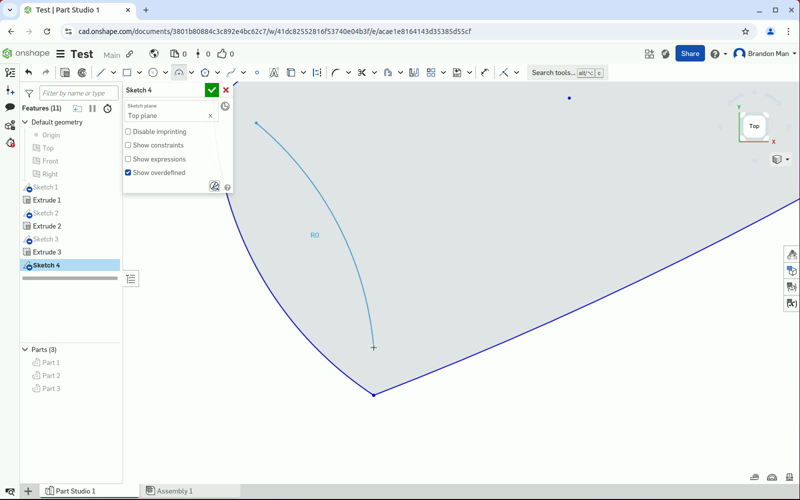
scroll(-6)
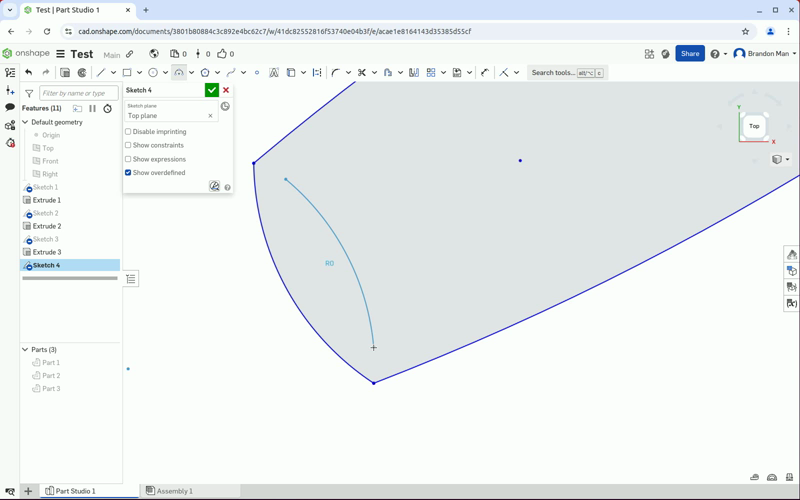
scroll(-6)
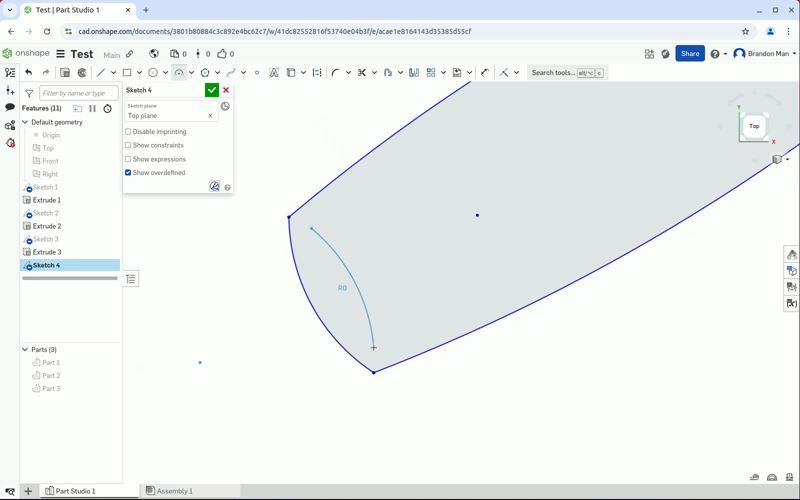
scroll(-6)
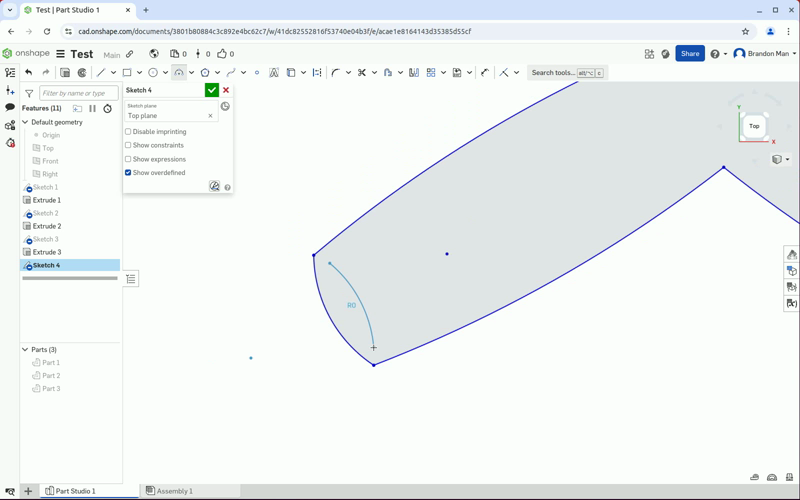
scroll(-6)
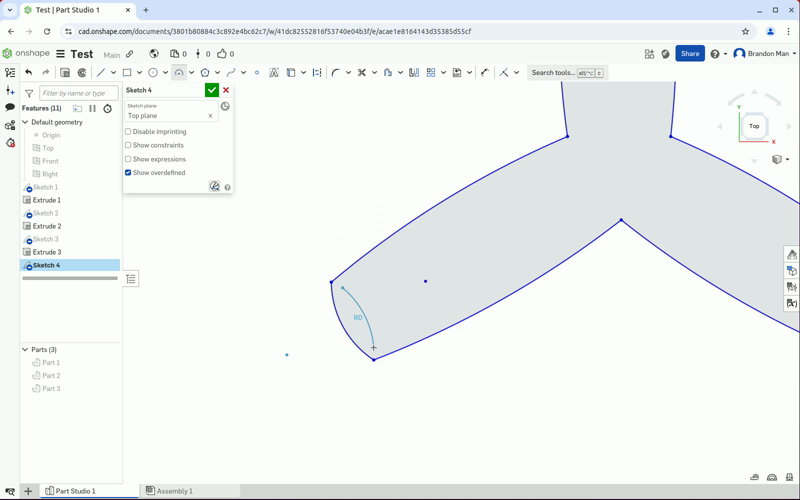
scroll(-6)
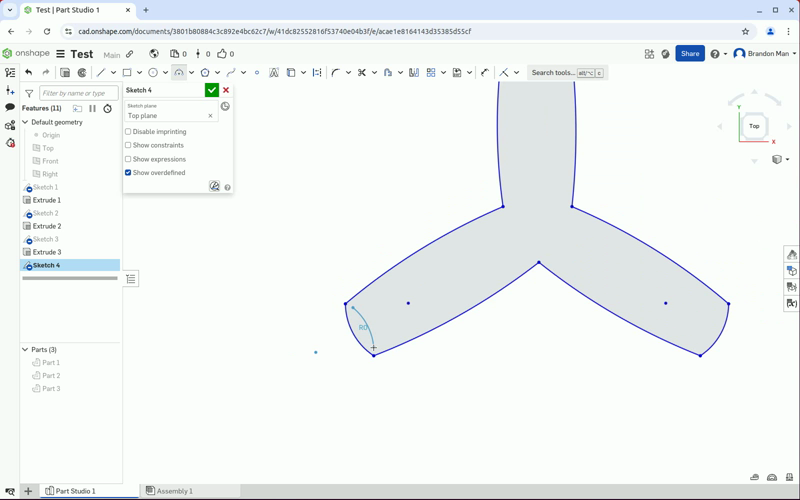
scroll(-6)
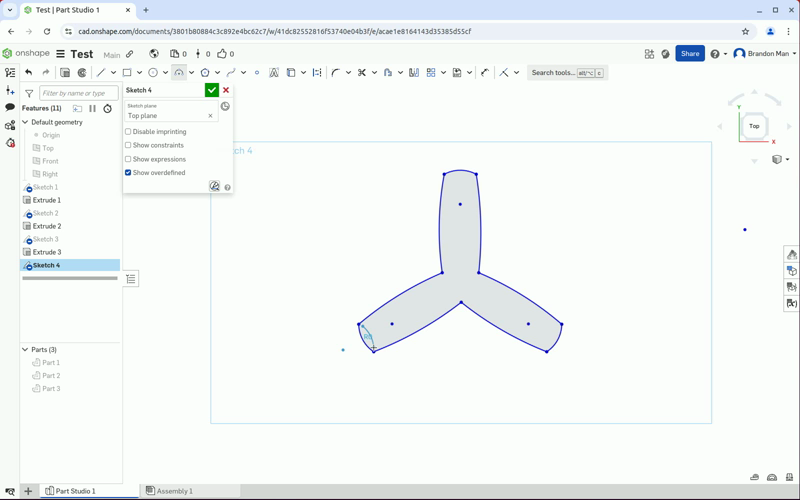
mouse_move(365, 337)
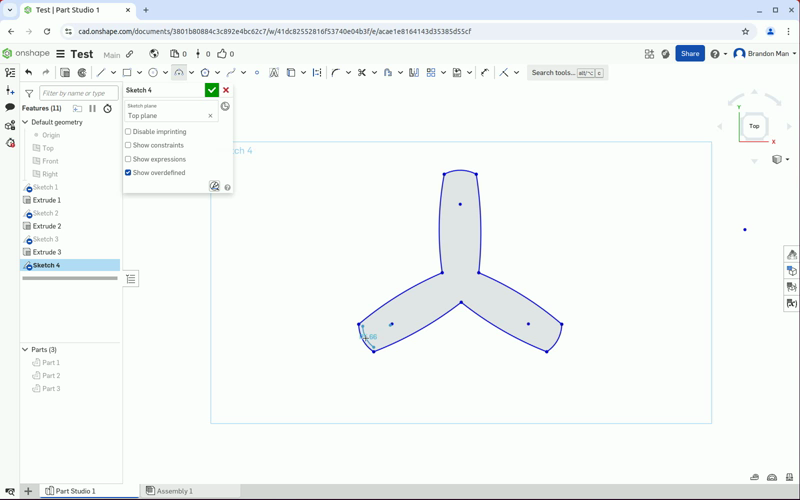
scroll(6)
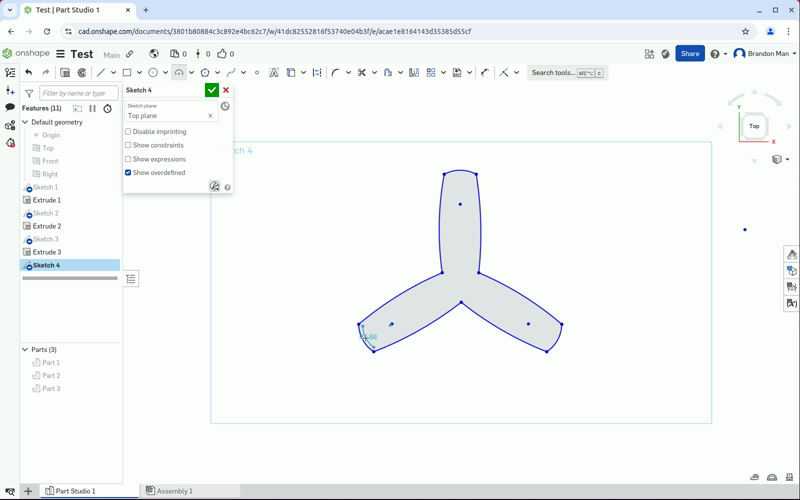
scroll(6)
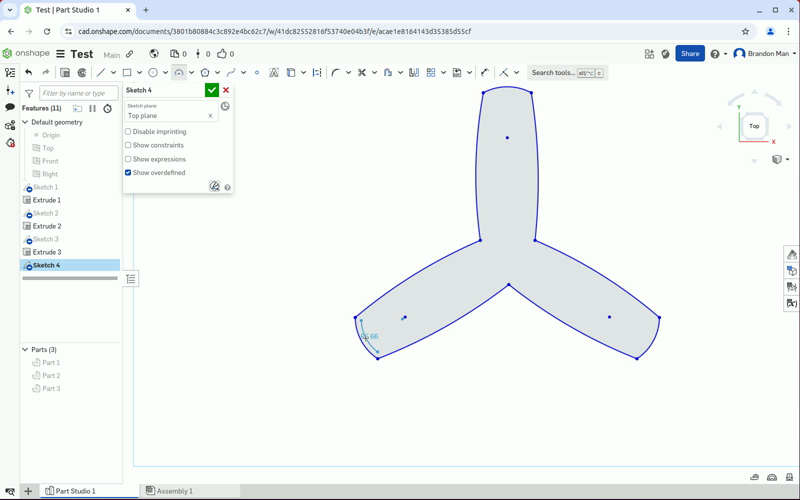
scroll(6)
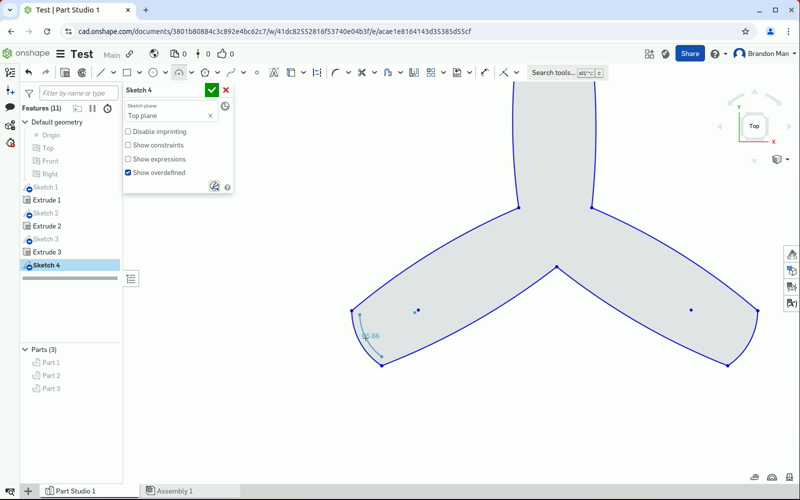
scroll(6)
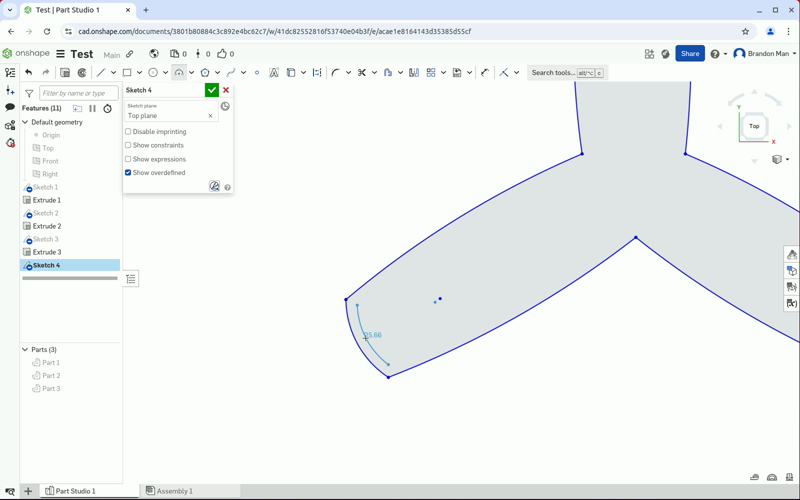
scroll(6)
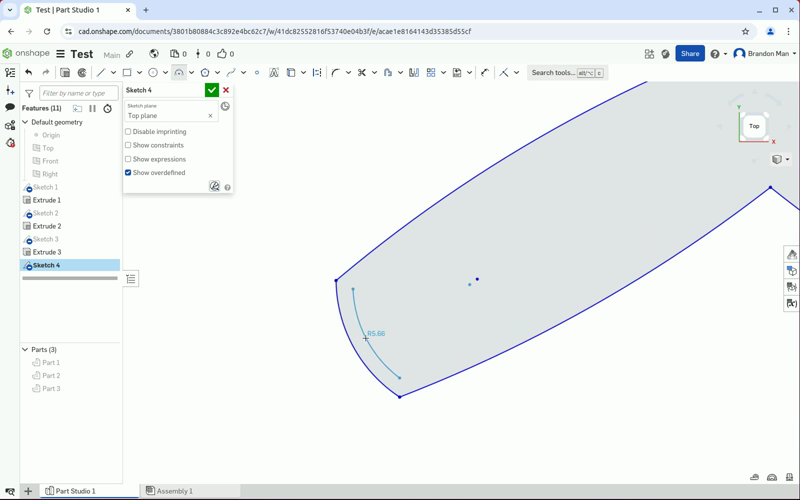
scroll(6)
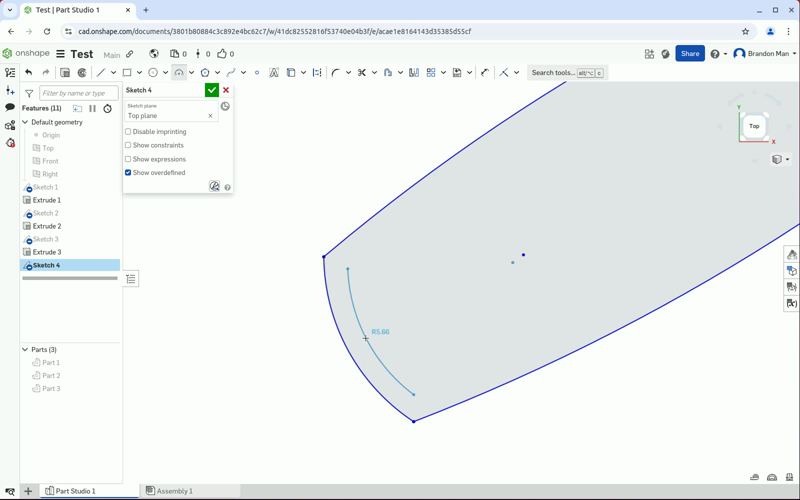
scroll(6)
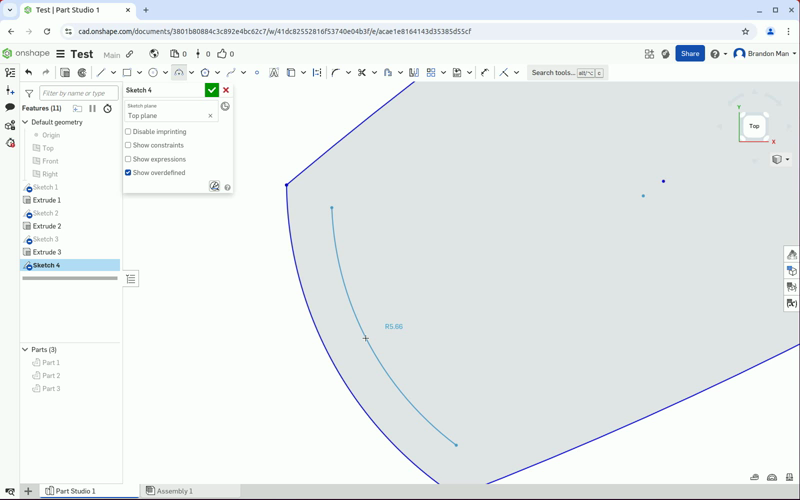
click(365, 337)
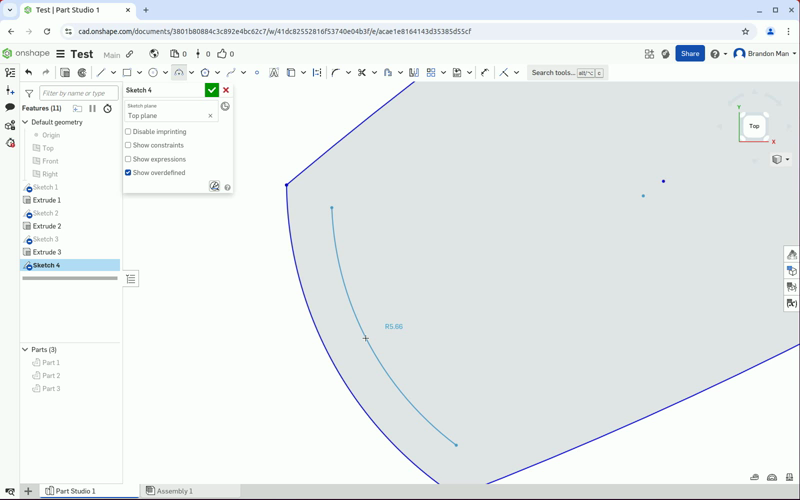
scroll(-6)
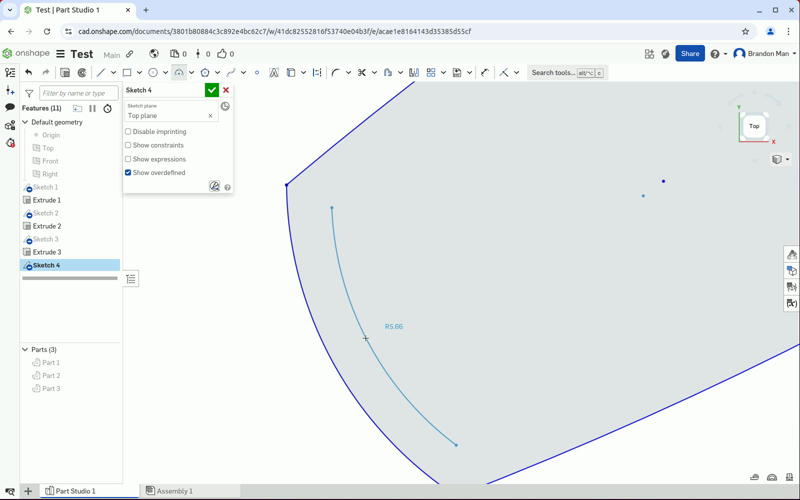
scroll(-6)
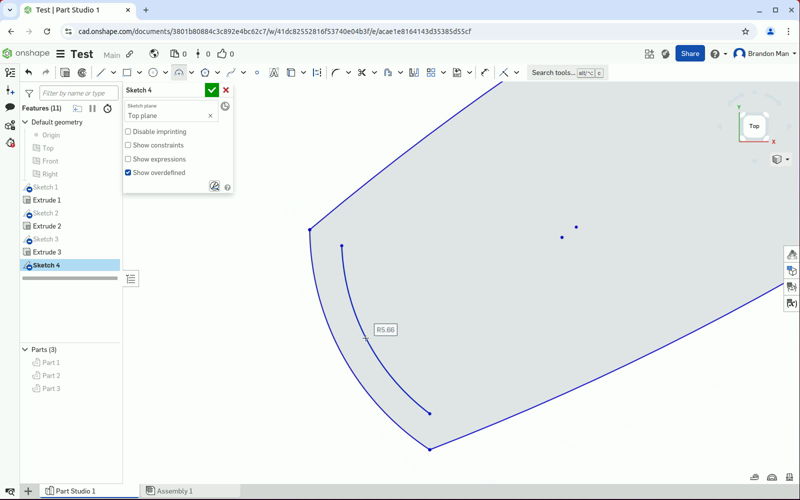
scroll(-6)
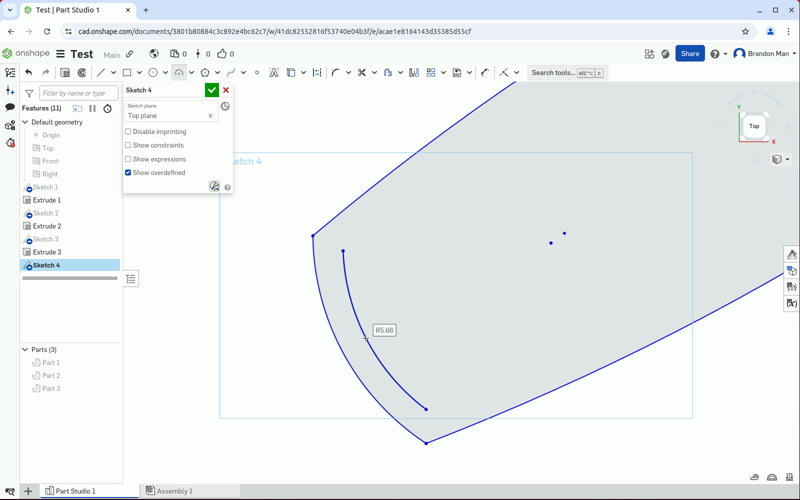
scroll(-6)
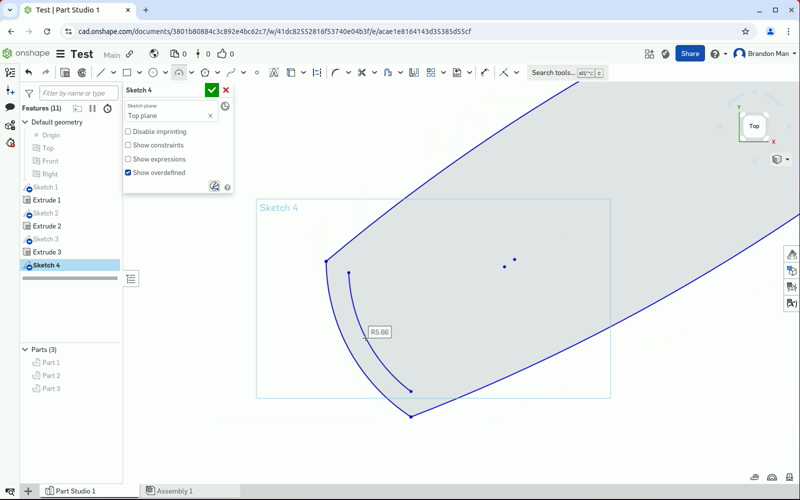
scroll(-6)
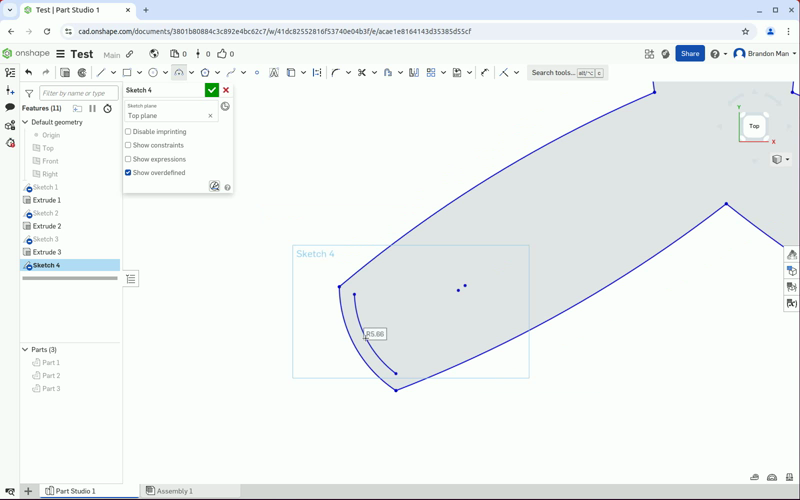
scroll(-6)
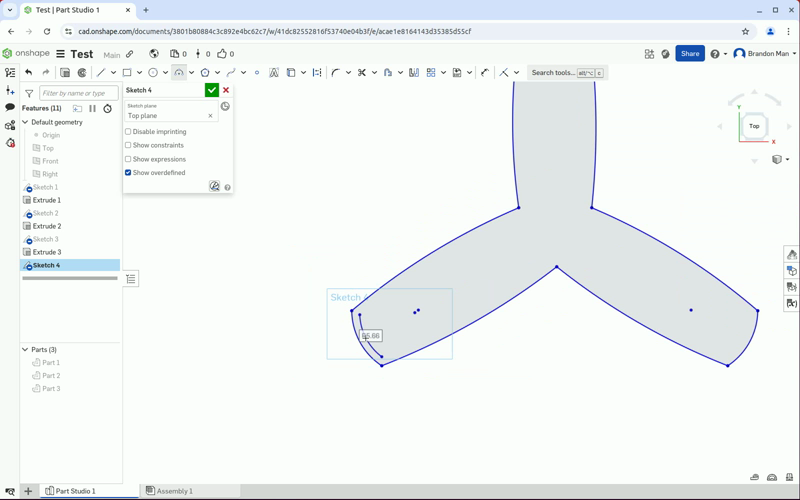
scroll(-6)
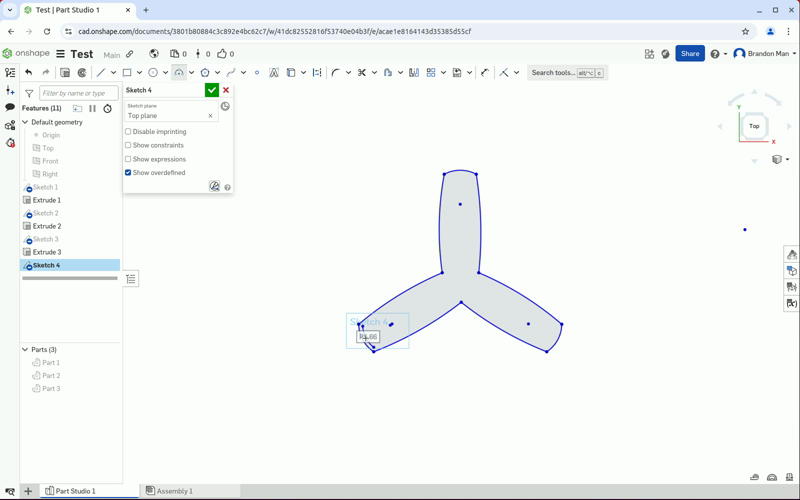
key_up(shift)
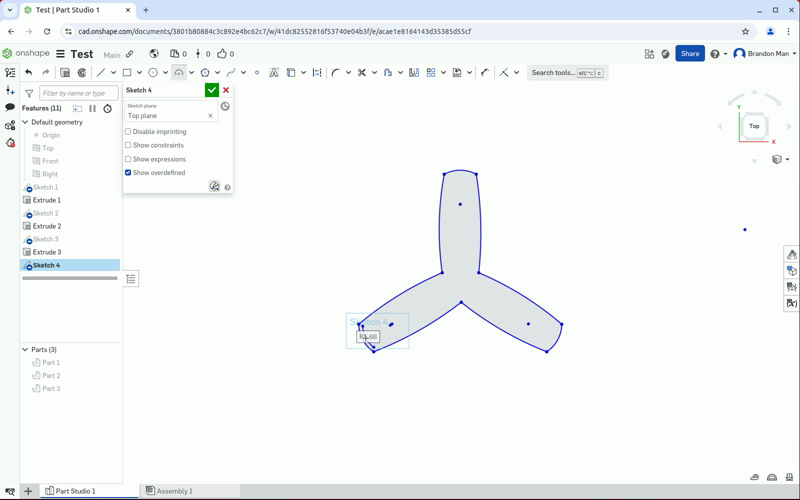
mouse_move(373, 347)
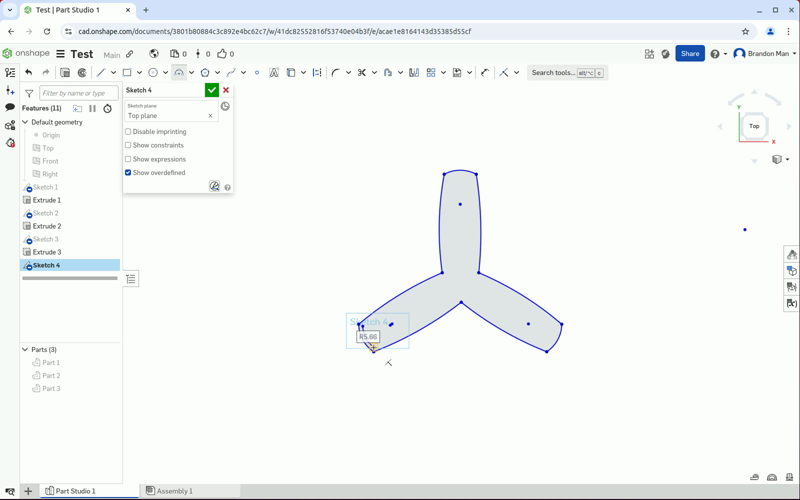
scroll(6)
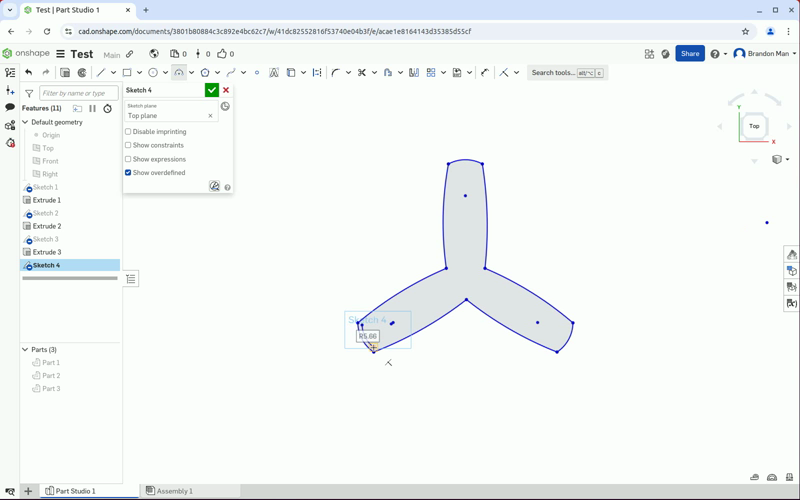
scroll(6)
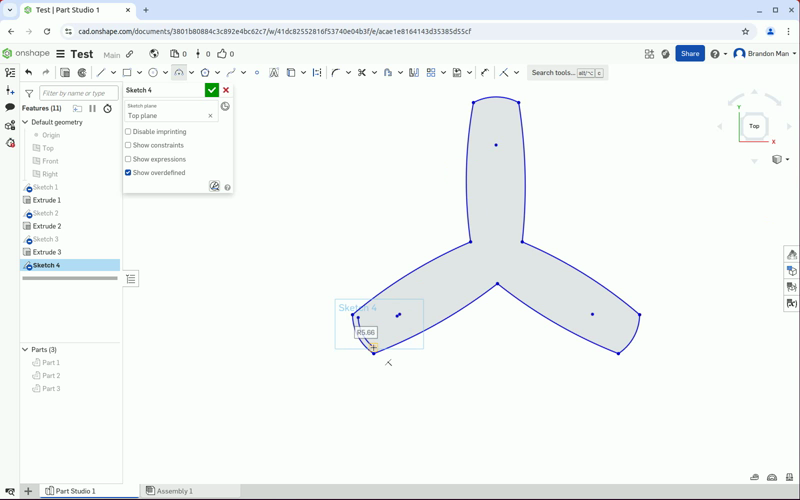
scroll(6)
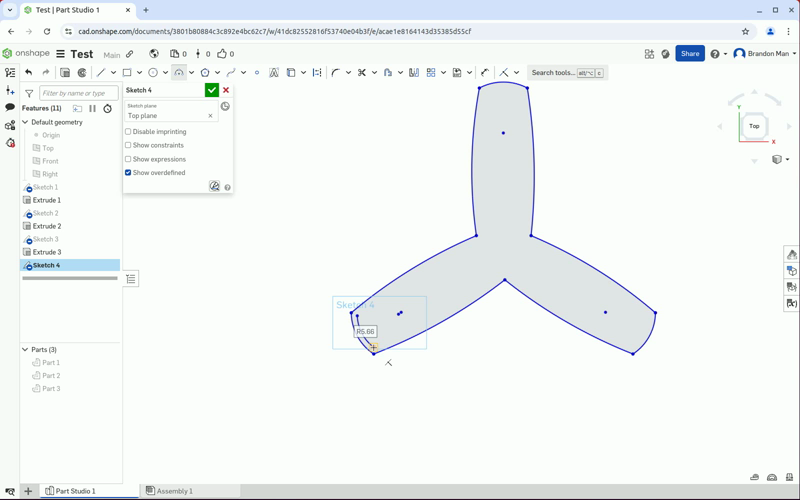
scroll(6)
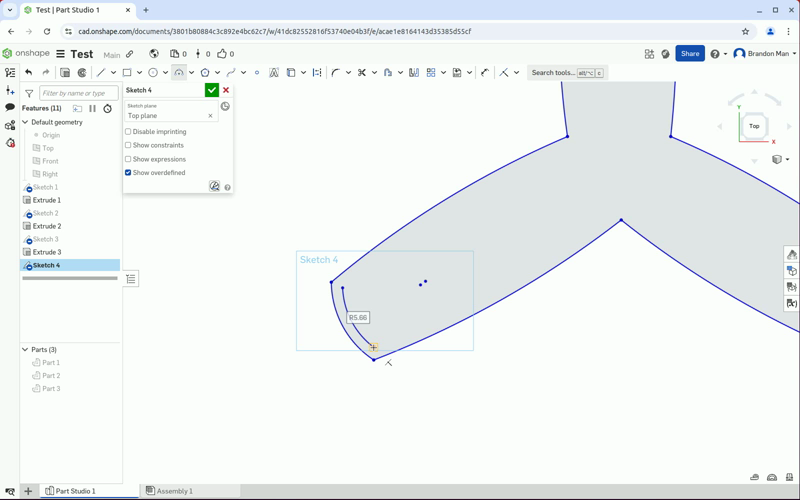
scroll(6)
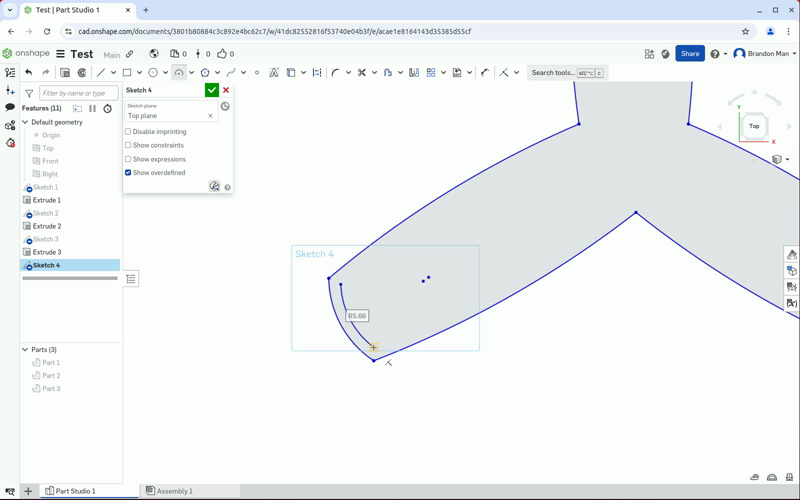
scroll(6)
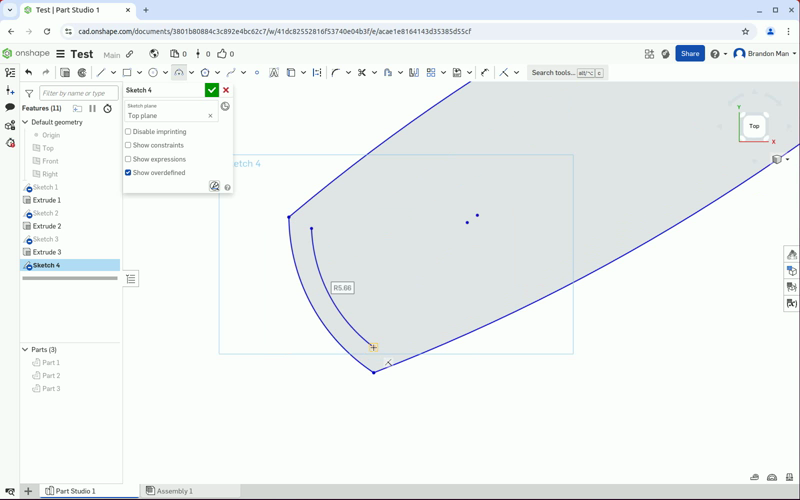
scroll(6)
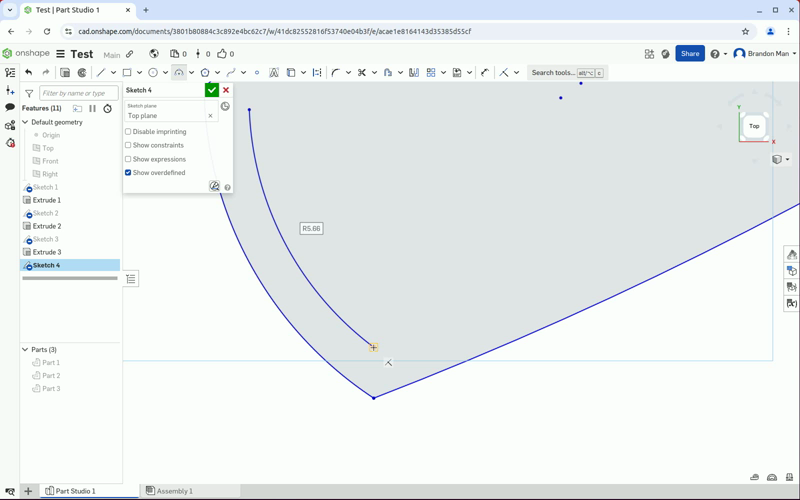
click(373, 347)
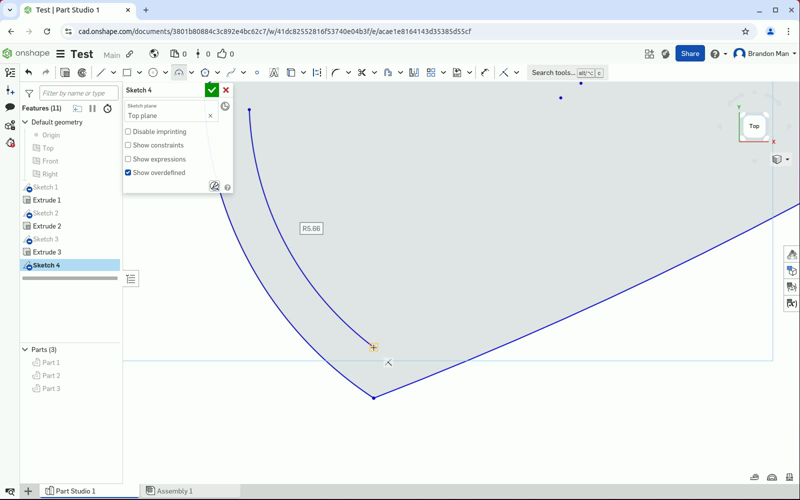
scroll(-6)
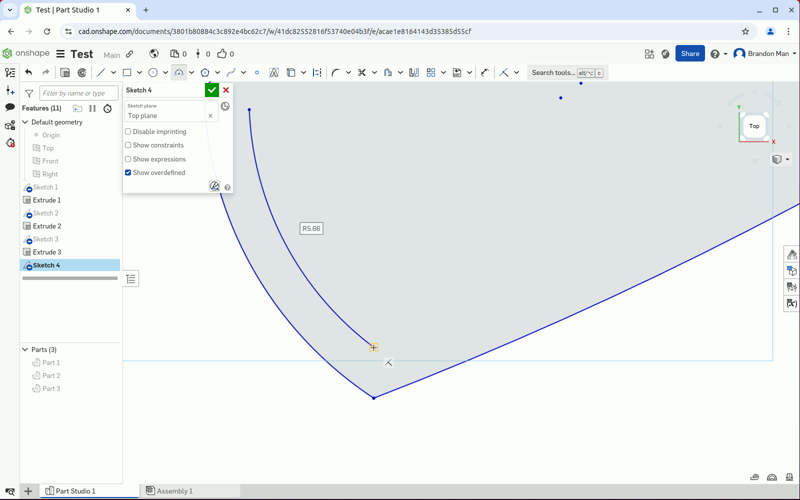
scroll(-6)
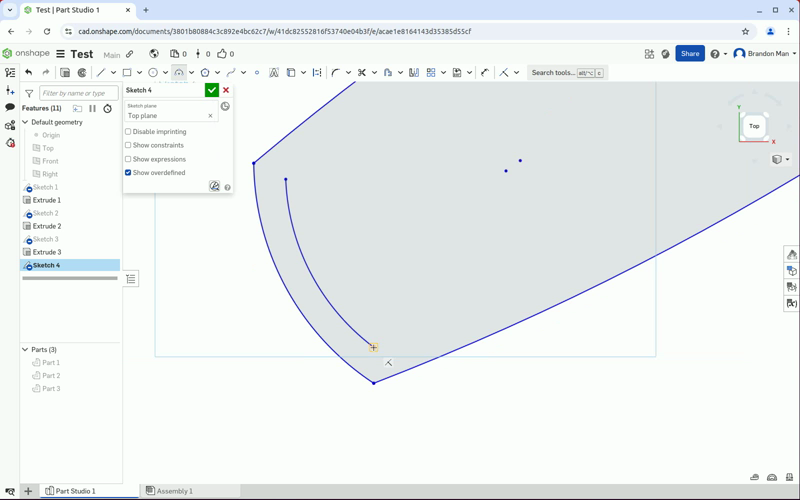
scroll(-6)
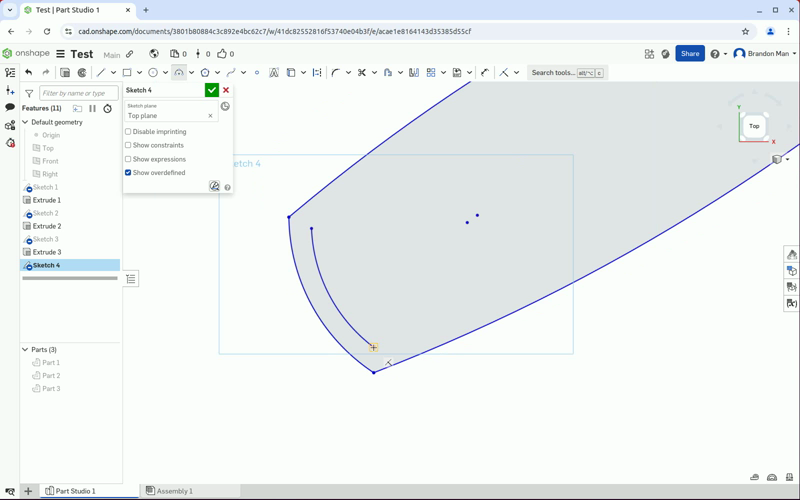
scroll(-6)
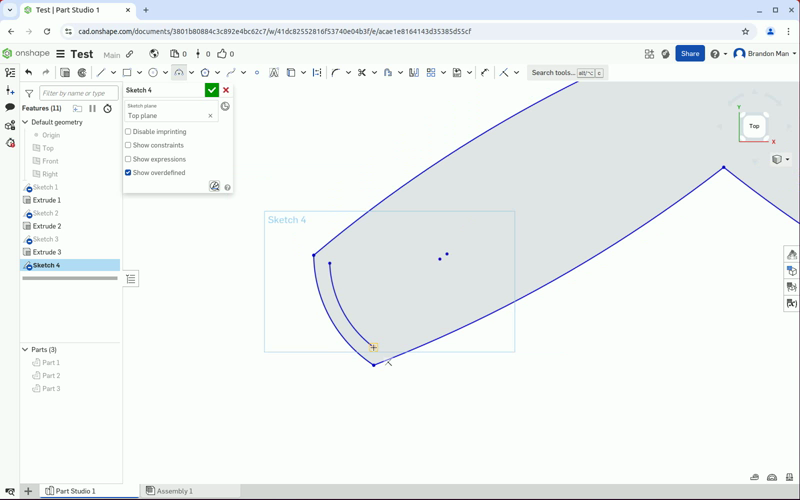
scroll(-6)
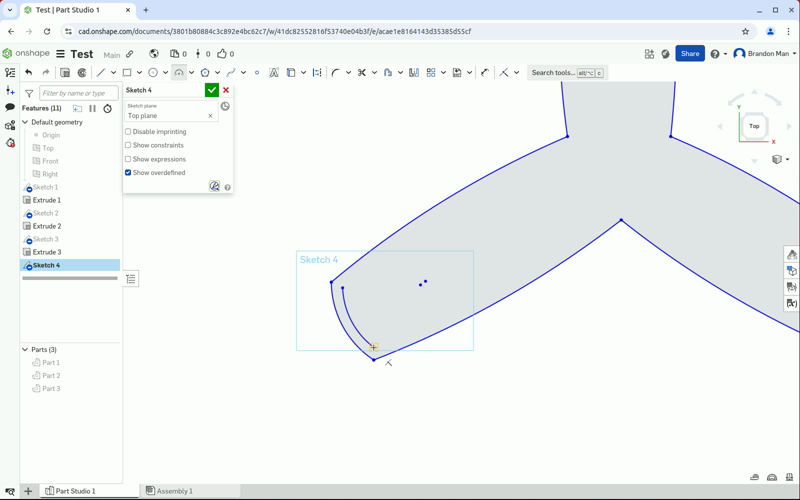
scroll(-6)
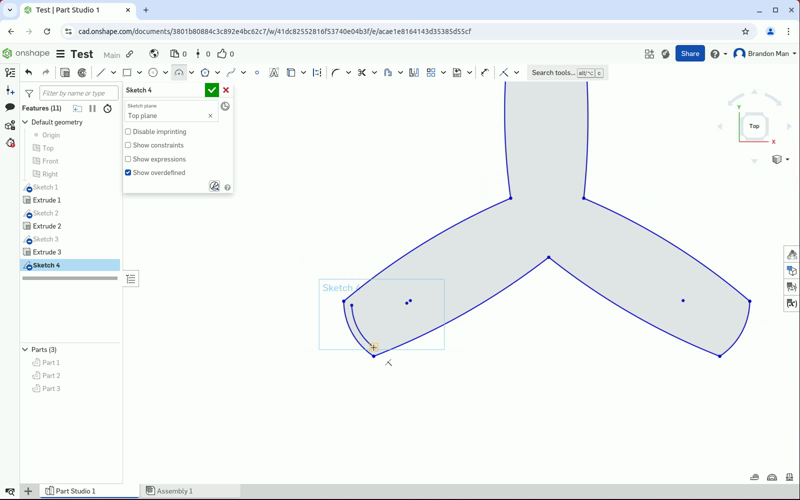
scroll(-6)
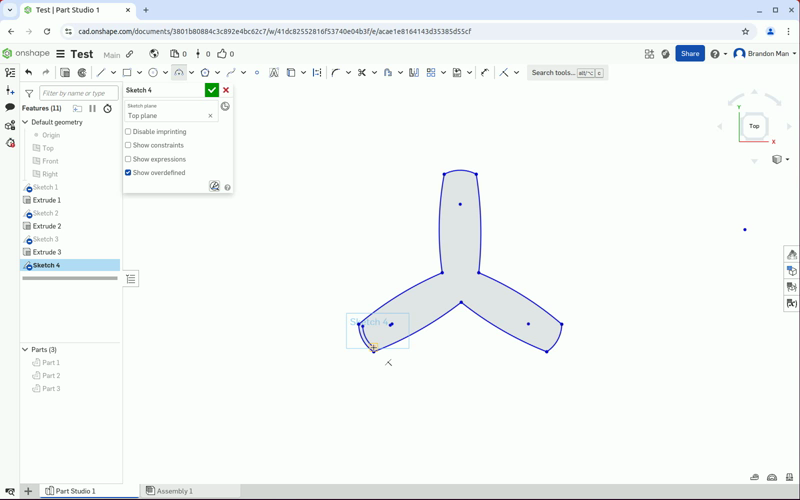
key_down(shift)
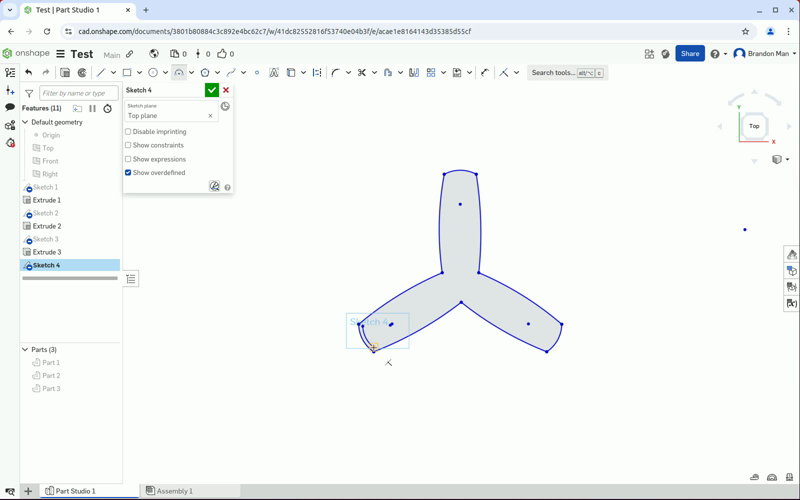
mouse_move(461, 298)
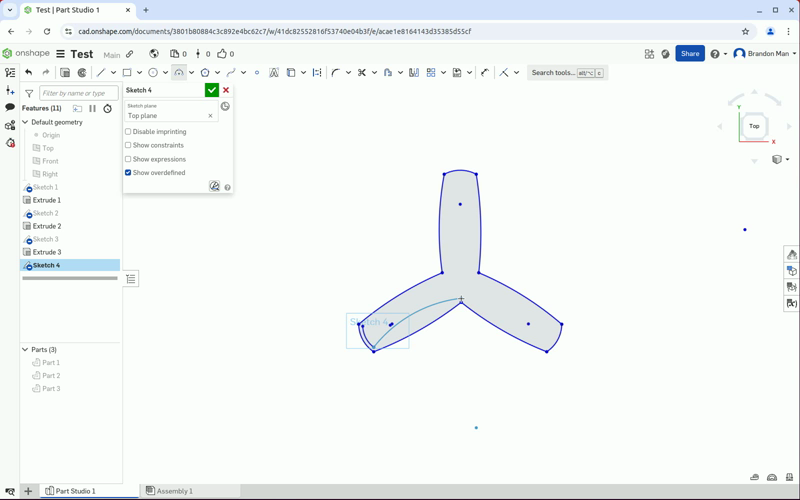
scroll(6)
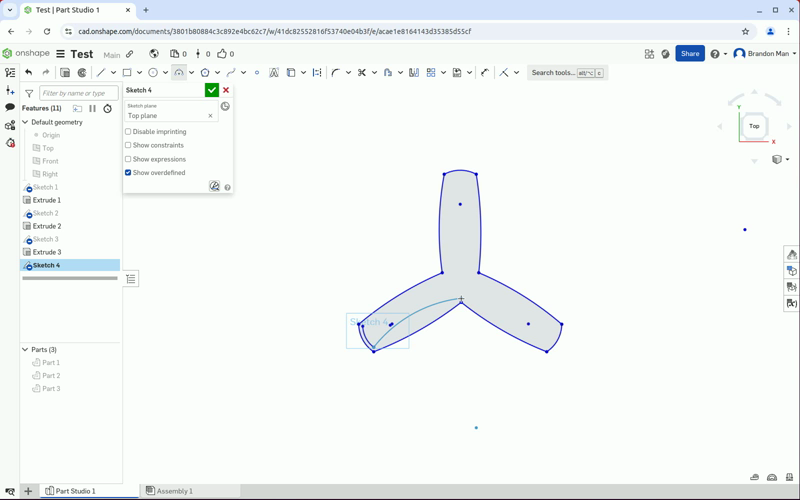
scroll(6)
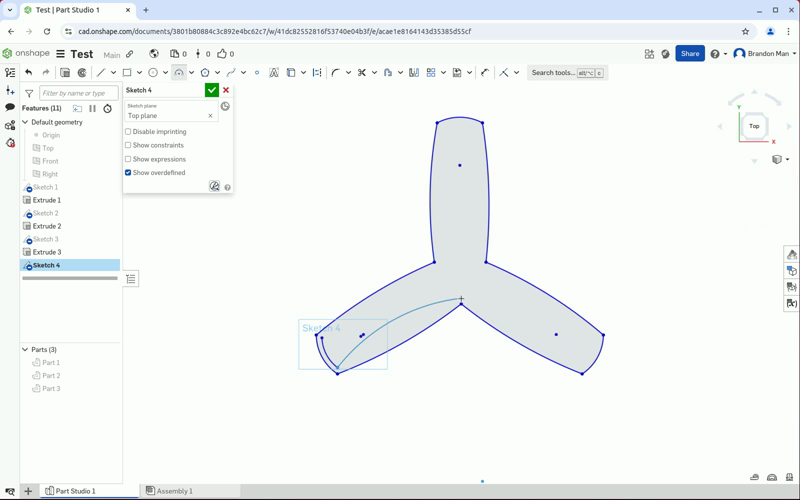
scroll(6)
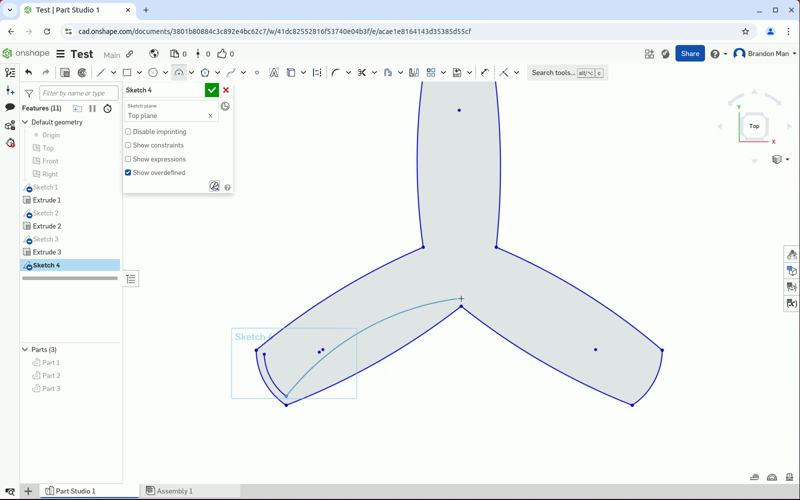
scroll(6)
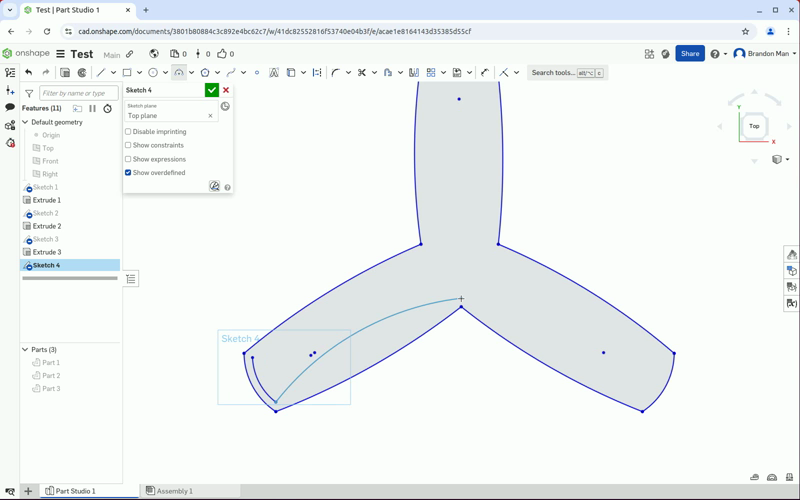
scroll(6)
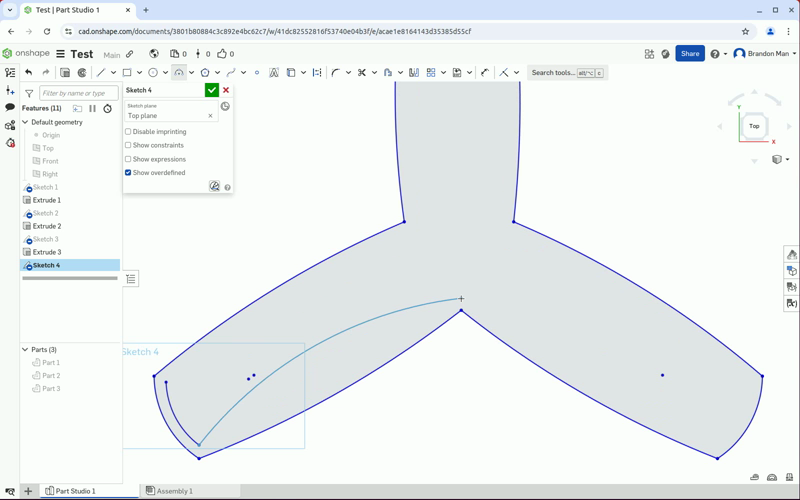
scroll(6)
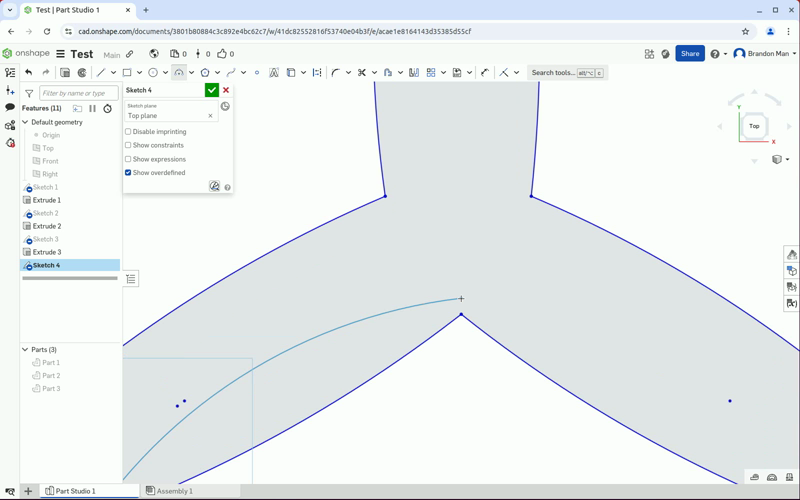
scroll(6)
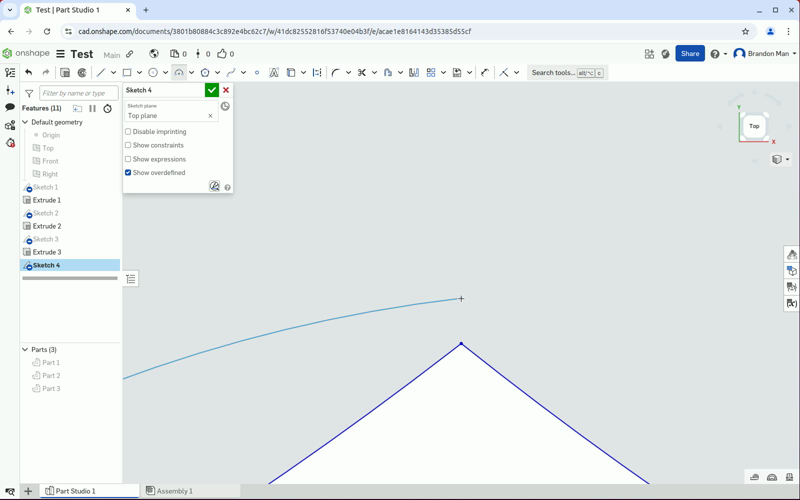
click(461, 298)
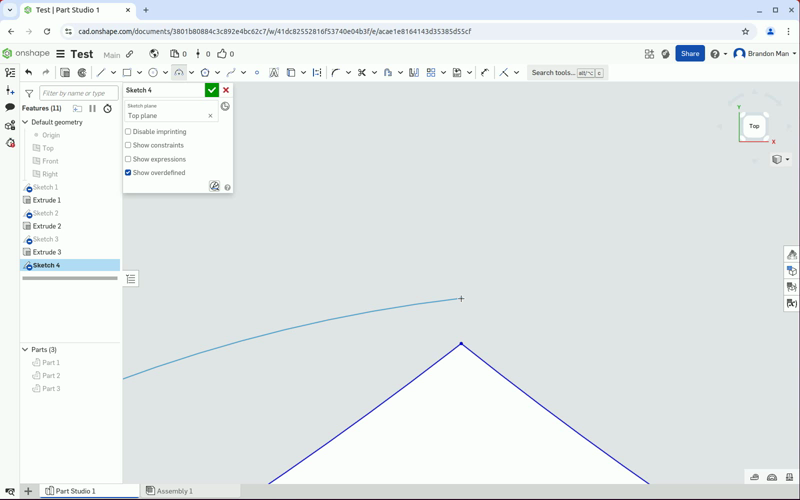
scroll(-6)
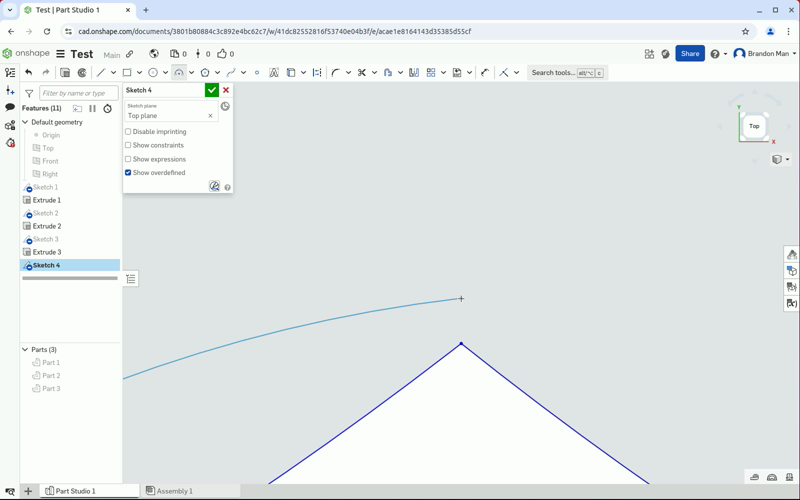
scroll(-6)
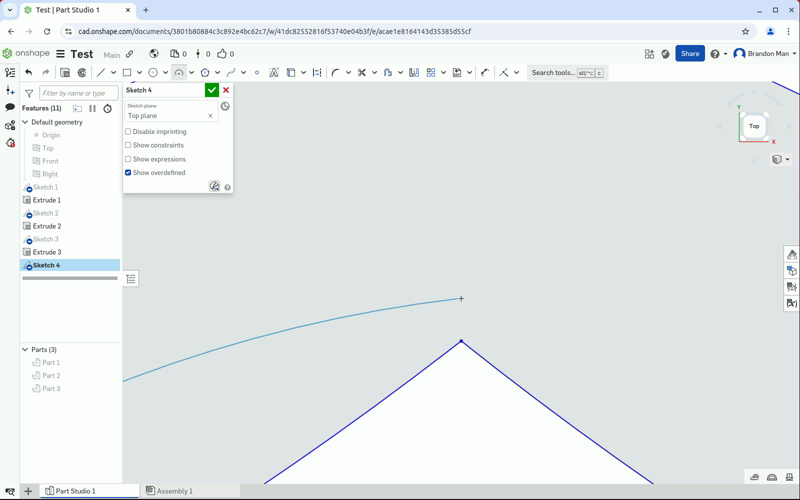
scroll(-6)
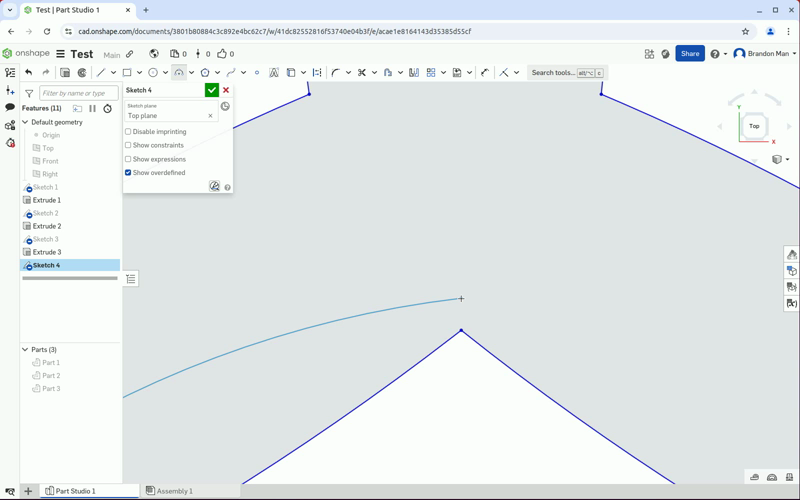
scroll(-6)
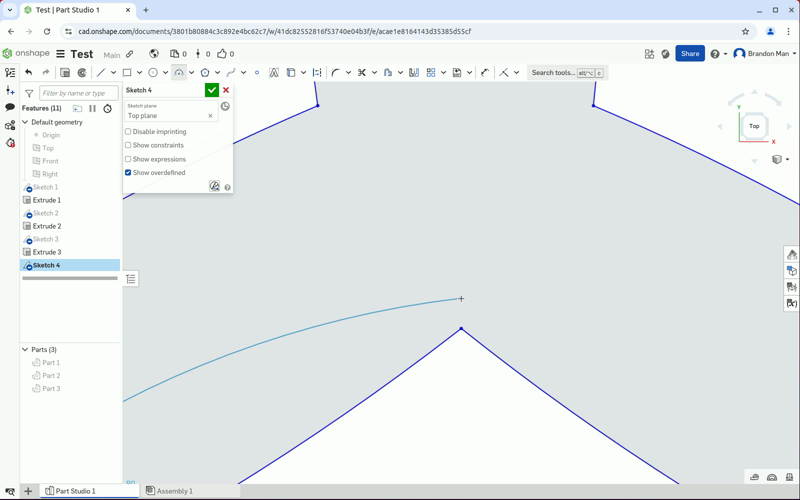
scroll(-6)
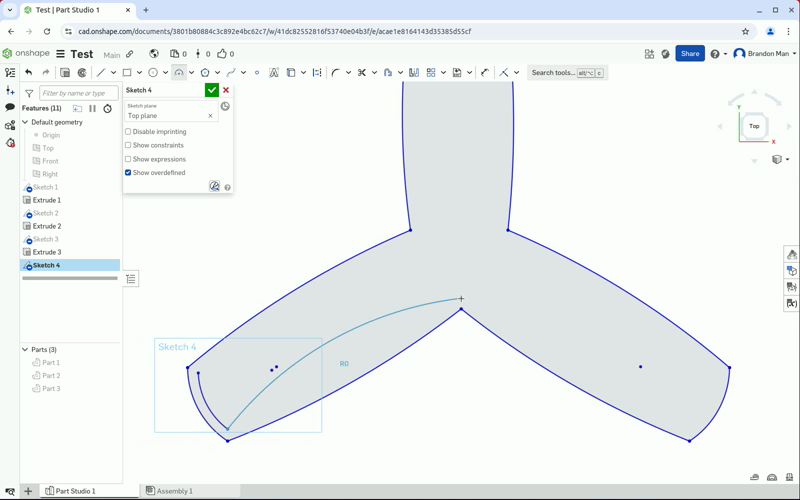
scroll(-6)
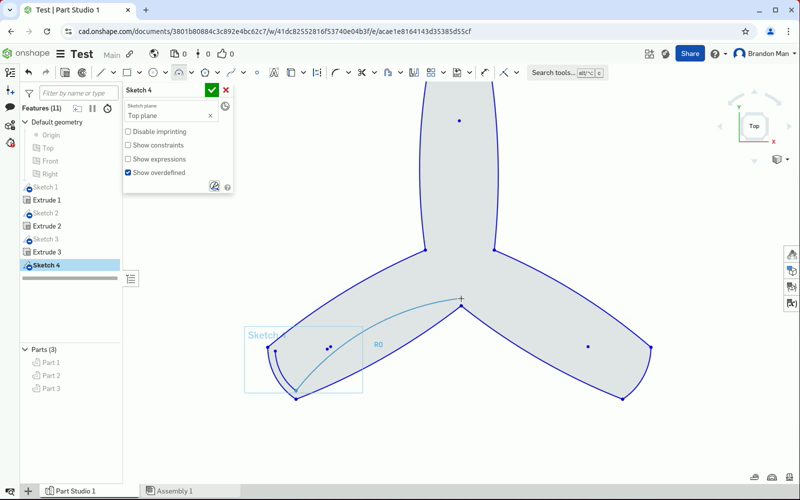
scroll(-6)
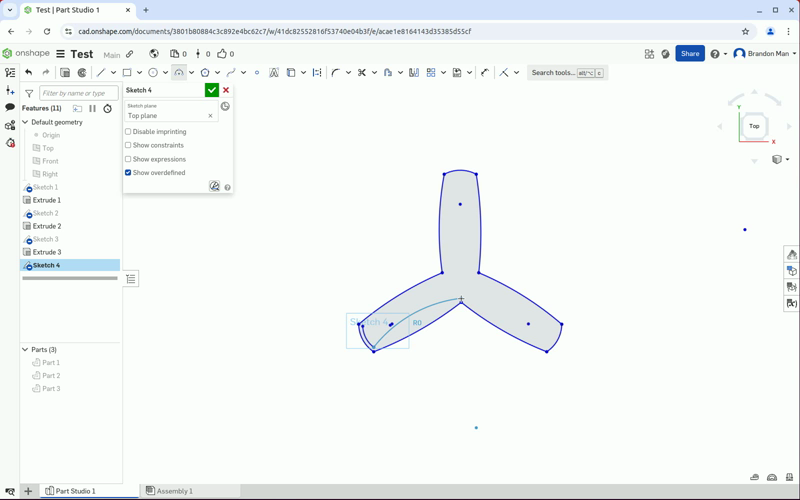
mouse_move(419, 326)
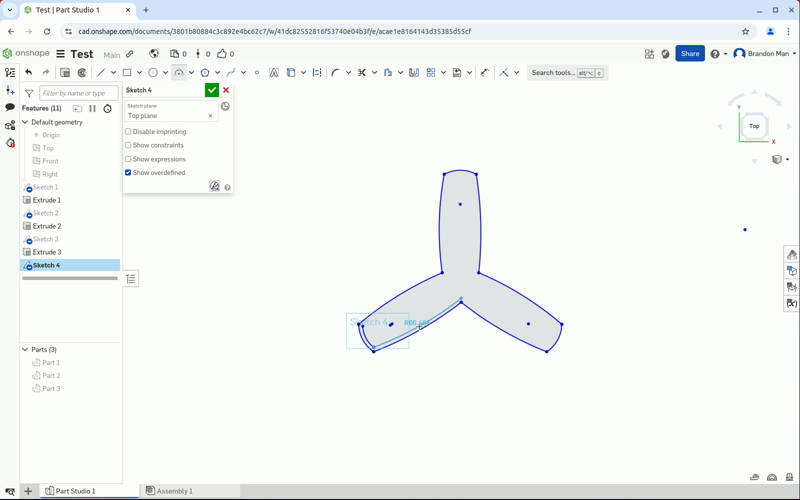
scroll(6)
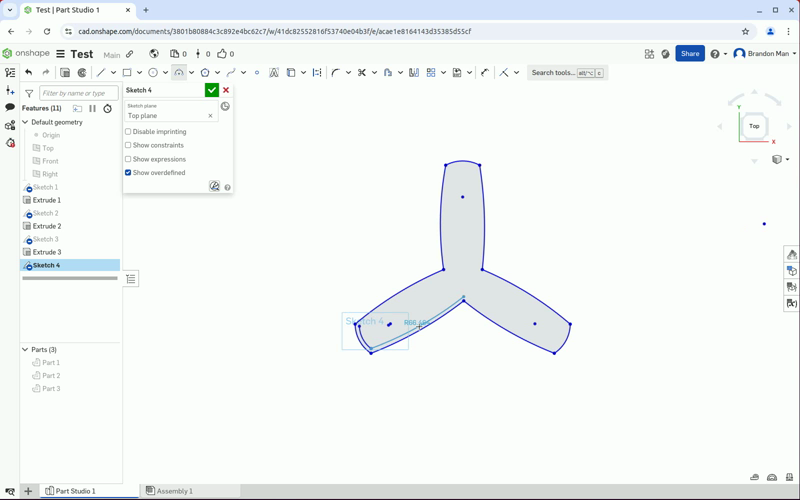
scroll(6)
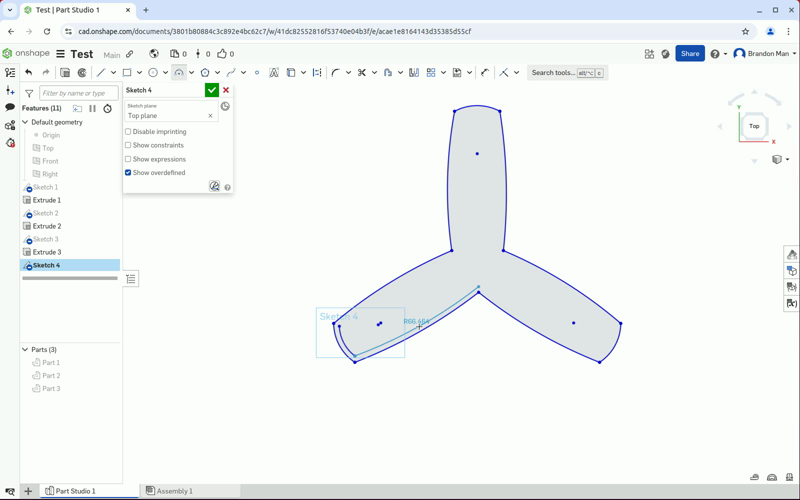
scroll(6)
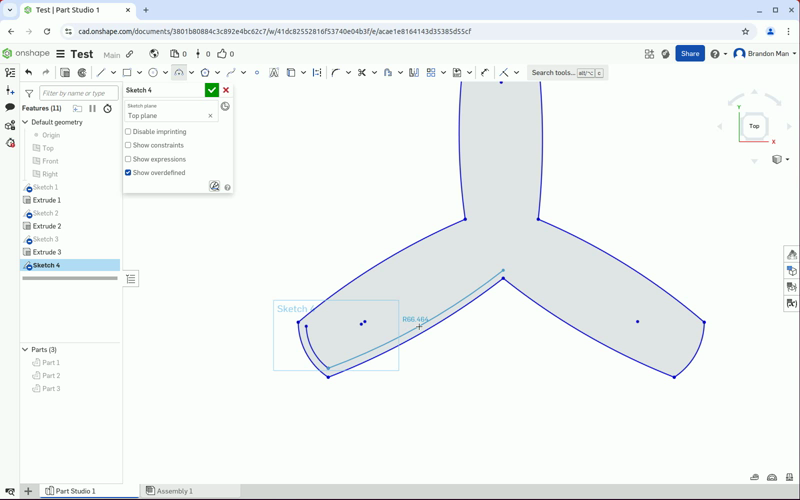
scroll(6)
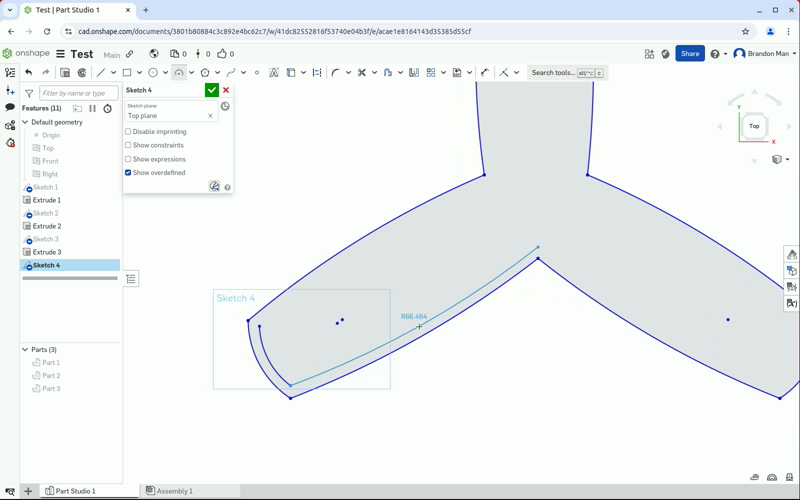
scroll(6)
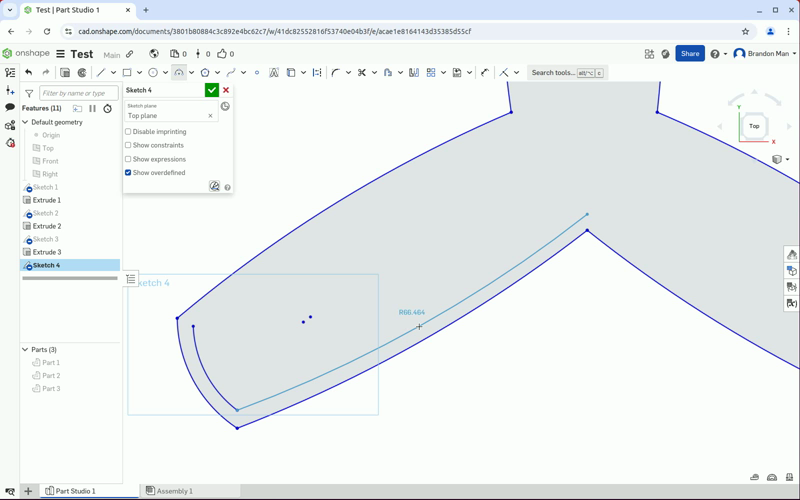
scroll(6)
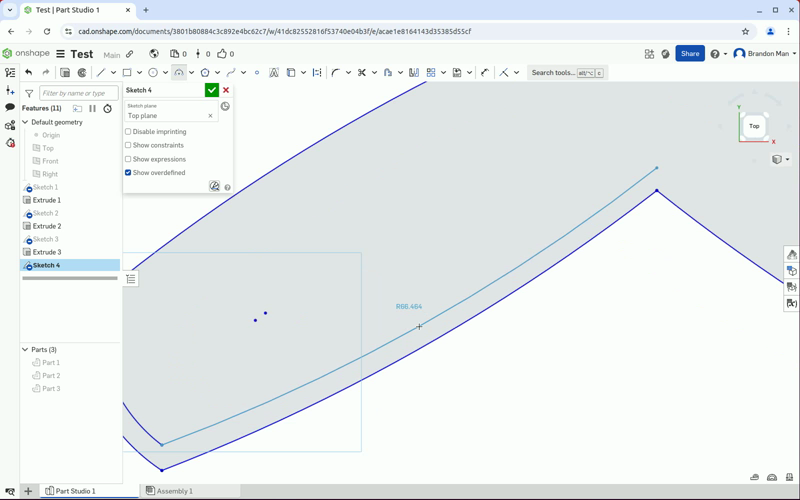
scroll(6)
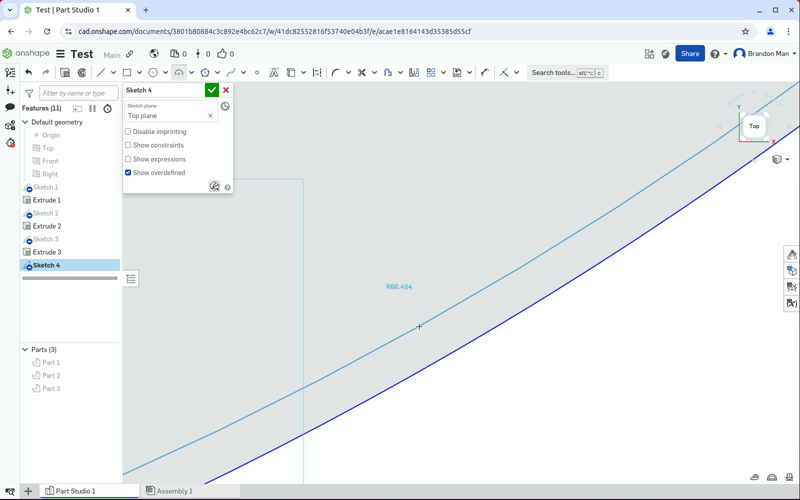
click(419, 326)
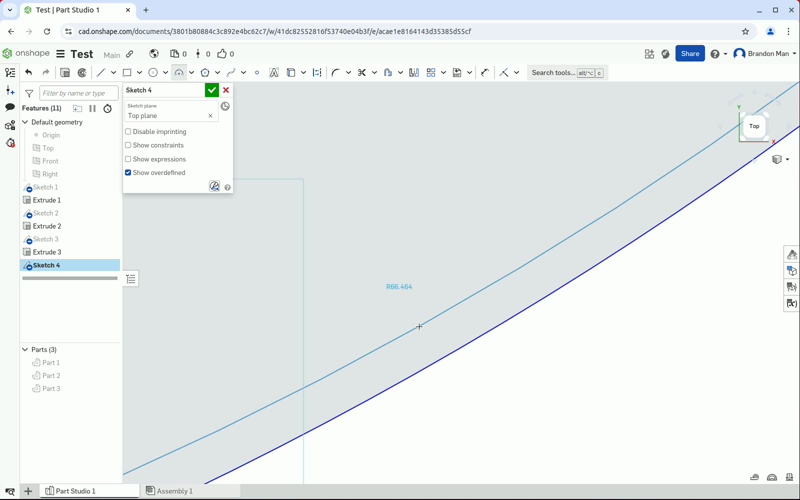
scroll(-6)
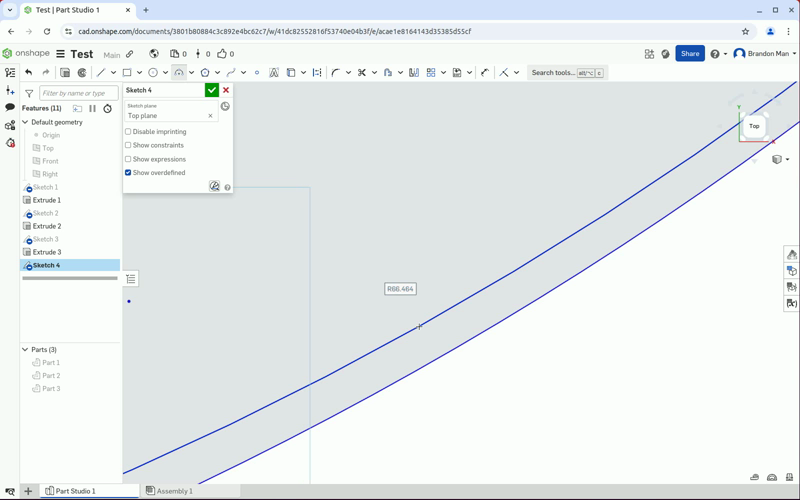
scroll(-6)
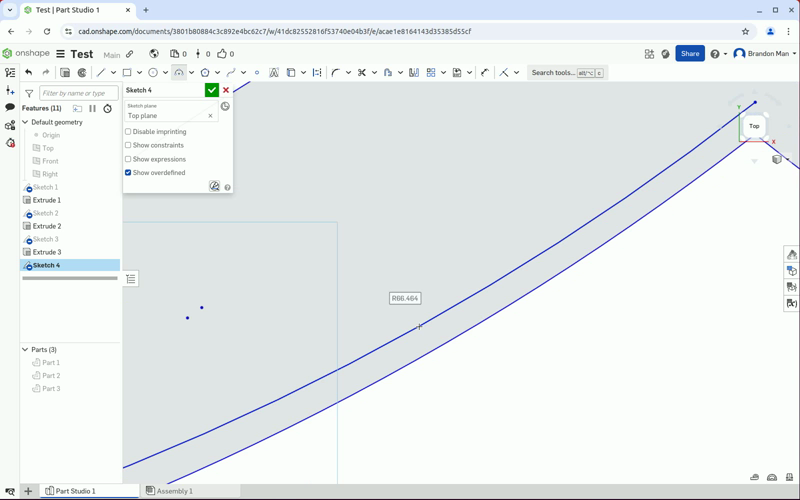
scroll(-6)
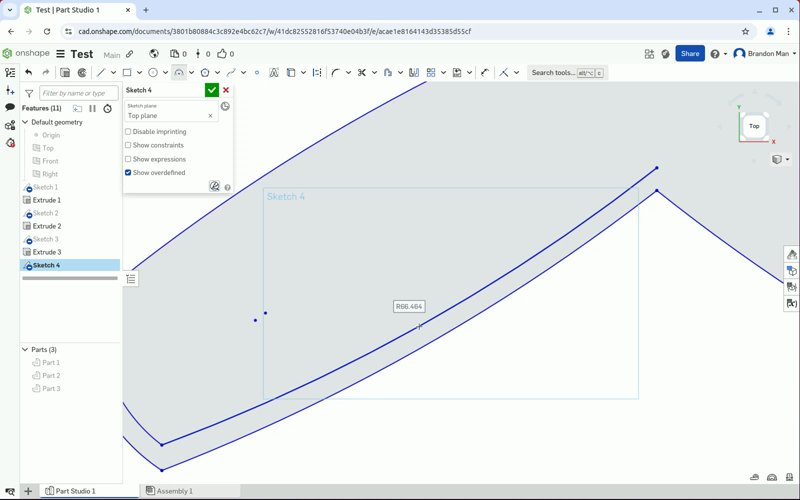
scroll(-6)
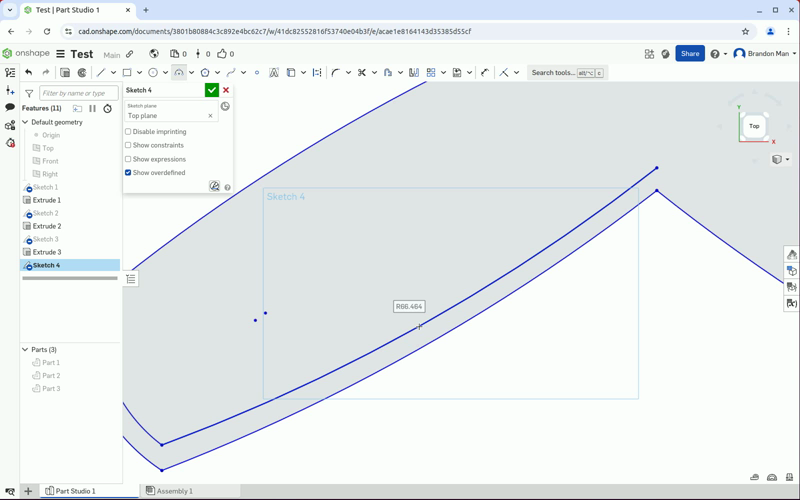
scroll(-6)
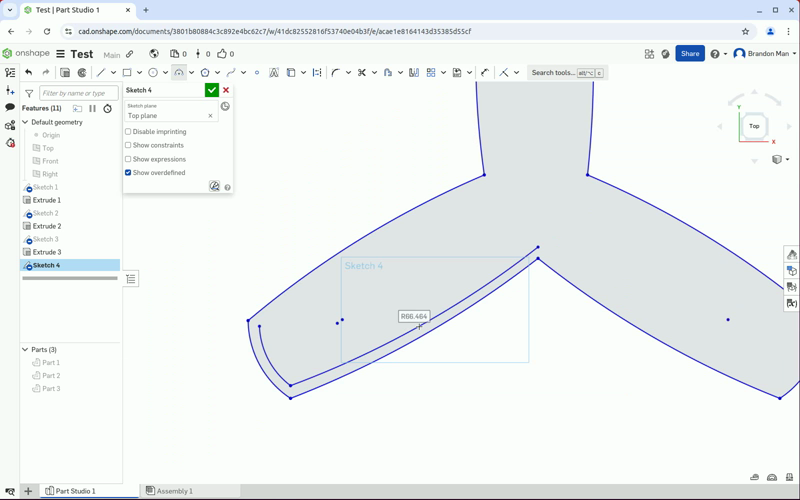
scroll(-6)
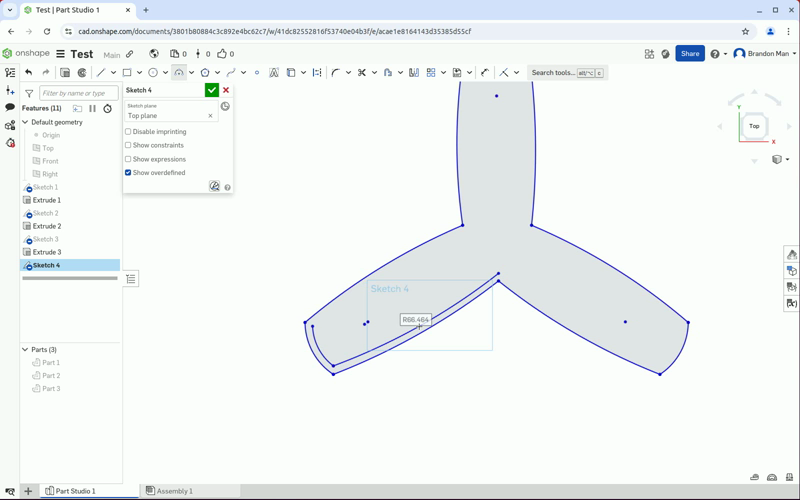
scroll(-6)
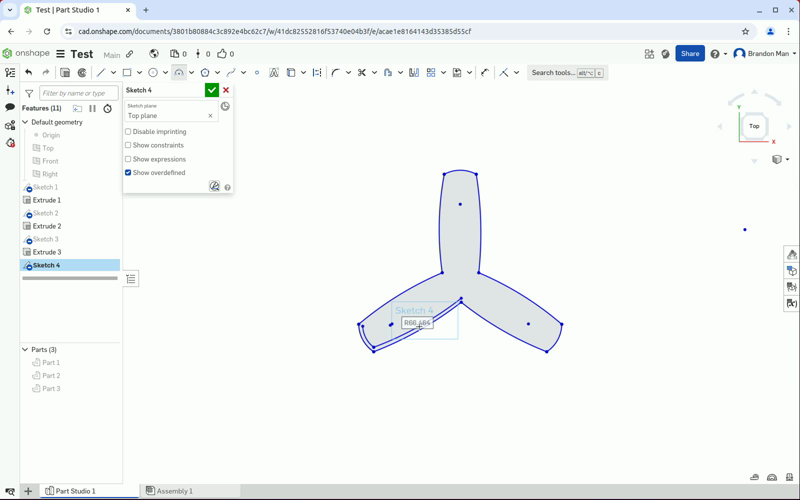
key_up(shift)
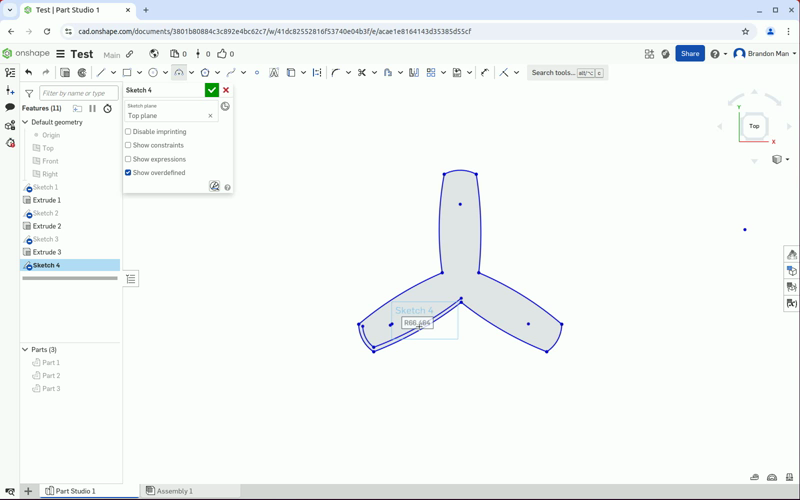
mouse_move(461, 298)
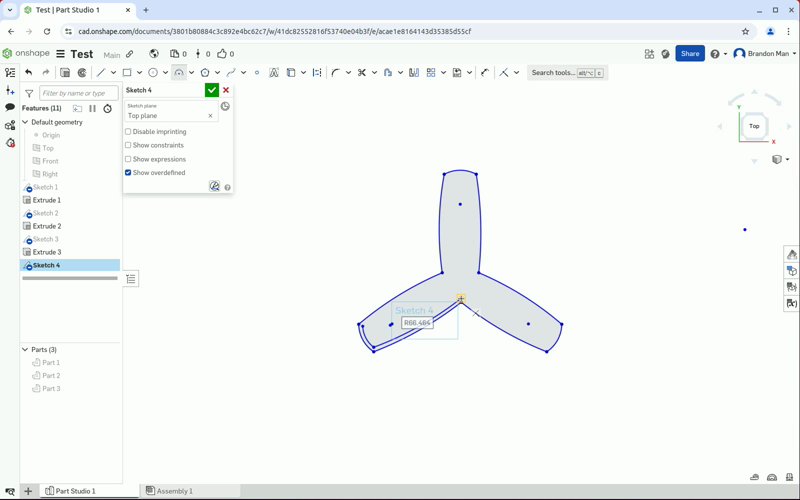
scroll(6)
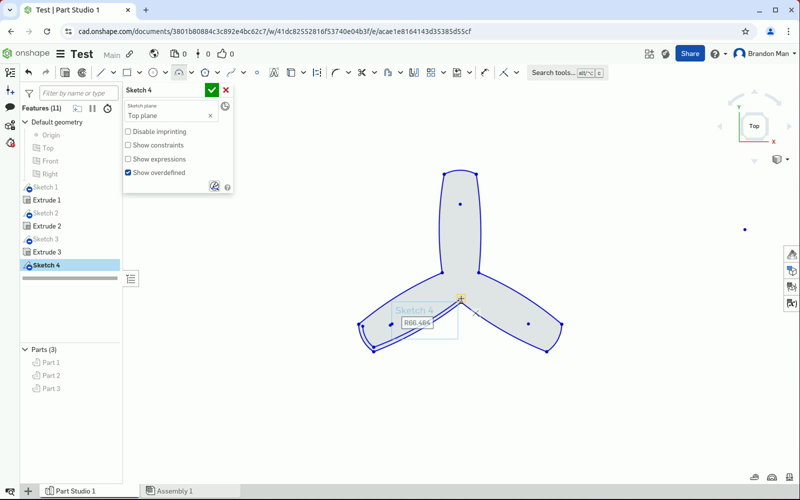
scroll(6)
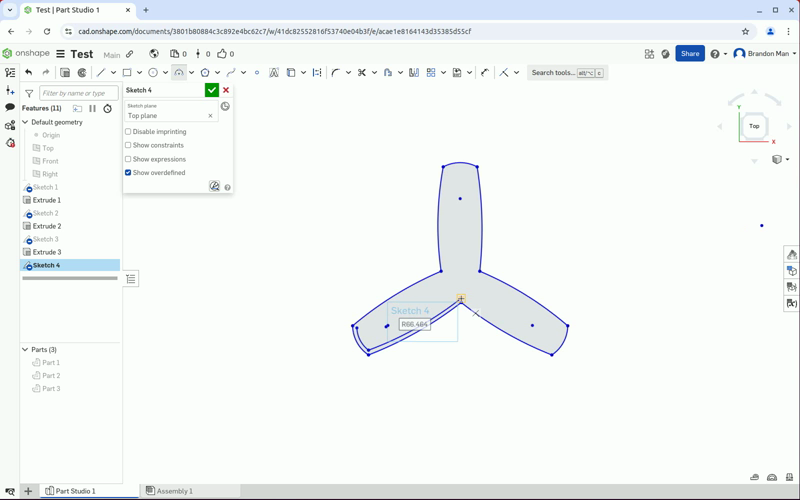
scroll(6)
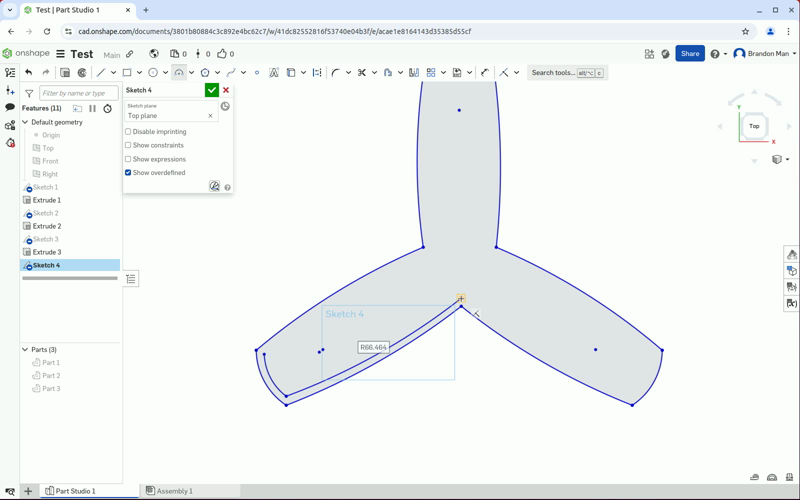
scroll(6)
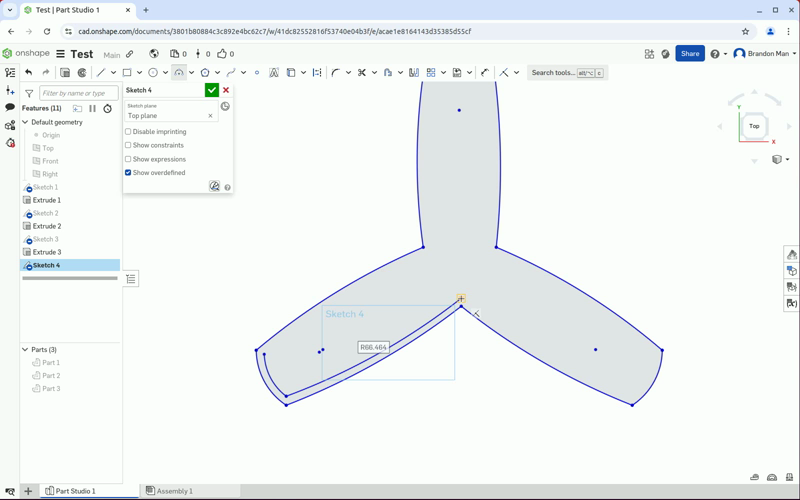
scroll(6)
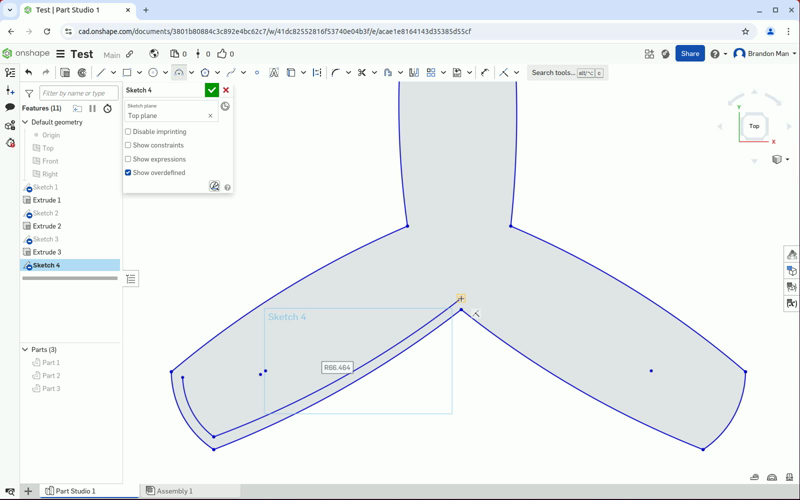
scroll(6)
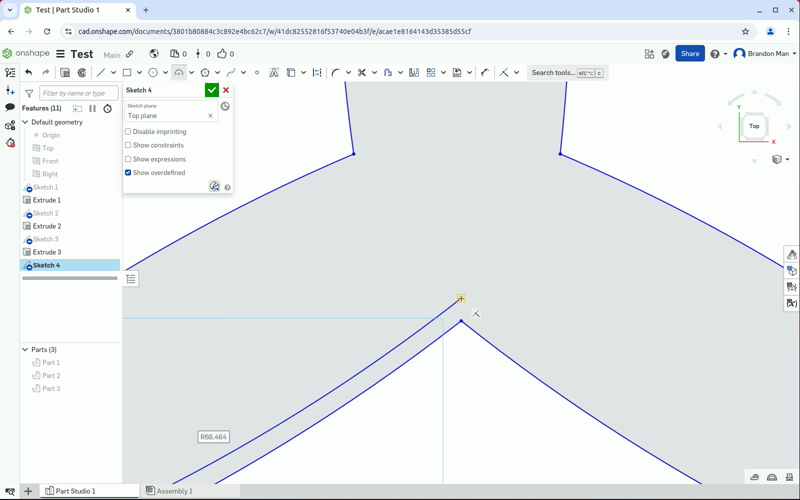
scroll(6)
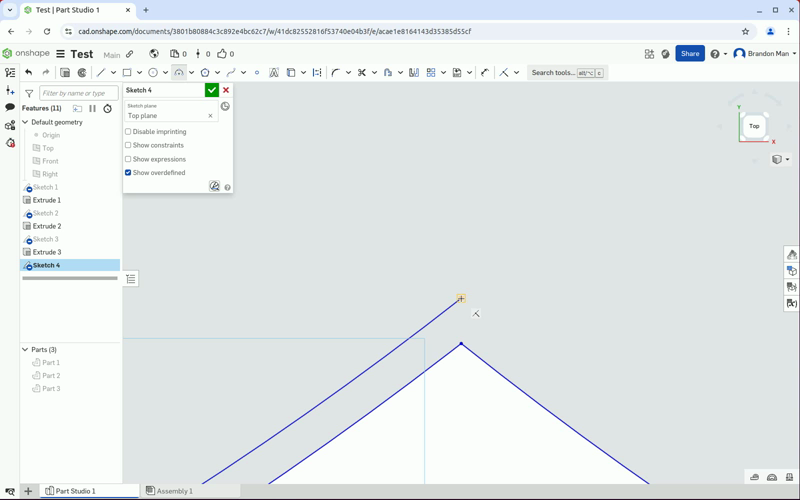
click(461, 298)
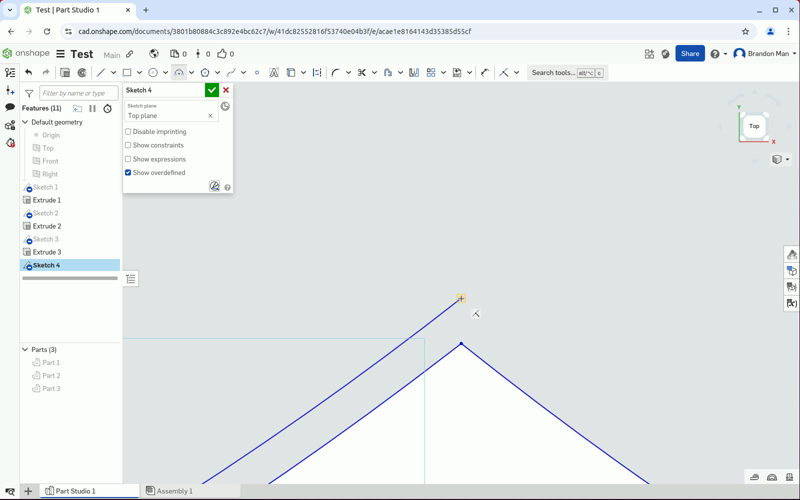
scroll(-6)
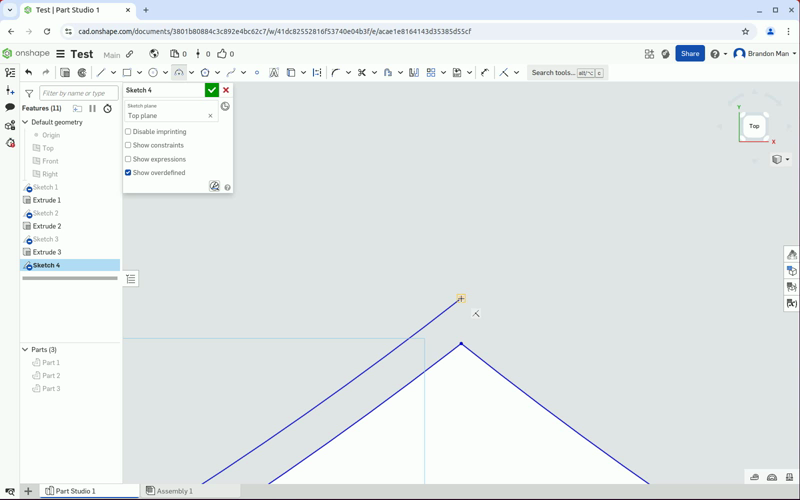
scroll(-6)
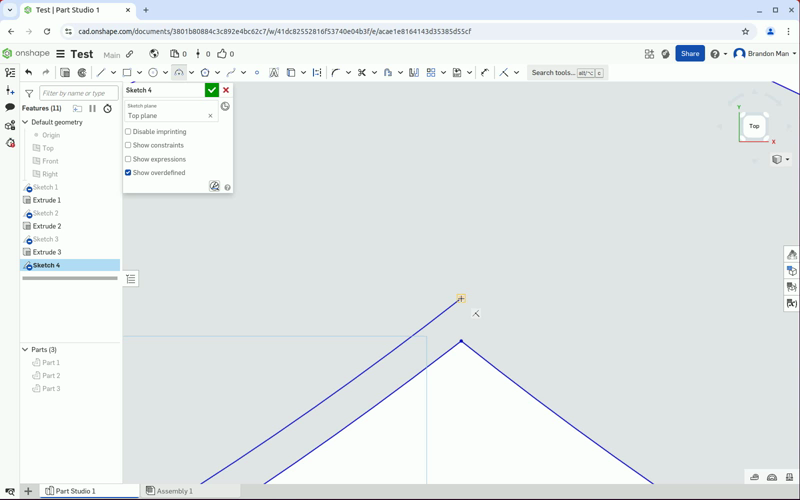
scroll(-6)
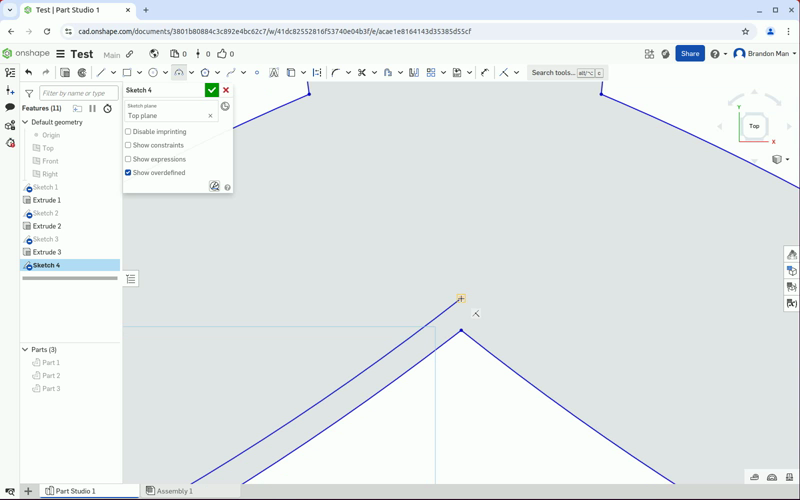
scroll(-6)
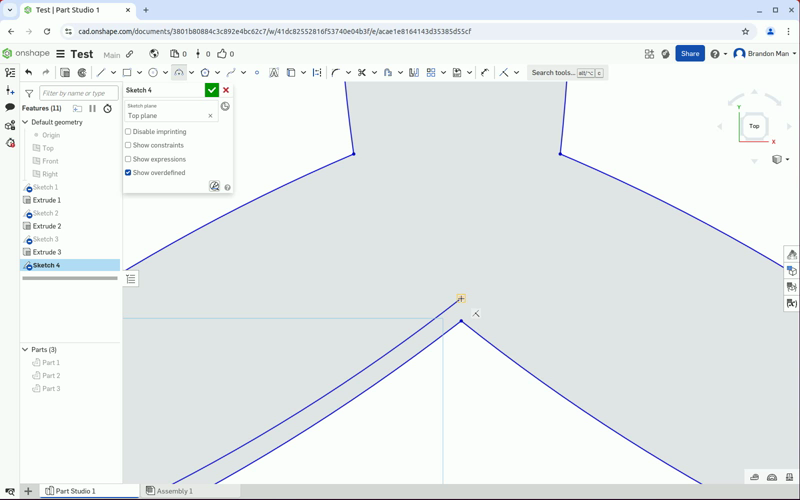
scroll(-6)
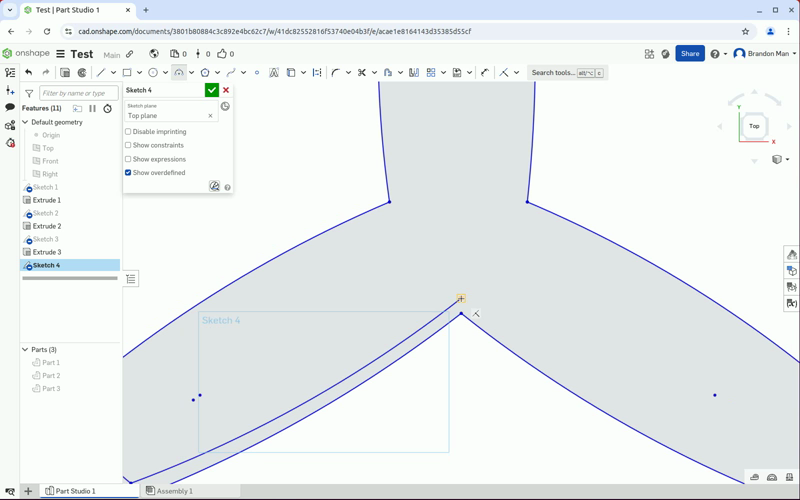
scroll(-6)
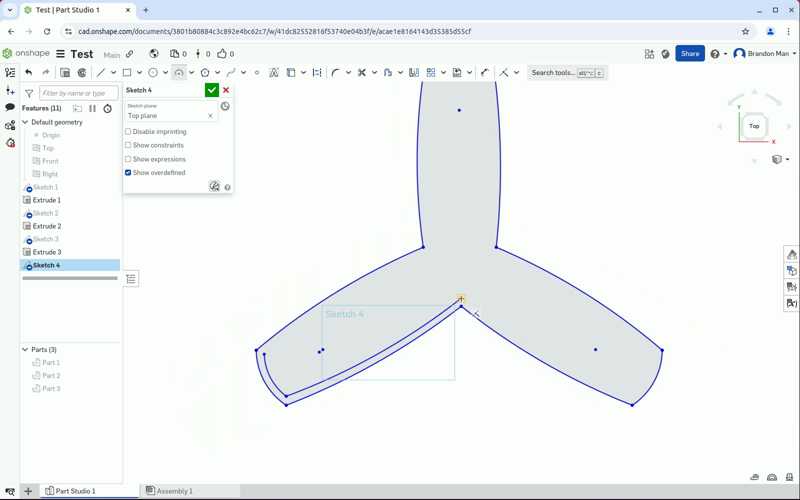
scroll(-6)
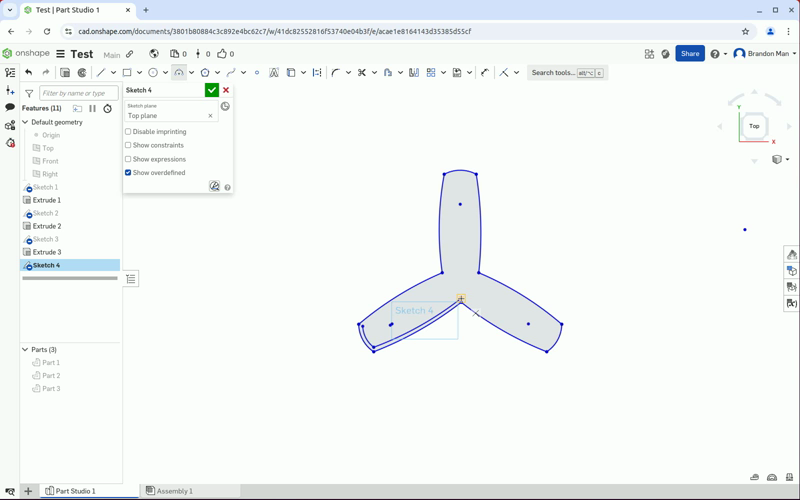
key_down(shift)
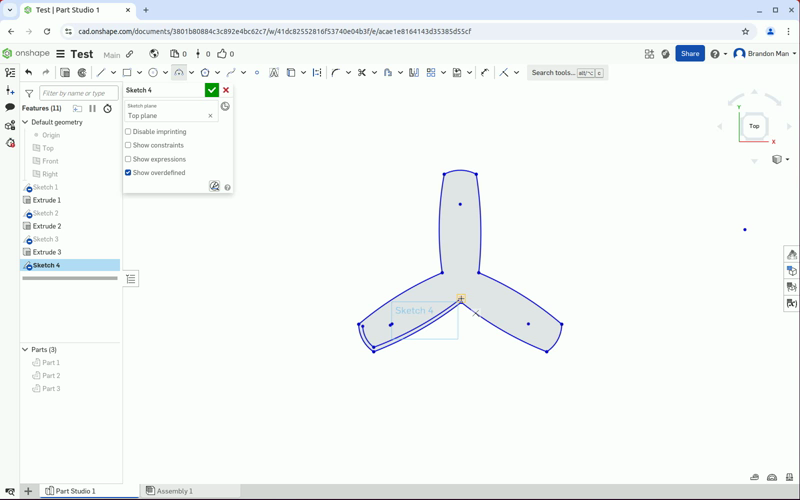
mouse_move(546, 347)
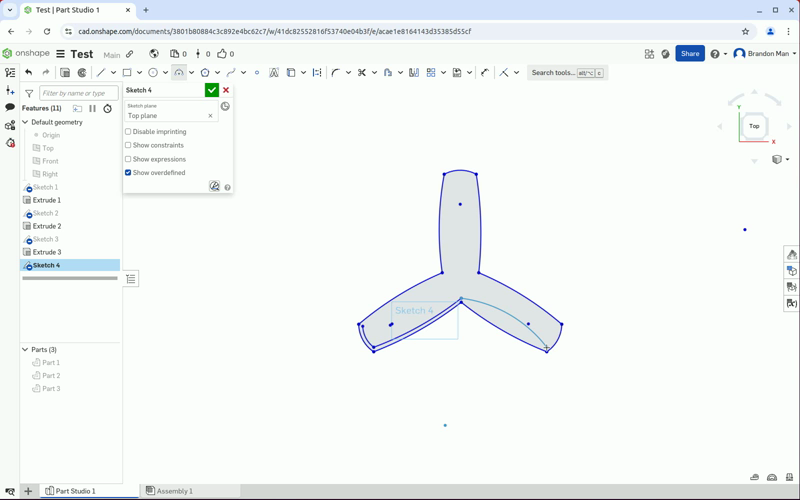
scroll(6)
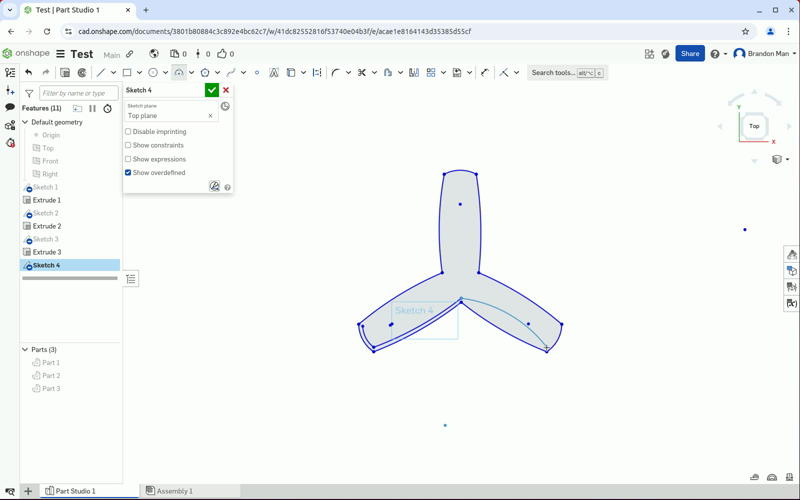
scroll(6)
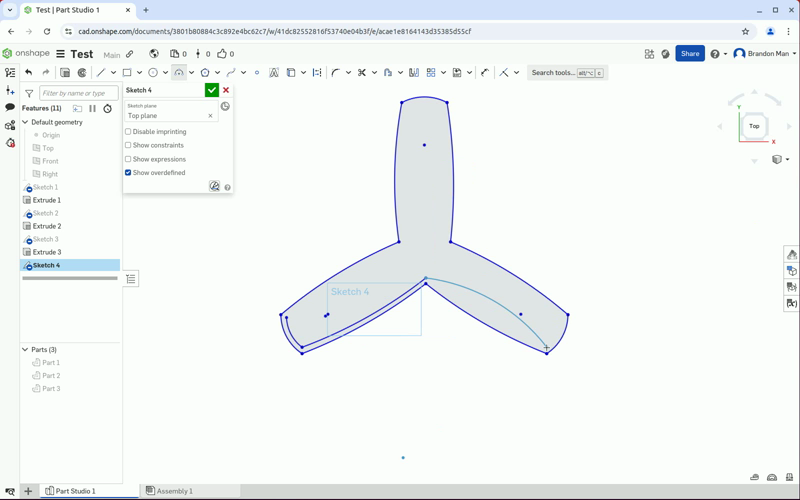
scroll(6)
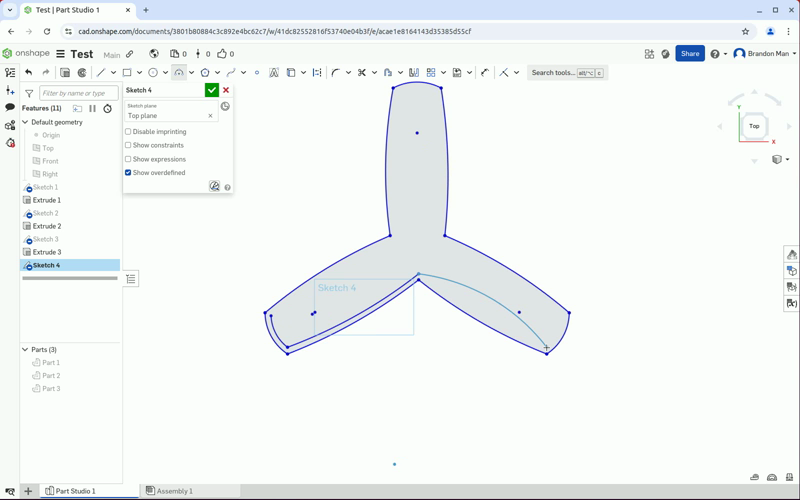
scroll(6)
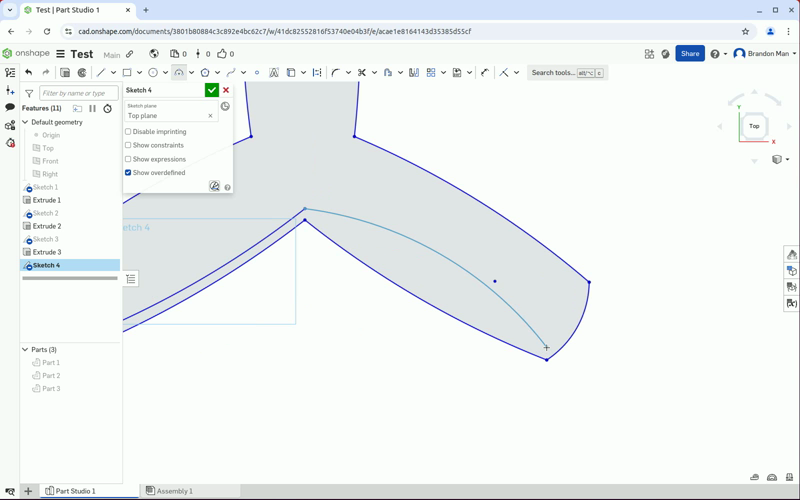
scroll(6)
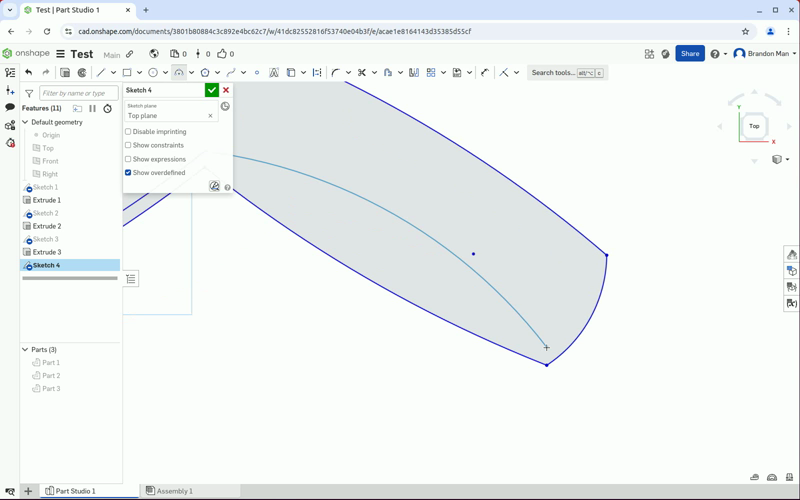
scroll(6)
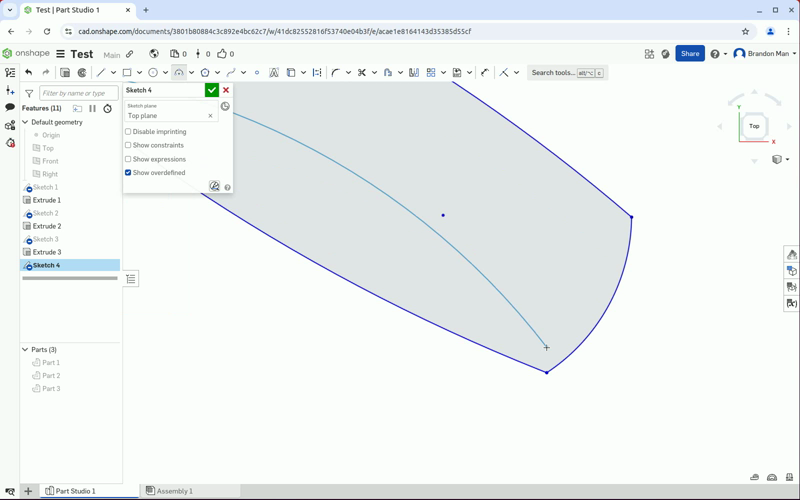
scroll(6)
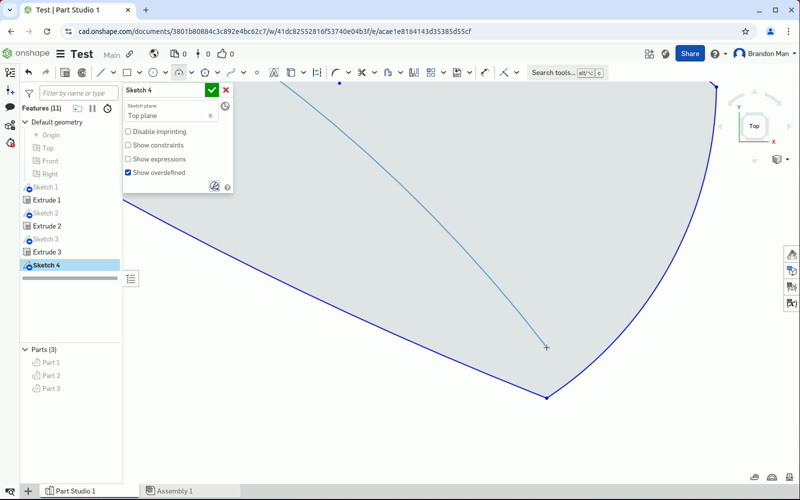
click(546, 347)
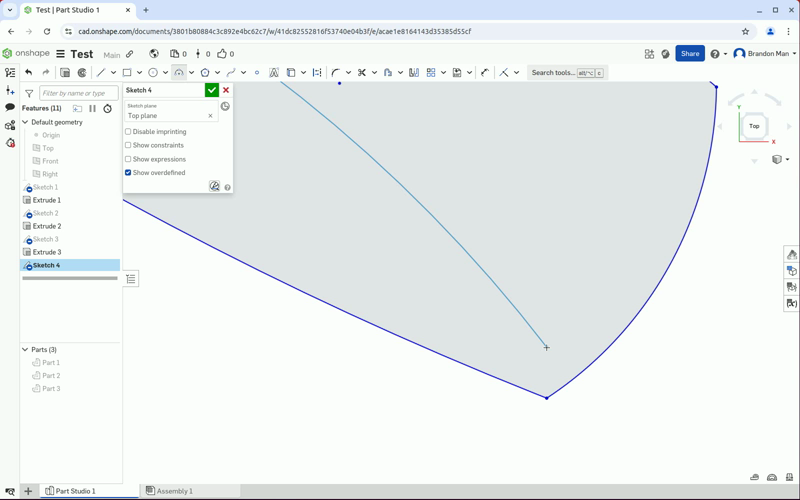
scroll(-6)
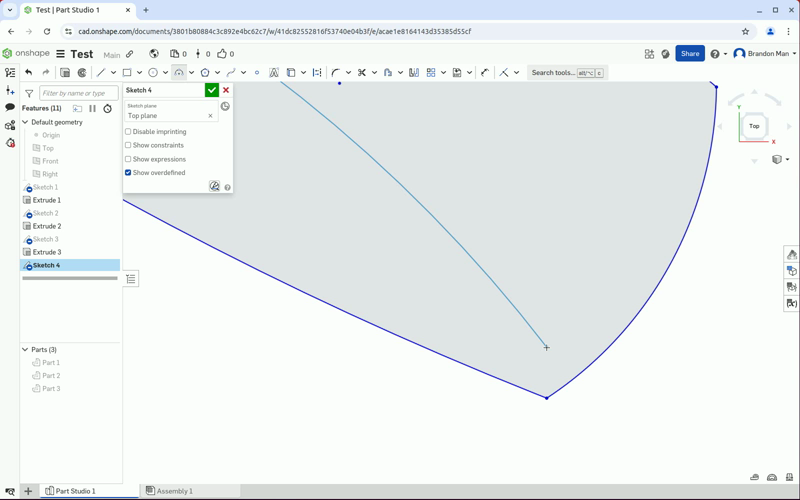
scroll(-6)
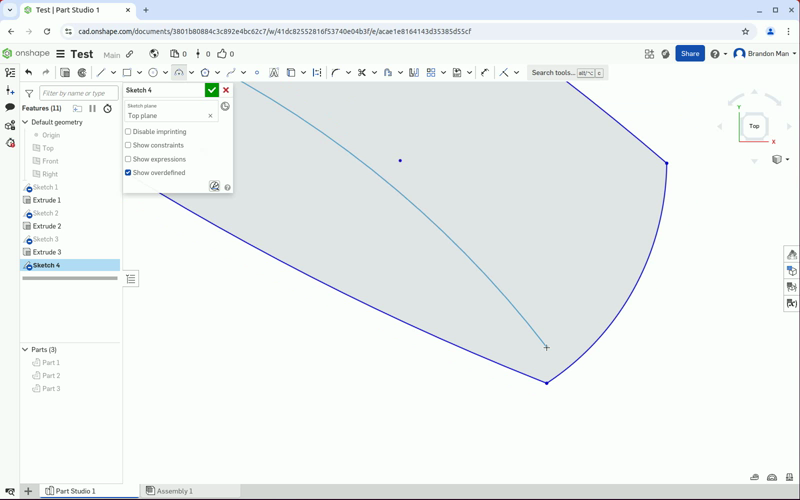
scroll(-6)
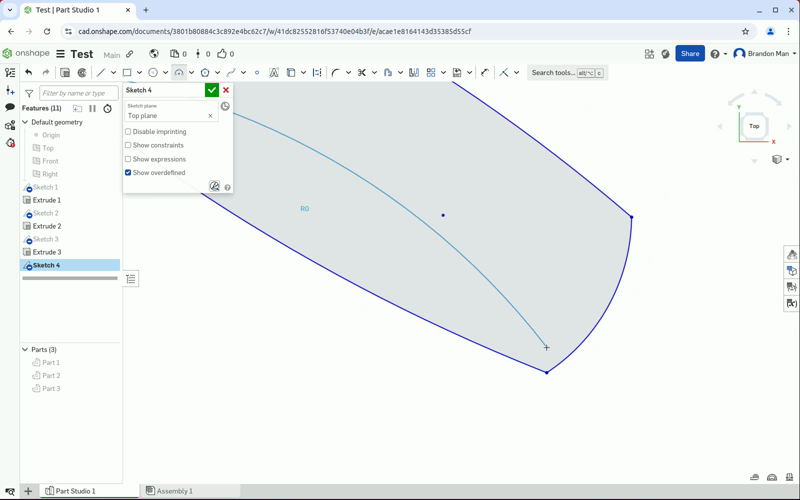
scroll(-6)
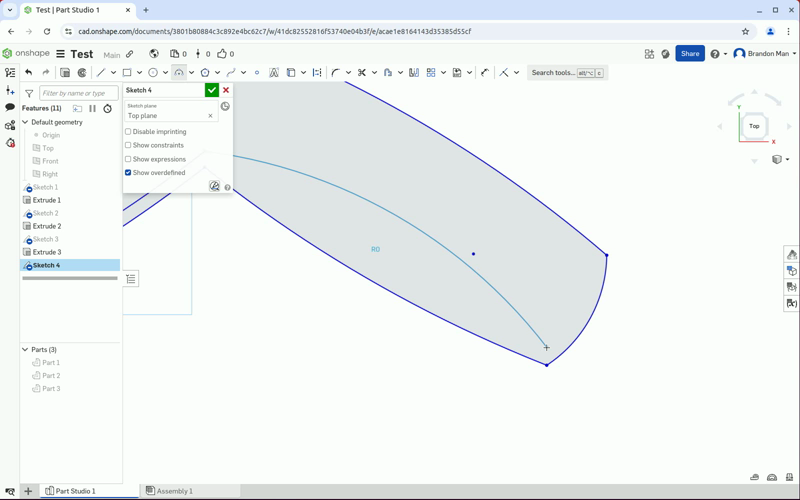
scroll(-6)
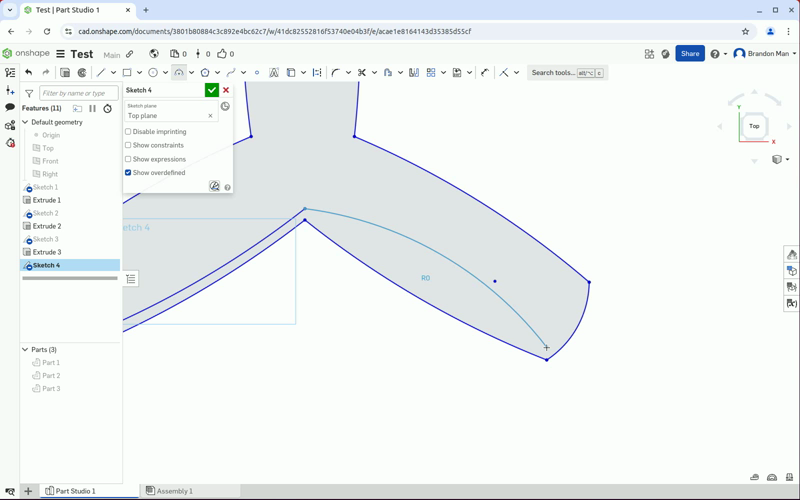
scroll(-6)
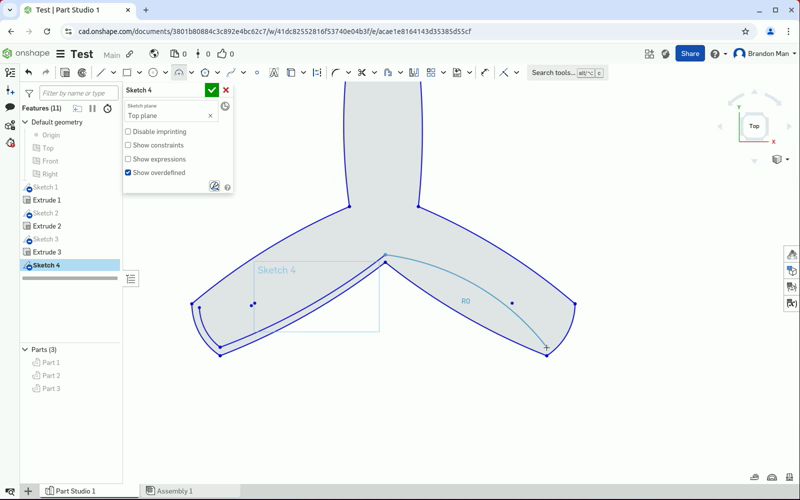
scroll(-6)
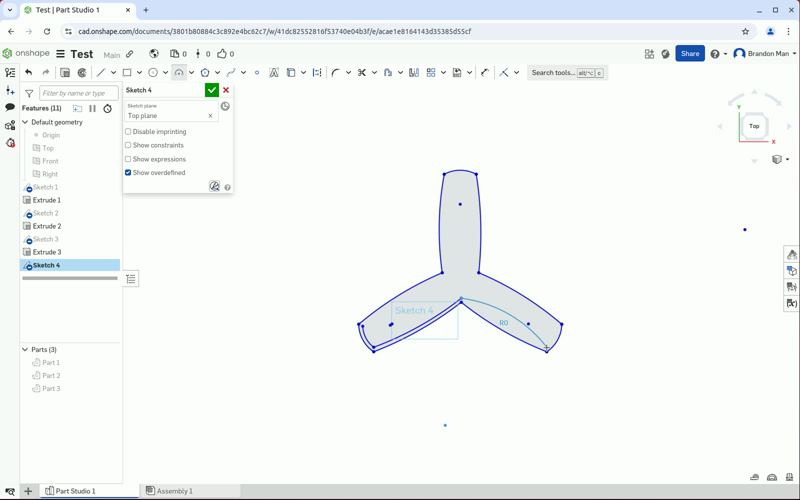
mouse_move(502, 325)
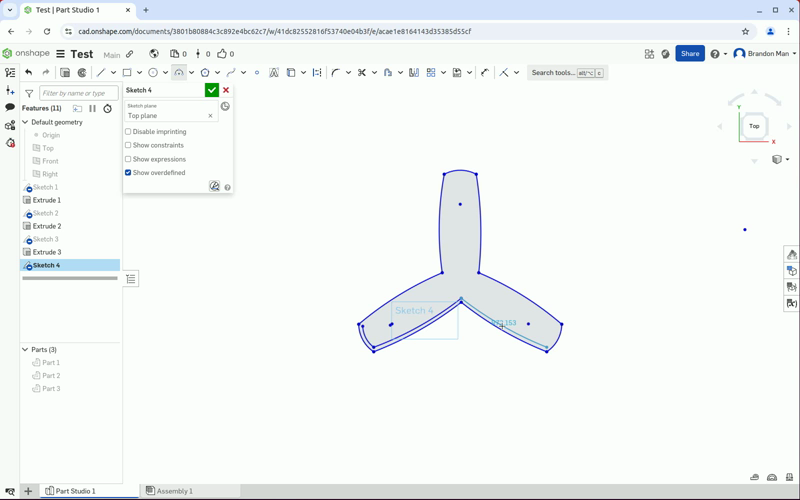
scroll(6)
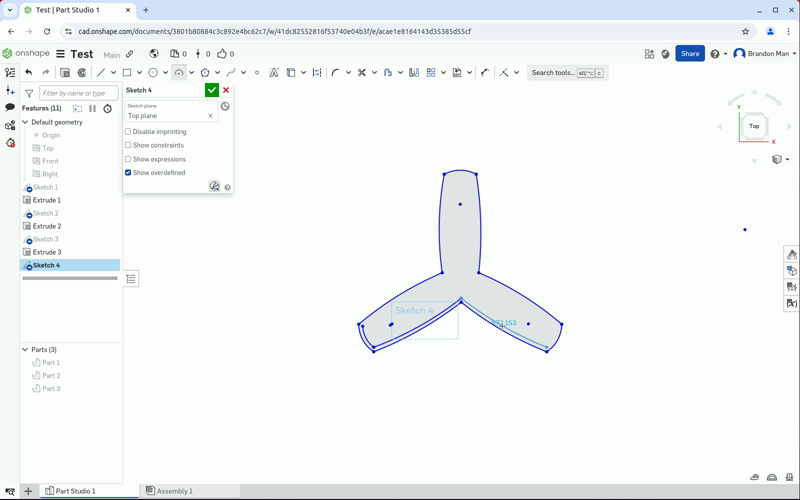
scroll(6)
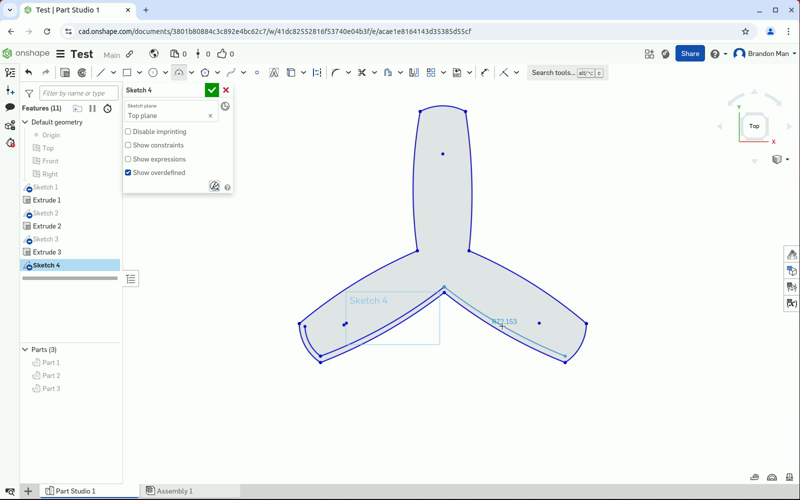
scroll(6)
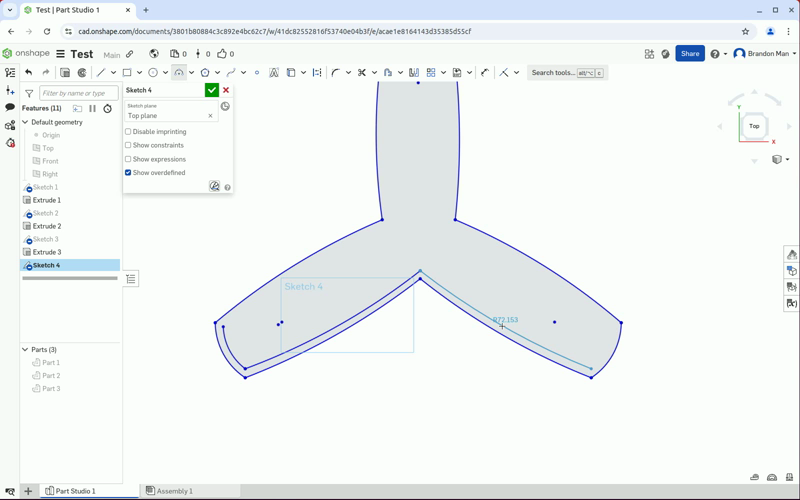
scroll(6)
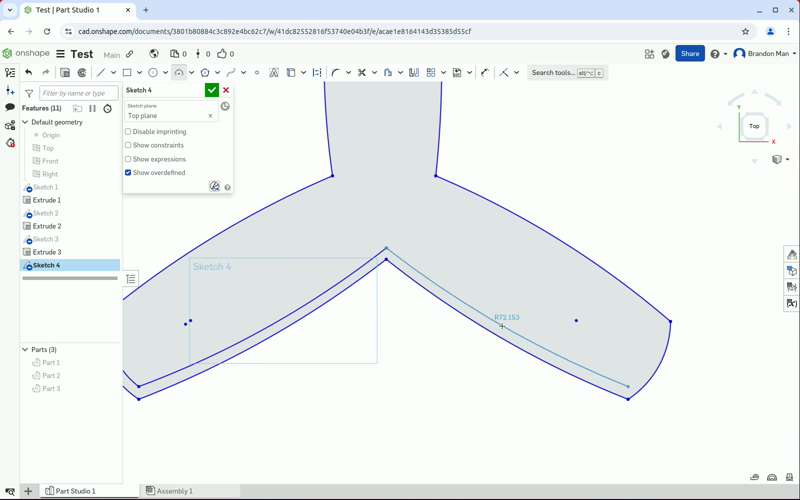
scroll(6)
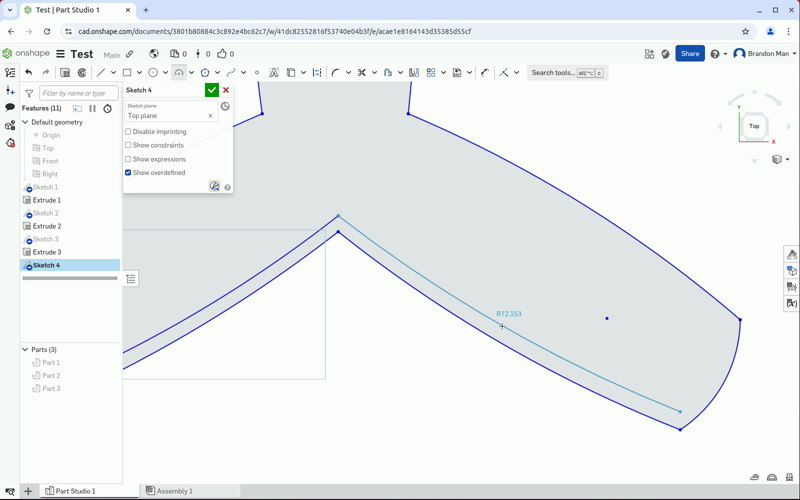
scroll(6)
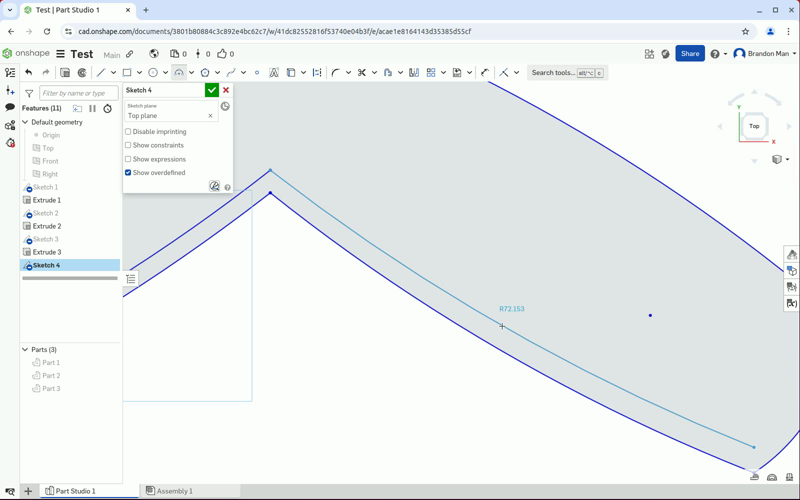
scroll(6)
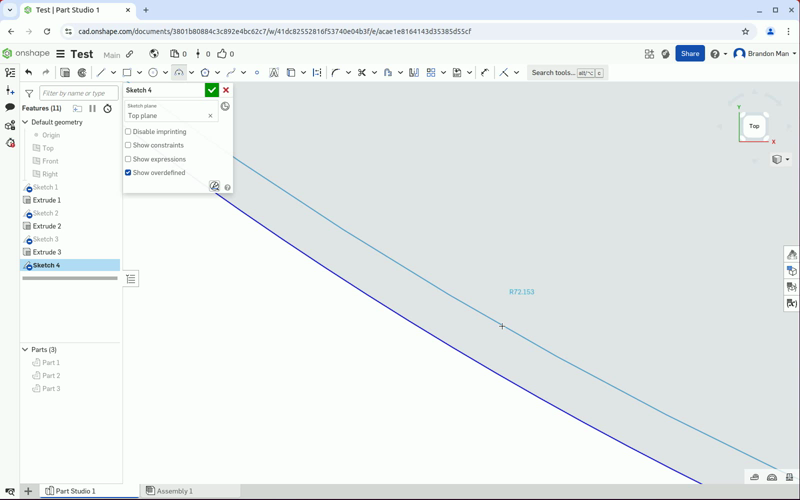
click(502, 325)
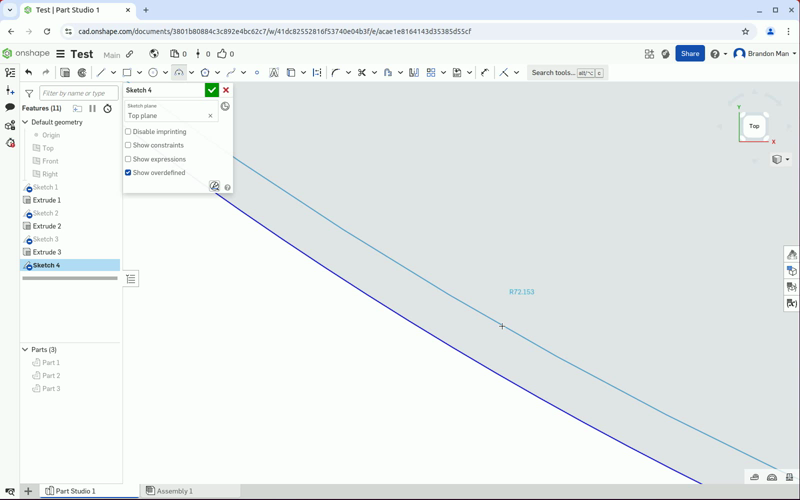
scroll(-6)
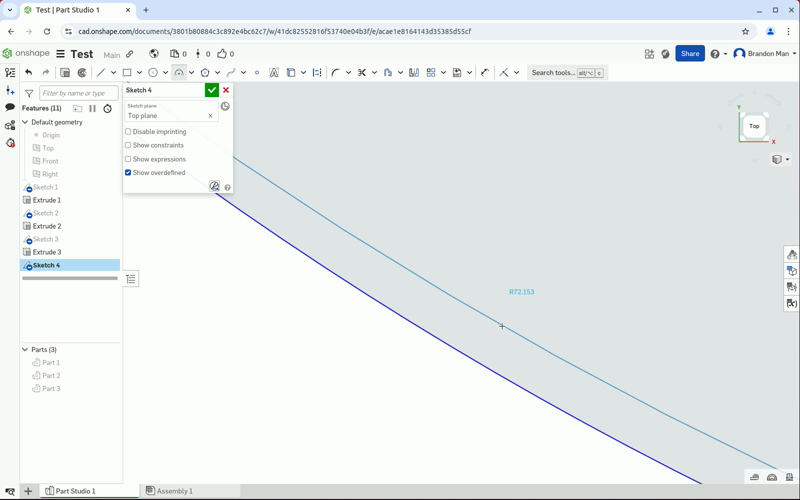
scroll(-6)
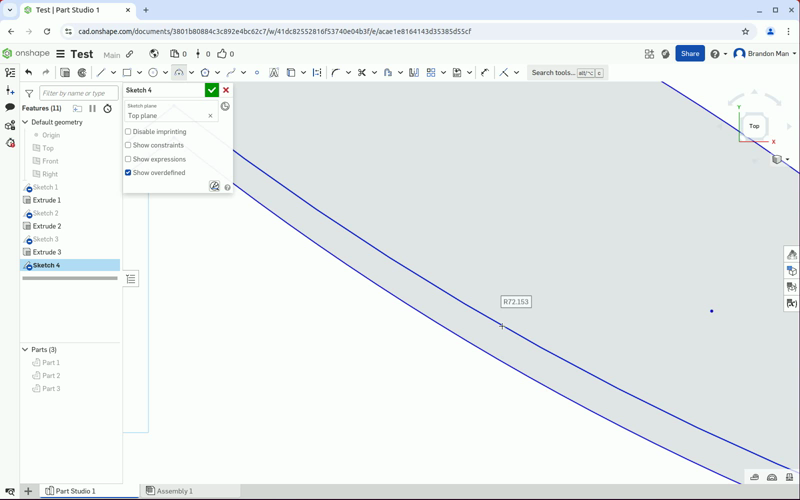
scroll(-6)
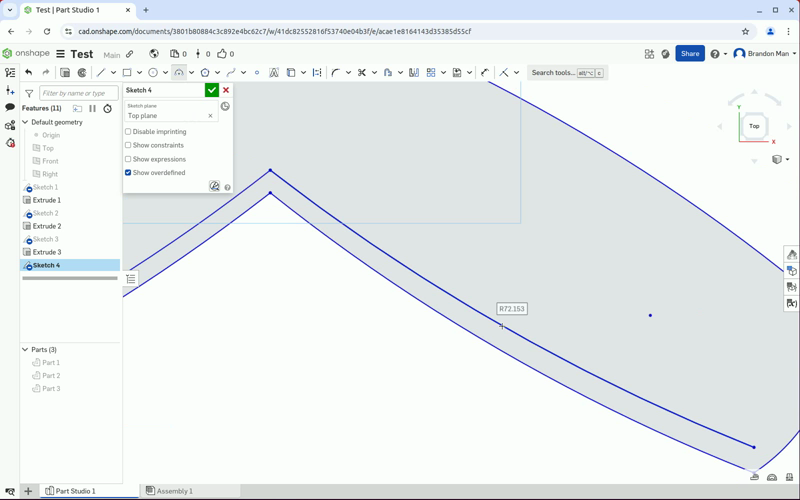
scroll(-6)
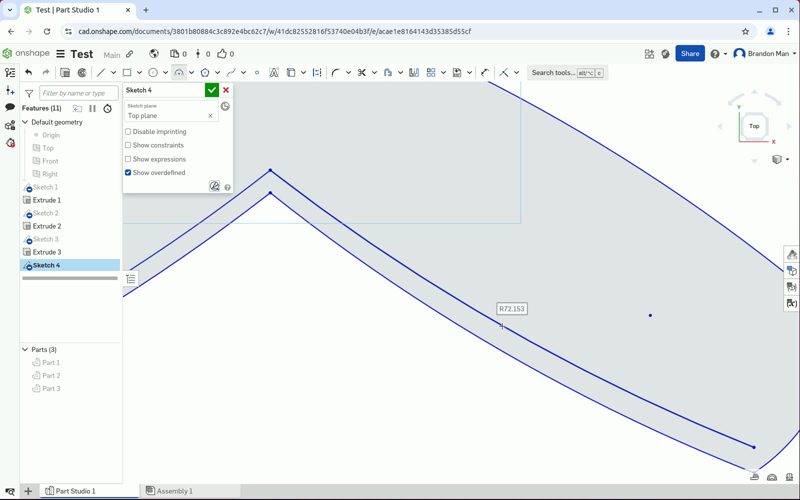
scroll(-6)
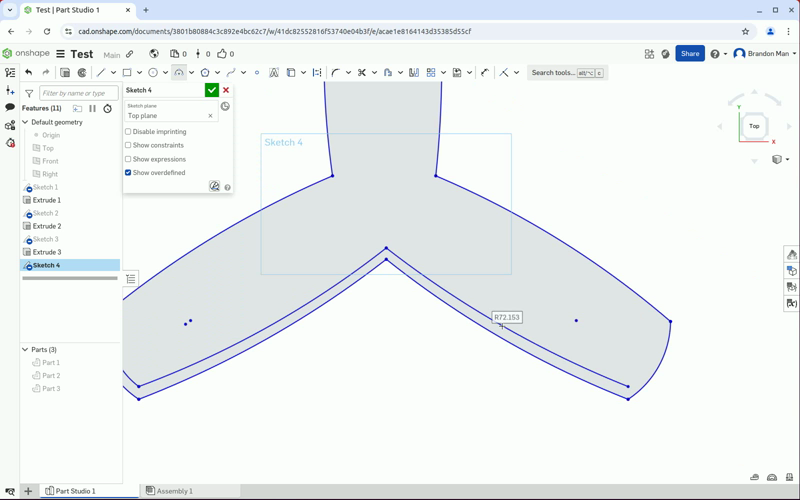
scroll(-6)
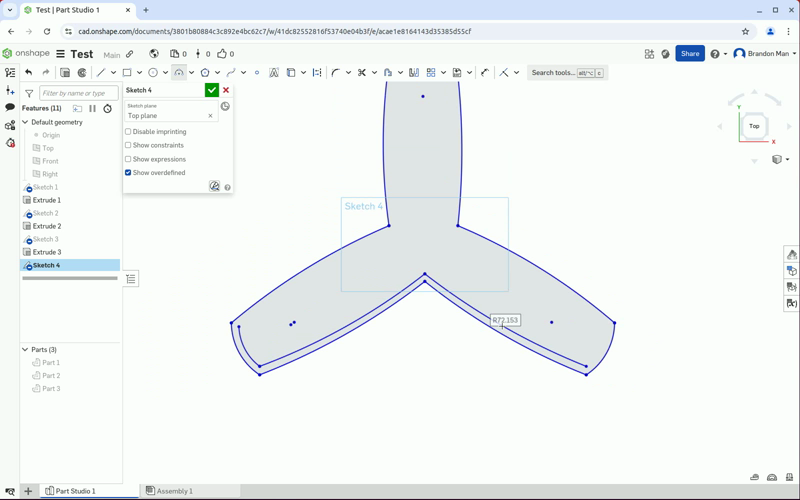
scroll(-6)
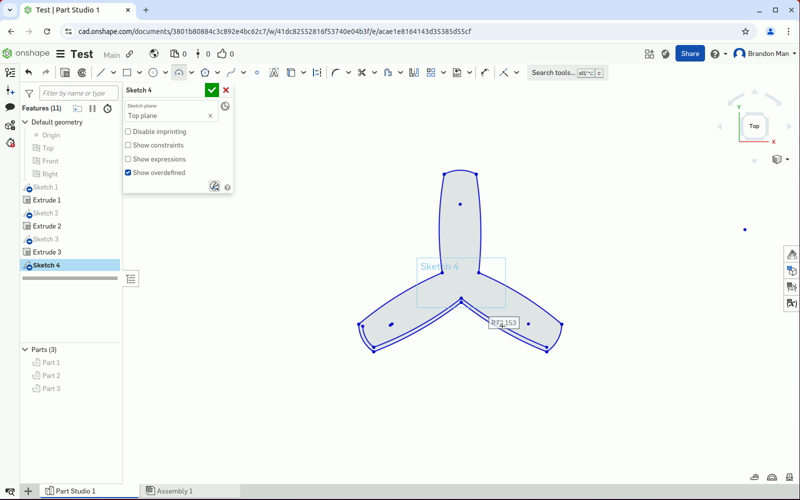
key_up(shift)
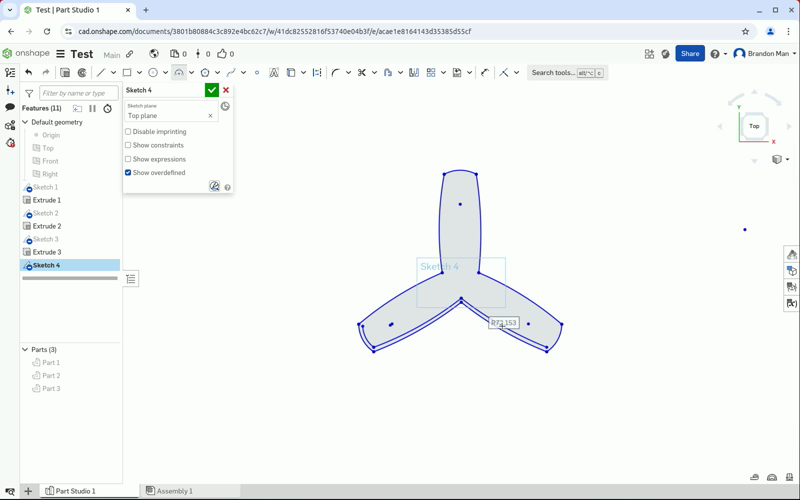
mouse_move(546, 347)
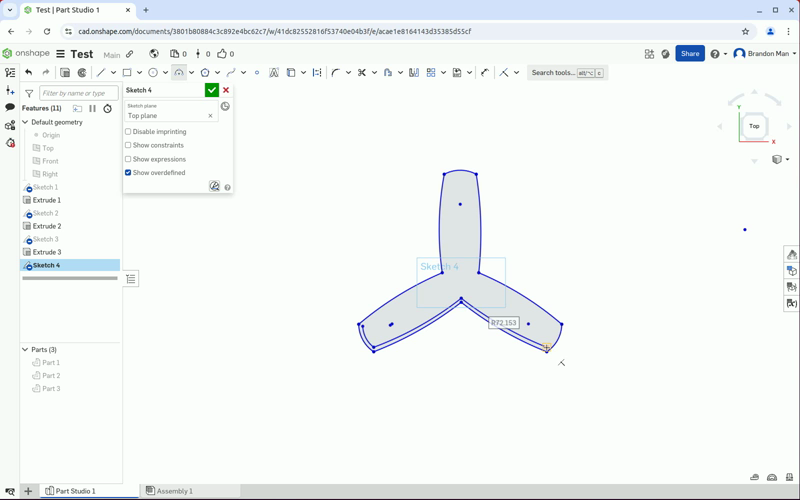
scroll(6)
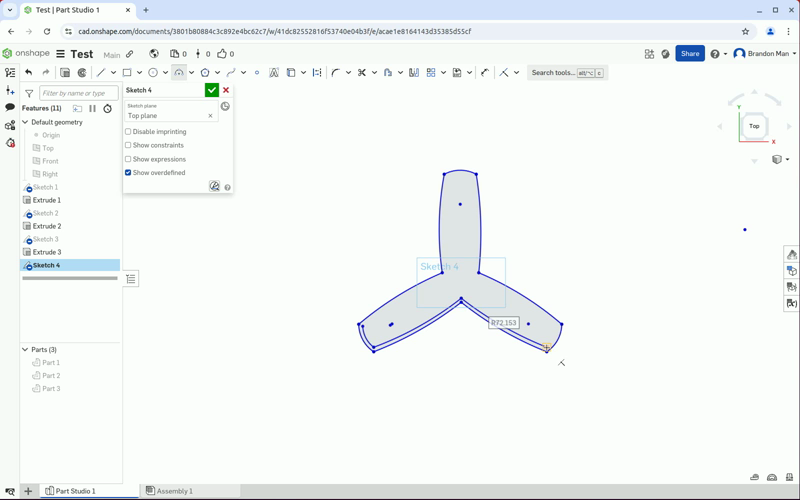
scroll(6)
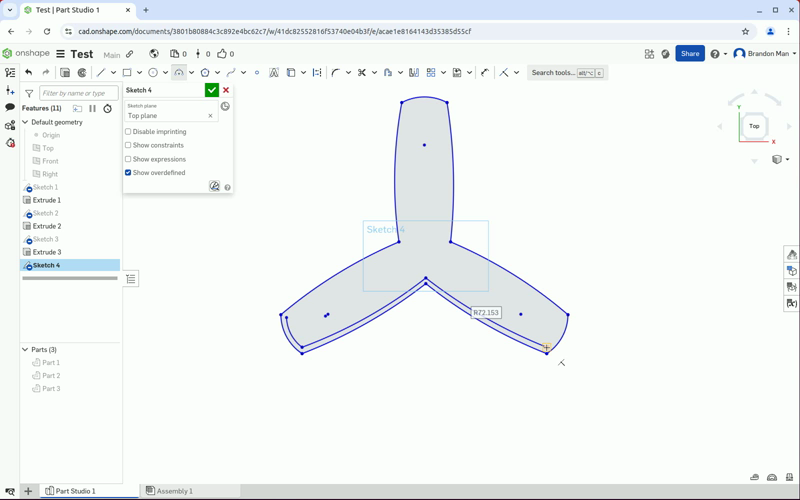
scroll(6)
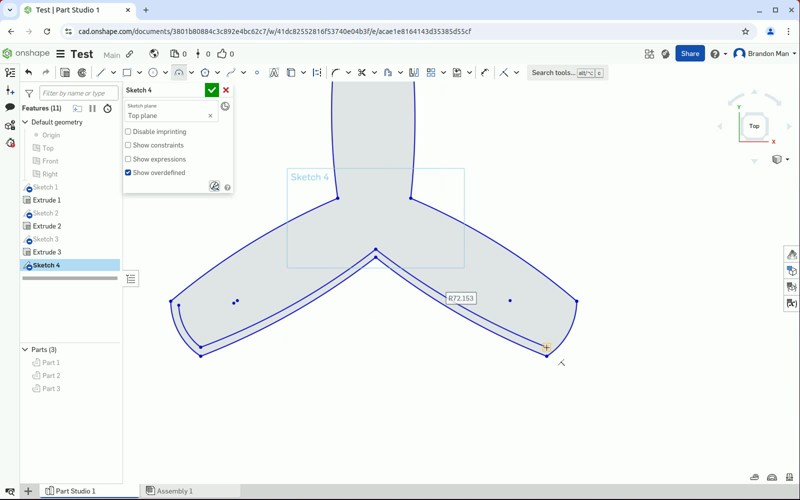
scroll(6)
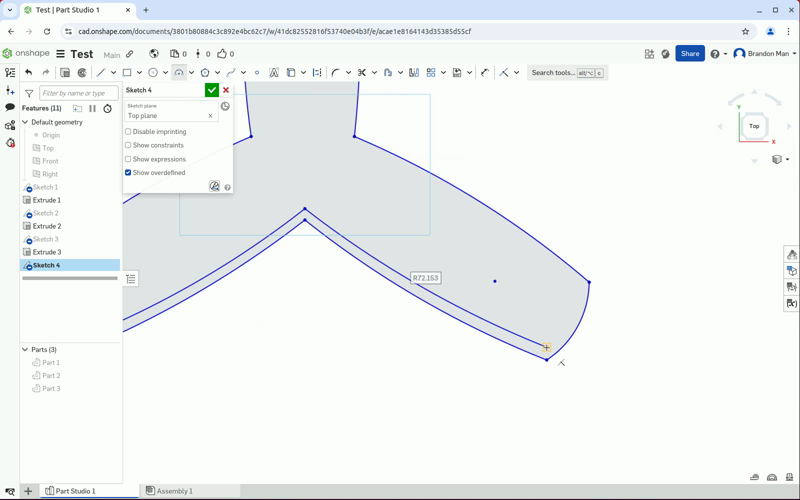
scroll(6)
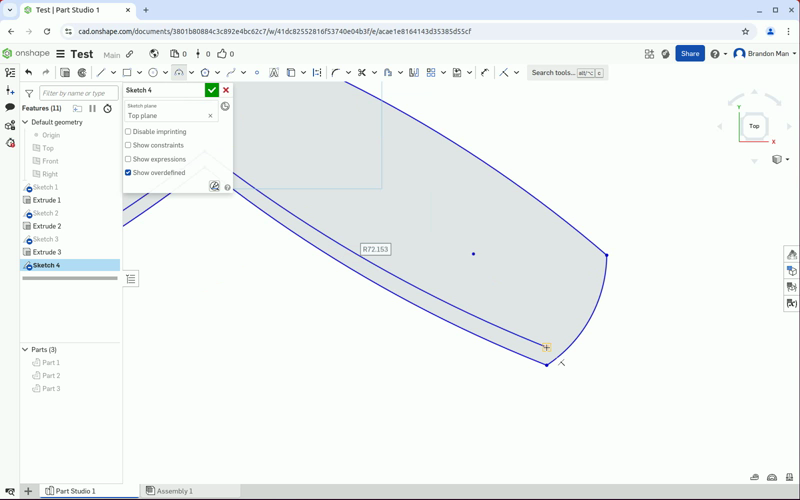
scroll(6)
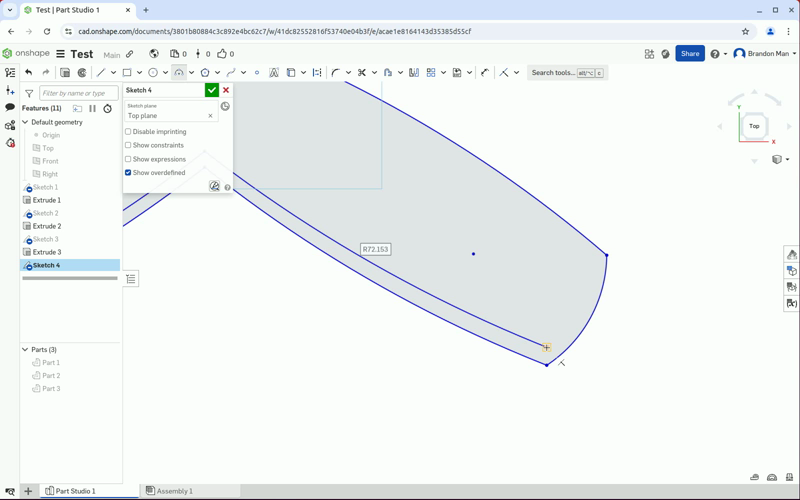
scroll(6)
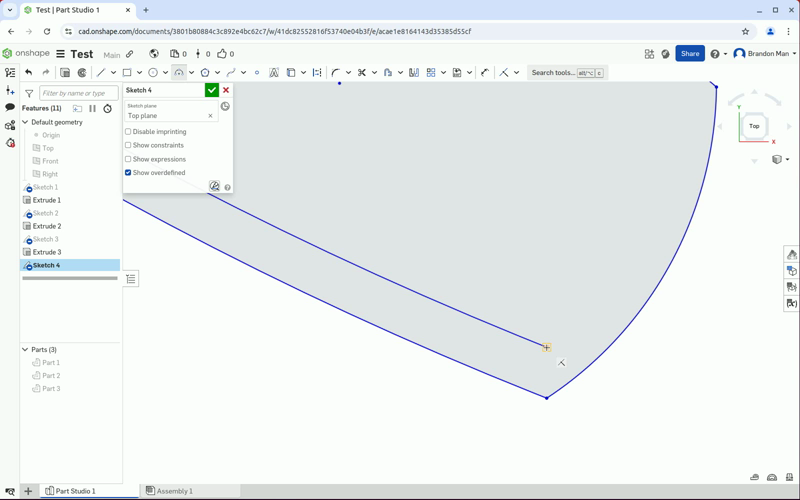
click(546, 347)
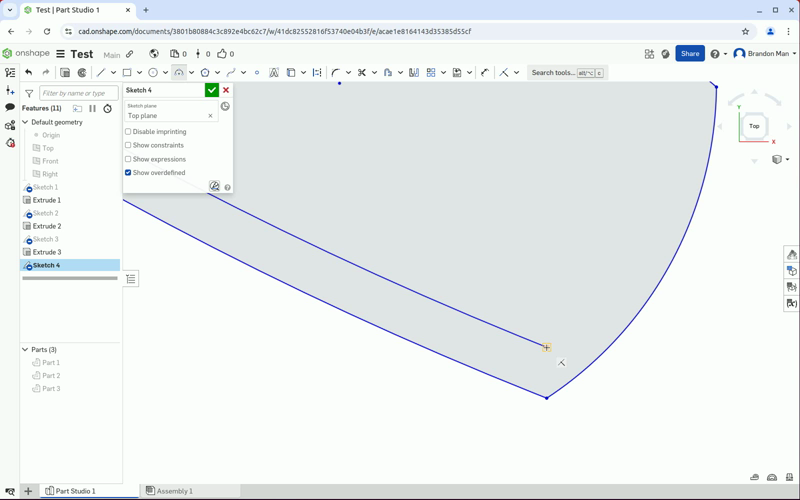
scroll(-6)
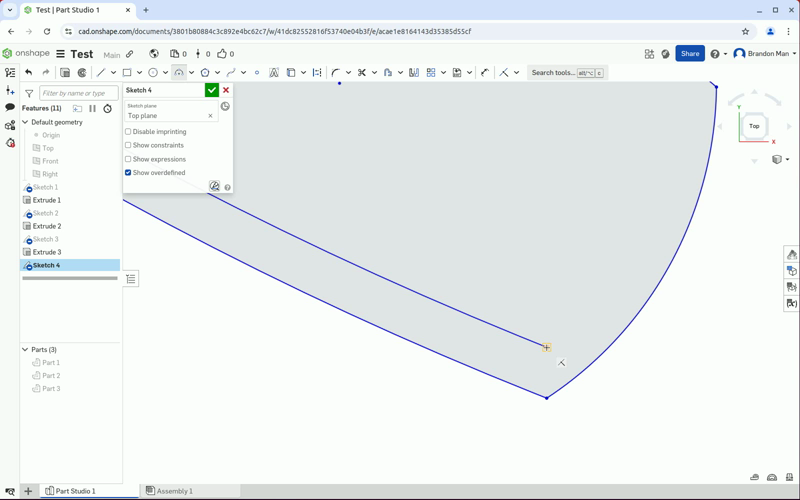
scroll(-6)
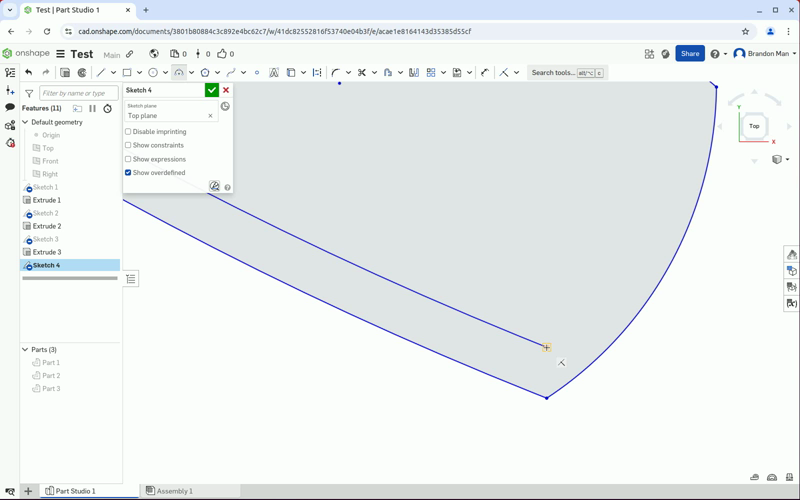
scroll(-6)
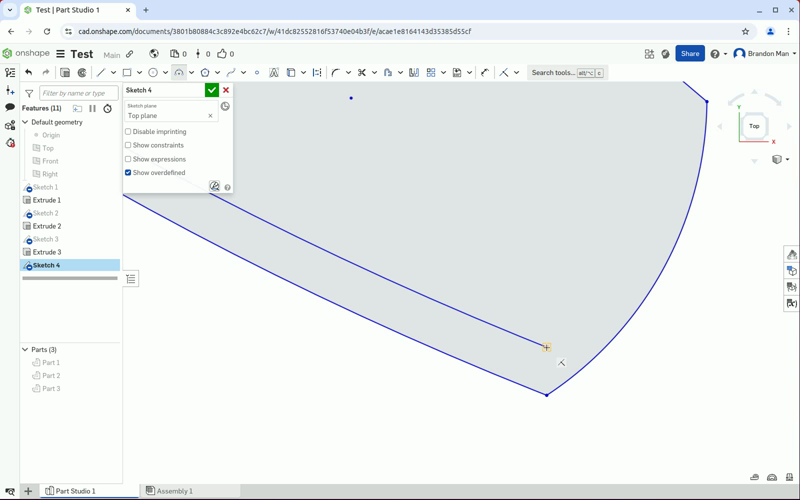
scroll(-6)
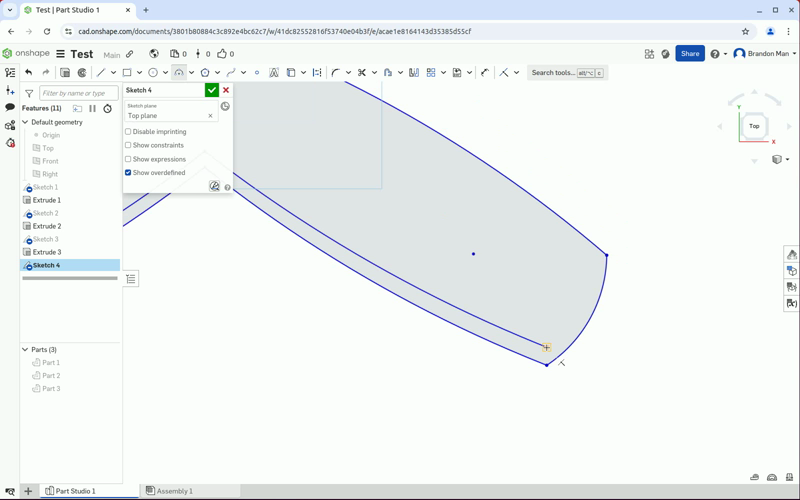
scroll(-6)
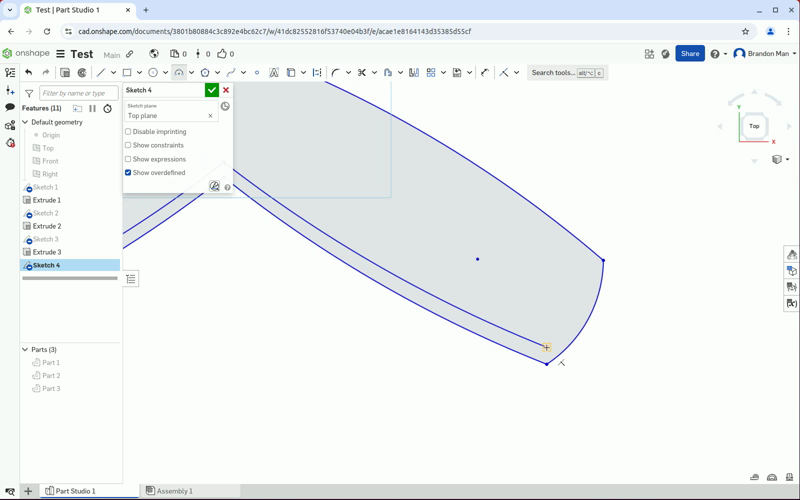
scroll(-6)
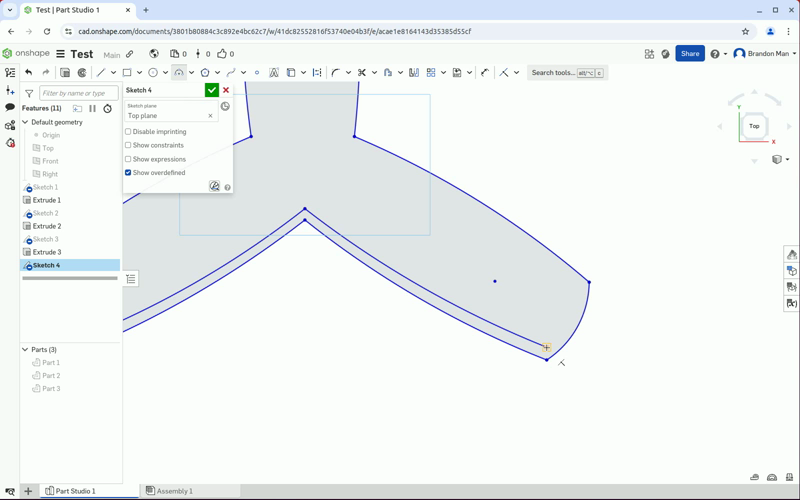
scroll(-6)
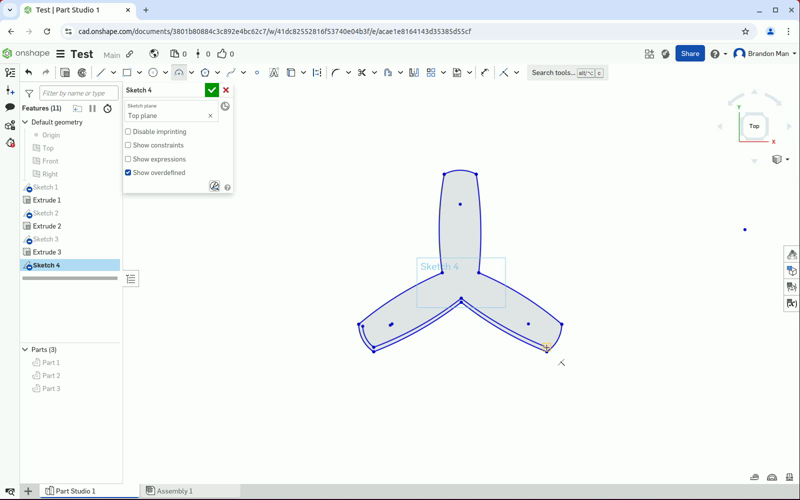
key_down(shift)
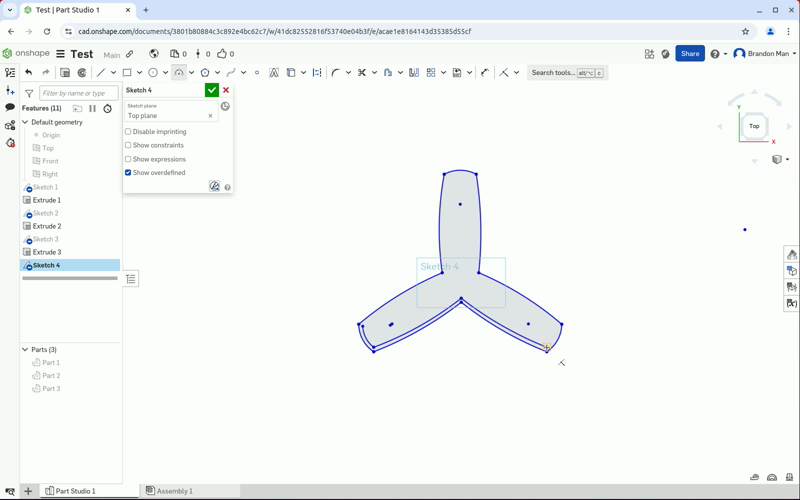
mouse_move(557, 326)
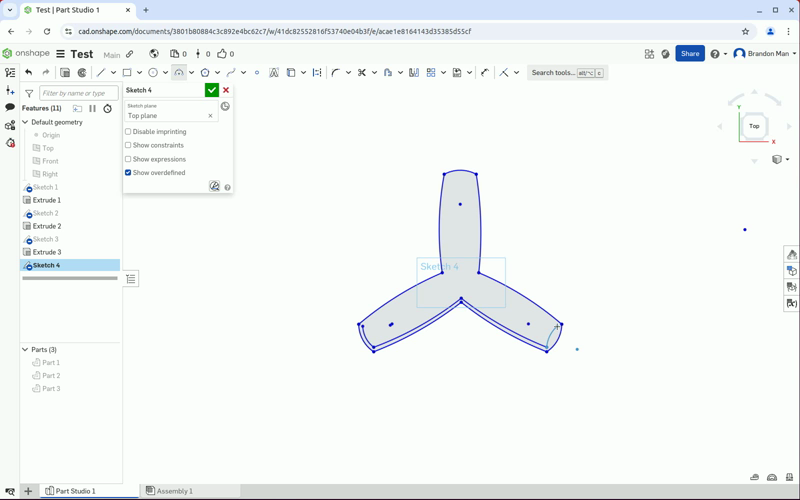
click(557, 326)
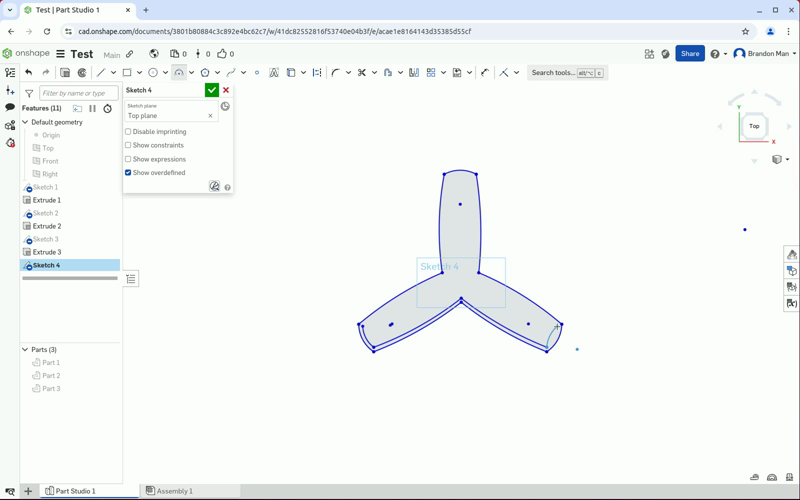
mouse_move(554, 337)
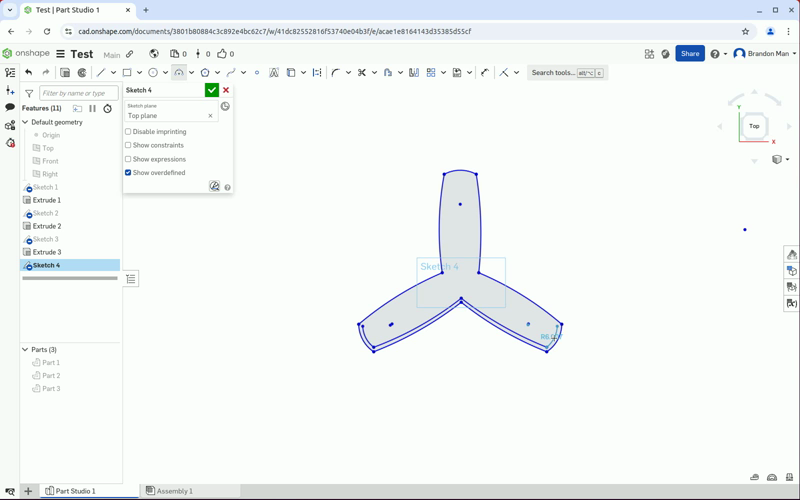
scroll(6)
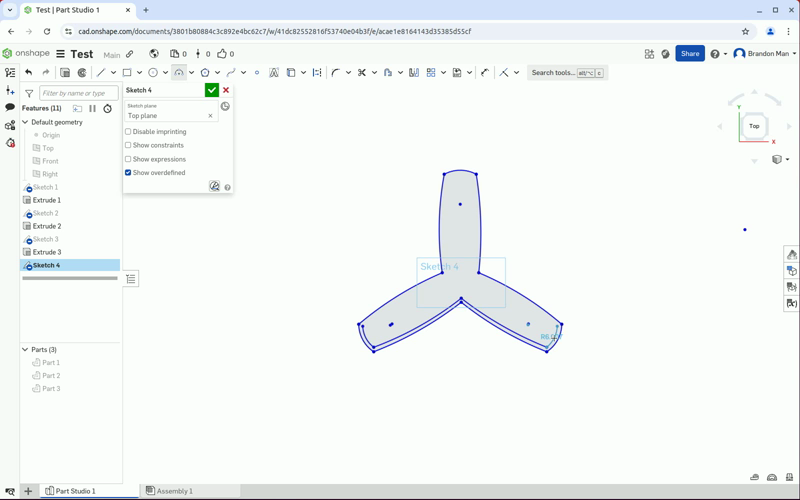
scroll(6)
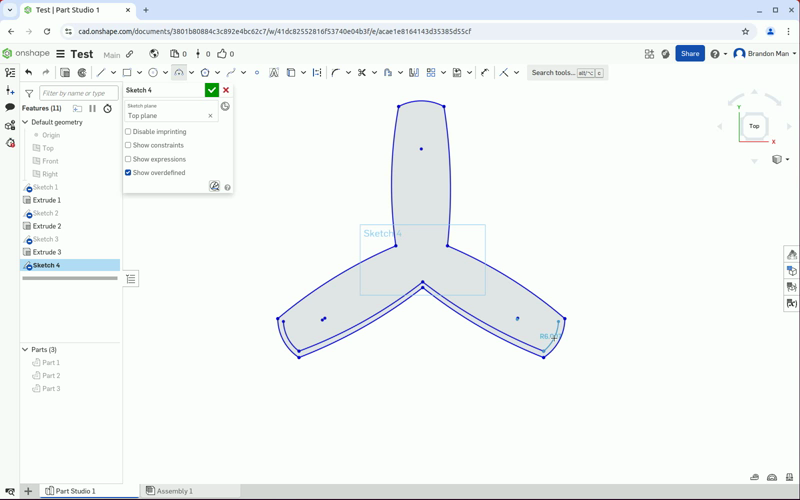
scroll(6)
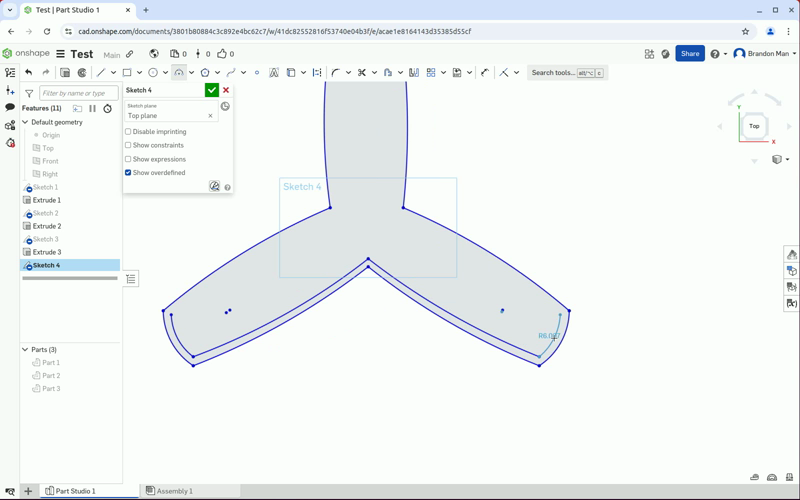
scroll(6)
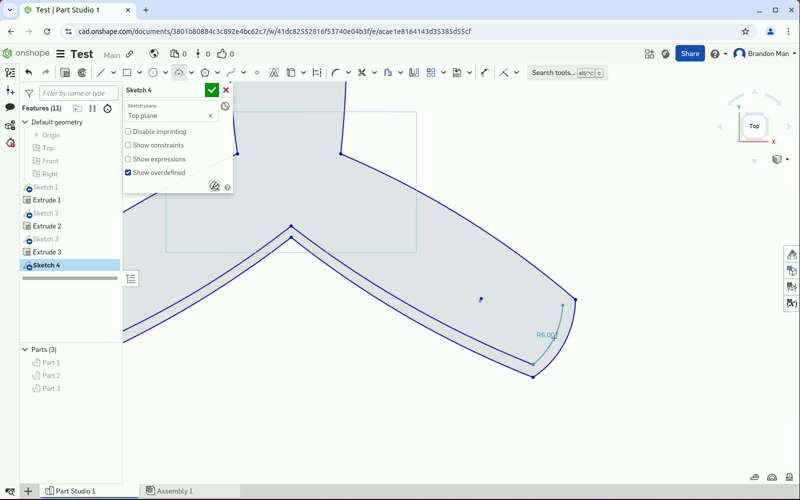
scroll(6)
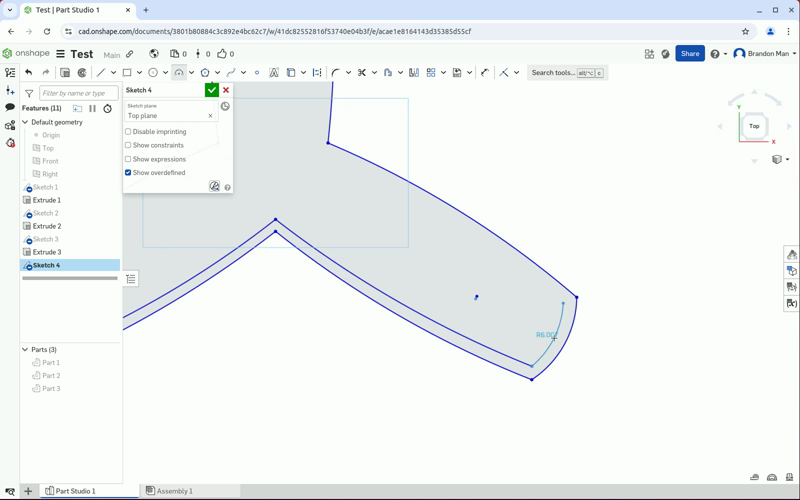
scroll(6)
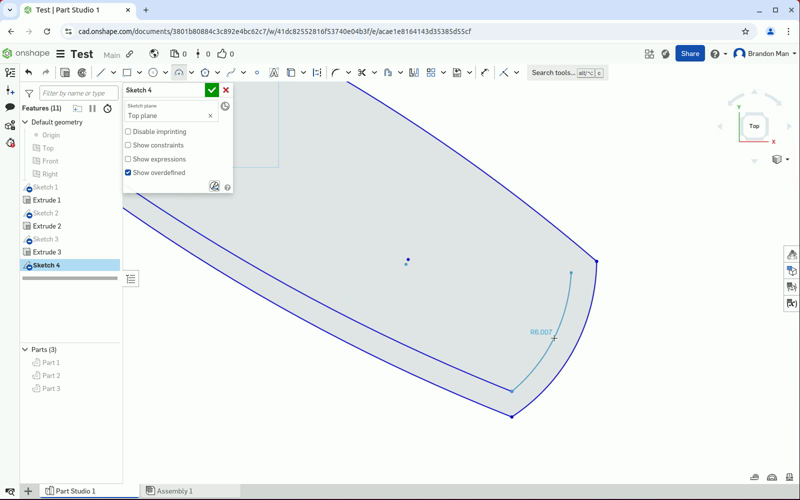
scroll(6)
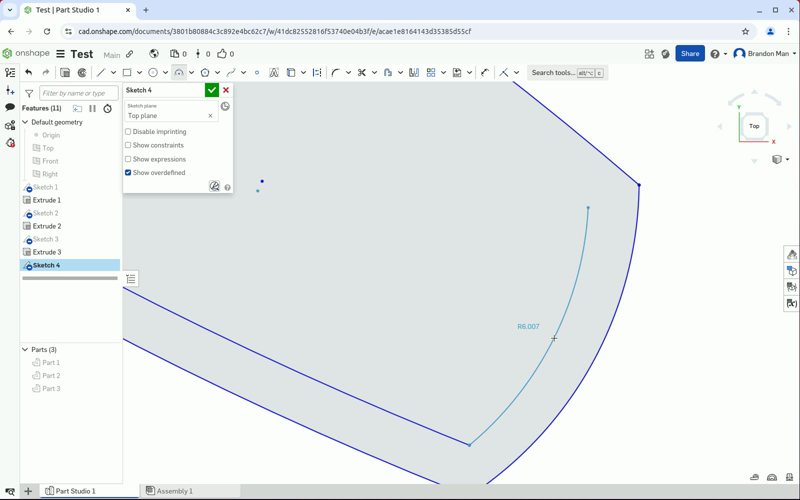
click(554, 337)
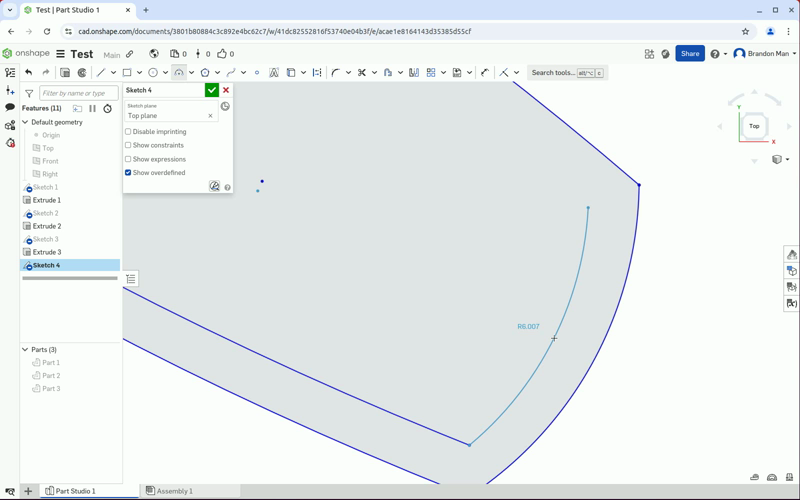
scroll(-6)
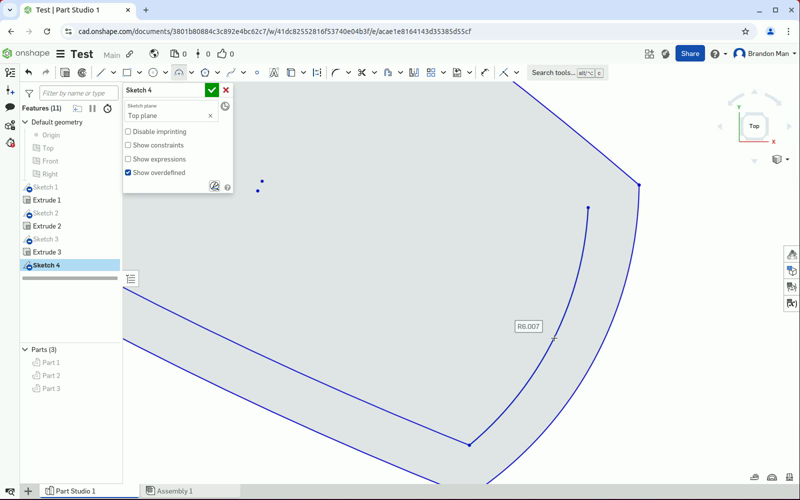
scroll(-6)
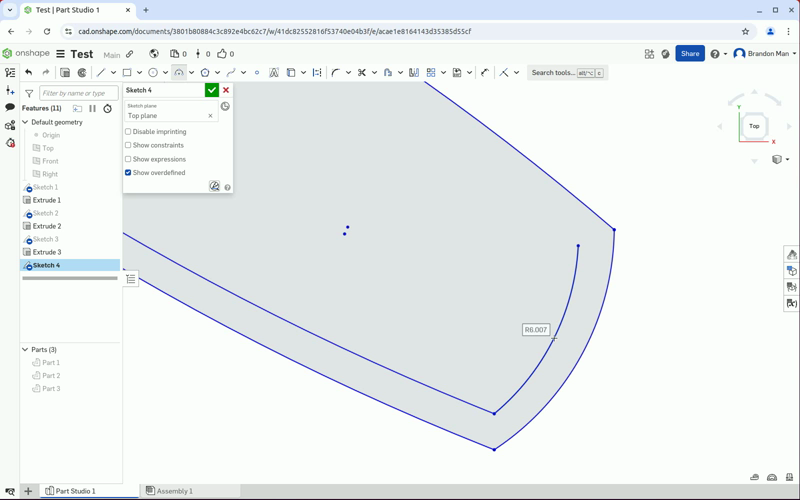
scroll(-6)
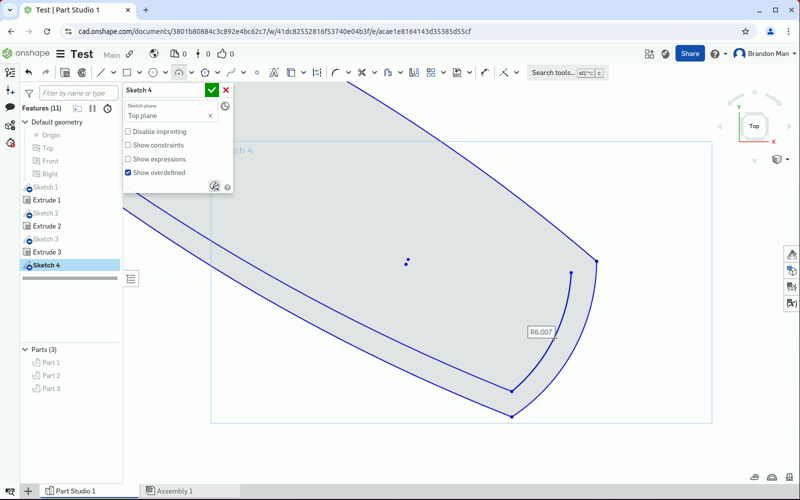
scroll(-6)
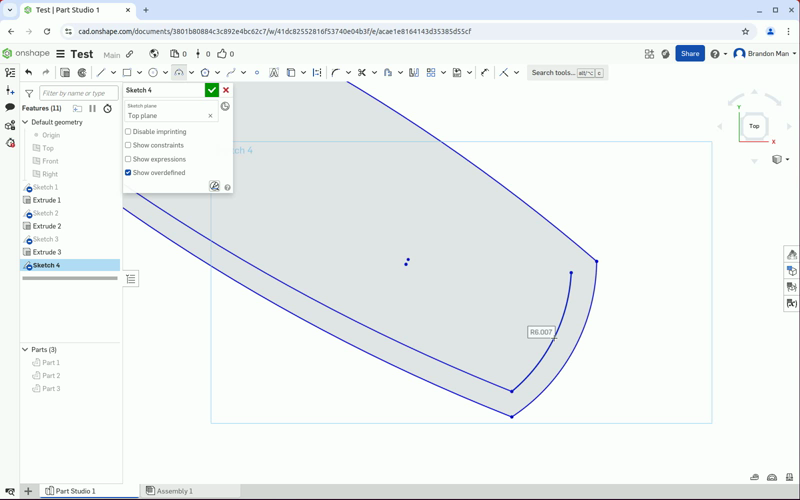
scroll(-6)
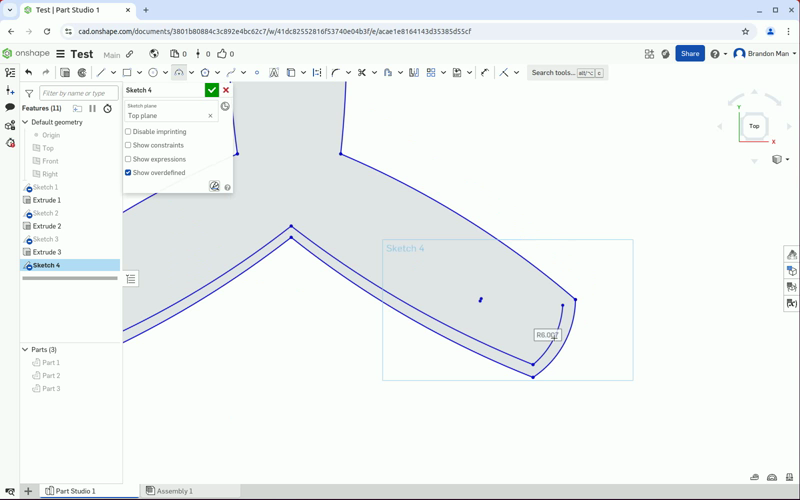
scroll(-6)
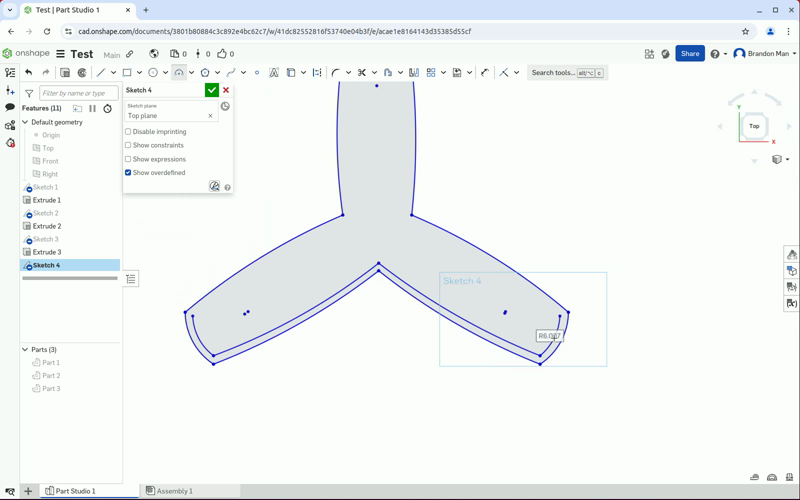
scroll(-6)
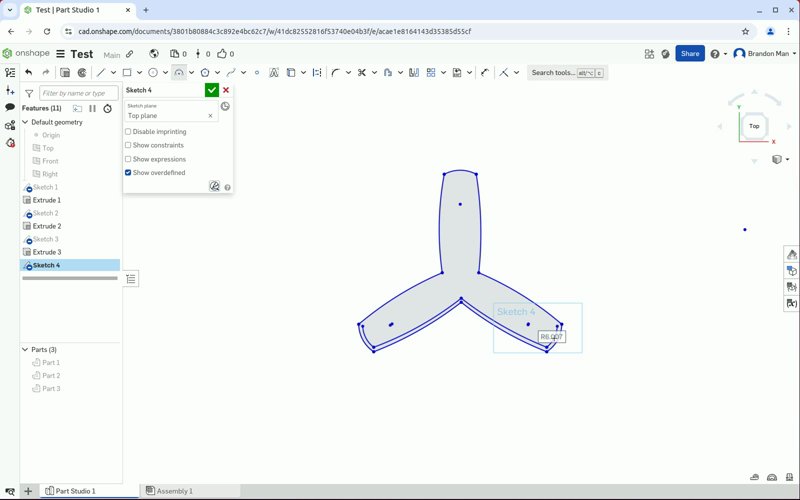
key_up(shift)
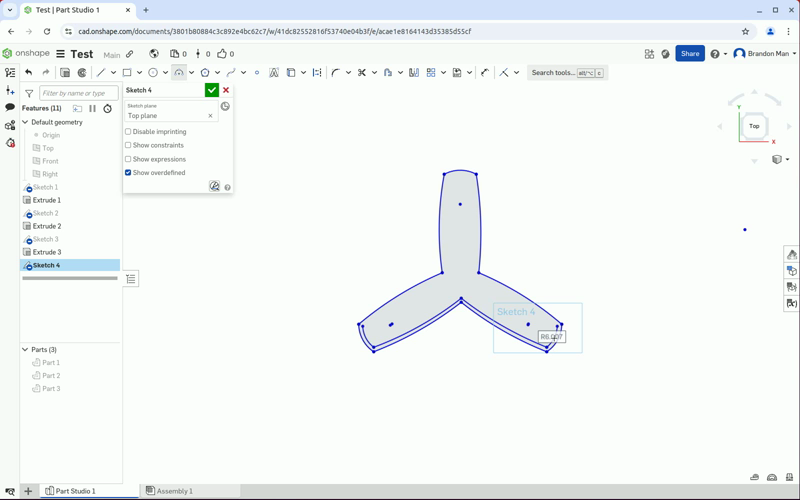
mouse_move(557, 326)
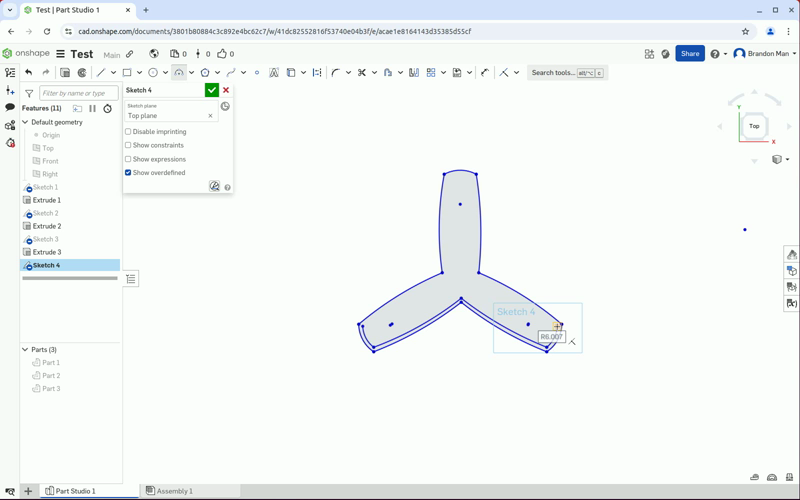
click(557, 326)
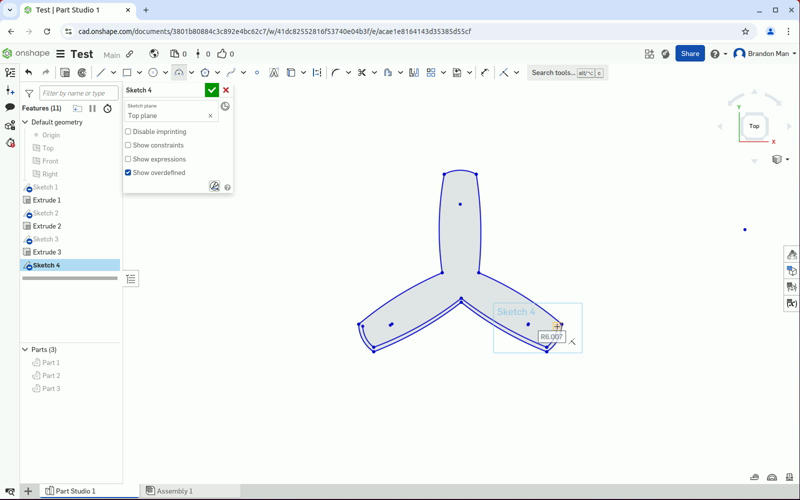
key_down(shift)
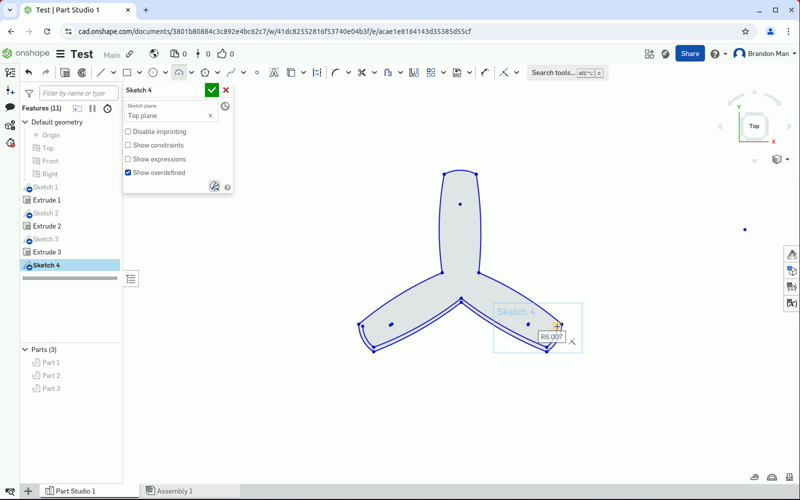
mouse_move(474, 274)
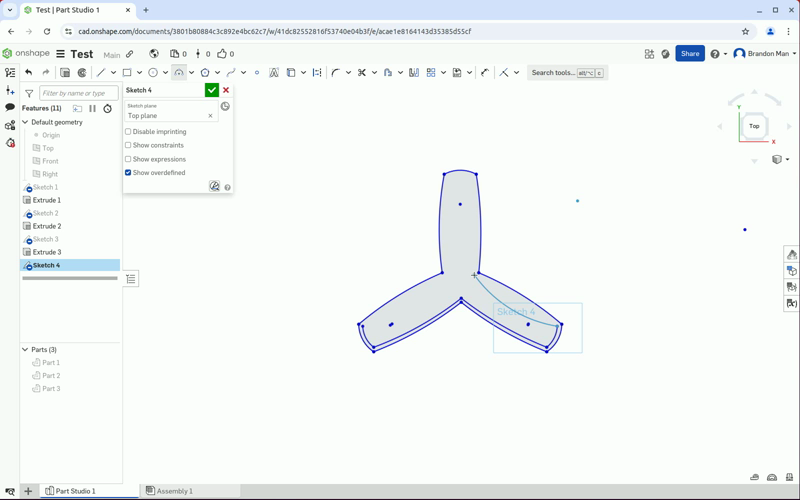
click(474, 274)
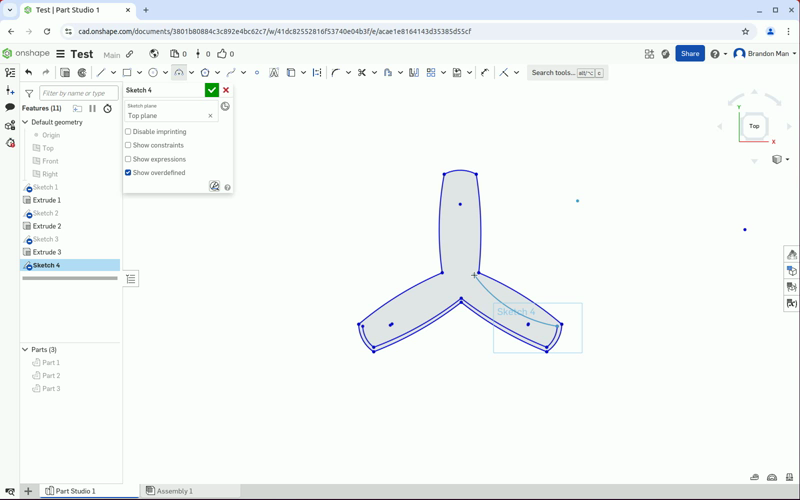
mouse_move(517, 297)
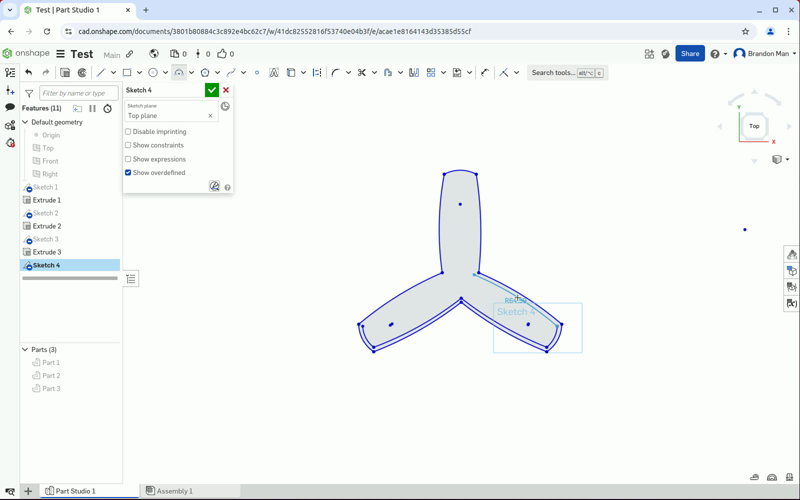
click(517, 297)
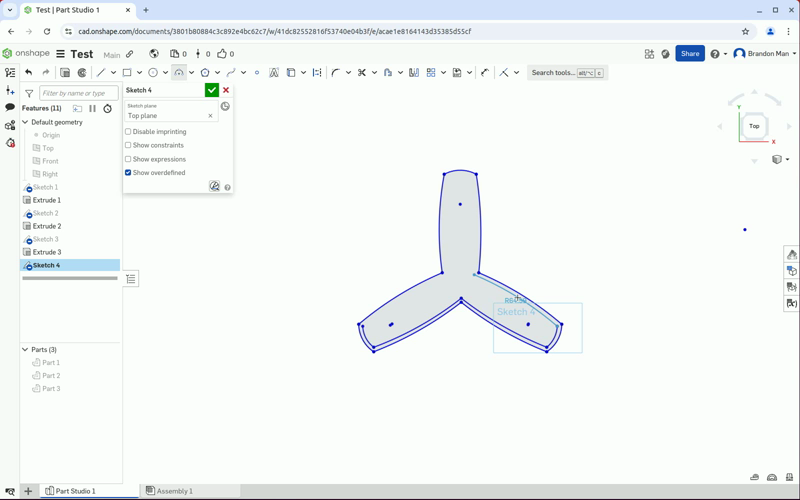
key_up(shift)
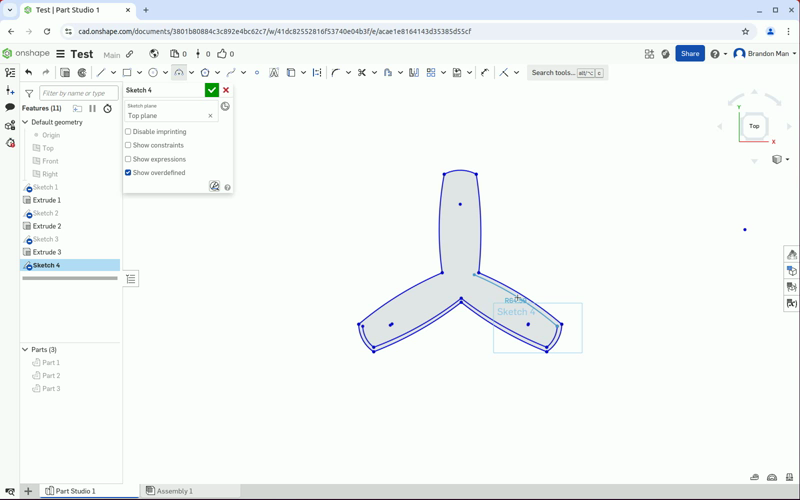
mouse_move(474, 274)
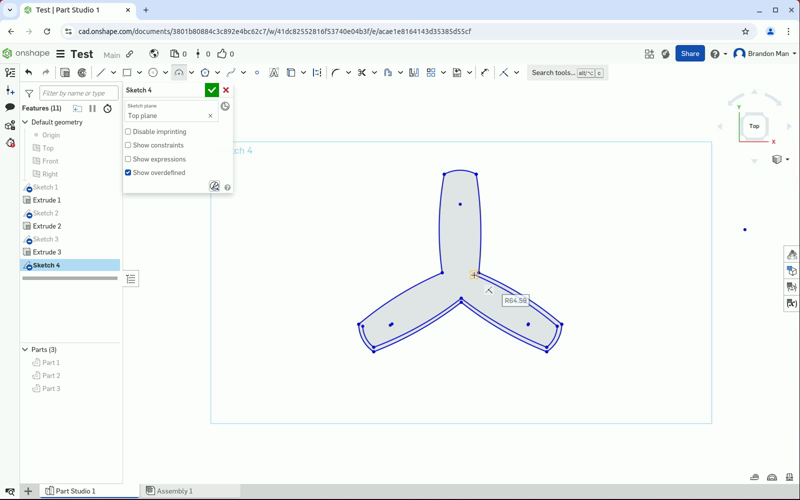
click(474, 274)
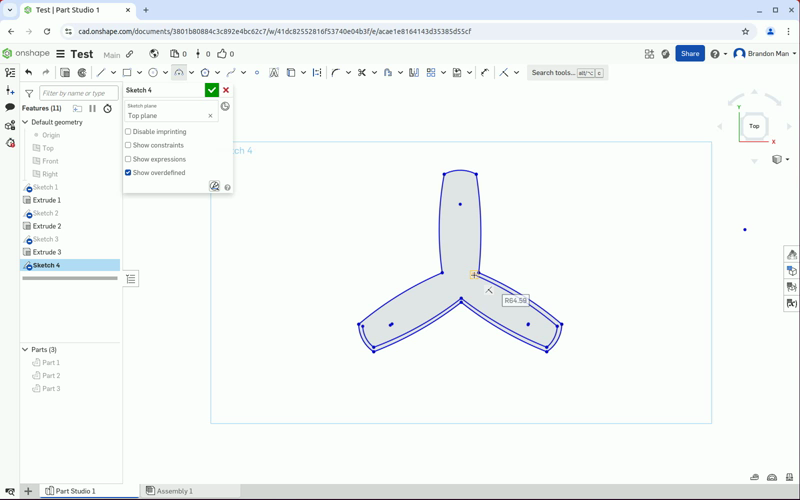
key_down(shift)
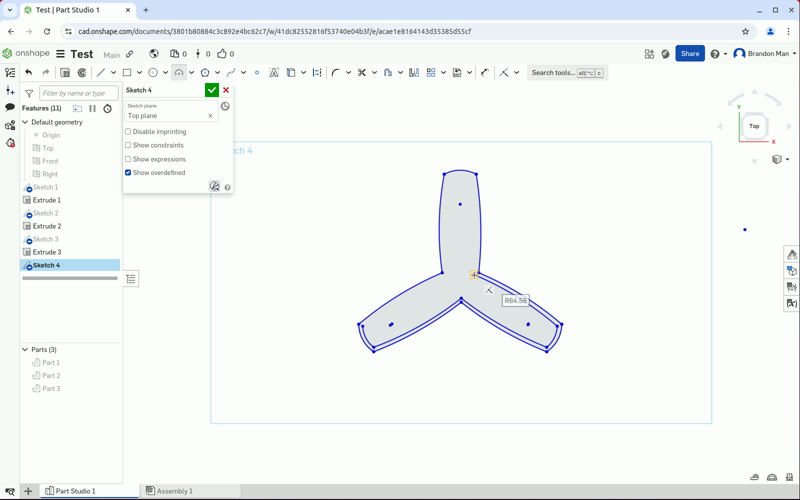
mouse_move(471, 176)
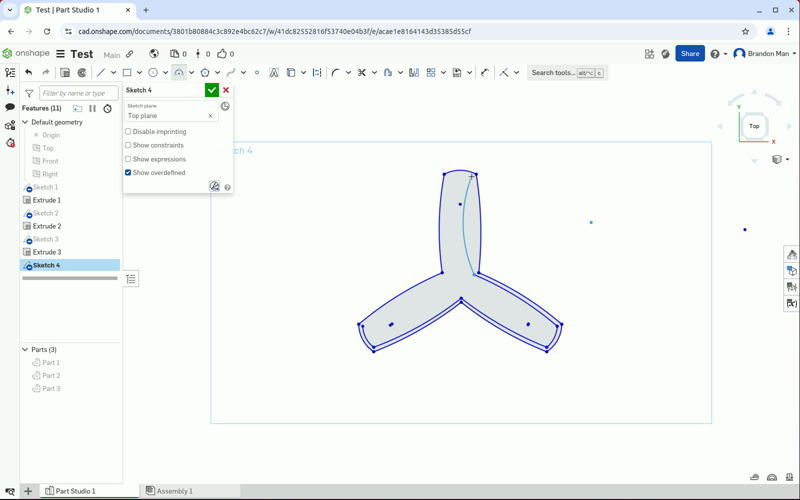
click(471, 176)
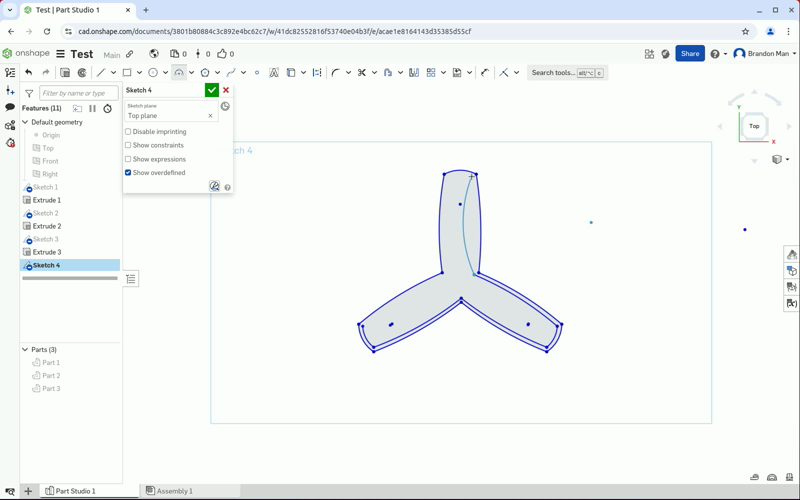
mouse_move(476, 225)
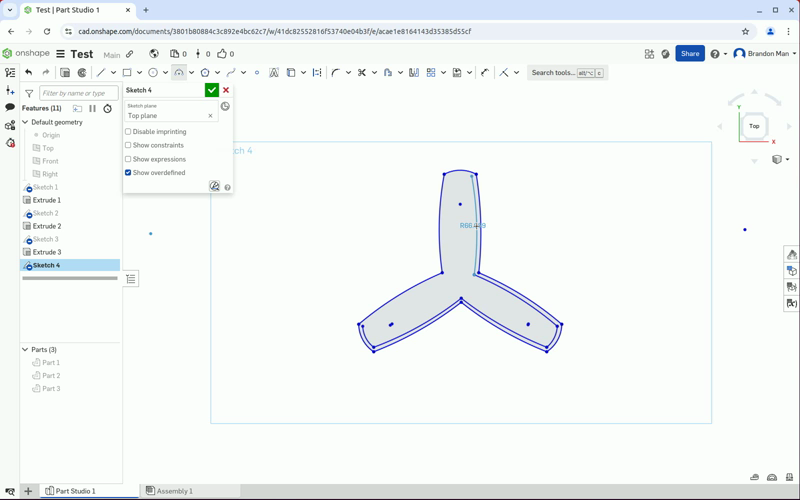
click(476, 225)
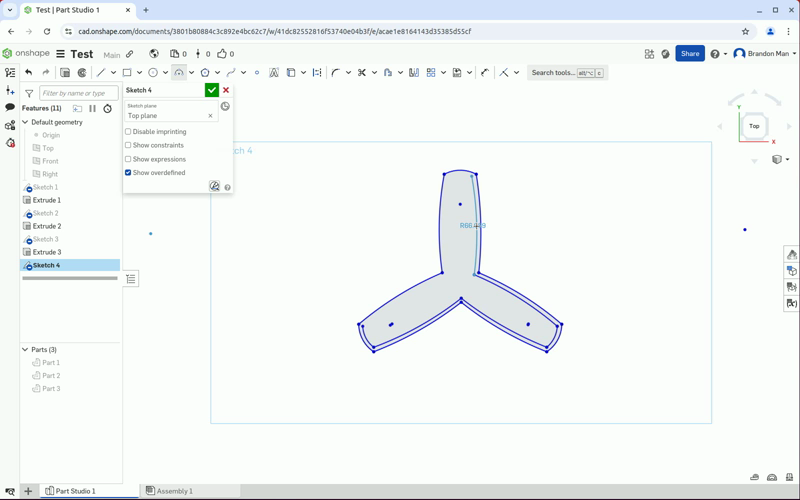
key_up(shift)
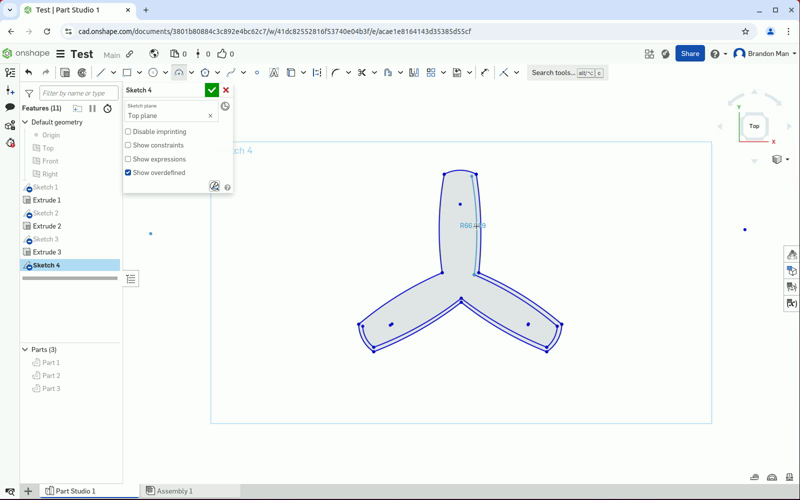
mouse_move(471, 176)
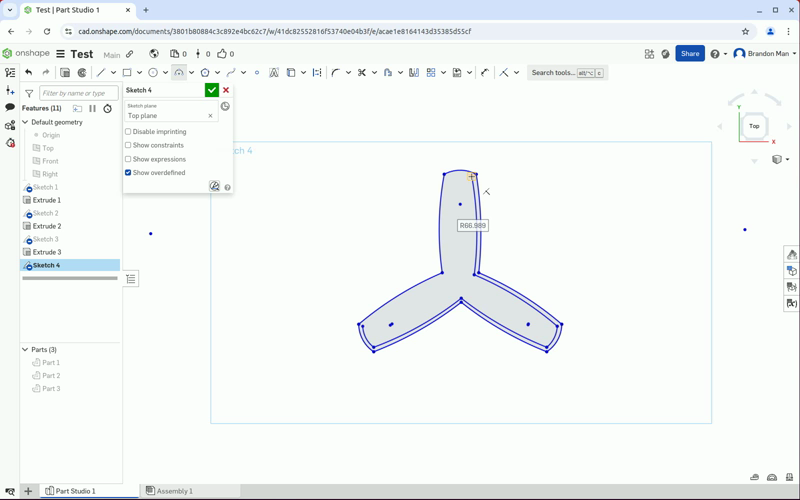
click(471, 176)
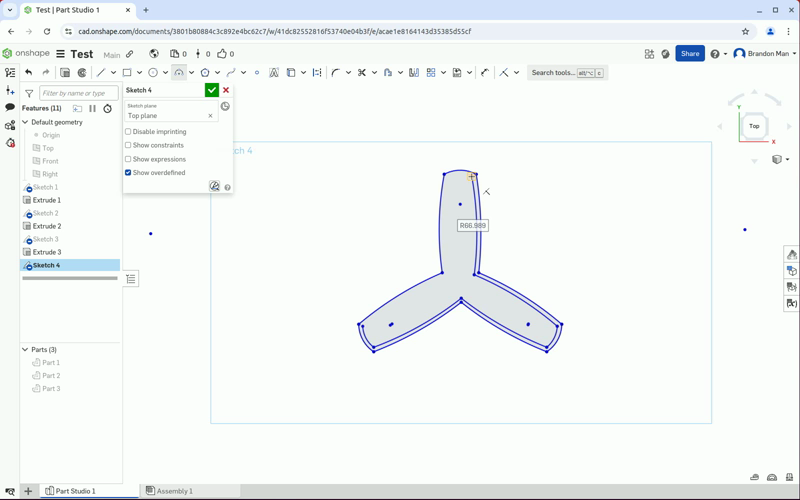
key_down(shift)
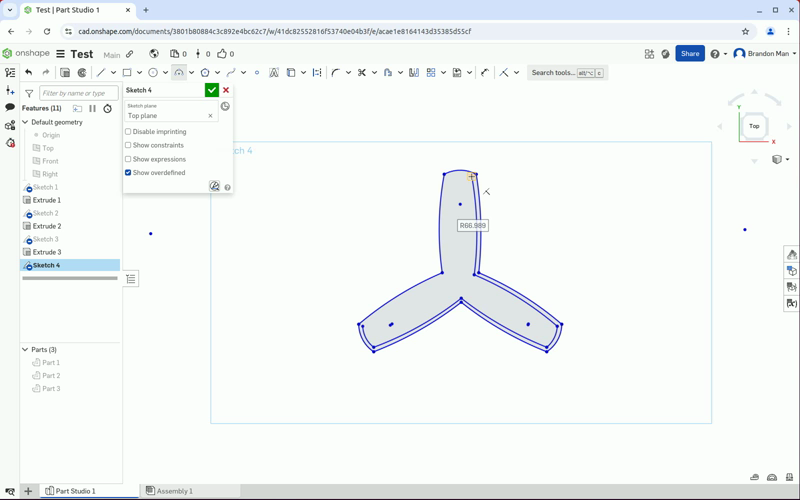
mouse_move(448, 176)
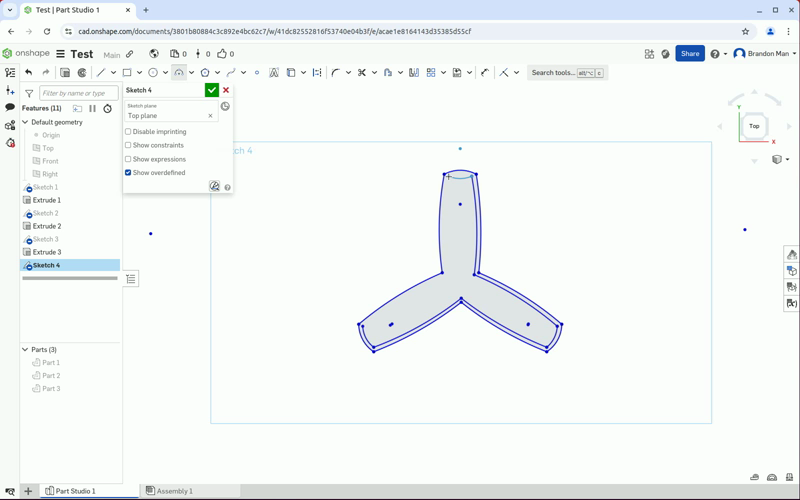
click(448, 176)
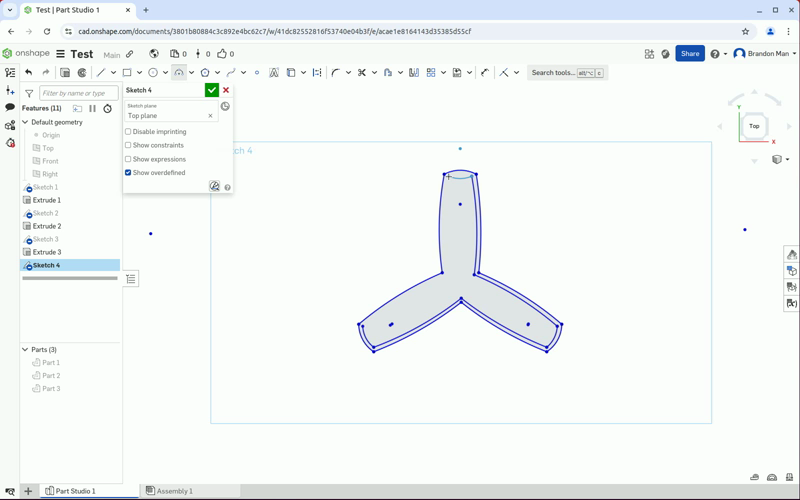
mouse_move(460, 174)
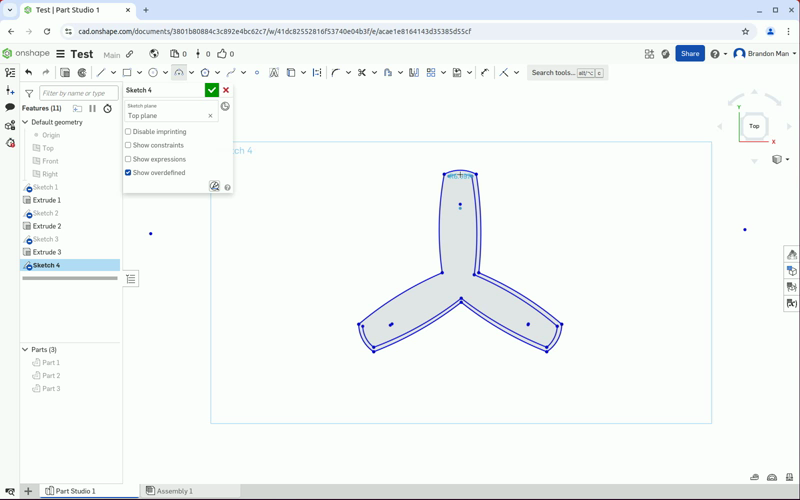
scroll(6)
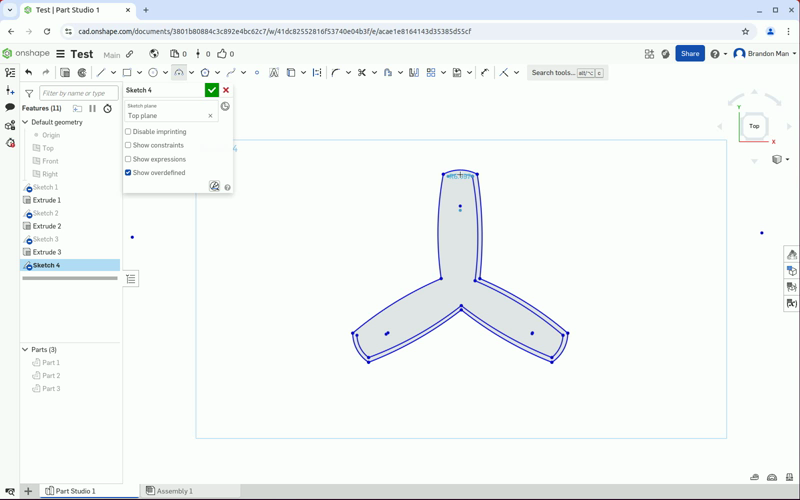
scroll(6)
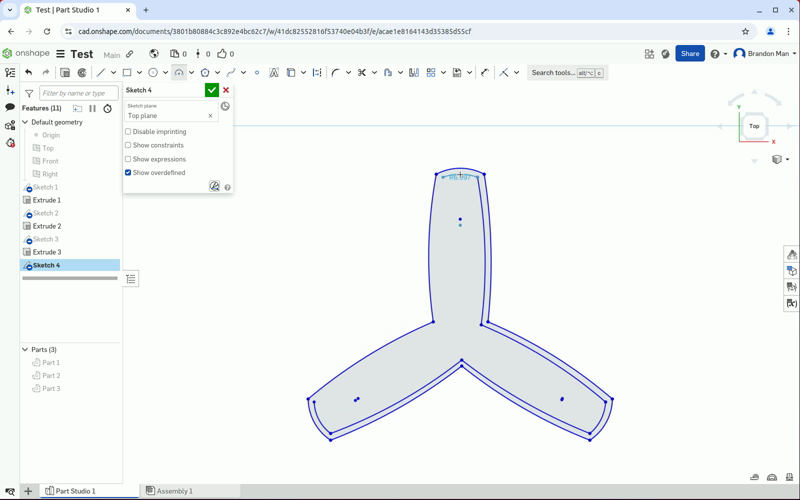
scroll(6)
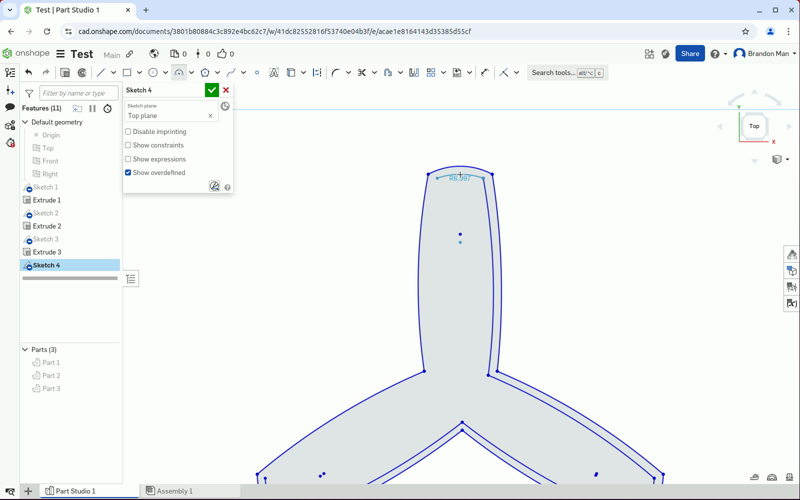
scroll(6)
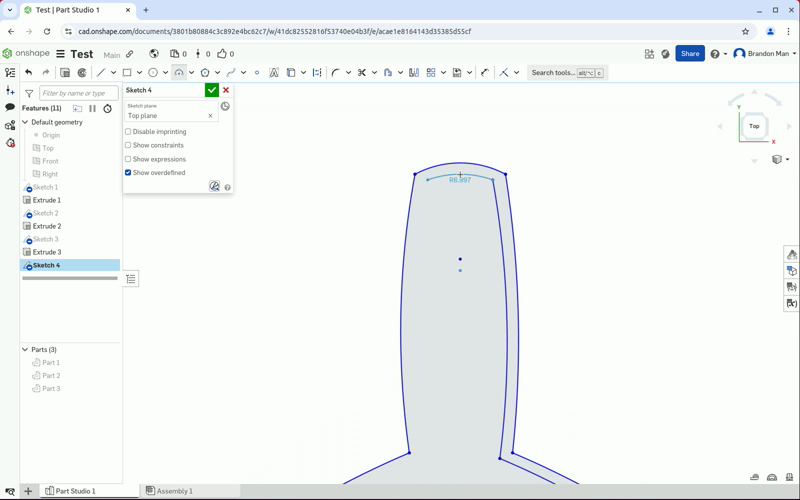
scroll(6)
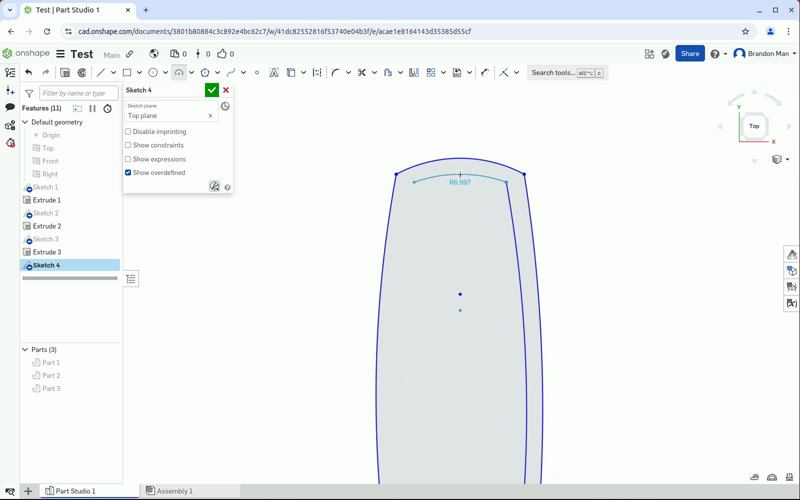
scroll(6)
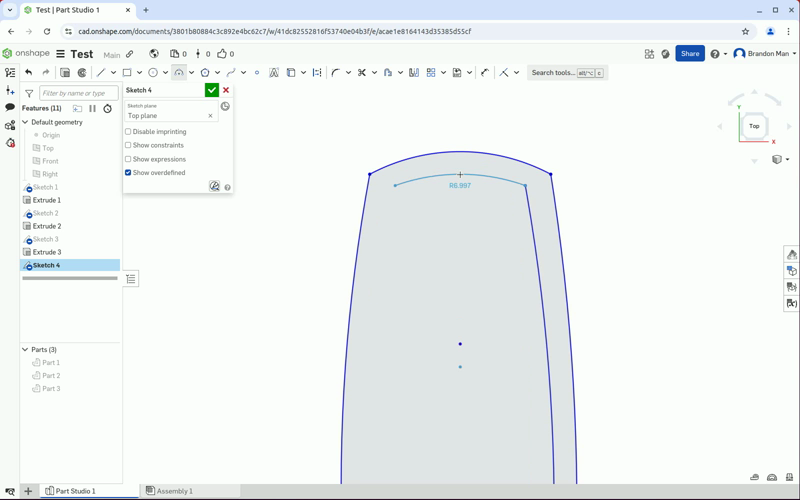
scroll(6)
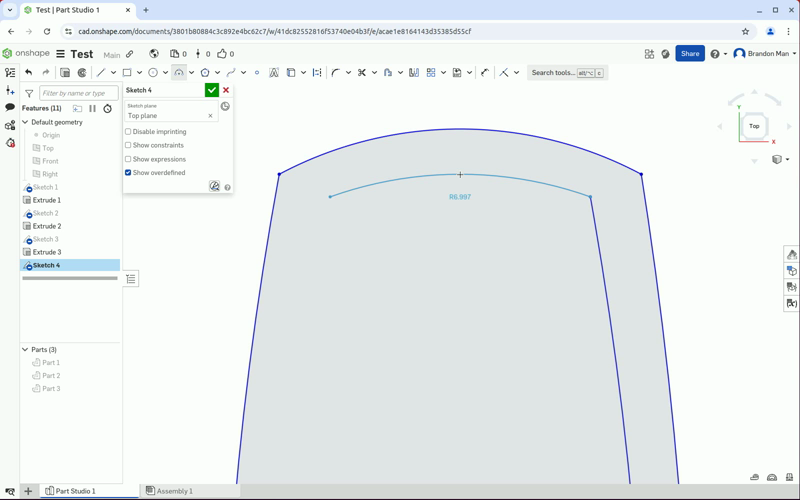
click(460, 174)
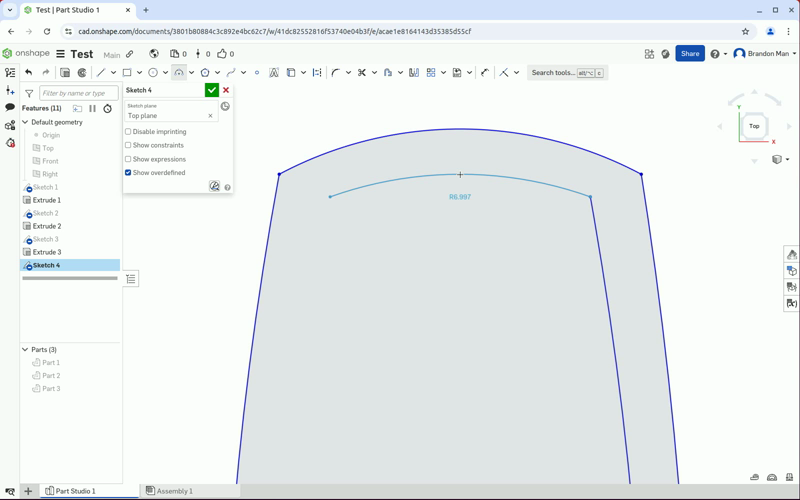
scroll(-6)
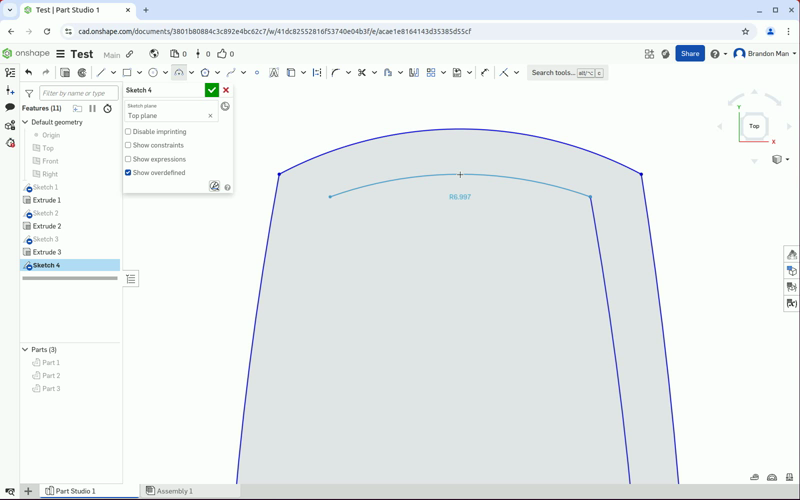
scroll(-6)
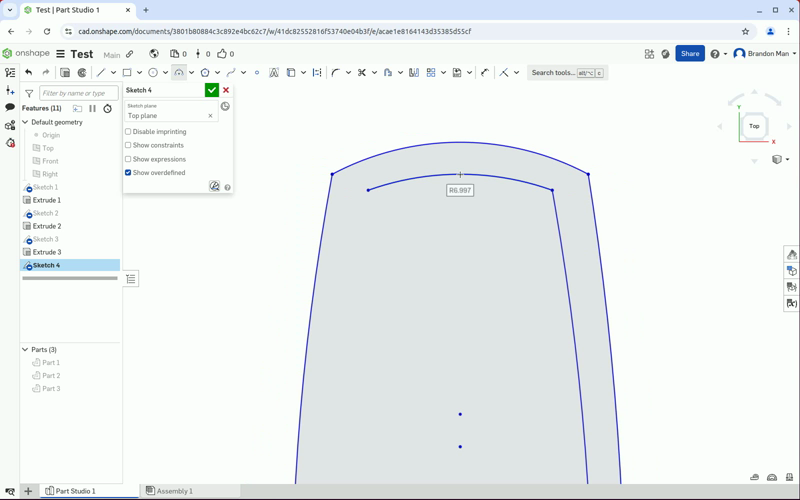
scroll(-6)
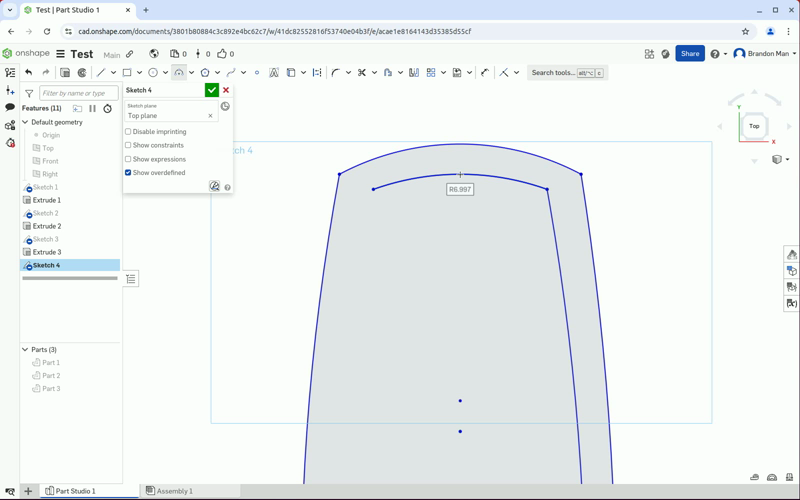
scroll(-6)
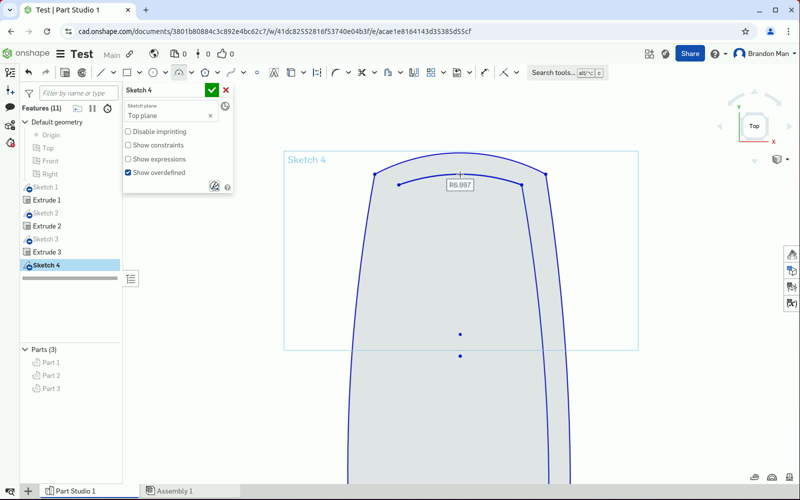
scroll(-6)
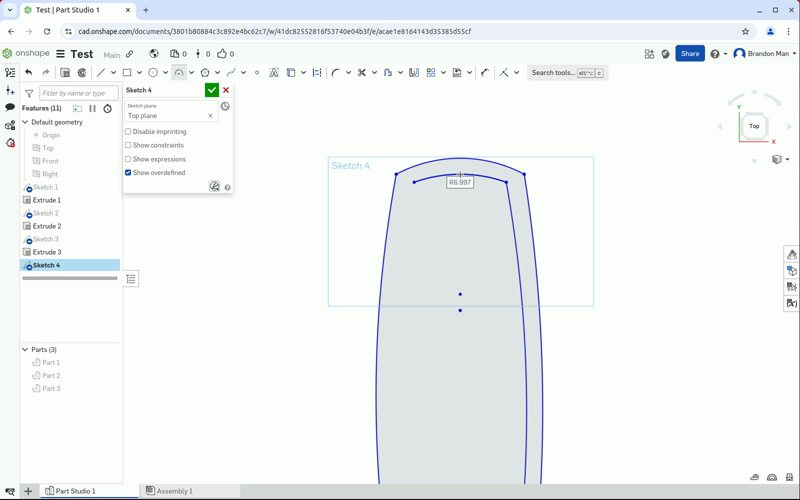
scroll(-6)
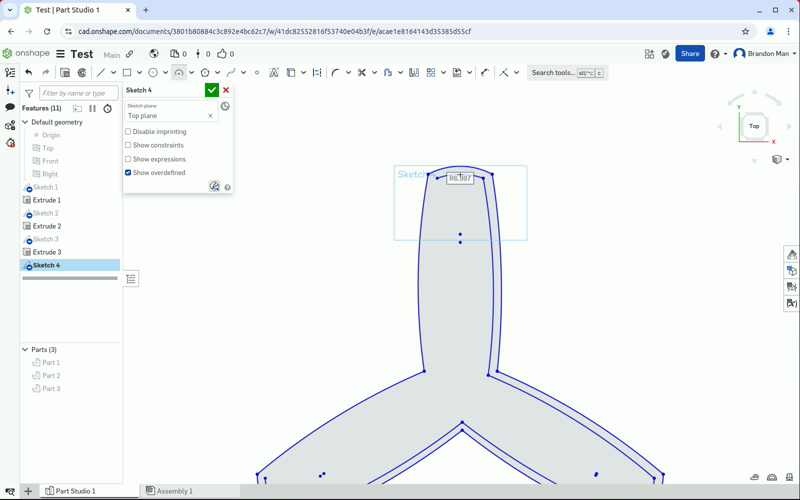
scroll(-6)
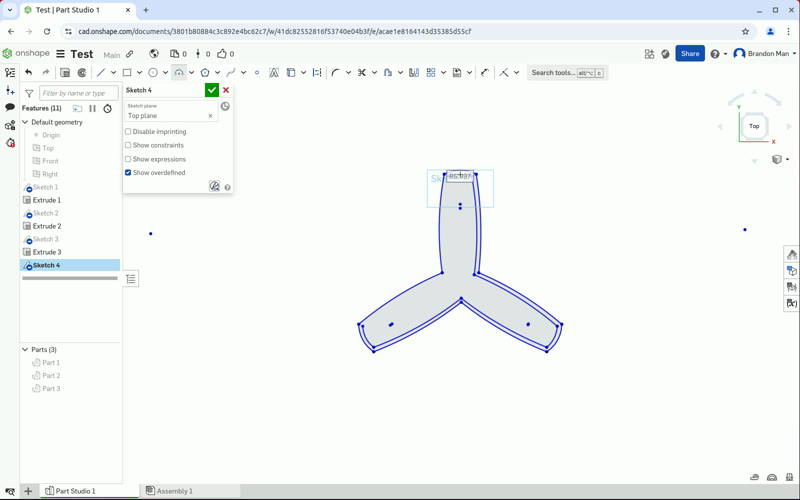
key_up(shift)
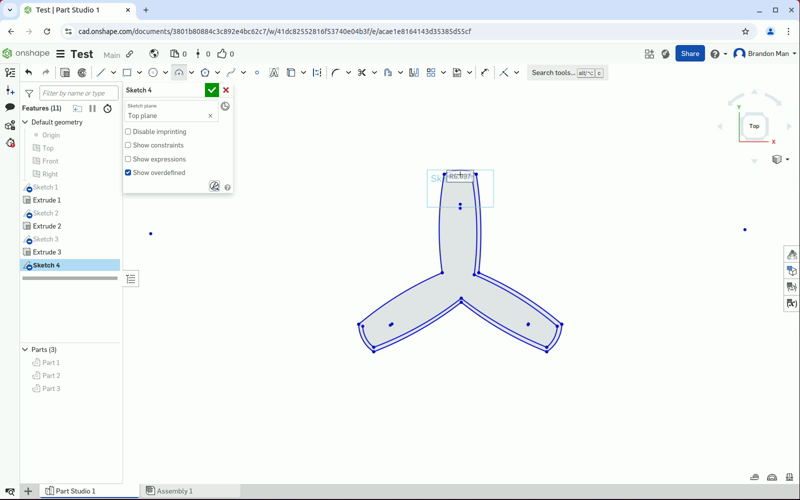
mouse_move(448, 176)
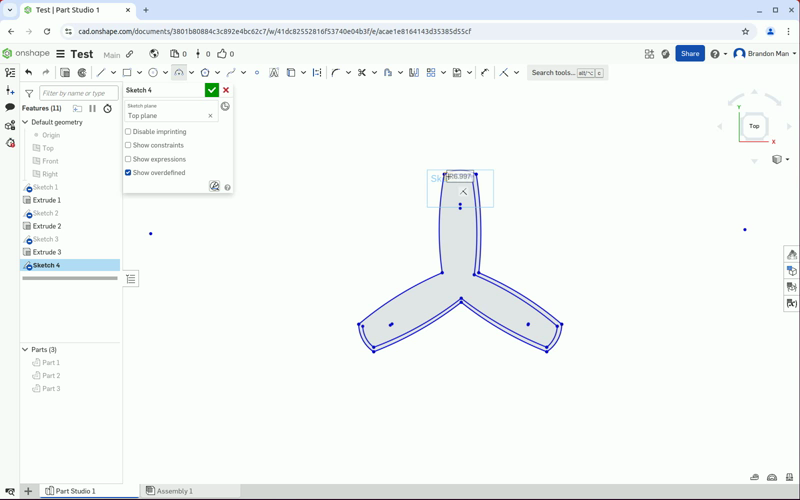
click(448, 176)
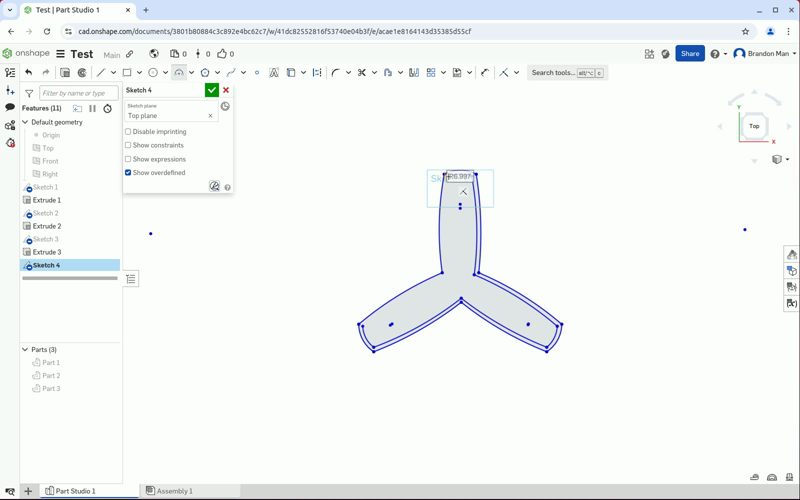
key_down(shift)
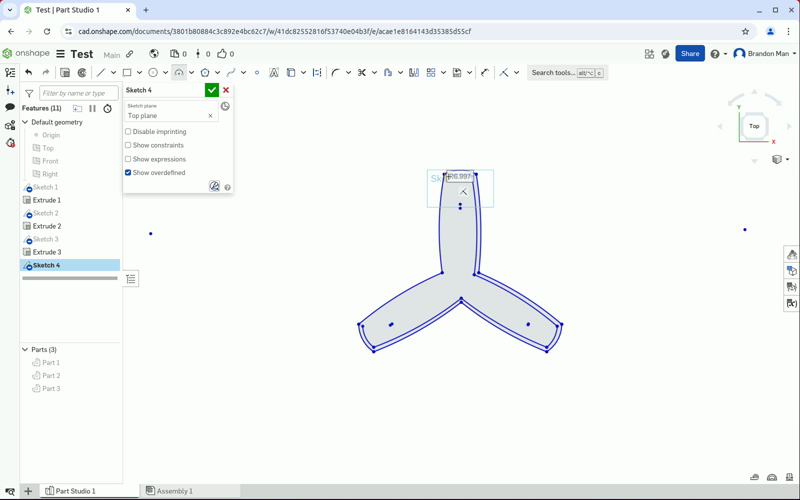
mouse_move(446, 274)
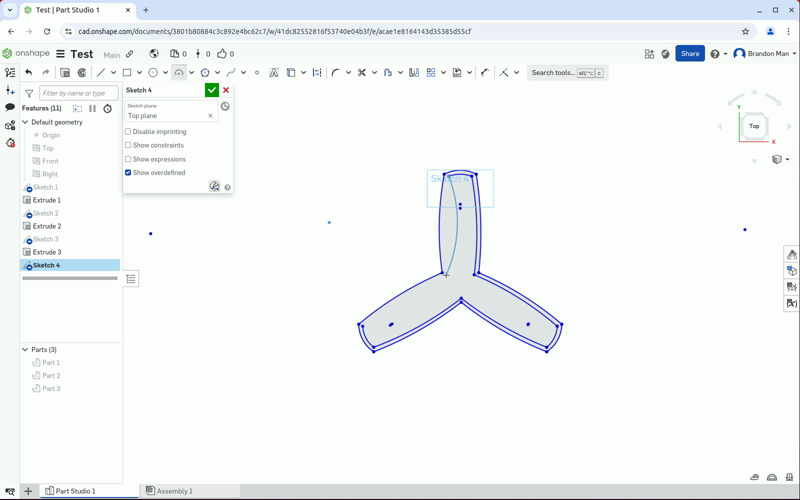
click(446, 274)
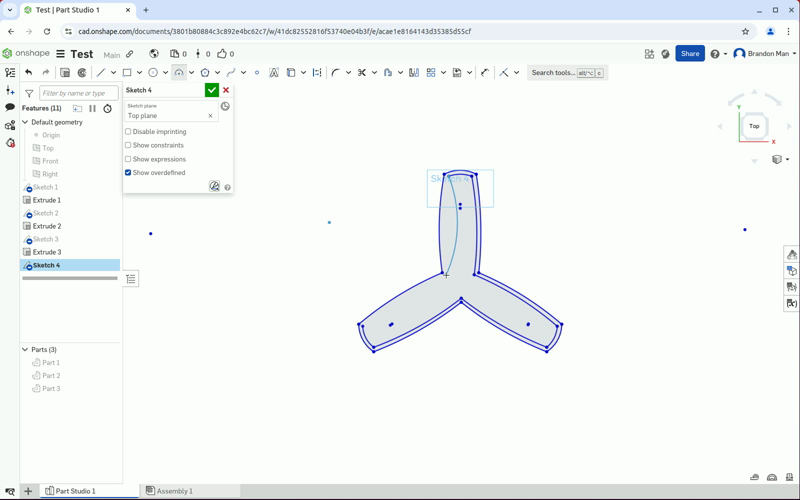
mouse_move(443, 225)
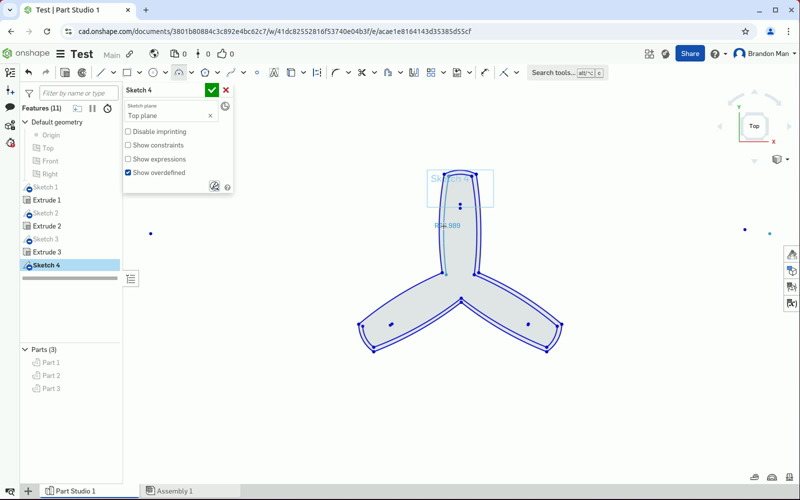
click(443, 225)
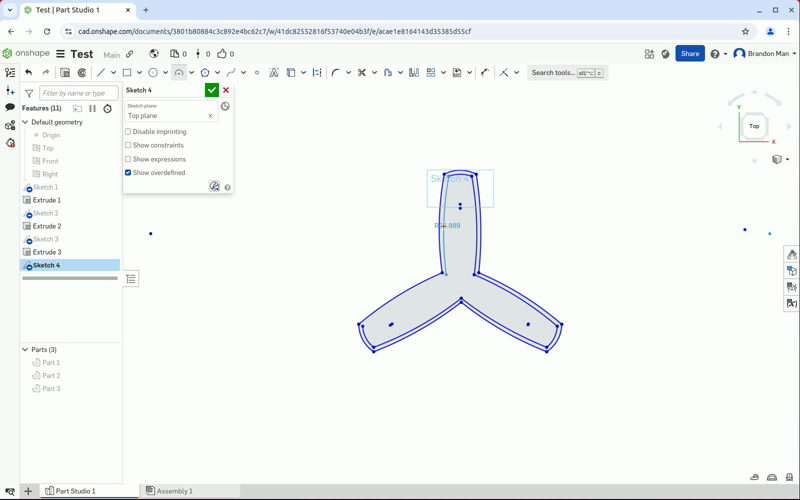
key_up(shift)
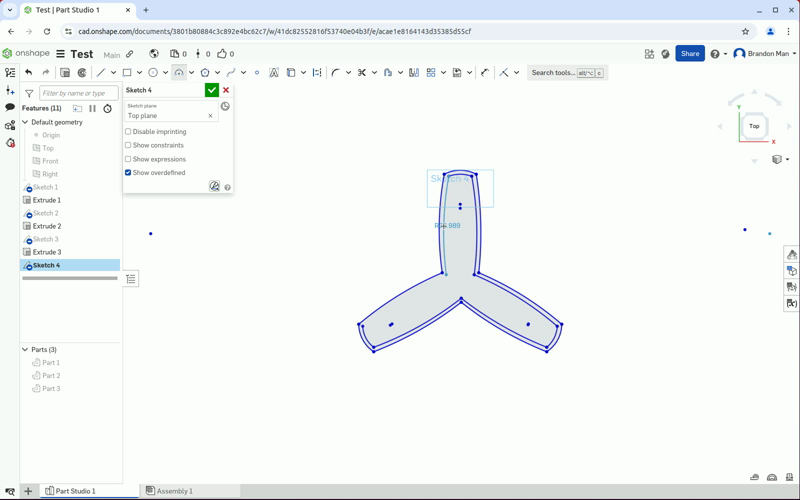
mouse_move(446, 274)
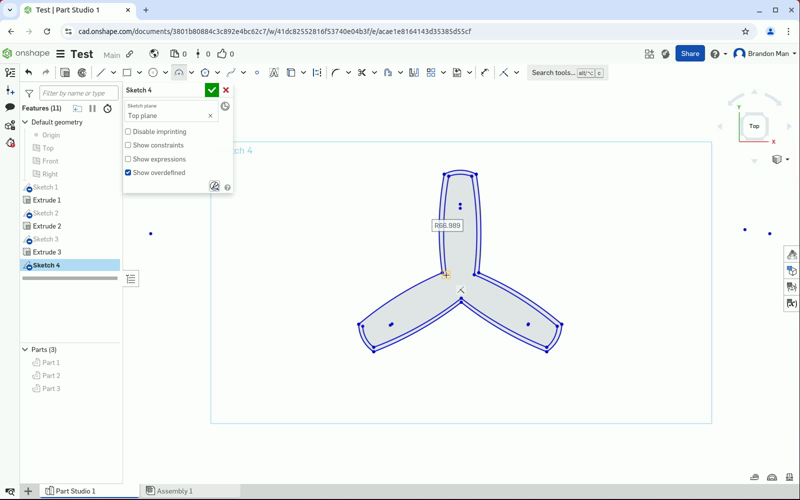
click(446, 274)
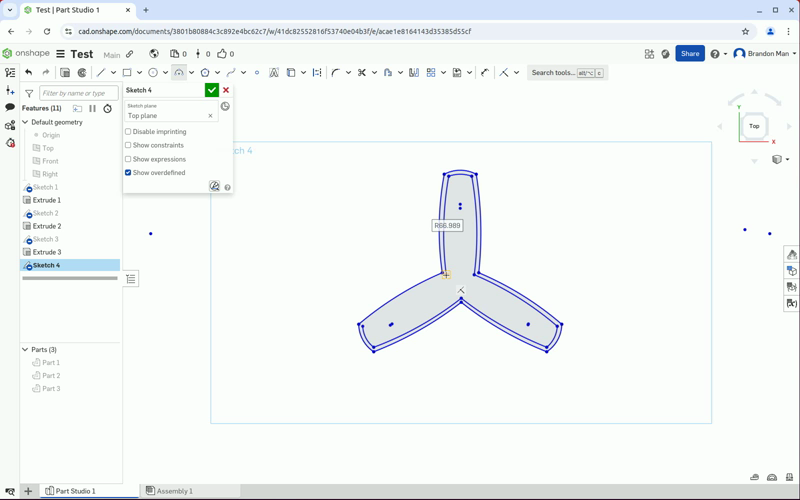
mouse_move(362, 326)
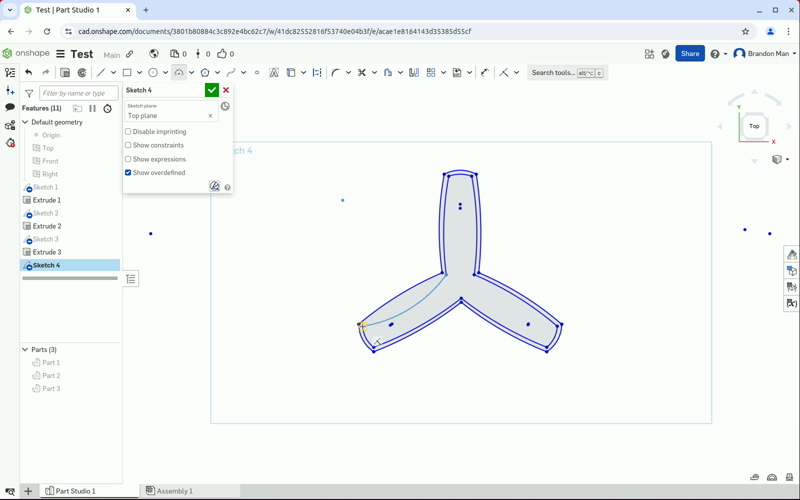
click(362, 326)
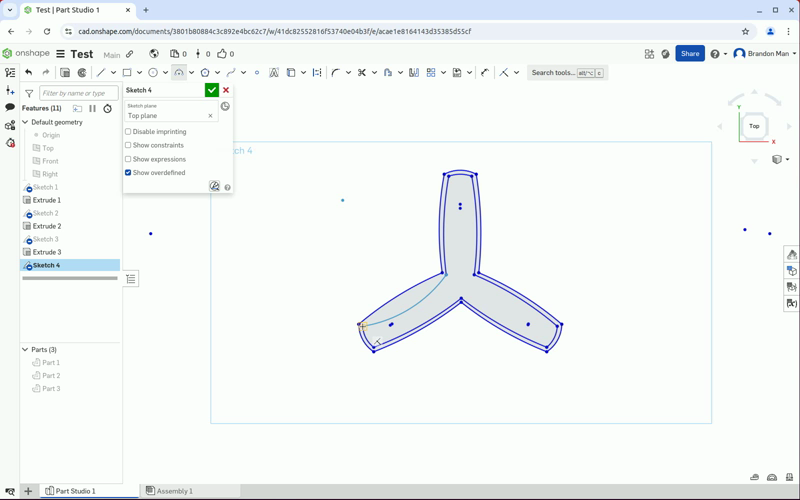
key_down(shift)
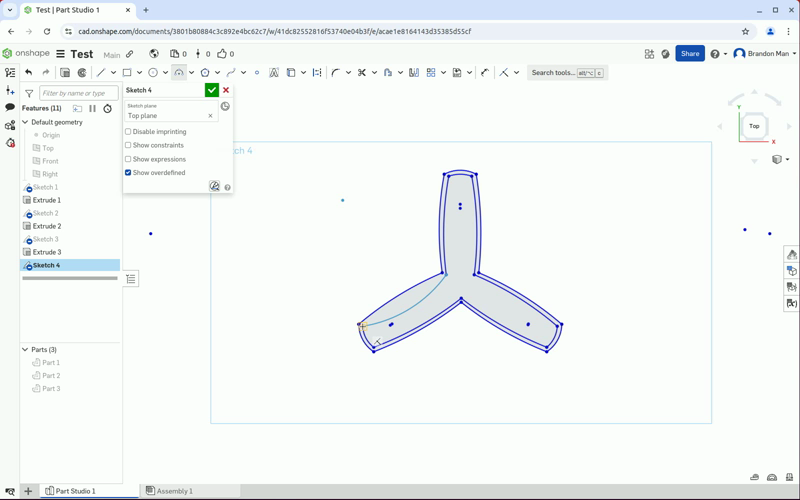
mouse_move(402, 297)
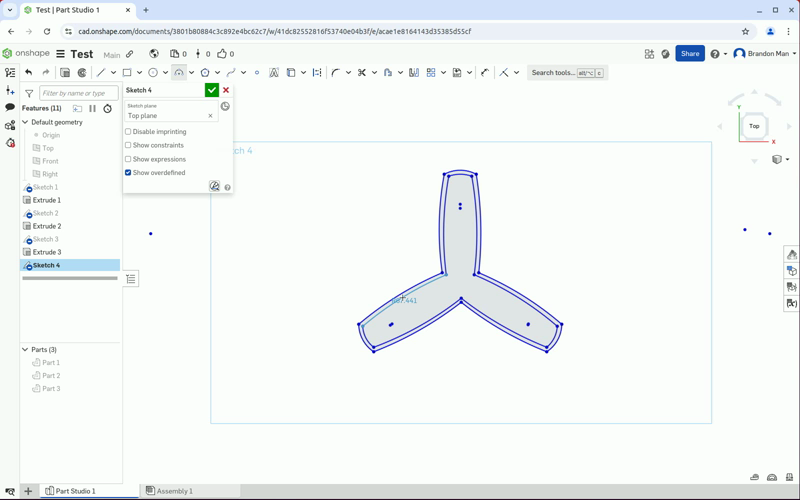
click(402, 297)
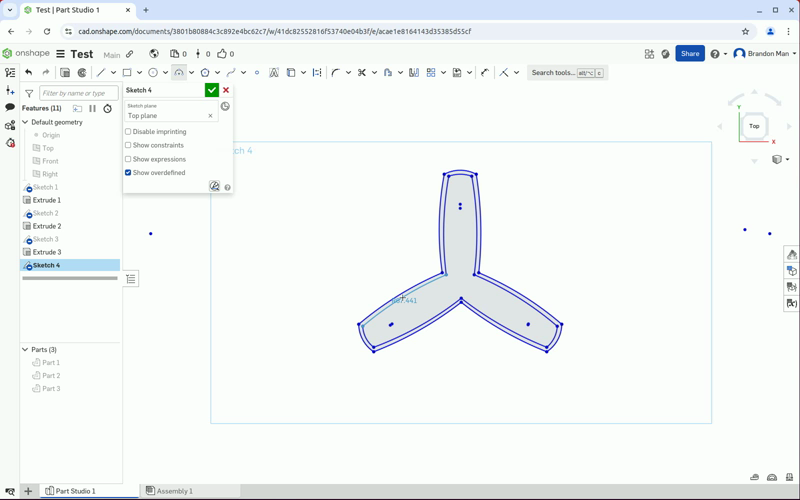
key_up(shift)
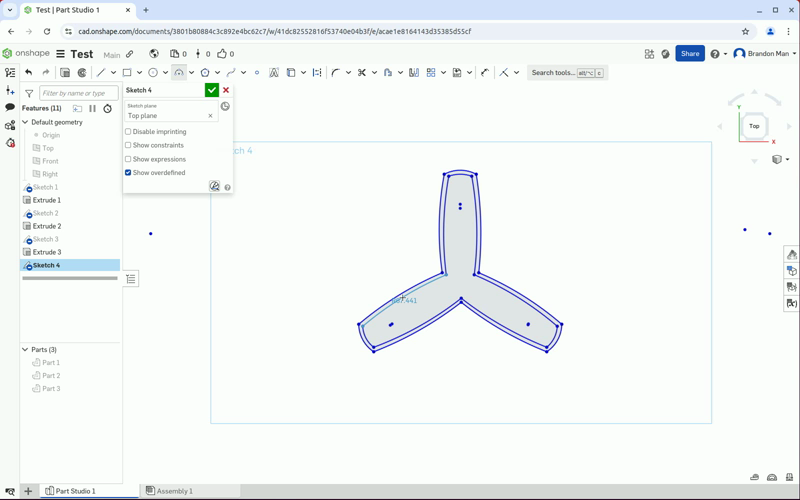
key(esc)
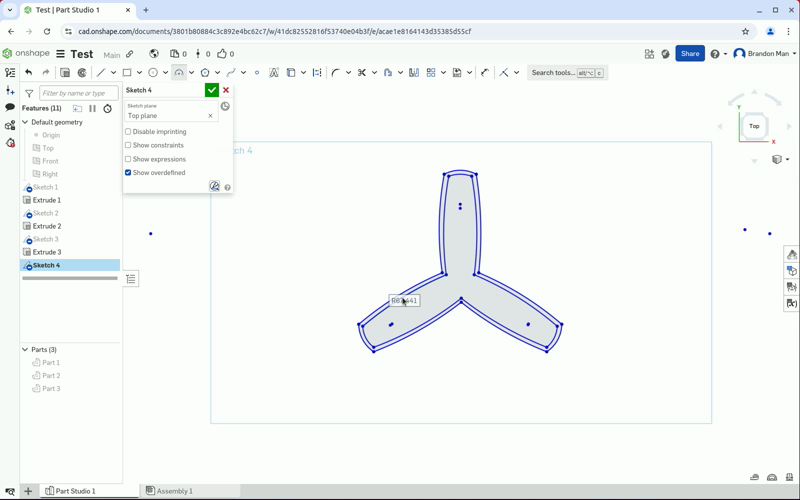
mouse_move(443, 203)
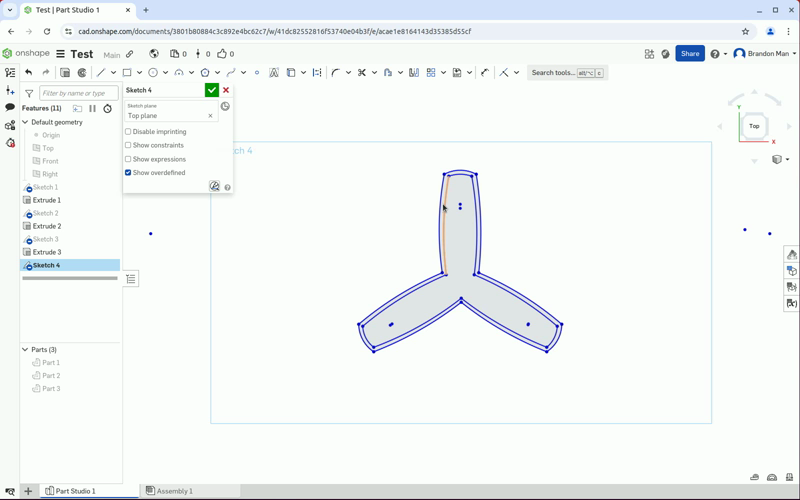
click(443, 203)
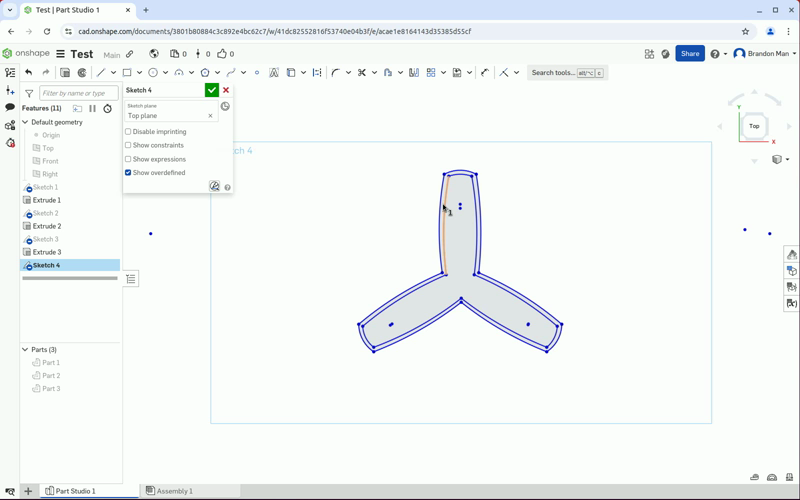
mouse_move(73, 352)
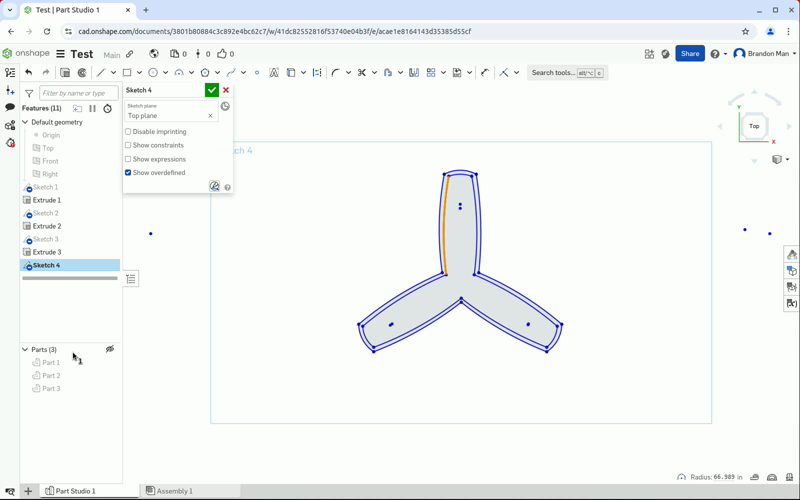
key(shift+y)
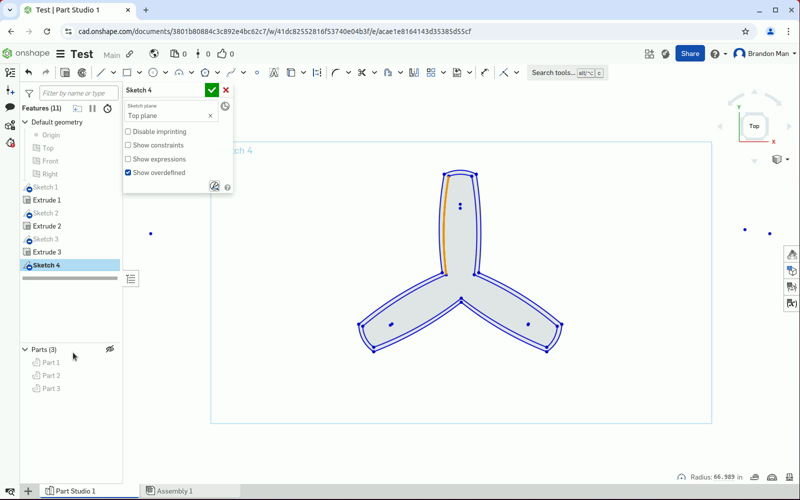
key(shift+e)
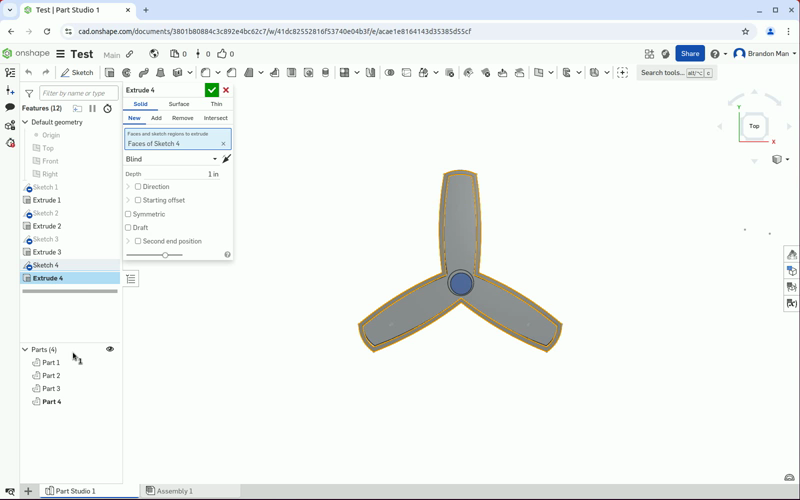
mouse_move(143, 106)
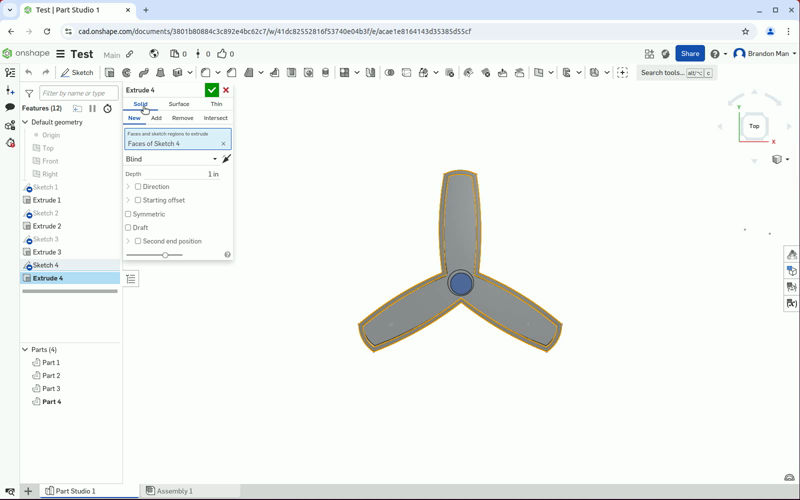
click(143, 106)
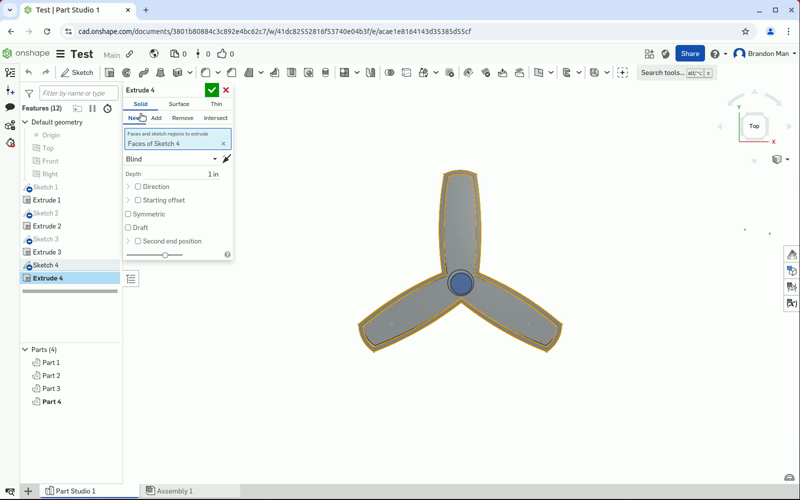
mouse_move(137, 120)
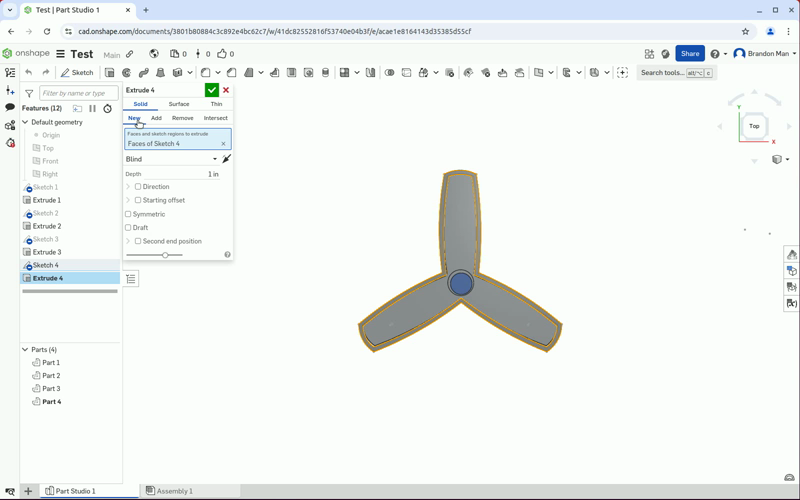
click(137, 120)
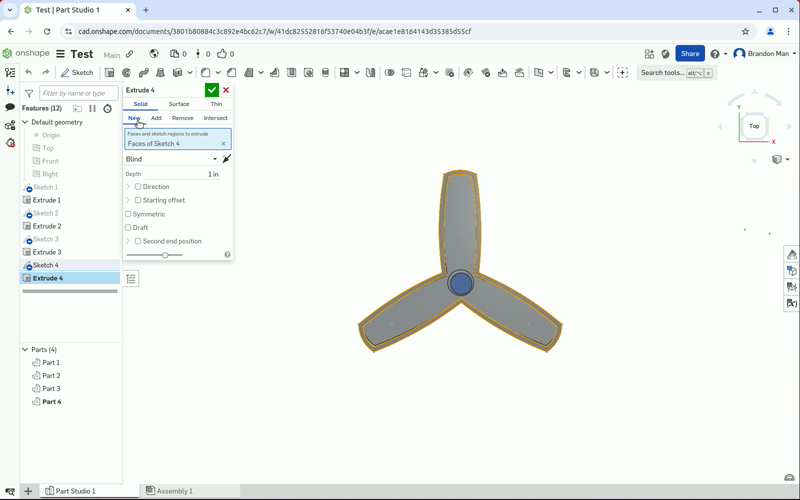
key(tab, 4)
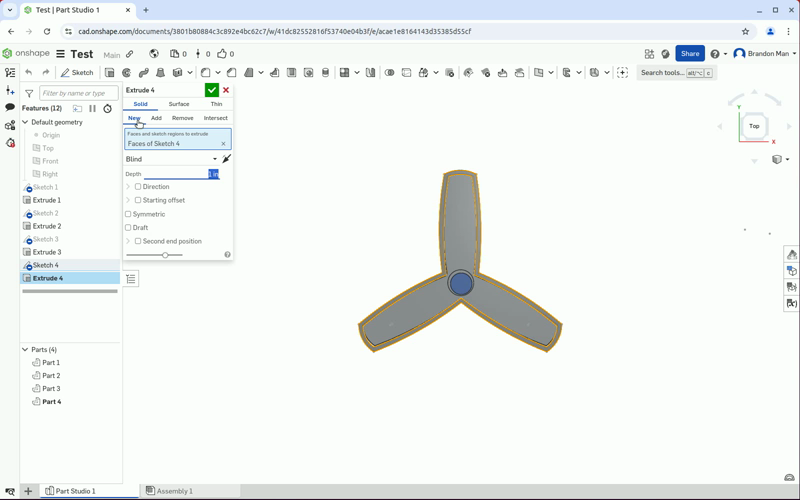
text(13.721)
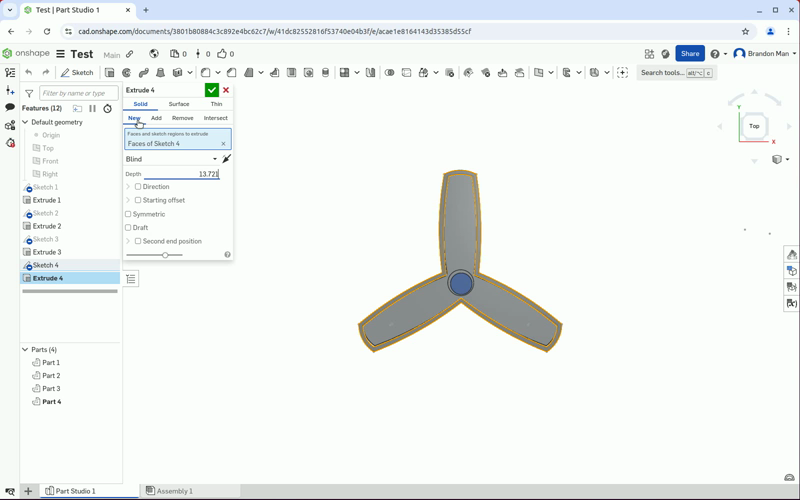
key(enter)
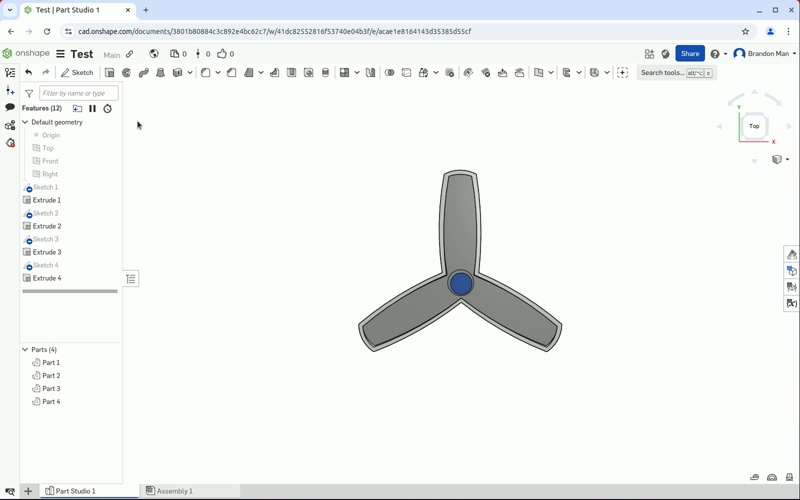
key(shift+h)
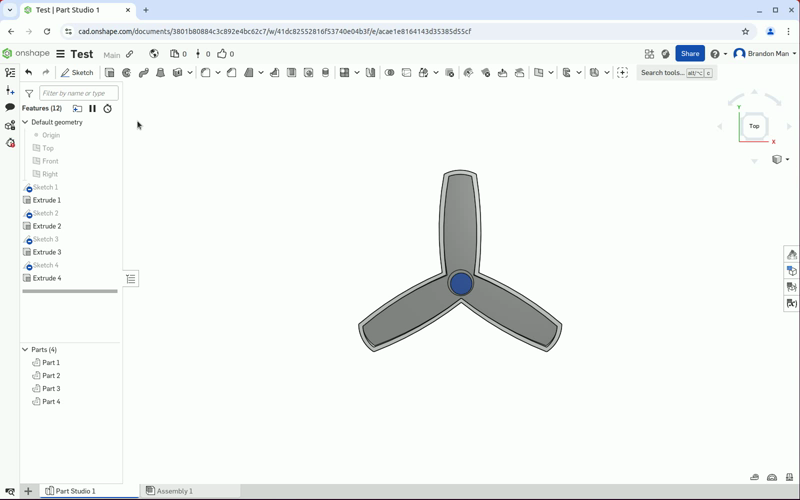
key(shift+h)
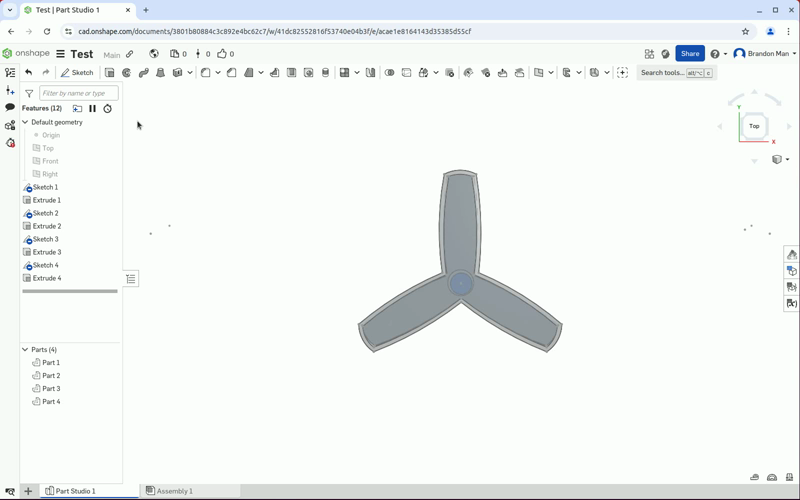
key(shift+7)
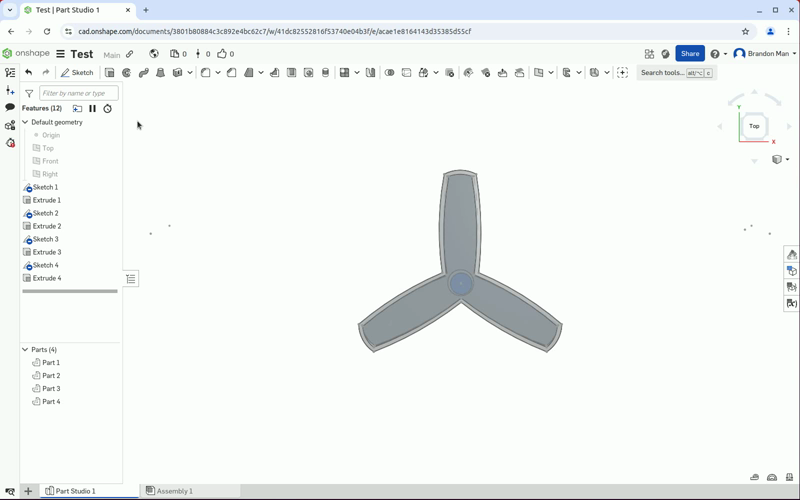
key(up, 3)
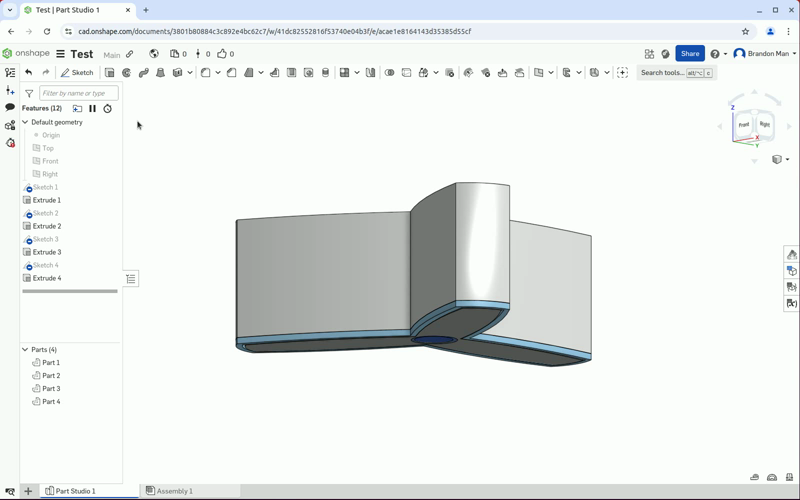
key(left, 3)
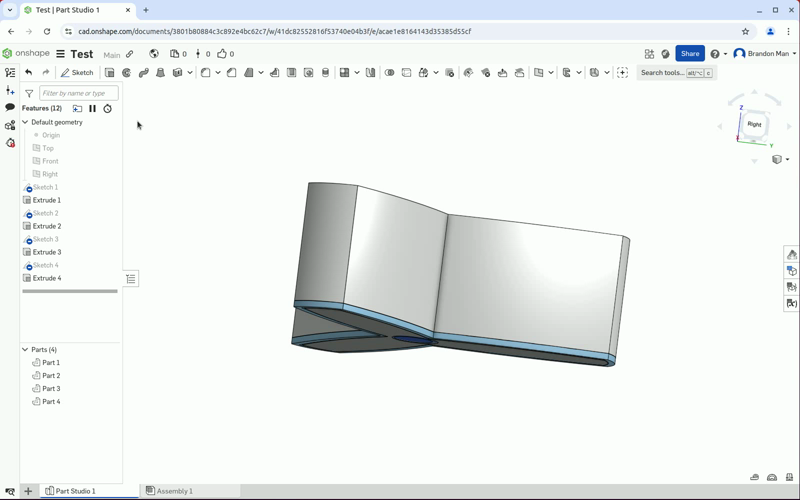
key(right, 3)
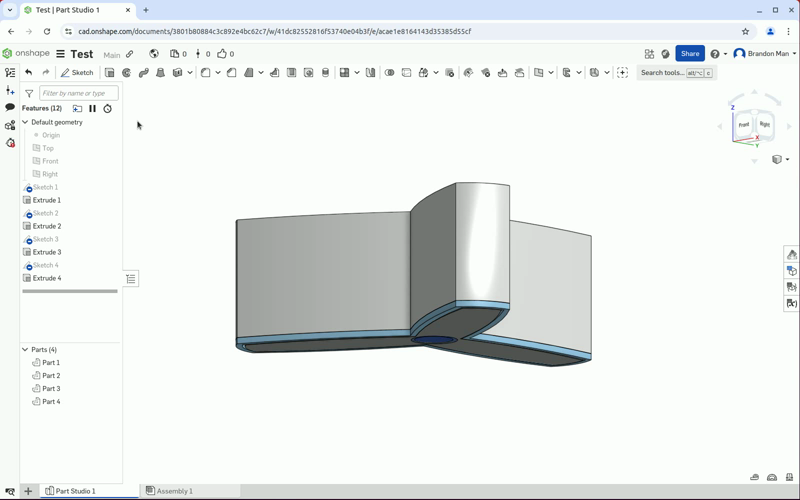
key(down, 3)
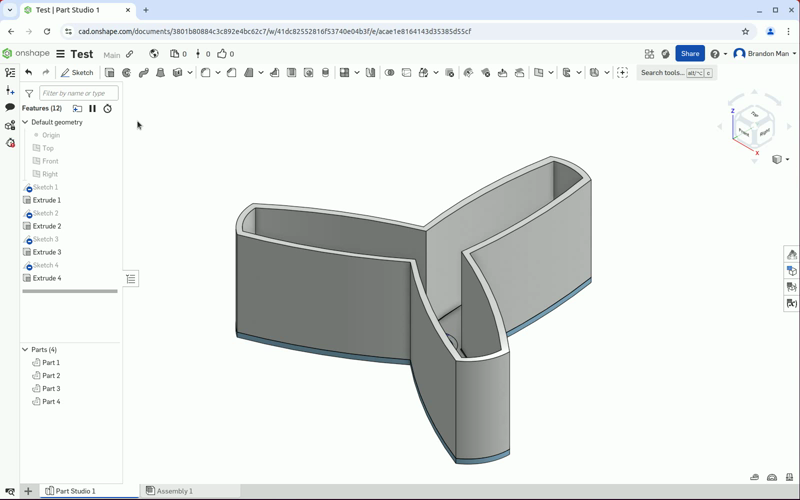
mouse_move(73, 189)
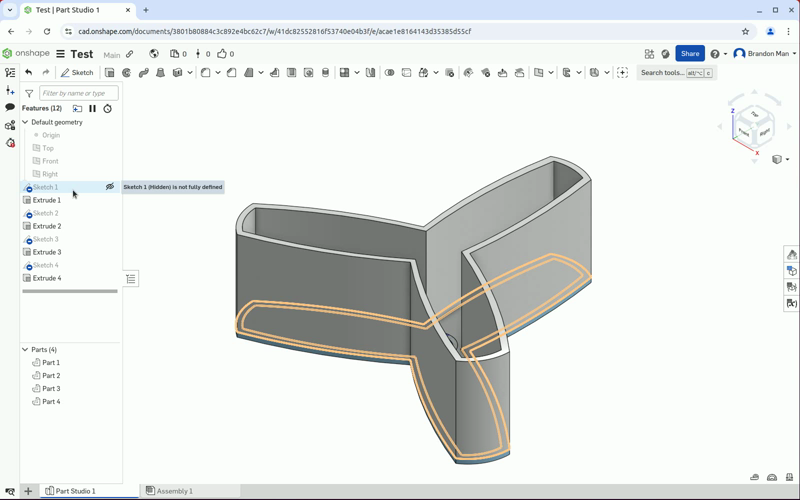
click(73, 189)